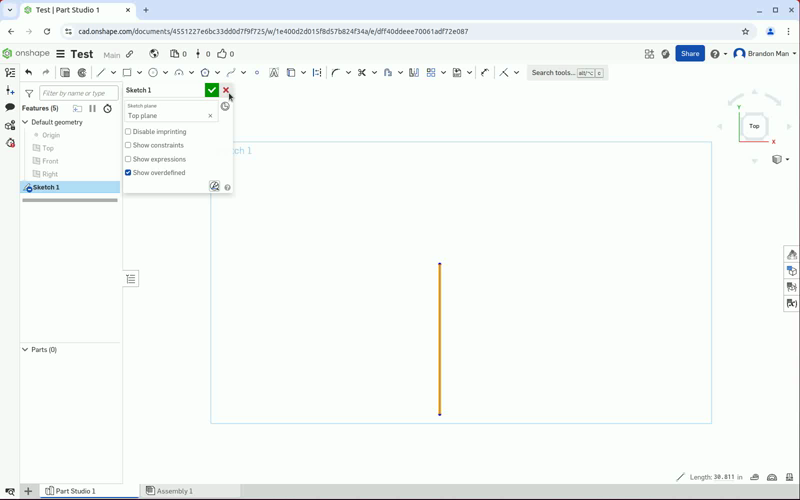
key(shift+h)
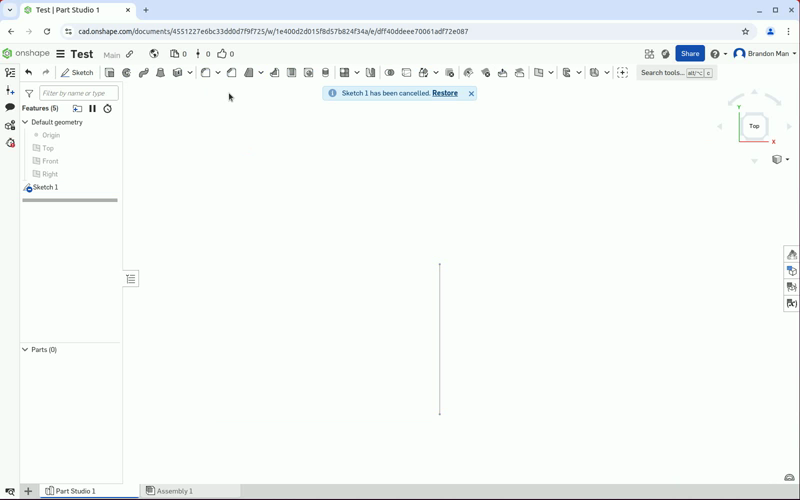
key(shift+s)
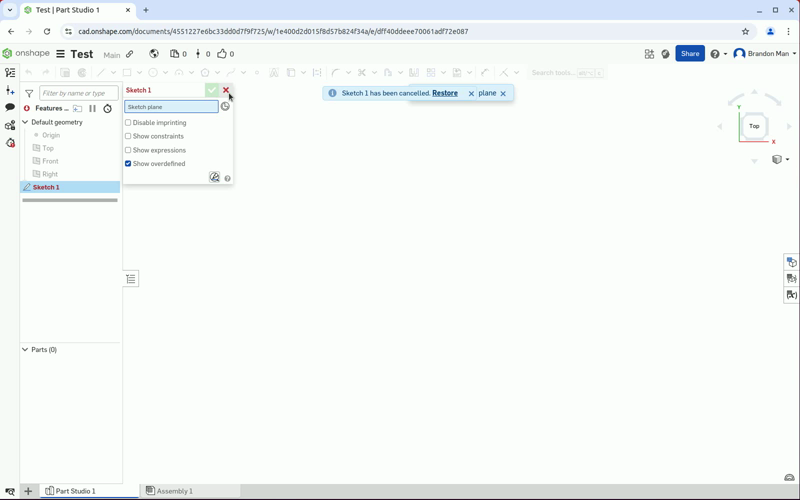
mouse_move(73, 150)
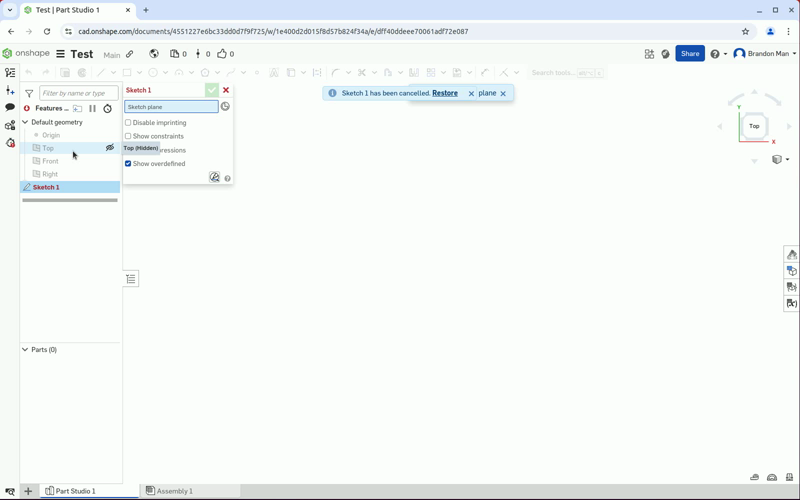
click(73, 150)
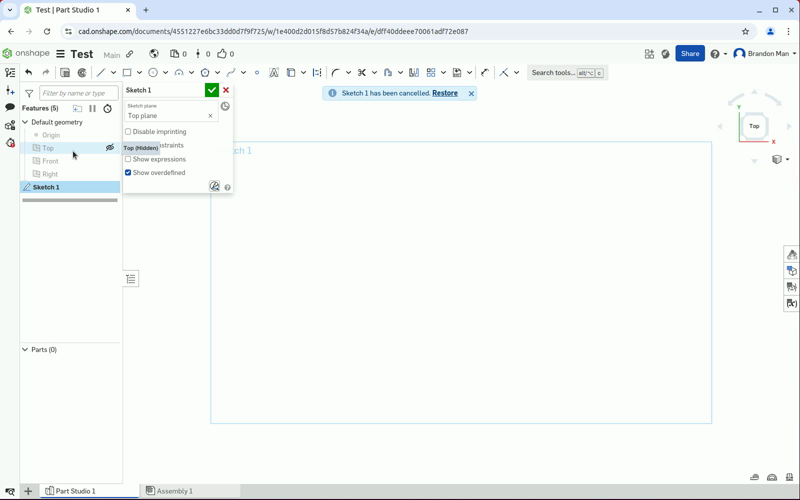
mouse_move(73, 352)
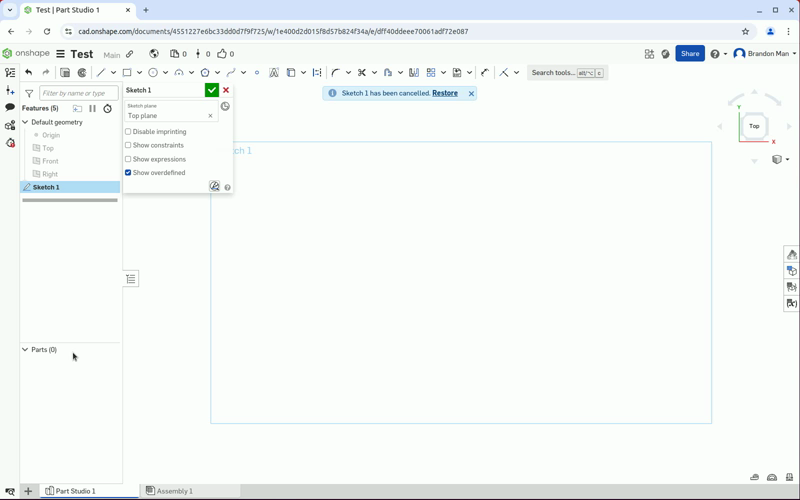
key(y)
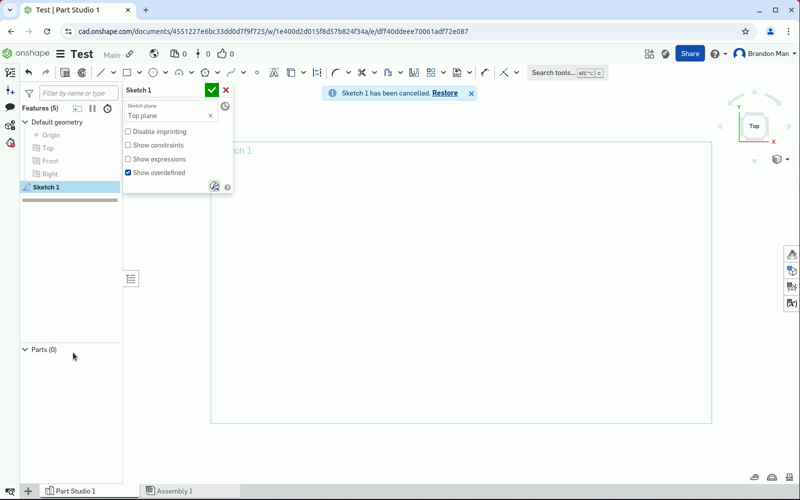
key(l)
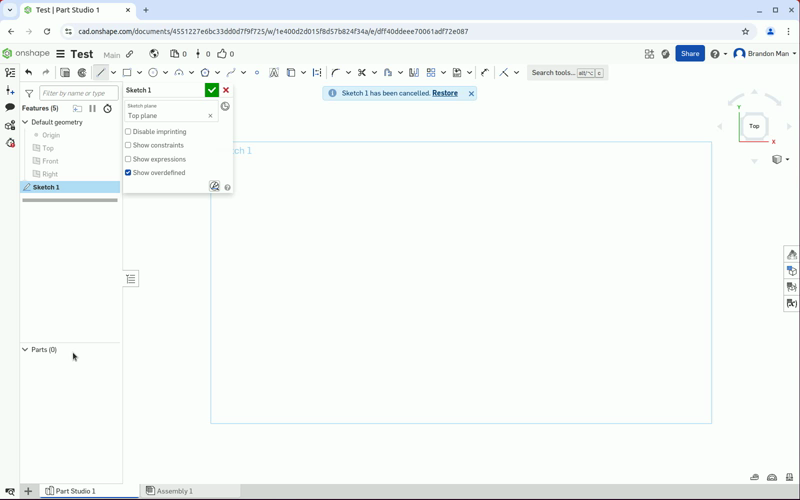
key_down(shift)
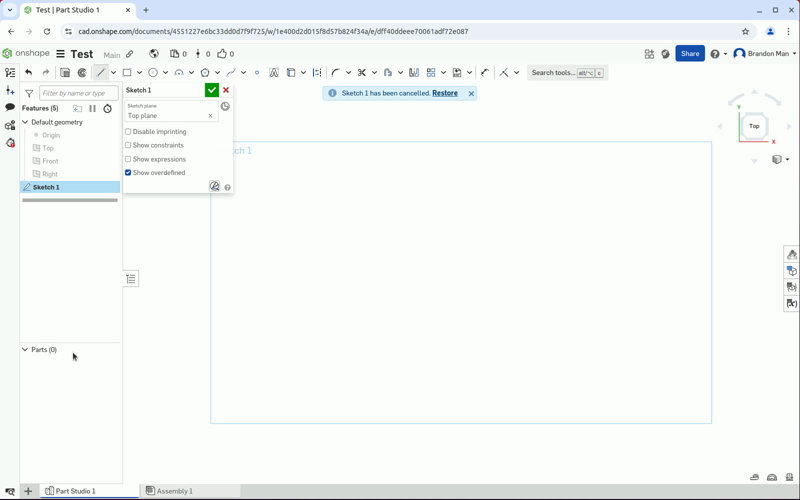
mouse_move(439, 233)
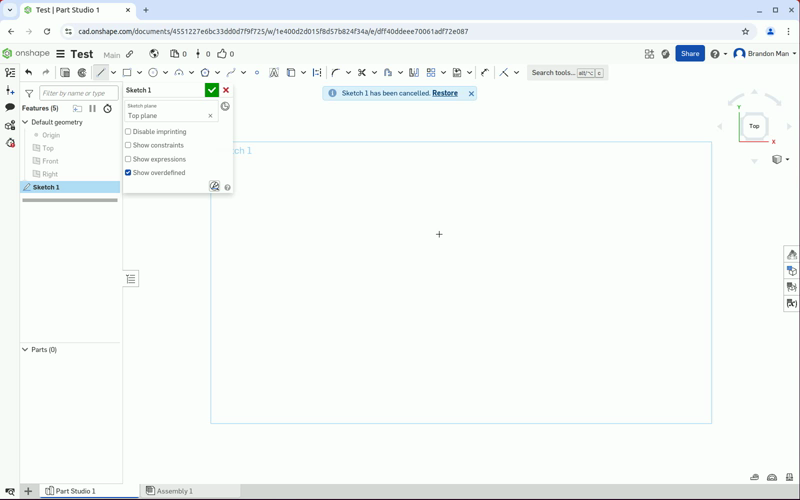
click(439, 233)
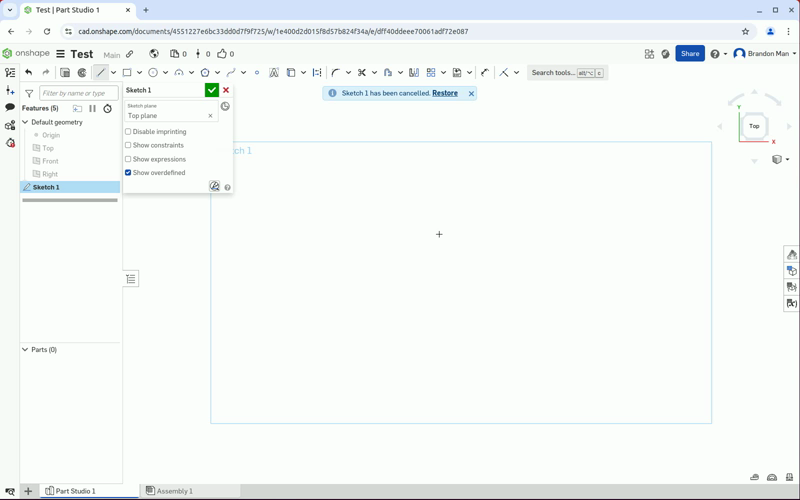
key_up(shift)
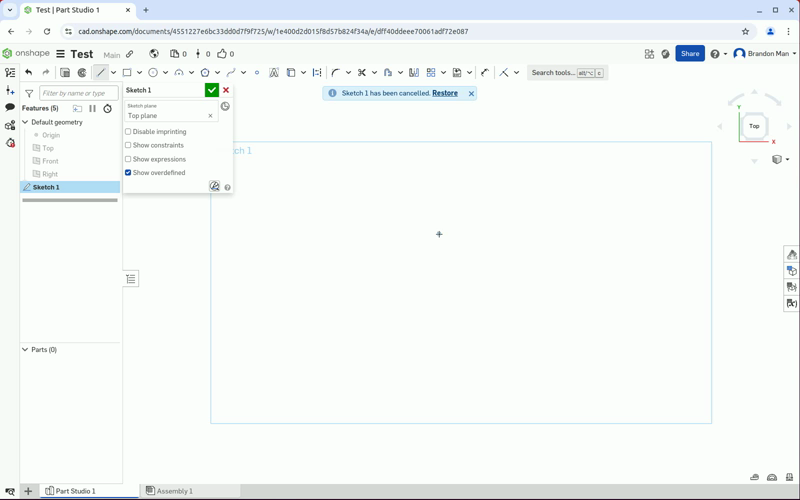
key_down(shift)
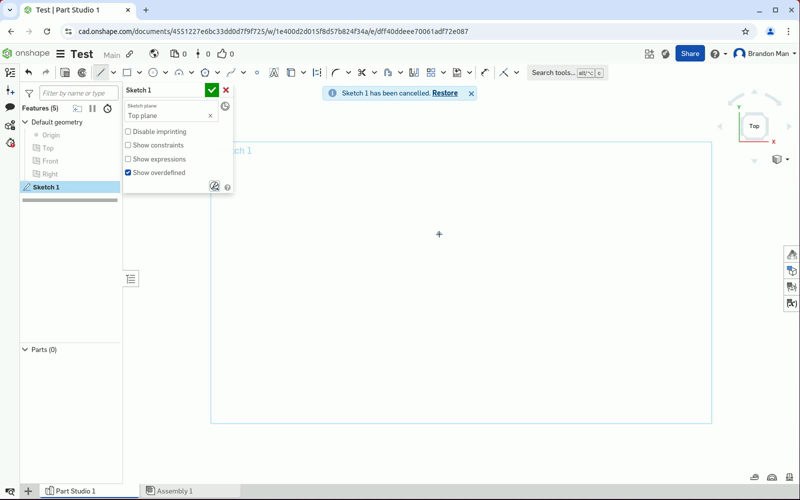
mouse_move(469, 233)
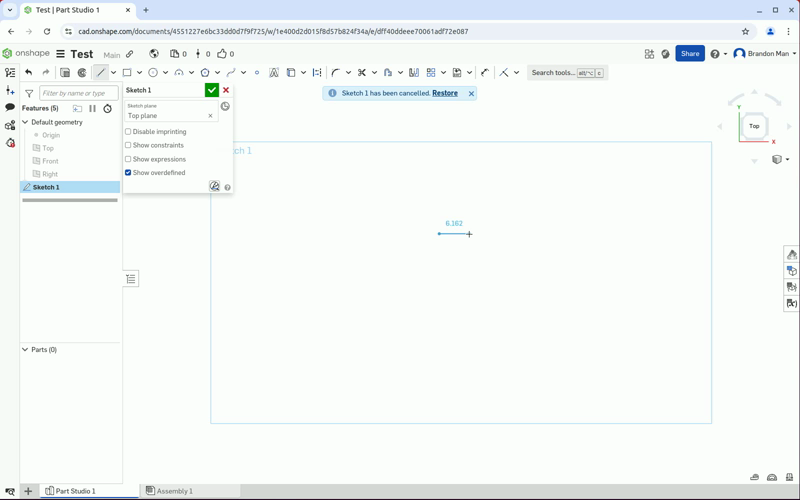
mouse_move(443, 233)
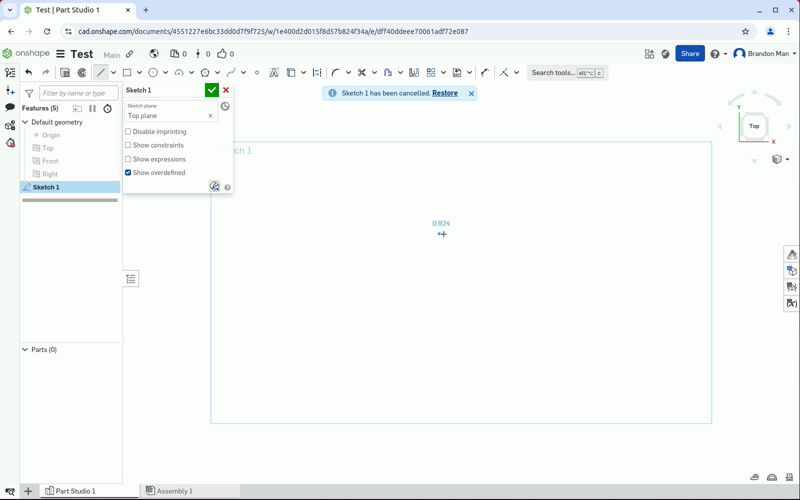
scroll(6)
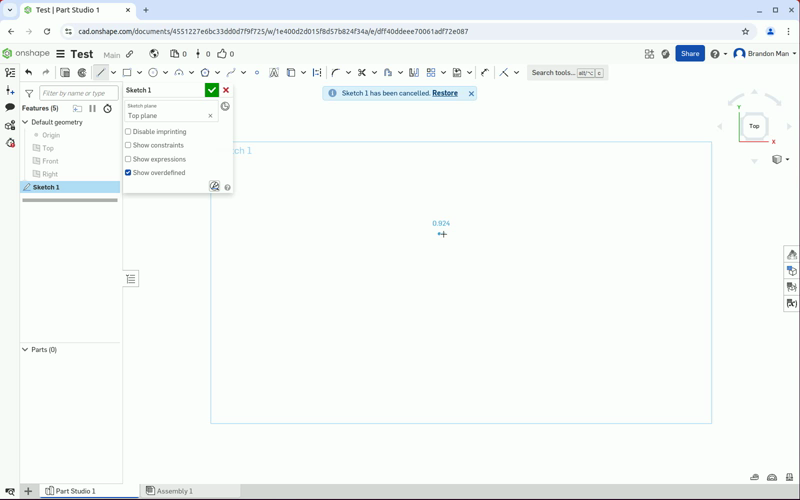
scroll(6)
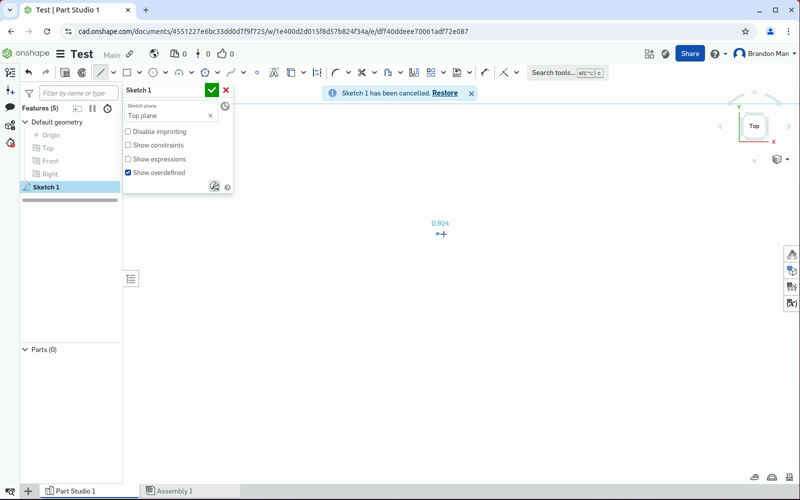
scroll(6)
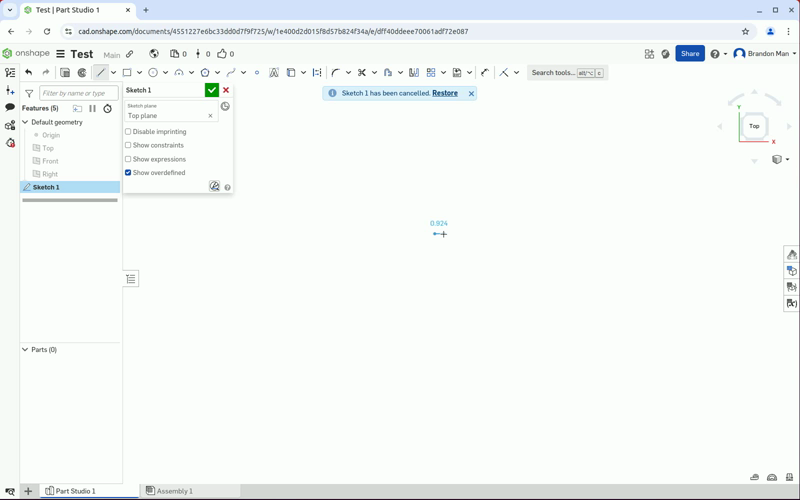
scroll(6)
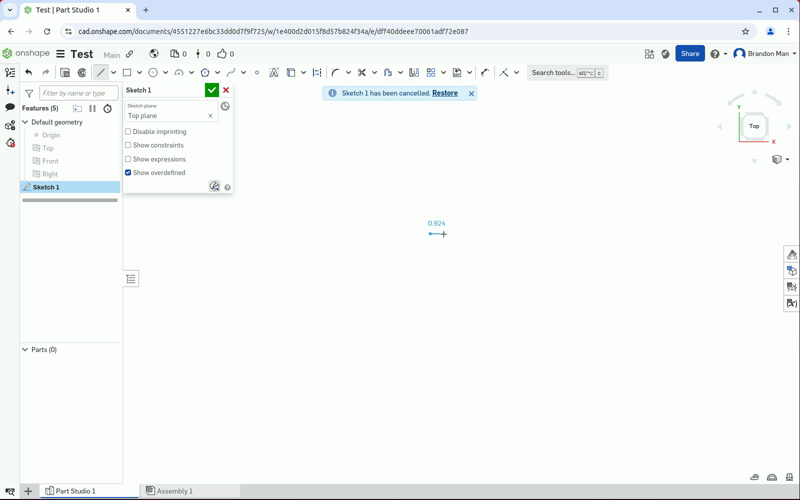
scroll(6)
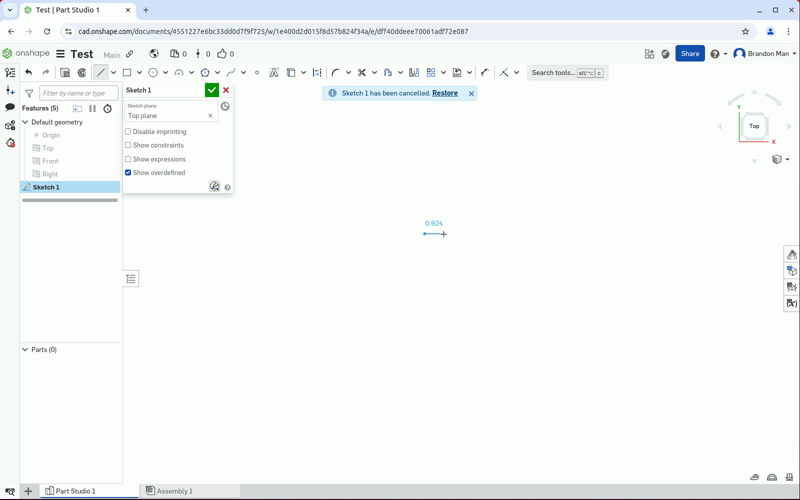
scroll(6)
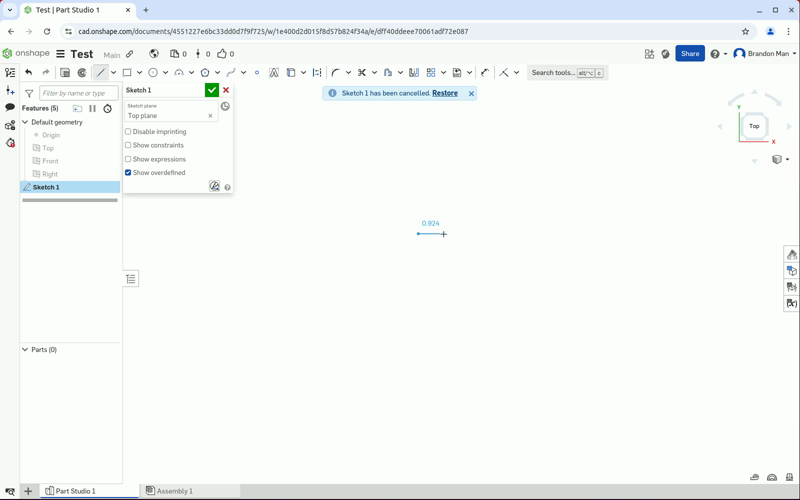
scroll(6)
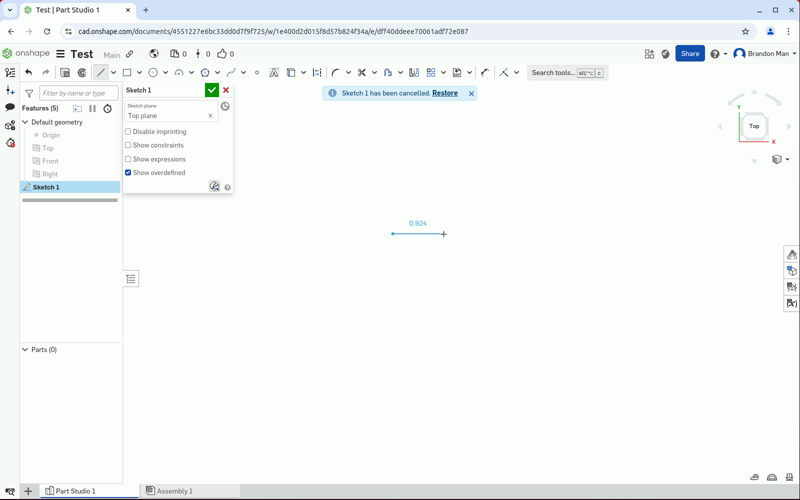
click(443, 233)
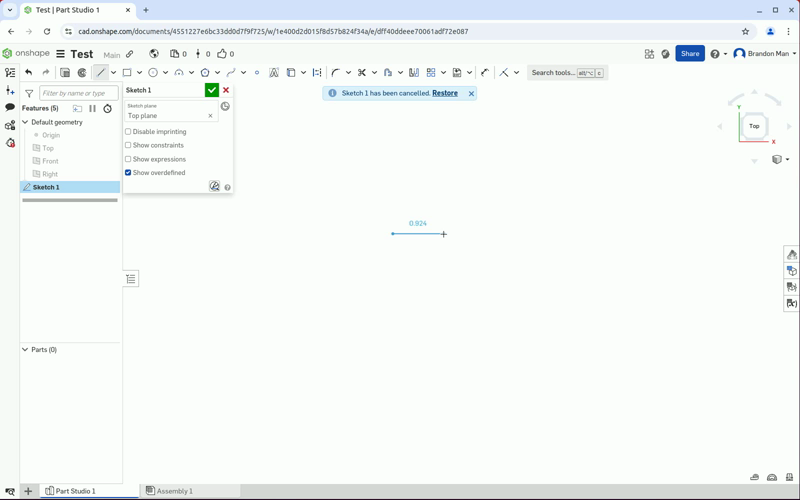
scroll(-6)
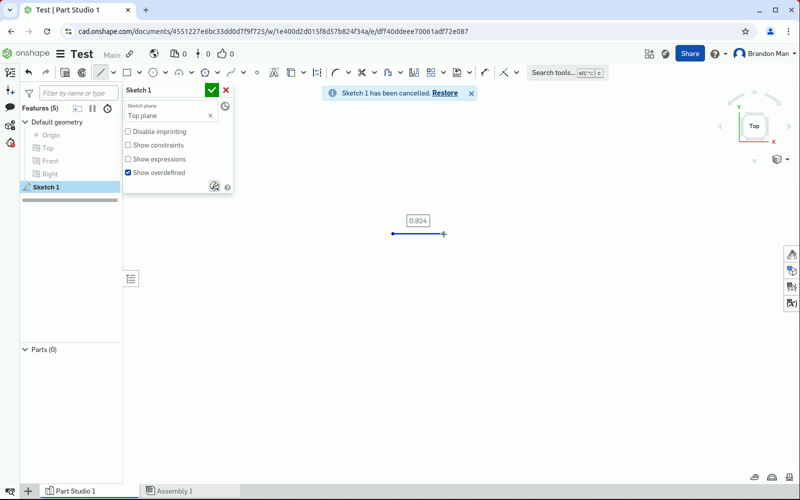
scroll(-6)
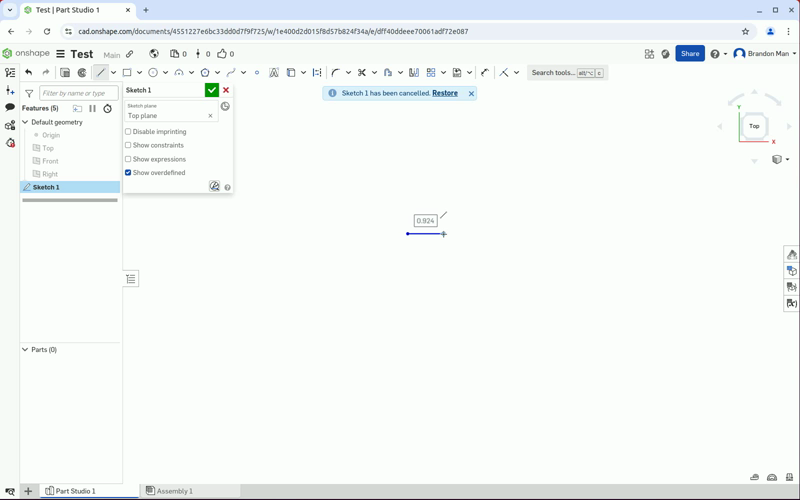
scroll(-6)
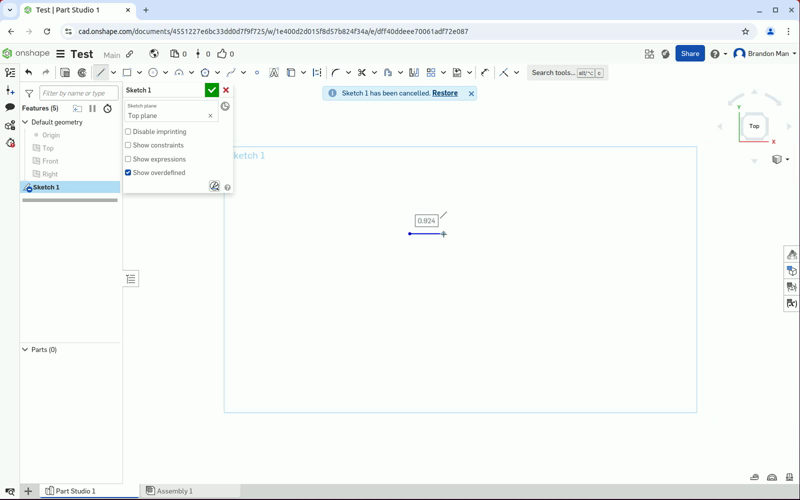
scroll(-6)
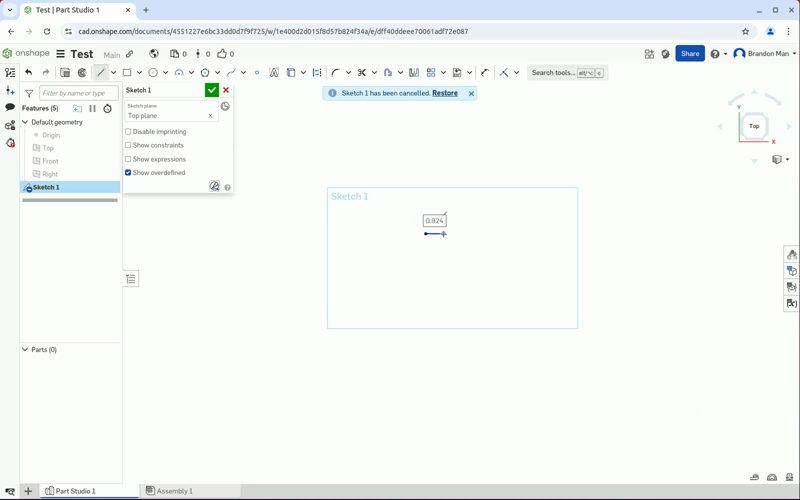
scroll(-6)
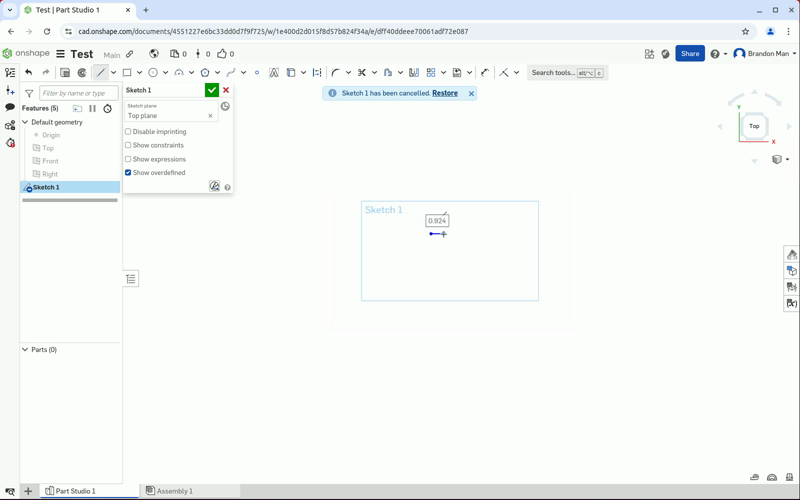
scroll(-6)
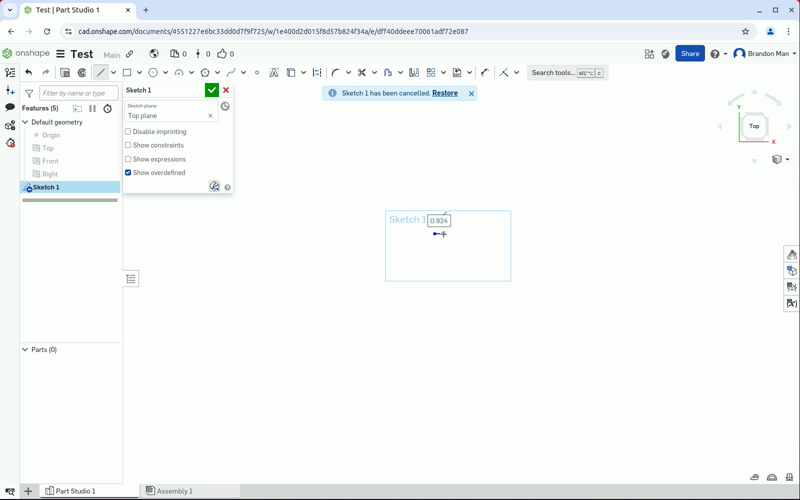
scroll(-6)
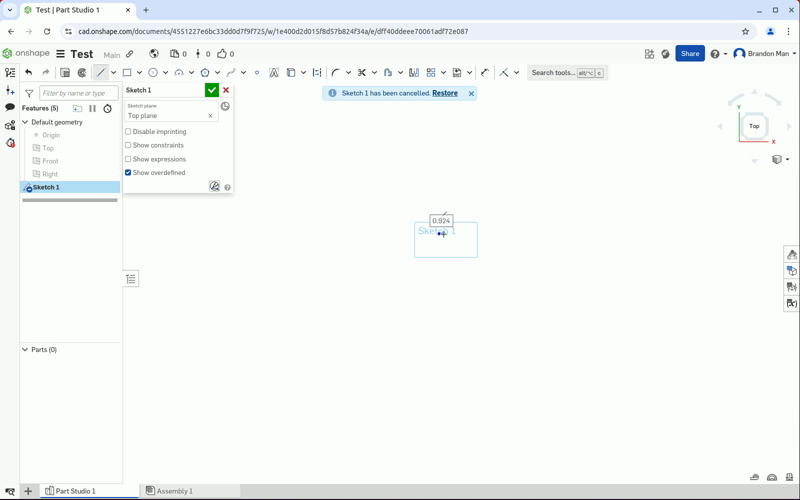
key_up(shift)
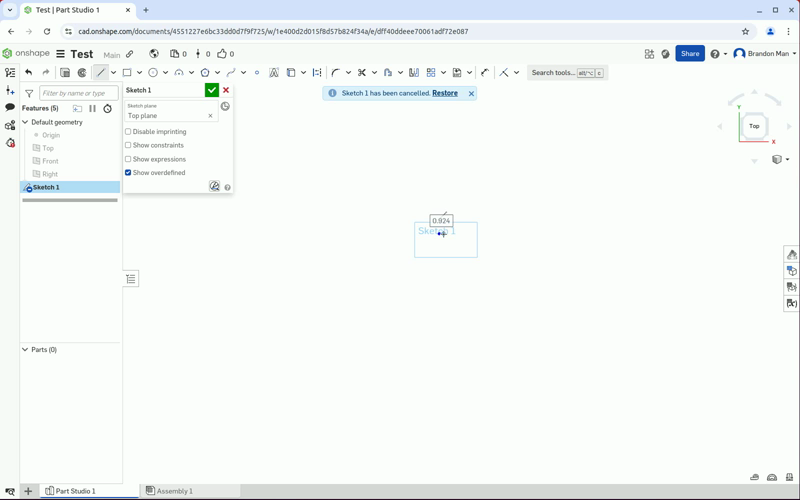
key_down(shift)
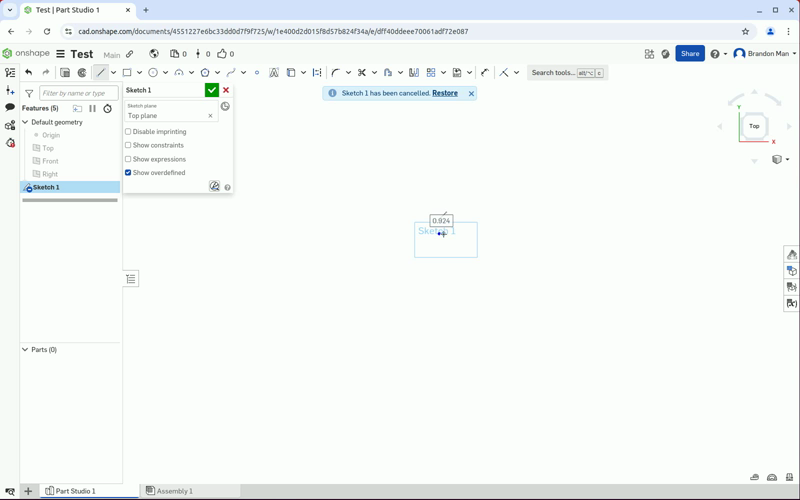
mouse_move(473, 233)
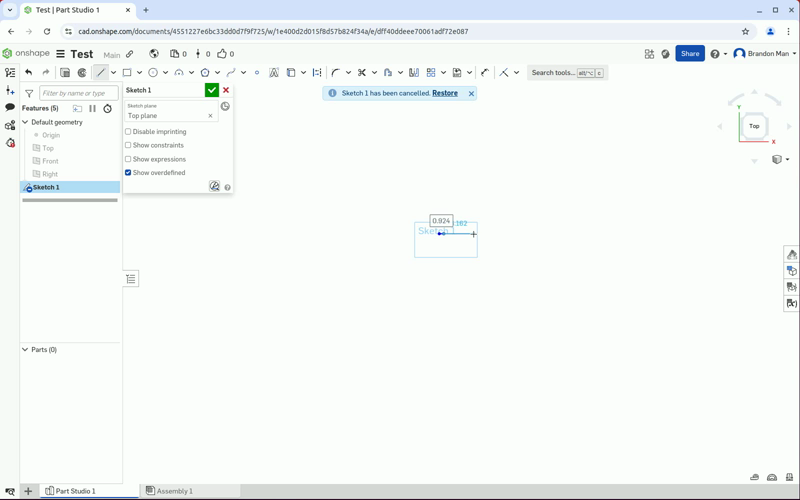
mouse_move(443, 225)
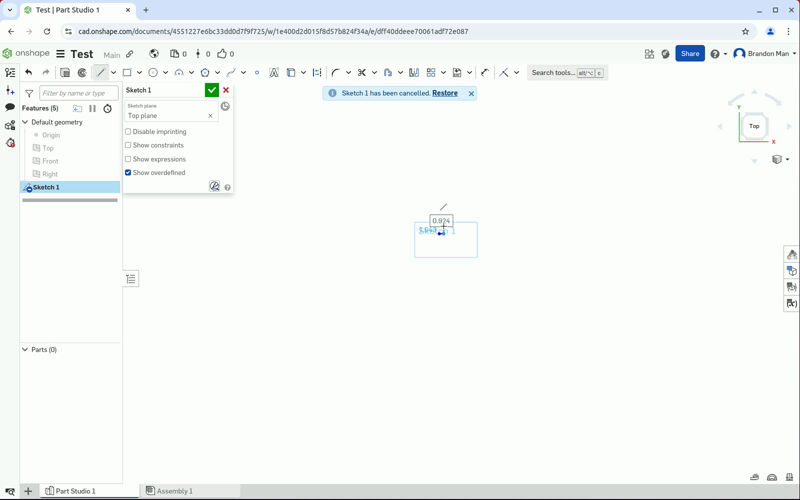
click(443, 225)
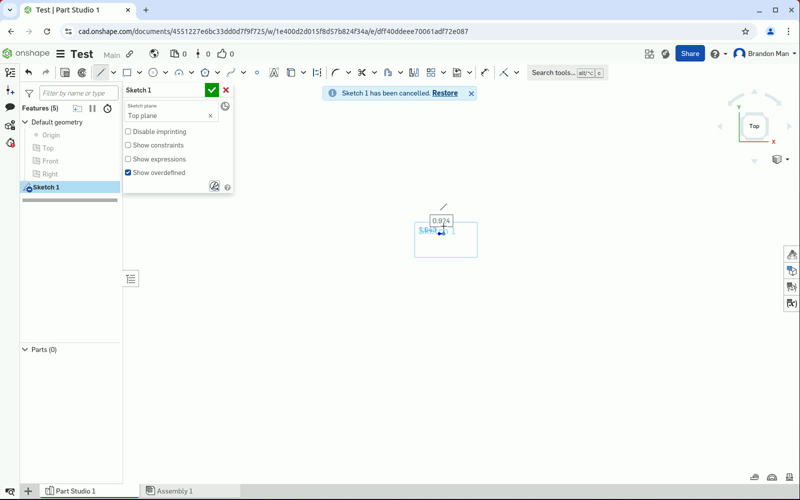
key_up(shift)
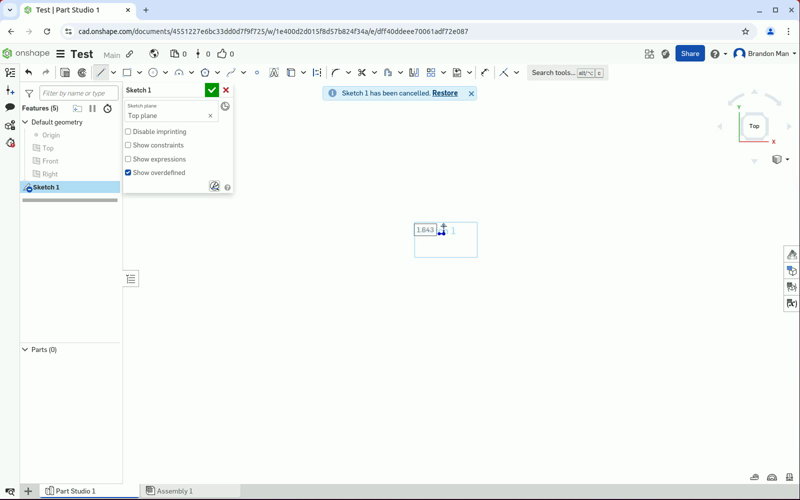
key_down(shift)
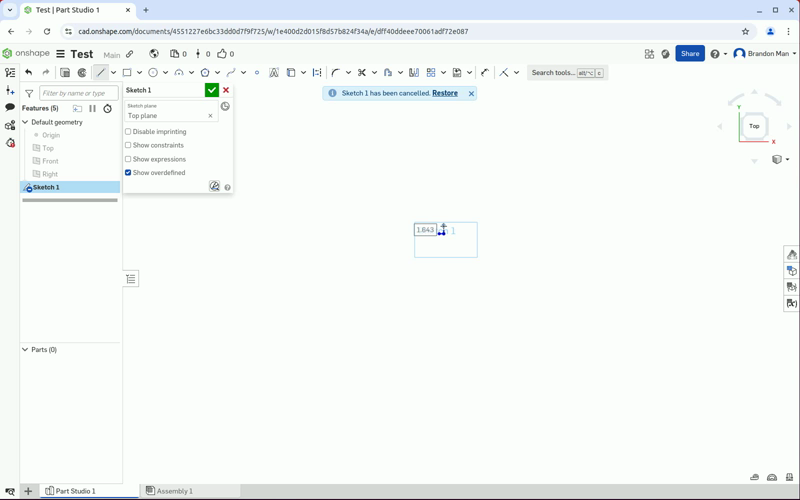
mouse_move(473, 225)
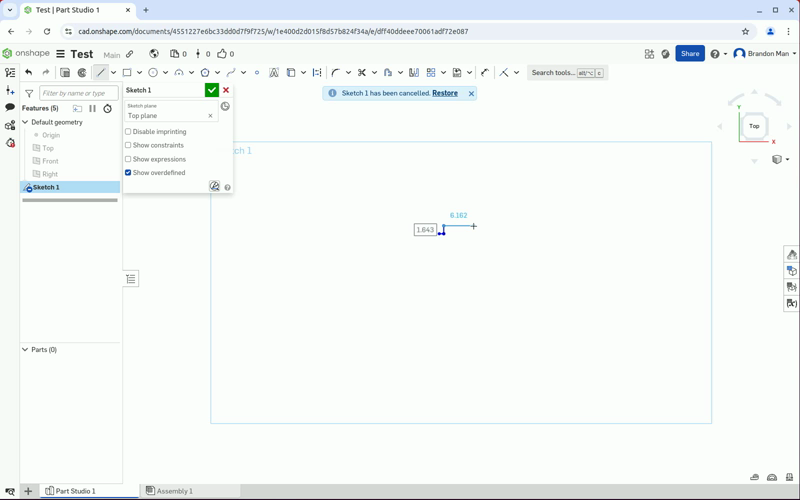
mouse_move(439, 225)
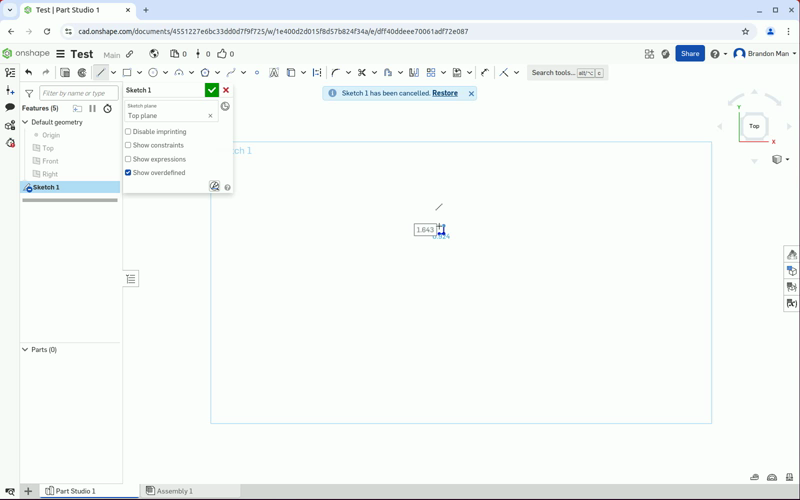
scroll(6)
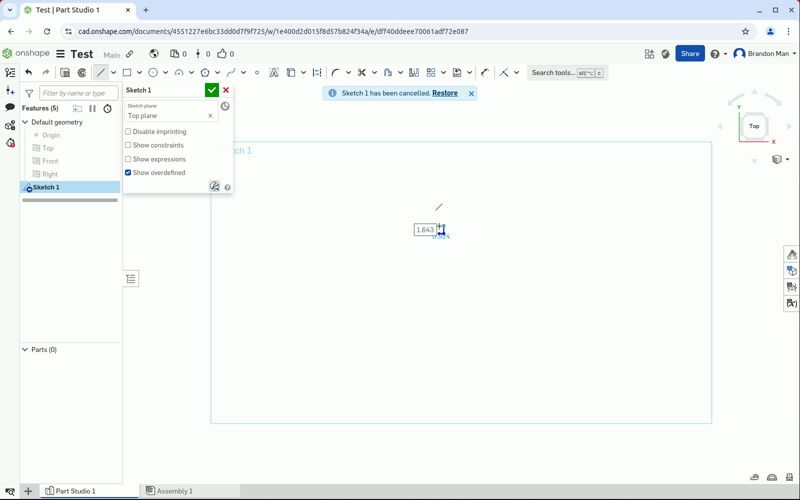
scroll(6)
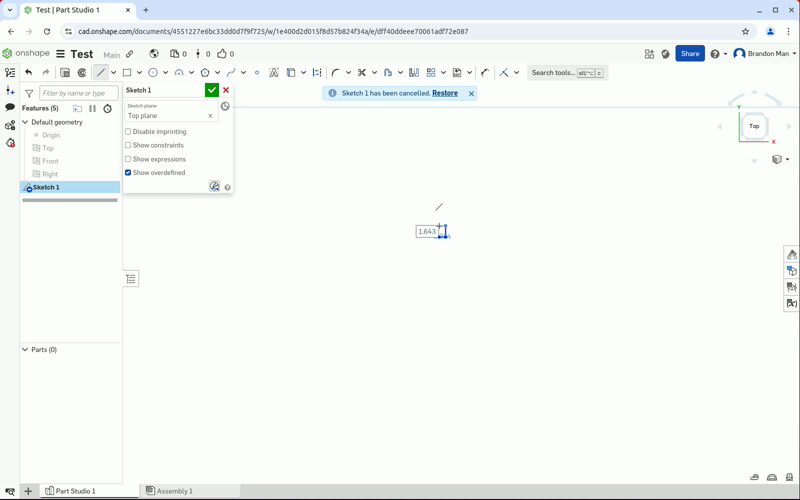
scroll(6)
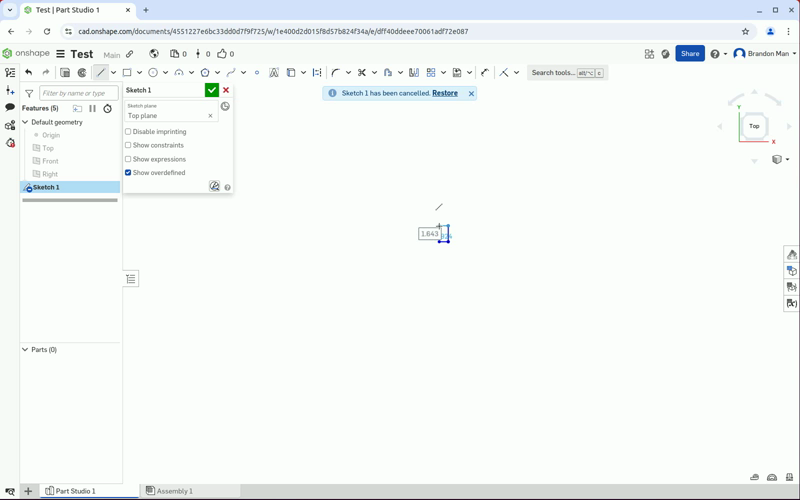
scroll(6)
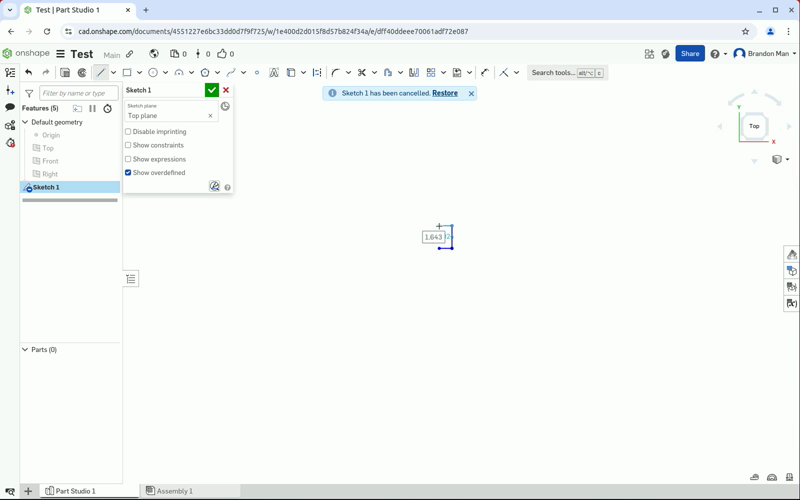
scroll(6)
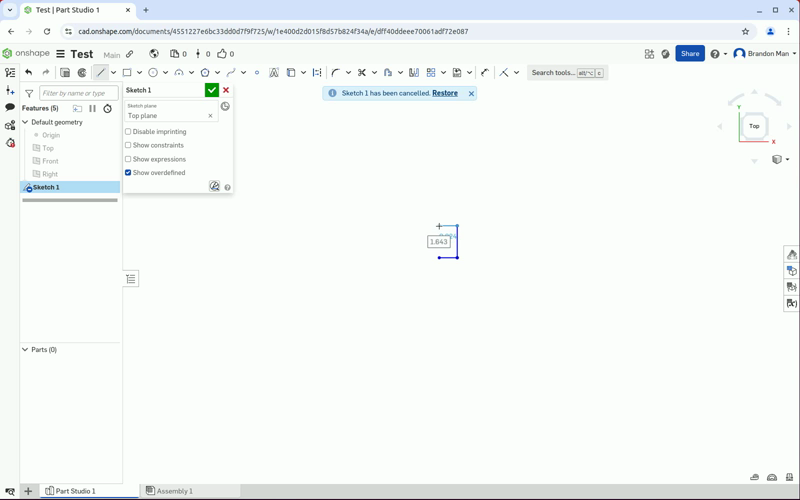
scroll(6)
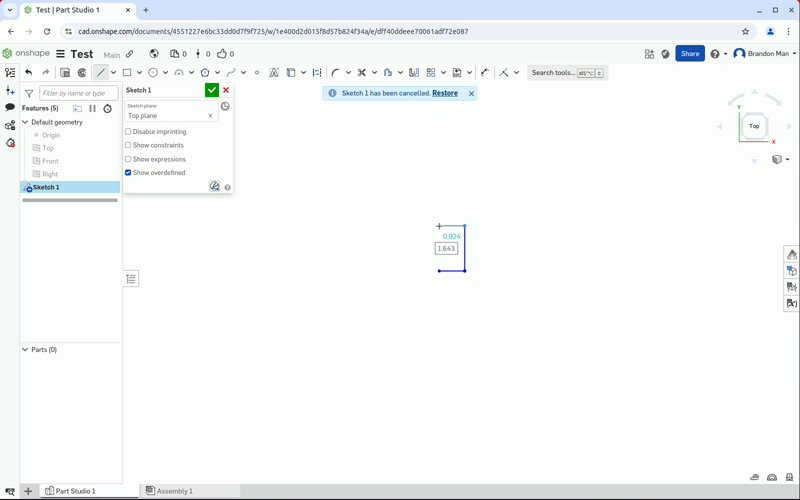
scroll(6)
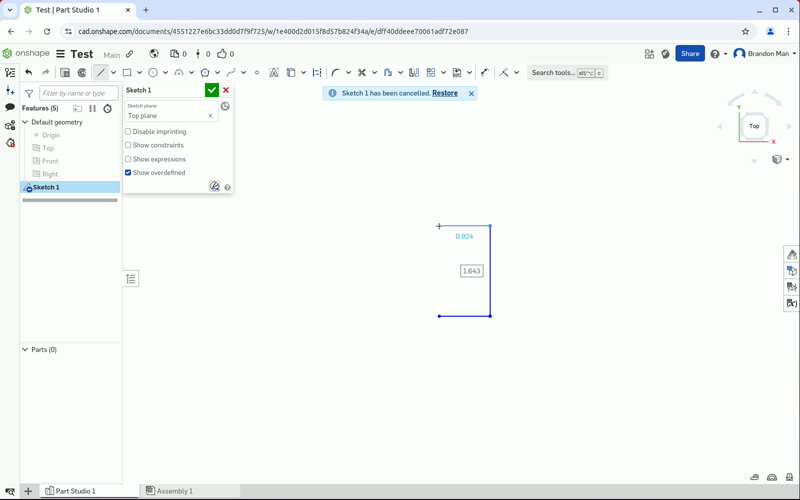
click(439, 225)
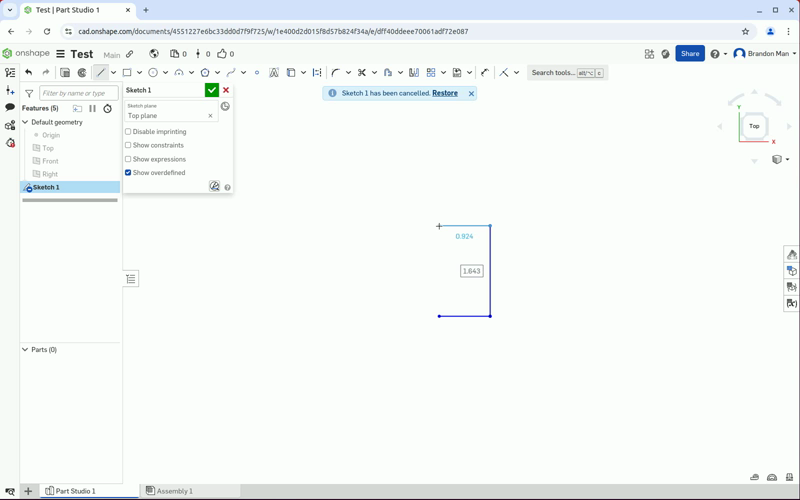
scroll(-6)
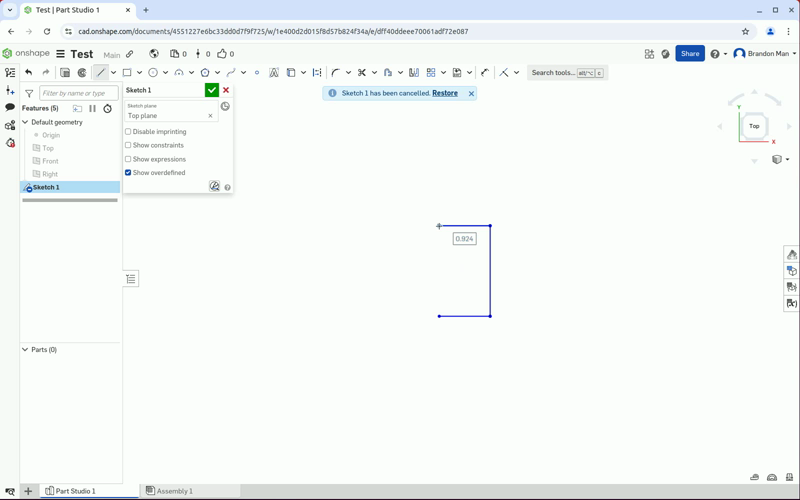
scroll(-6)
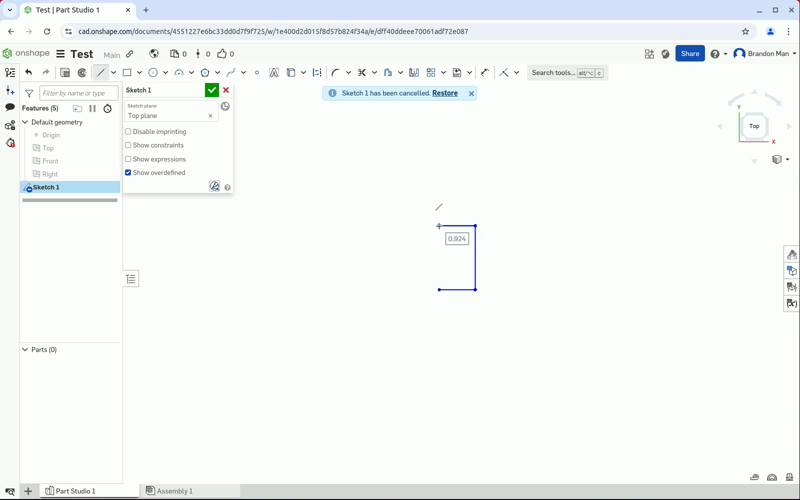
scroll(-6)
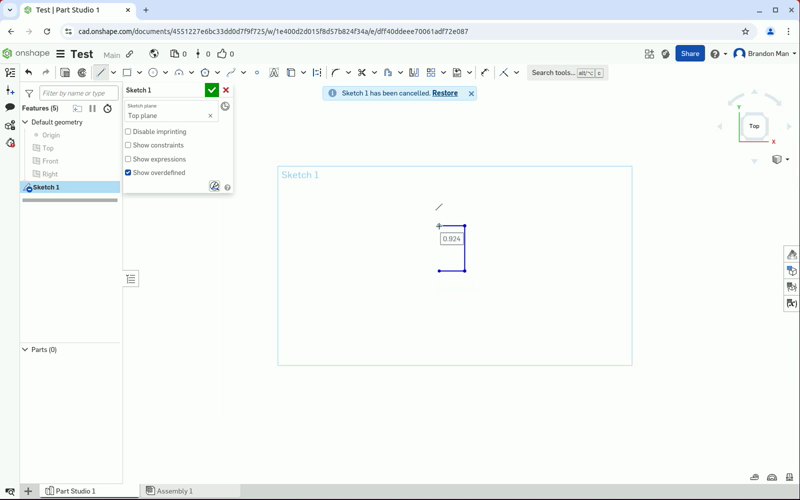
scroll(-6)
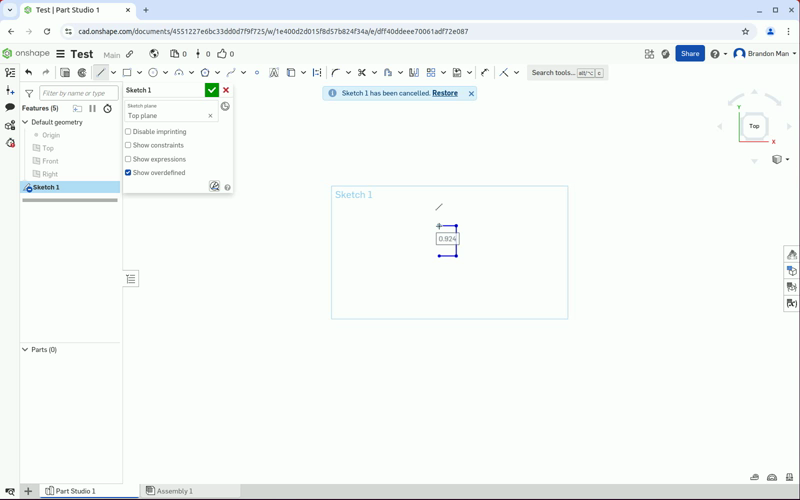
scroll(-6)
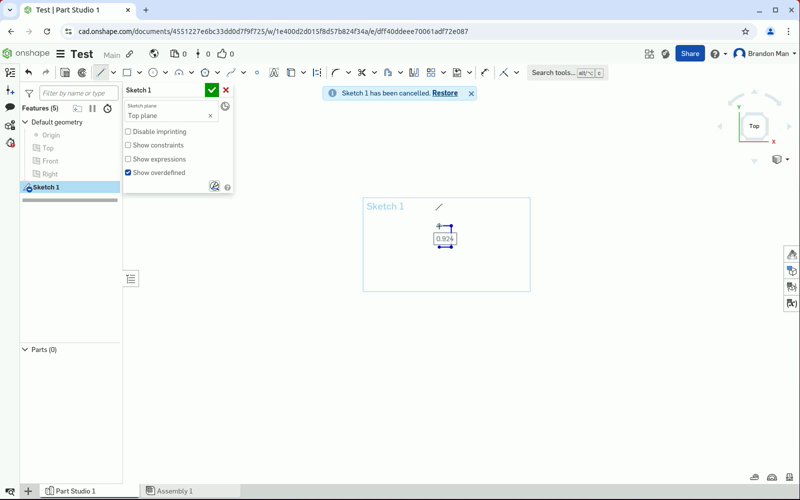
scroll(-6)
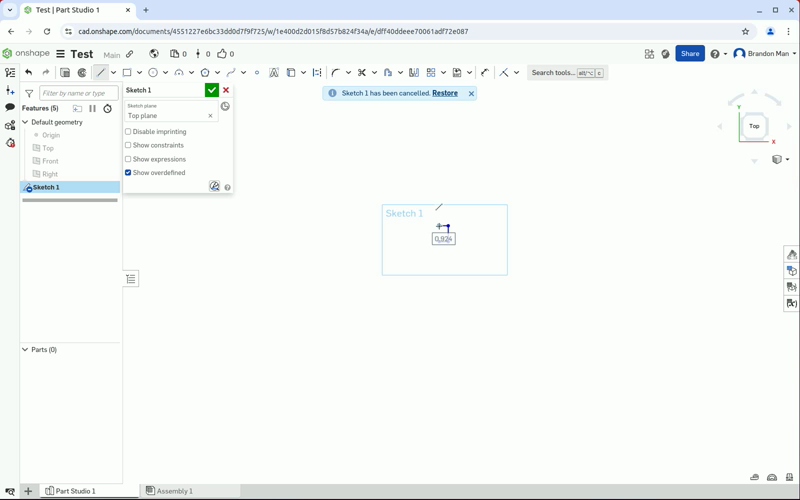
scroll(-6)
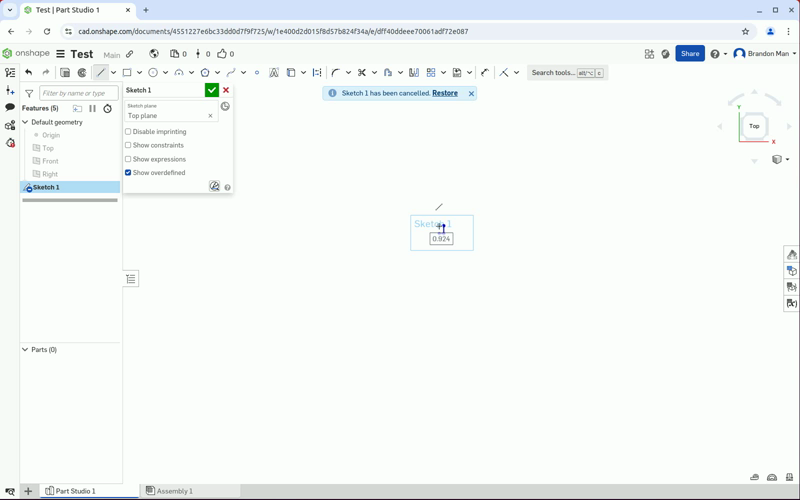
key_up(shift)
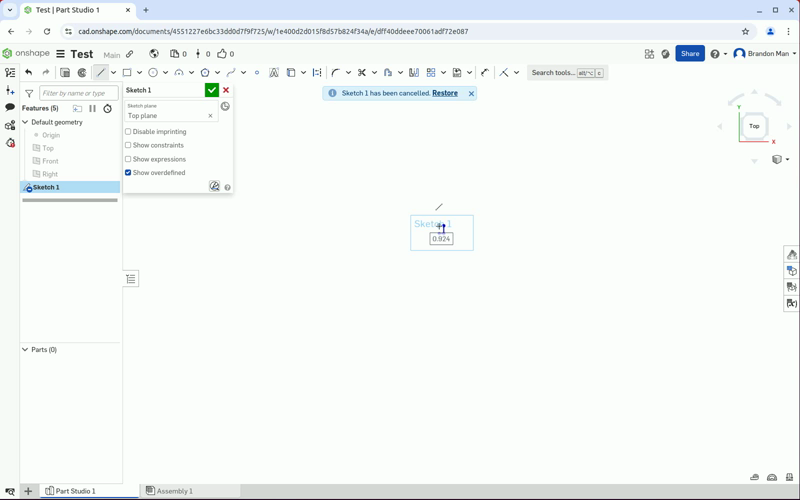
mouse_move(469, 225)
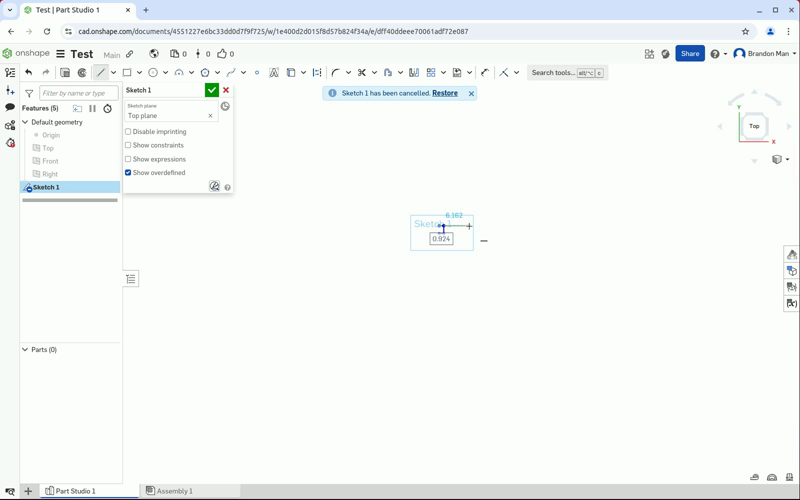
key_down(shift)
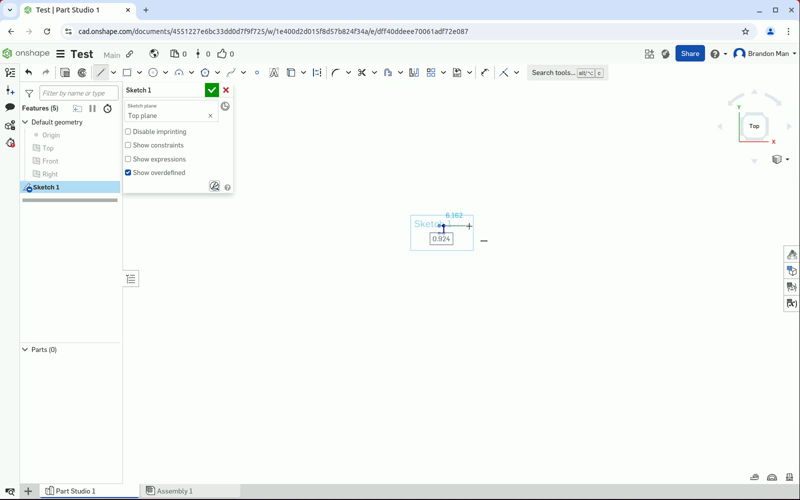
mouse_move(439, 233)
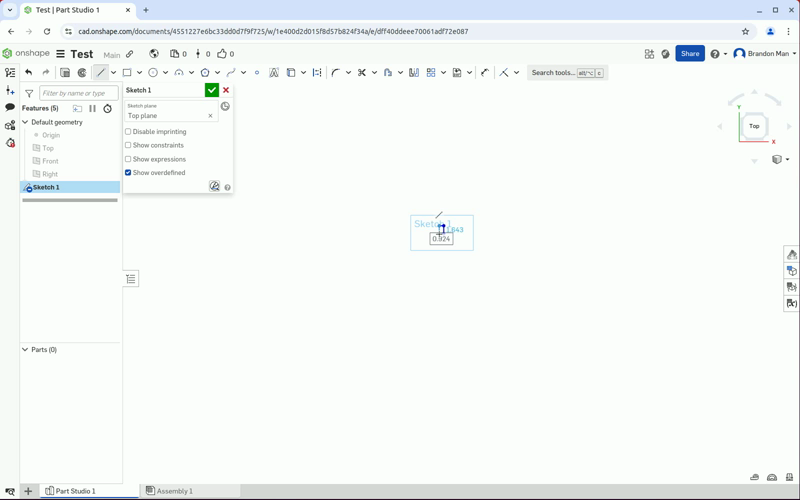
scroll(6)
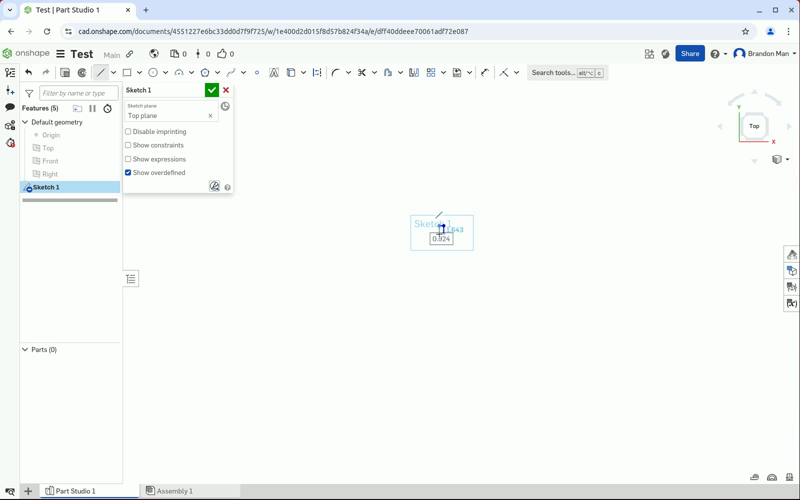
scroll(6)
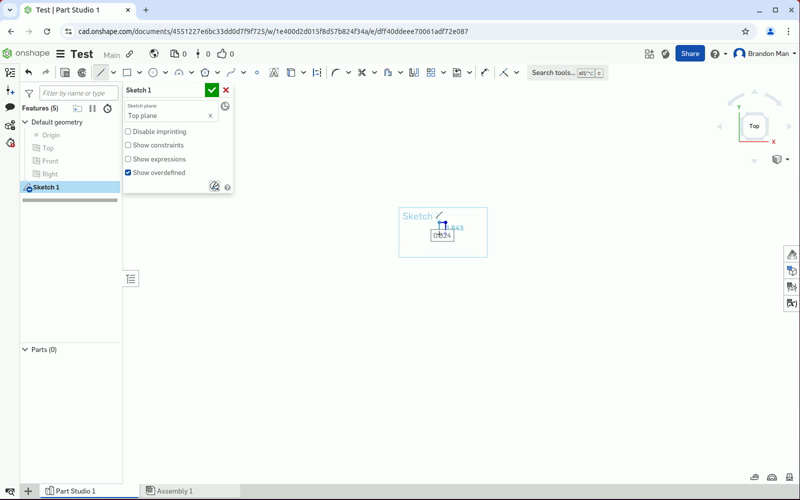
scroll(6)
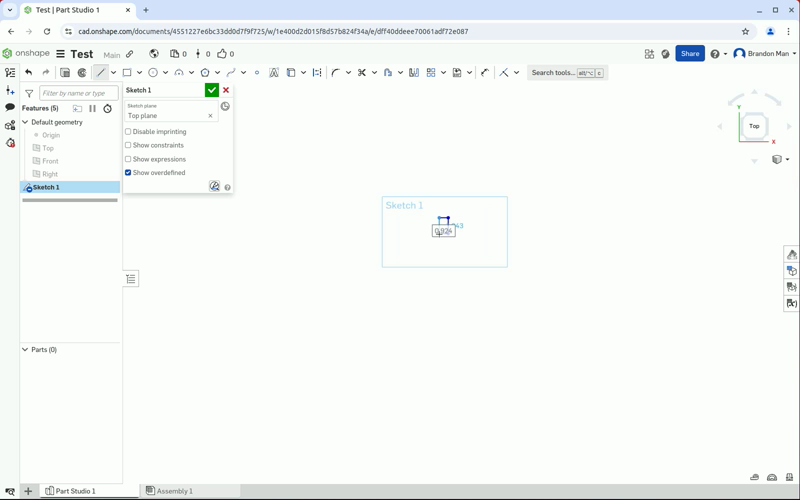
scroll(6)
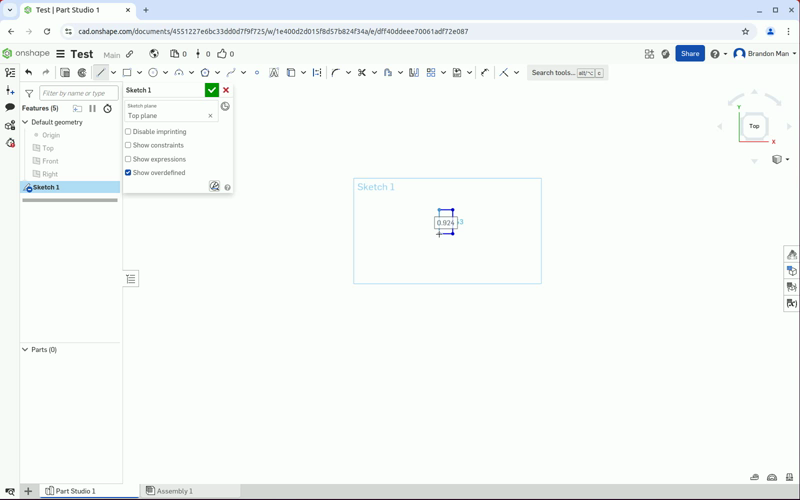
scroll(6)
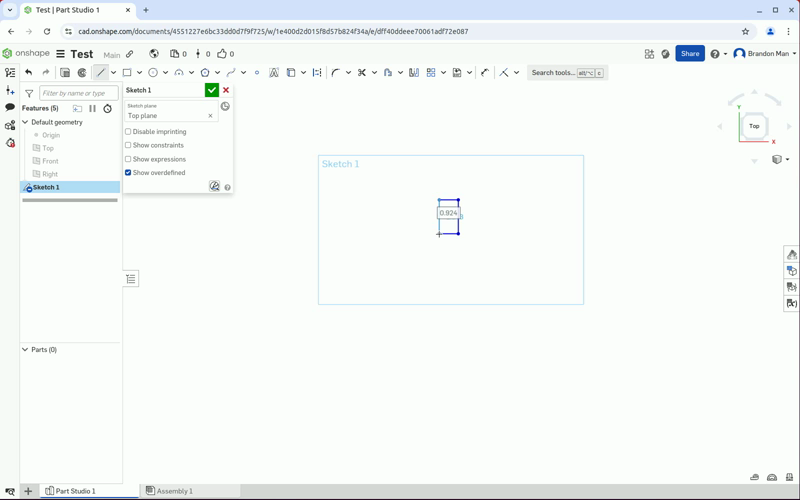
scroll(6)
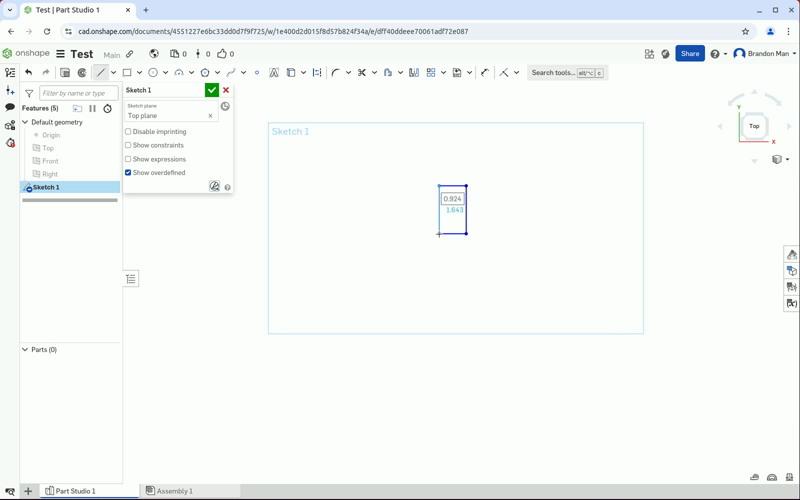
scroll(6)
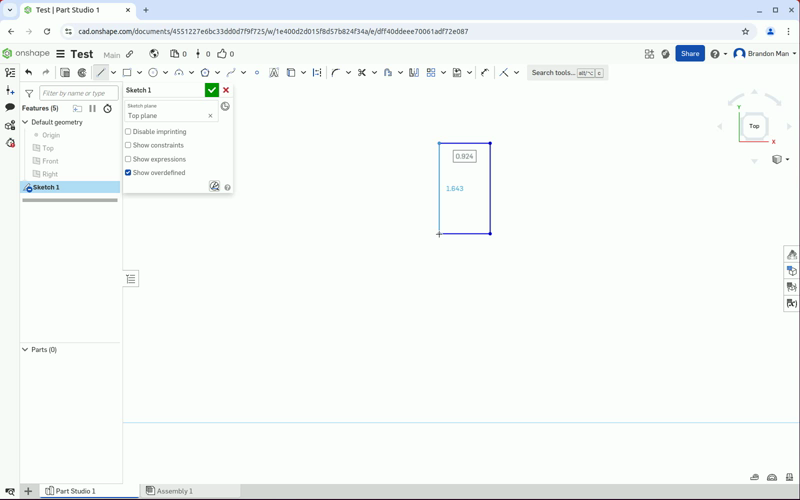
key_up(shift)
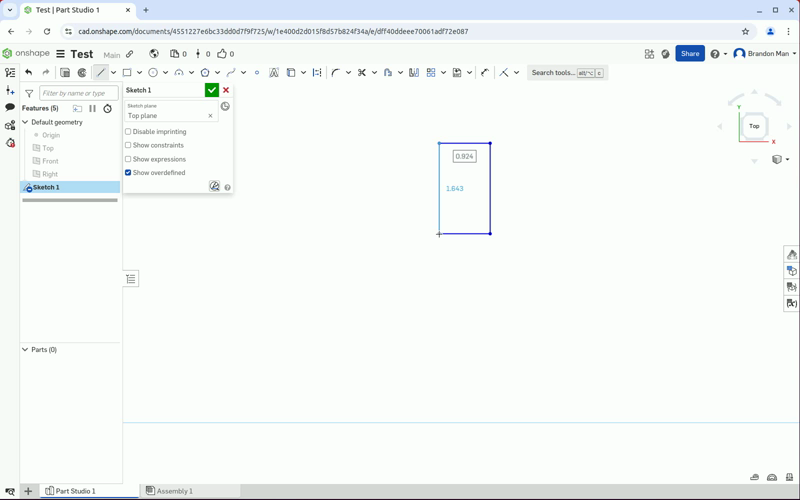
click(439, 233)
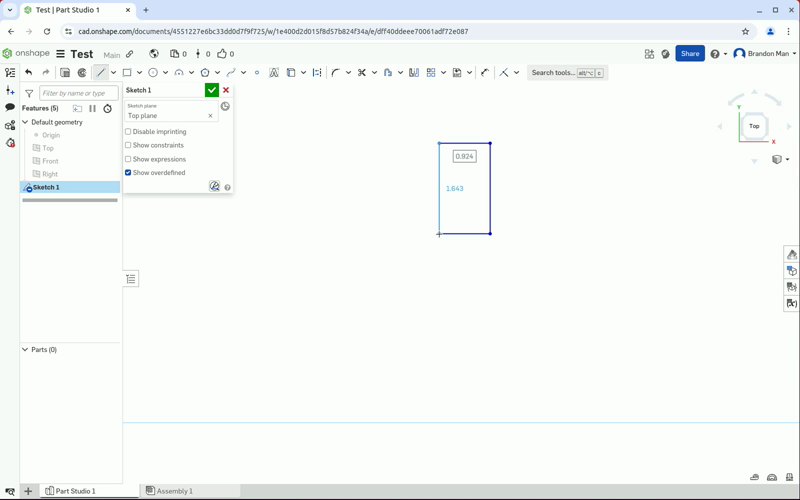
scroll(-6)
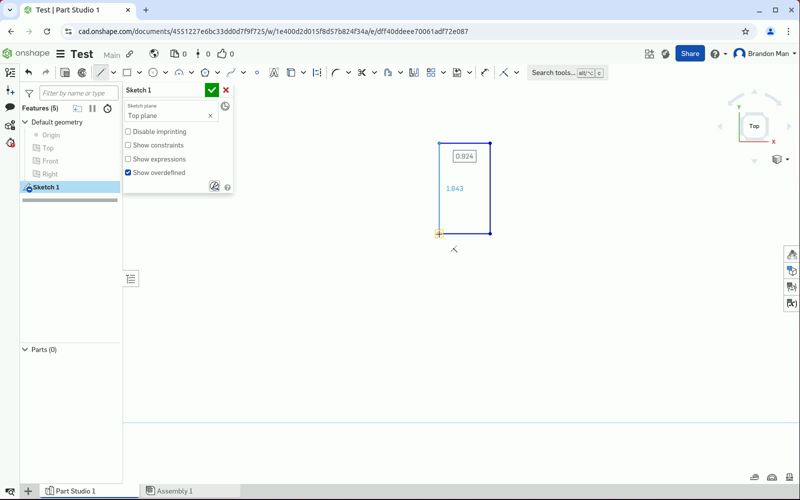
scroll(-6)
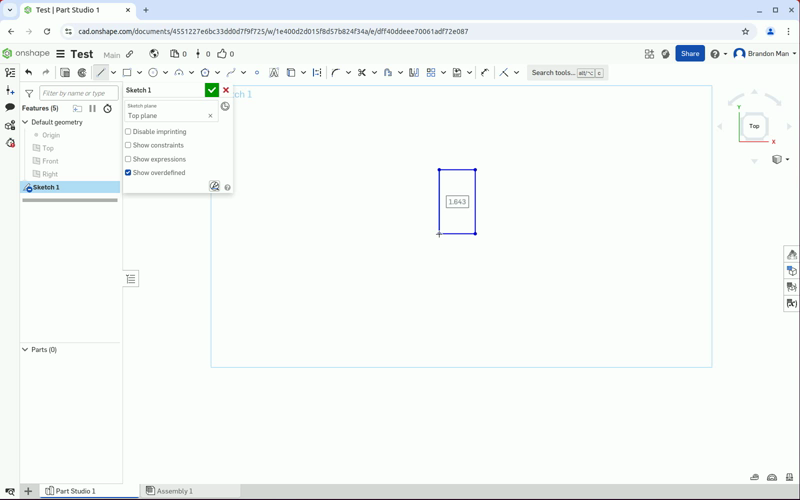
scroll(-6)
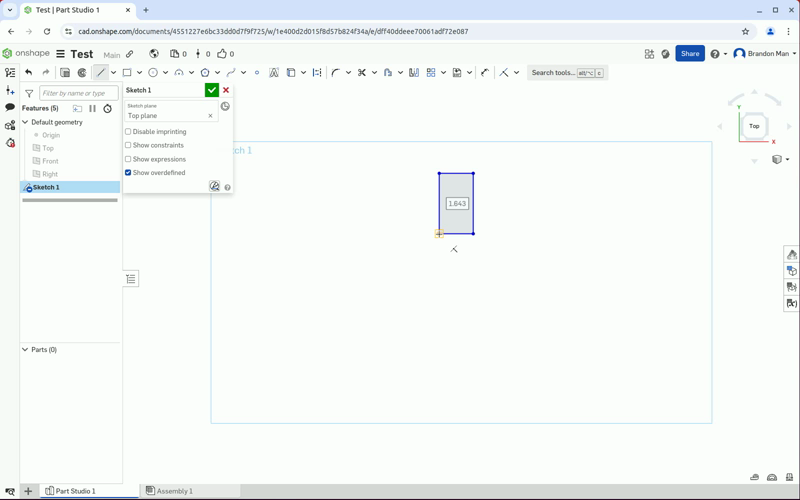
scroll(-6)
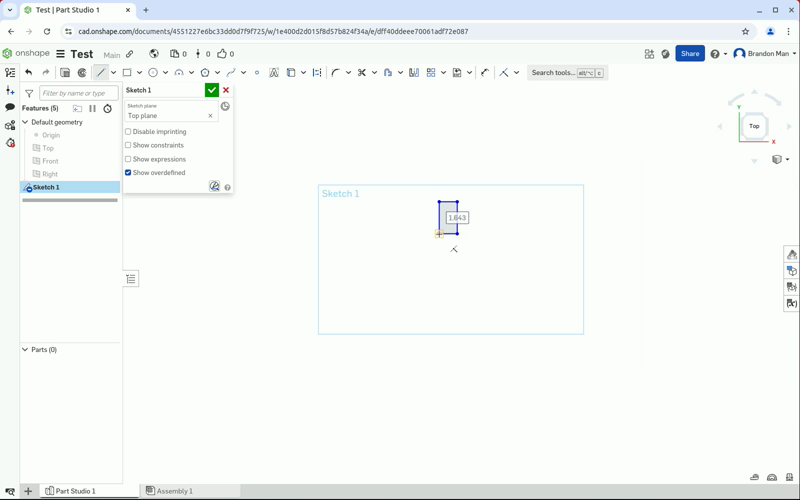
scroll(-6)
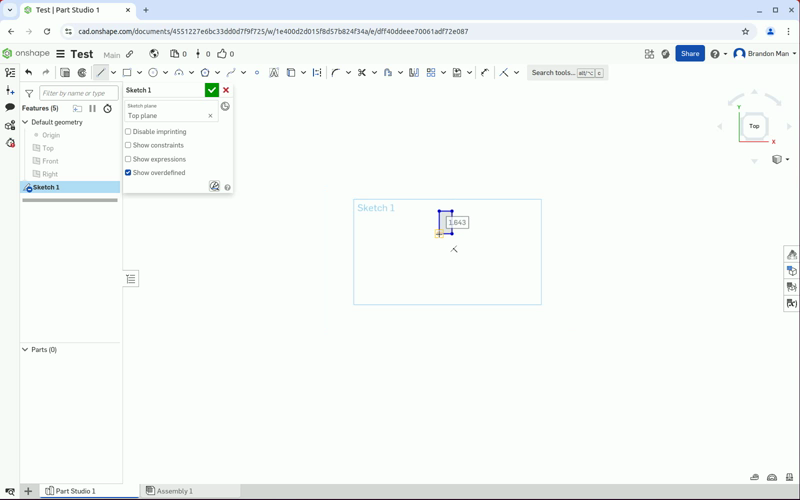
scroll(-6)
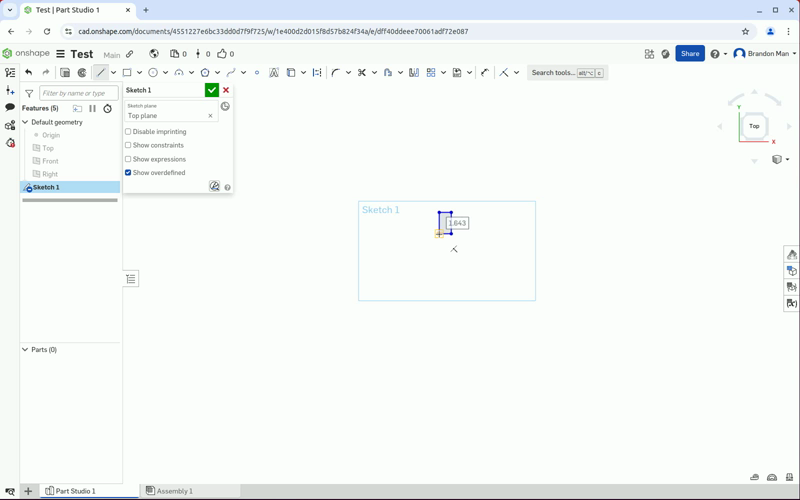
scroll(-6)
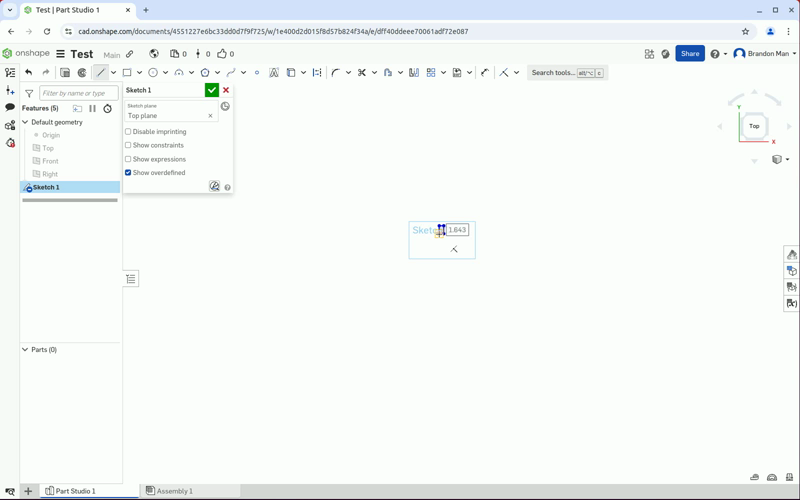
key(esc)
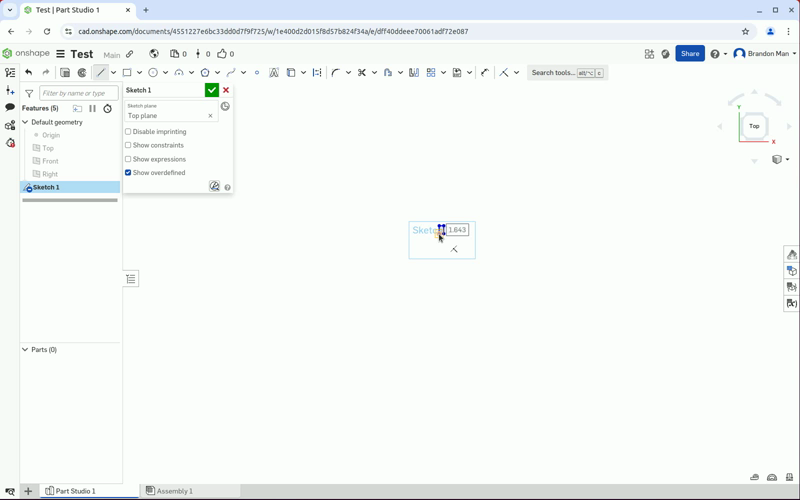
mouse_move(442, 231)
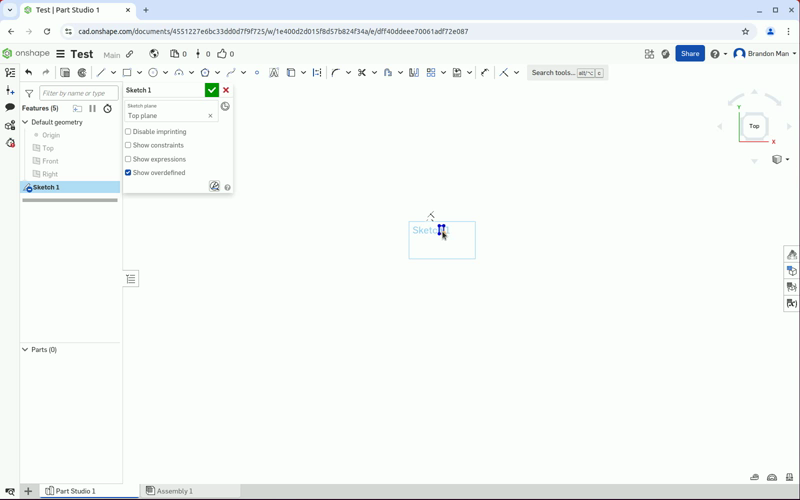
scroll(6)
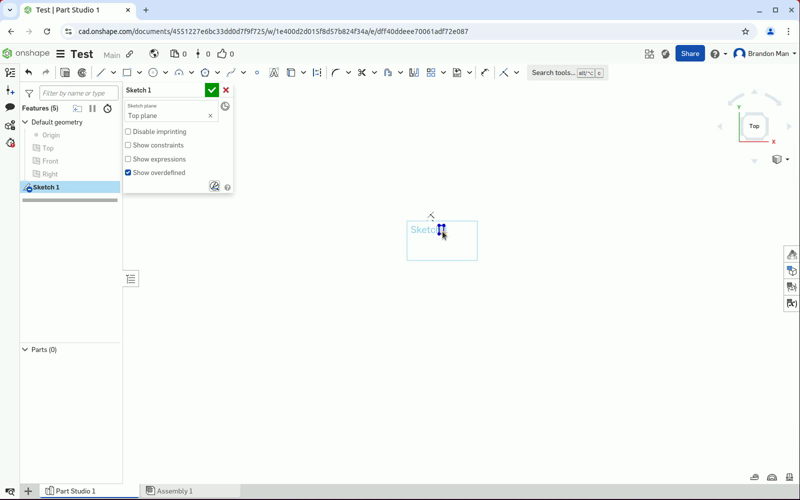
scroll(6)
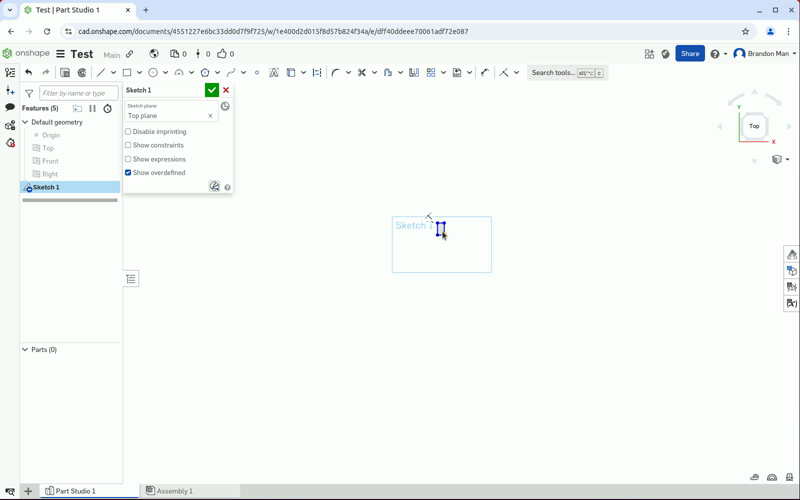
scroll(6)
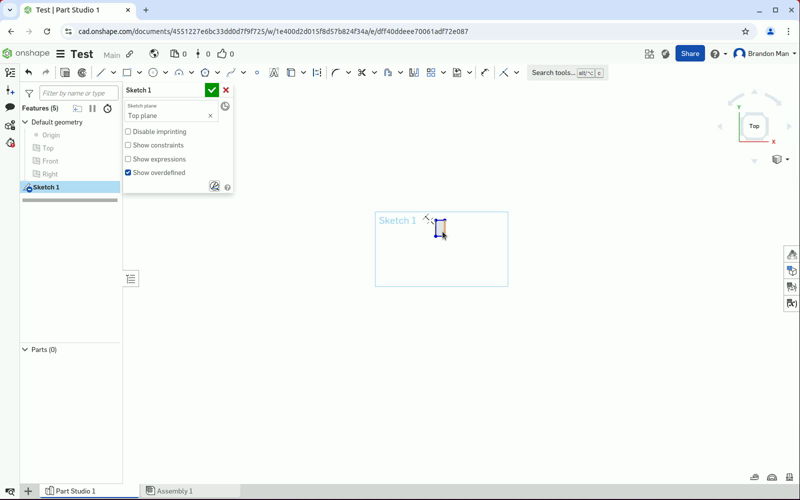
scroll(6)
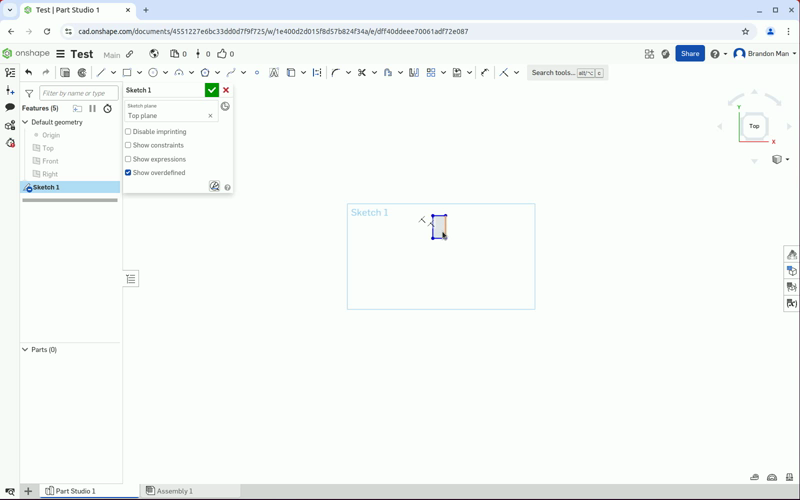
scroll(6)
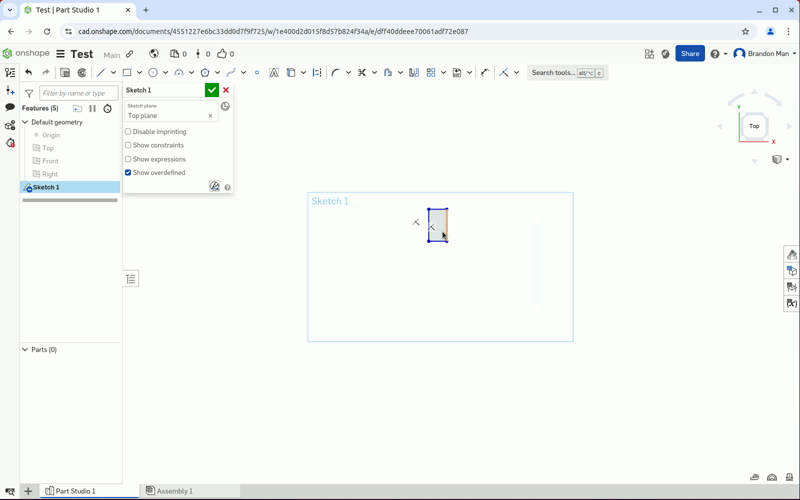
scroll(6)
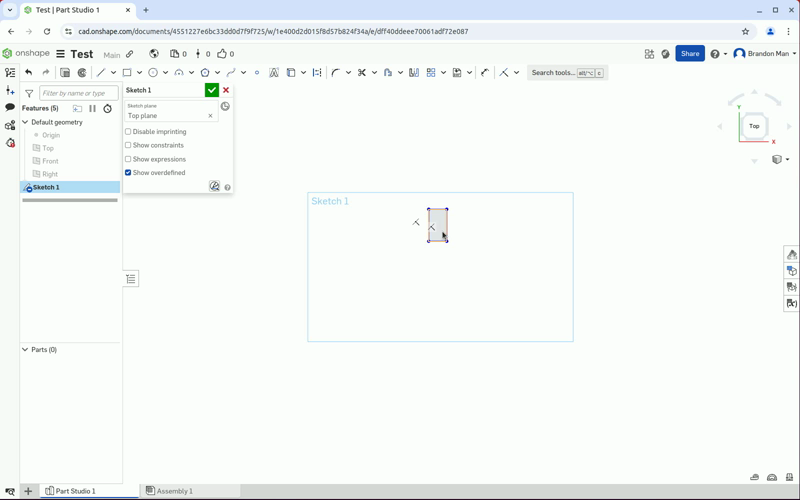
scroll(6)
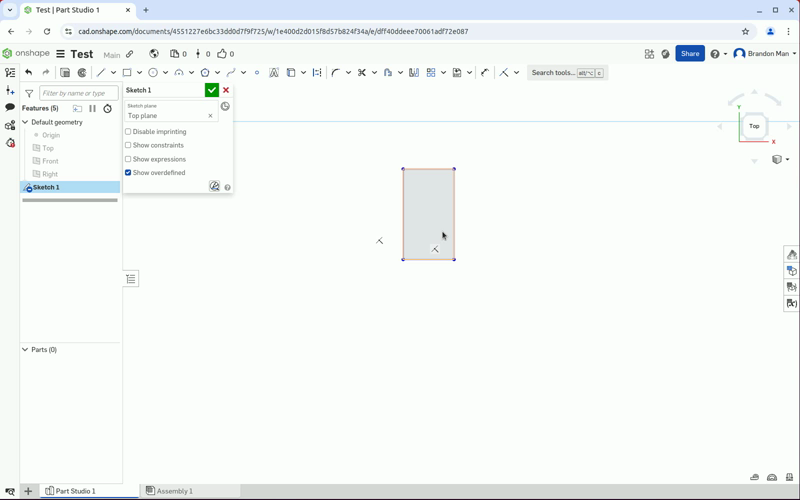
click(442, 231)
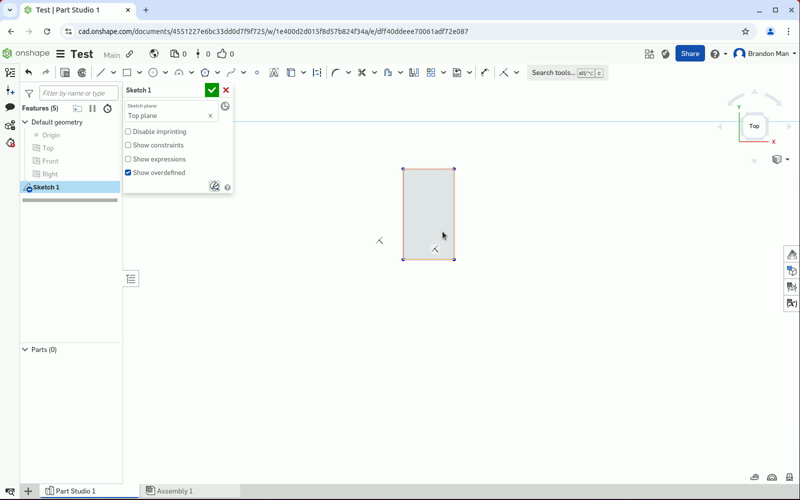
scroll(-6)
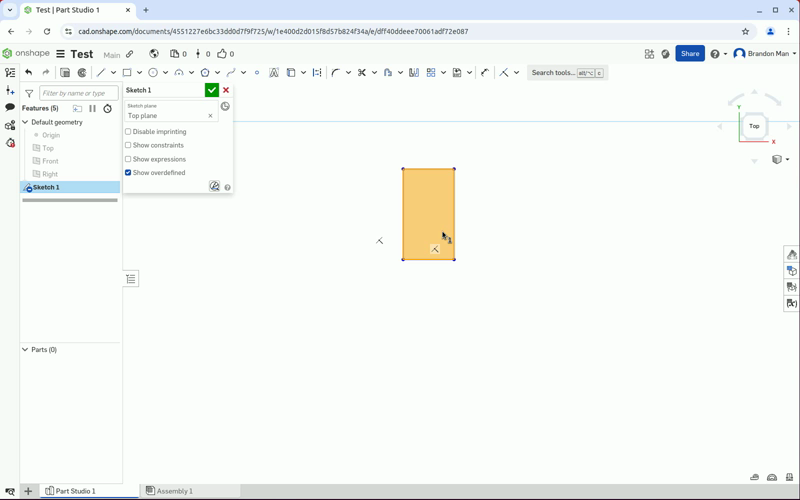
scroll(-6)
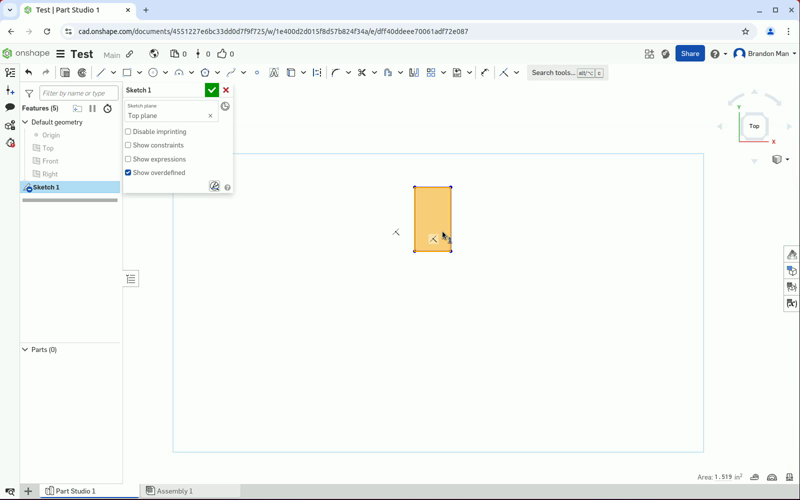
scroll(-6)
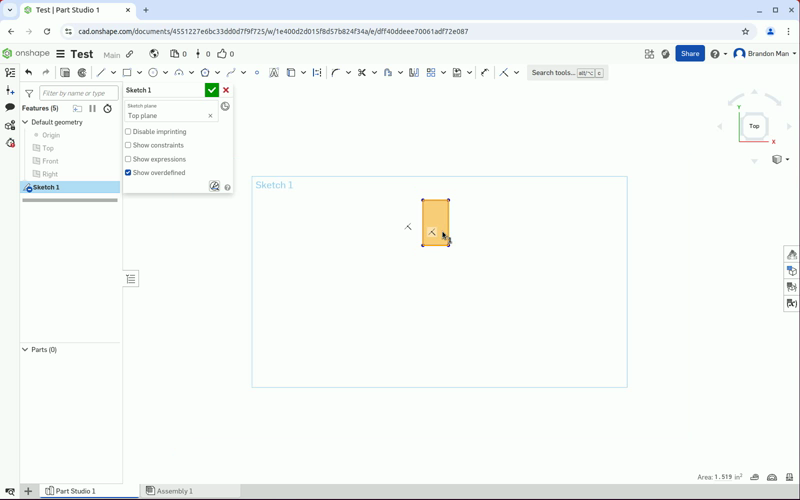
scroll(-6)
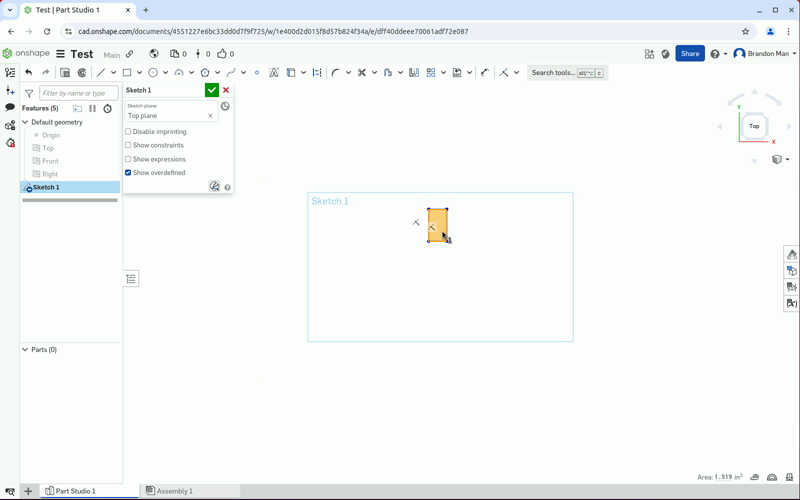
scroll(-6)
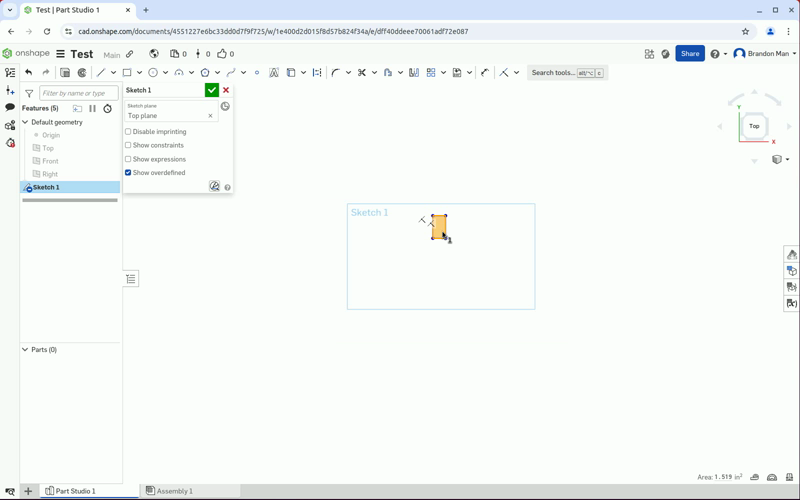
scroll(-6)
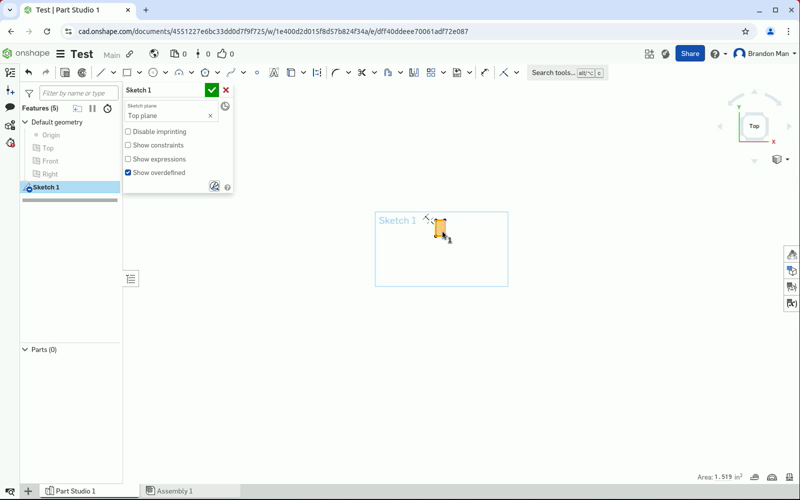
scroll(-6)
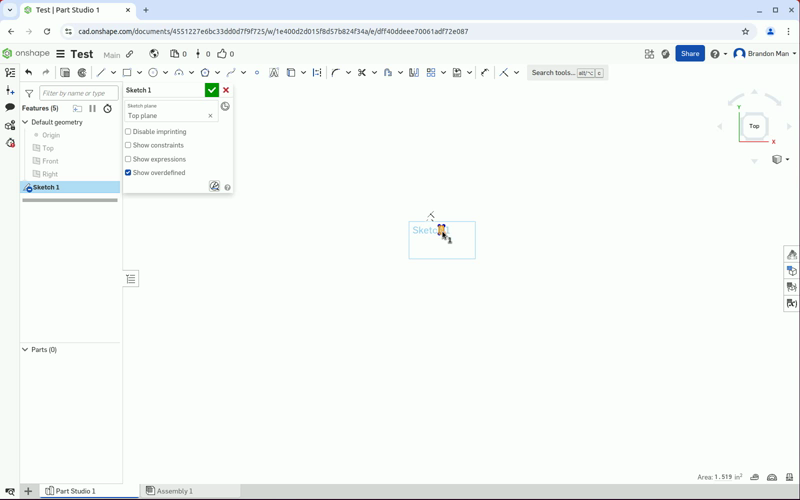
mouse_move(73, 352)
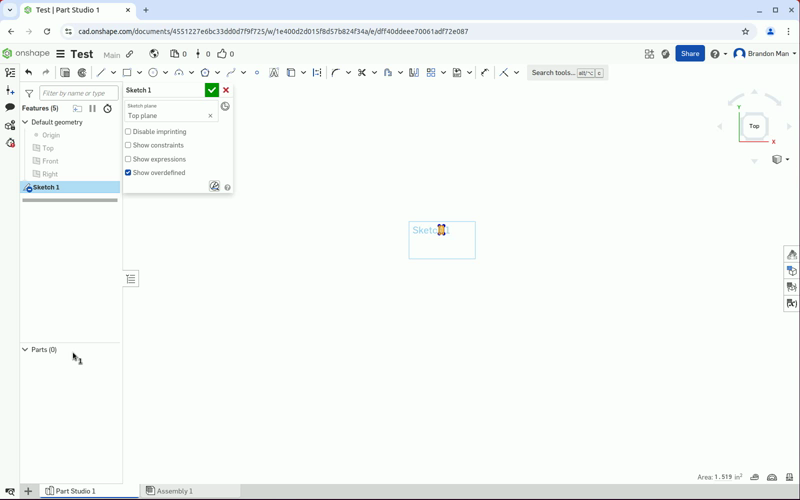
key(shift+y)
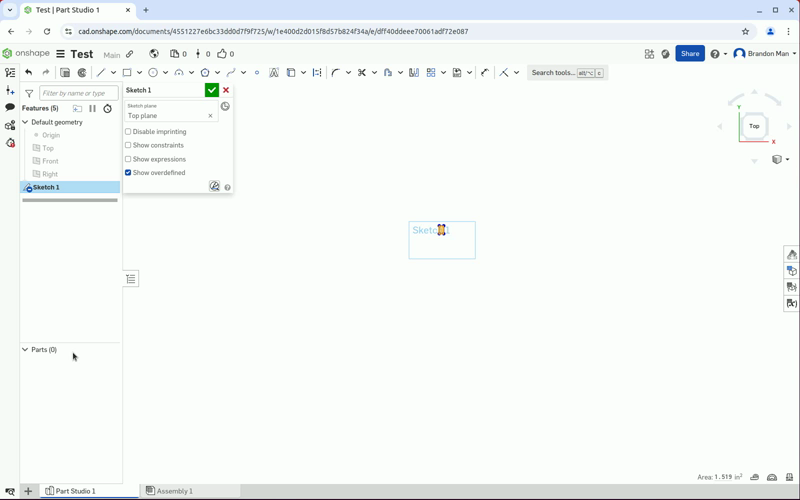
key(shift+e)
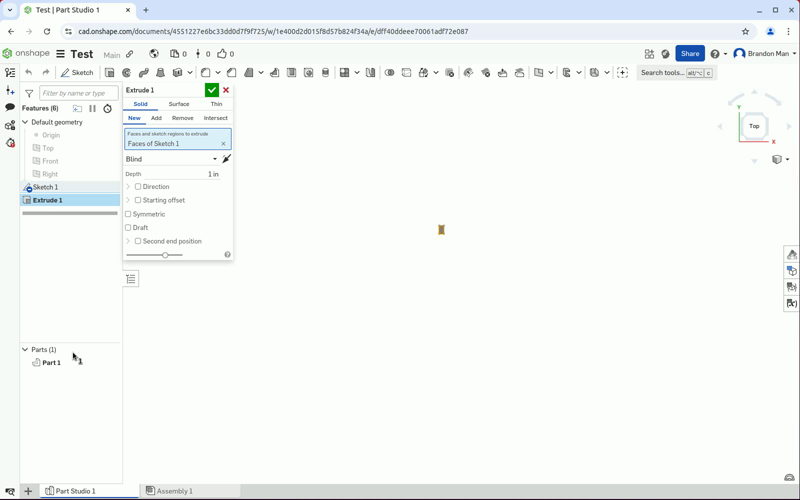
mouse_move(143, 106)
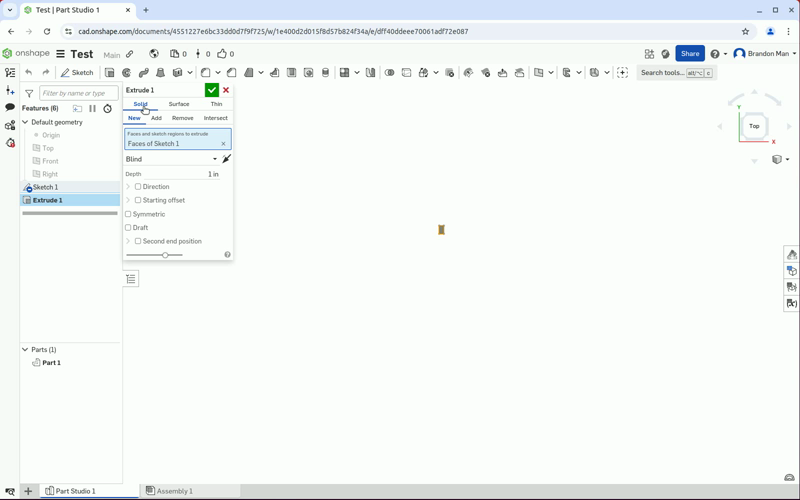
click(143, 106)
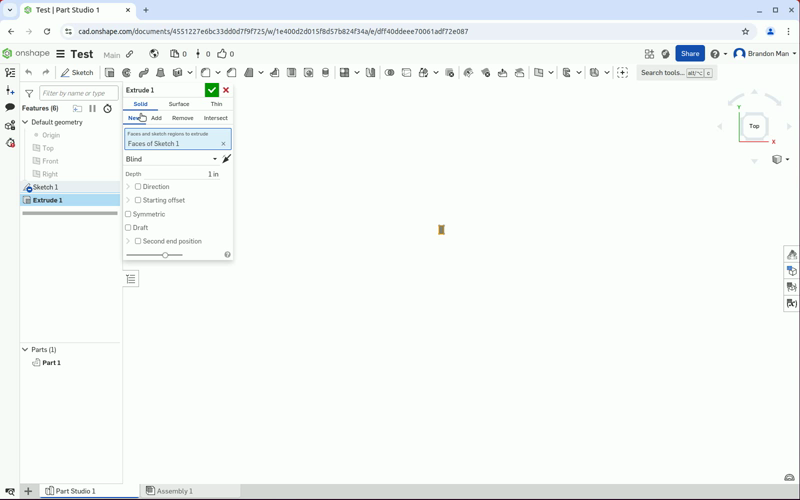
mouse_move(137, 120)
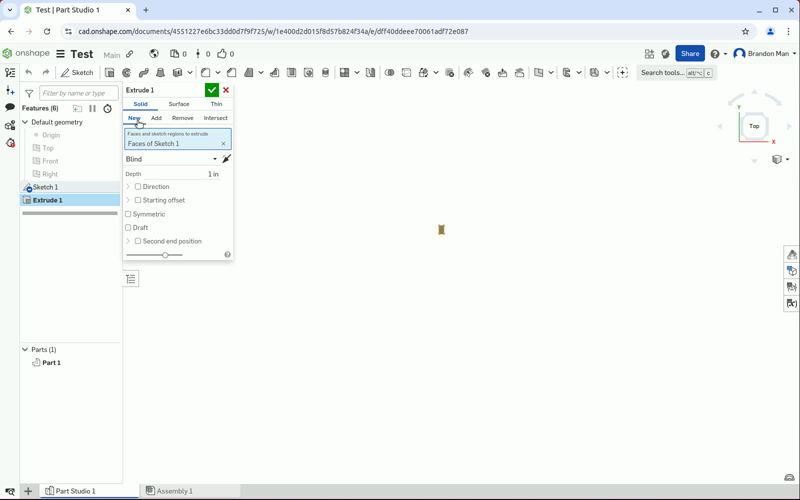
click(137, 120)
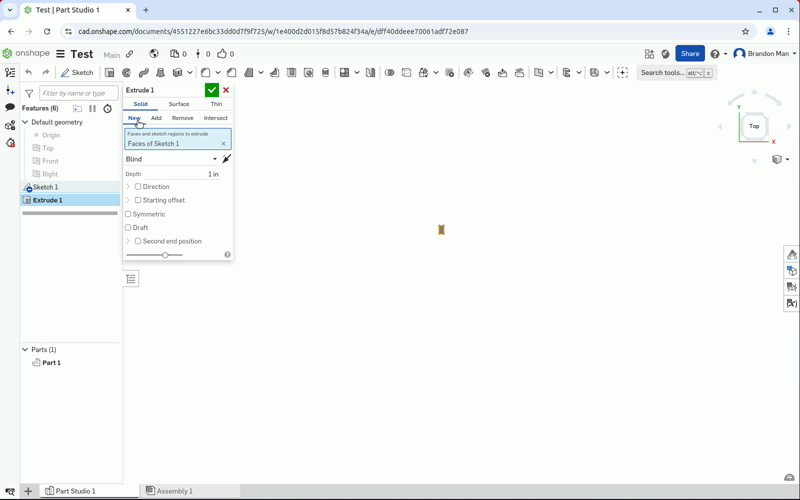
key(tab, 4)
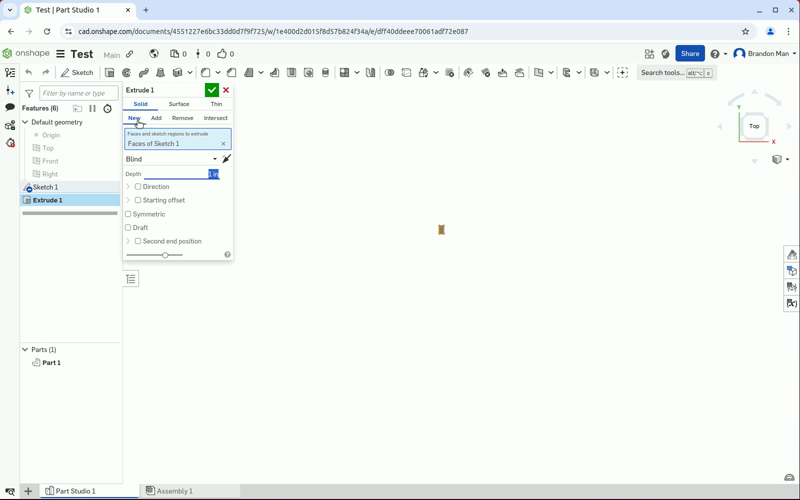
text(23.108)
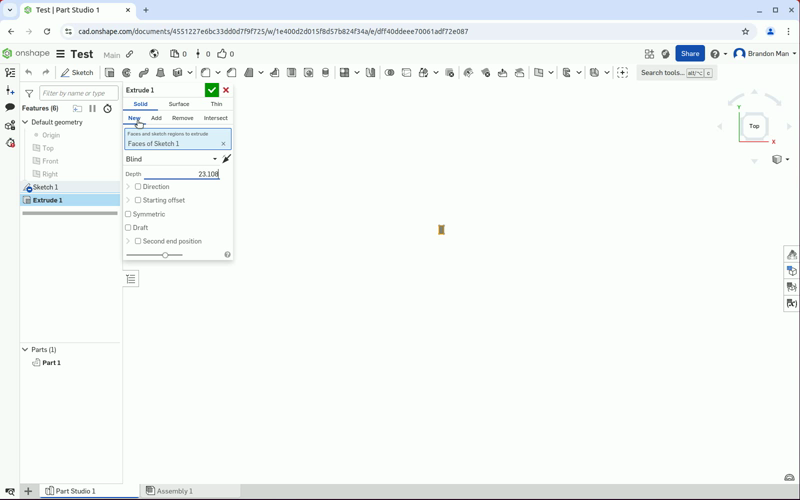
key(tab, 3)
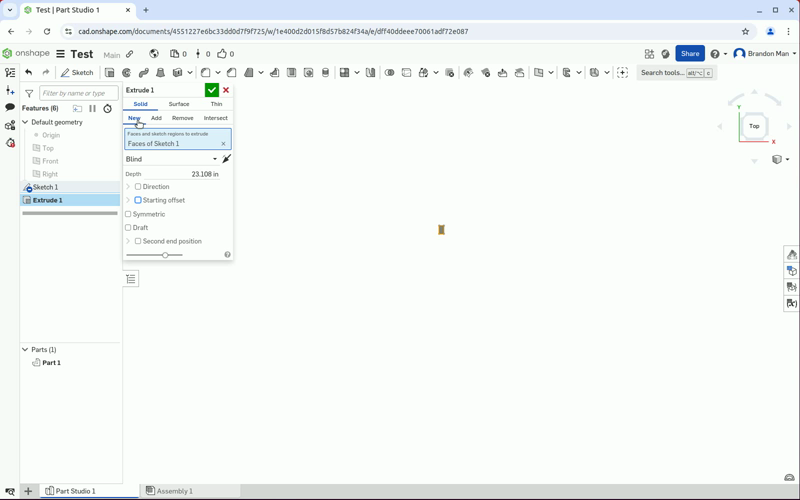
key(tab, 2)
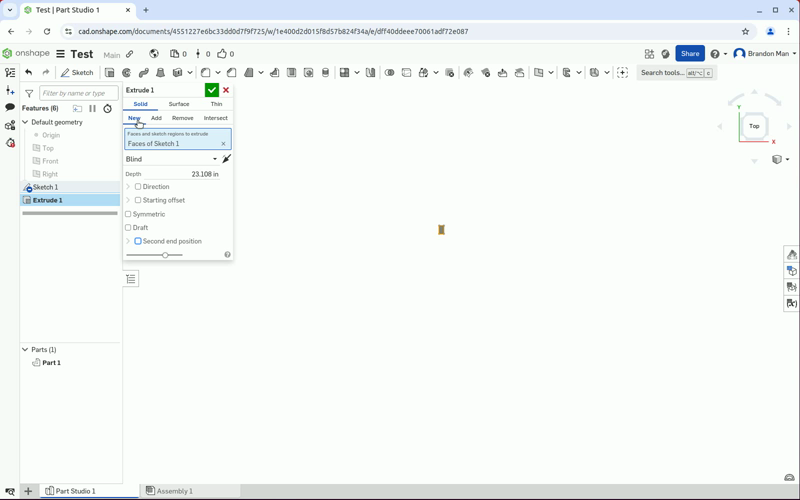
key(space)
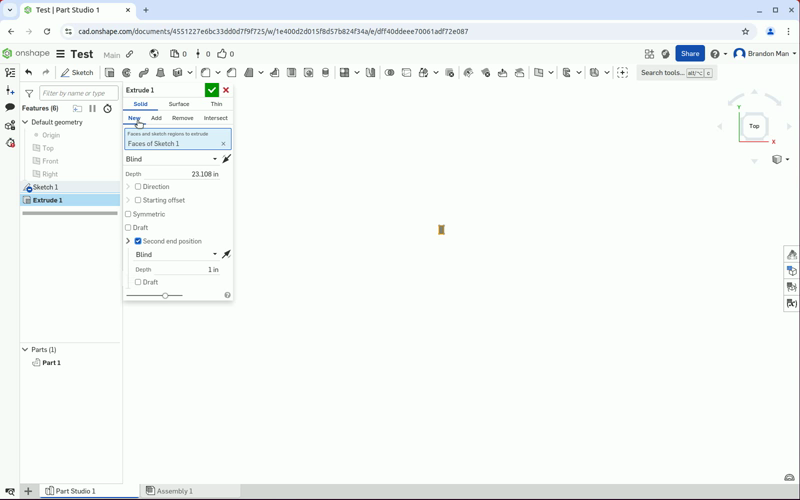
key(tab, 3)
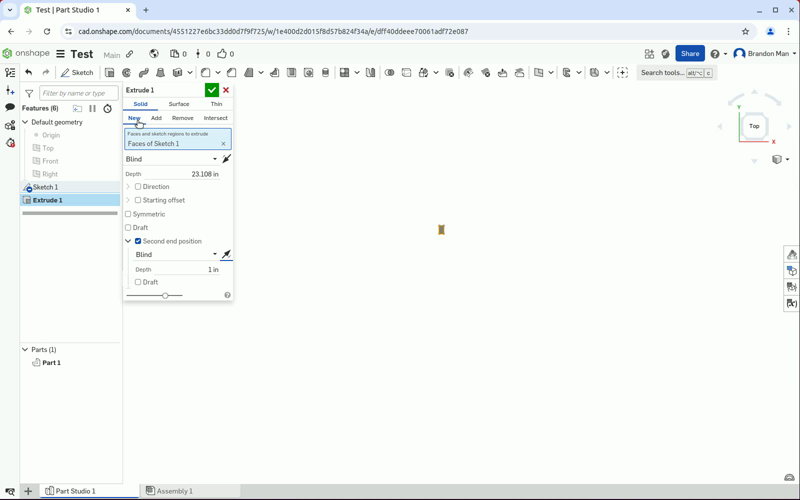
text(23.108)
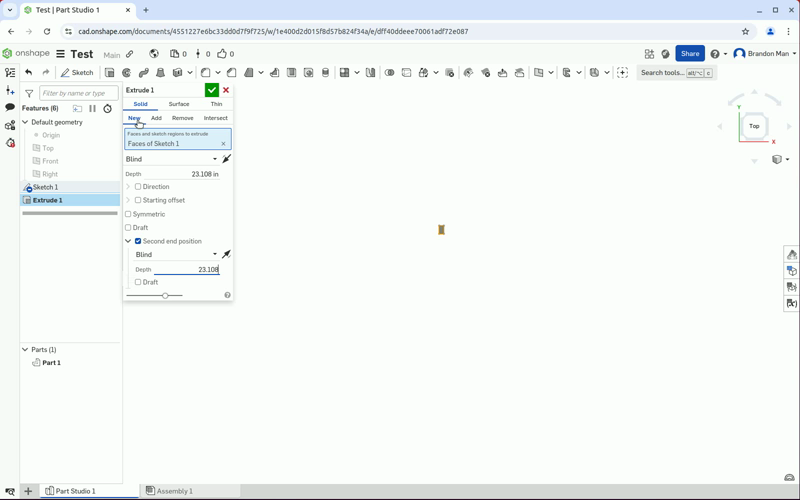
key(enter)
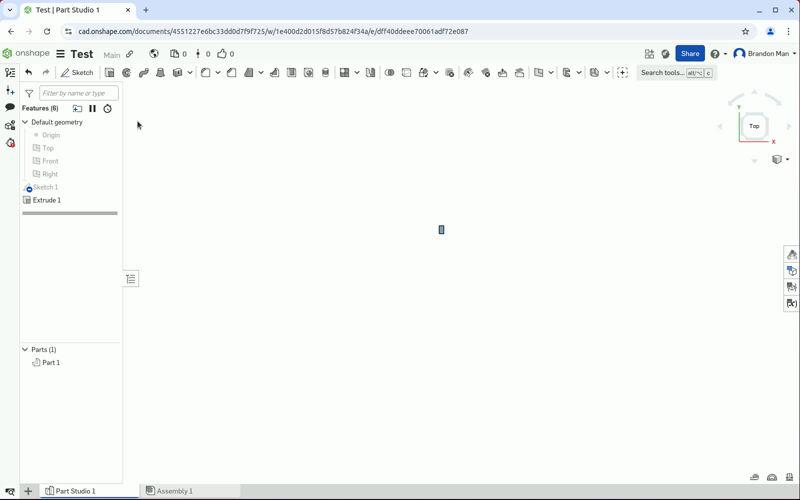
key(shift+h)
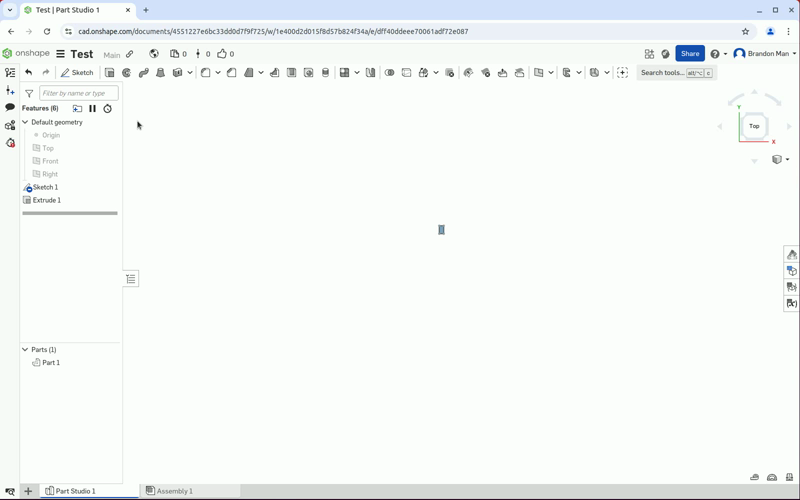
key(shift+h)
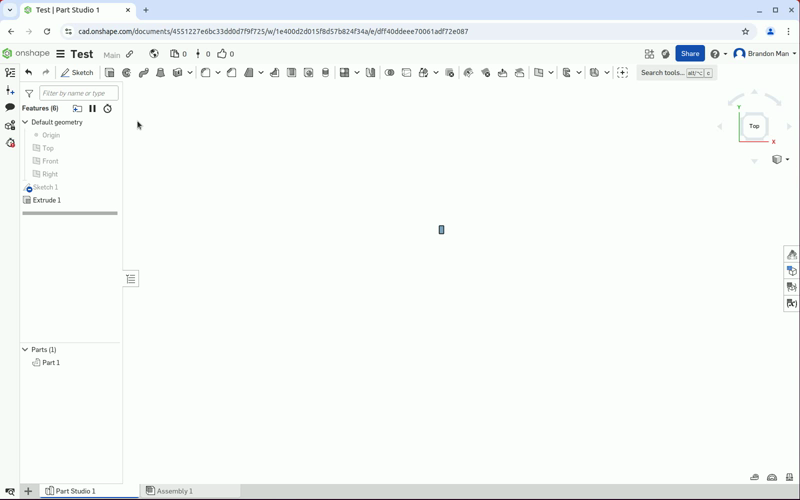
mouse_move(73, 189)
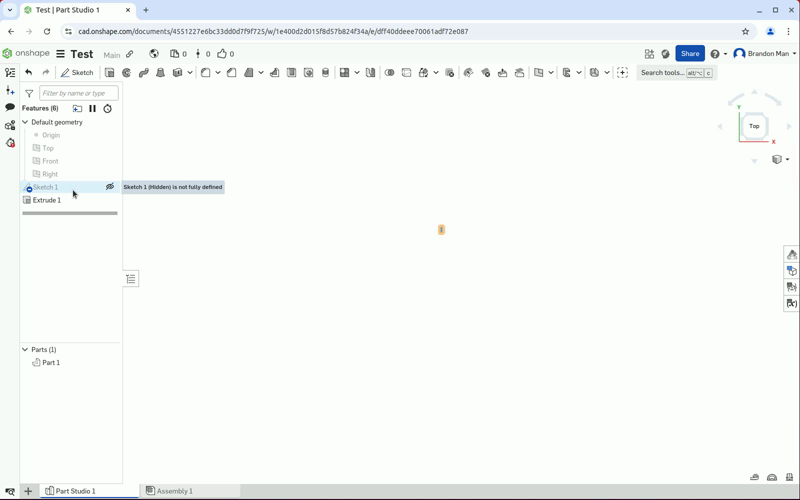
click(73, 189)
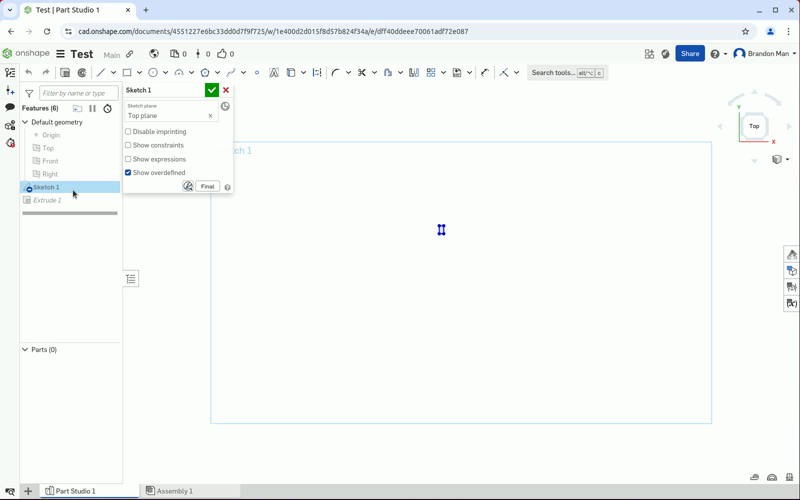
mouse_move(229, 92)
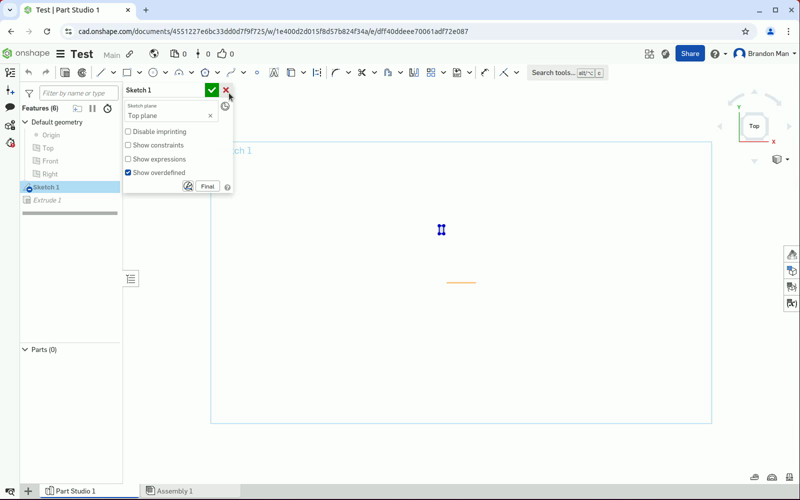
click(229, 92)
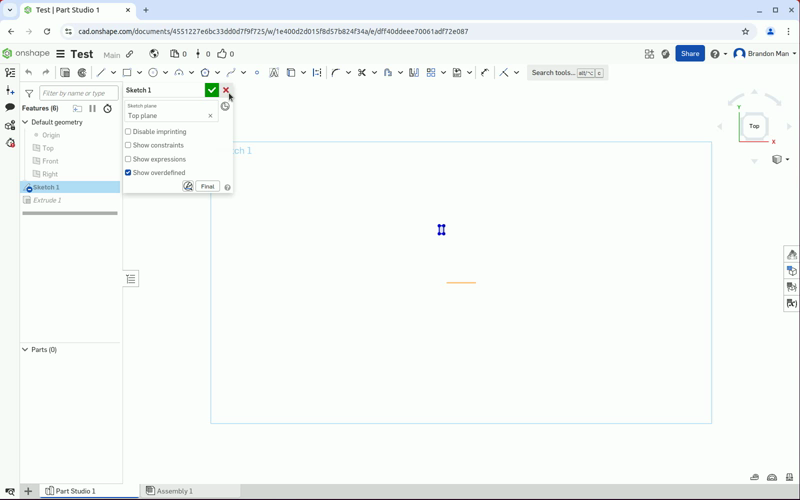
key(shift+s)
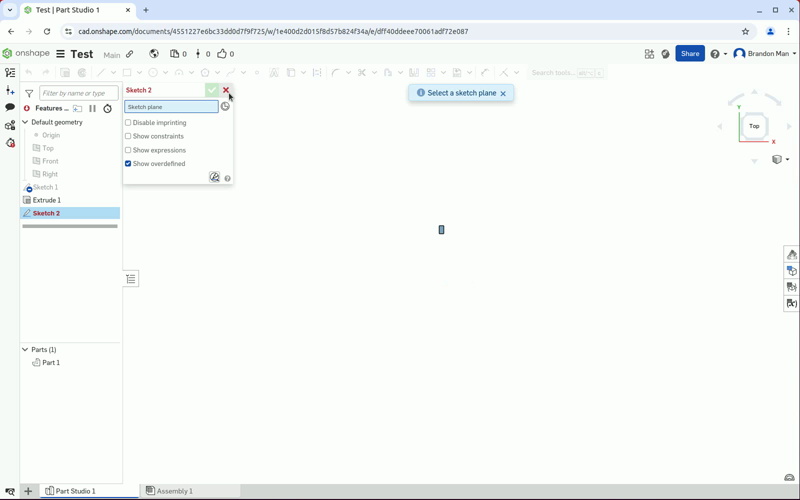
mouse_move(73, 150)
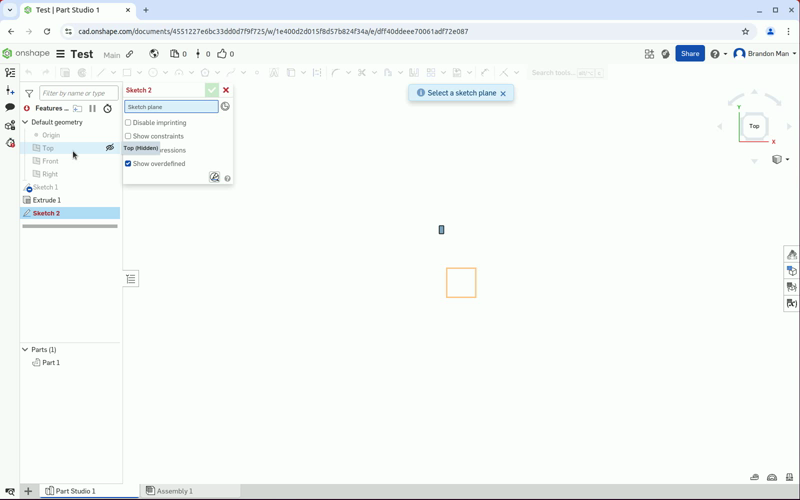
click(73, 150)
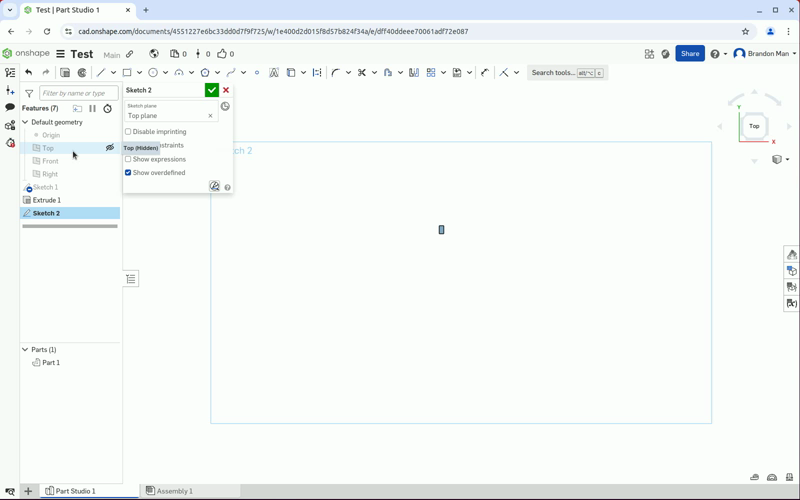
mouse_move(73, 352)
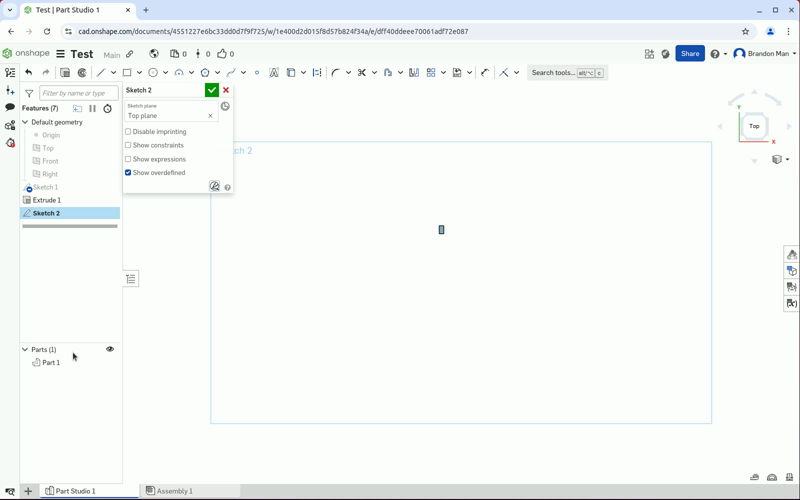
key(y)
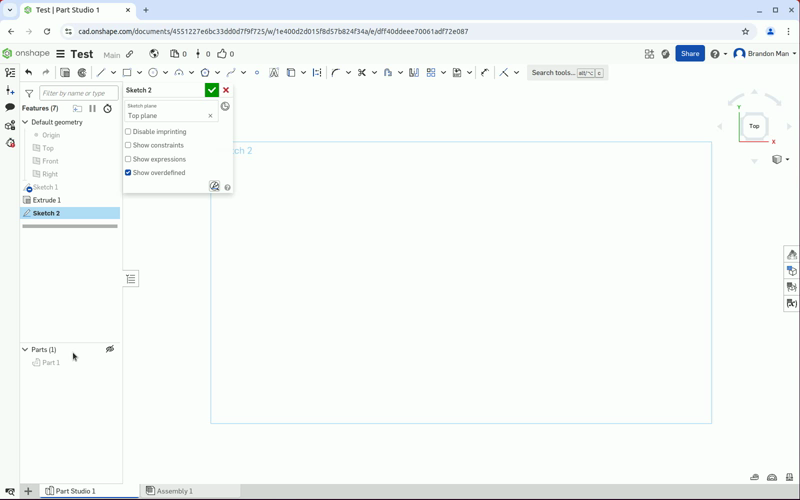
key(l)
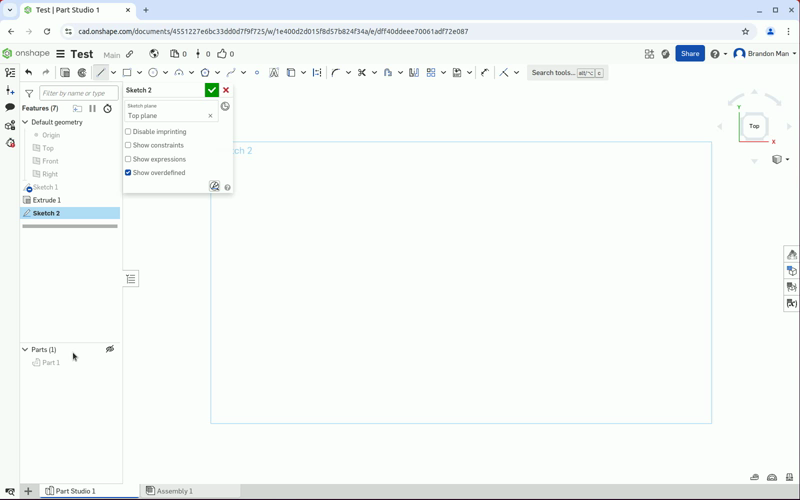
key_down(shift)
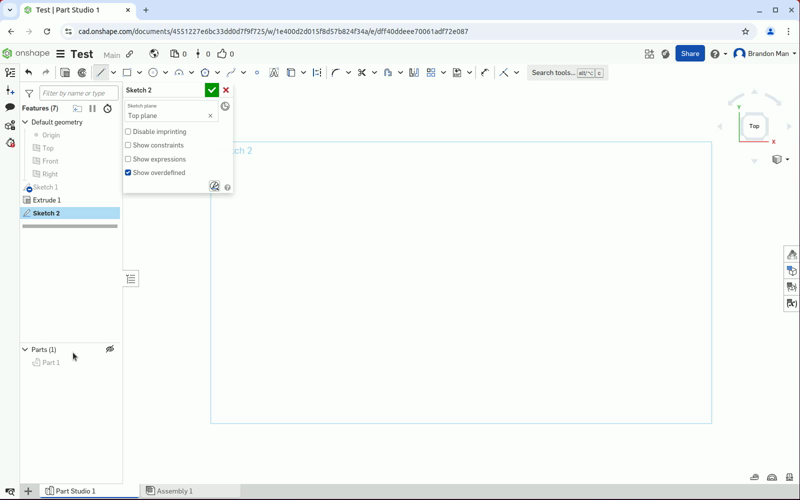
mouse_move(439, 339)
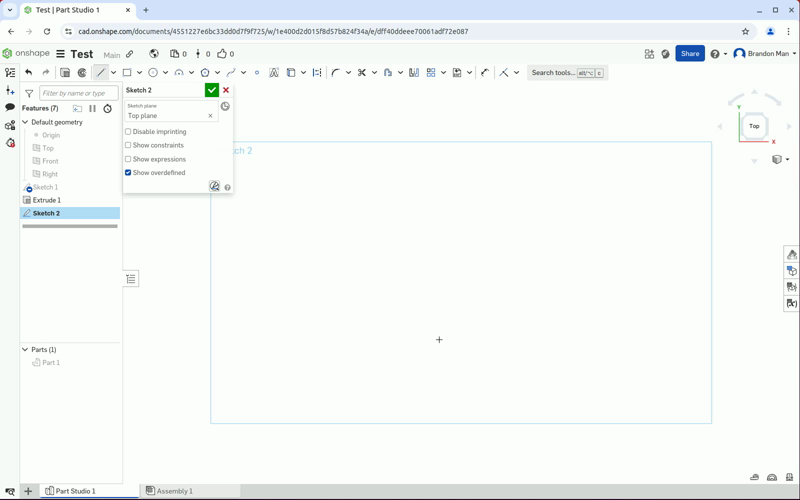
click(439, 339)
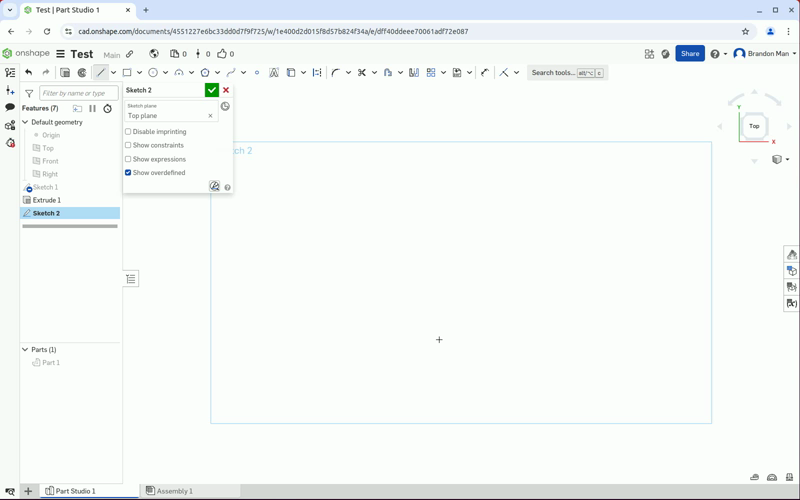
key_up(shift)
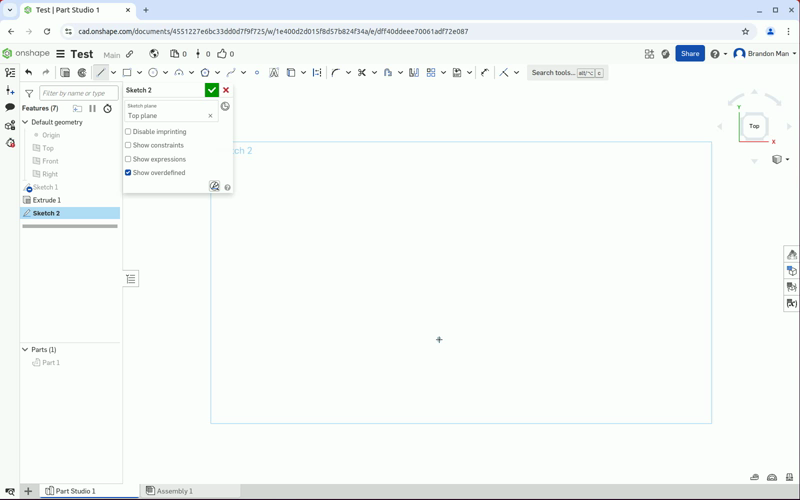
key_down(shift)
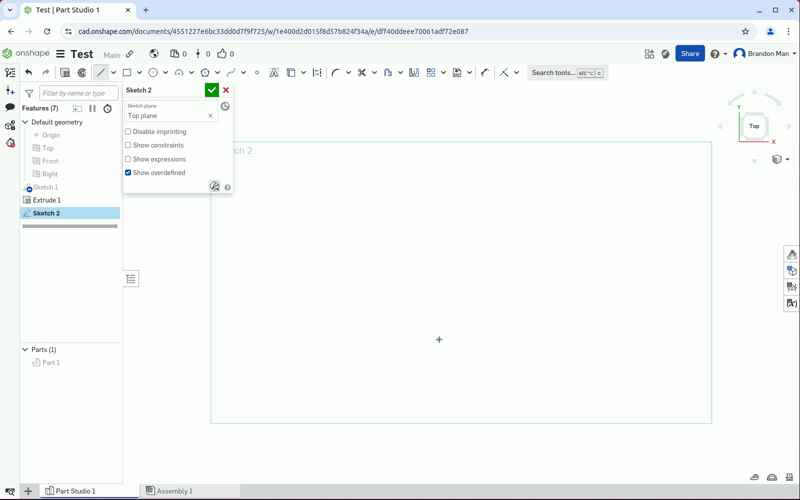
mouse_move(469, 339)
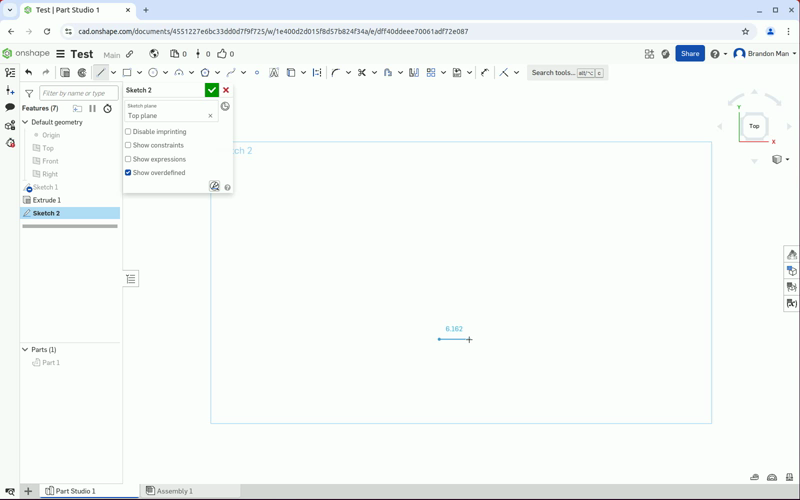
mouse_move(443, 339)
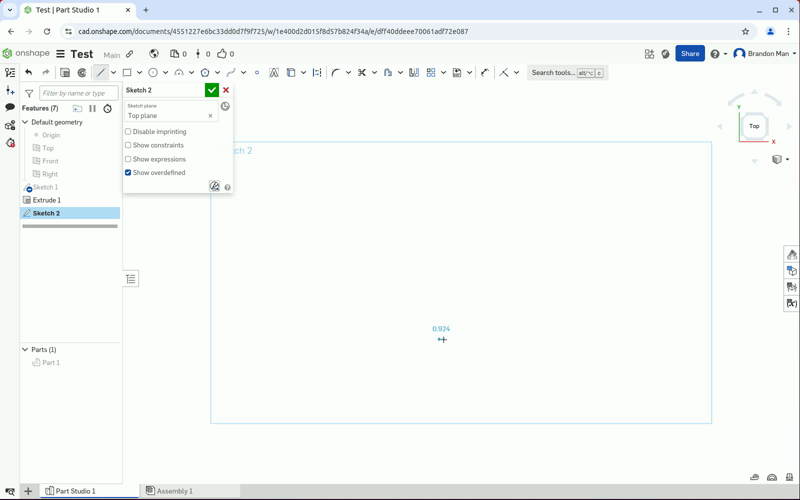
scroll(6)
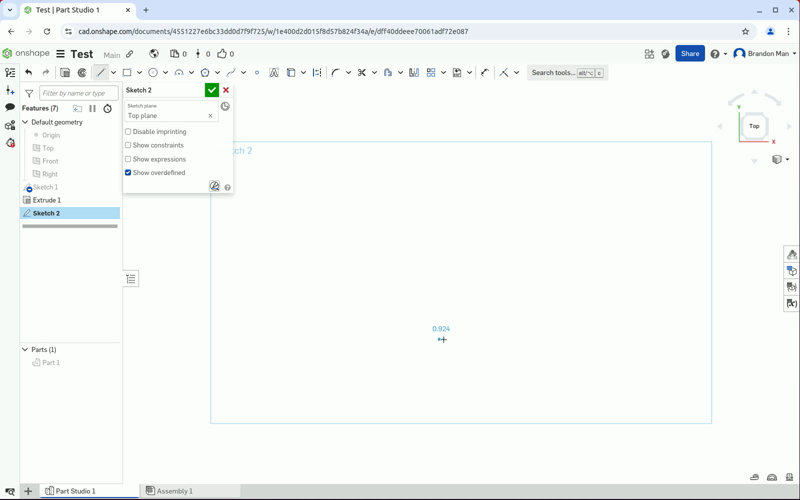
scroll(6)
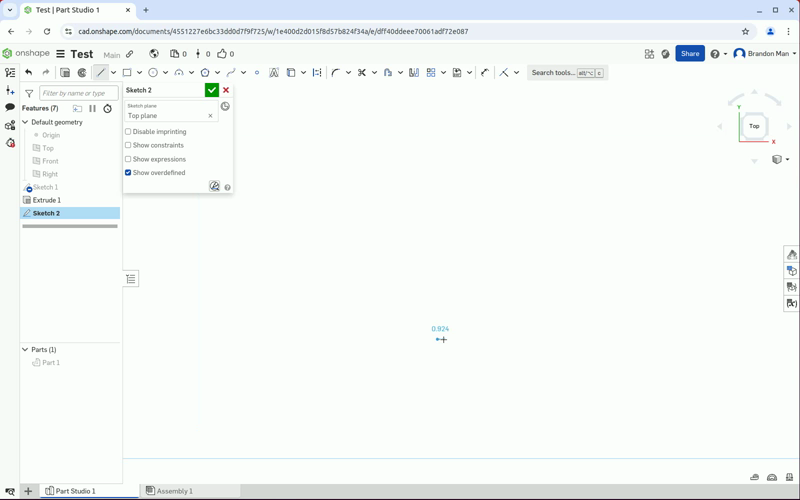
scroll(6)
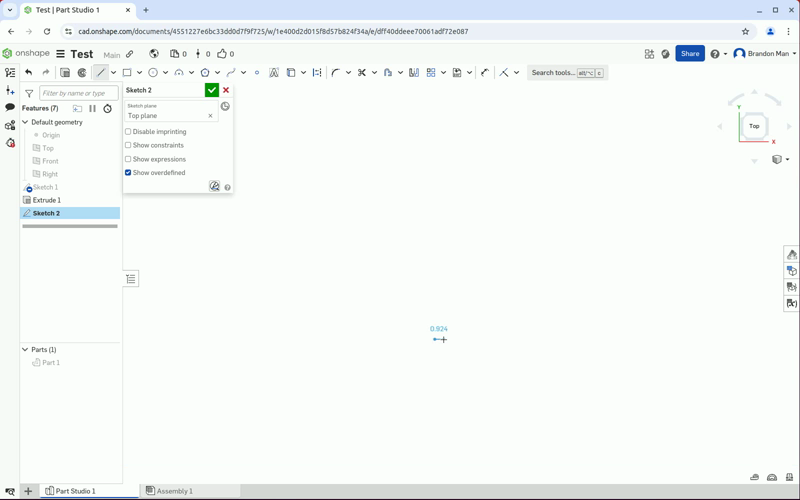
scroll(6)
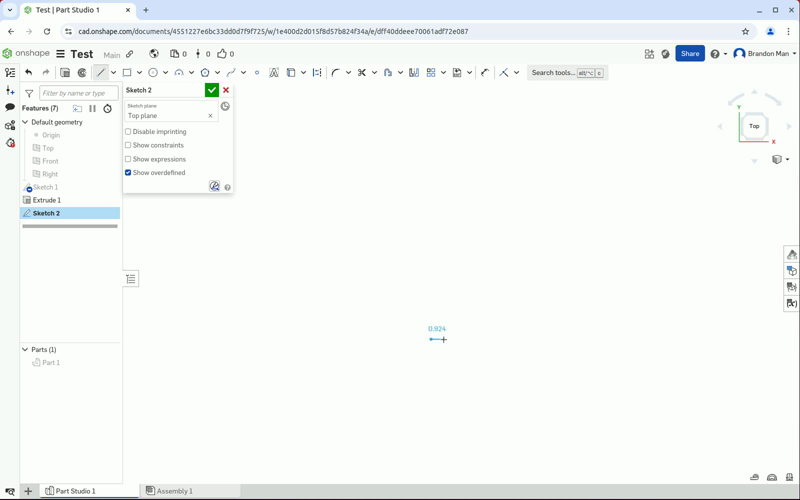
scroll(6)
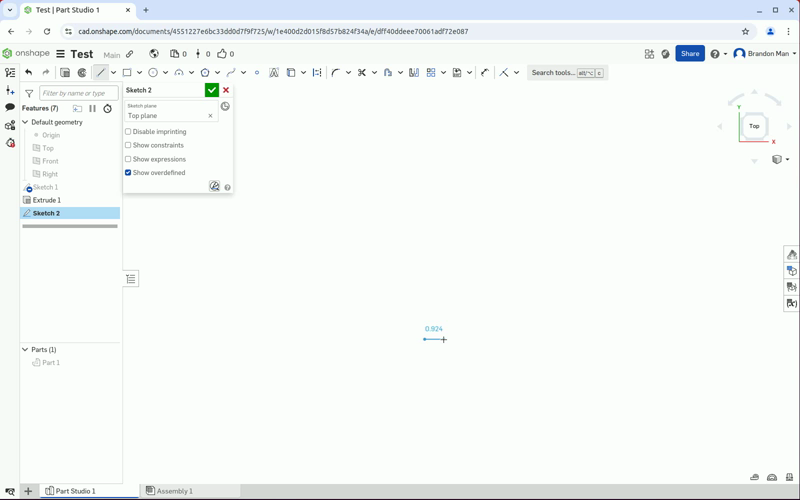
scroll(6)
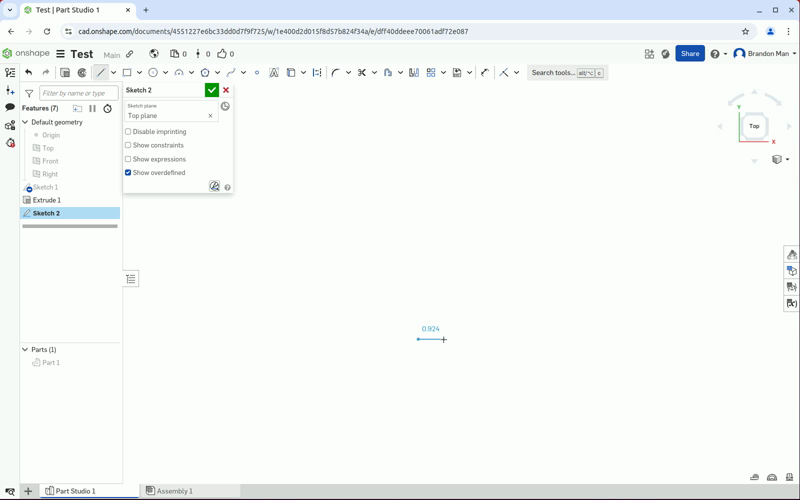
scroll(6)
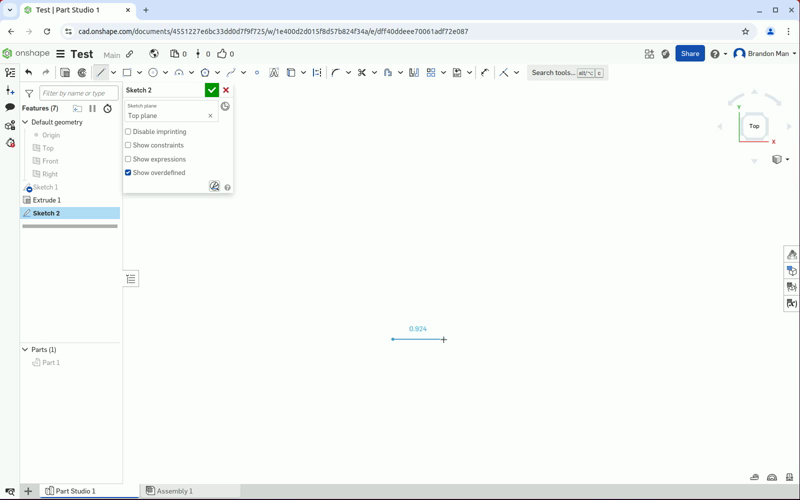
click(443, 339)
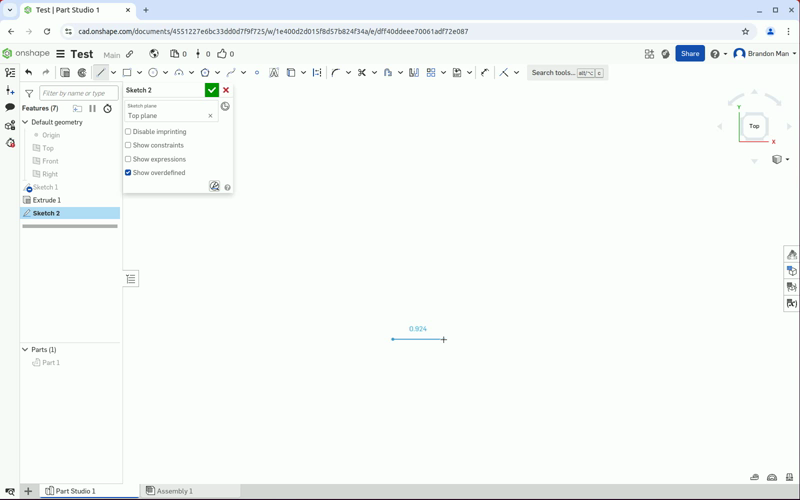
scroll(-6)
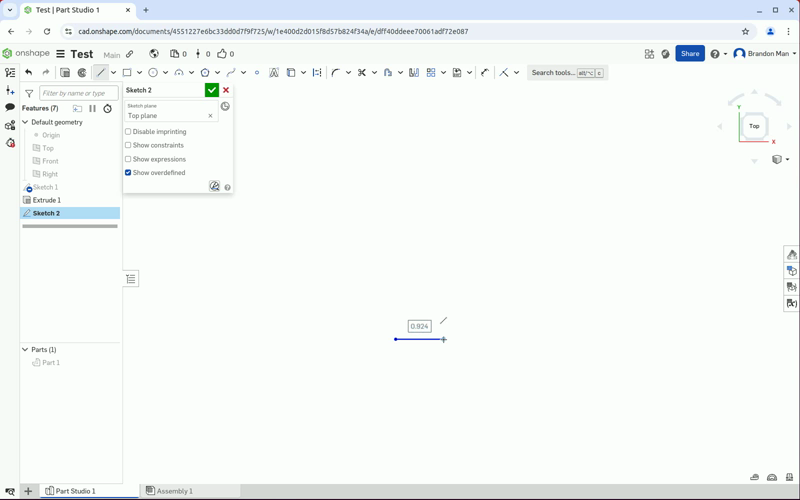
scroll(-6)
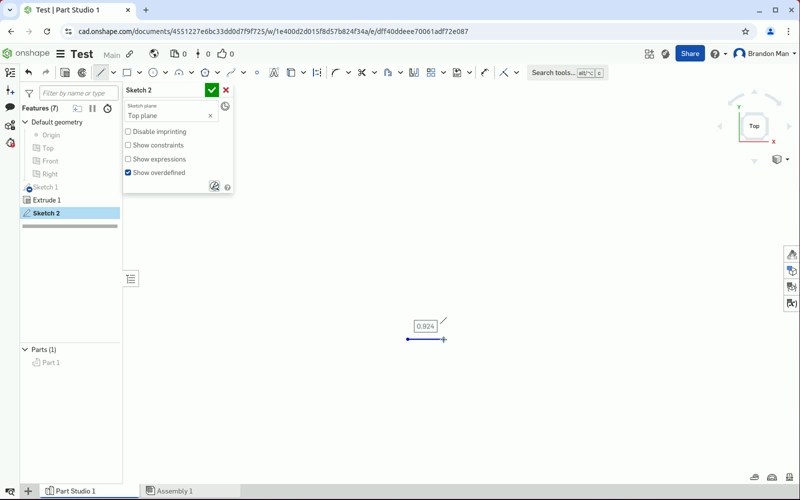
scroll(-6)
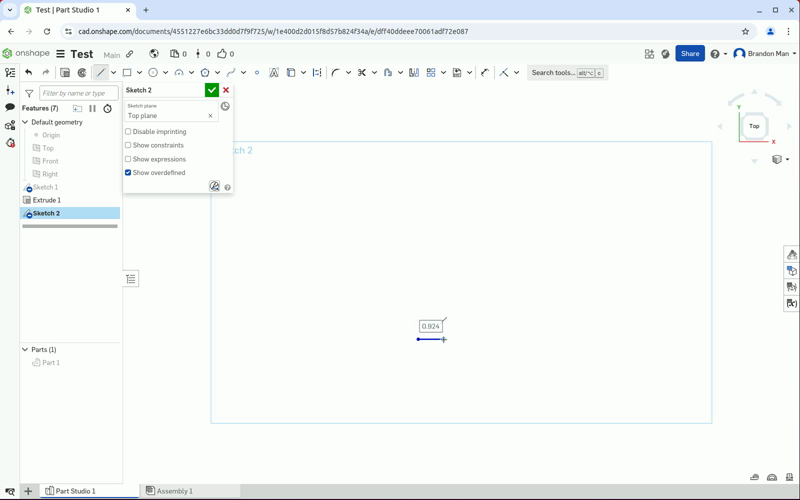
scroll(-6)
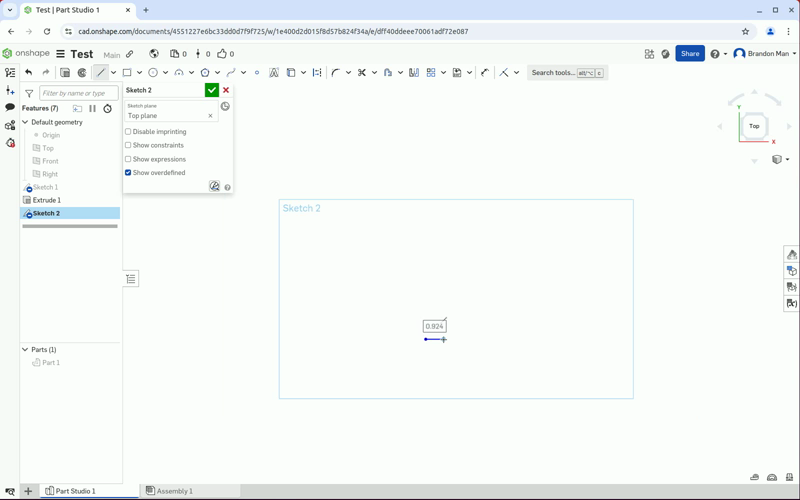
scroll(-6)
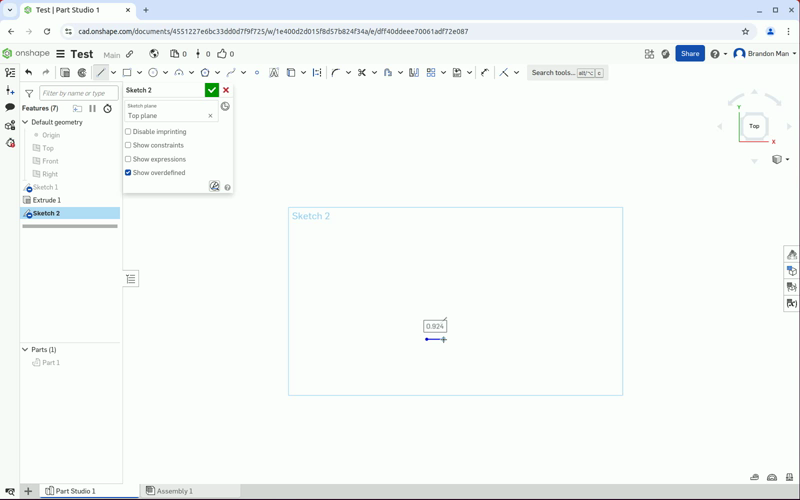
scroll(-6)
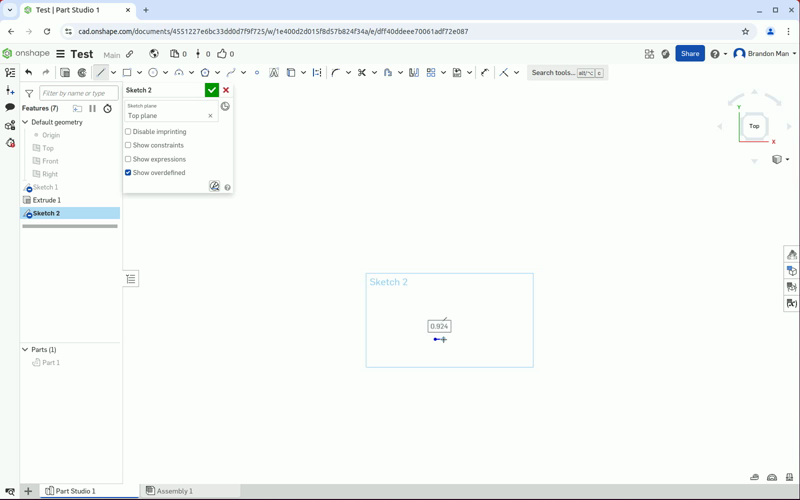
scroll(-6)
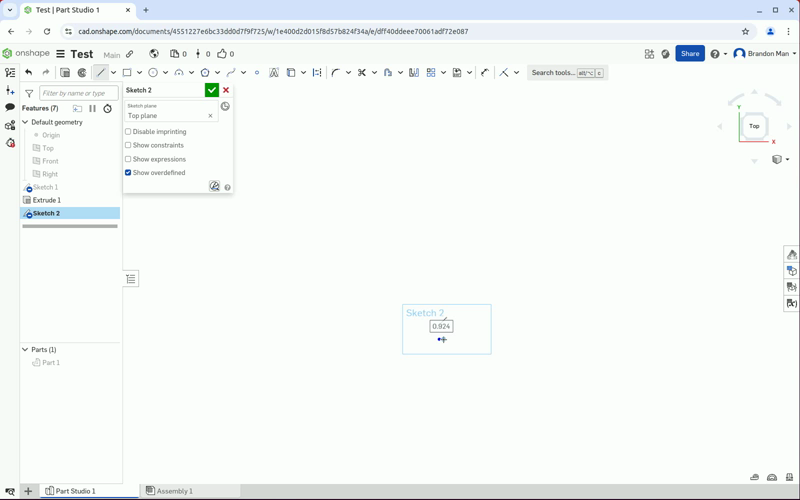
key_up(shift)
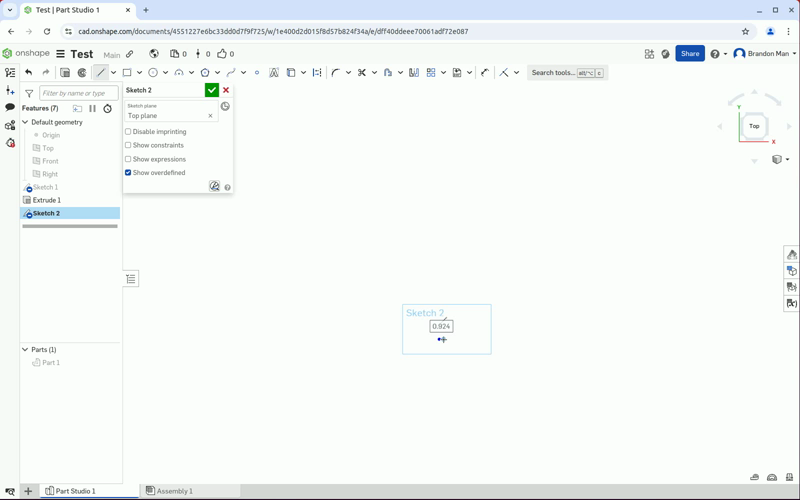
key_down(shift)
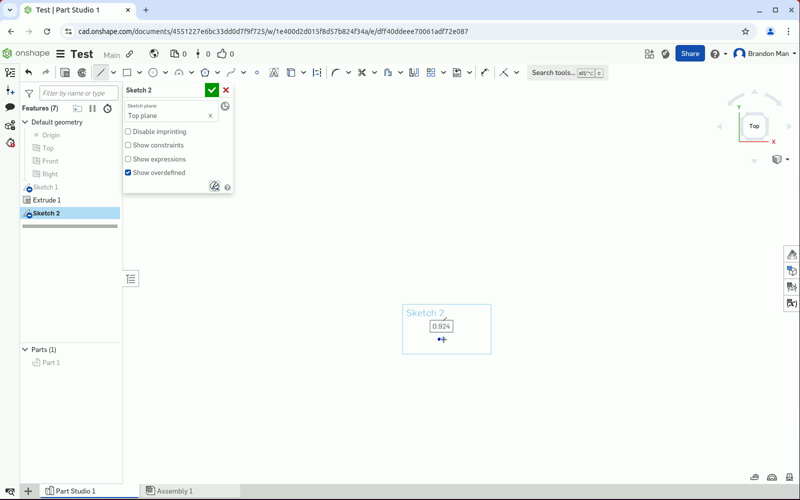
mouse_move(473, 339)
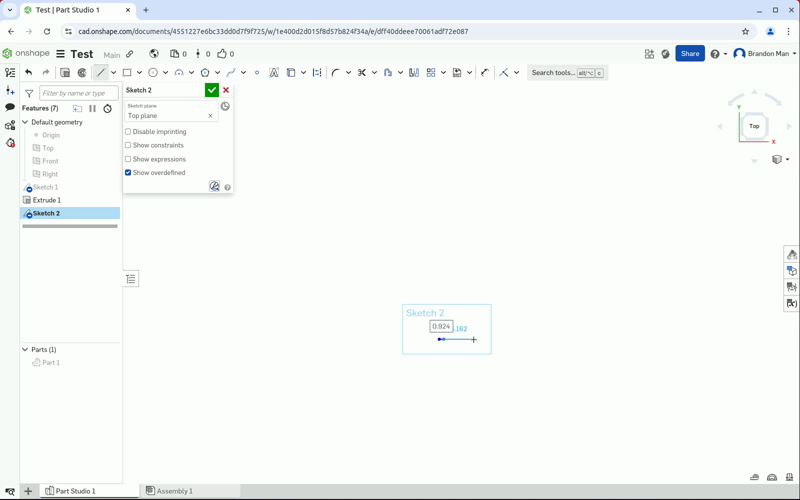
mouse_move(443, 330)
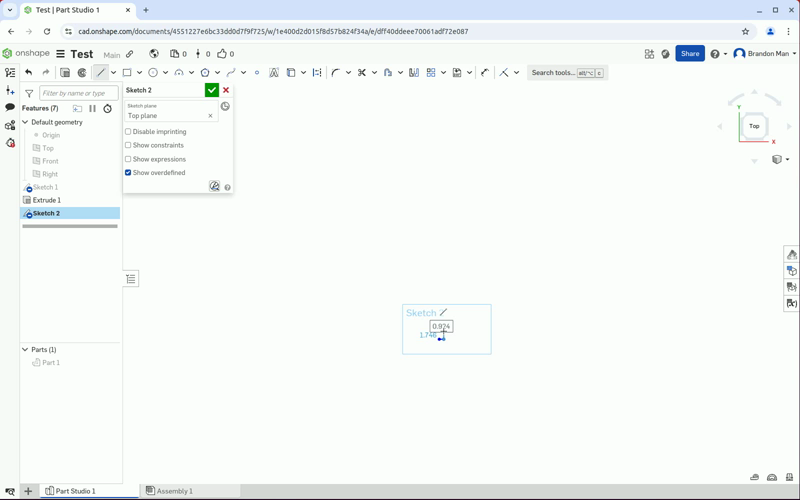
click(443, 330)
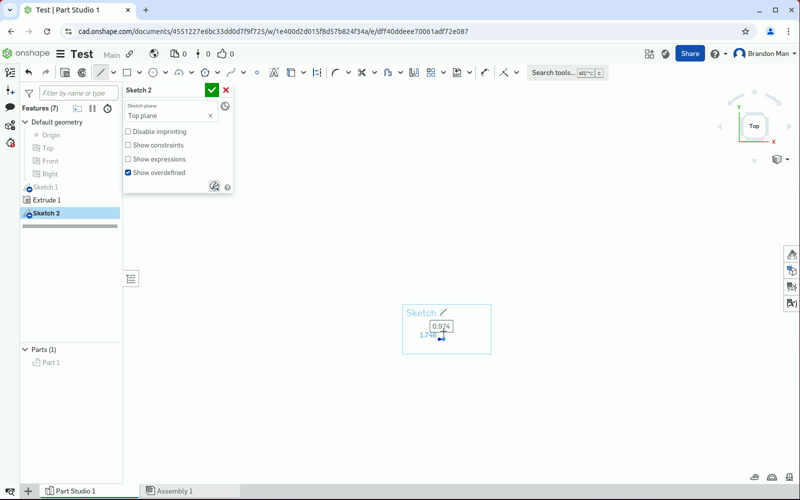
key_up(shift)
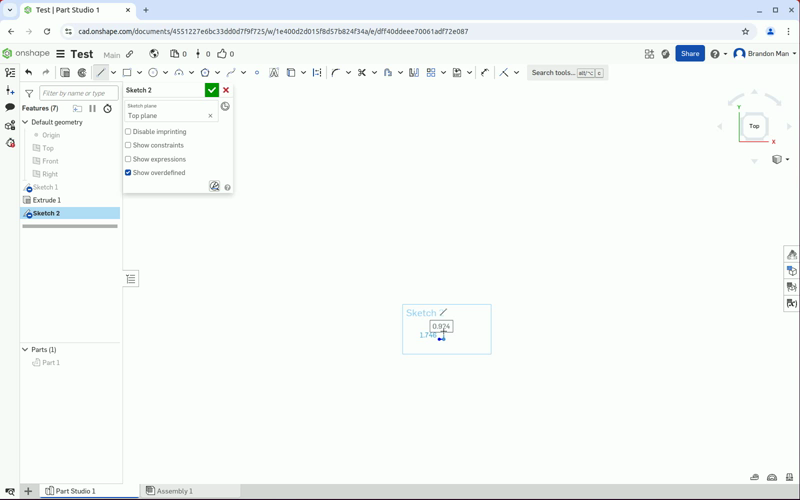
key_down(shift)
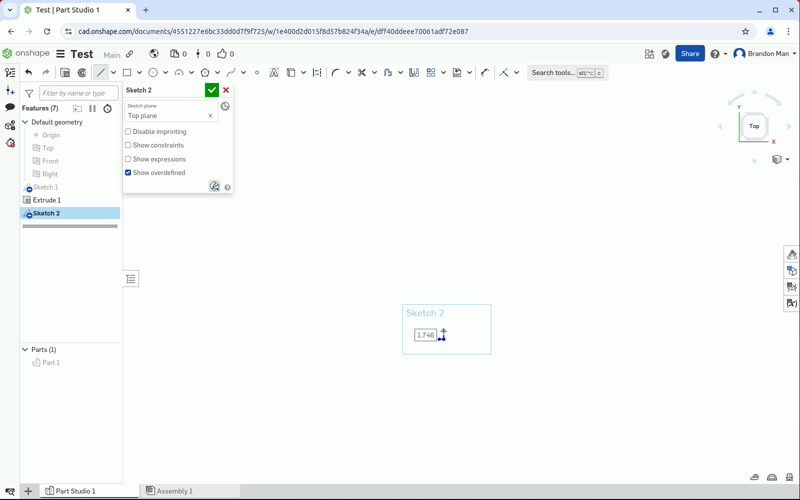
mouse_move(473, 330)
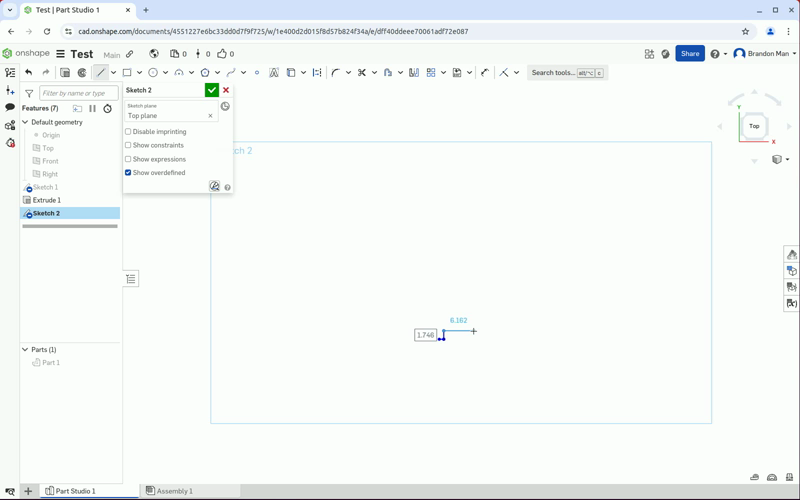
mouse_move(439, 330)
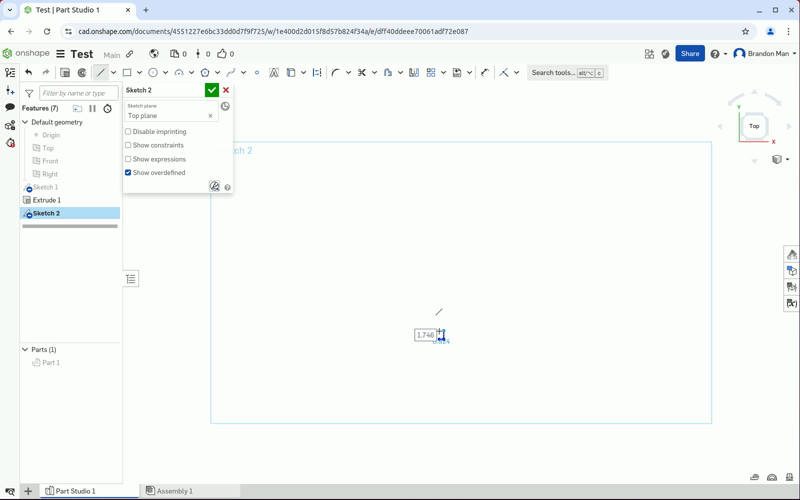
scroll(6)
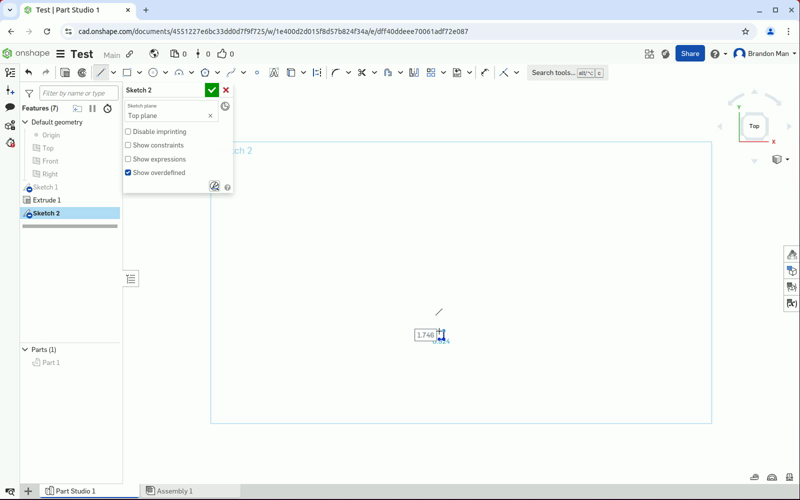
scroll(6)
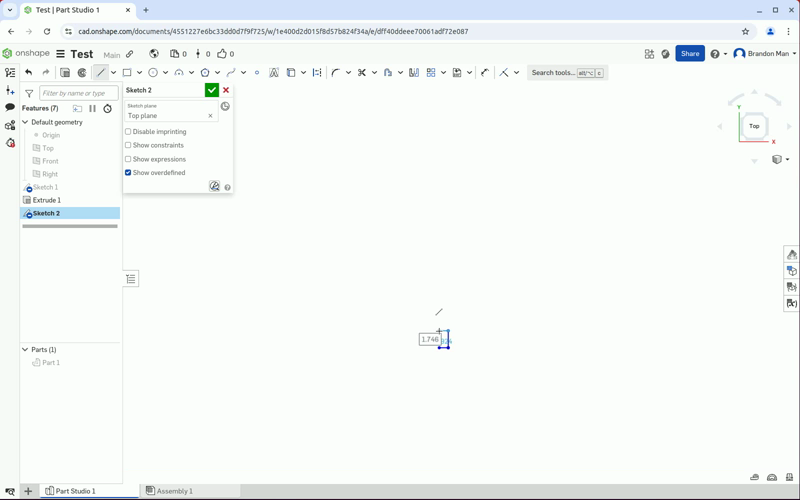
scroll(6)
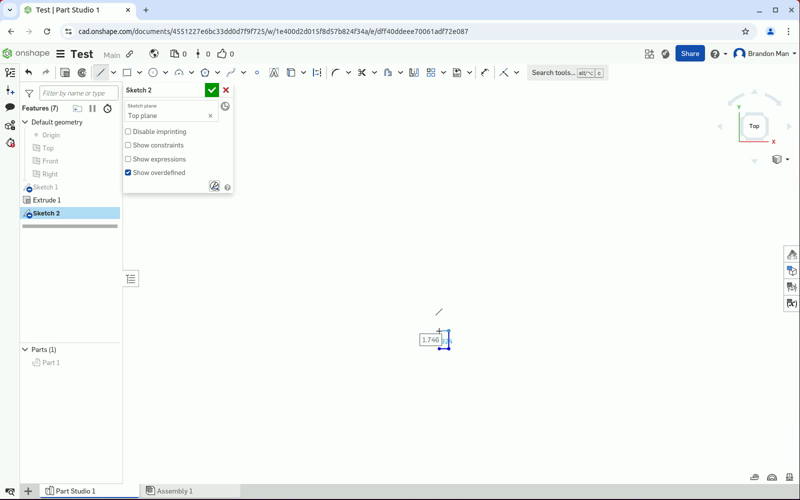
scroll(6)
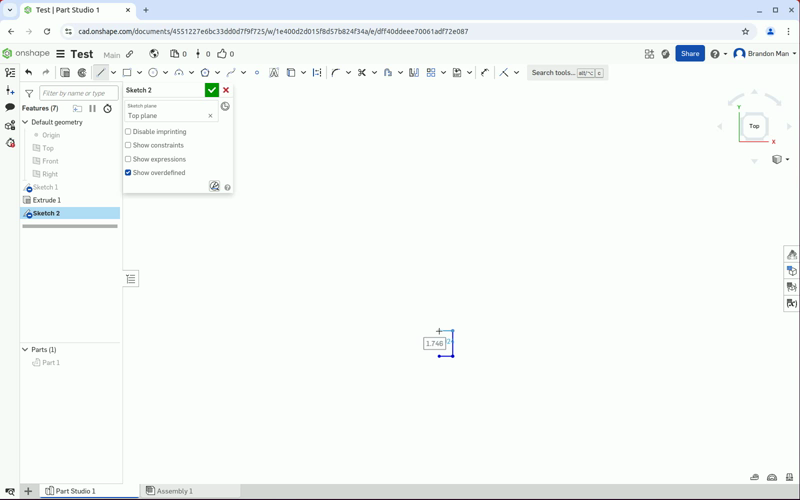
scroll(6)
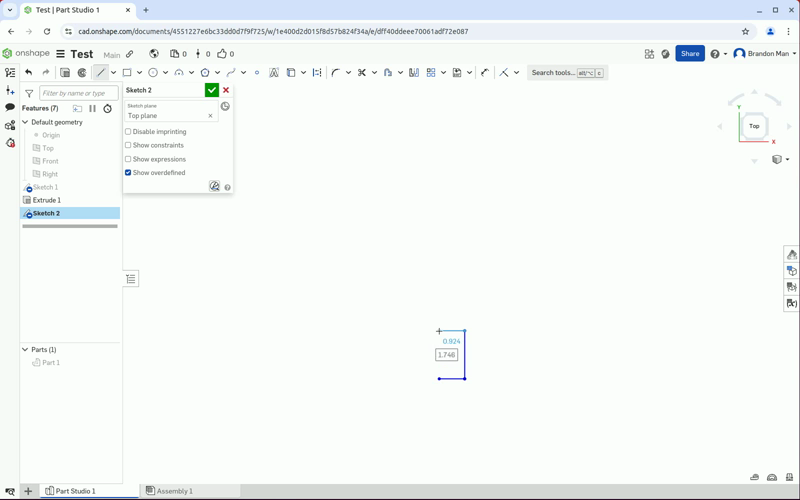
scroll(6)
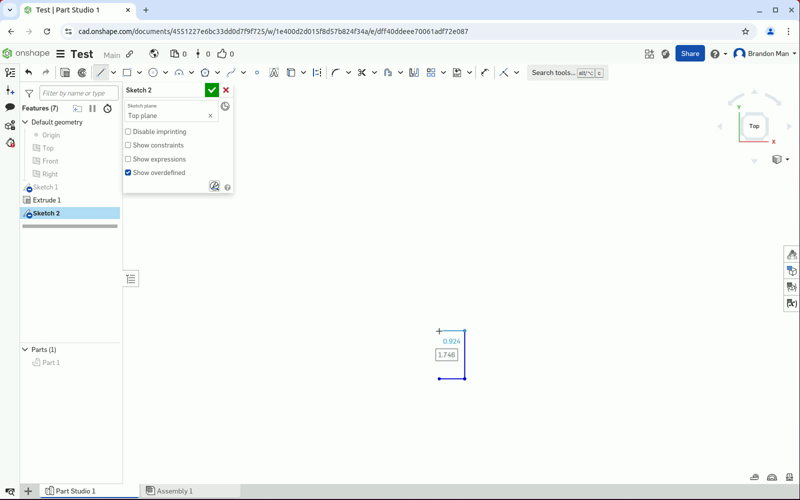
scroll(6)
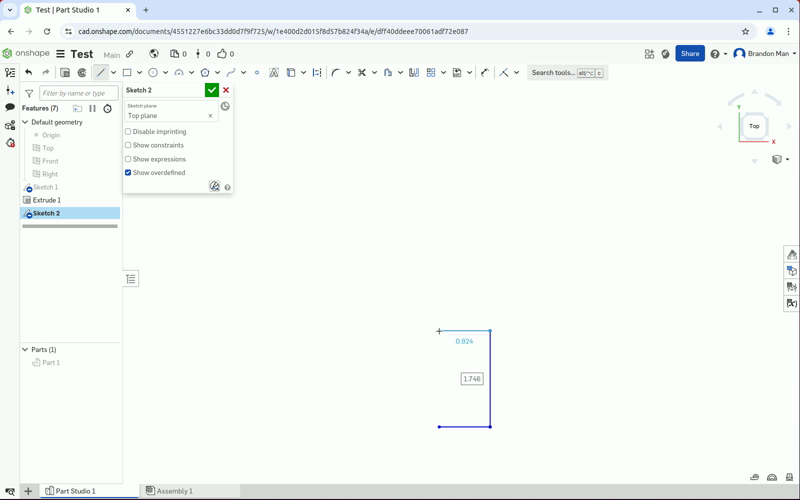
click(439, 330)
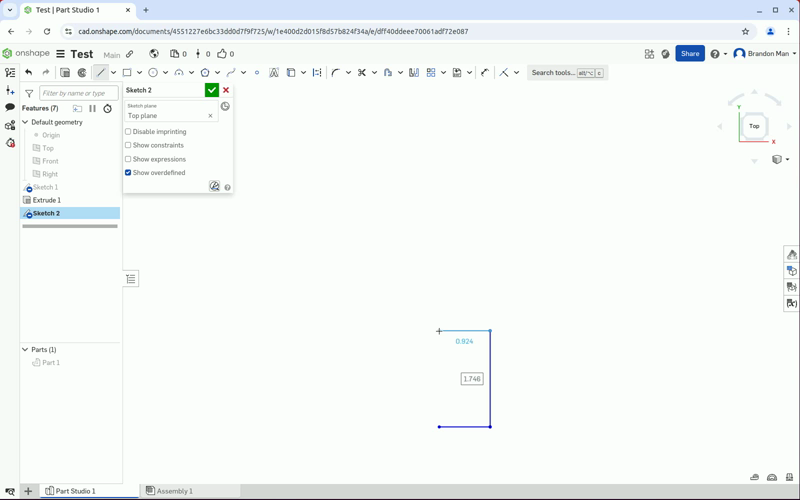
scroll(-6)
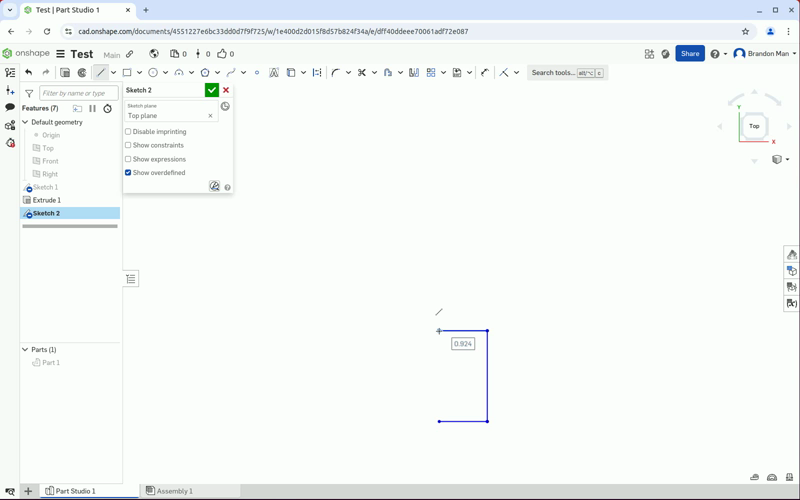
scroll(-6)
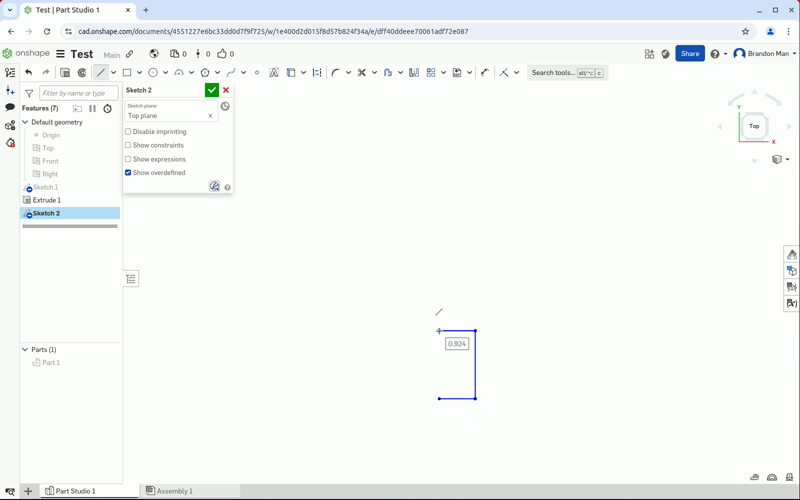
scroll(-6)
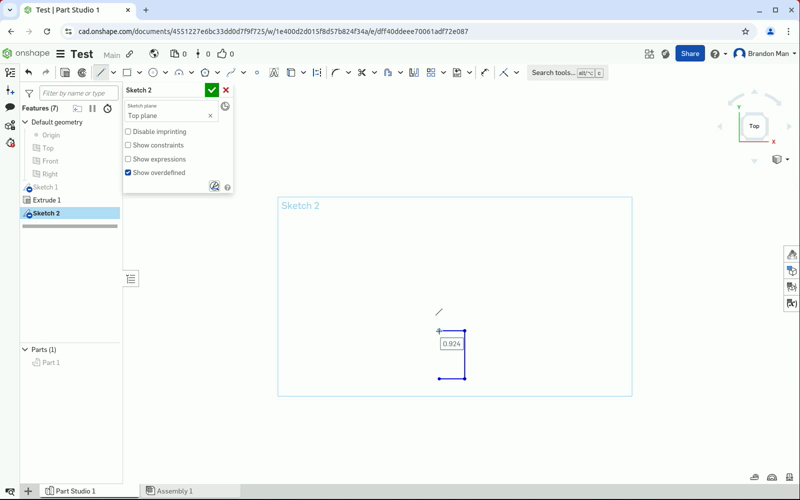
scroll(-6)
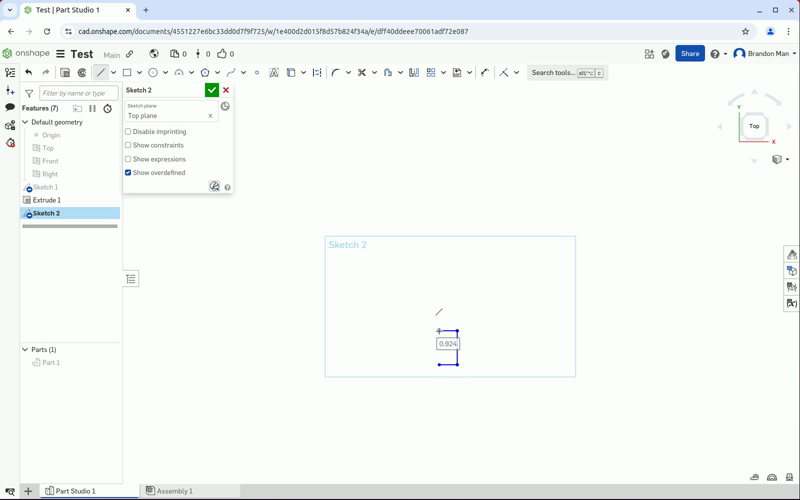
scroll(-6)
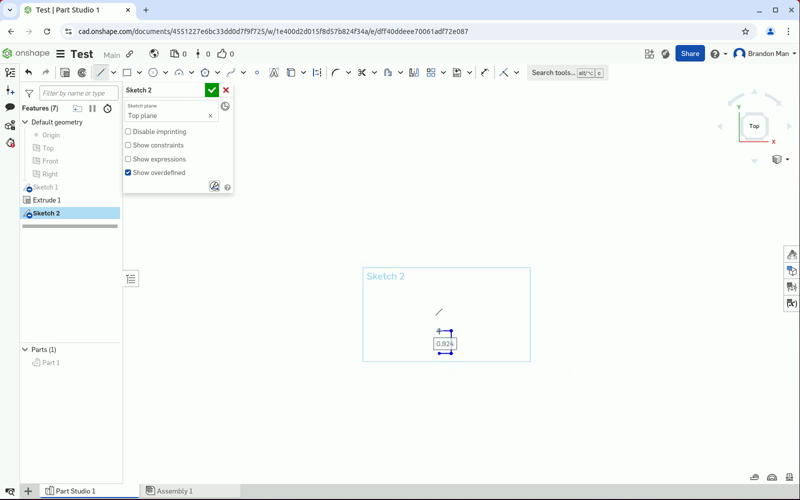
scroll(-6)
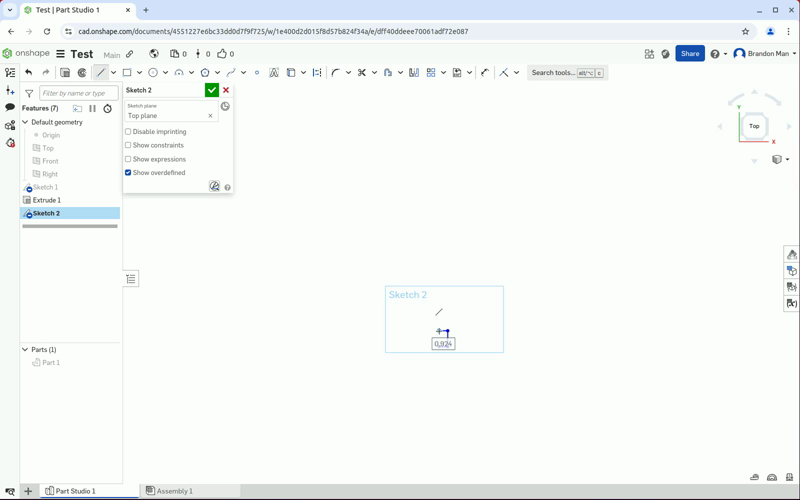
scroll(-6)
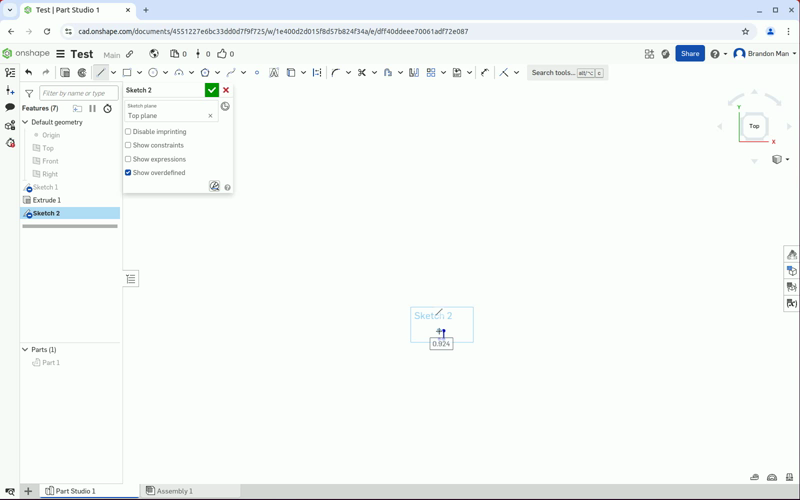
key_up(shift)
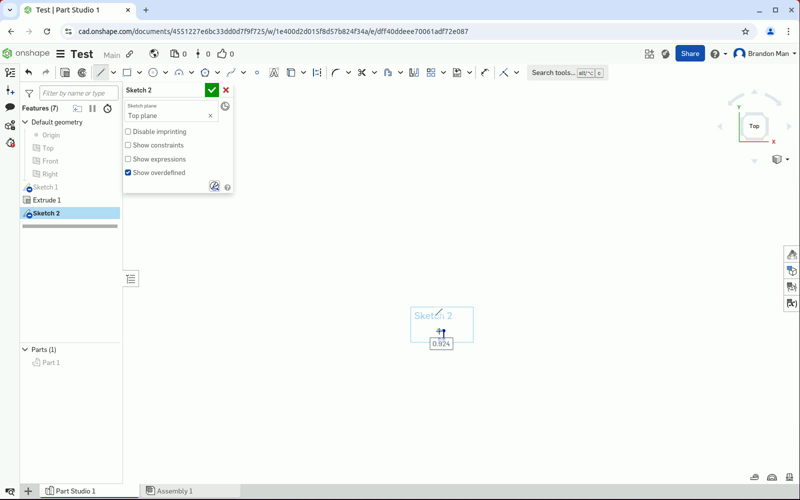
mouse_move(469, 330)
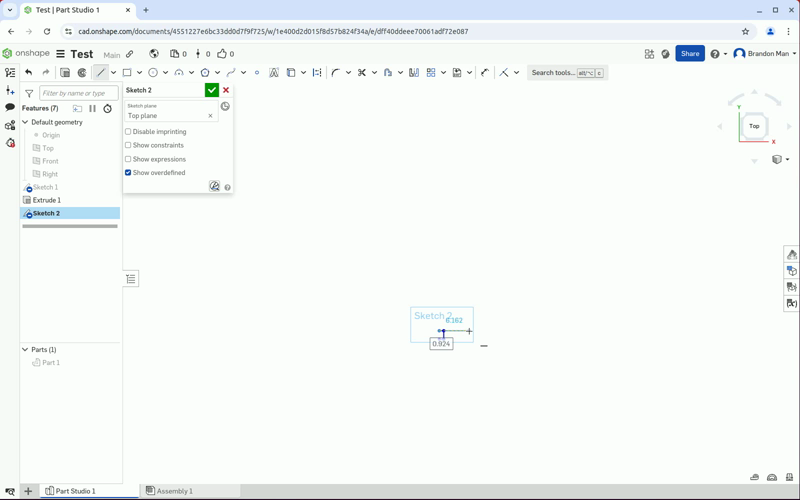
key_down(shift)
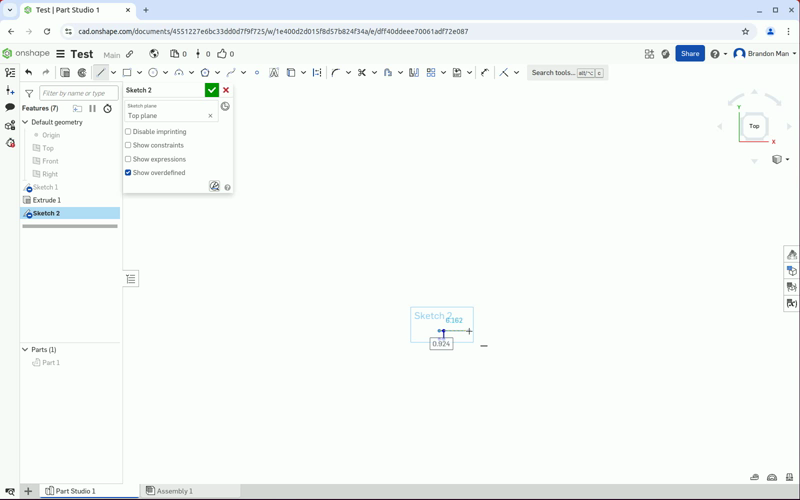
mouse_move(439, 339)
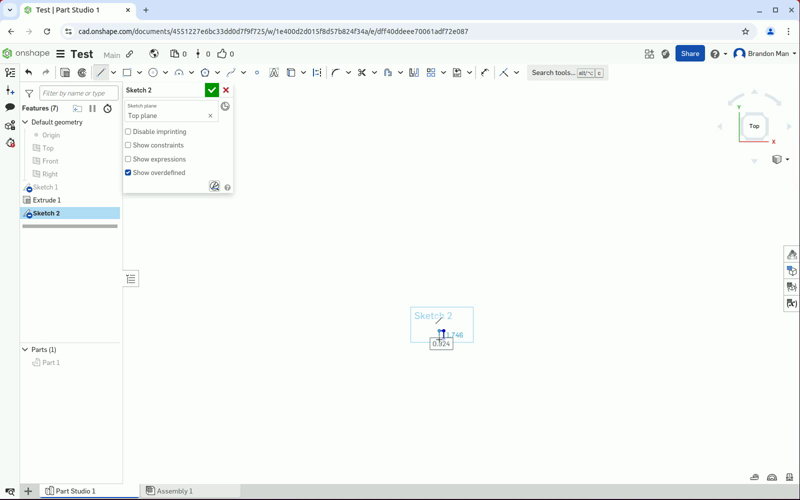
scroll(6)
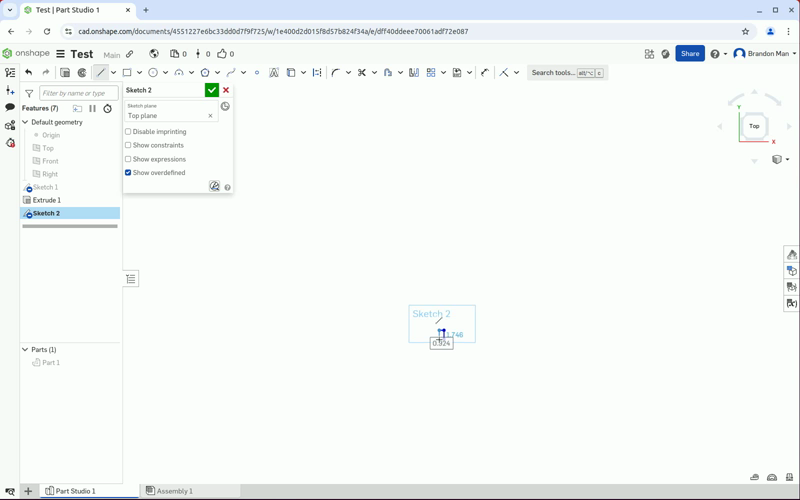
scroll(6)
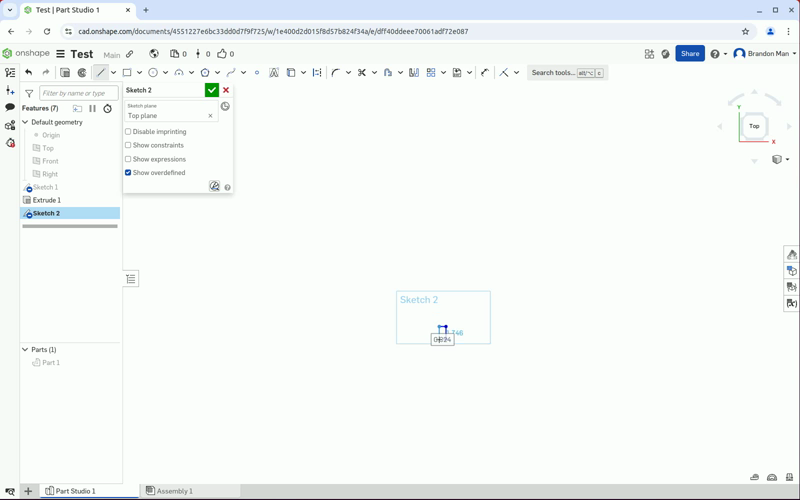
scroll(6)
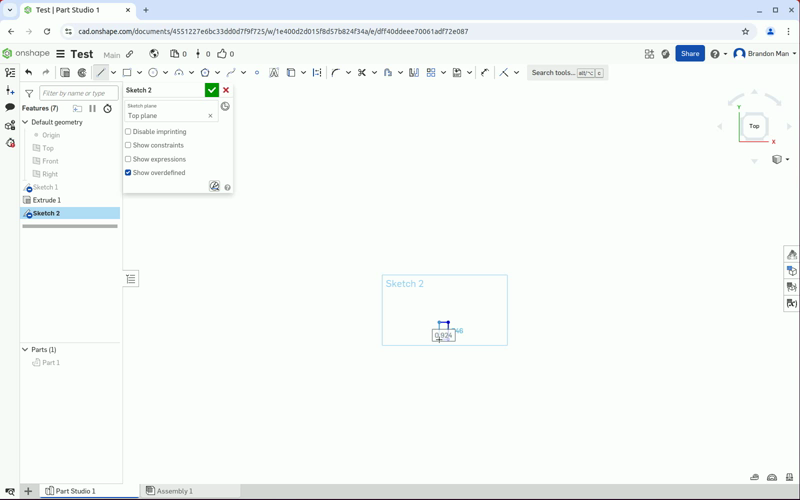
scroll(6)
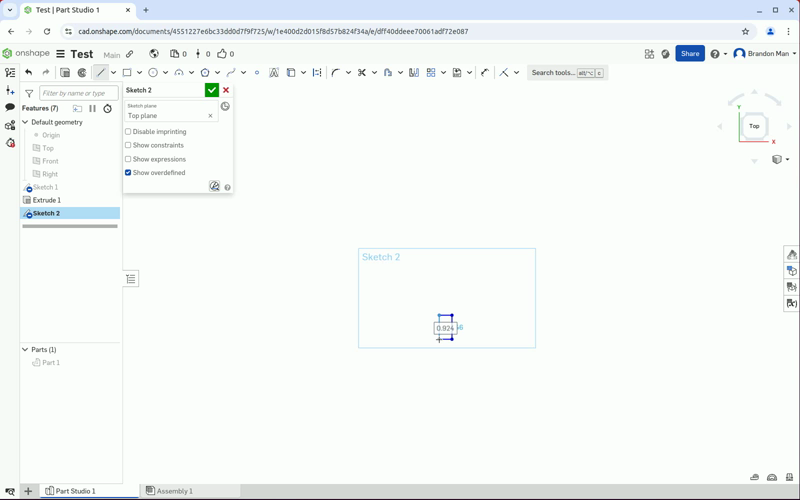
scroll(6)
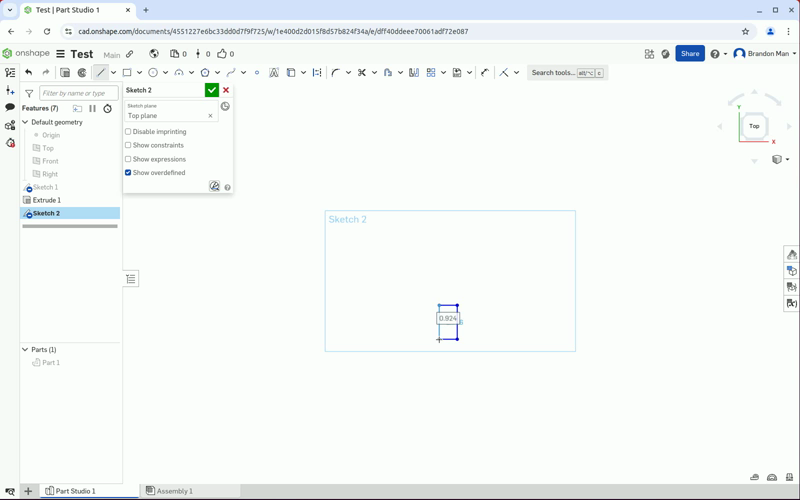
scroll(6)
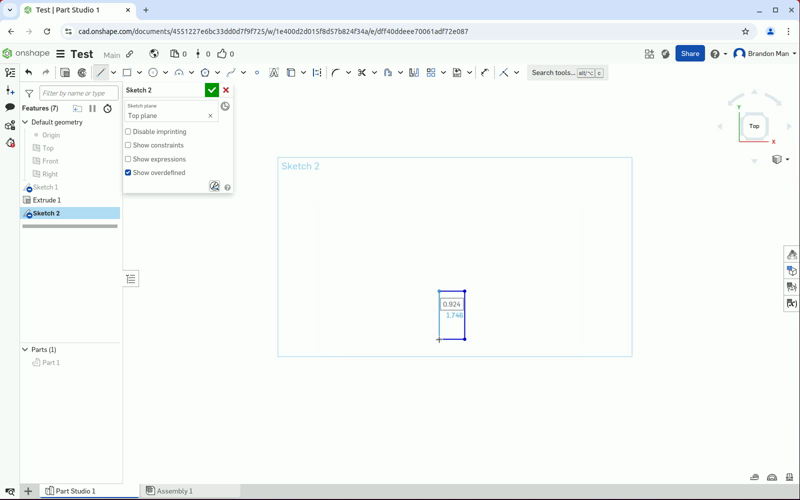
scroll(6)
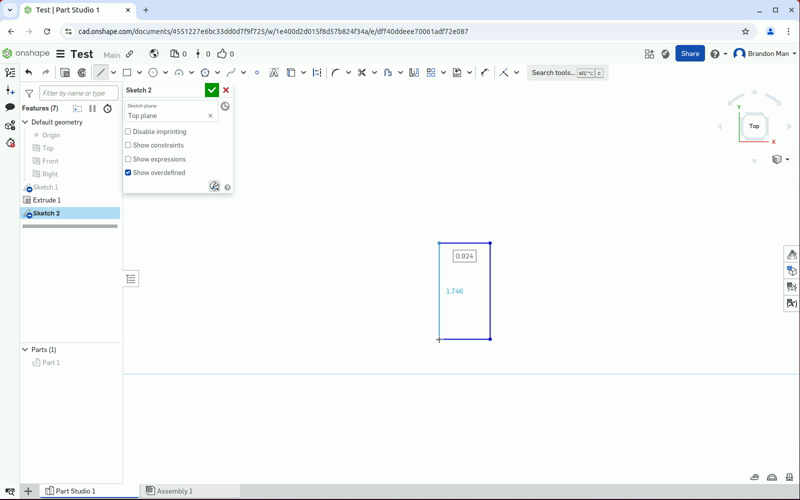
key_up(shift)
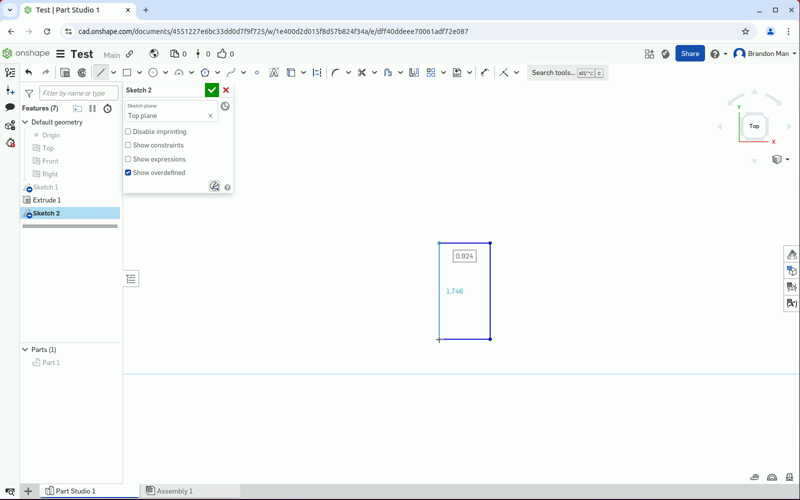
click(439, 339)
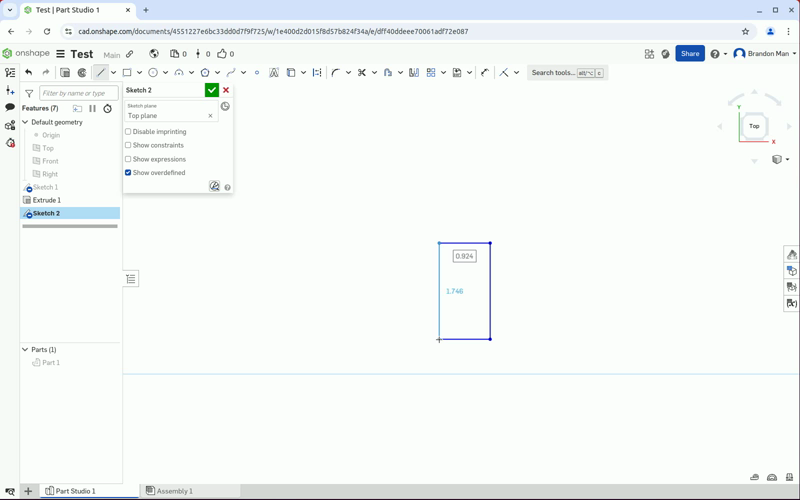
scroll(-6)
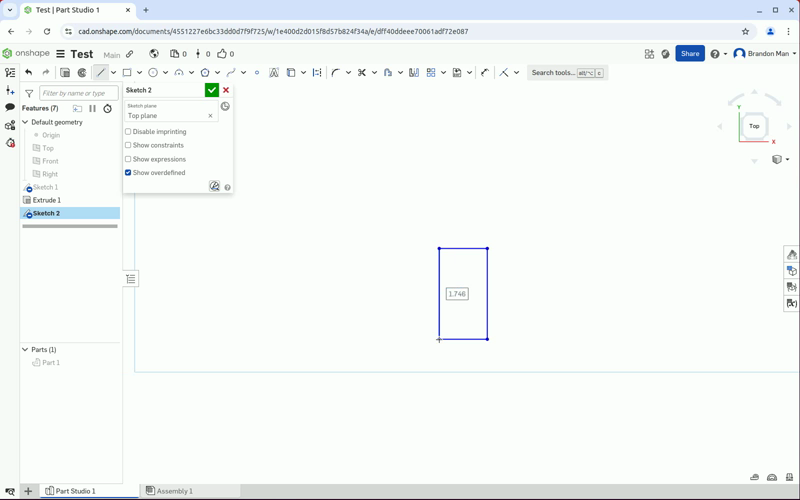
scroll(-6)
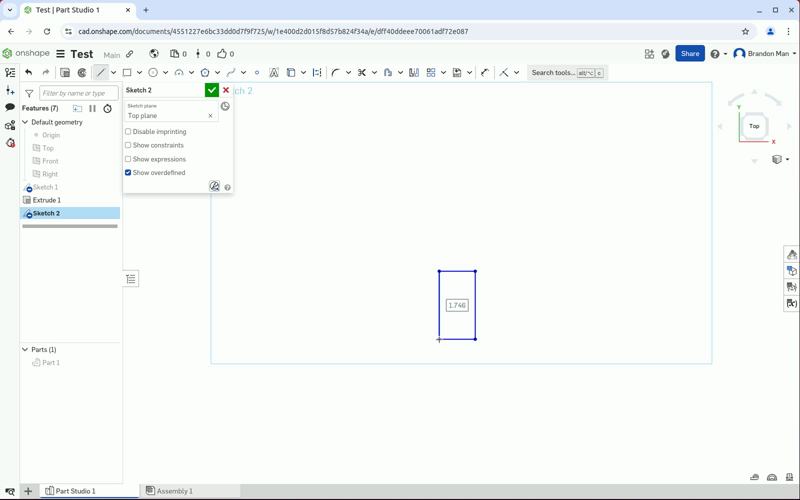
scroll(-6)
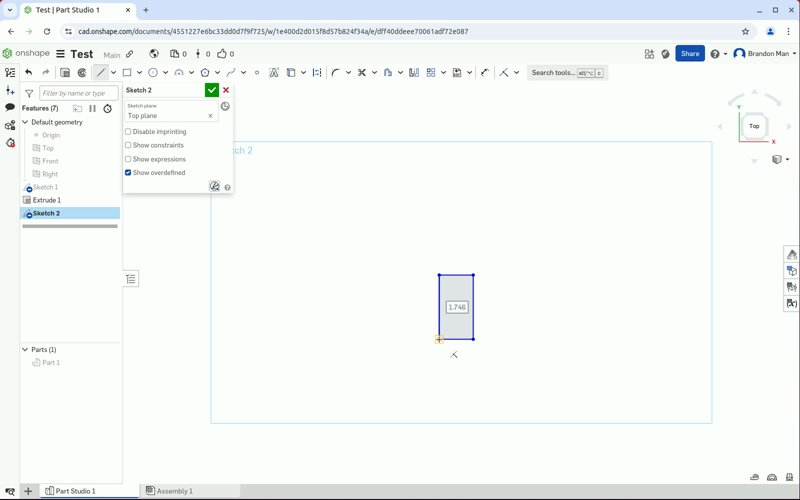
scroll(-6)
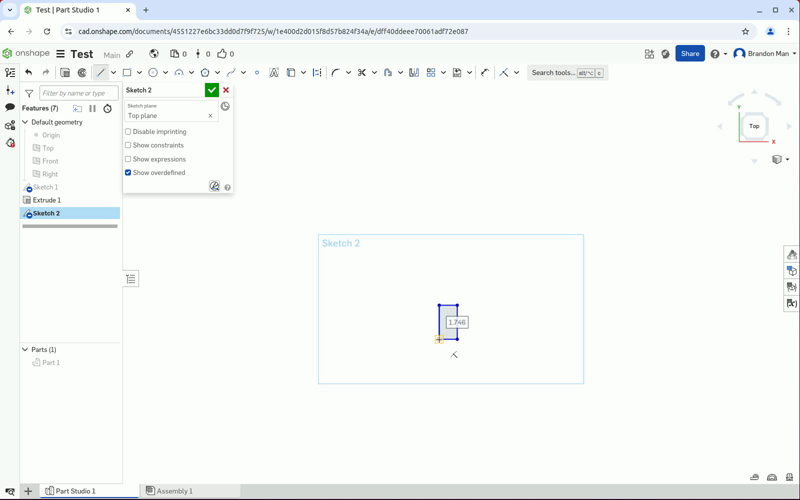
scroll(-6)
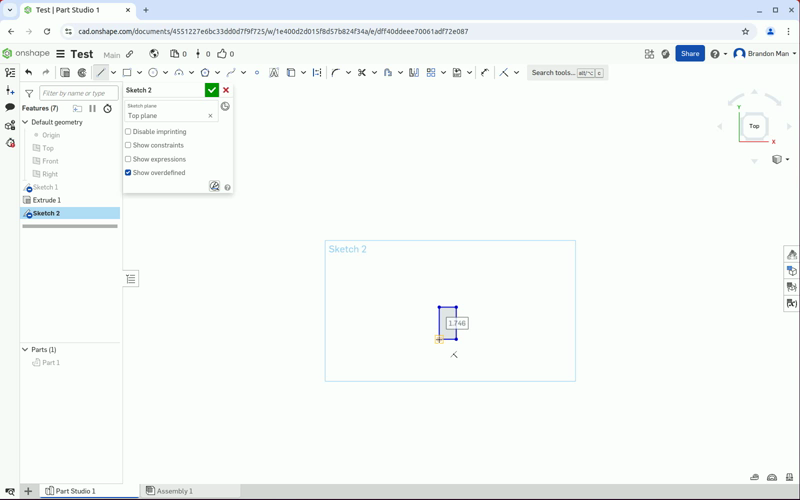
scroll(-6)
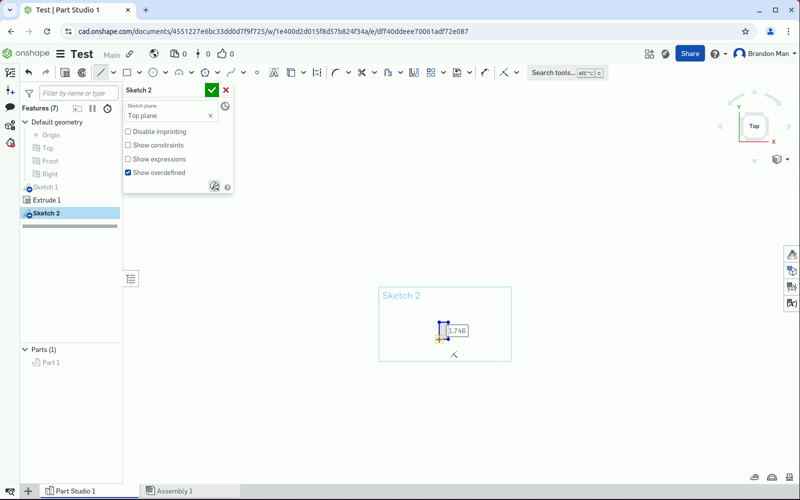
scroll(-6)
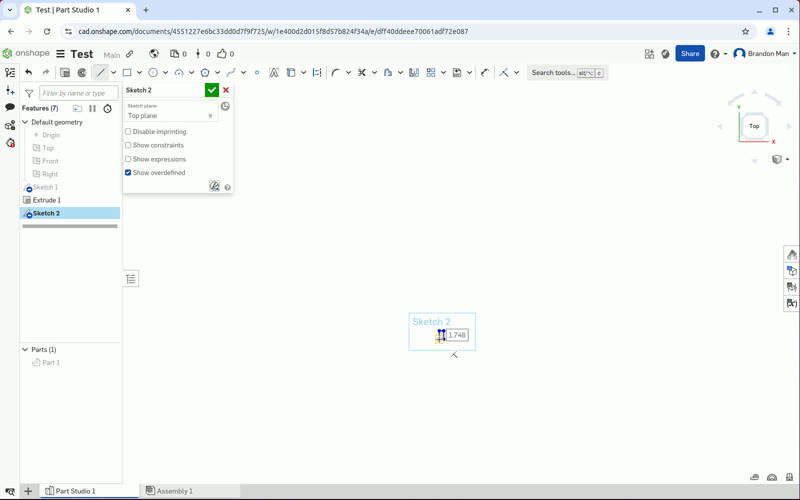
key(esc)
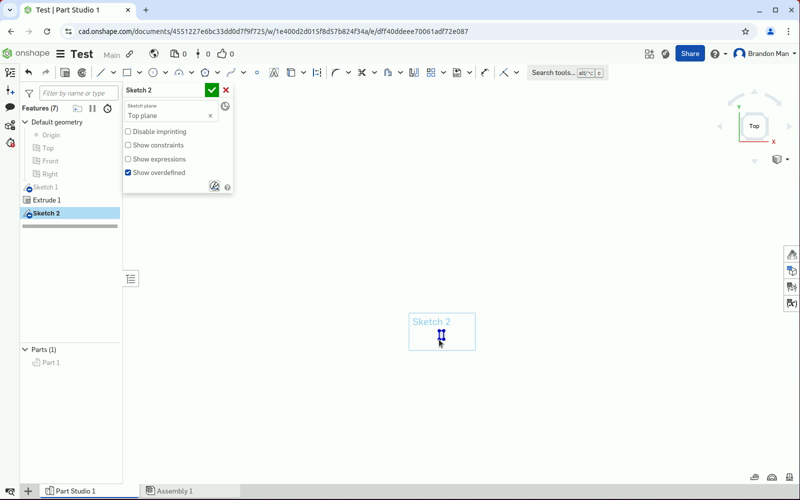
mouse_move(440, 337)
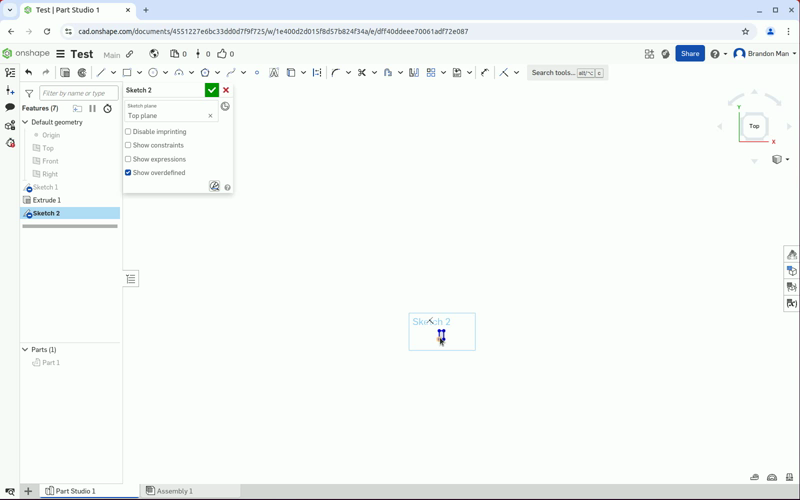
scroll(6)
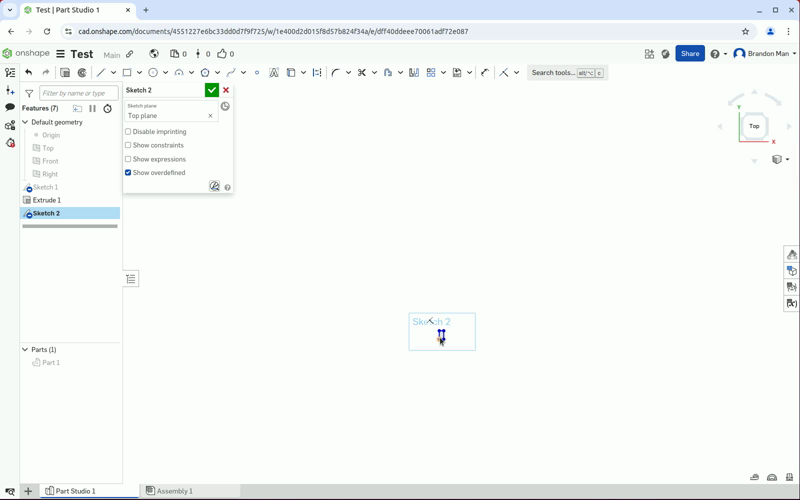
scroll(6)
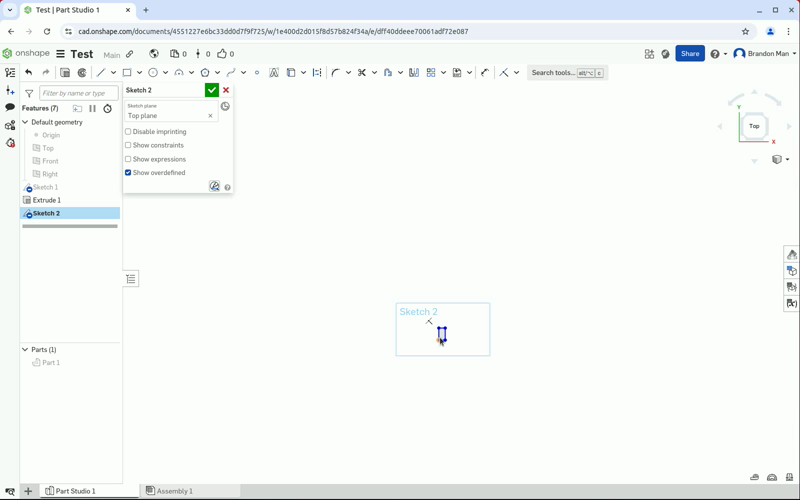
scroll(6)
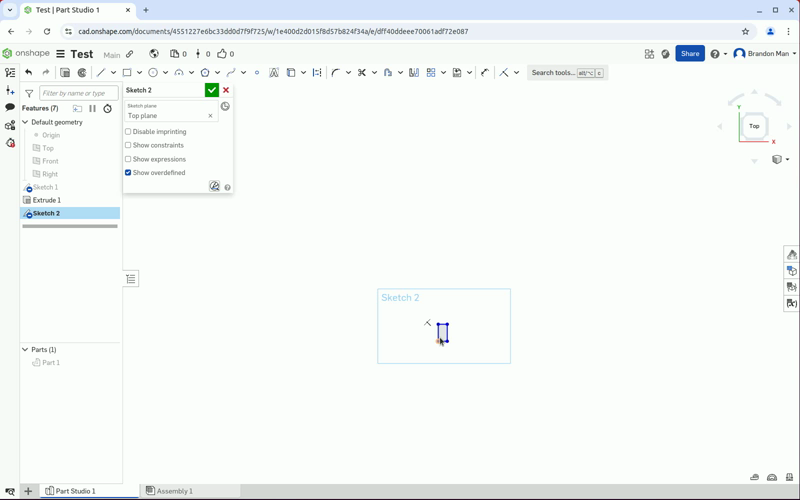
scroll(6)
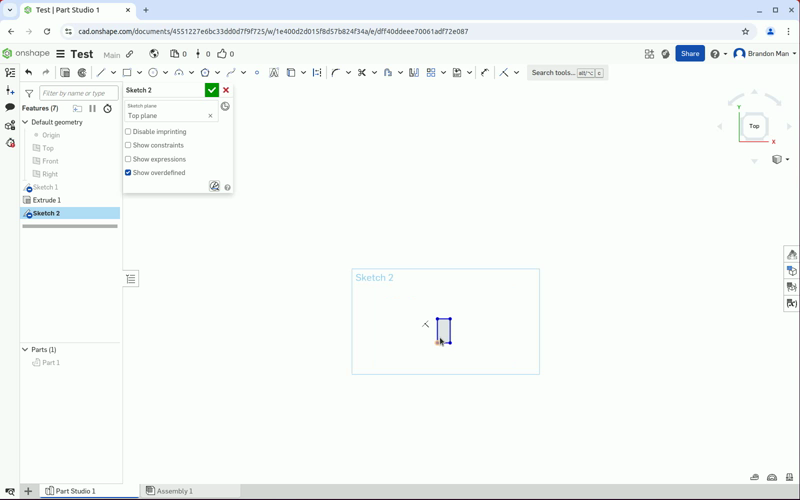
scroll(6)
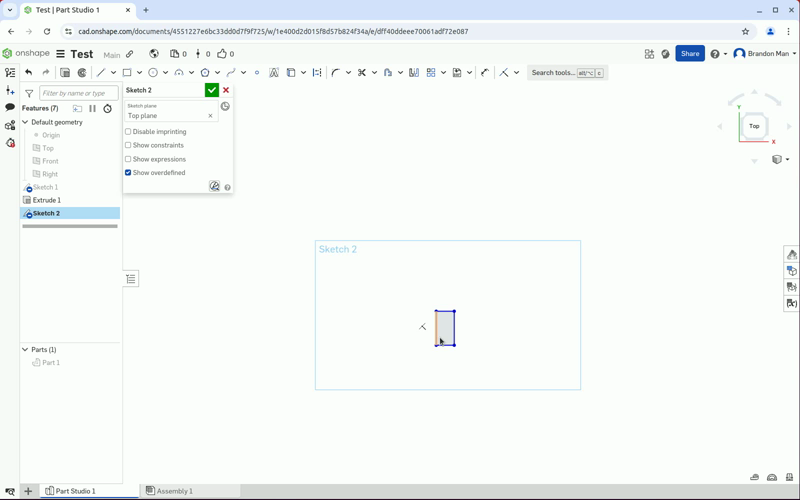
scroll(6)
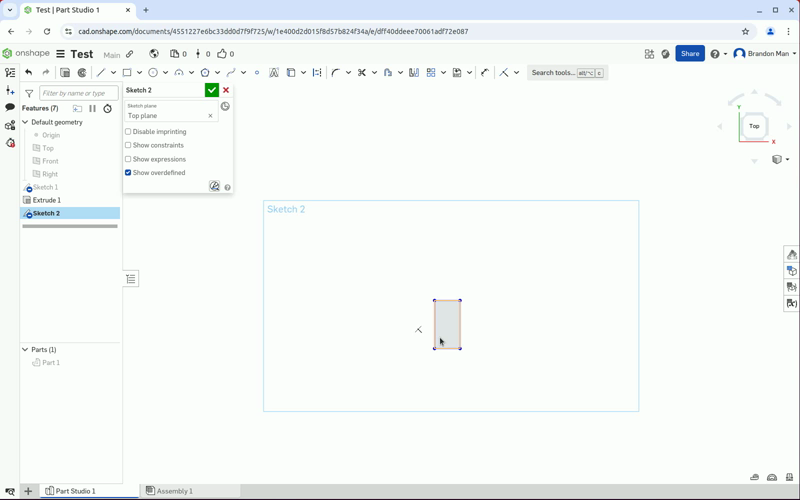
scroll(6)
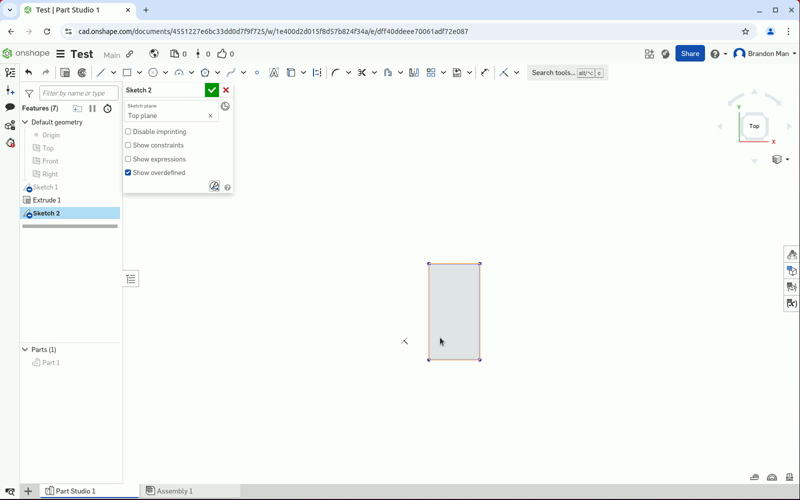
click(440, 337)
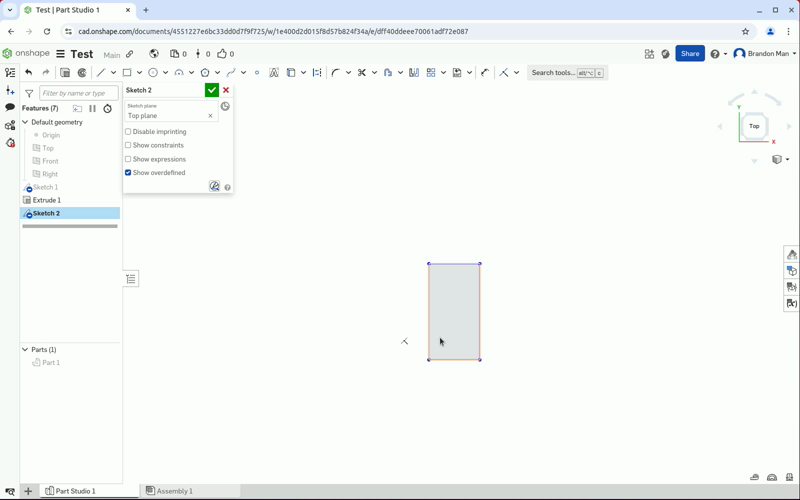
scroll(-6)
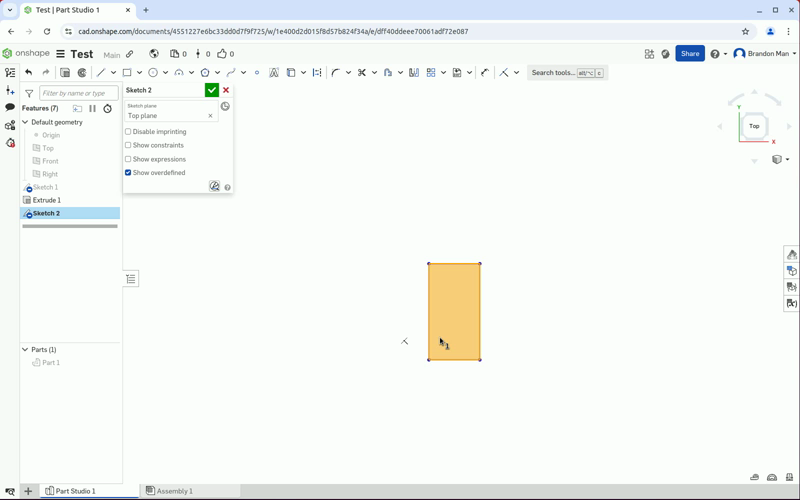
scroll(-6)
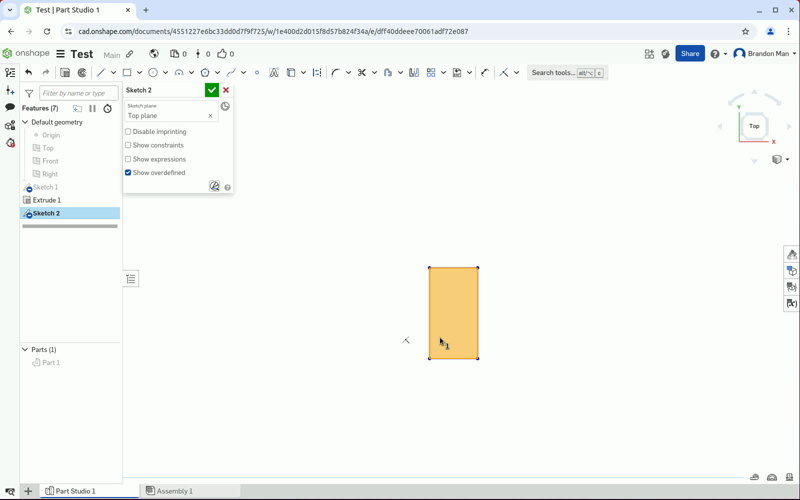
scroll(-6)
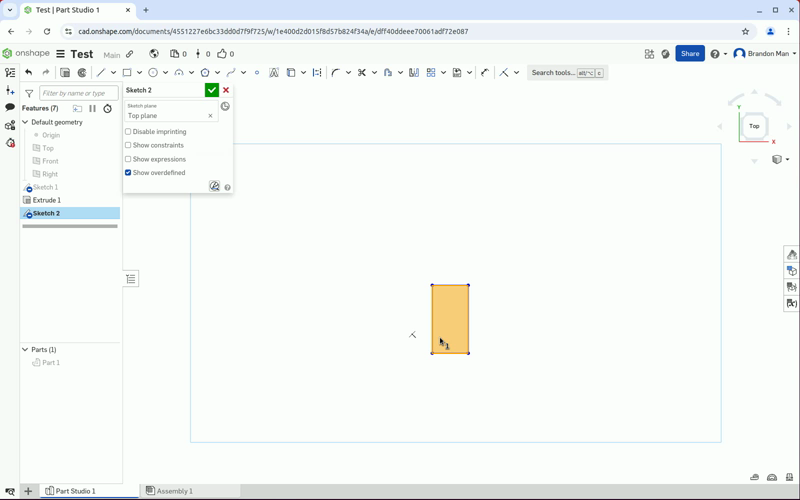
scroll(-6)
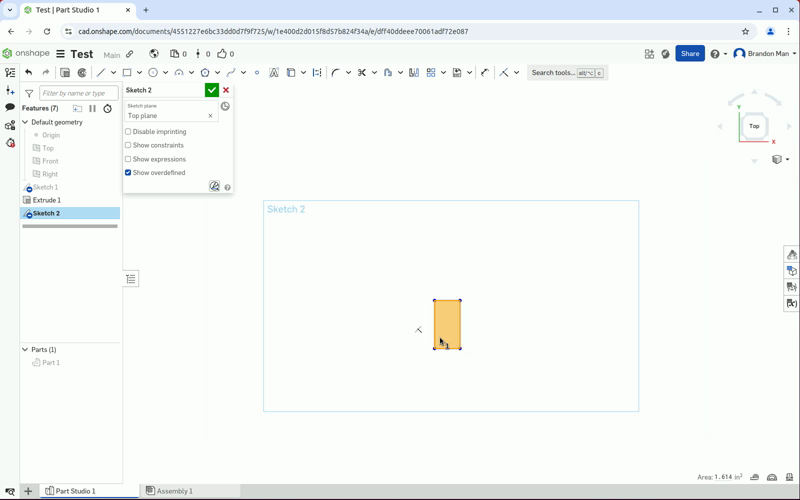
scroll(-6)
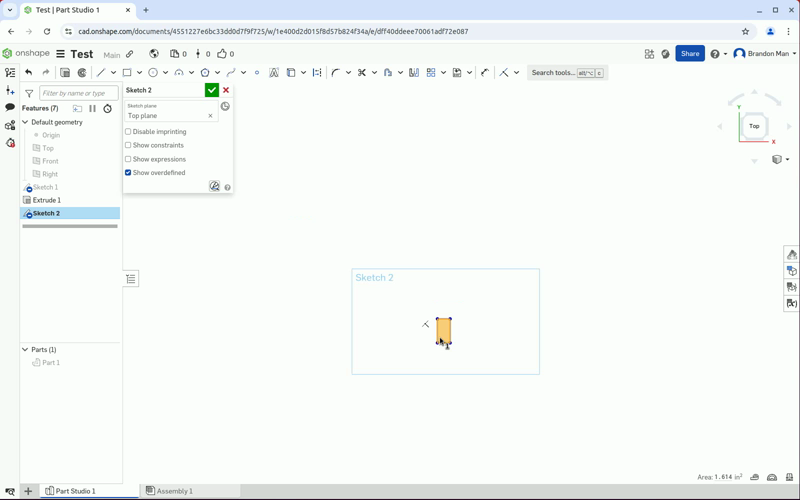
scroll(-6)
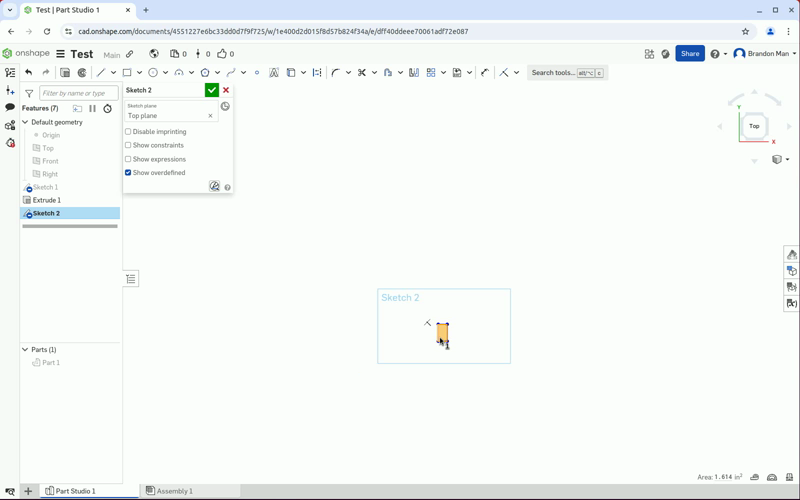
scroll(-6)
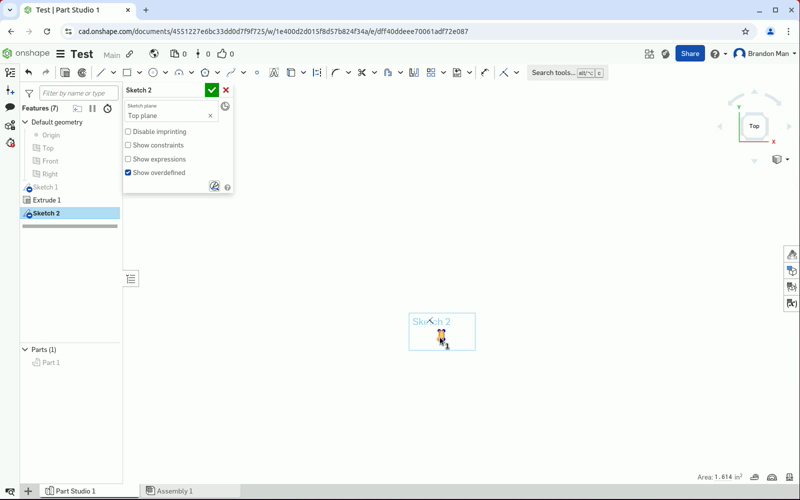
mouse_move(73, 352)
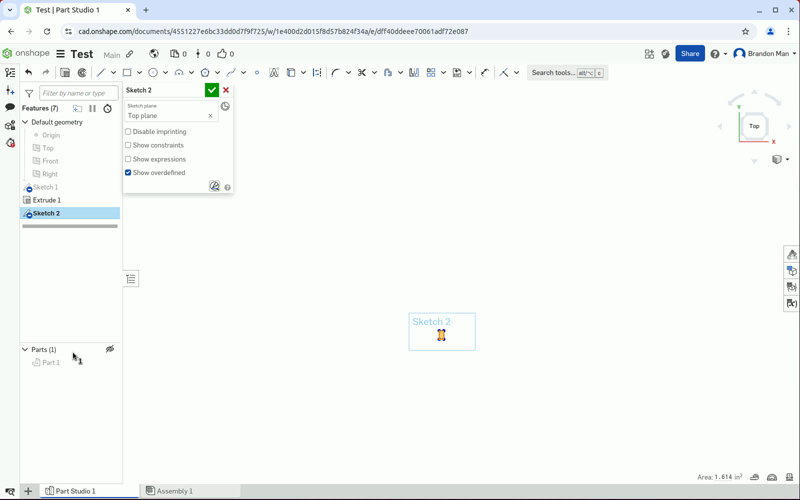
key(shift+y)
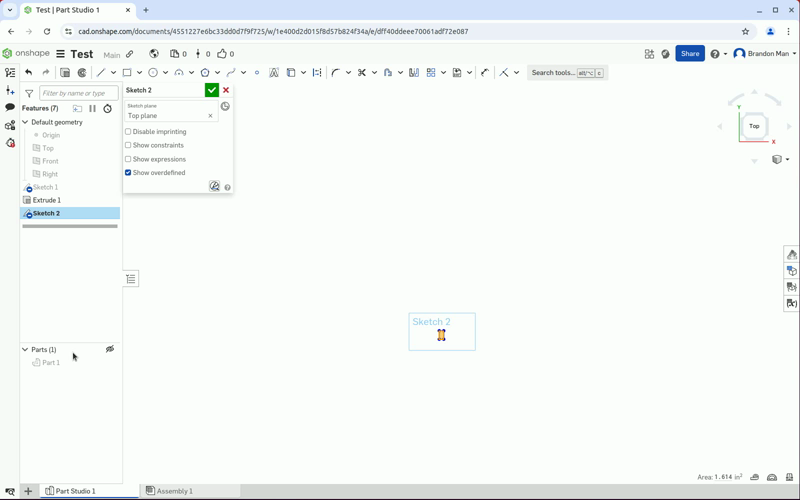
key(shift+e)
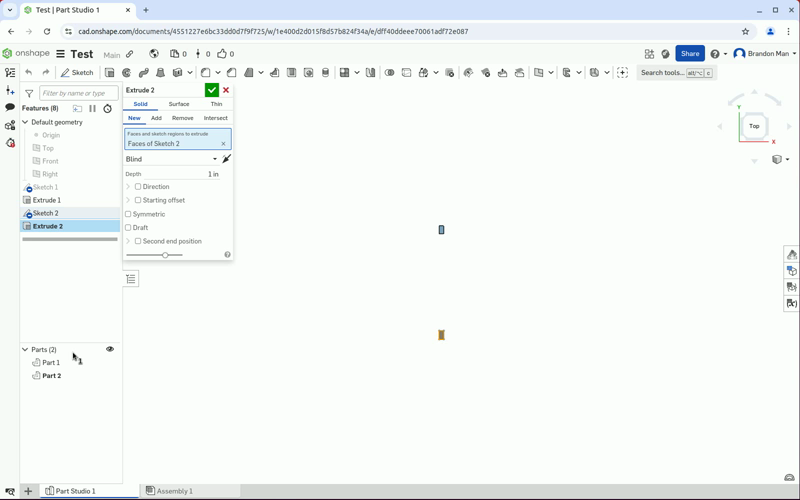
mouse_move(143, 106)
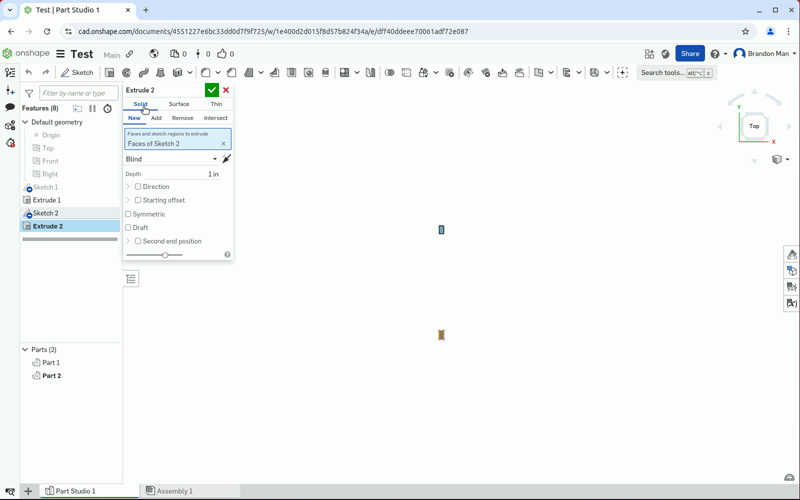
click(143, 106)
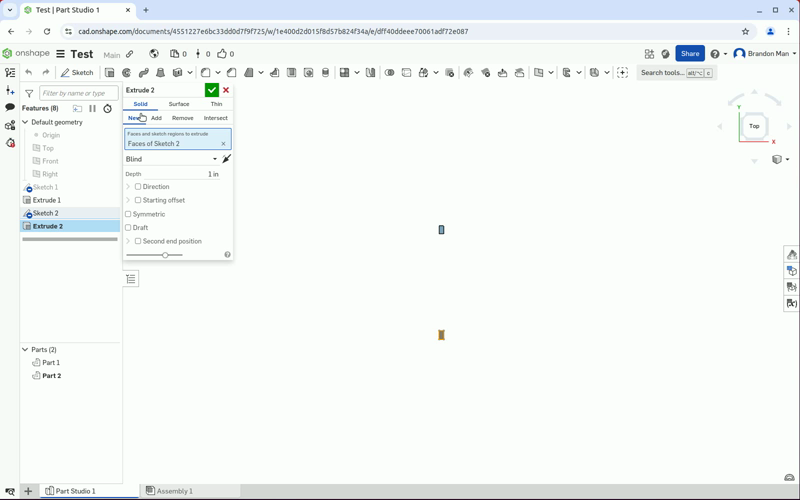
mouse_move(137, 120)
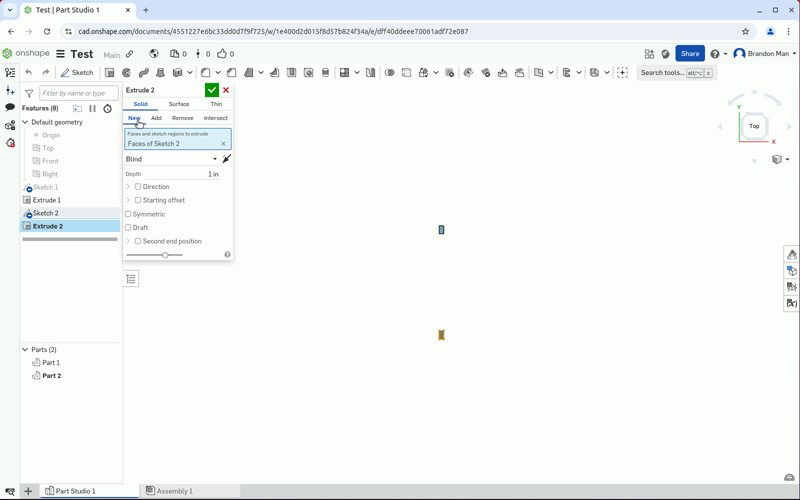
click(137, 120)
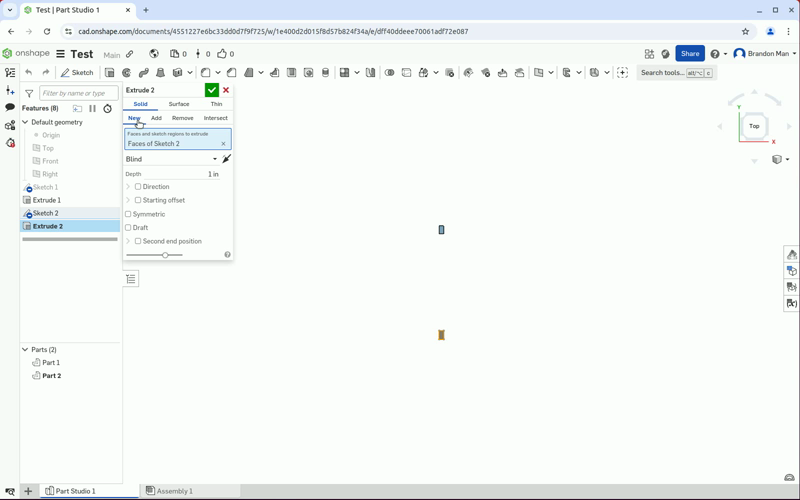
key(tab, 4)
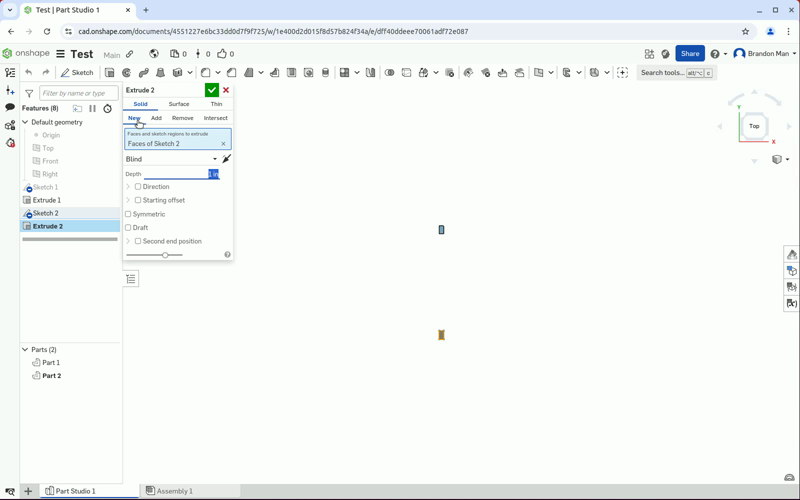
text(23.108)
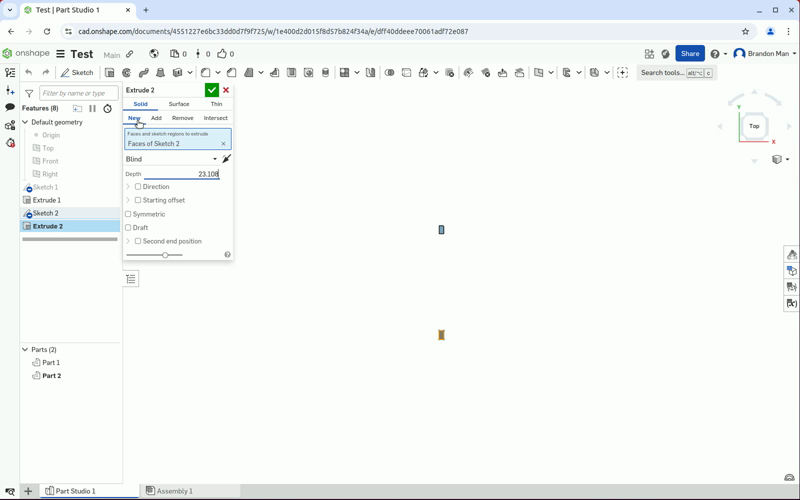
key(tab, 3)
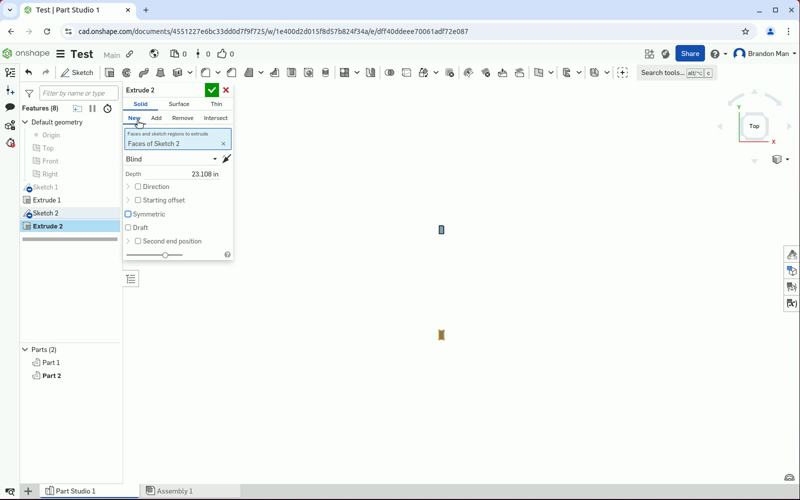
key(tab, 2)
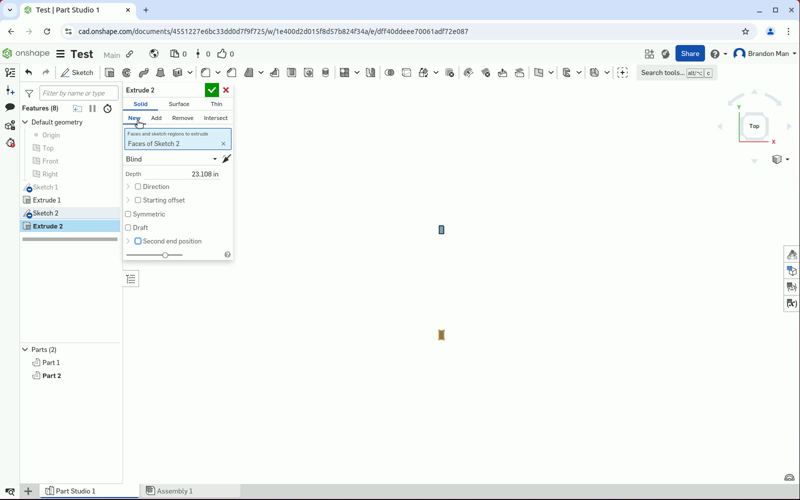
key(space)
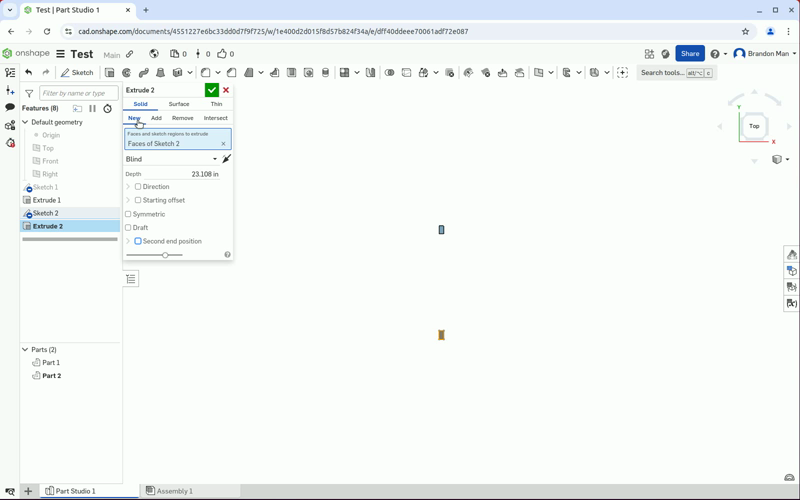
key(tab, 3)
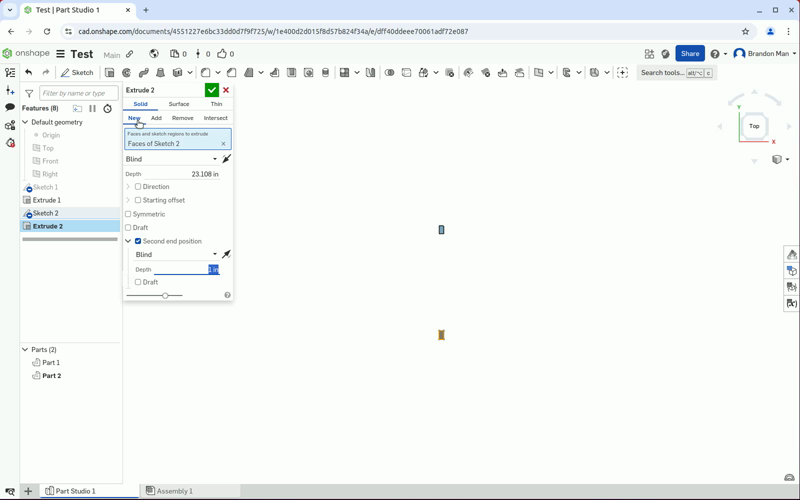
text(23.108)
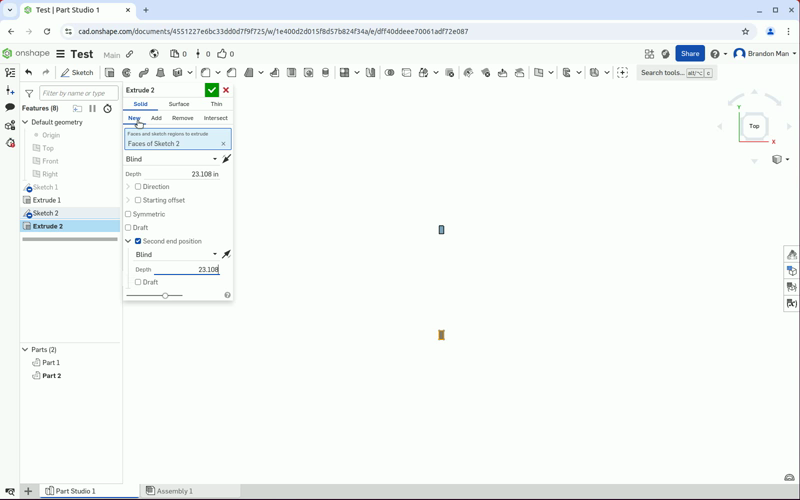
key(enter)
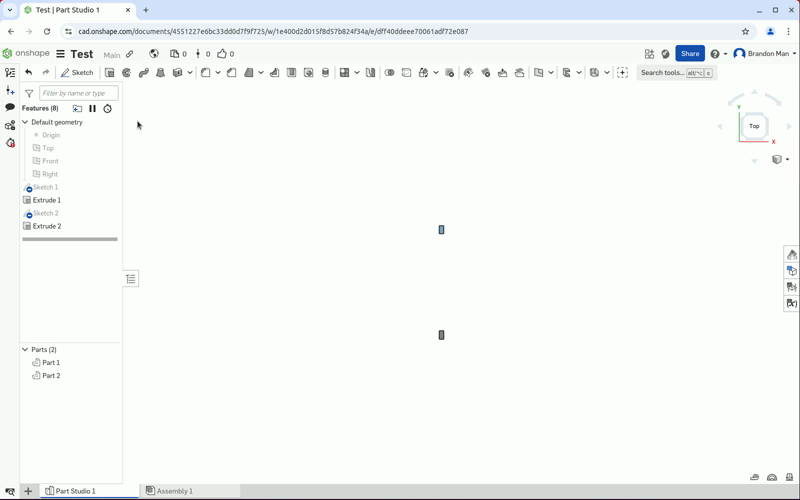
key(shift+h)
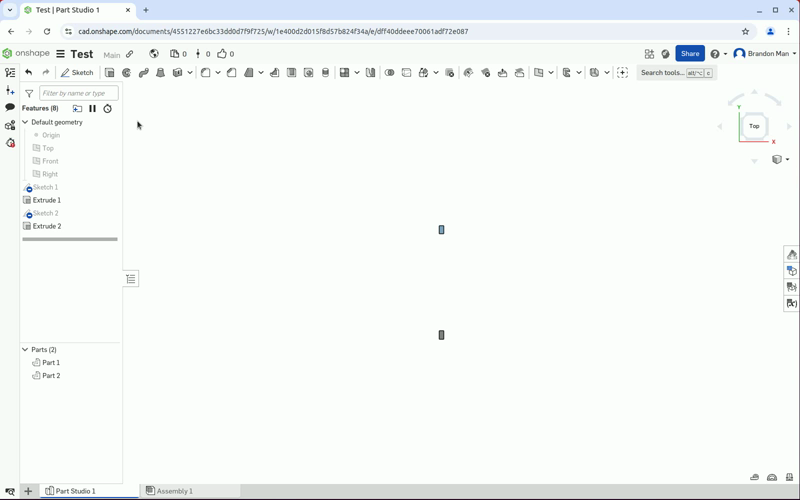
key(shift+h)
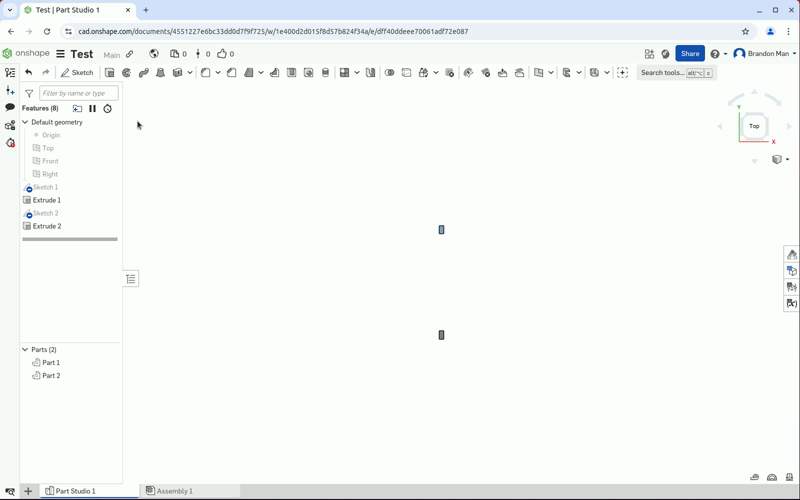
mouse_move(73, 189)
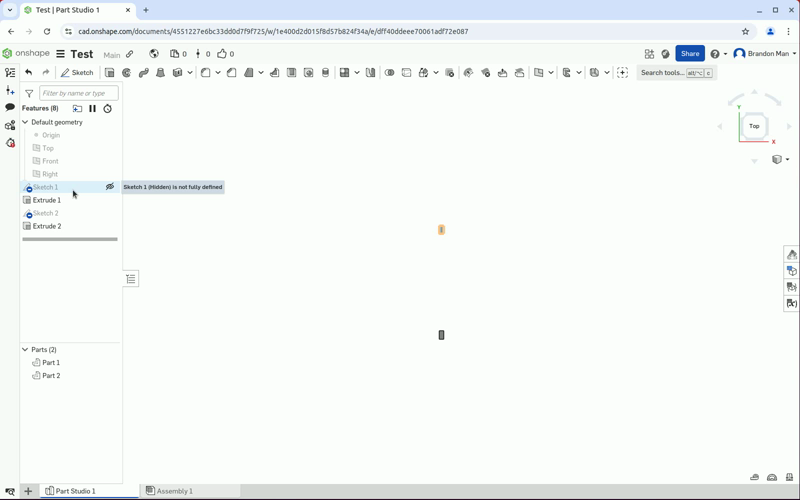
click(73, 189)
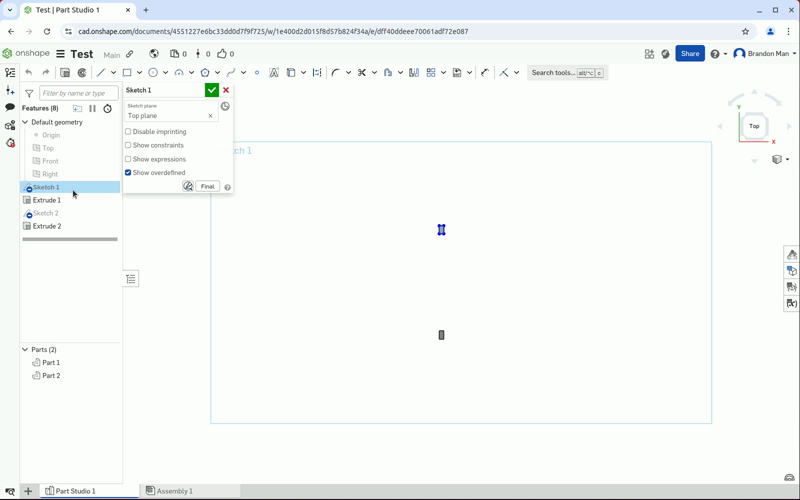
mouse_move(229, 92)
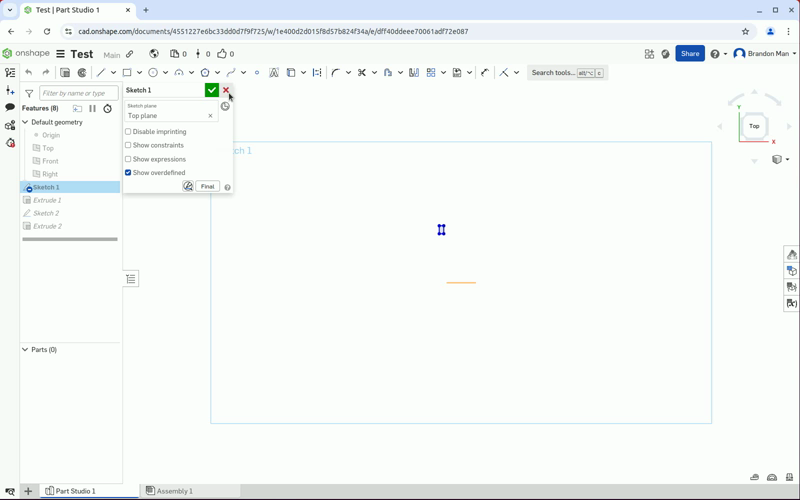
click(229, 92)
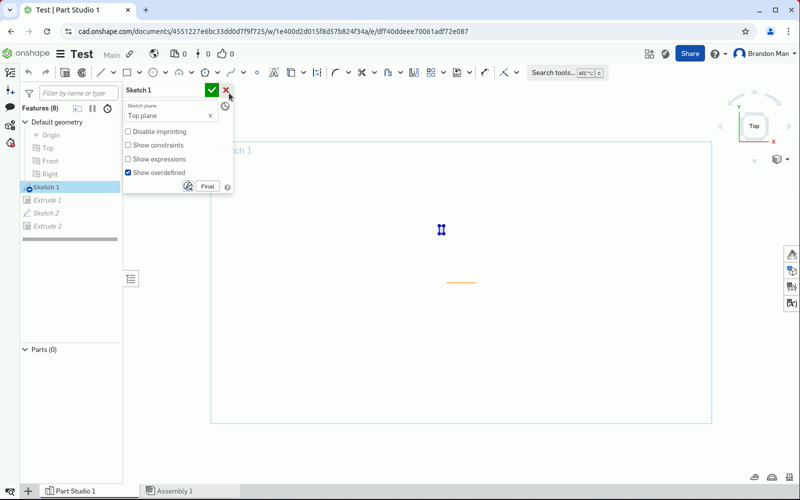
key(shift+s)
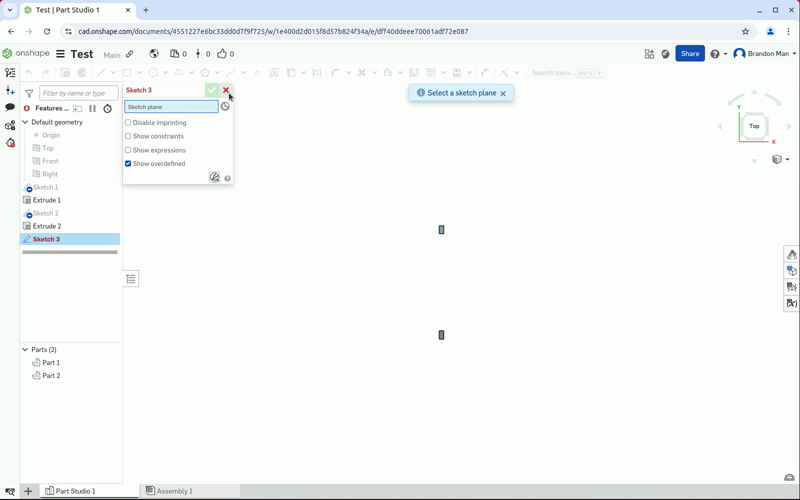
mouse_move(73, 150)
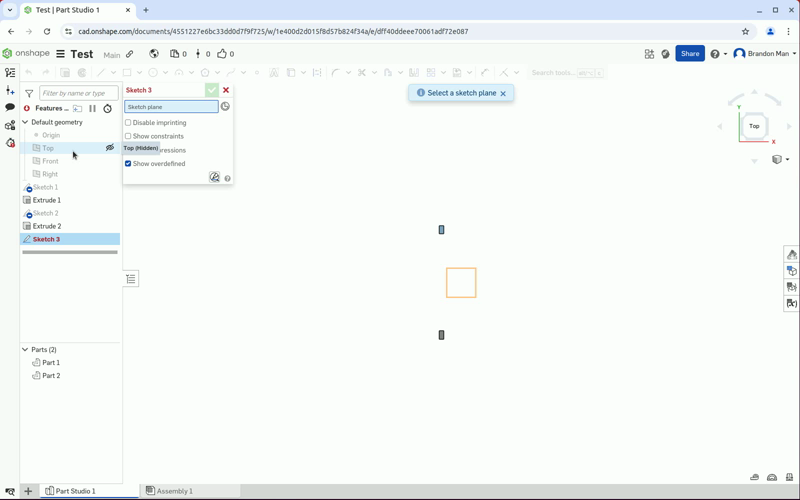
click(73, 150)
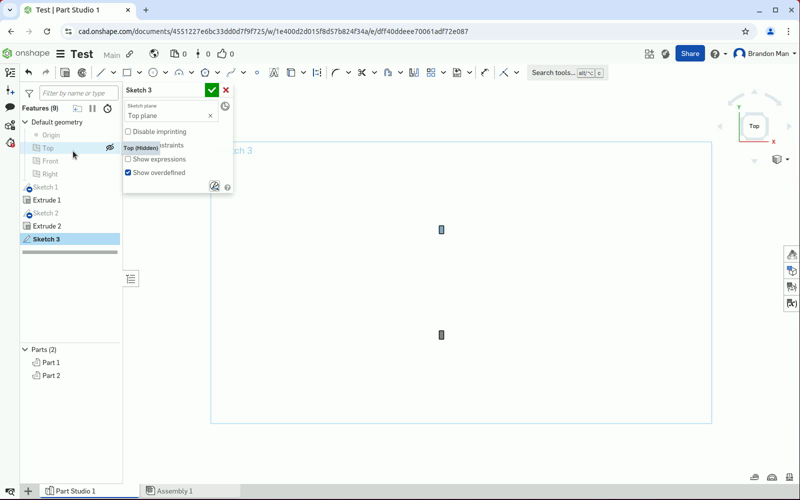
mouse_move(73, 352)
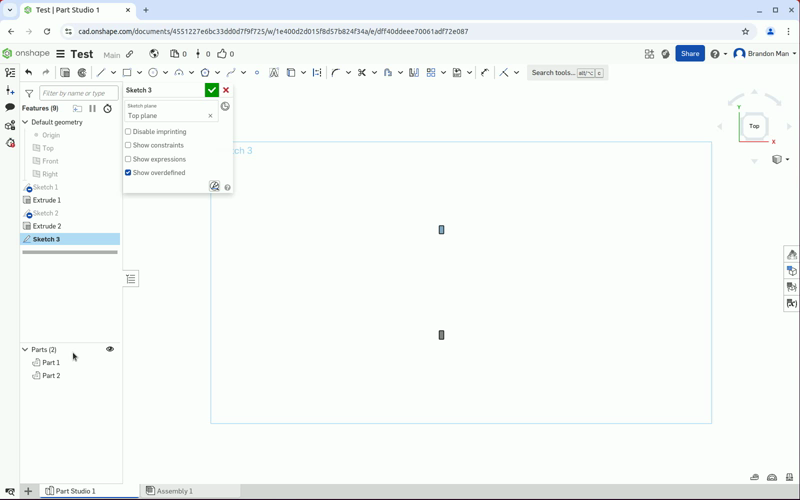
key(y)
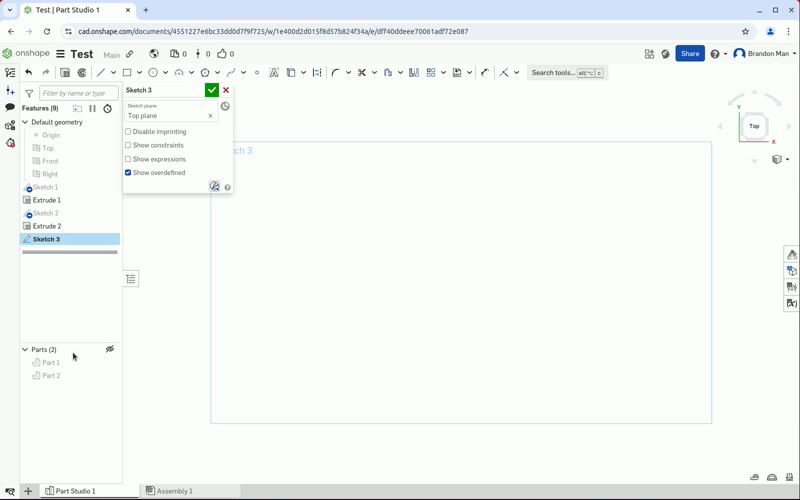
key(l)
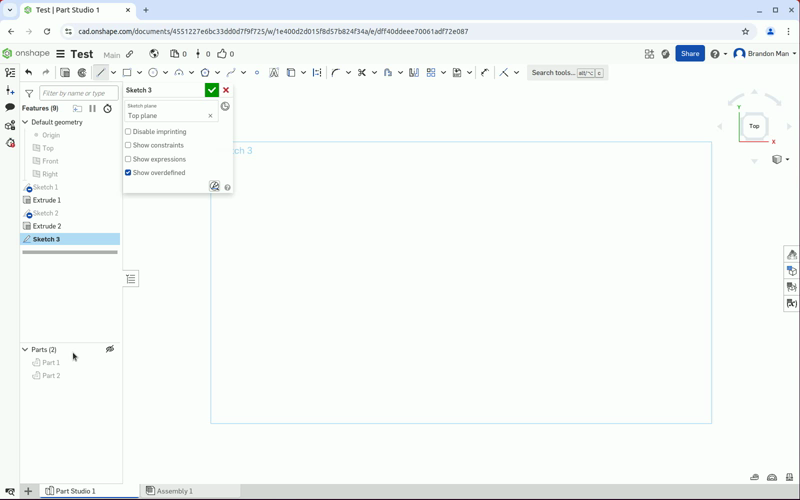
key_down(shift)
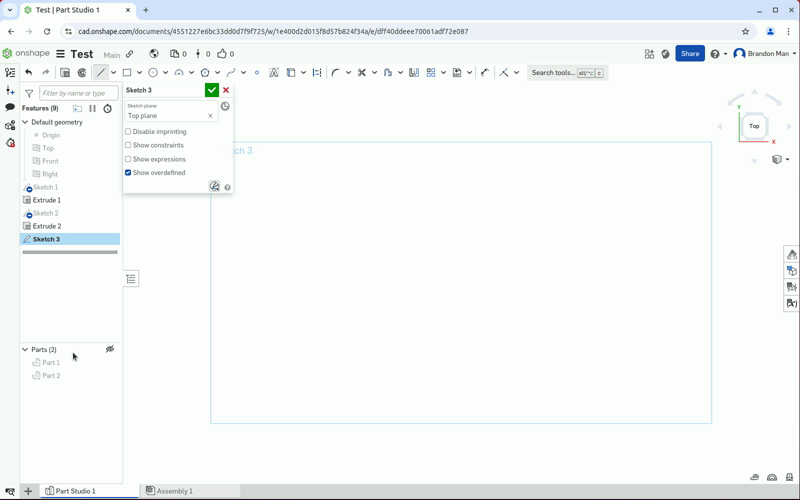
mouse_move(444, 226)
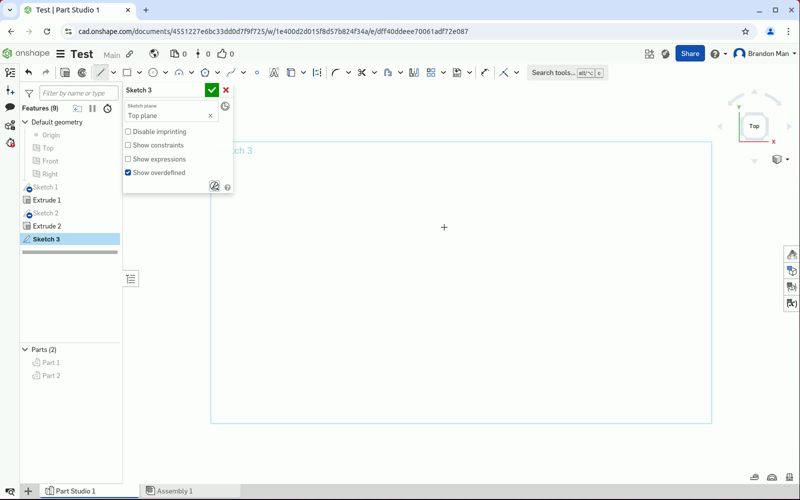
click(444, 226)
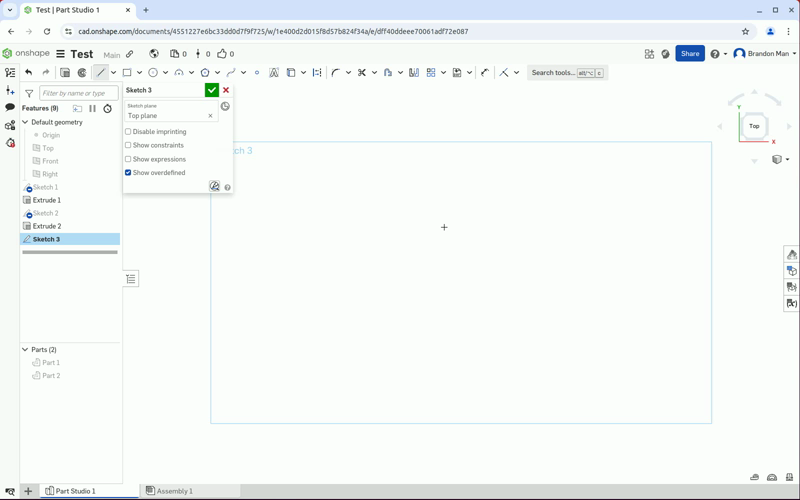
key_up(shift)
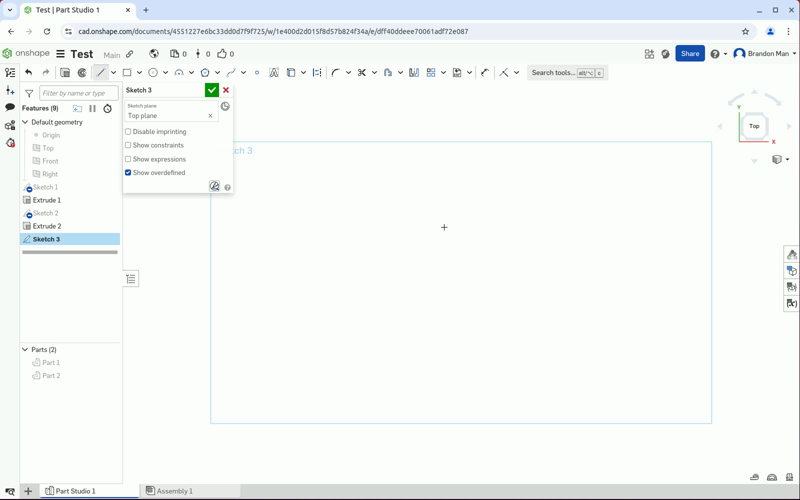
key_down(shift)
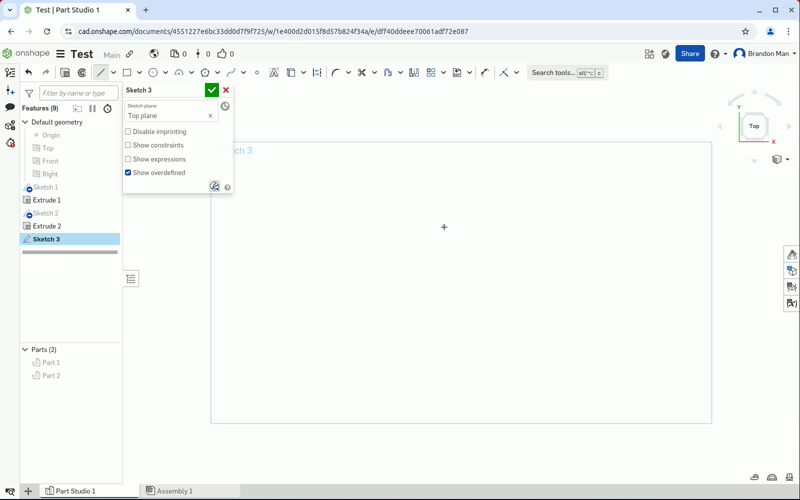
mouse_move(474, 226)
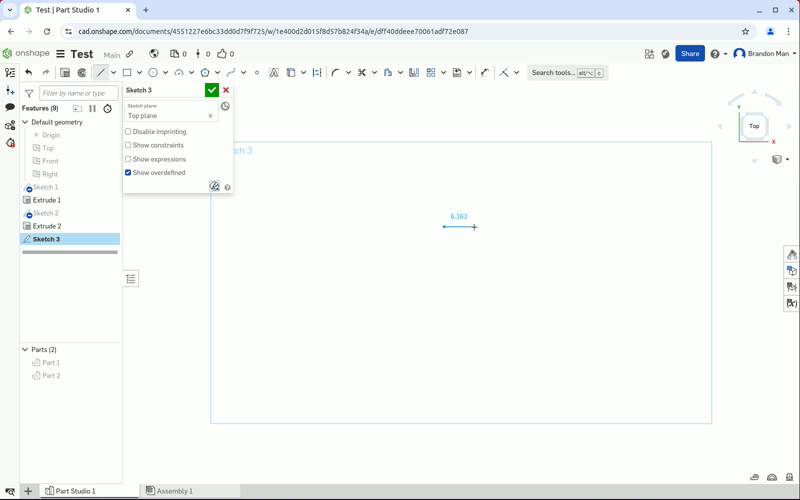
mouse_move(453, 226)
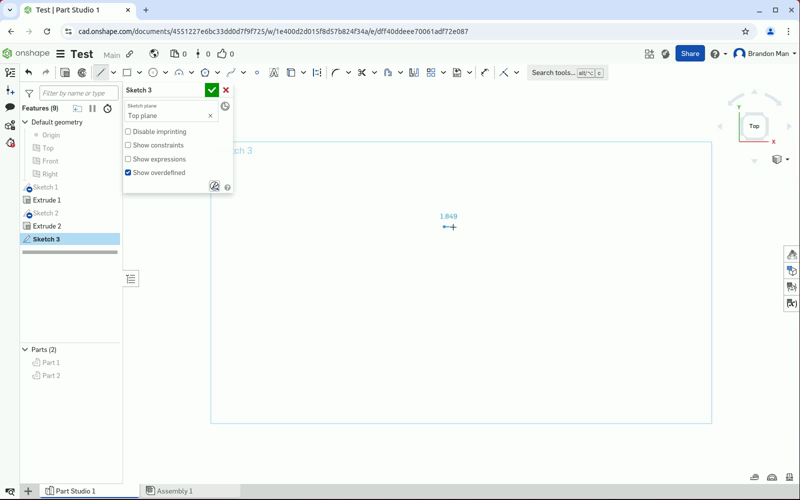
click(453, 226)
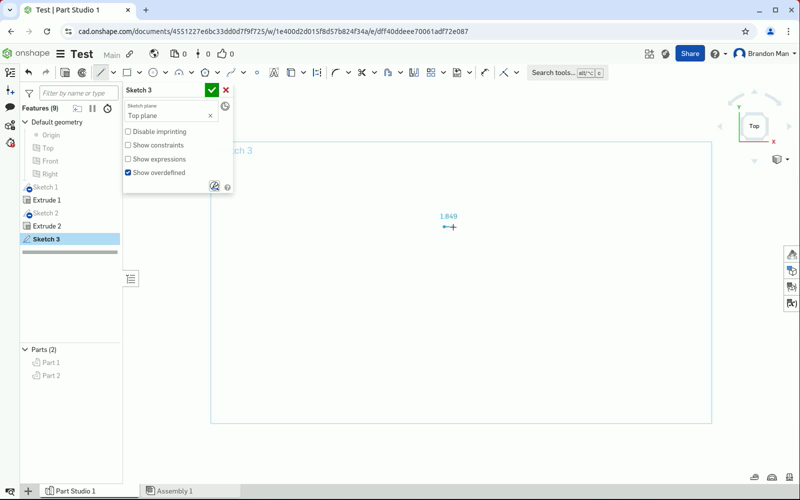
key_up(shift)
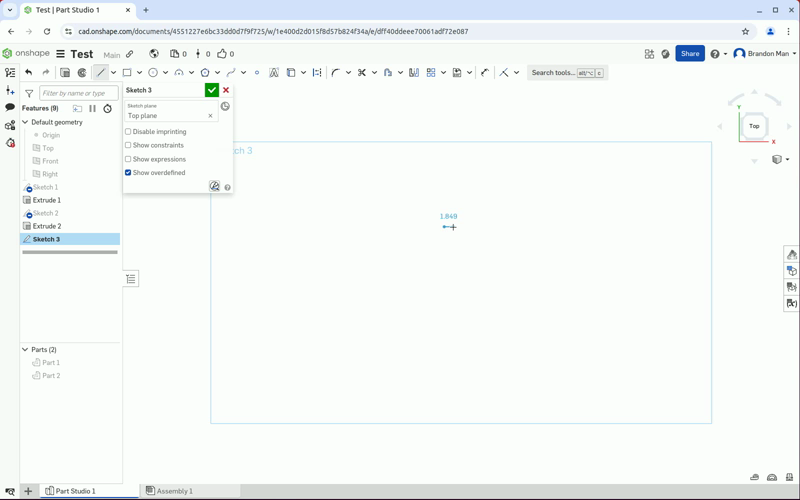
key_down(shift)
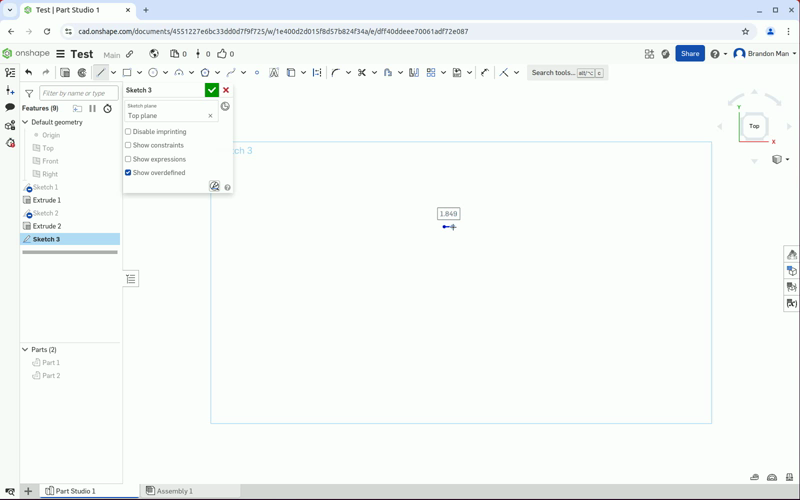
mouse_move(483, 226)
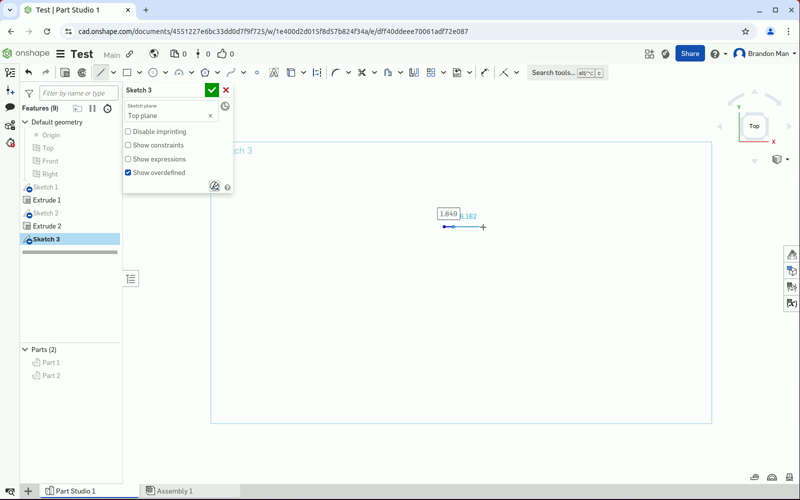
mouse_move(457, 226)
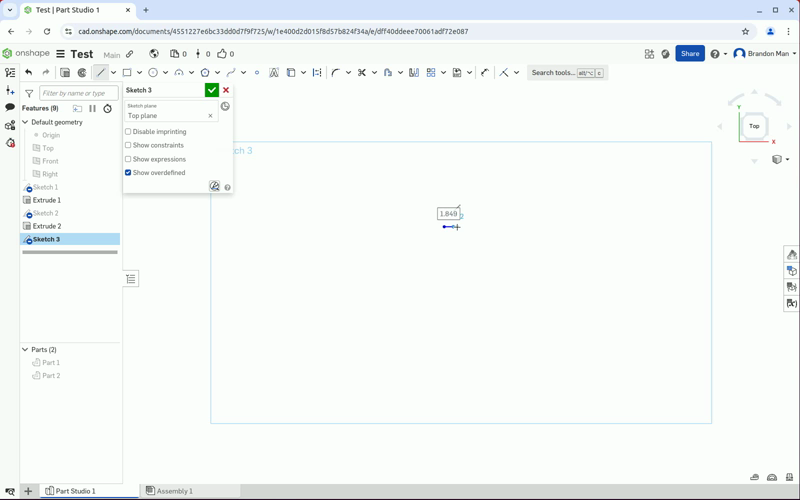
scroll(6)
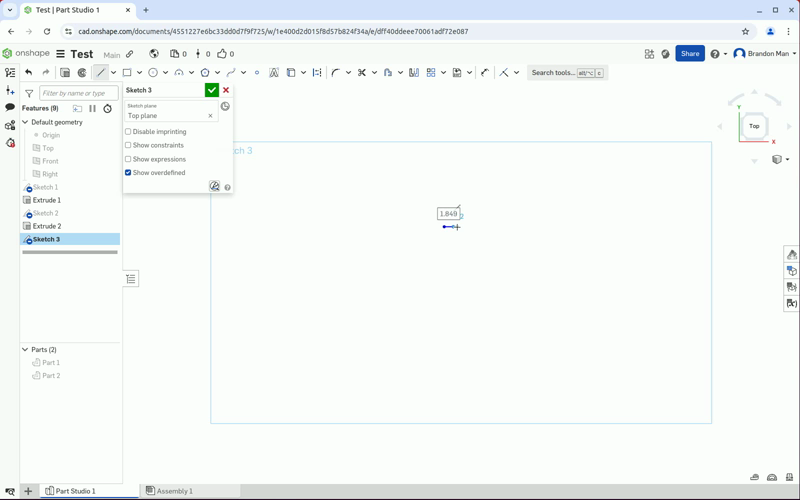
scroll(6)
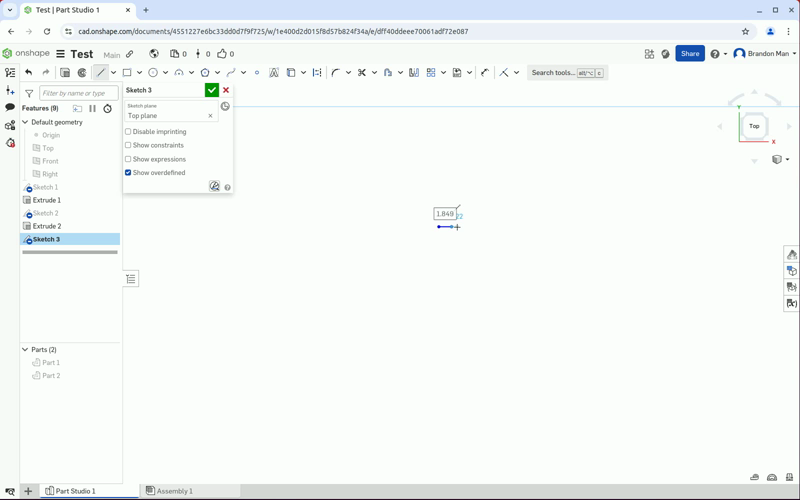
scroll(6)
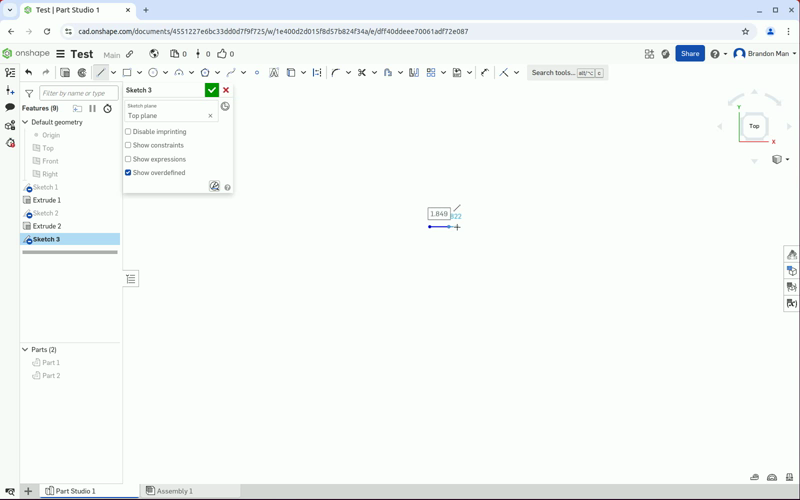
scroll(6)
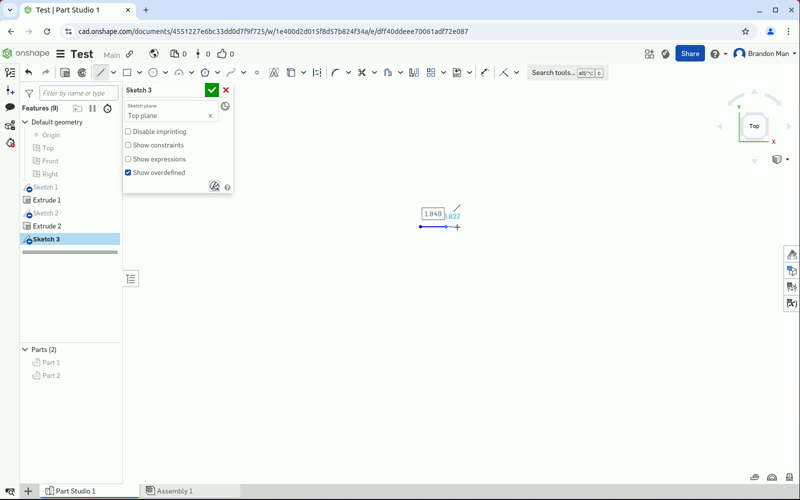
scroll(6)
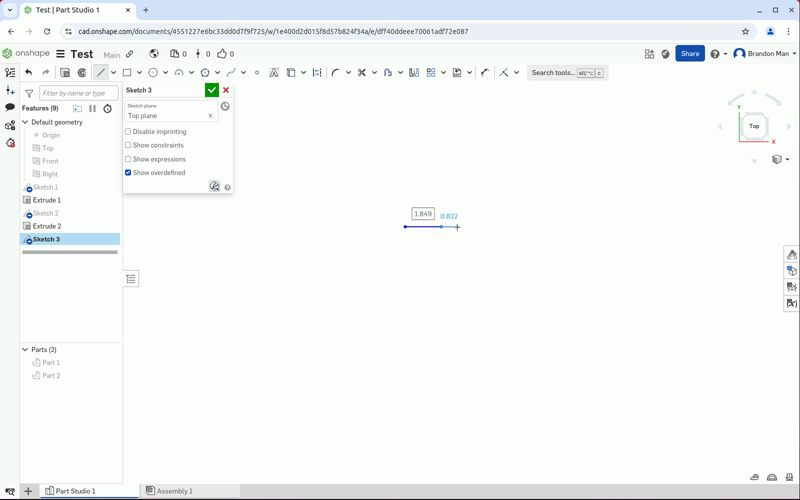
scroll(6)
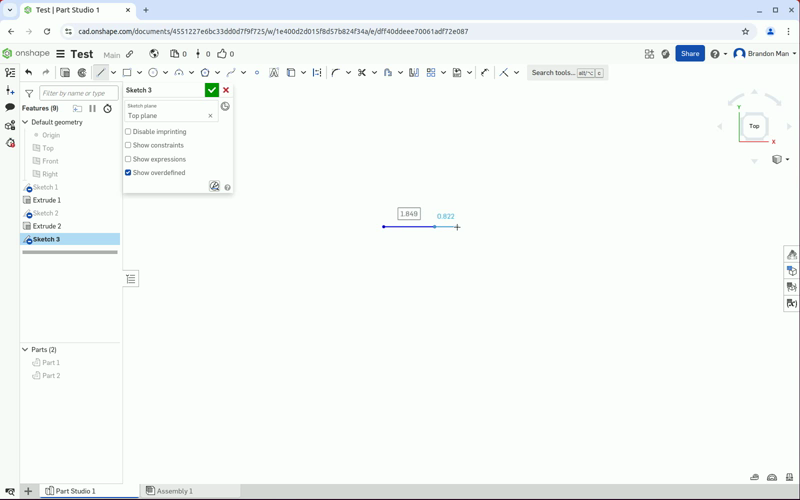
scroll(6)
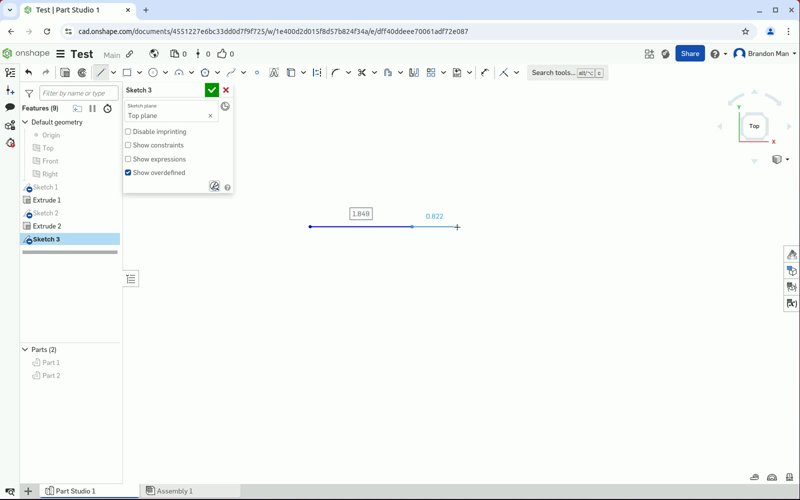
click(457, 226)
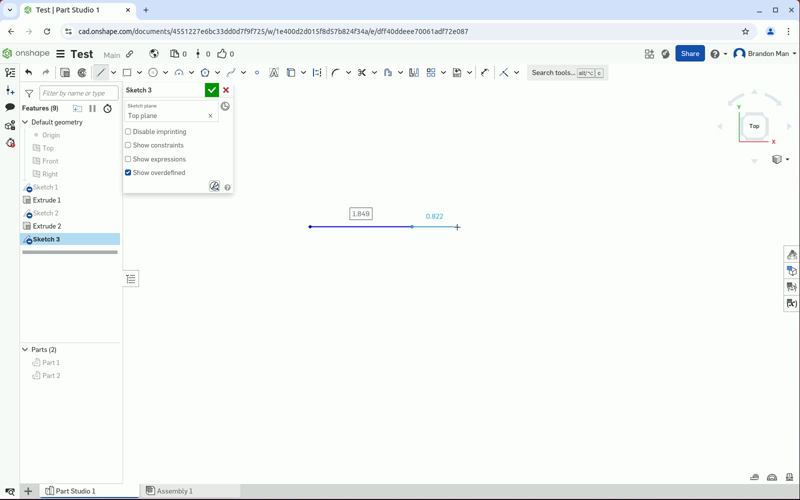
scroll(-6)
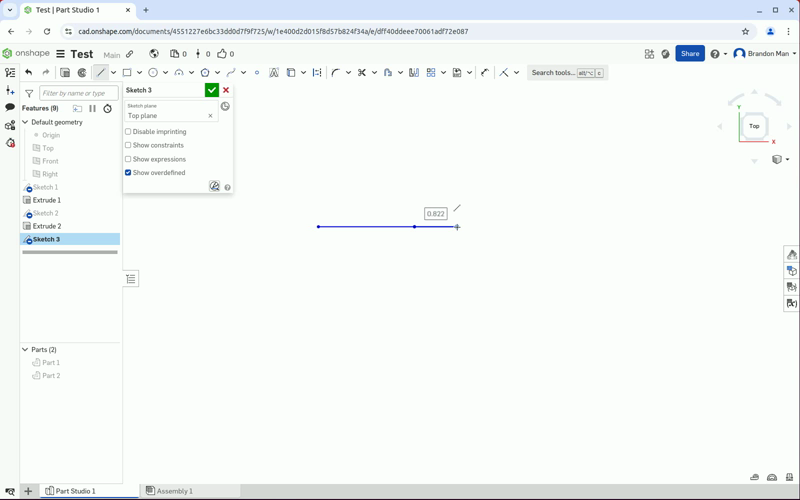
scroll(-6)
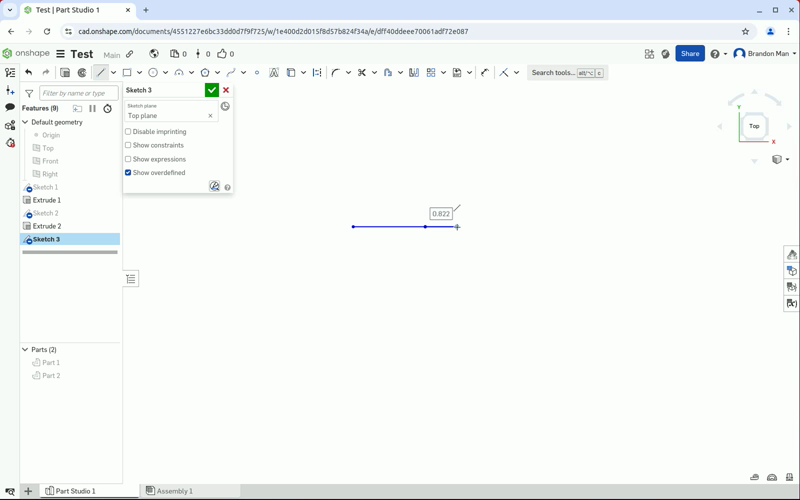
scroll(-6)
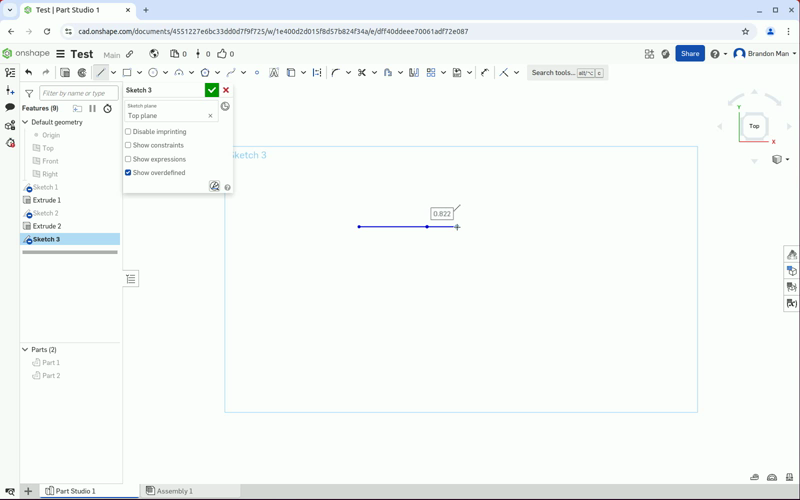
scroll(-6)
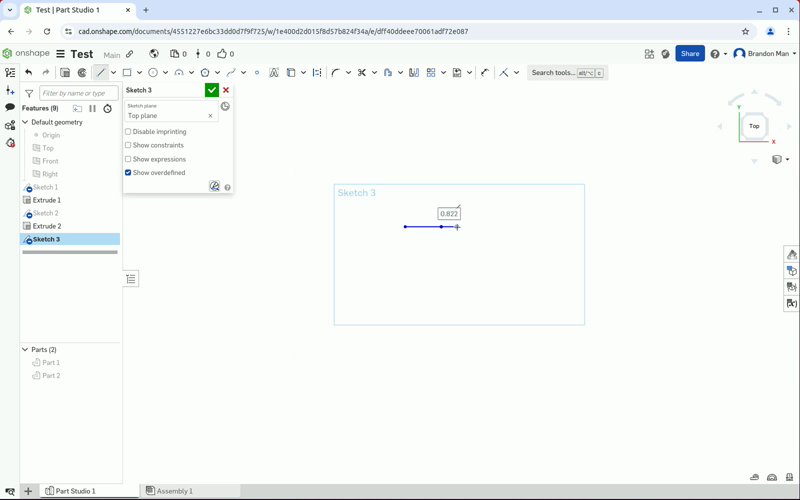
scroll(-6)
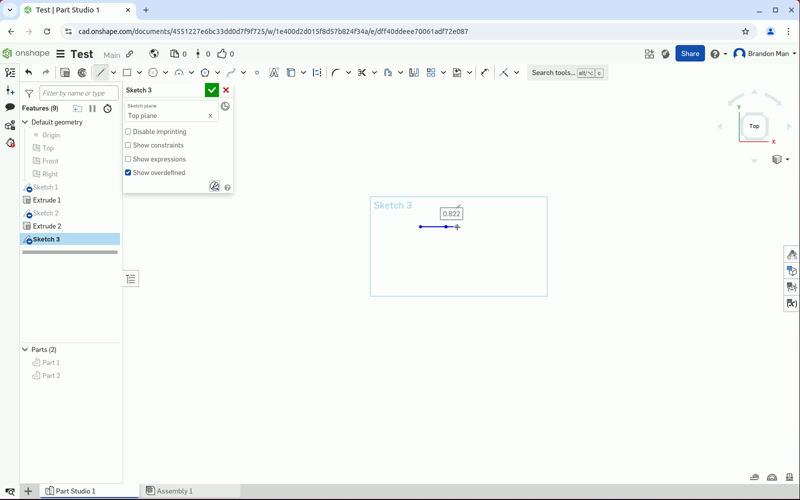
scroll(-6)
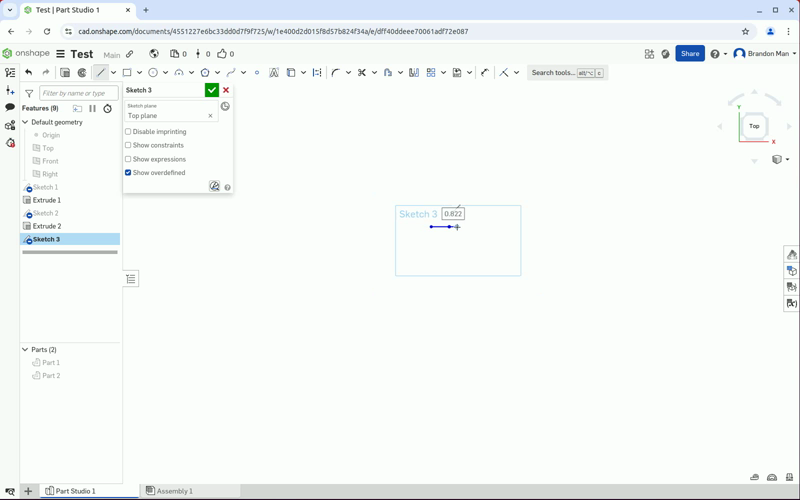
scroll(-6)
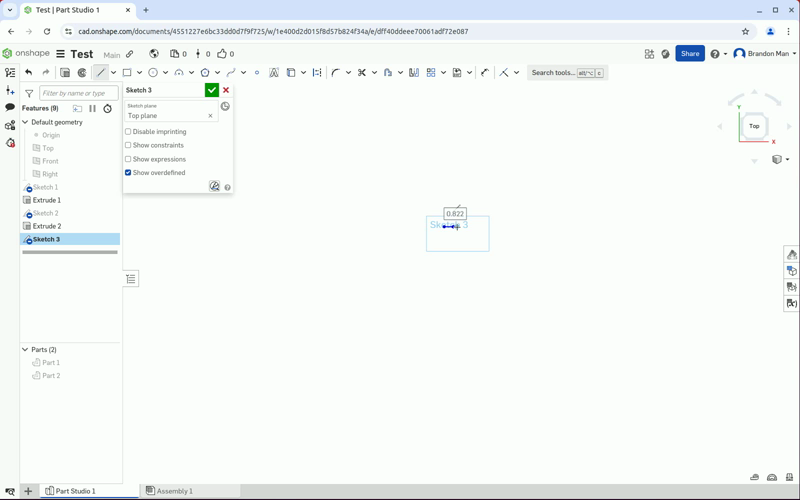
key_up(shift)
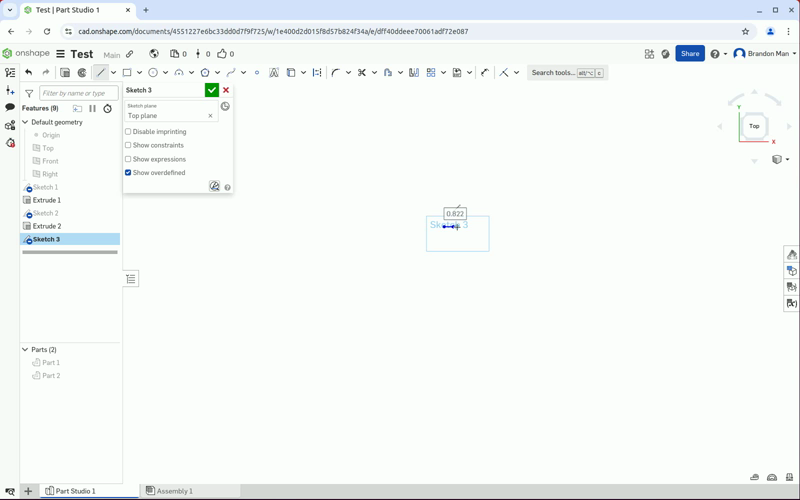
key_down(shift)
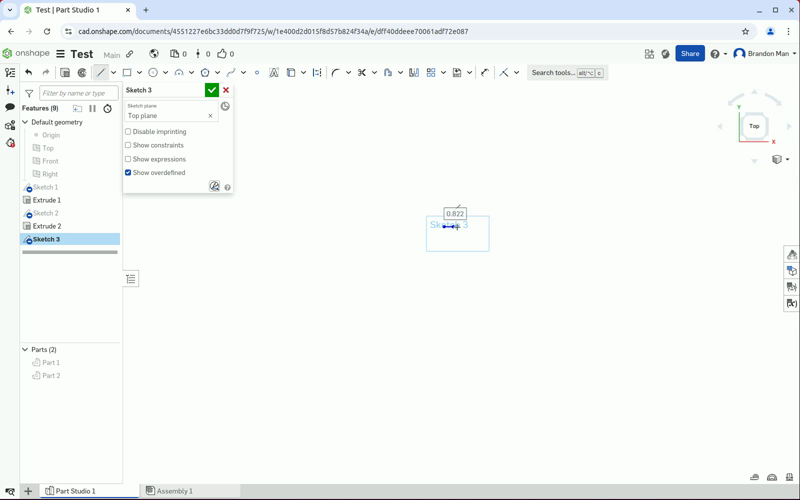
mouse_move(487, 226)
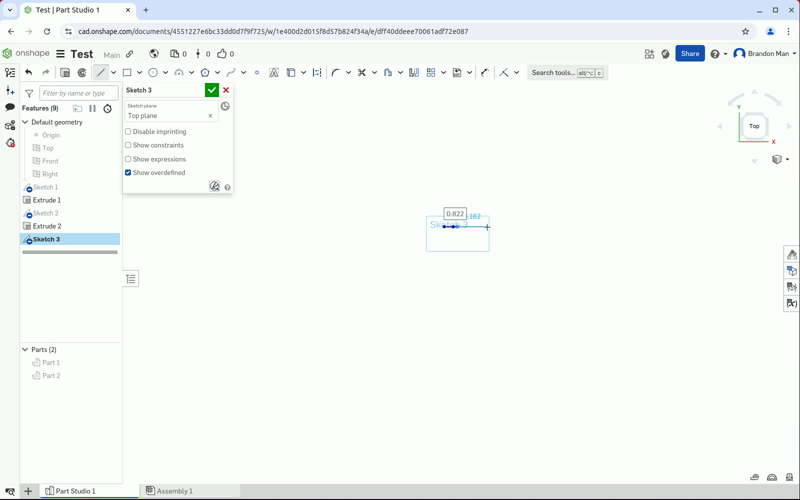
mouse_move(457, 222)
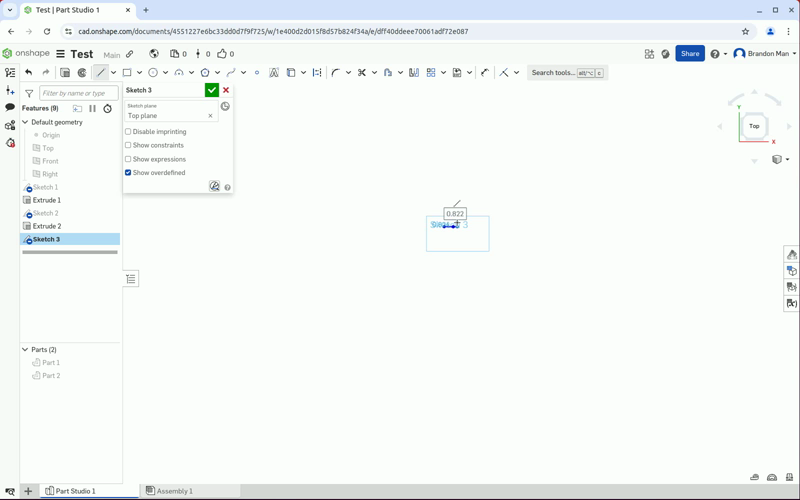
scroll(6)
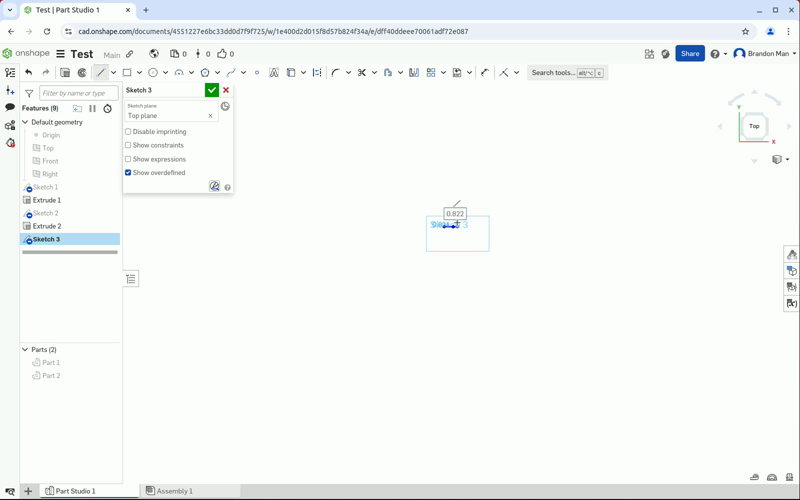
scroll(6)
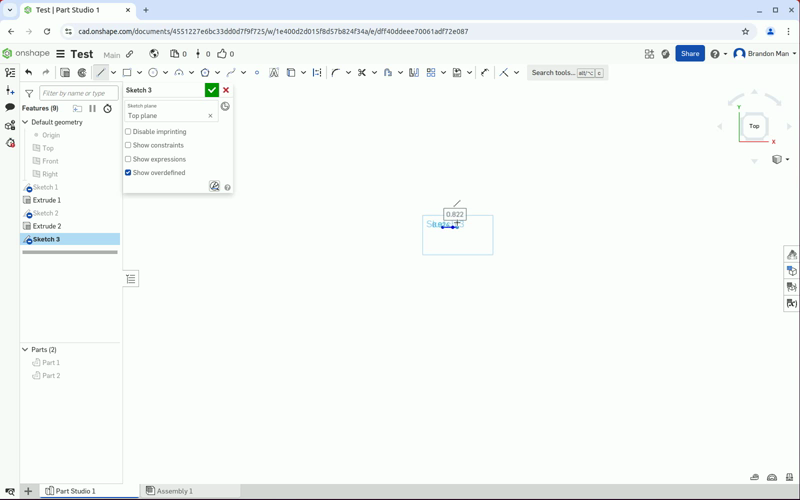
scroll(6)
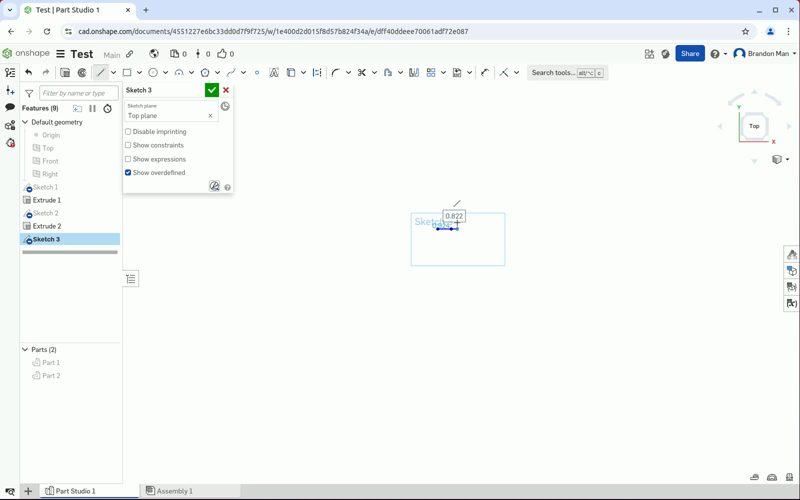
scroll(6)
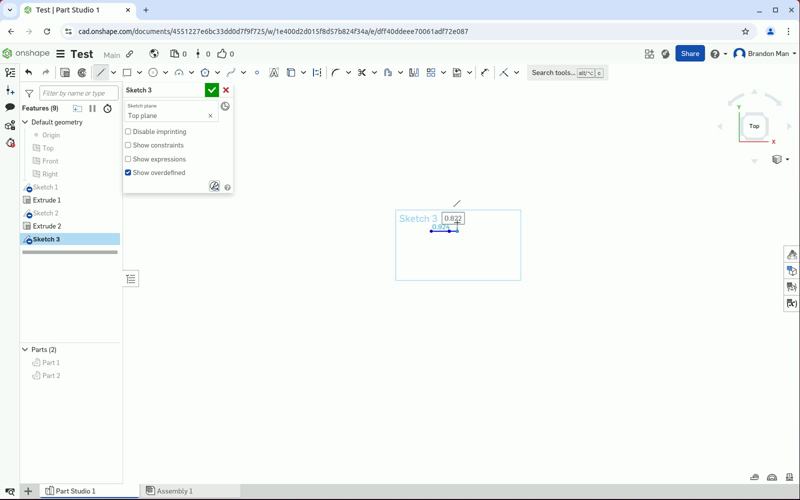
scroll(6)
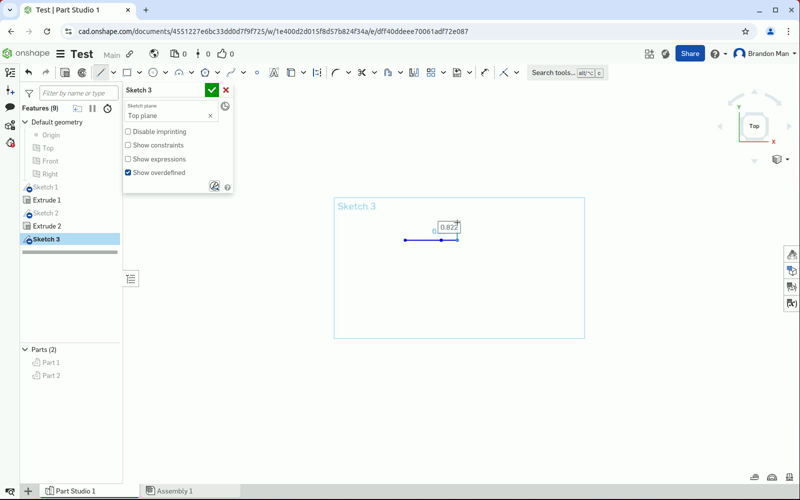
scroll(6)
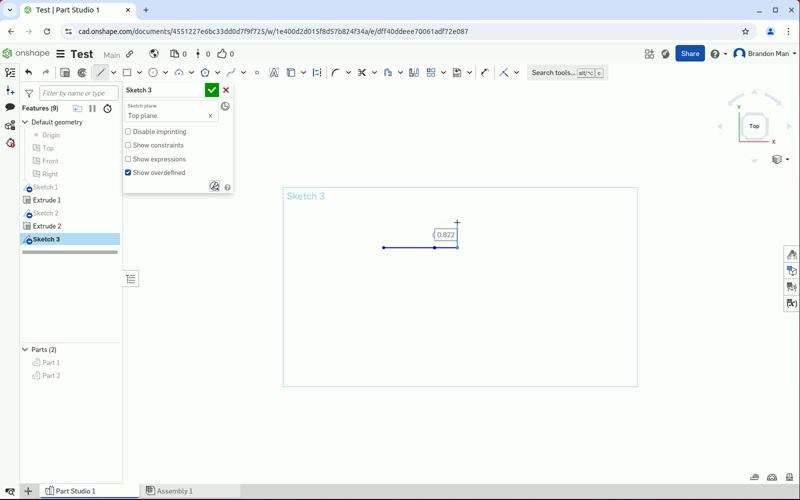
scroll(6)
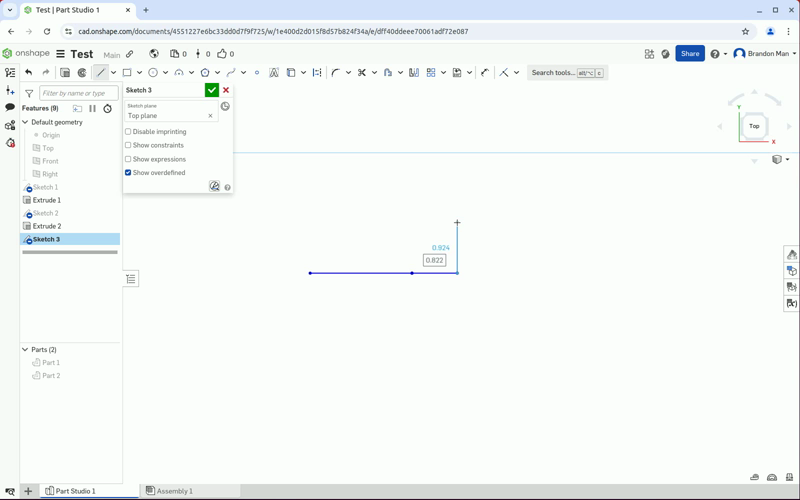
click(457, 222)
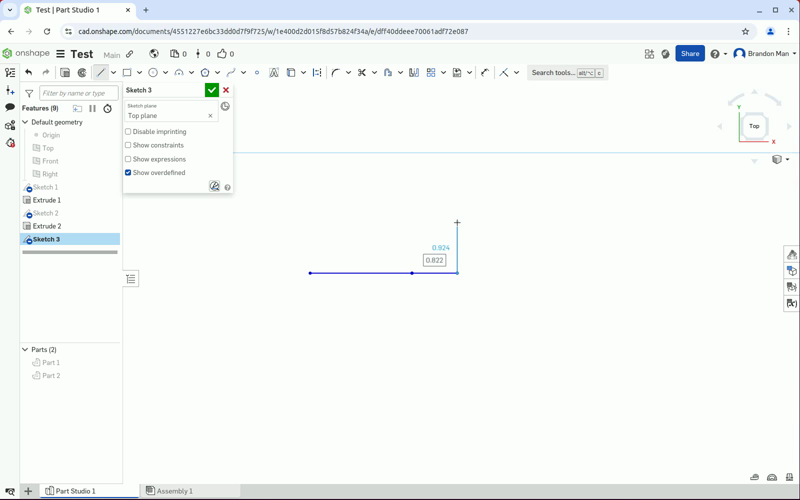
scroll(-6)
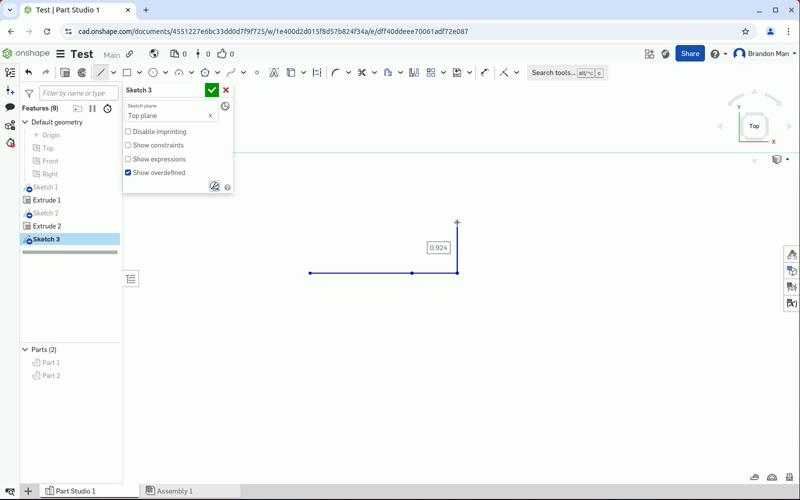
scroll(-6)
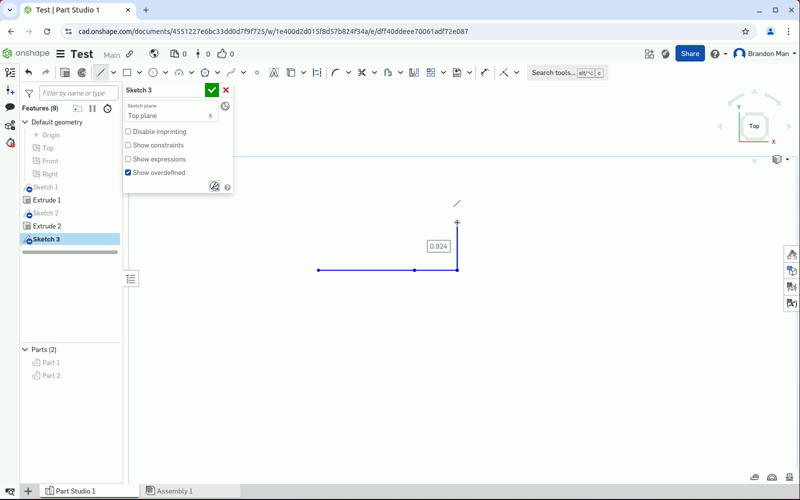
scroll(-6)
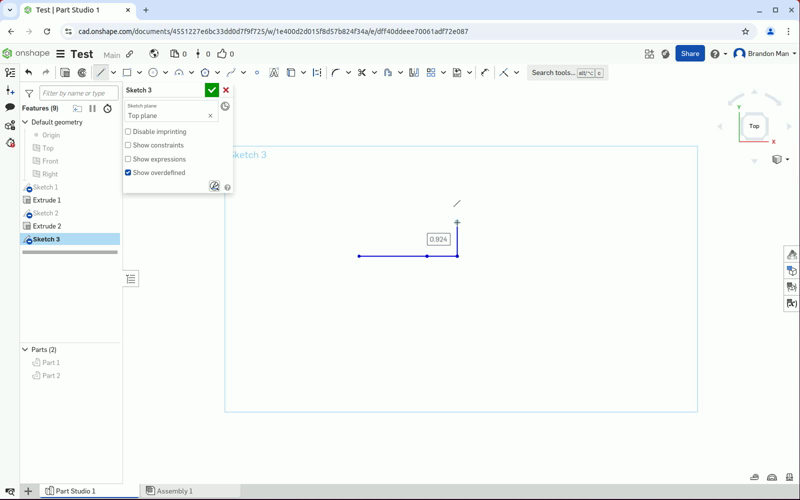
scroll(-6)
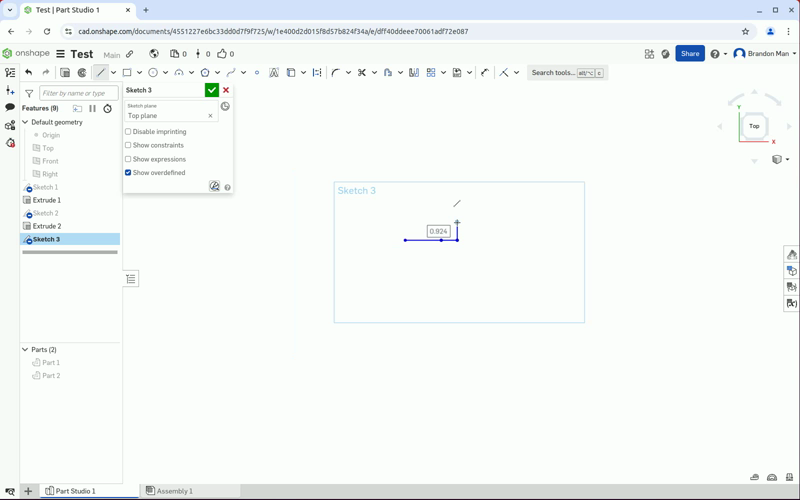
scroll(-6)
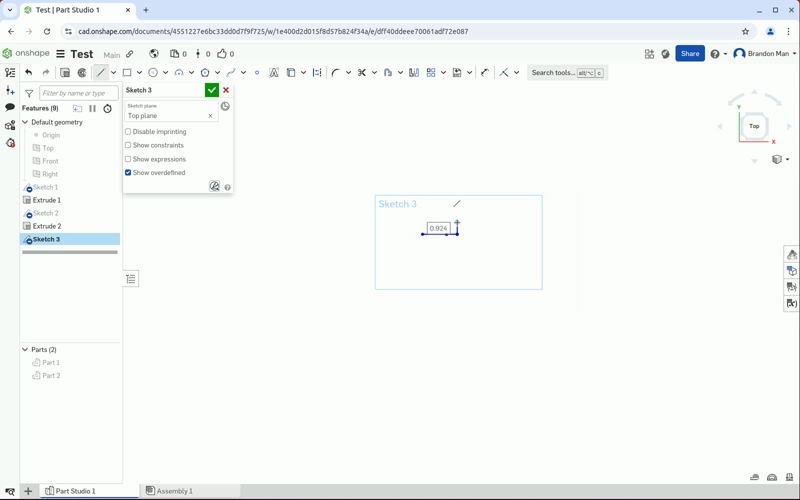
scroll(-6)
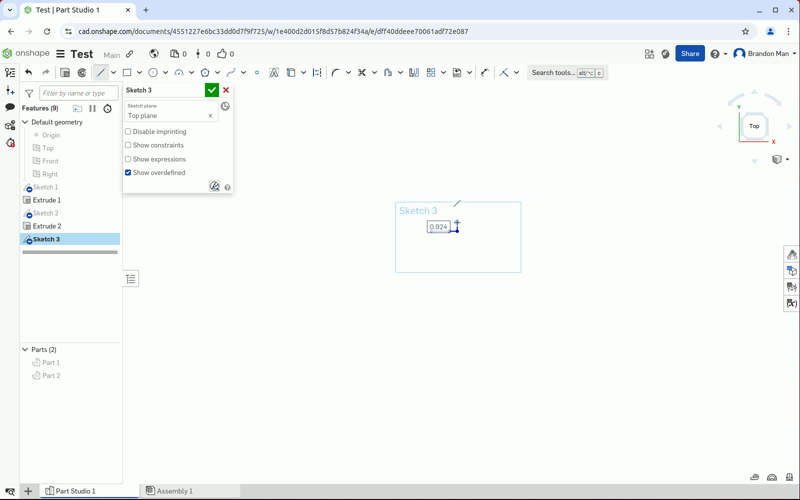
scroll(-6)
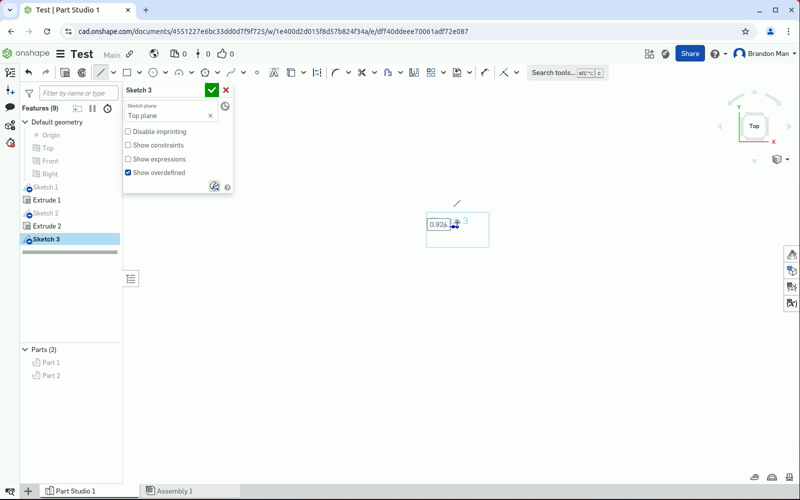
key_up(shift)
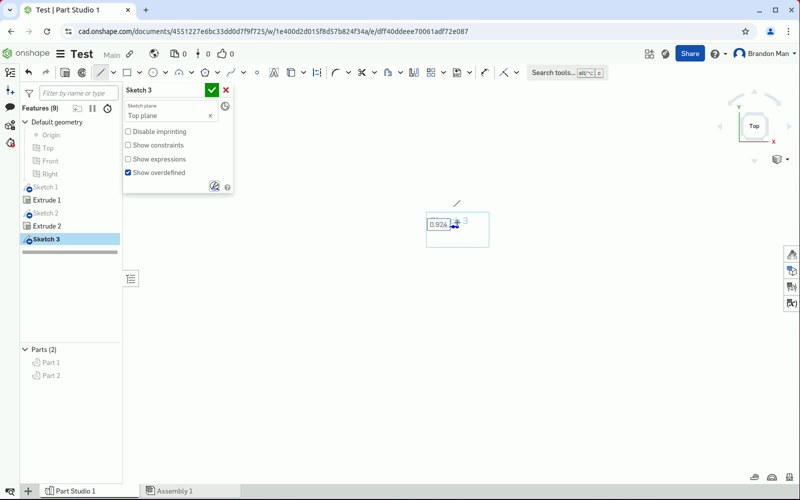
key_down(shift)
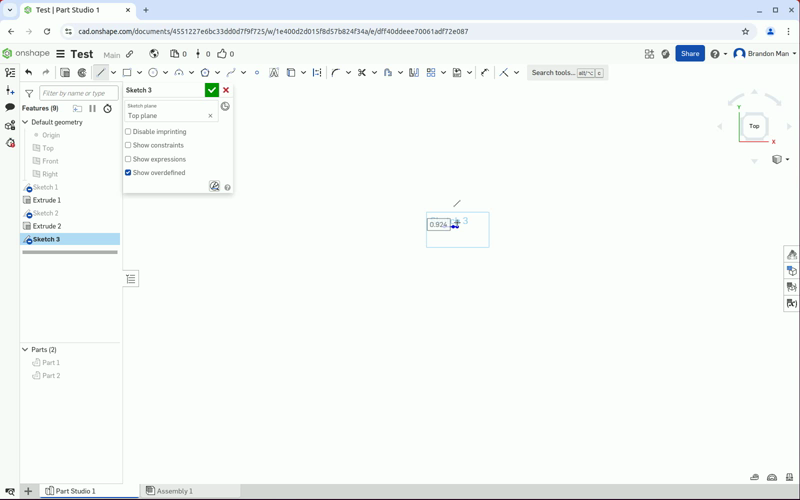
mouse_move(487, 222)
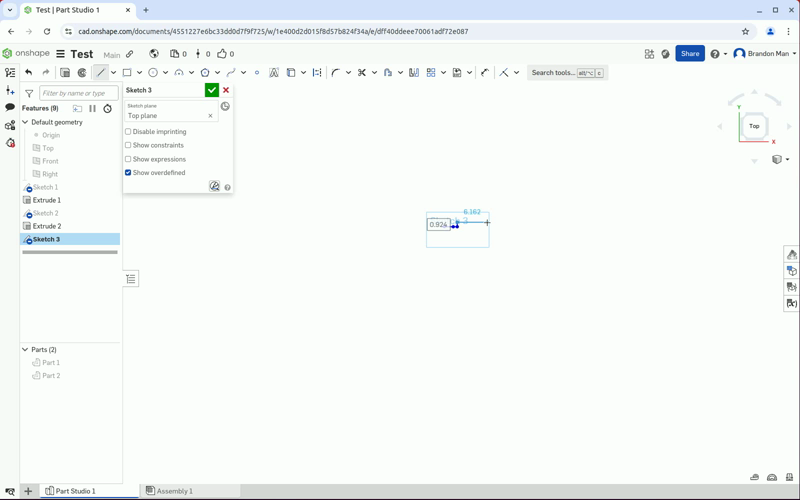
mouse_move(444, 222)
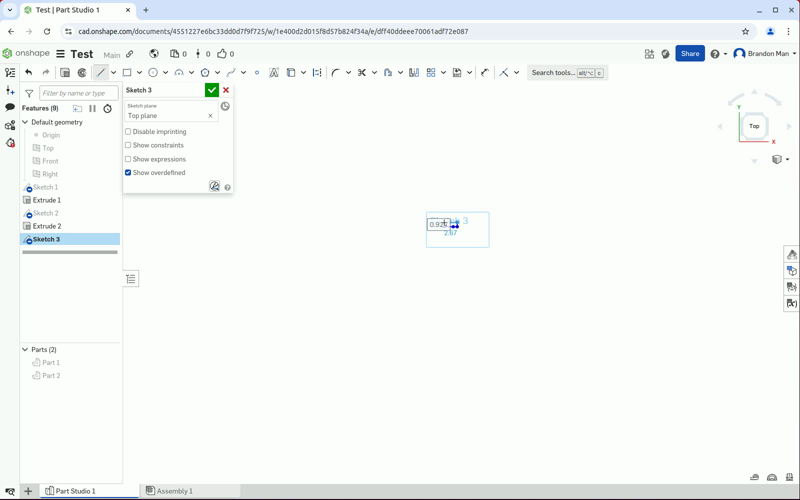
scroll(6)
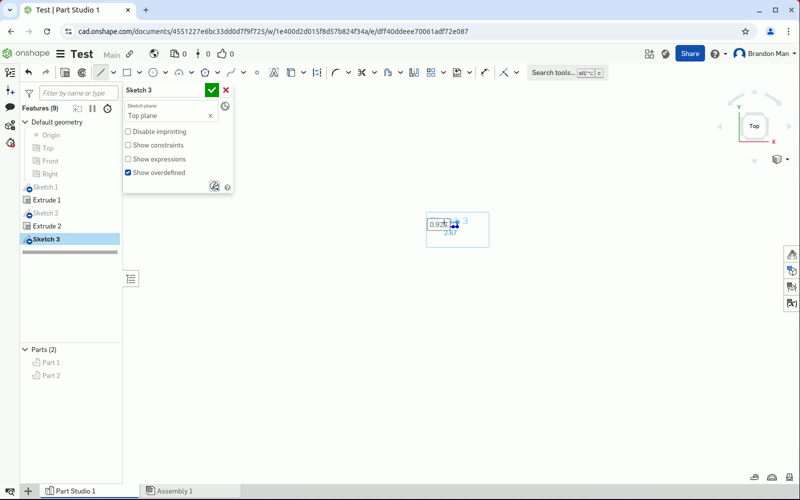
scroll(6)
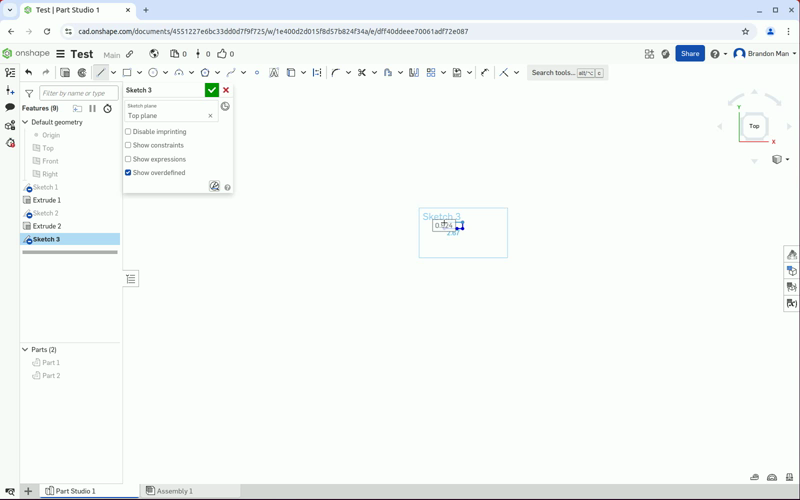
scroll(6)
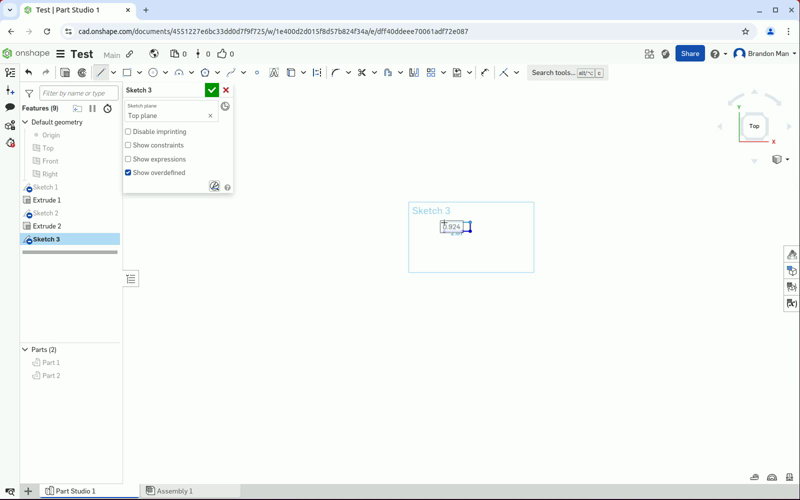
scroll(6)
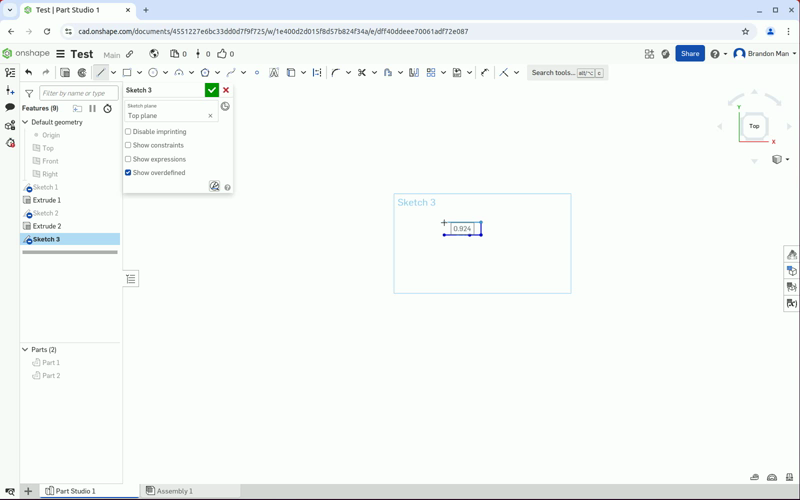
scroll(6)
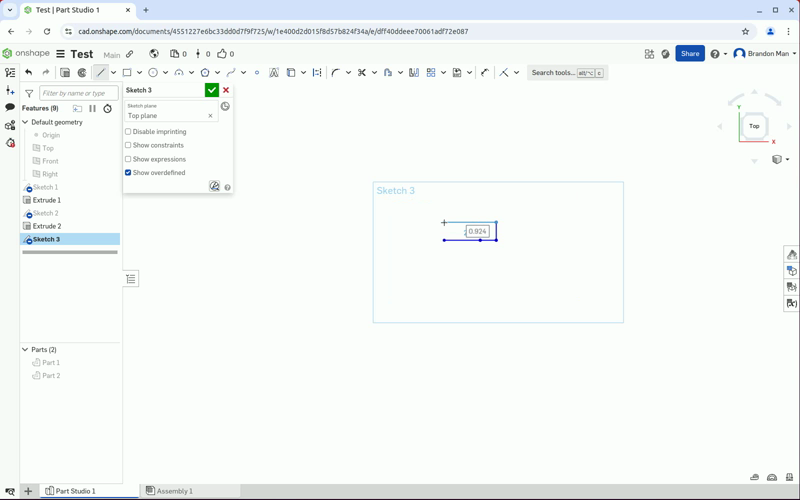
scroll(6)
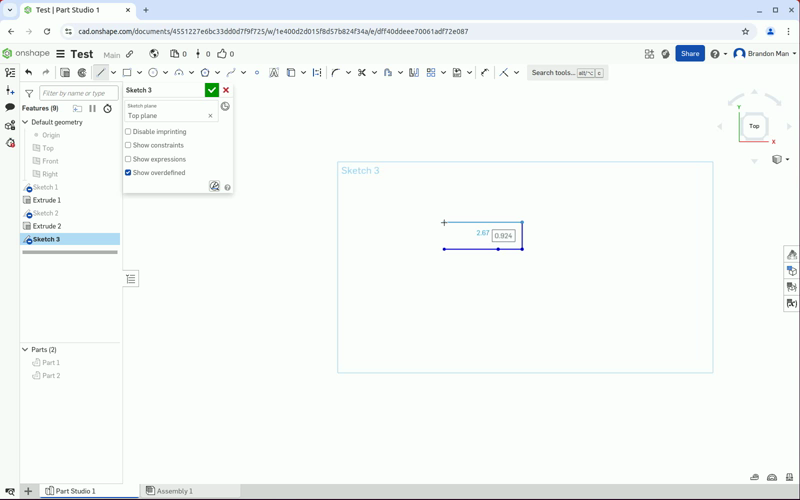
scroll(6)
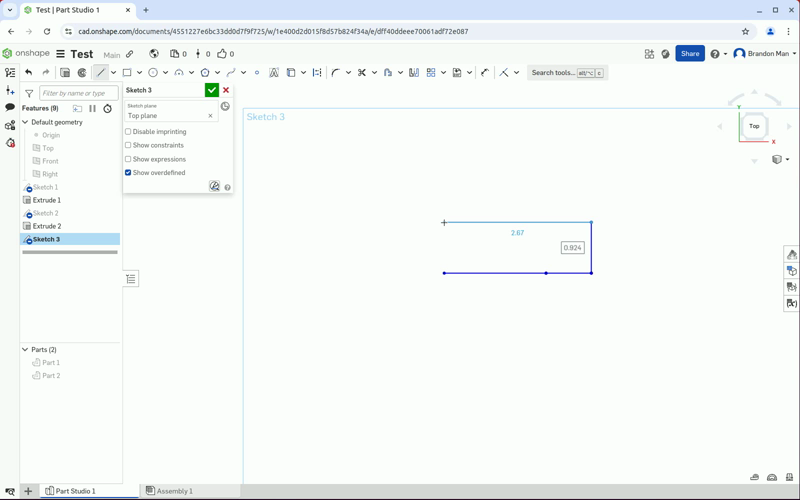
click(444, 222)
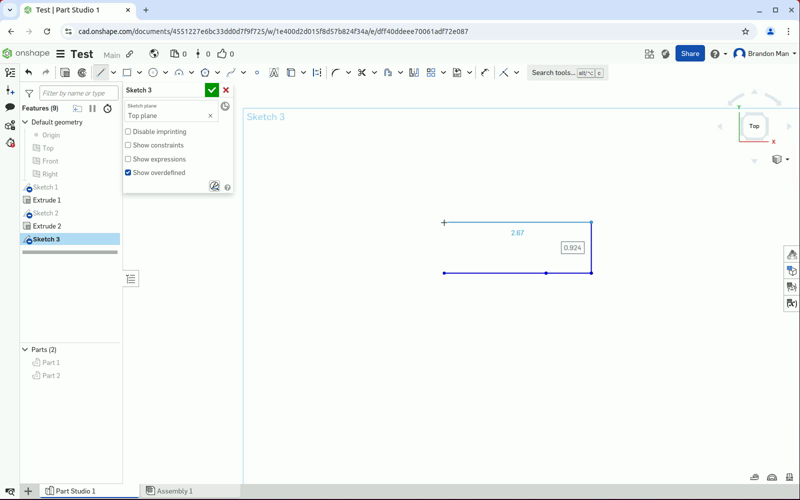
scroll(-6)
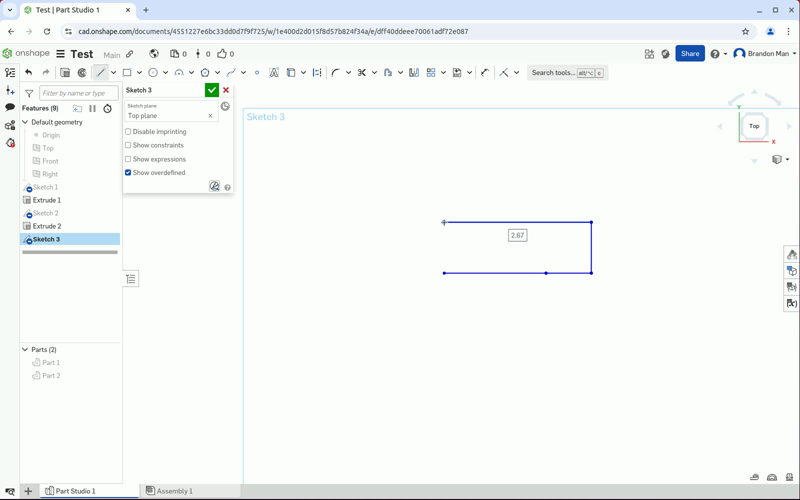
scroll(-6)
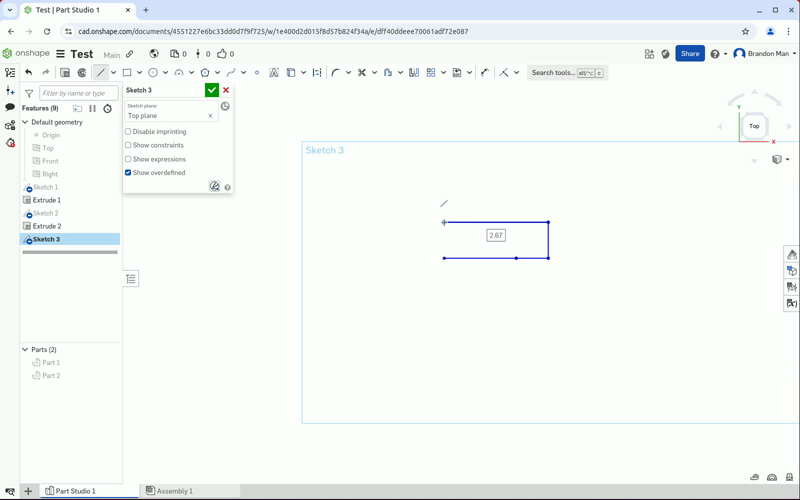
scroll(-6)
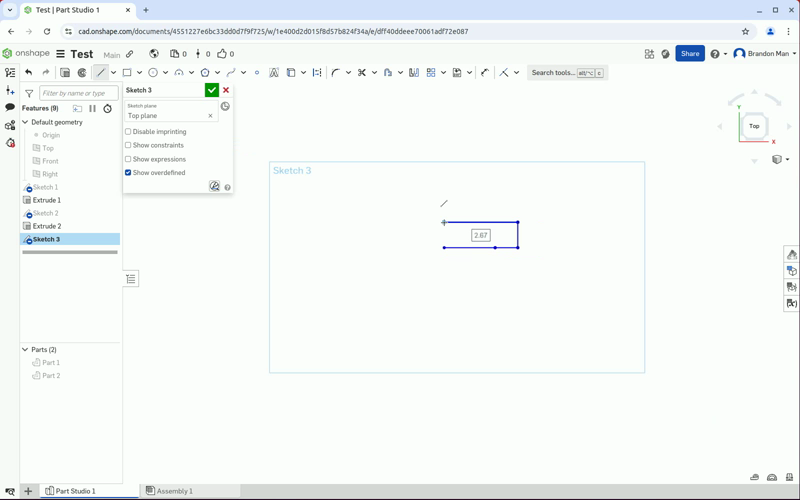
scroll(-6)
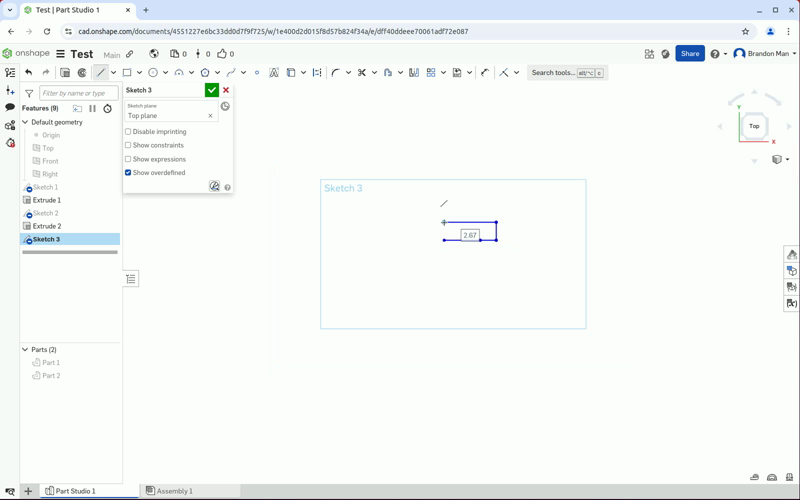
scroll(-6)
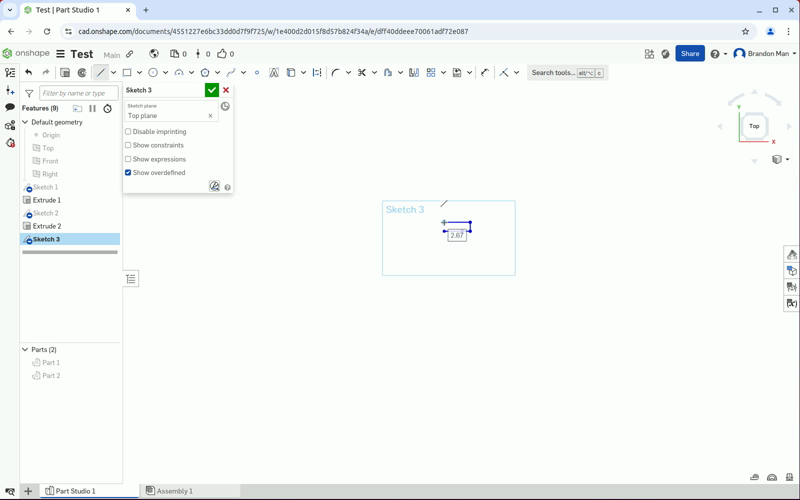
scroll(-6)
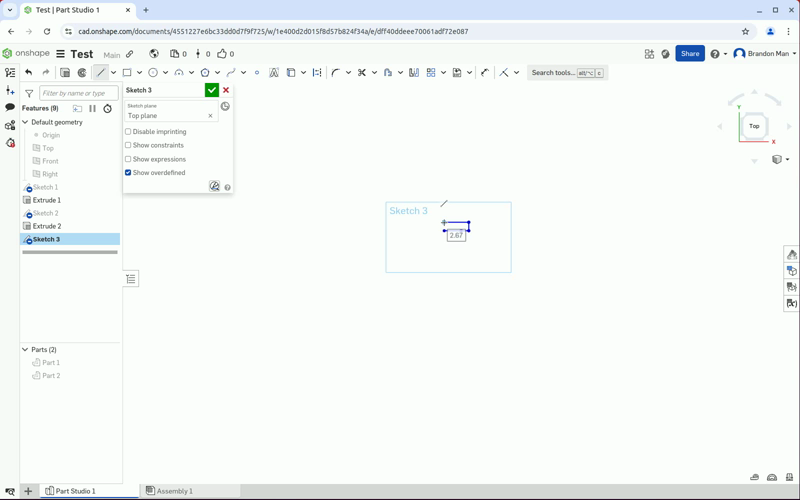
scroll(-6)
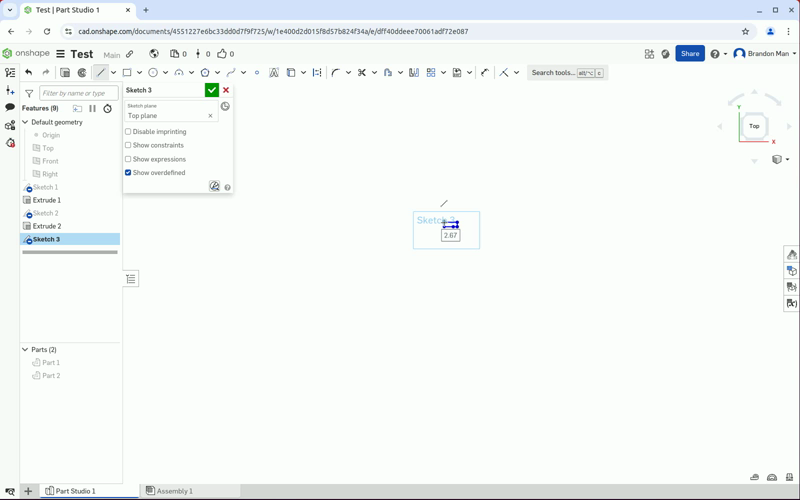
key_up(shift)
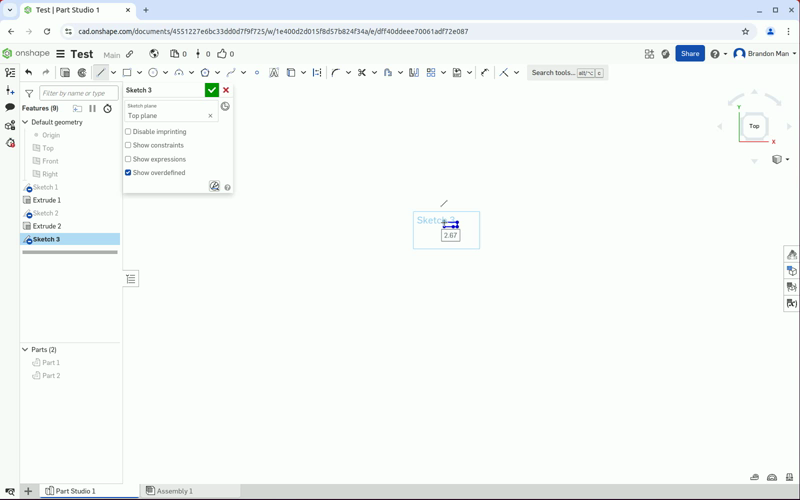
mouse_move(474, 222)
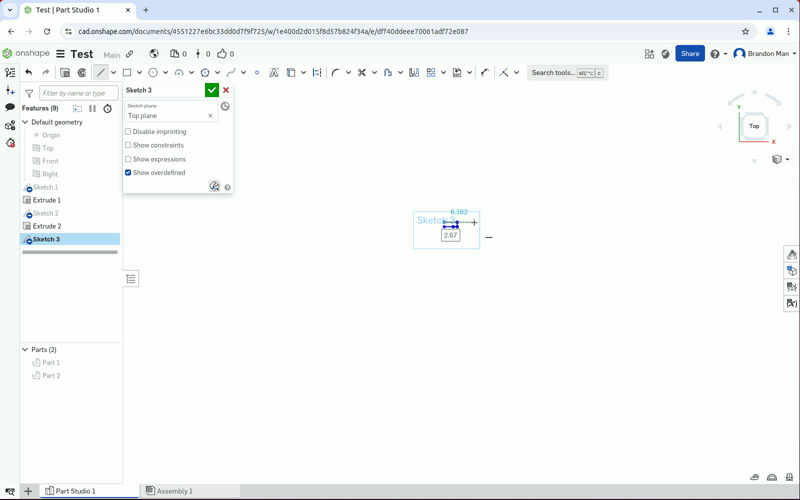
key_down(shift)
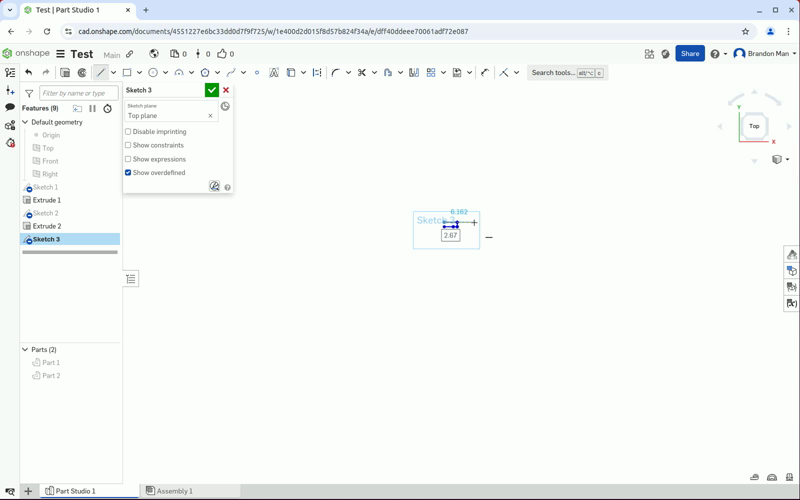
mouse_move(444, 226)
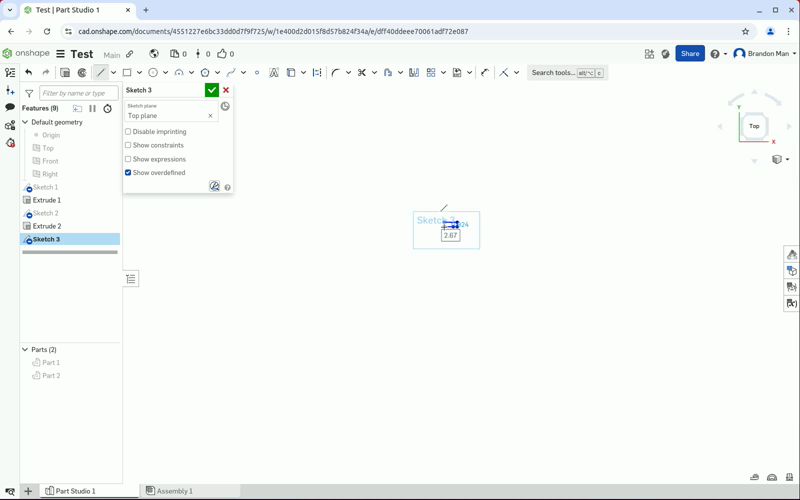
scroll(6)
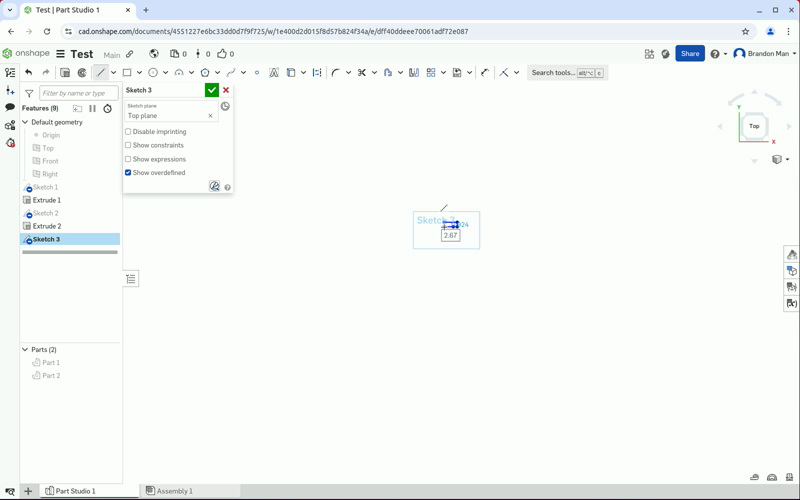
scroll(6)
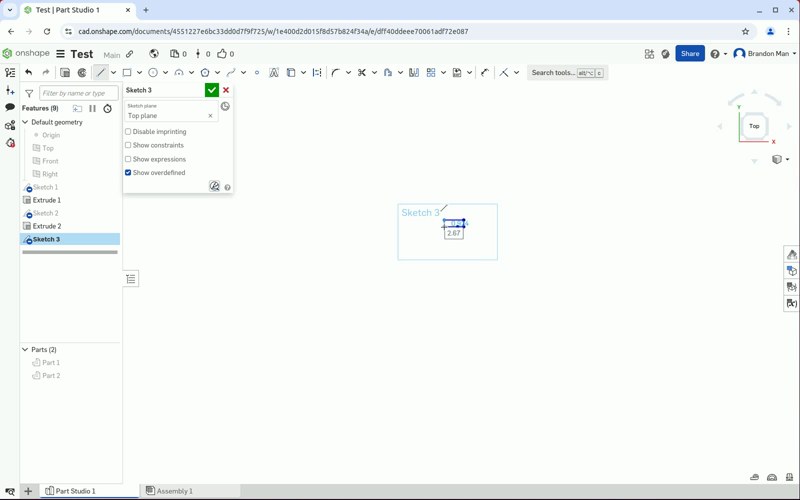
scroll(6)
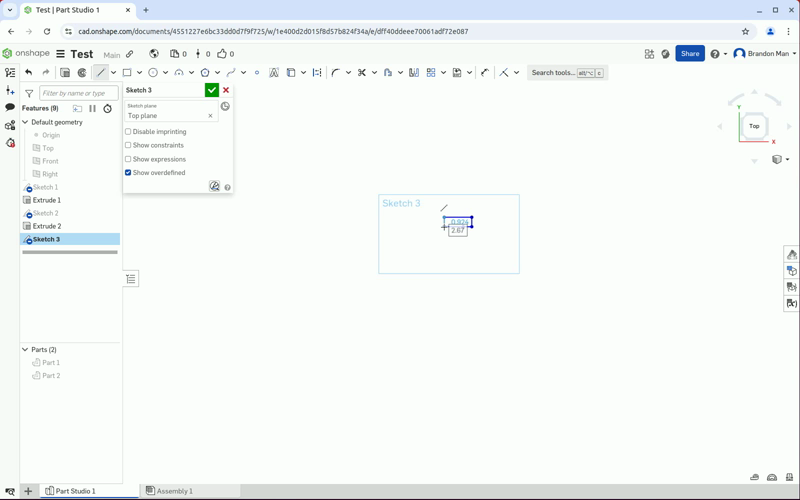
scroll(6)
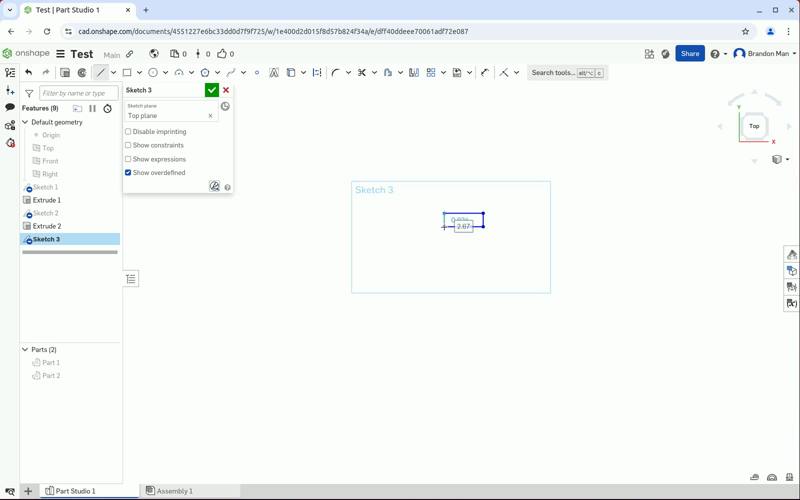
scroll(6)
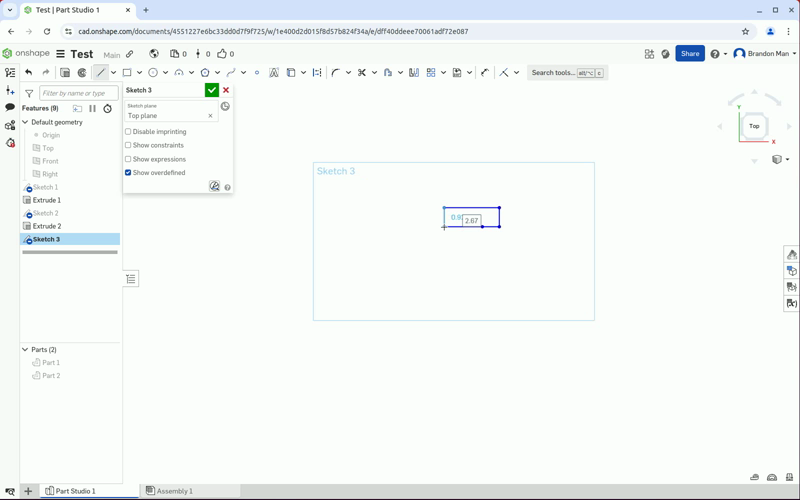
scroll(6)
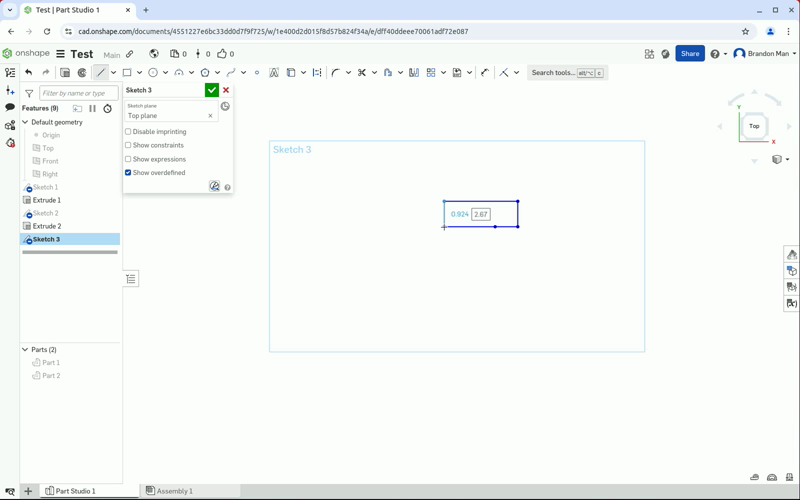
scroll(6)
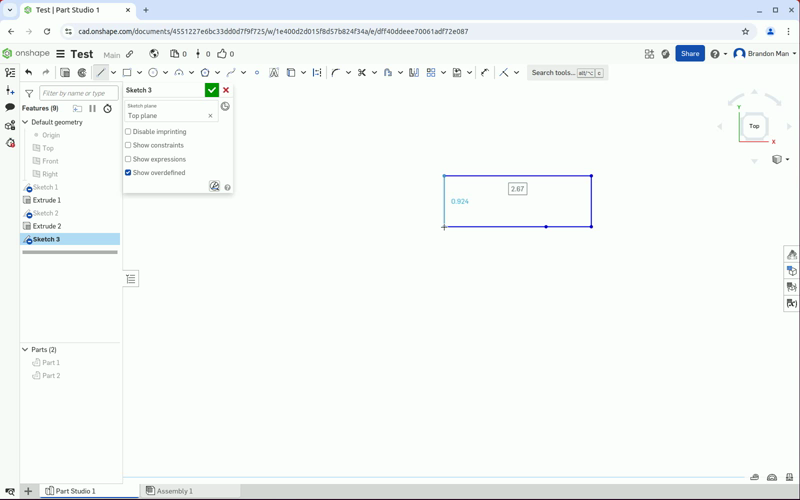
key_up(shift)
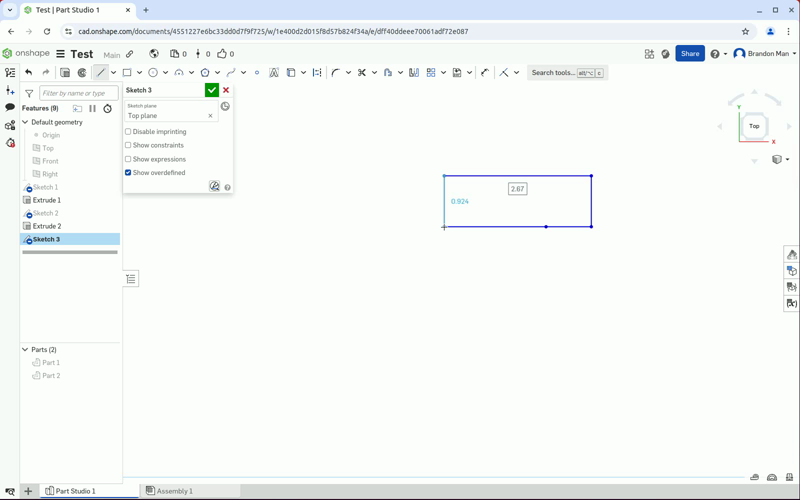
click(444, 226)
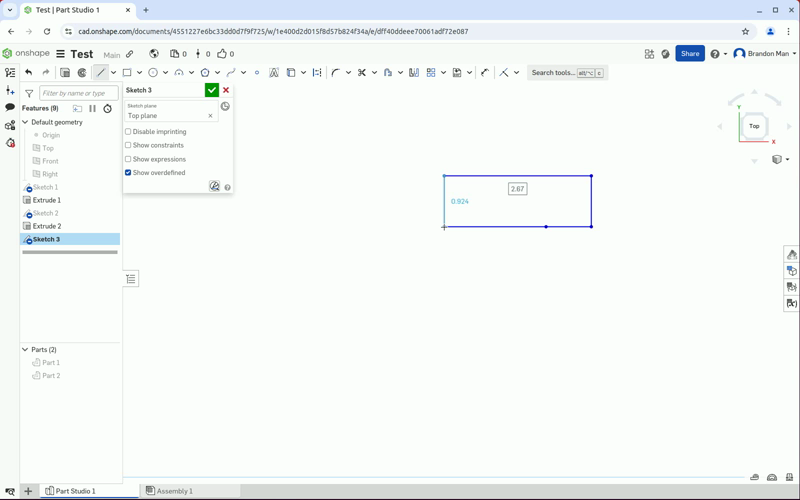
scroll(-6)
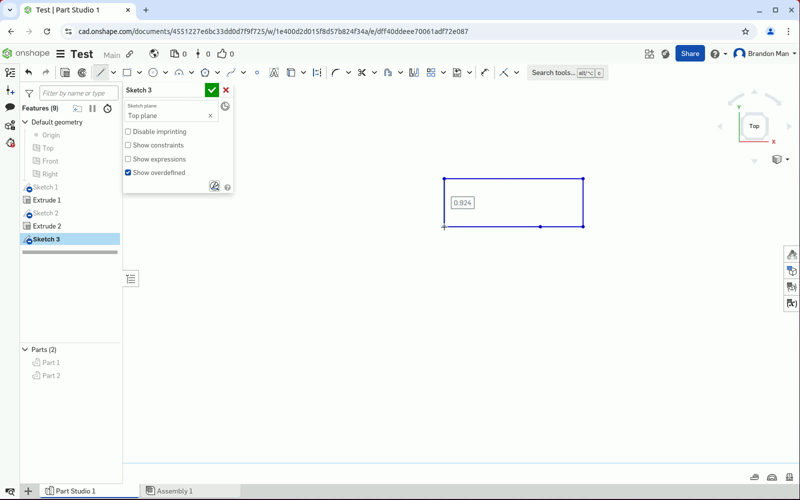
scroll(-6)
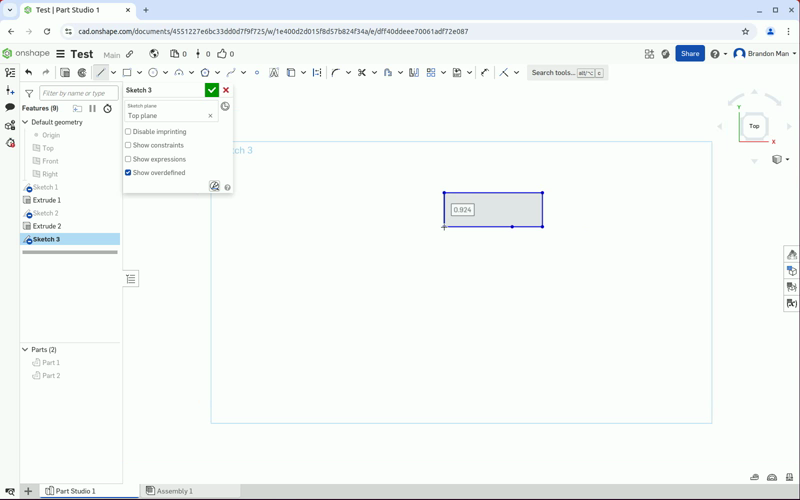
scroll(-6)
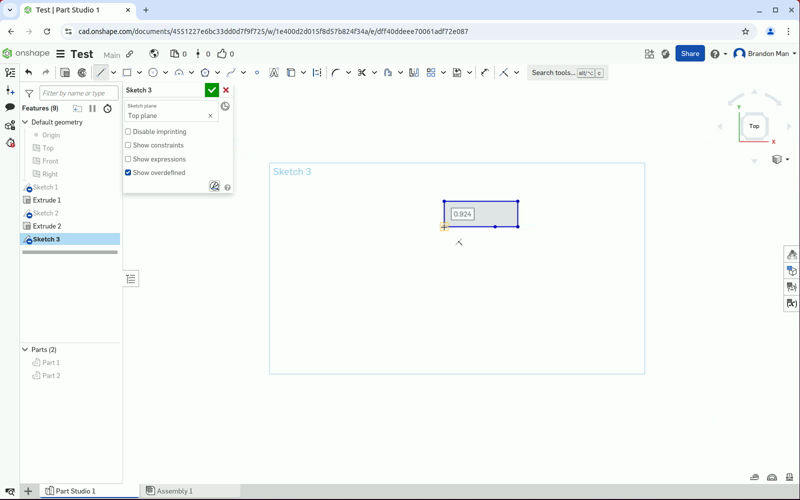
scroll(-6)
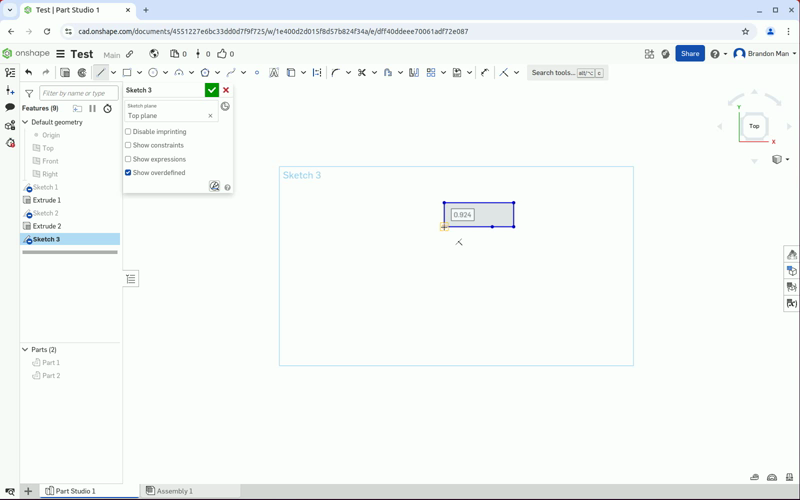
scroll(-6)
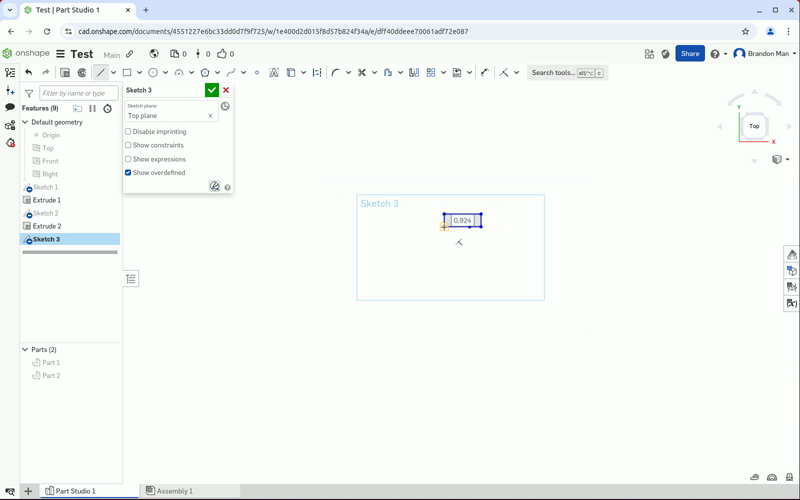
scroll(-6)
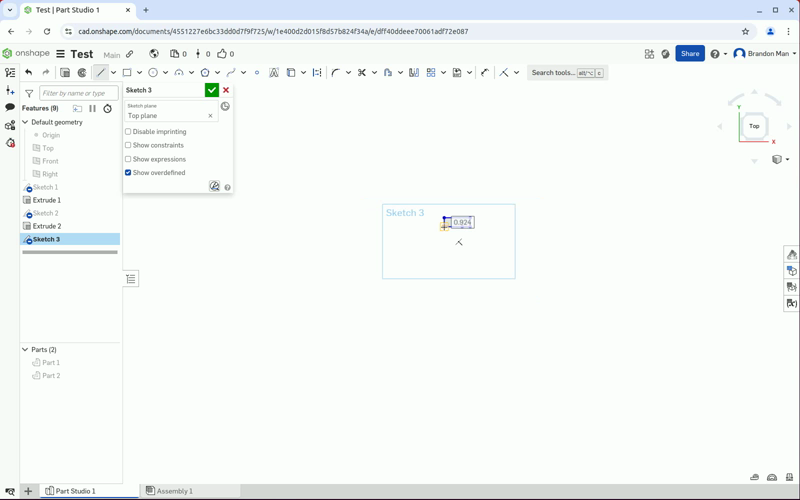
scroll(-6)
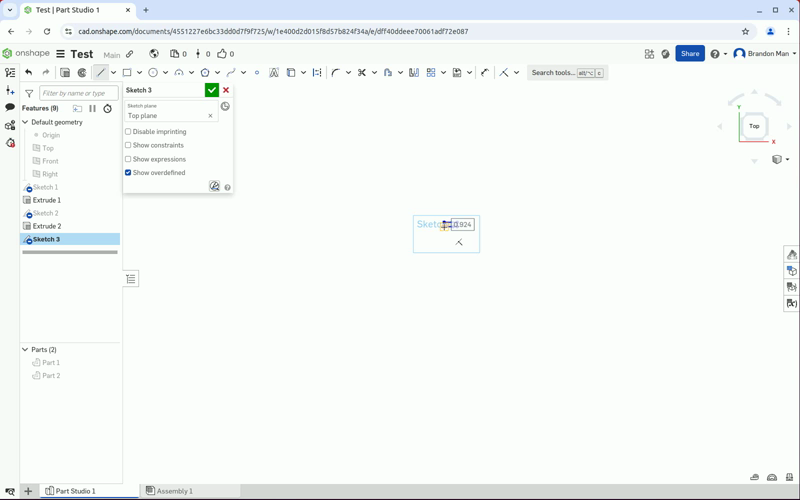
key(esc)
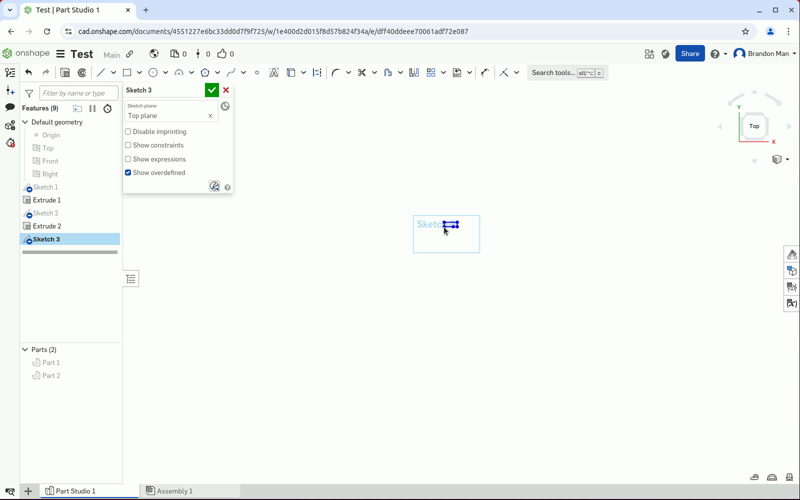
mouse_move(456, 223)
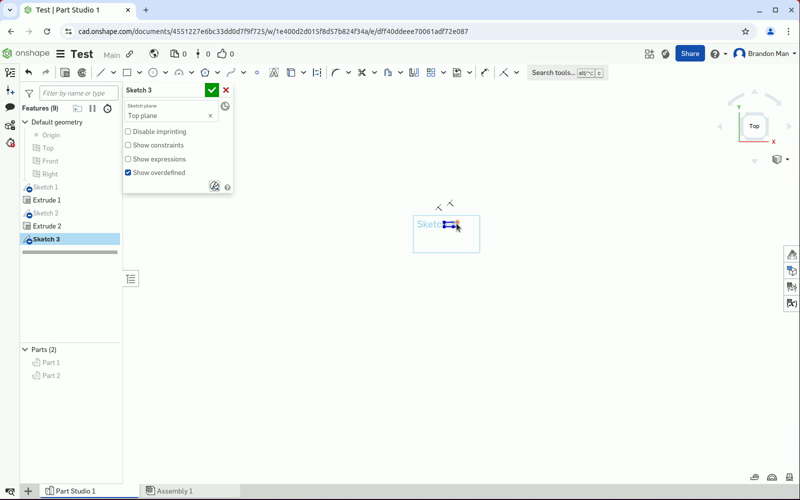
scroll(6)
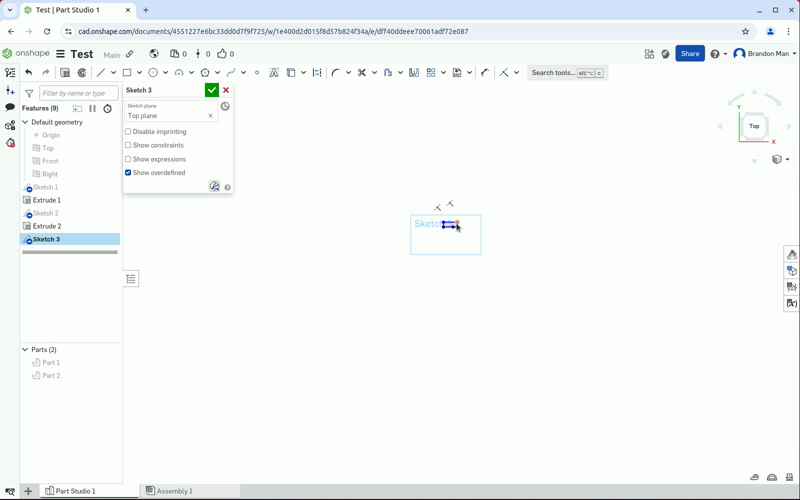
scroll(6)
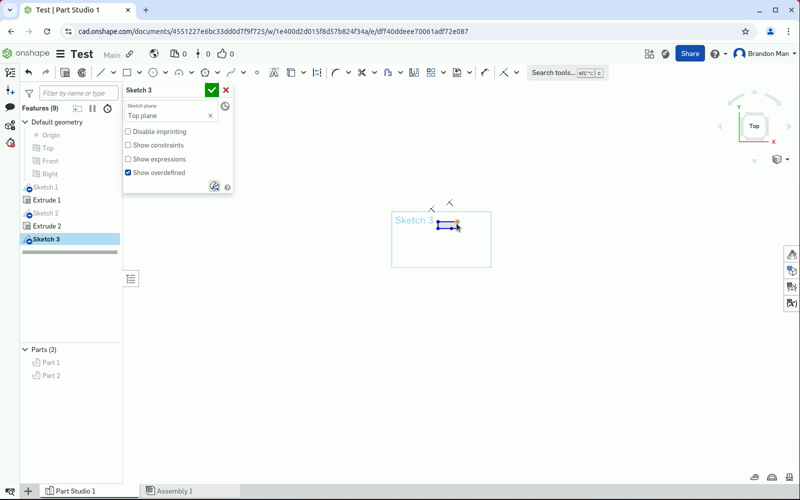
scroll(6)
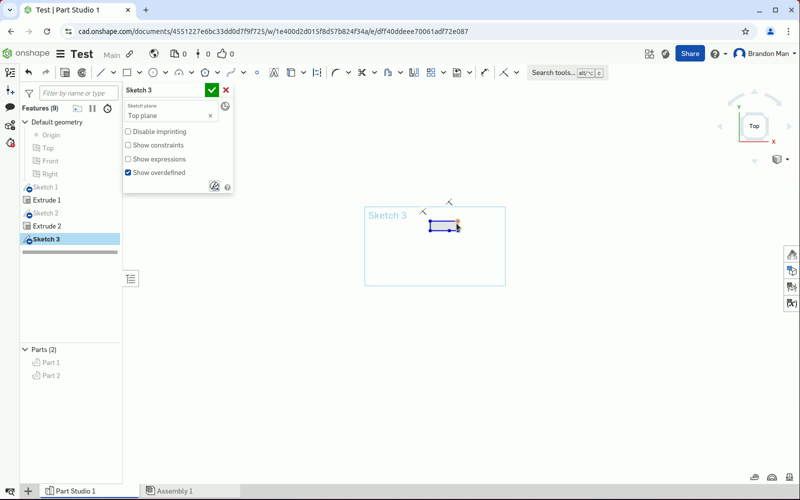
scroll(6)
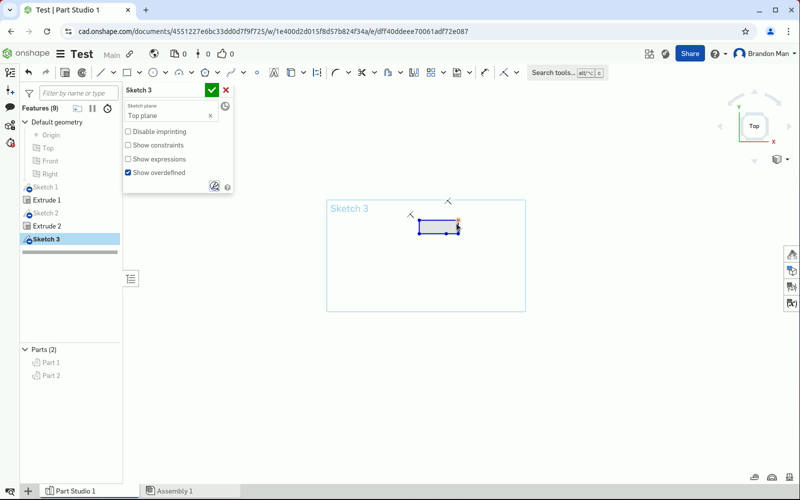
scroll(6)
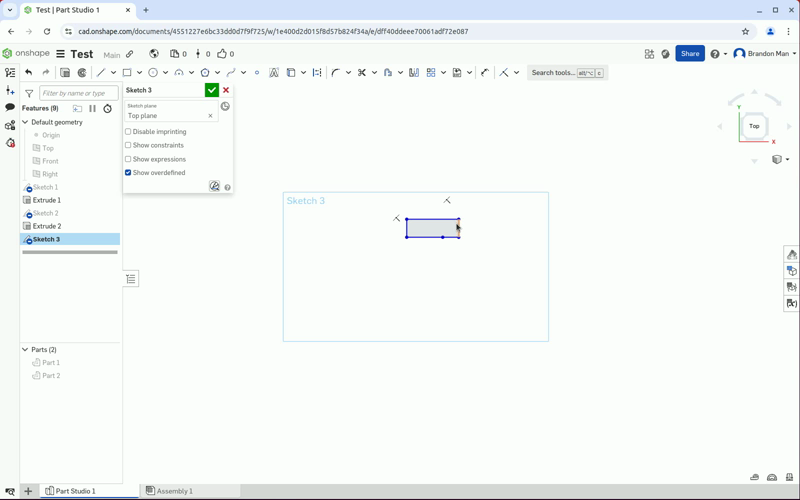
scroll(6)
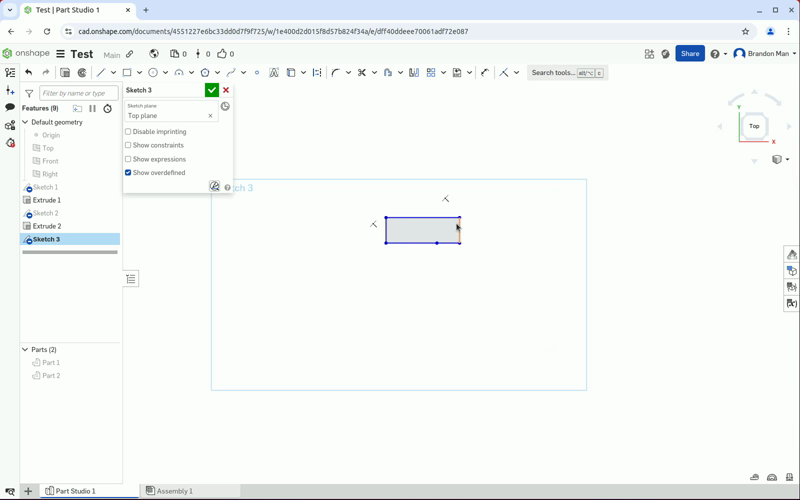
scroll(6)
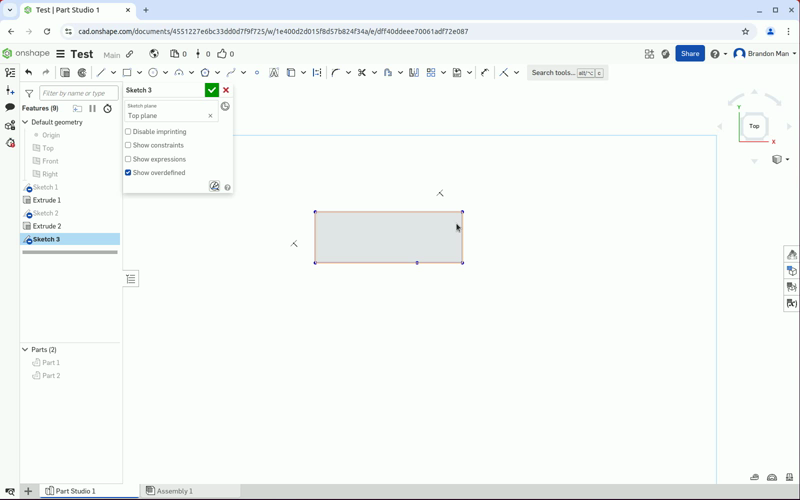
click(456, 223)
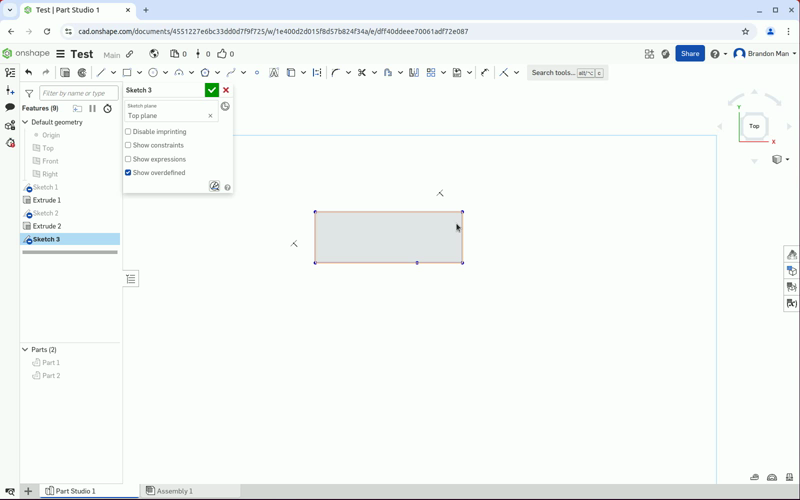
scroll(-6)
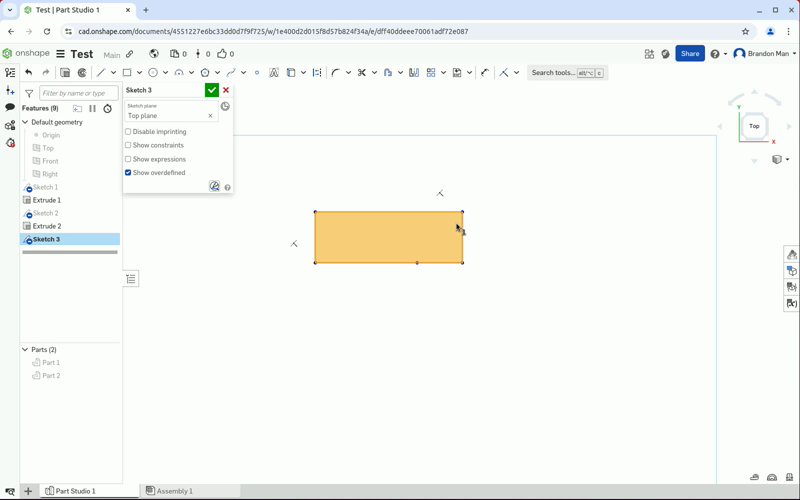
scroll(-6)
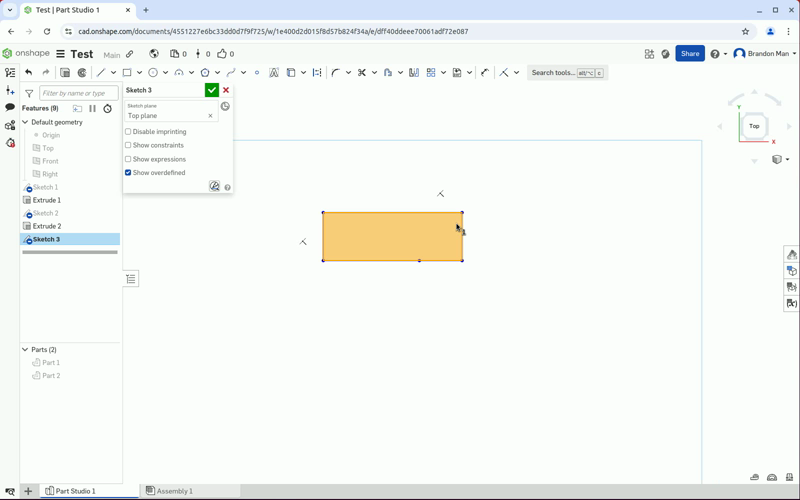
scroll(-6)
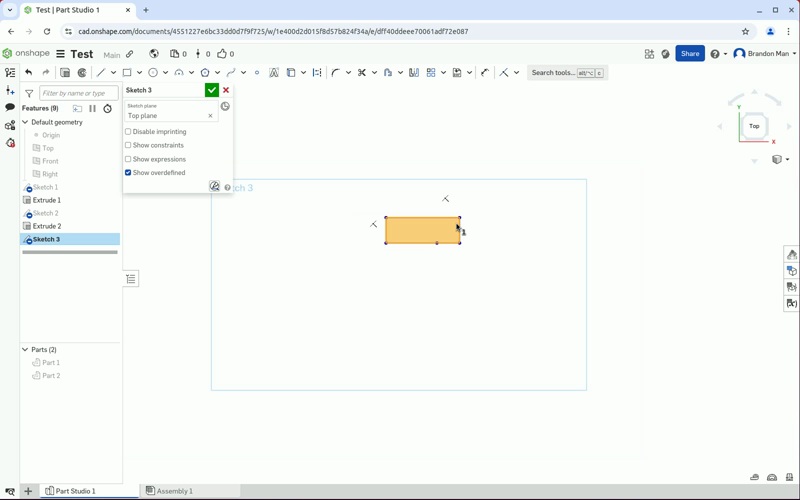
scroll(-6)
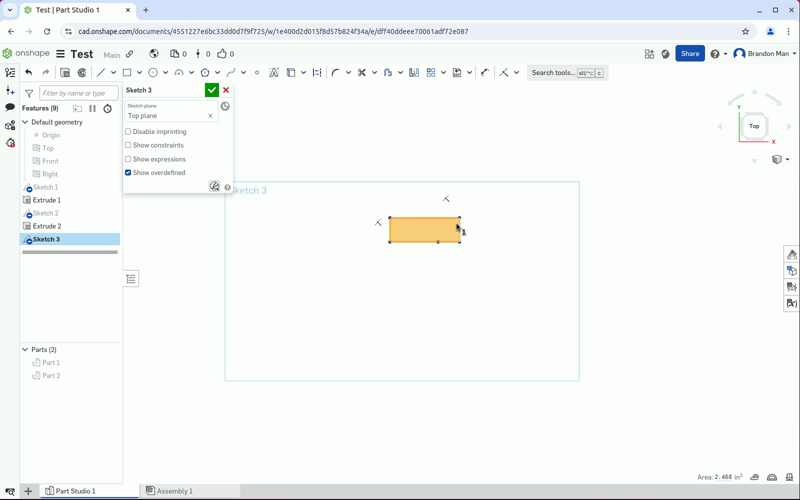
scroll(-6)
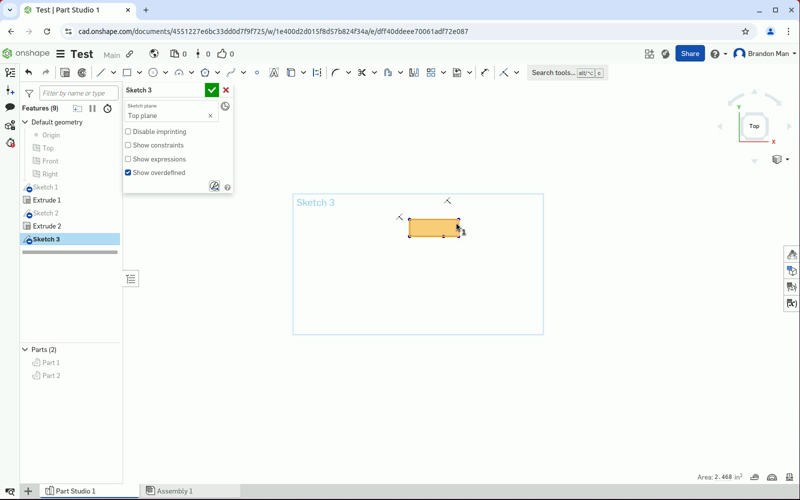
scroll(-6)
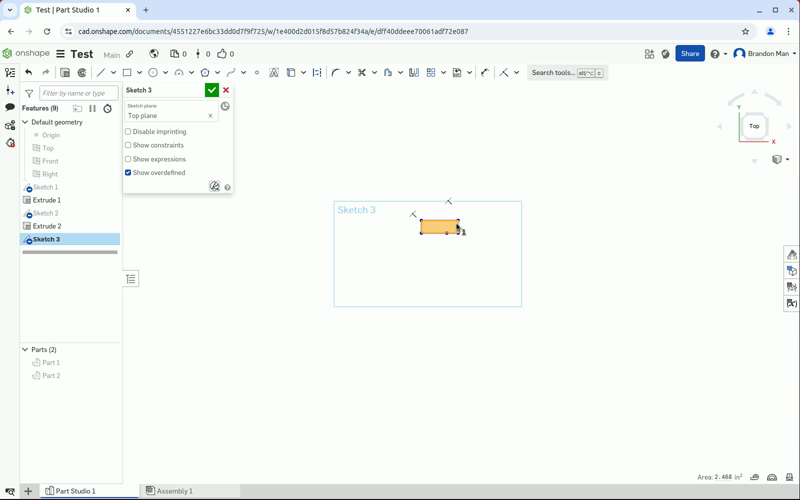
scroll(-6)
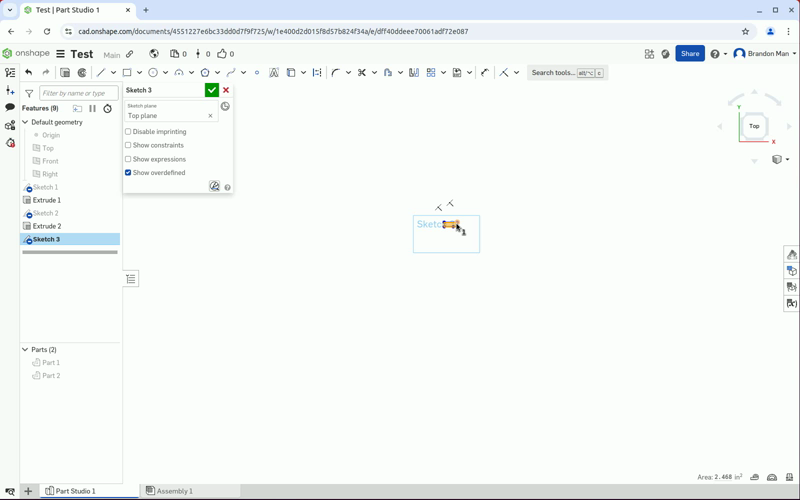
mouse_move(73, 352)
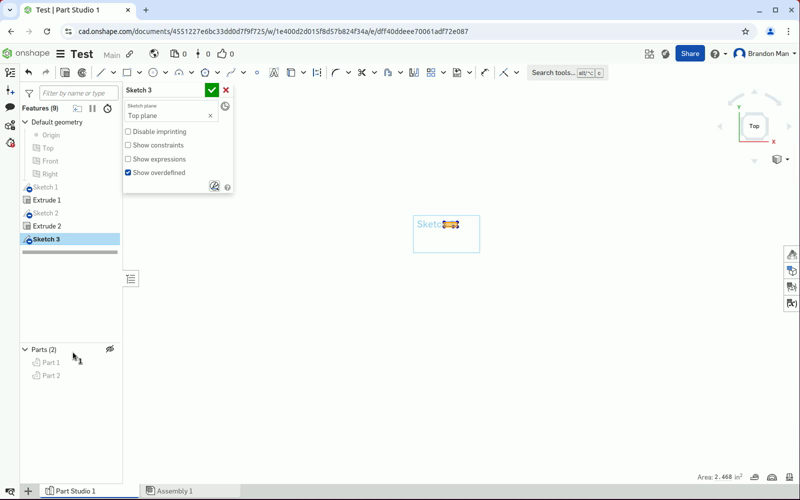
key(shift+y)
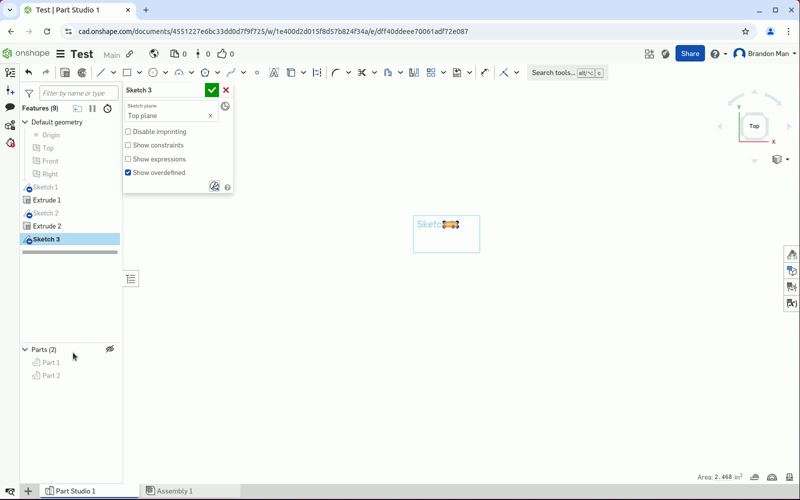
key(shift+e)
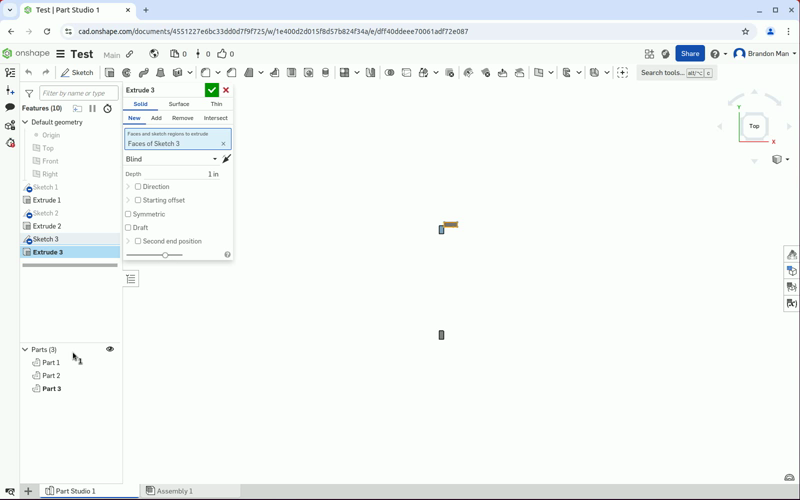
mouse_move(143, 106)
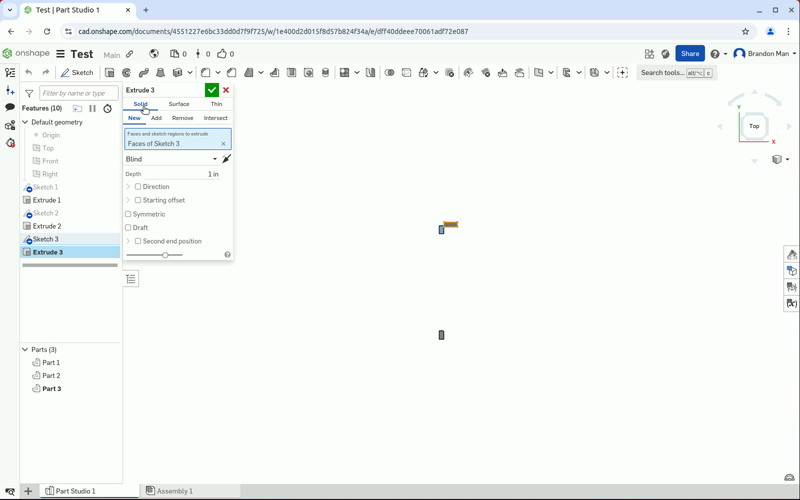
click(143, 106)
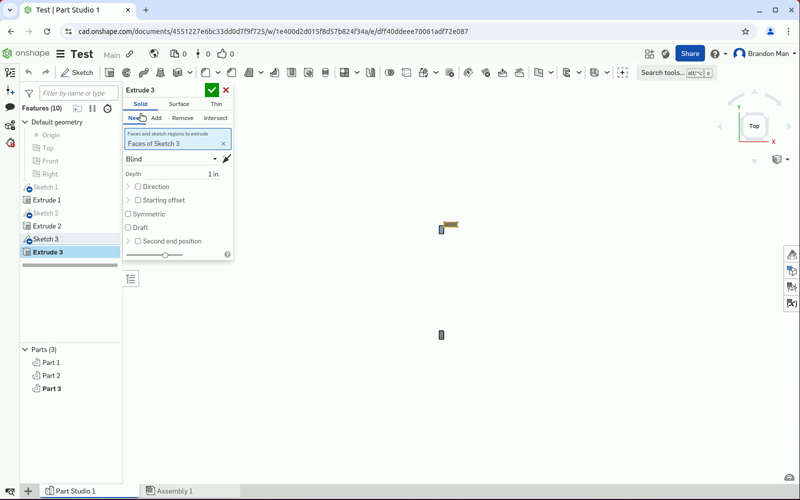
mouse_move(137, 120)
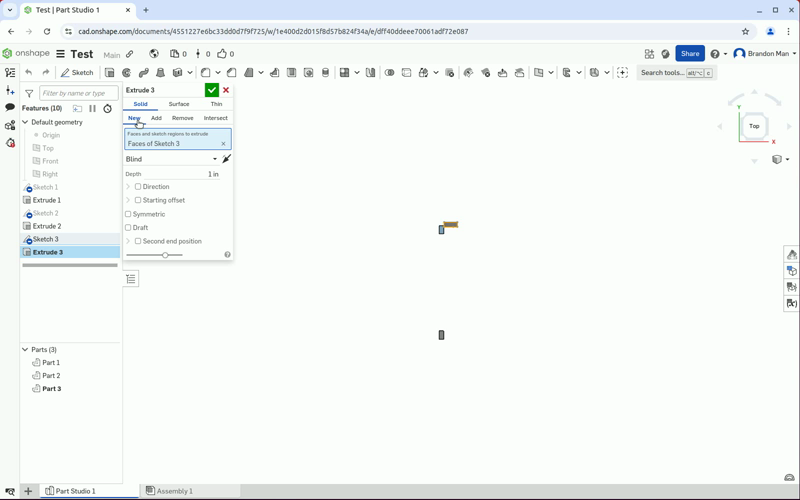
click(137, 120)
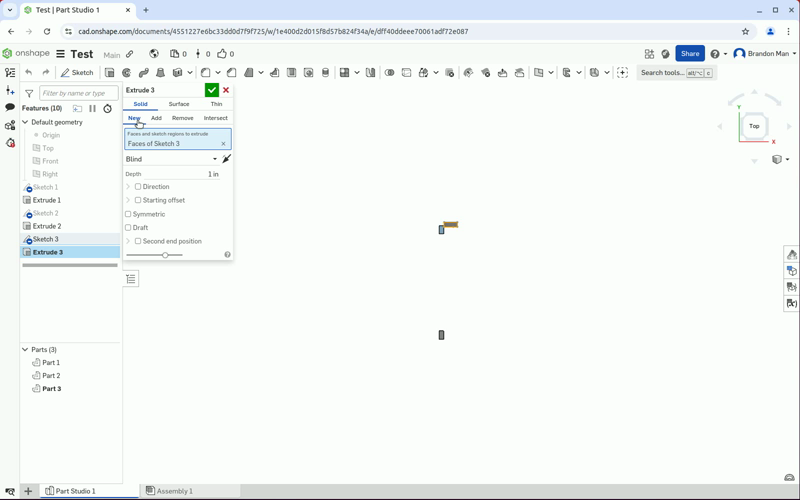
key(tab, 4)
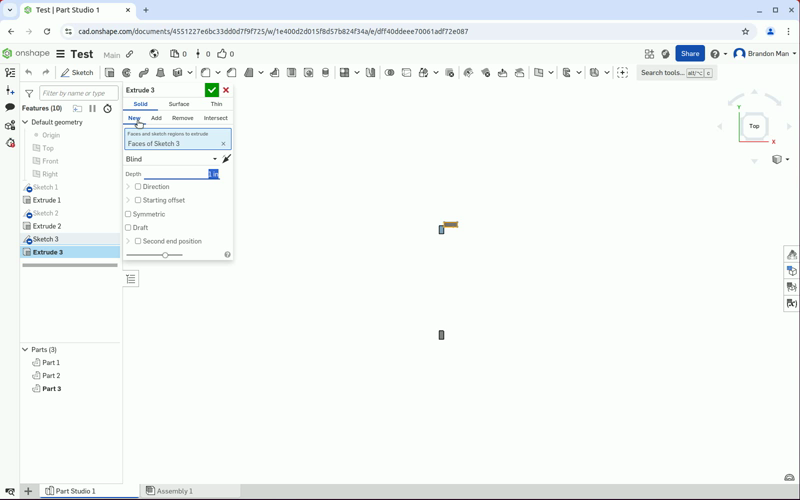
text(23.108)
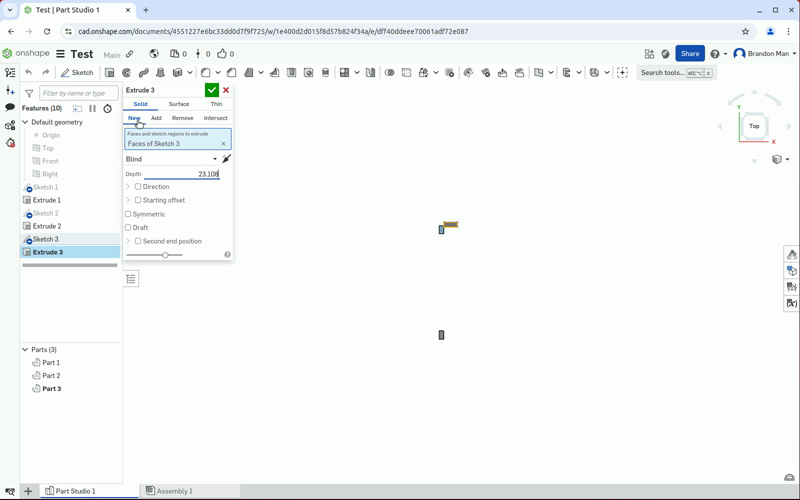
key(tab, 3)
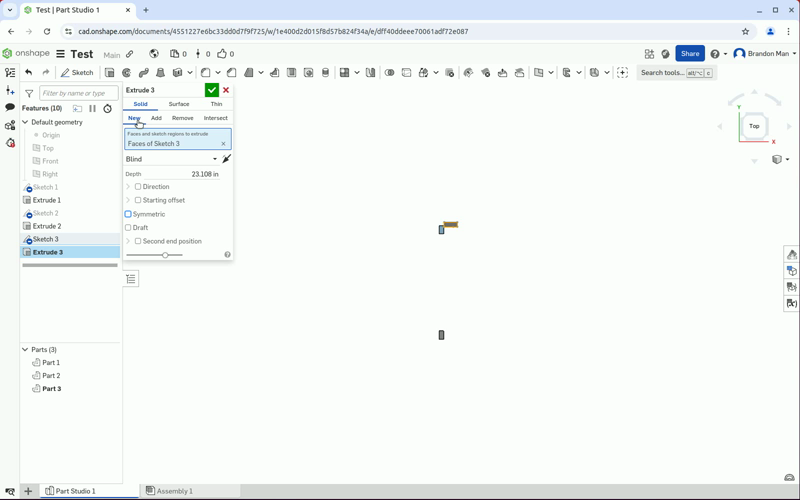
key(tab, 2)
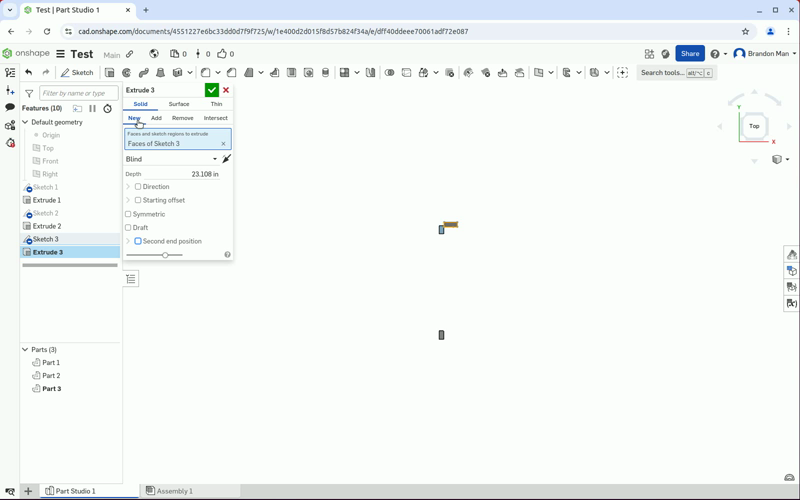
key(space)
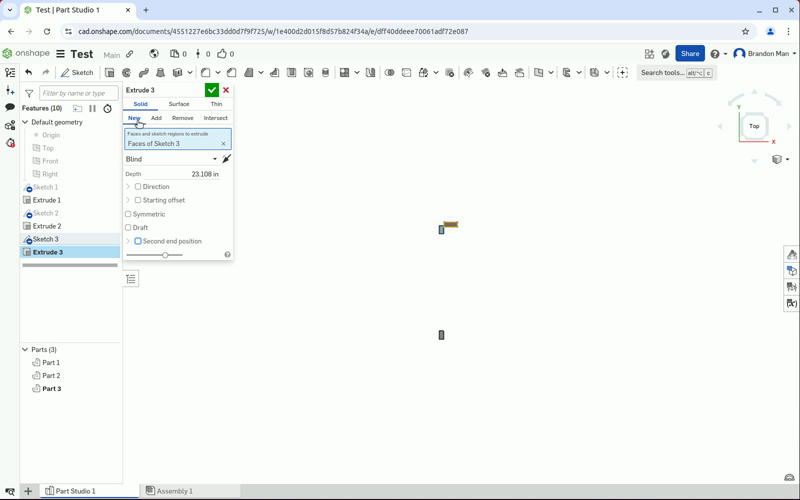
key(tab, 3)
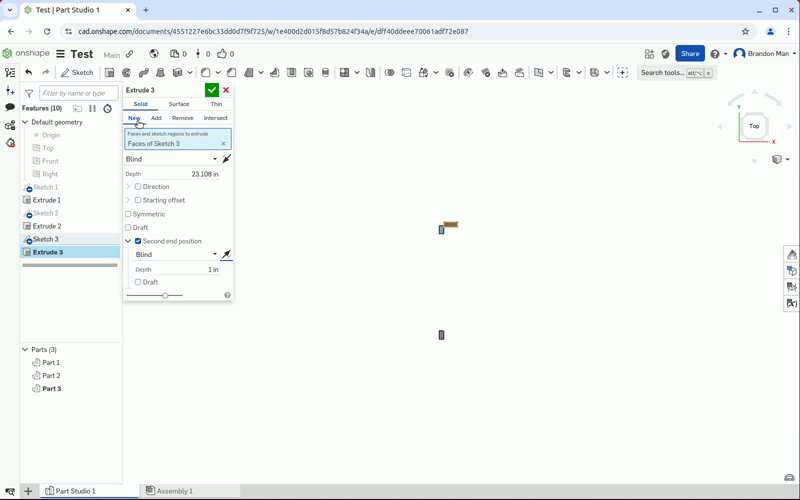
text(23.108)
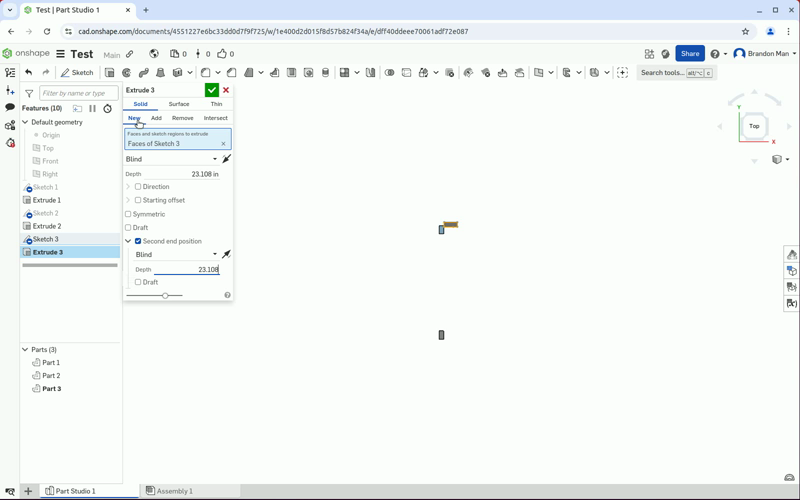
key(enter)
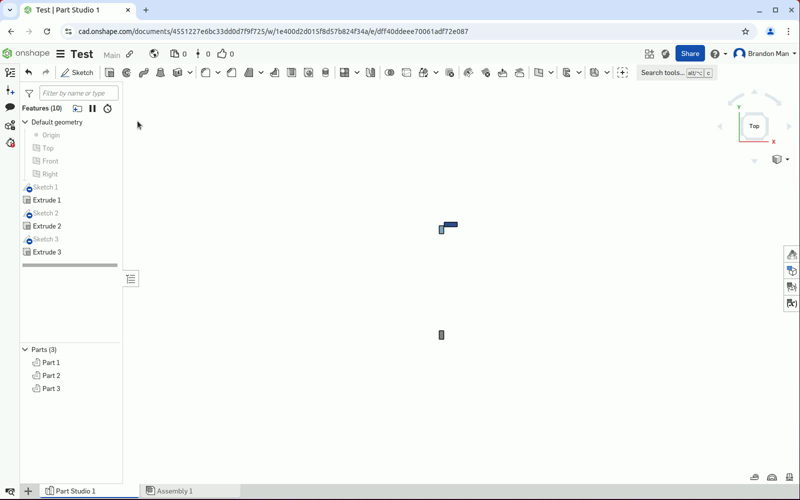
key(shift+h)
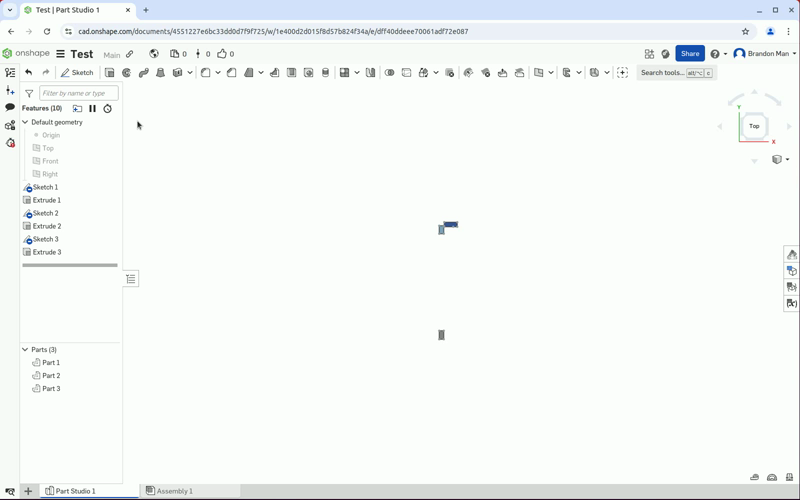
key(shift+h)
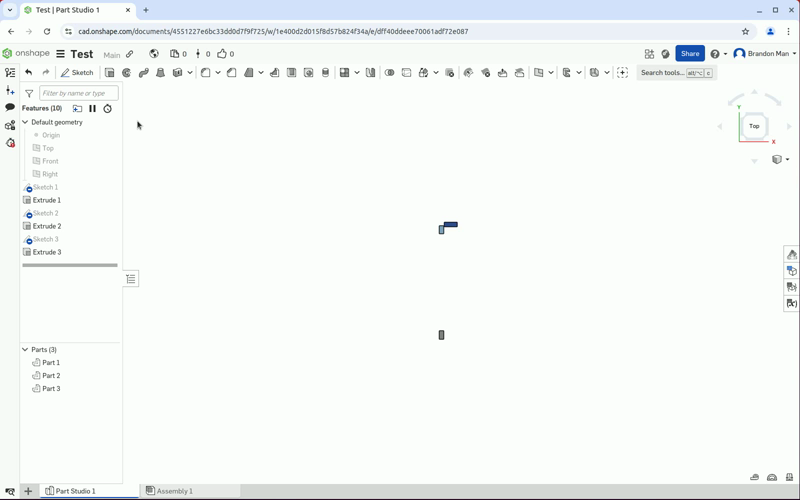
mouse_move(73, 189)
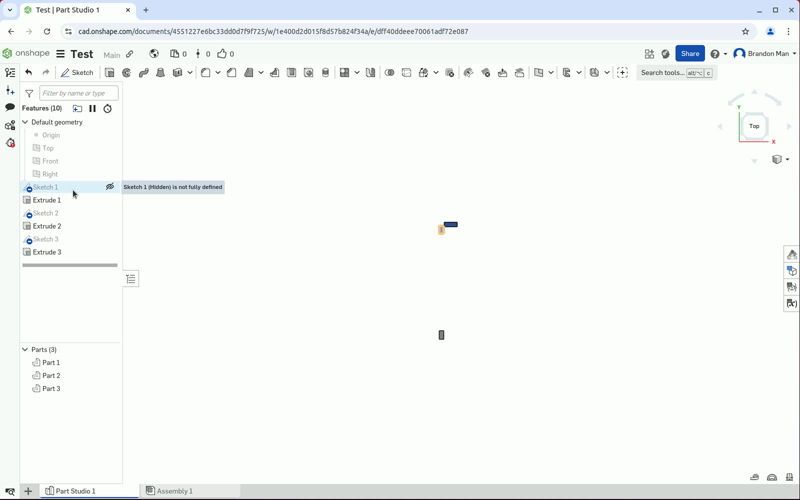
click(73, 189)
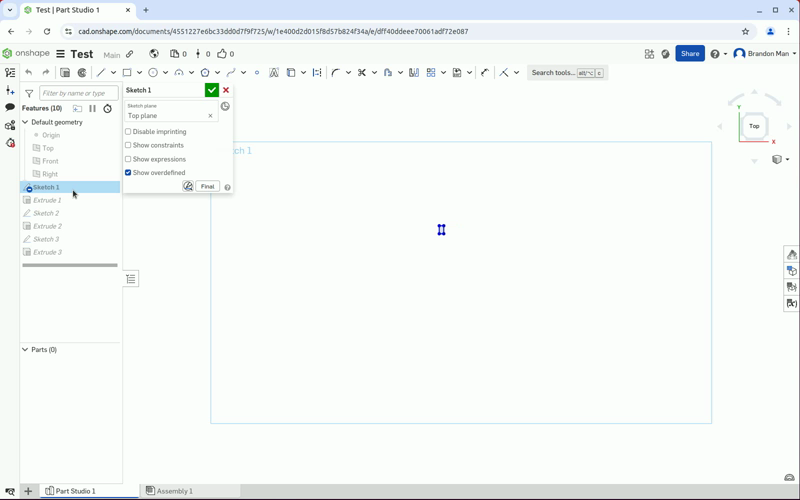
mouse_move(229, 92)
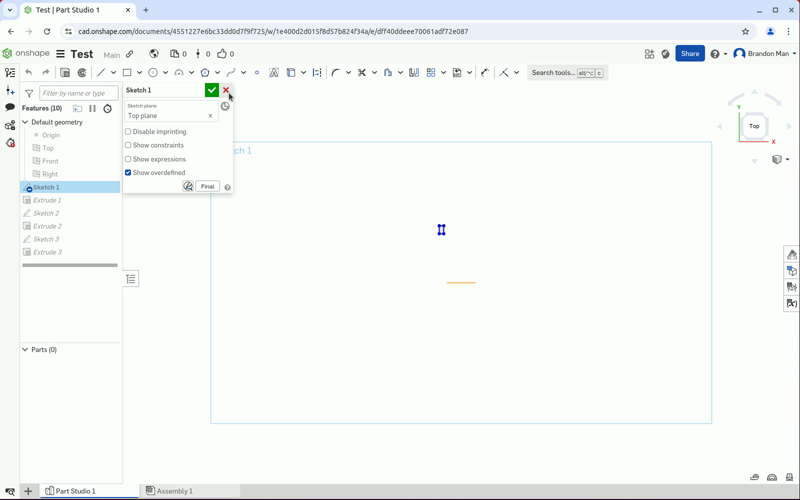
click(229, 92)
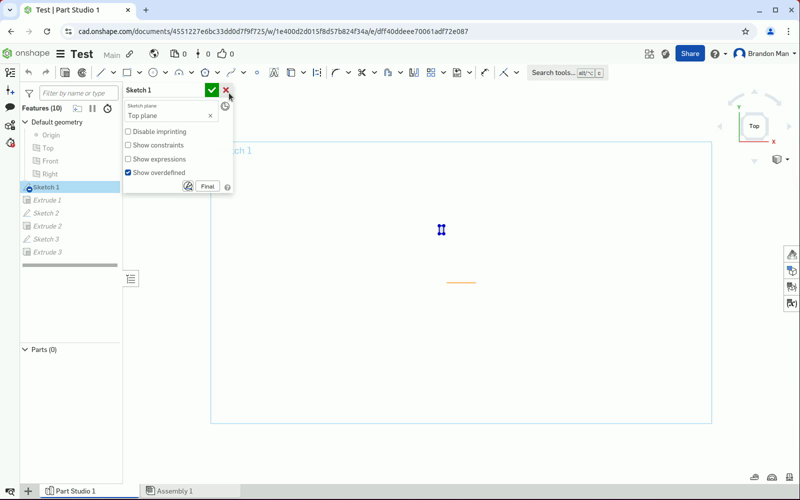
key(shift+s)
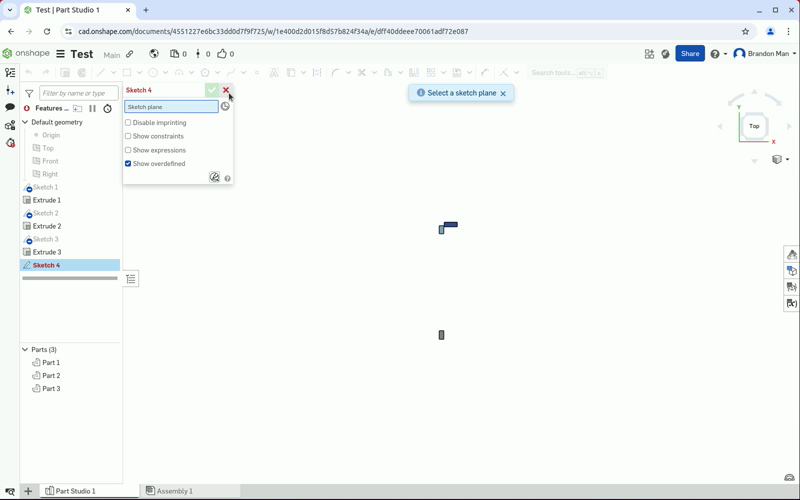
mouse_move(73, 150)
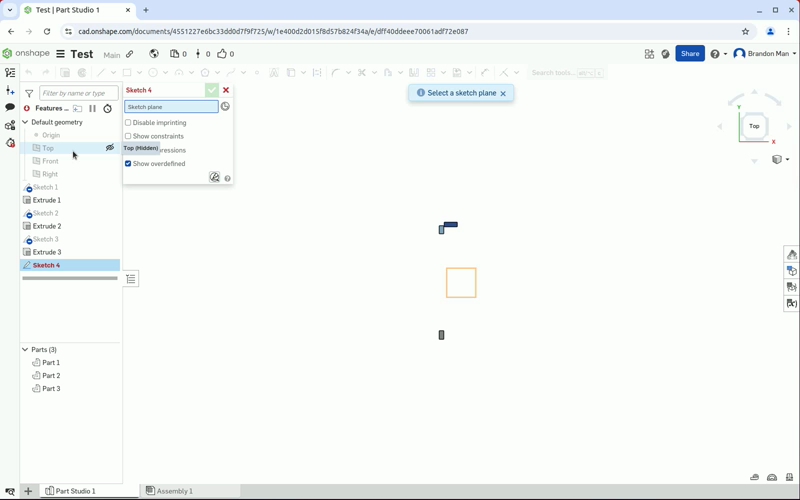
click(73, 150)
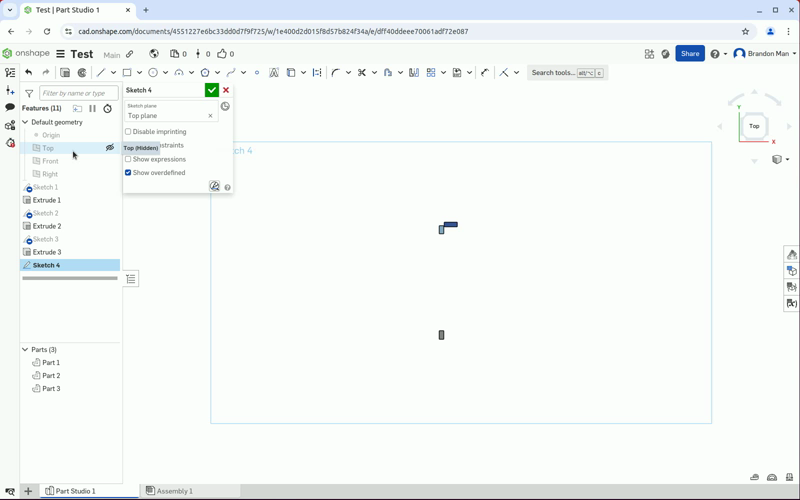
mouse_move(73, 352)
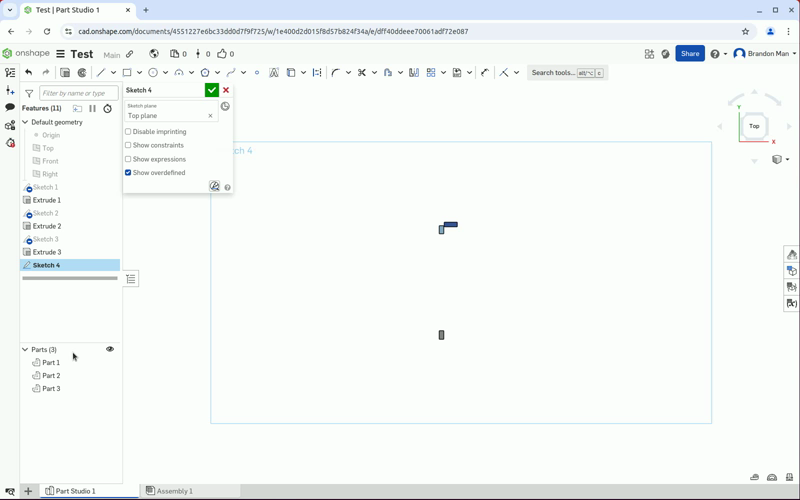
key(y)
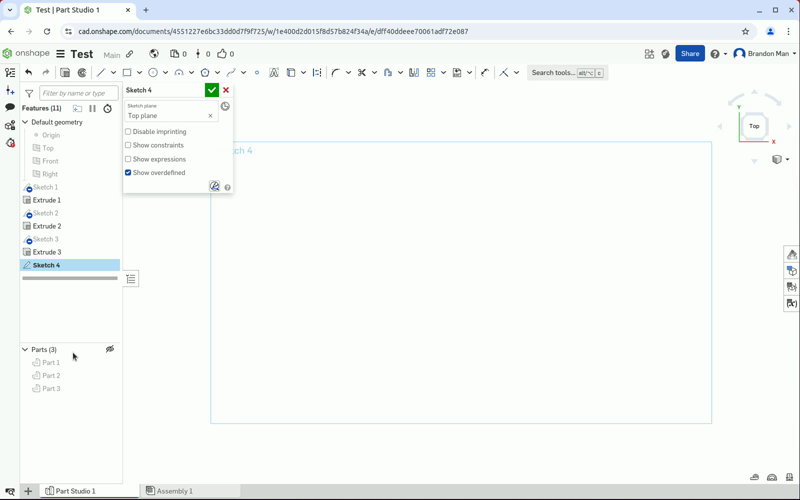
key(l)
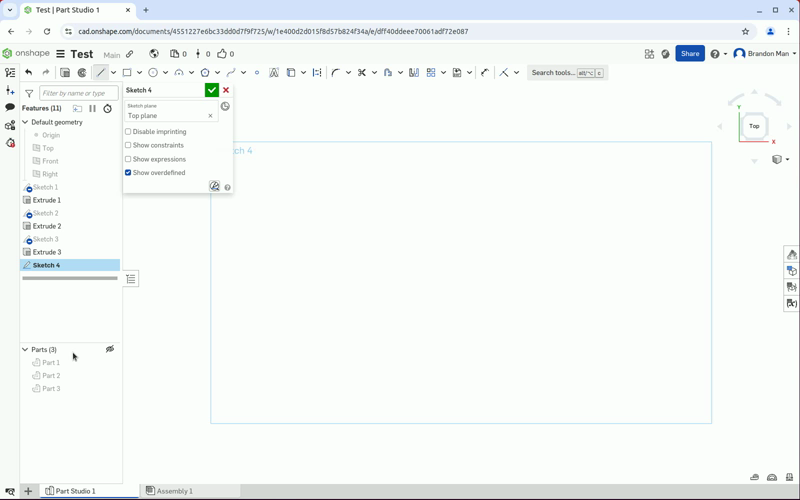
key_down(shift)
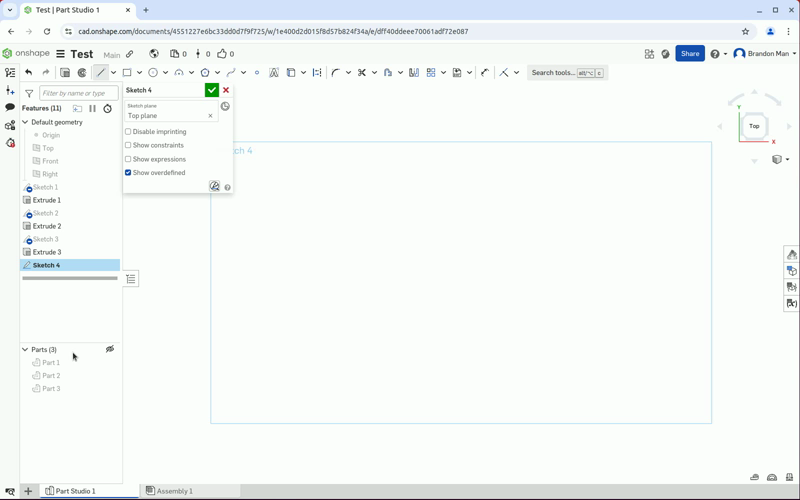
mouse_move(439, 226)
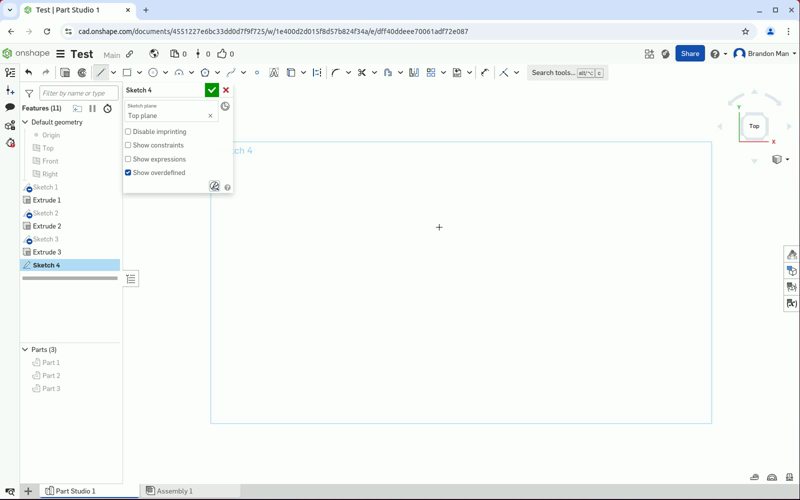
click(439, 226)
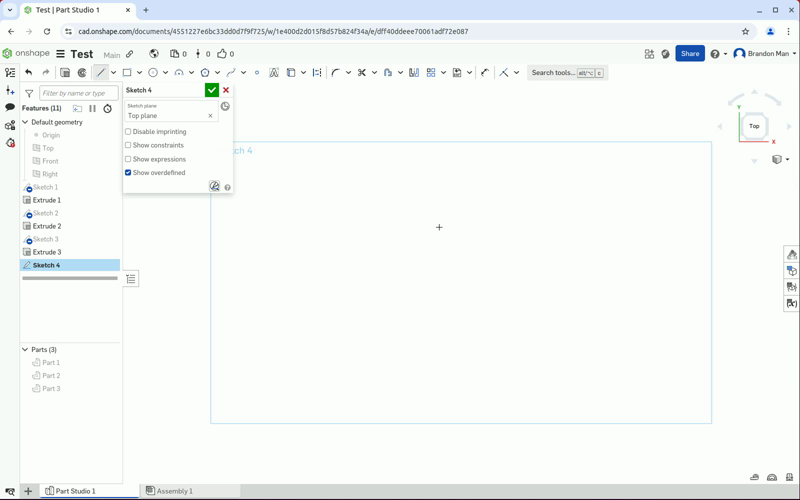
key_up(shift)
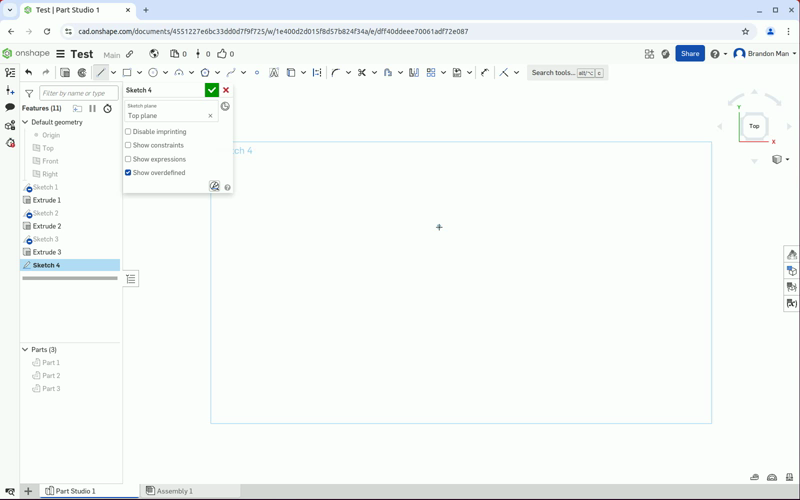
key_down(shift)
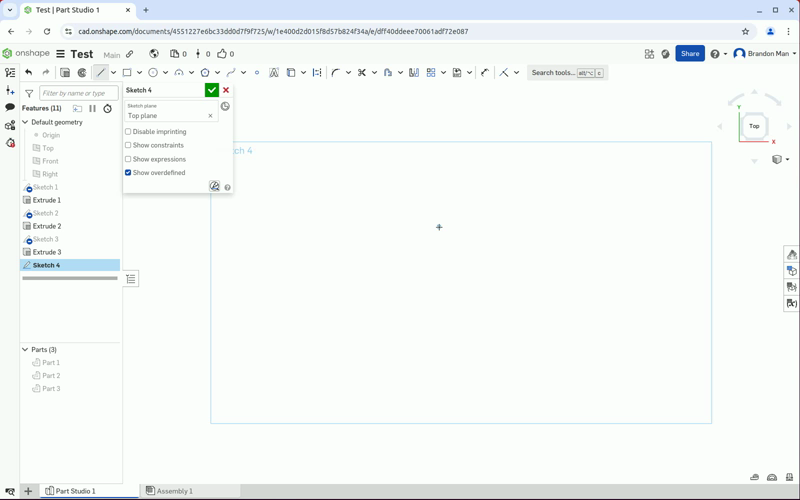
mouse_move(469, 226)
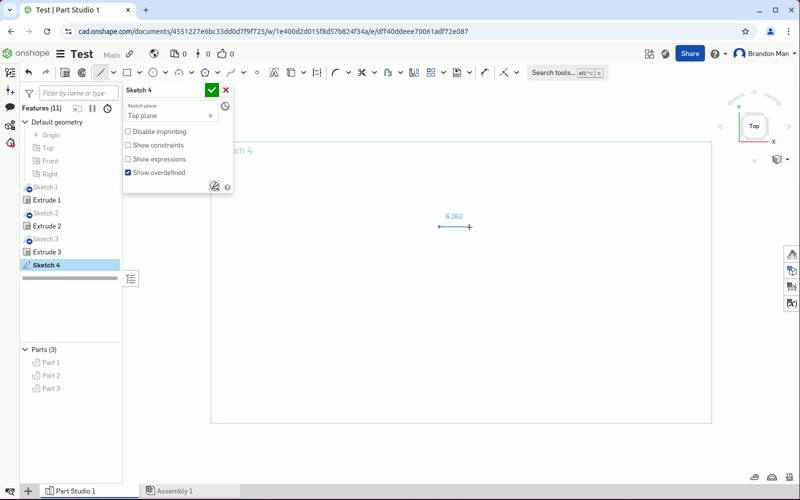
mouse_move(444, 226)
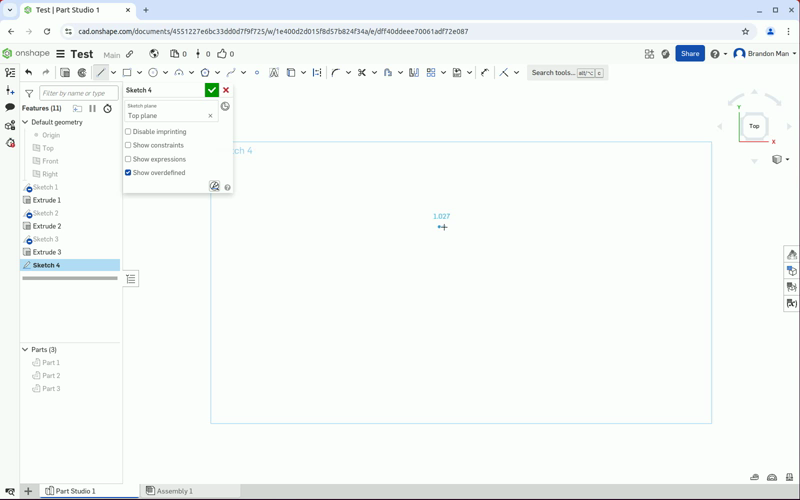
scroll(6)
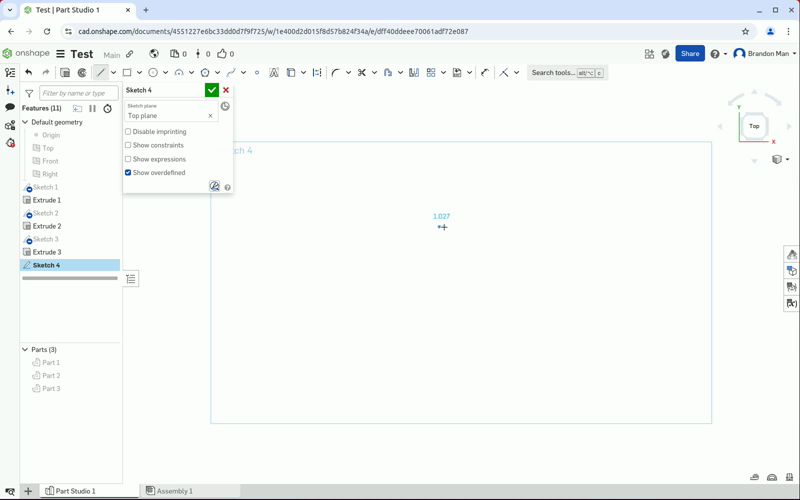
scroll(6)
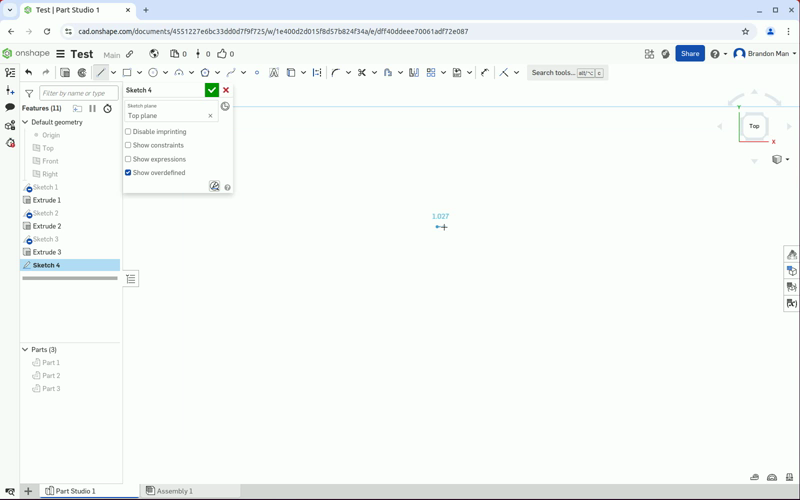
scroll(6)
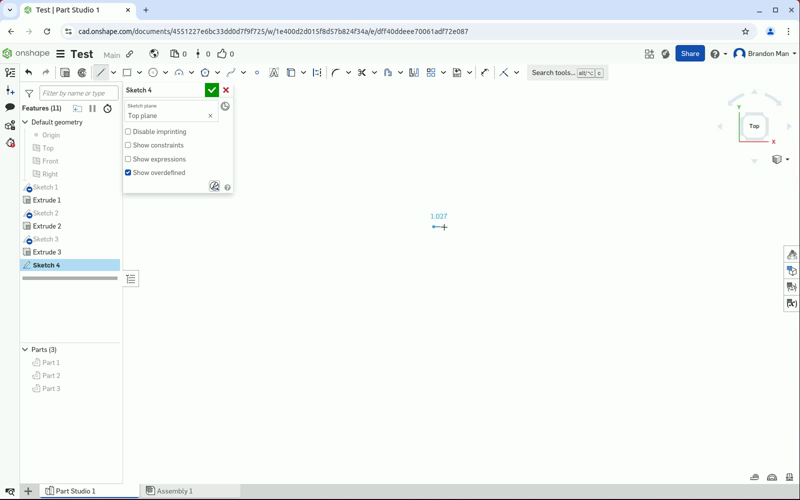
scroll(6)
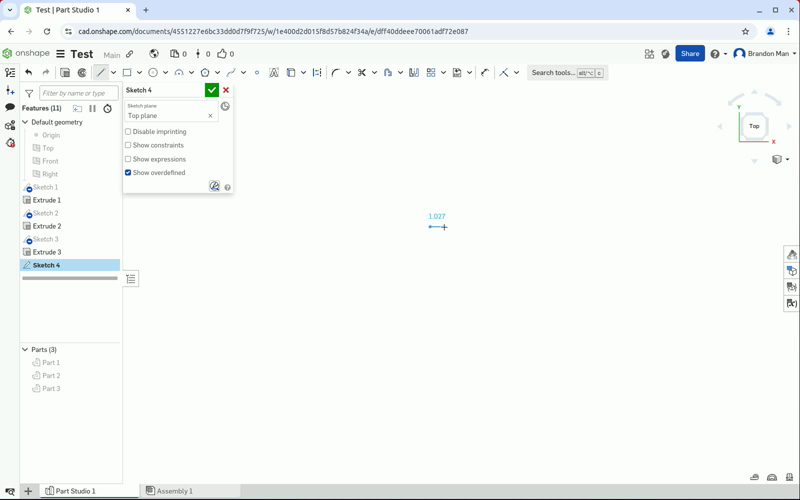
scroll(6)
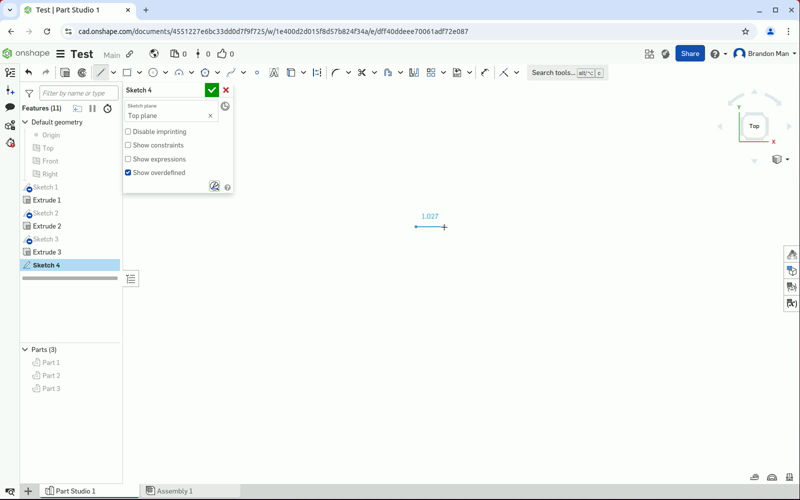
scroll(6)
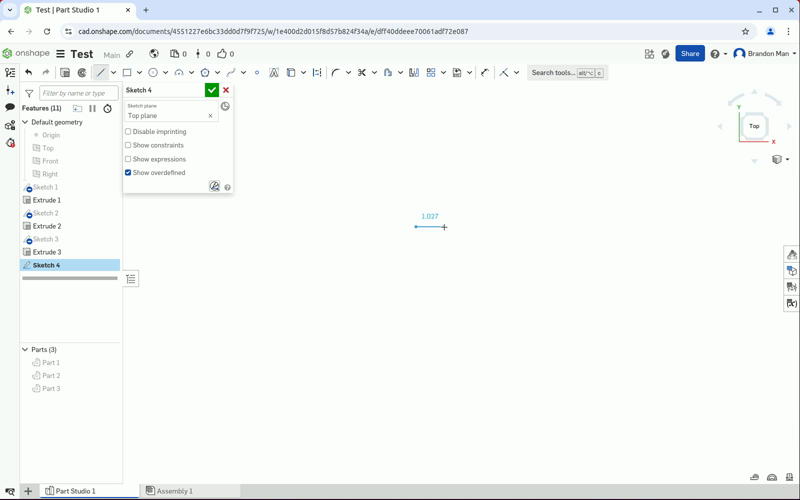
scroll(6)
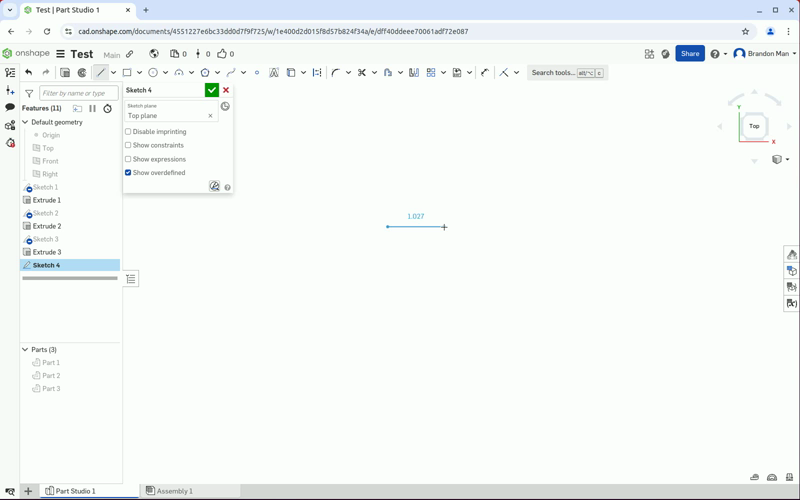
click(444, 226)
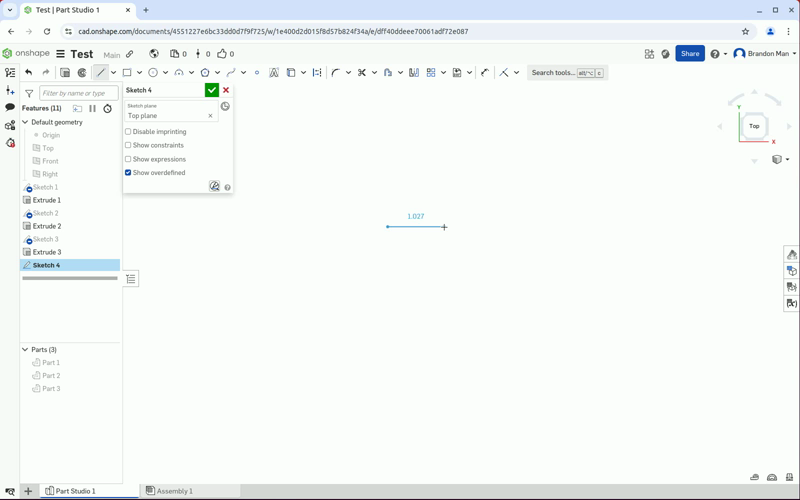
scroll(-6)
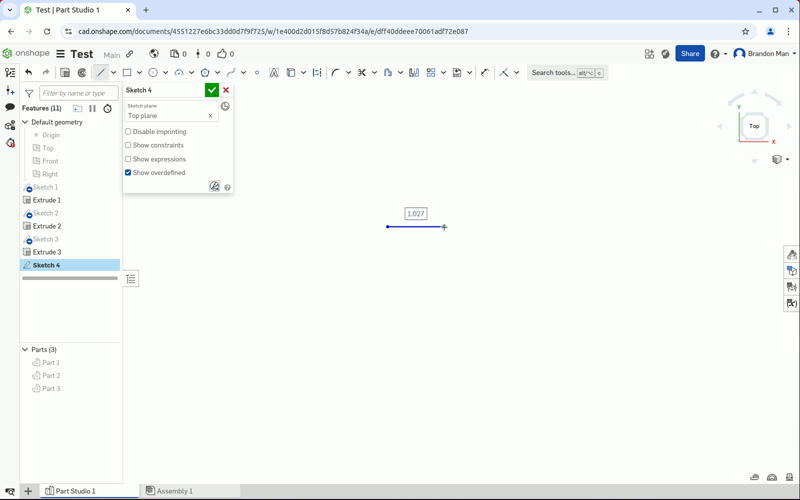
scroll(-6)
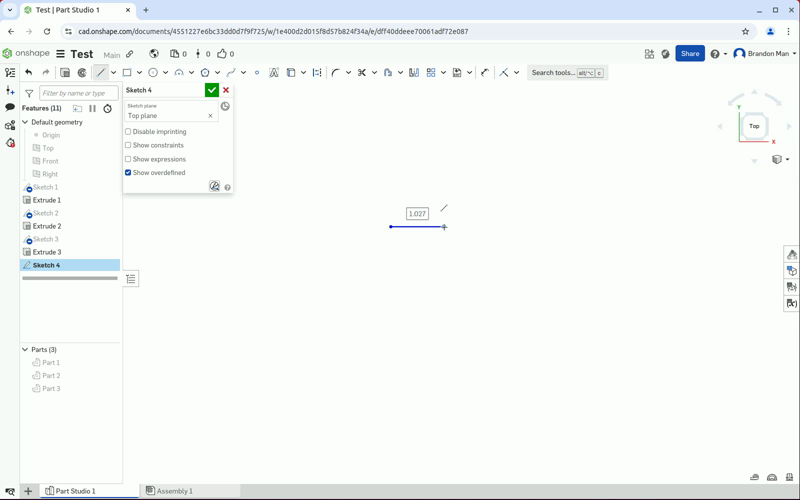
scroll(-6)
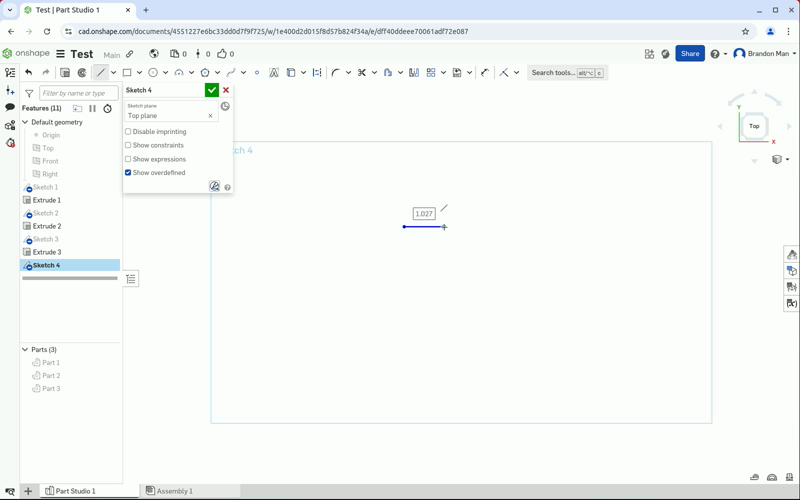
scroll(-6)
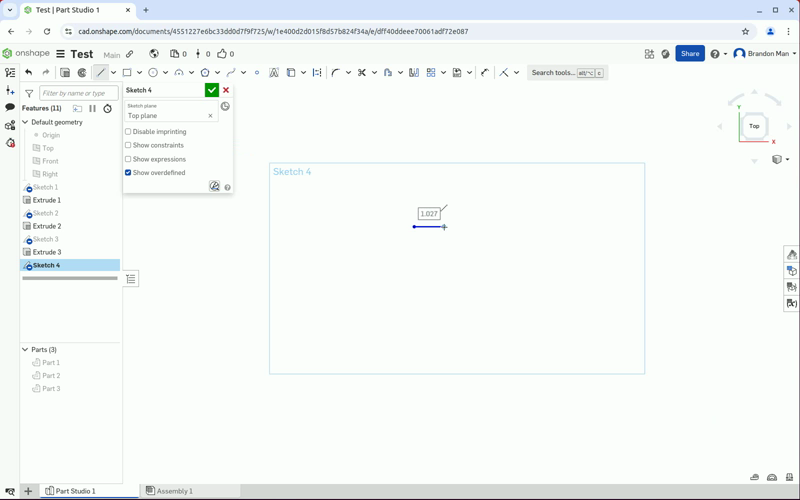
scroll(-6)
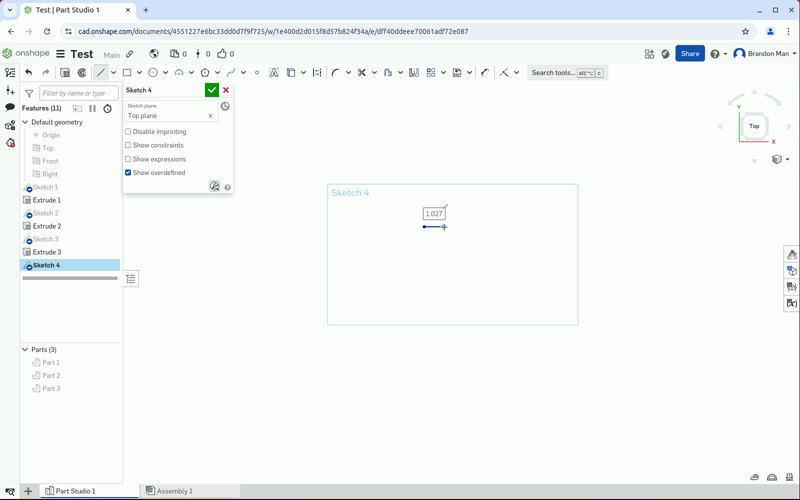
scroll(-6)
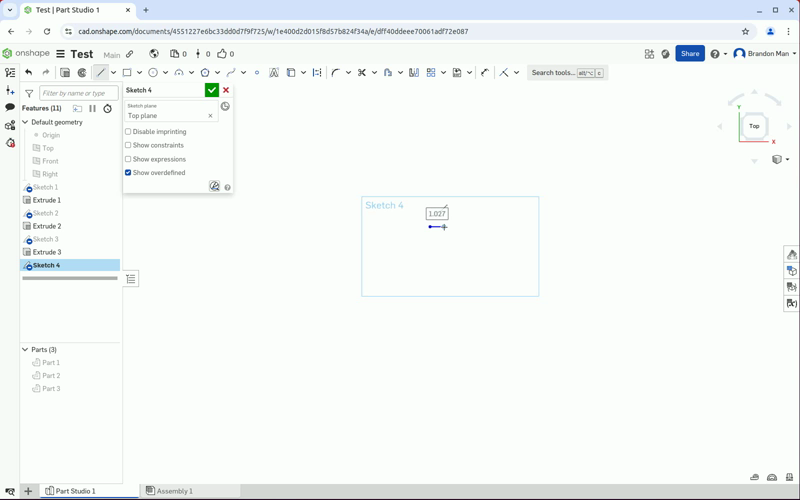
scroll(-6)
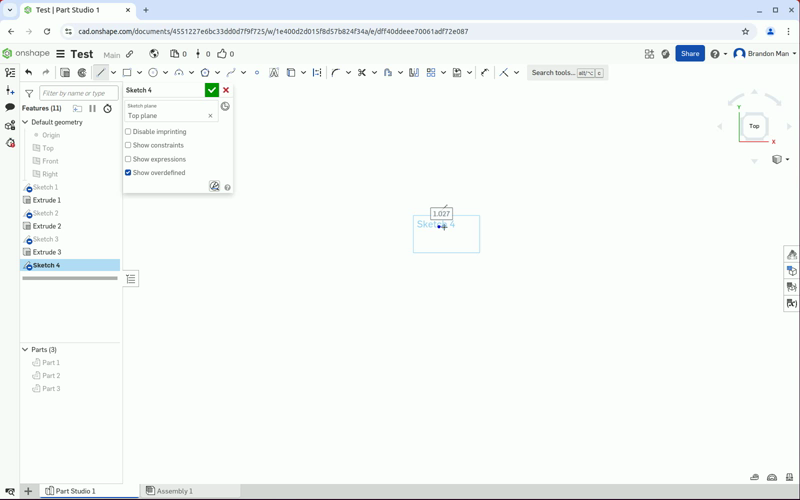
key_up(shift)
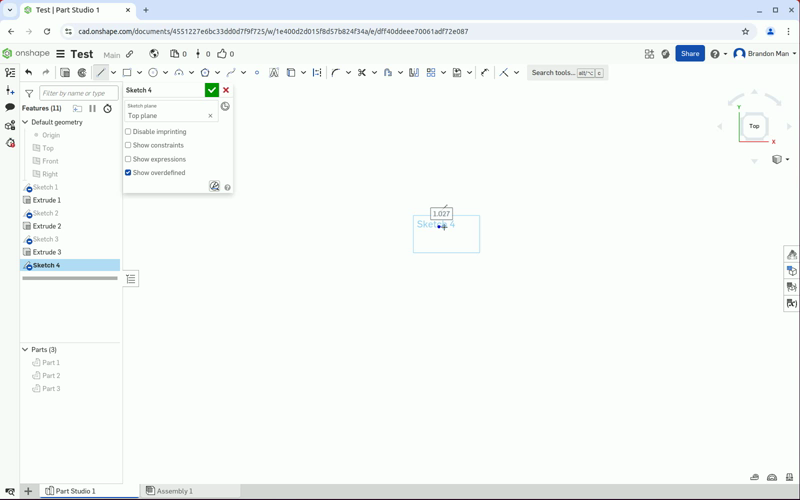
key_down(shift)
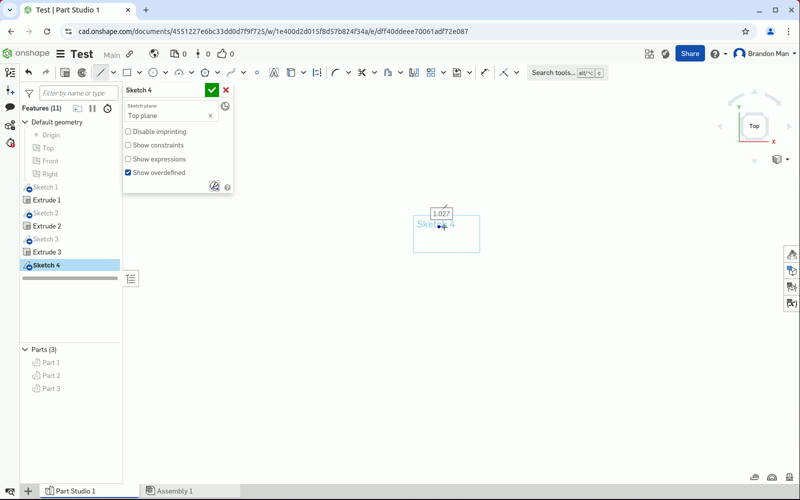
mouse_move(474, 226)
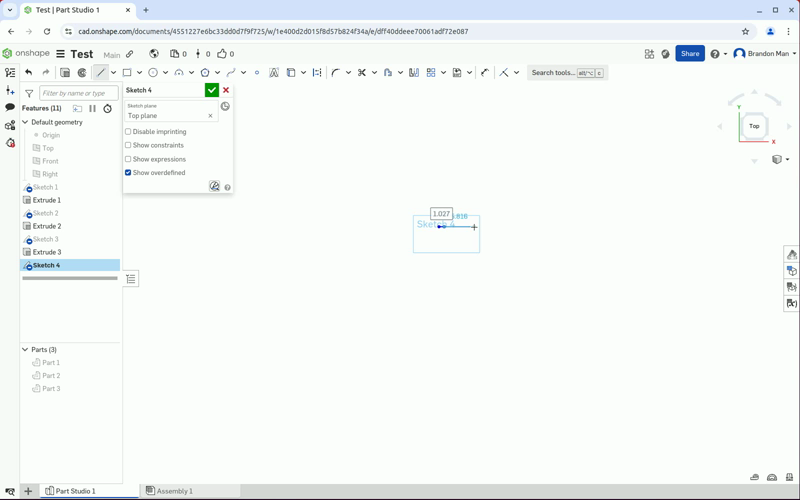
mouse_move(444, 222)
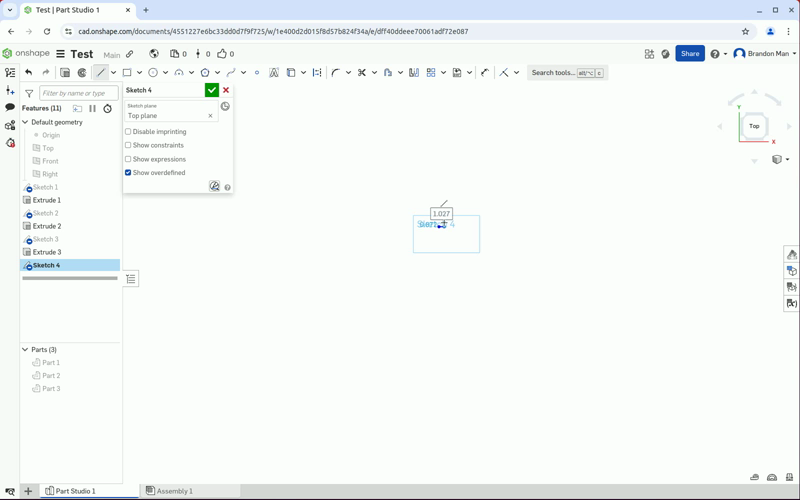
scroll(6)
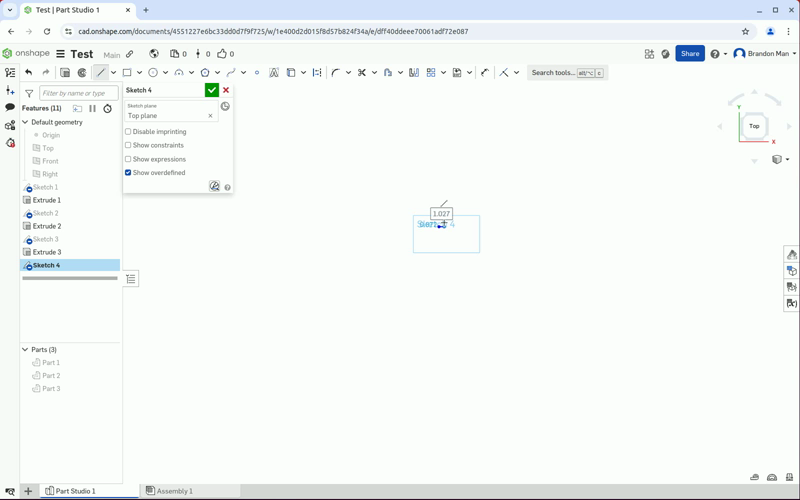
scroll(6)
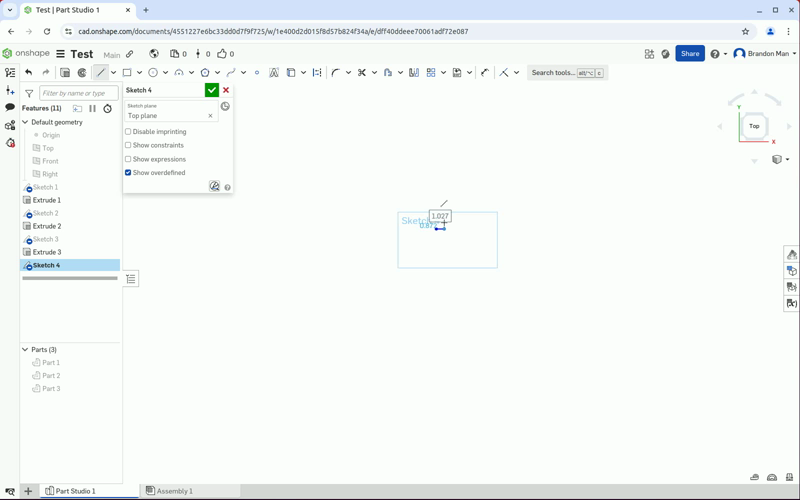
scroll(6)
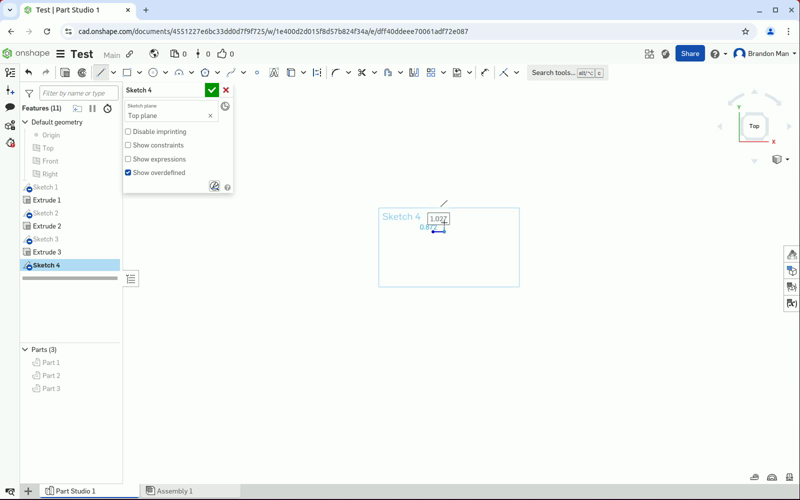
scroll(6)
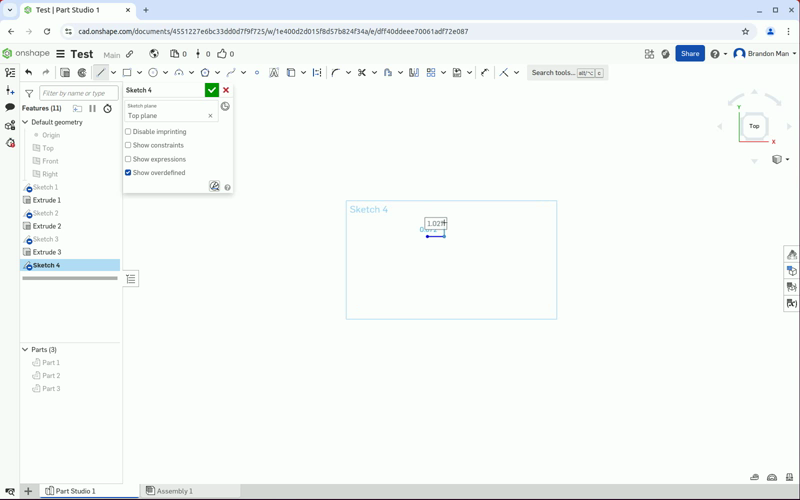
scroll(6)
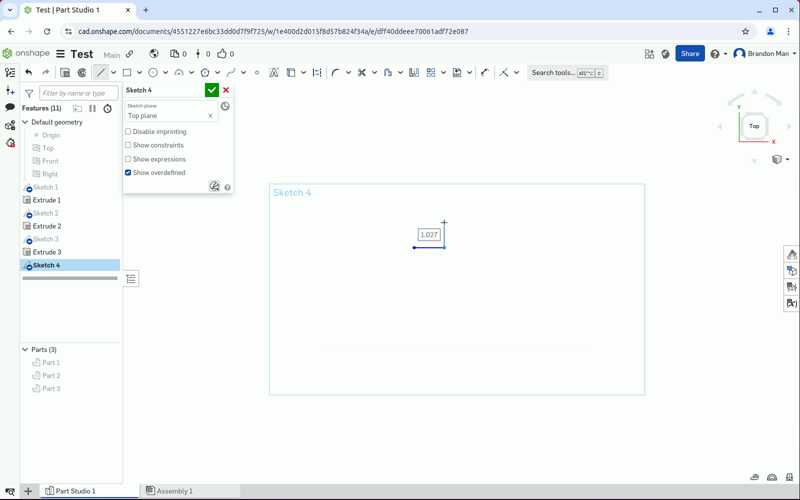
scroll(6)
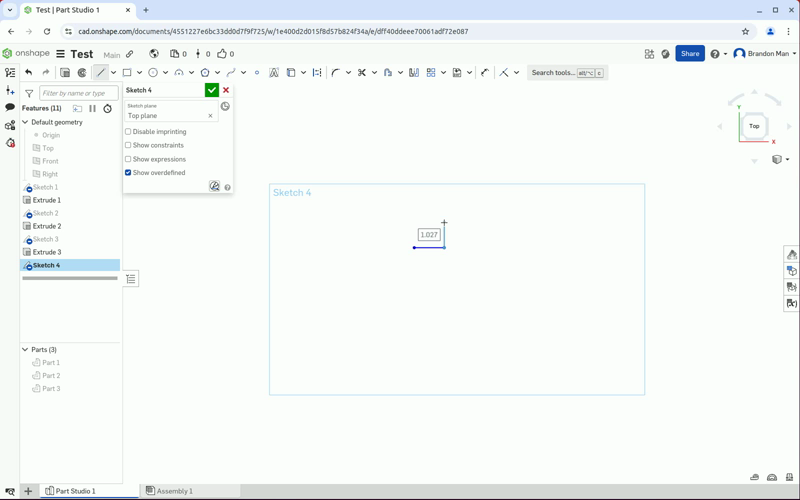
scroll(6)
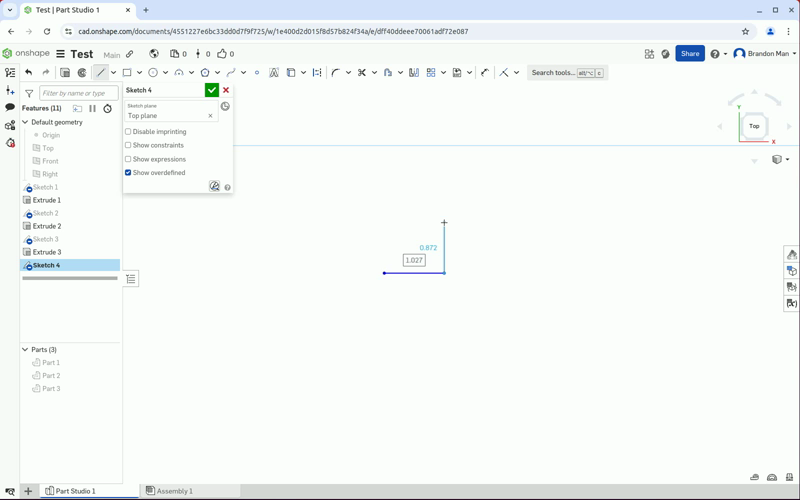
click(444, 222)
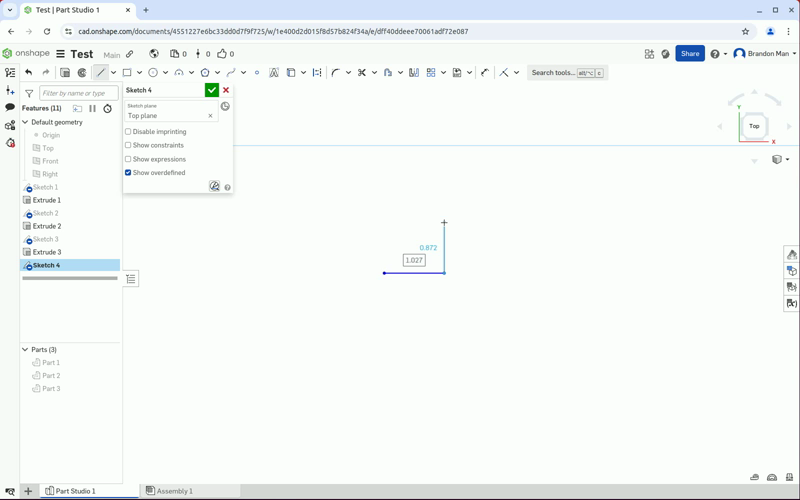
scroll(-6)
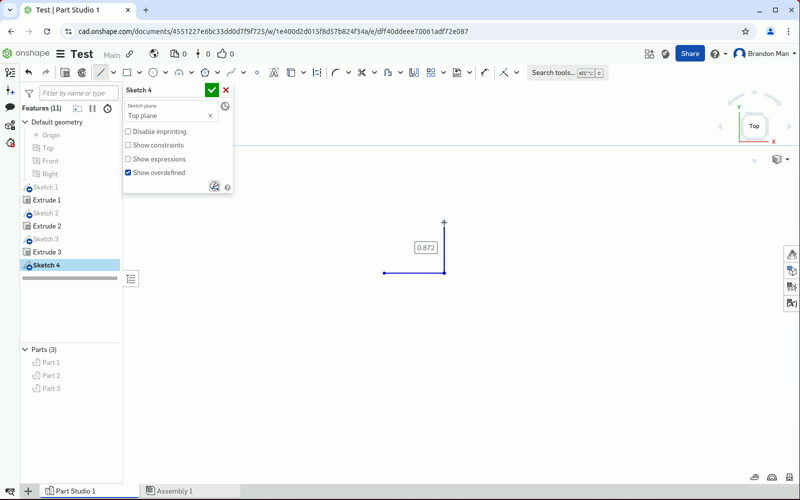
scroll(-6)
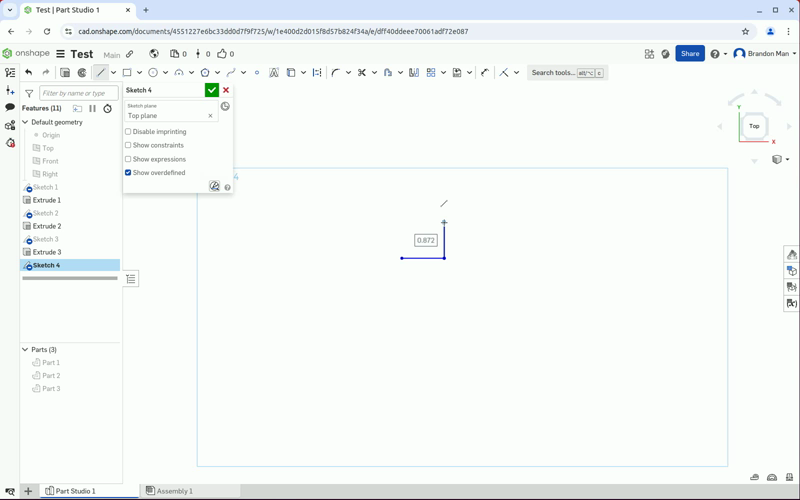
scroll(-6)
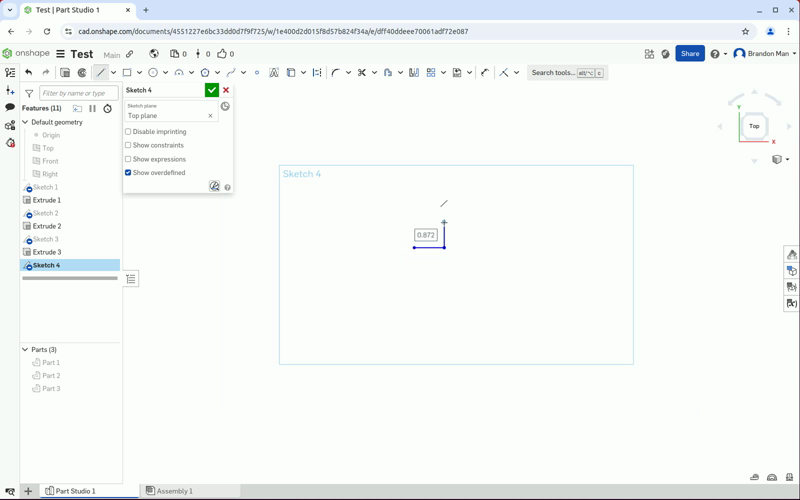
scroll(-6)
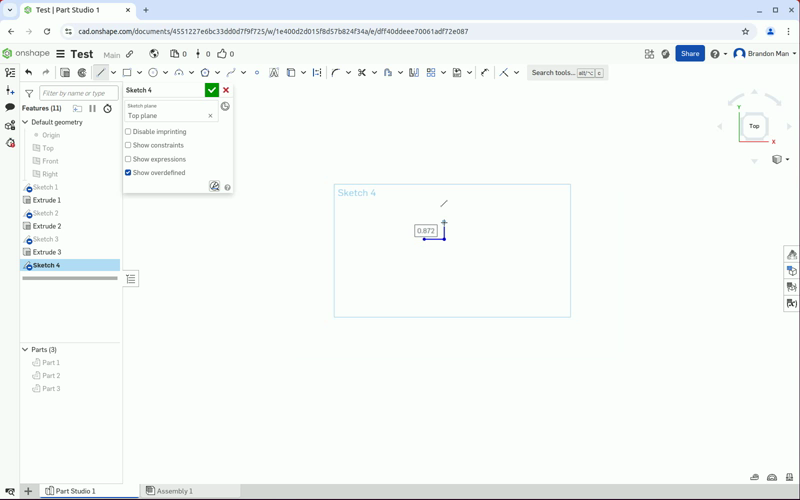
scroll(-6)
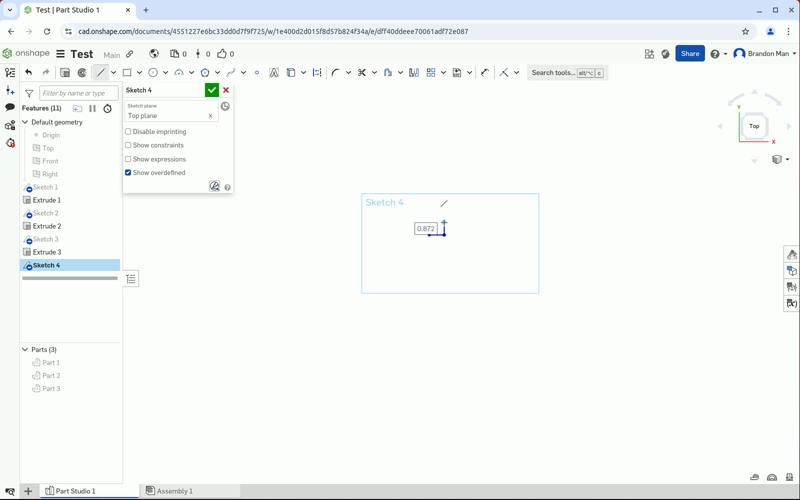
scroll(-6)
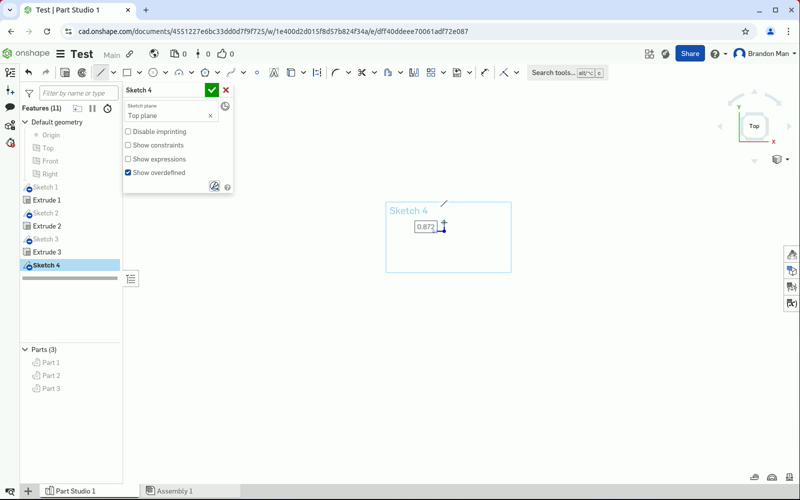
scroll(-6)
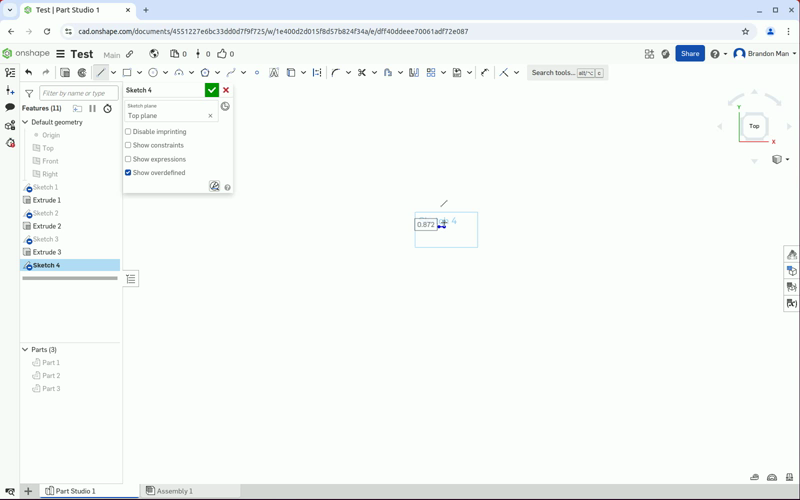
key_up(shift)
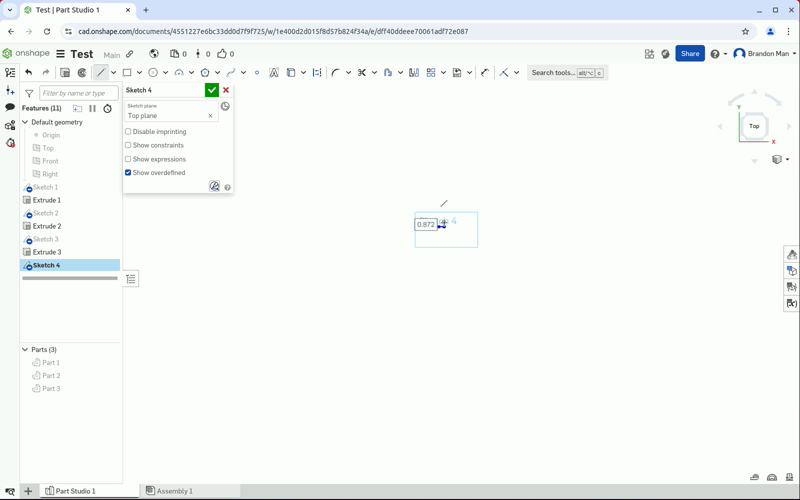
key_down(shift)
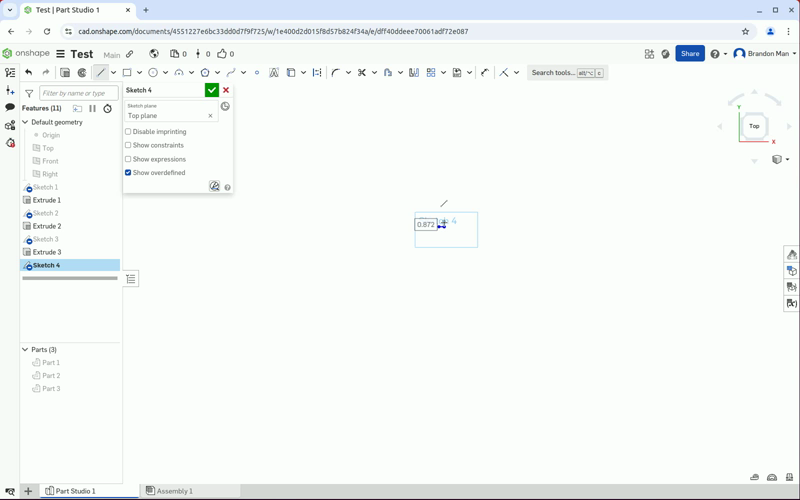
mouse_move(474, 222)
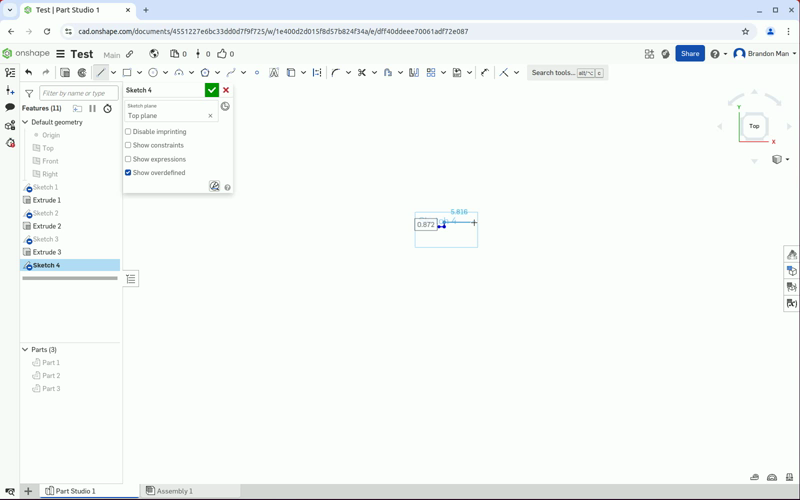
mouse_move(439, 222)
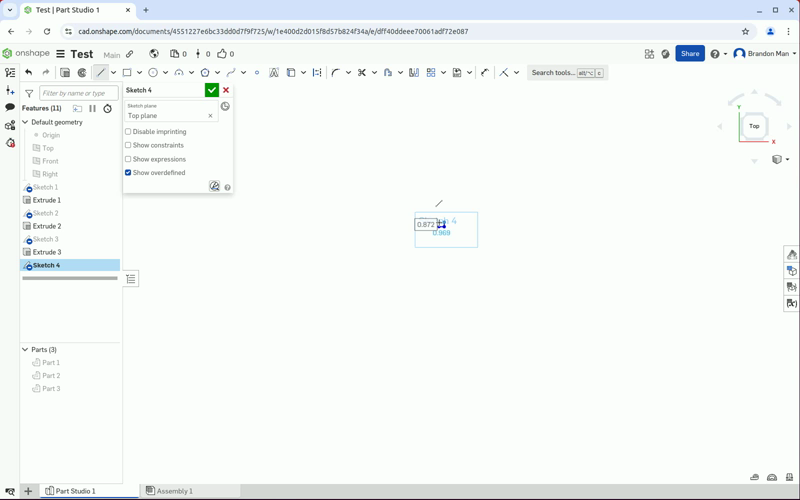
scroll(6)
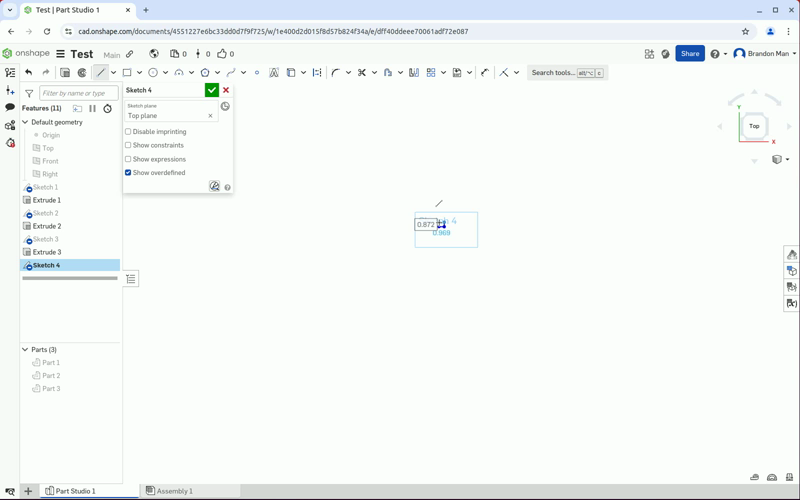
scroll(6)
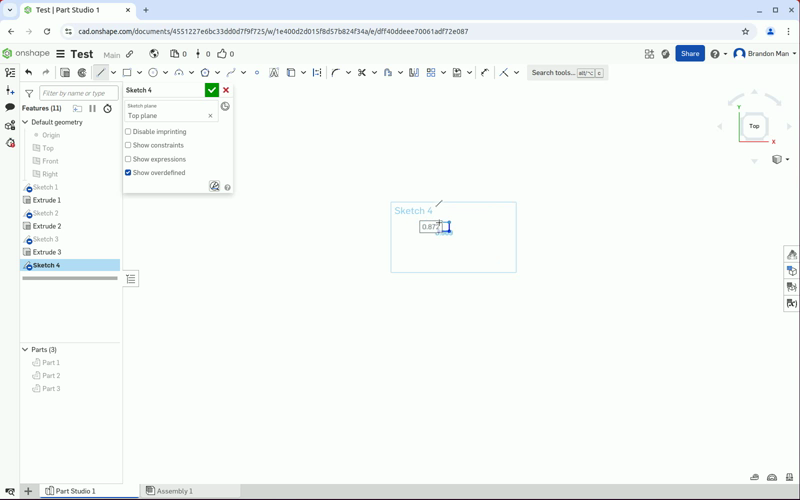
scroll(6)
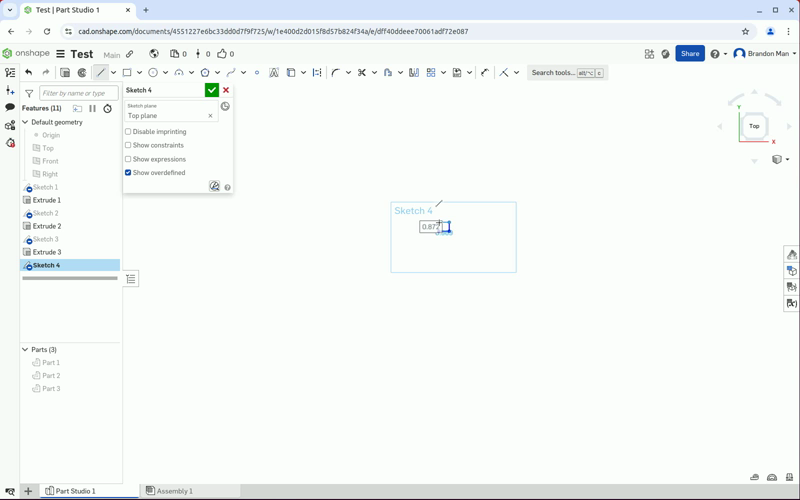
scroll(6)
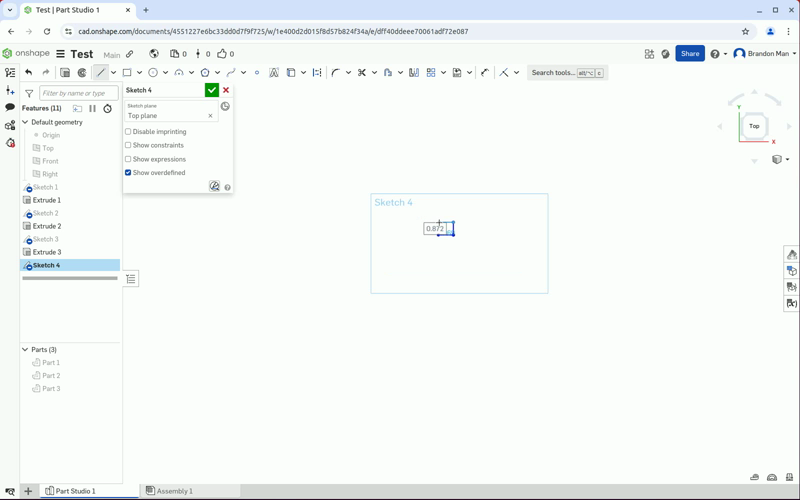
scroll(6)
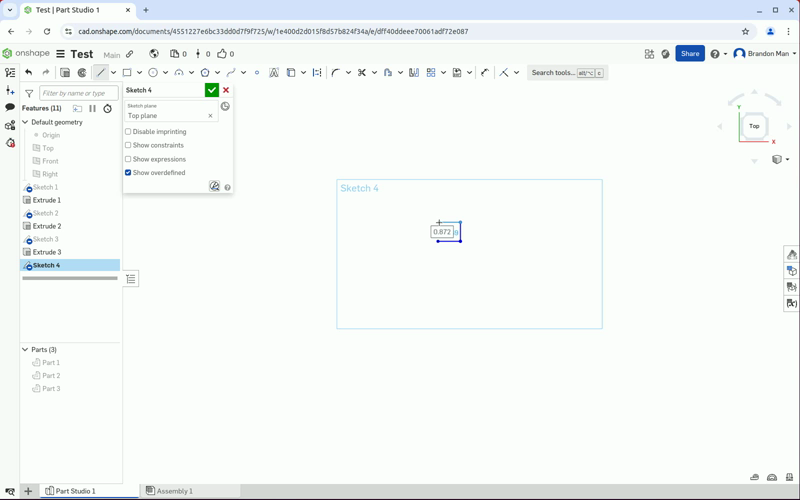
scroll(6)
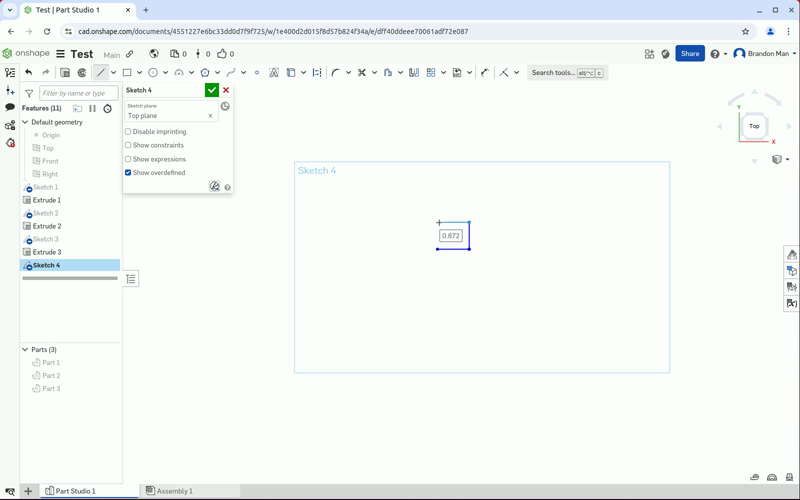
scroll(6)
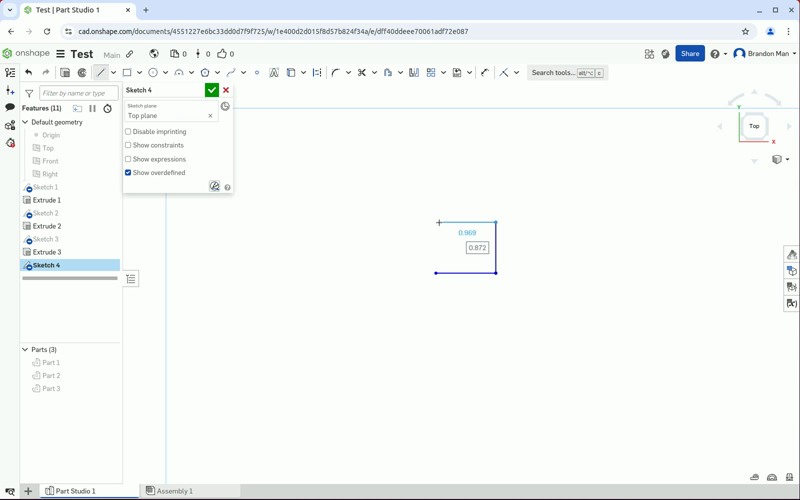
click(439, 222)
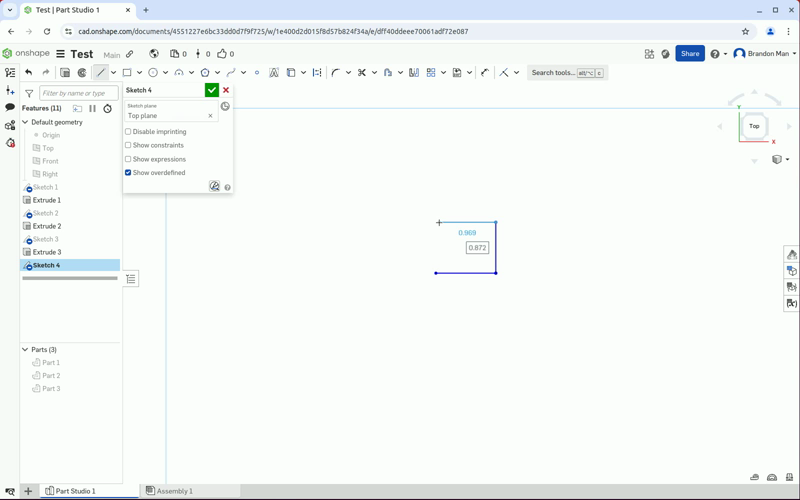
scroll(-6)
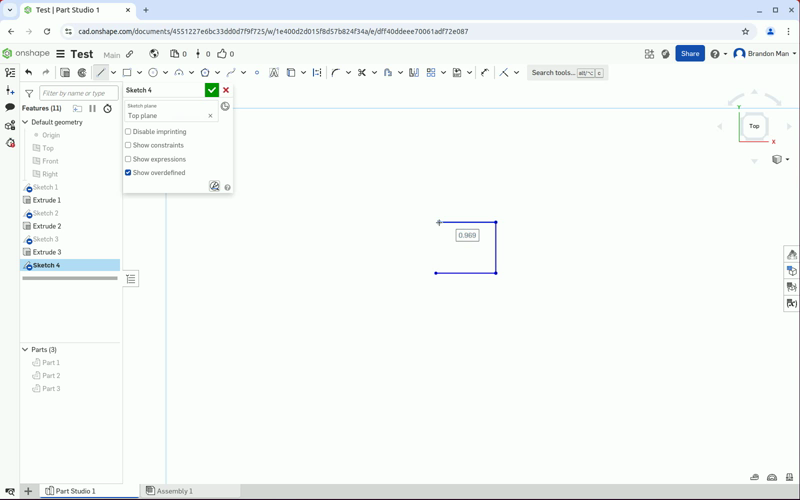
scroll(-6)
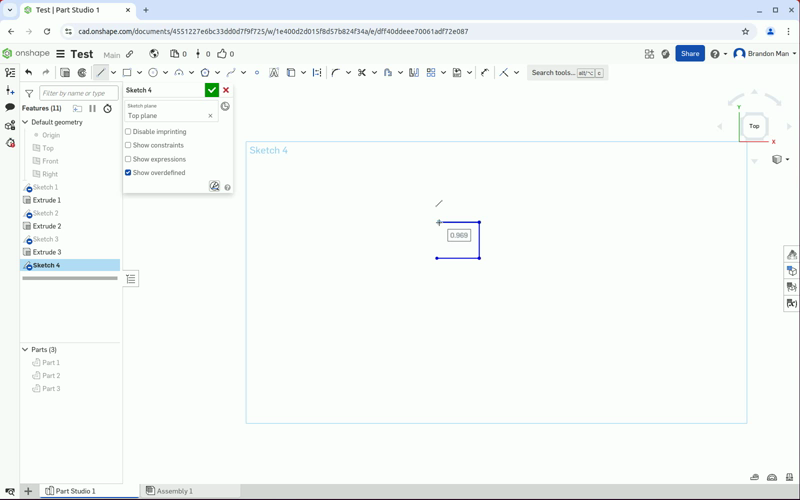
scroll(-6)
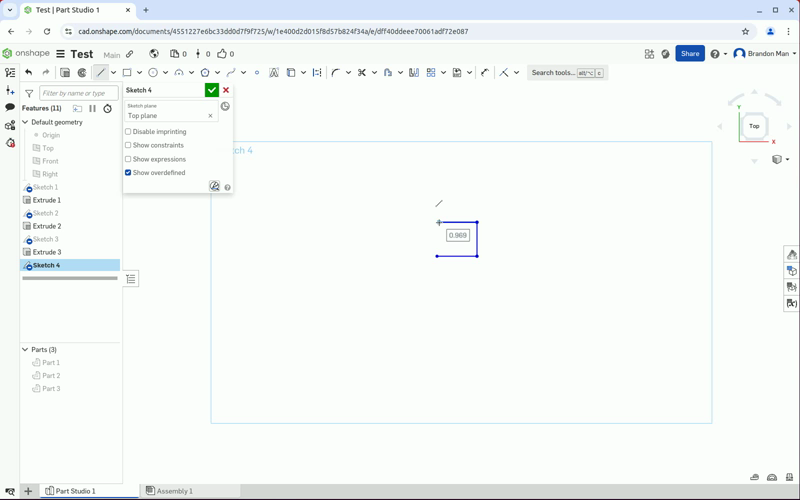
scroll(-6)
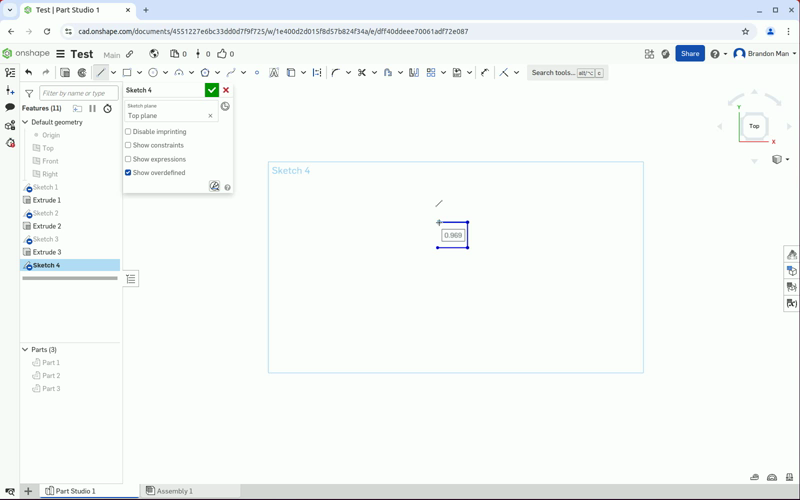
scroll(-6)
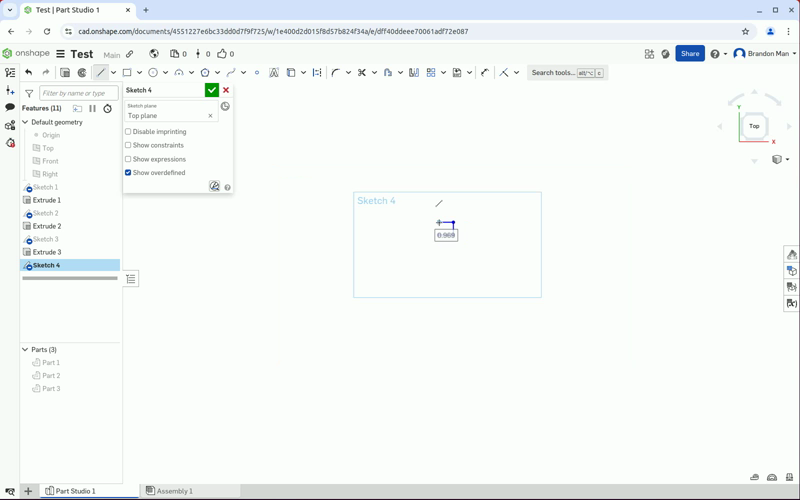
scroll(-6)
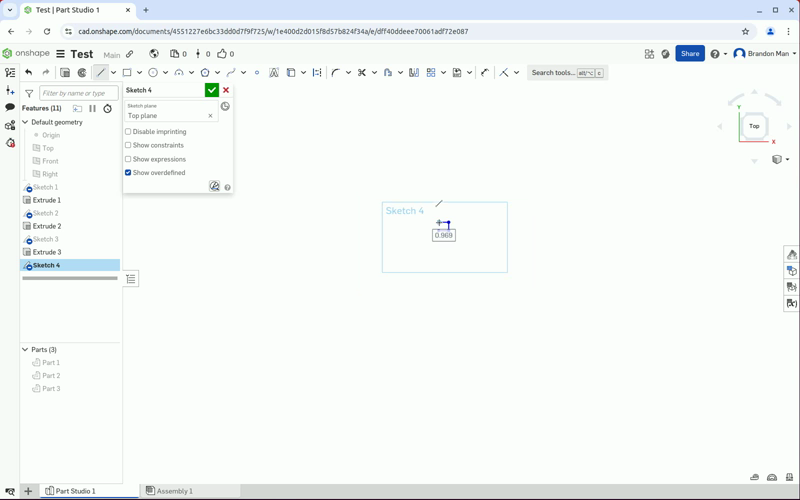
scroll(-6)
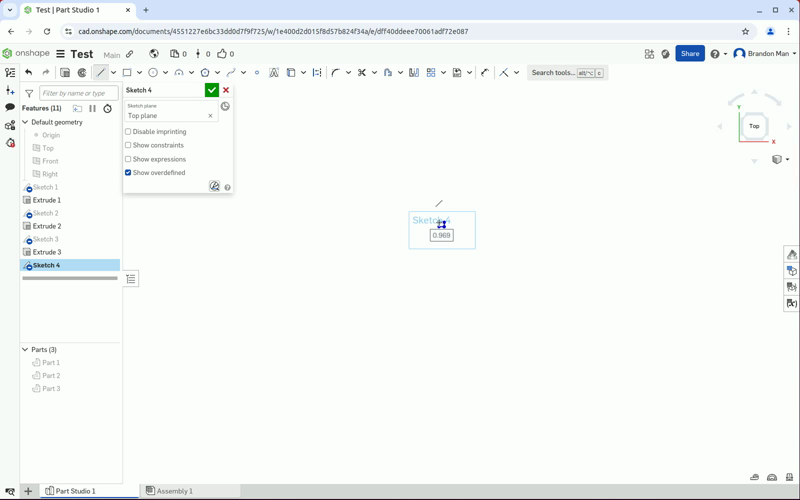
key_up(shift)
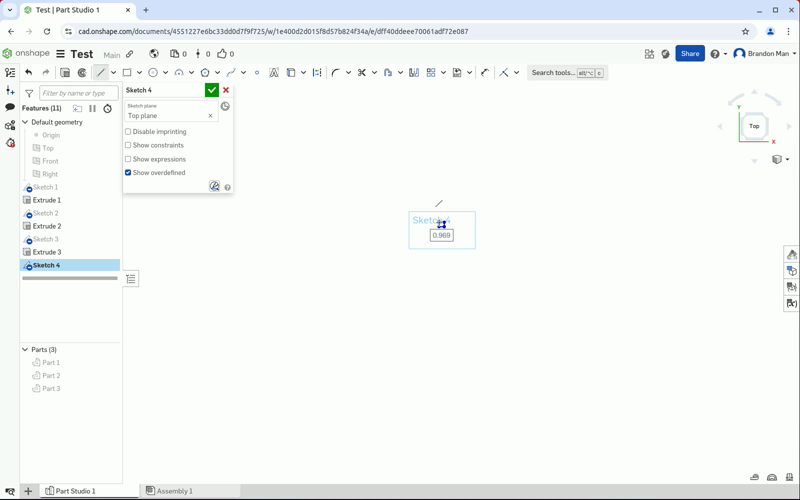
mouse_move(469, 222)
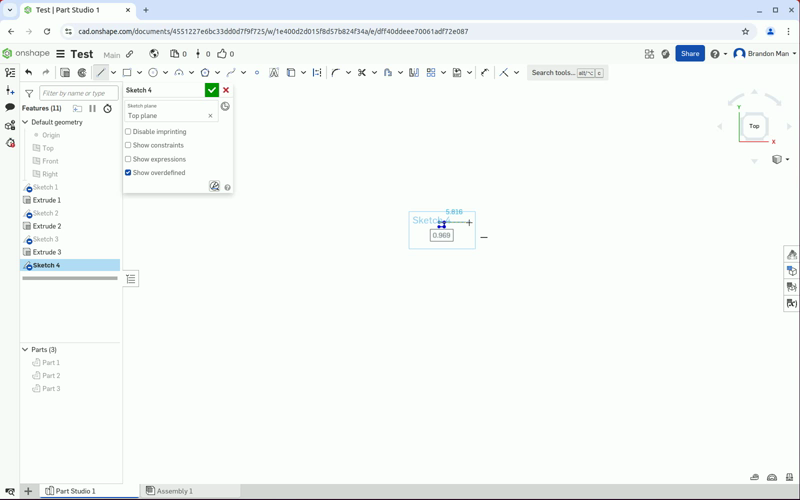
key_down(shift)
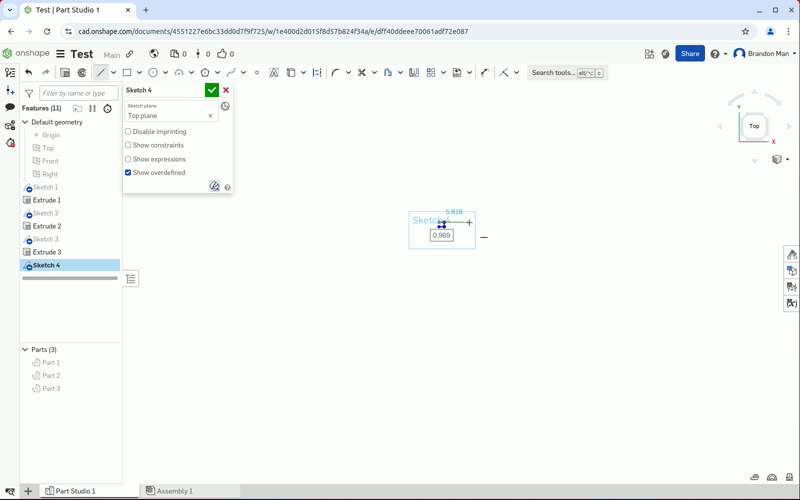
mouse_move(439, 226)
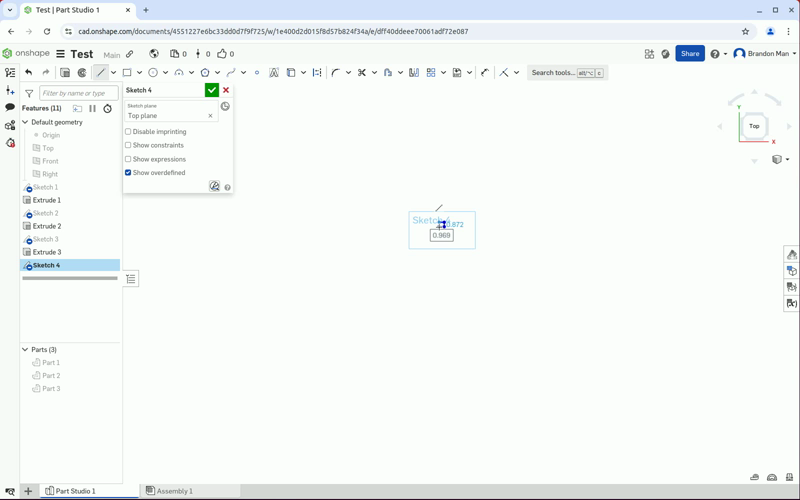
scroll(6)
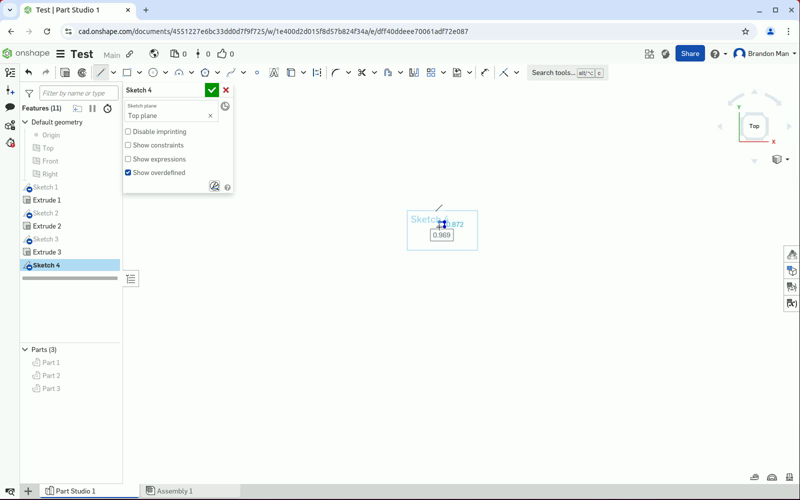
scroll(6)
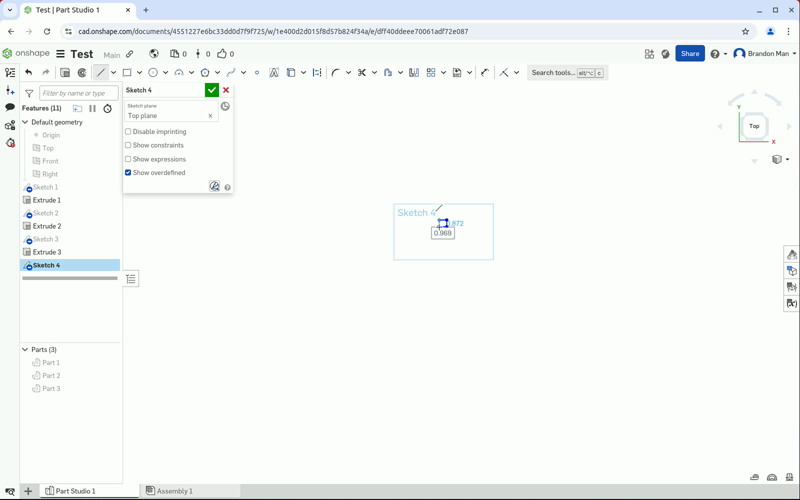
scroll(6)
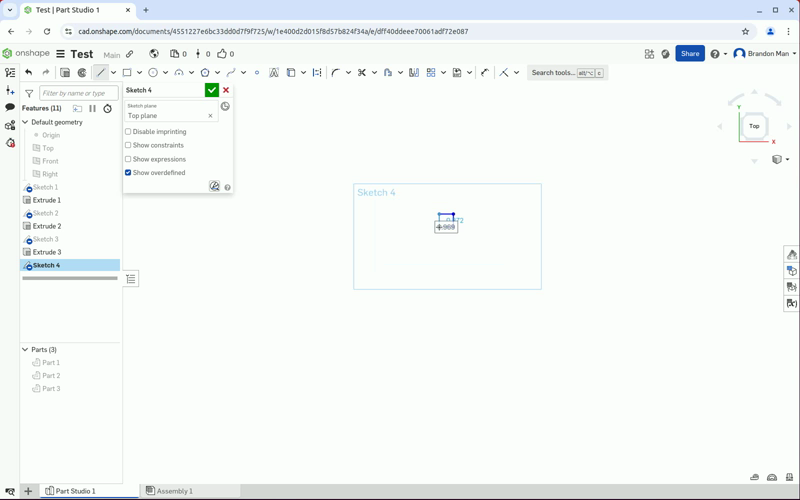
scroll(6)
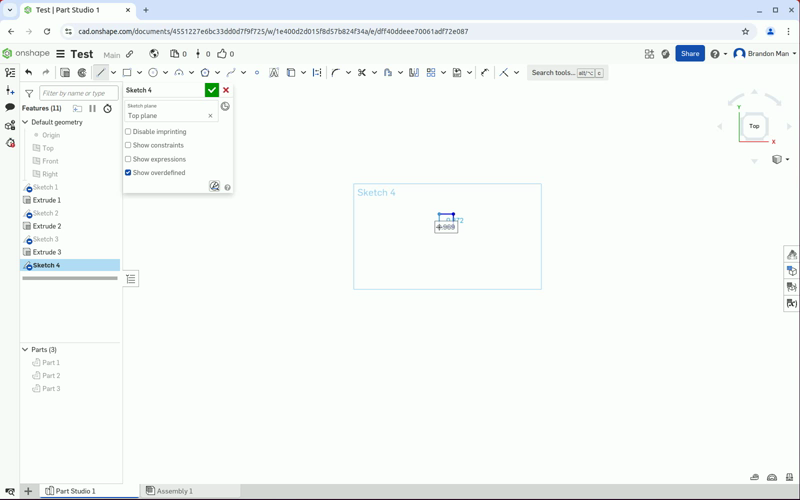
scroll(6)
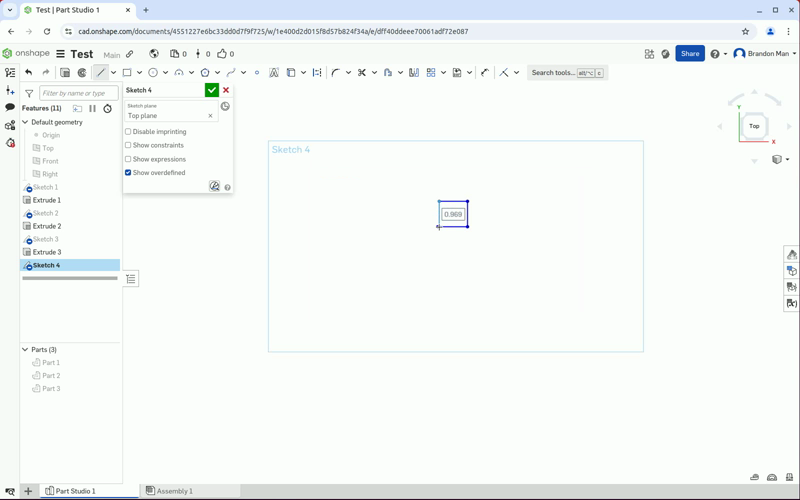
scroll(6)
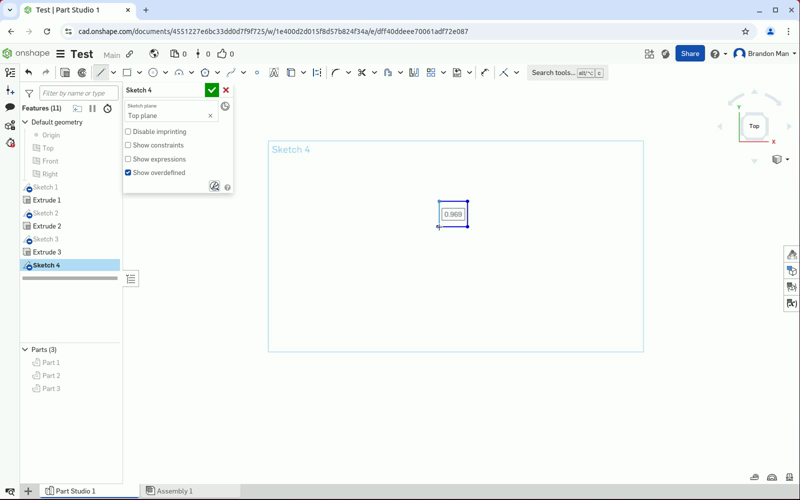
scroll(6)
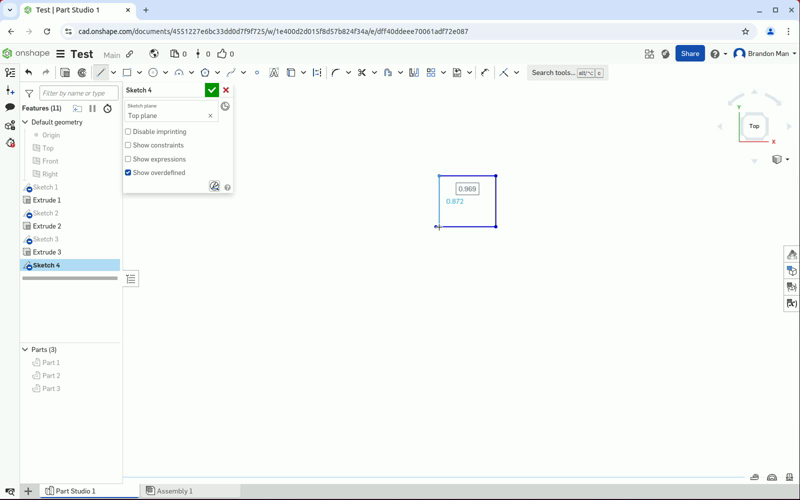
key_up(shift)
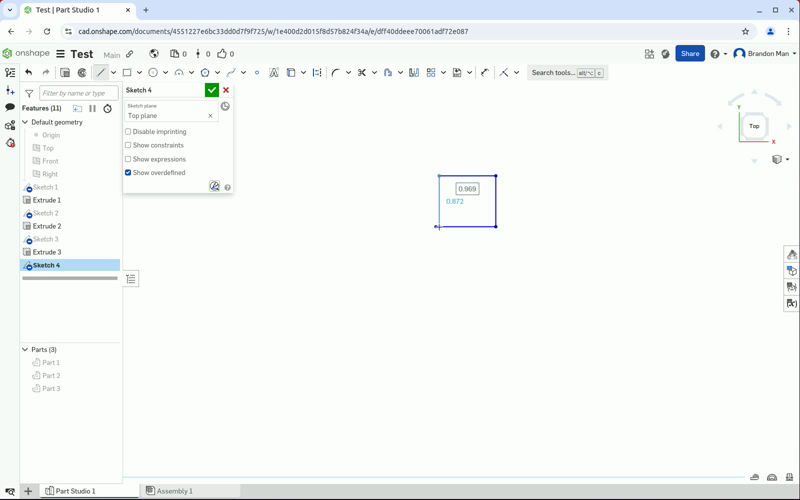
click(439, 226)
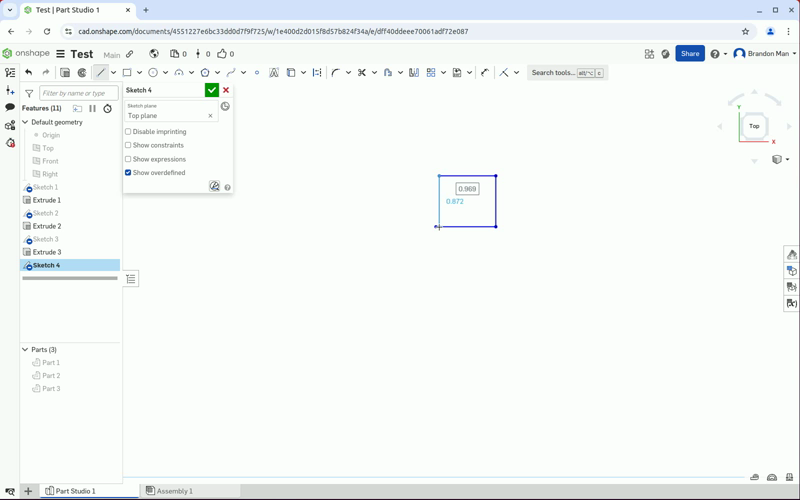
scroll(-6)
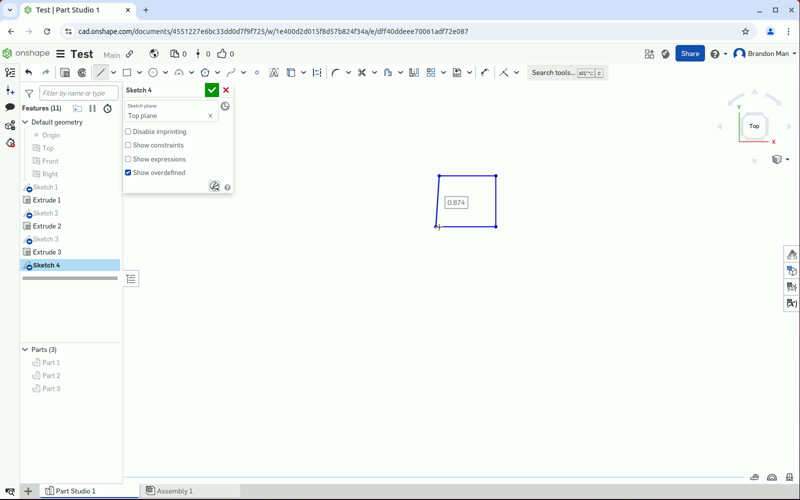
scroll(-6)
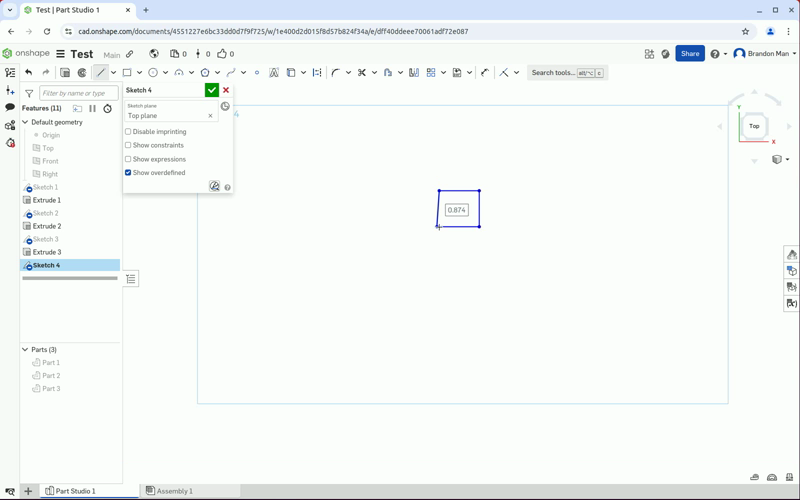
scroll(-6)
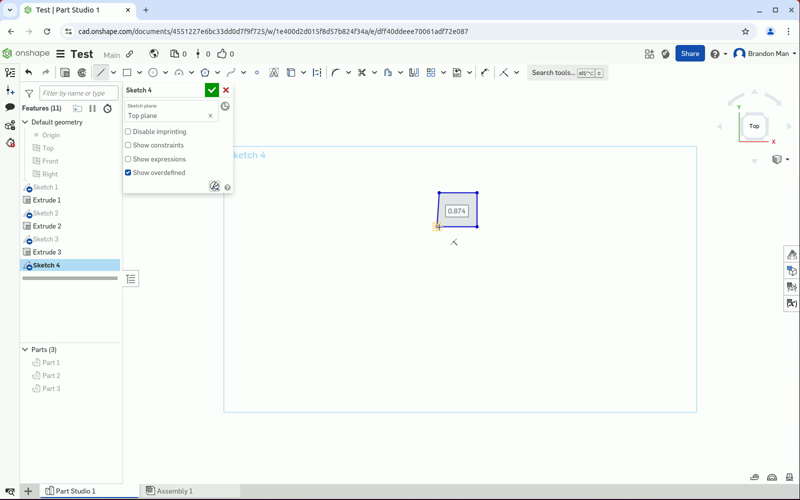
scroll(-6)
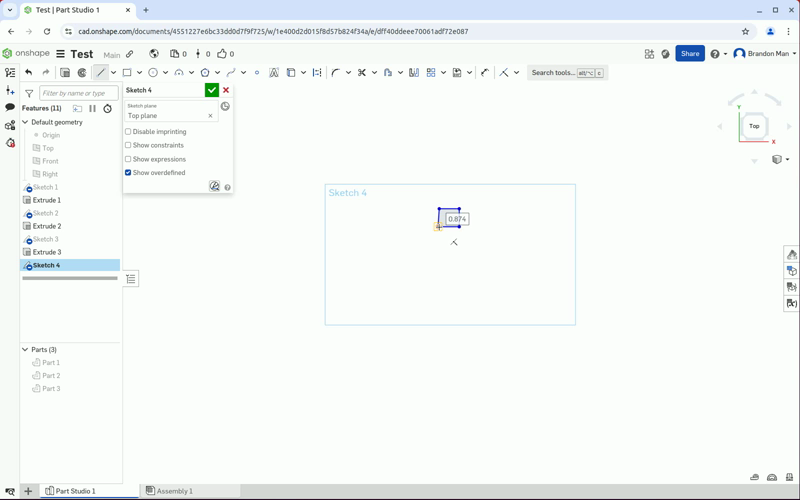
scroll(-6)
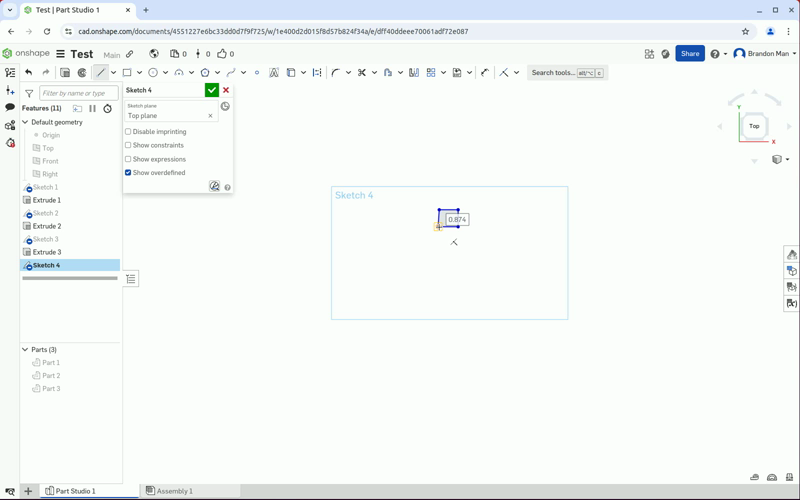
scroll(-6)
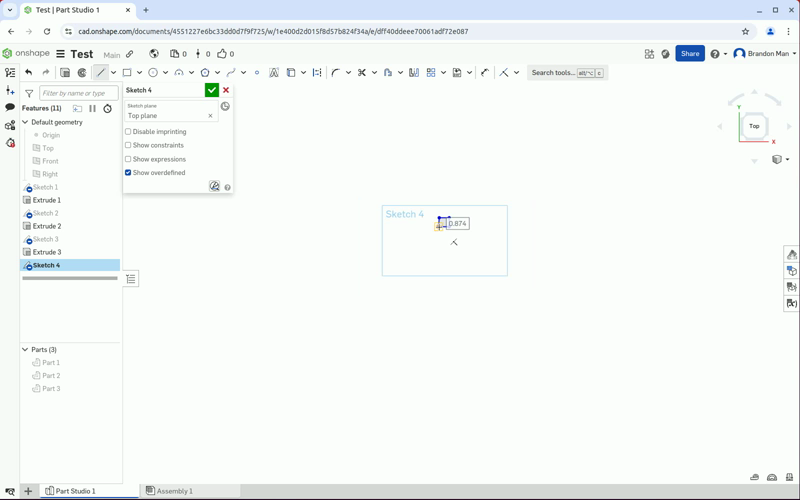
scroll(-6)
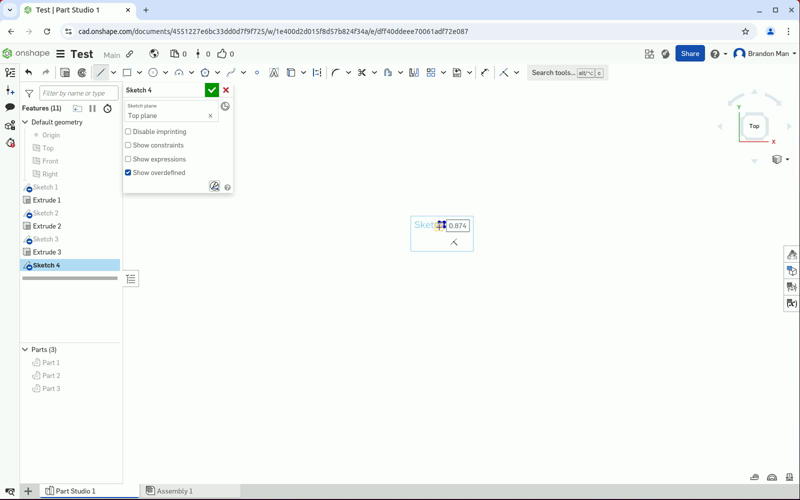
key(esc)
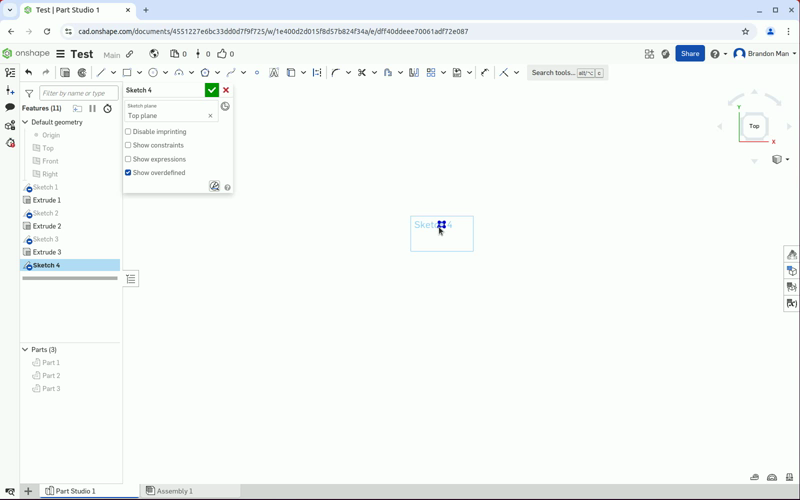
mouse_move(439, 225)
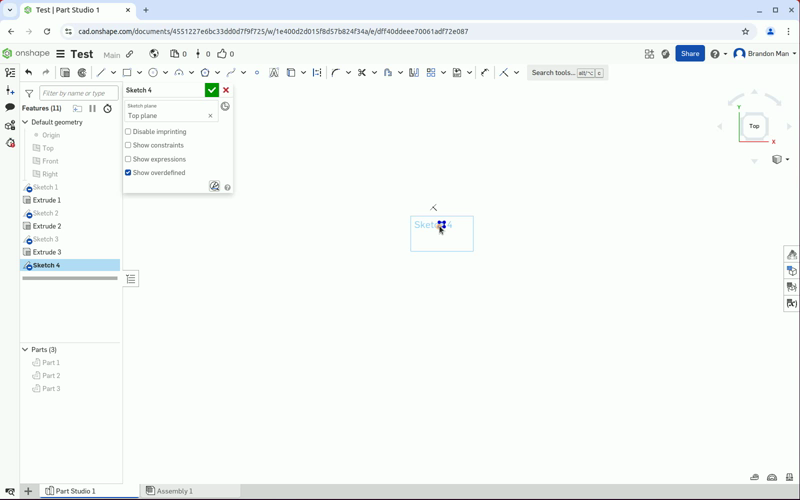
scroll(6)
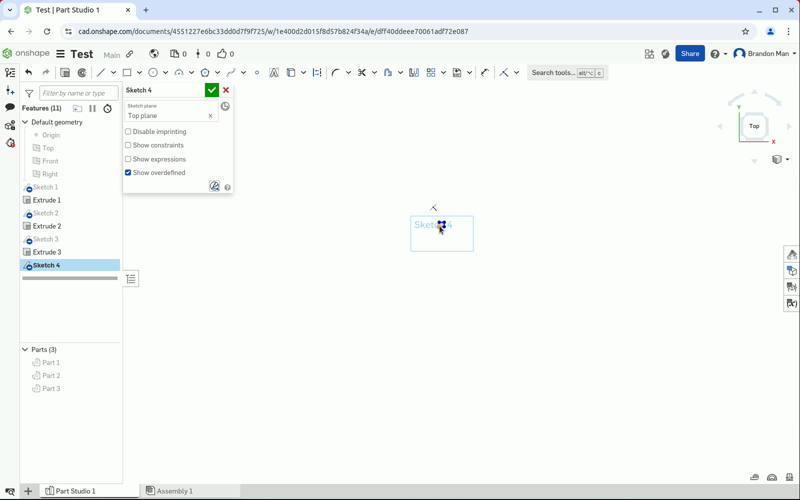
scroll(6)
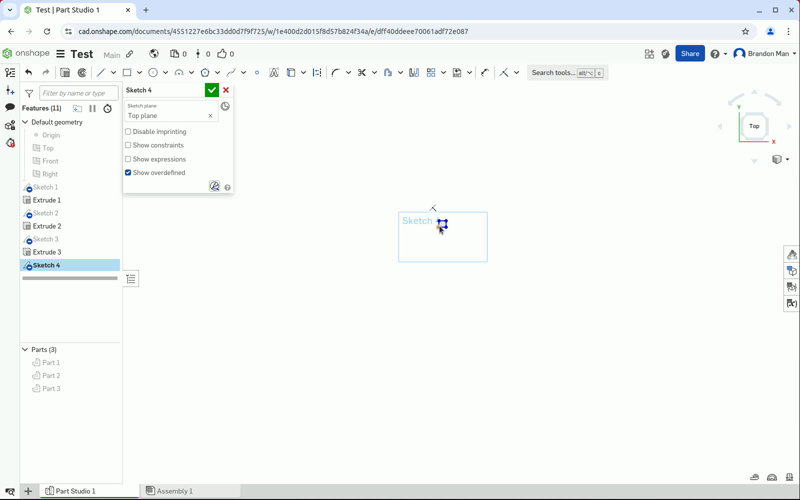
scroll(6)
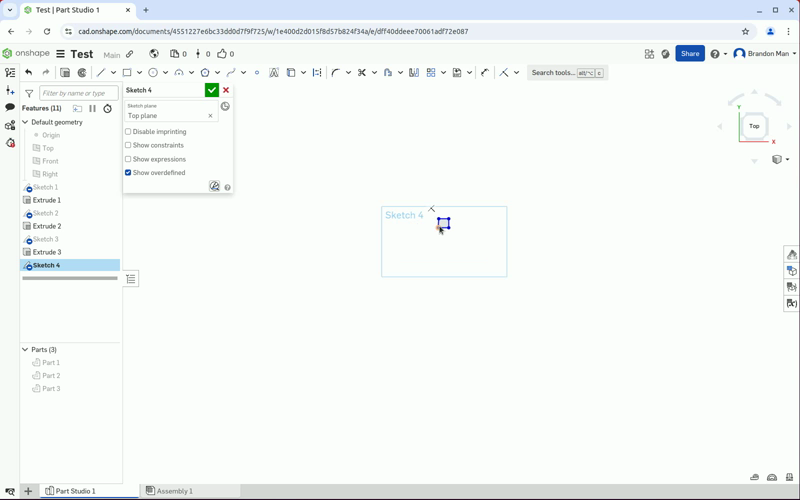
scroll(6)
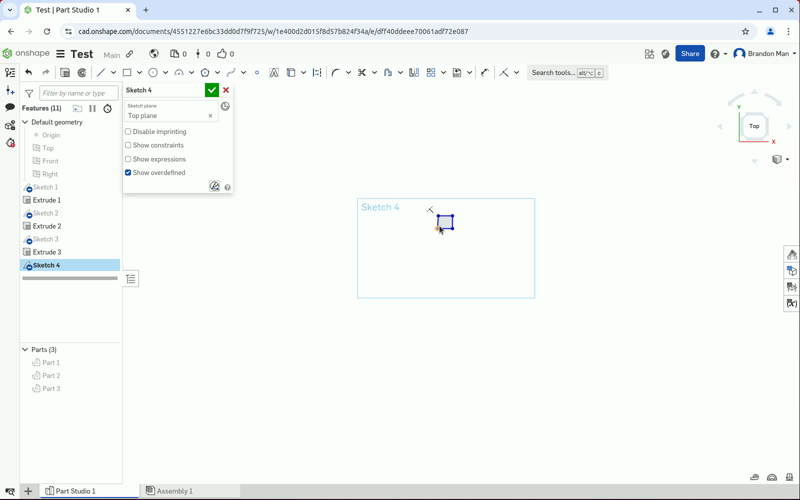
scroll(6)
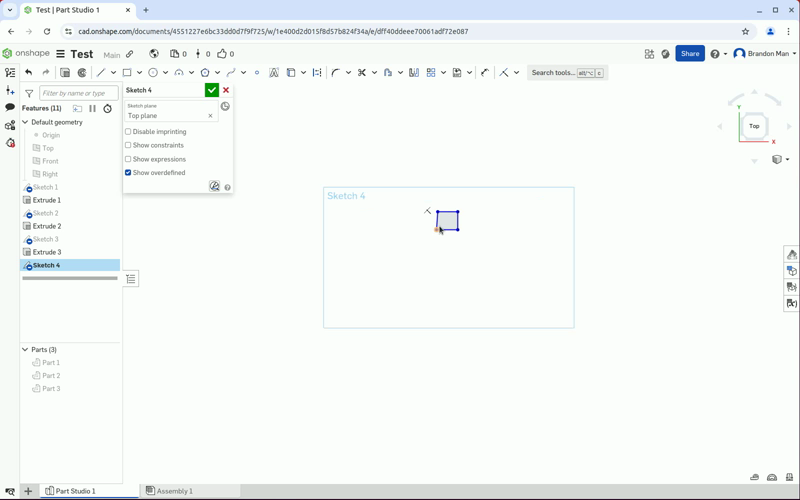
scroll(6)
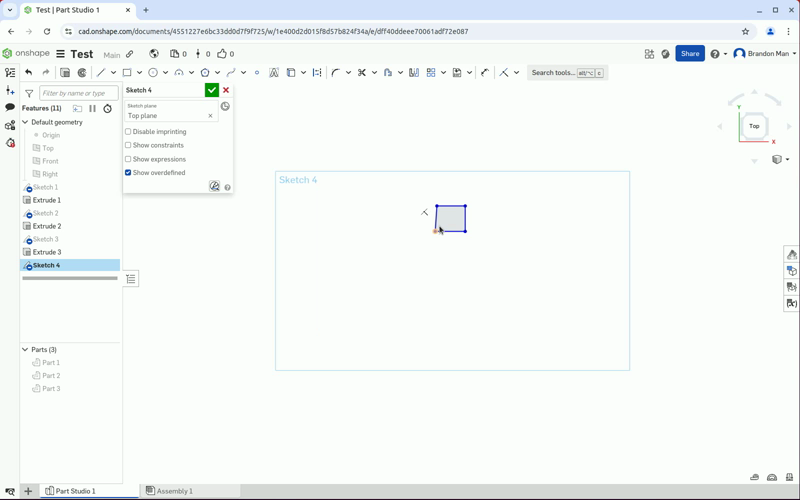
scroll(6)
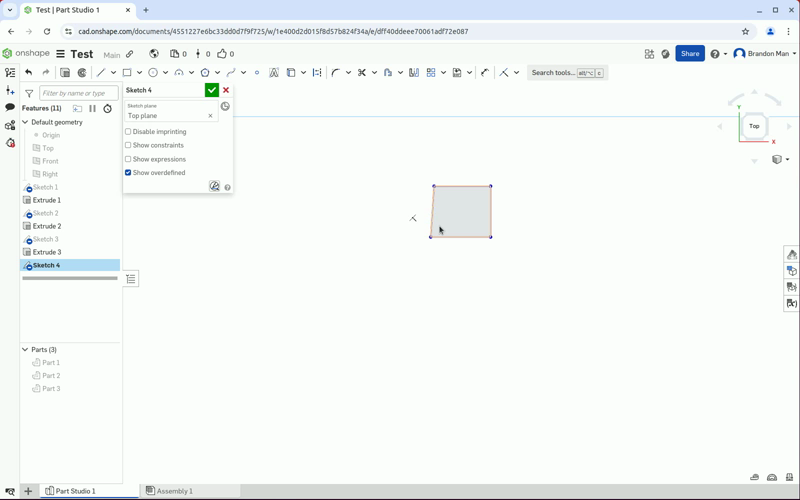
click(439, 225)
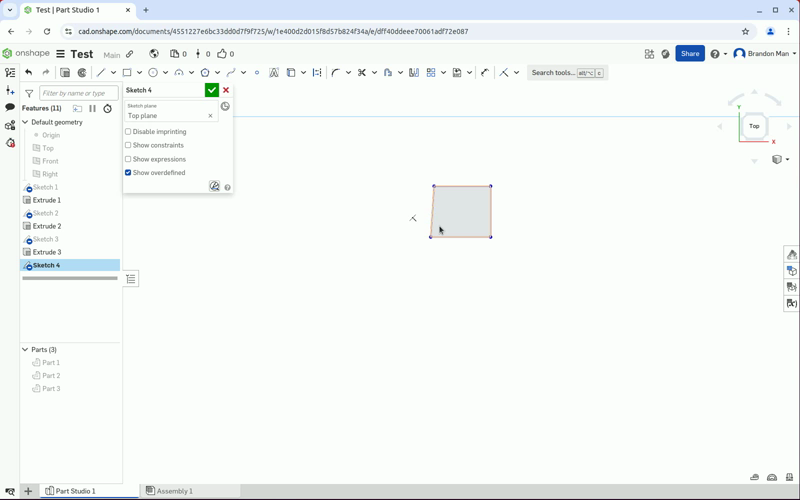
scroll(-6)
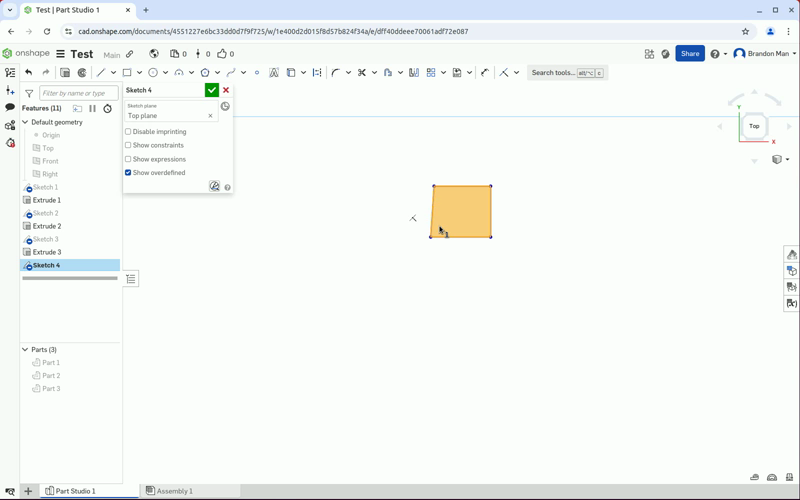
scroll(-6)
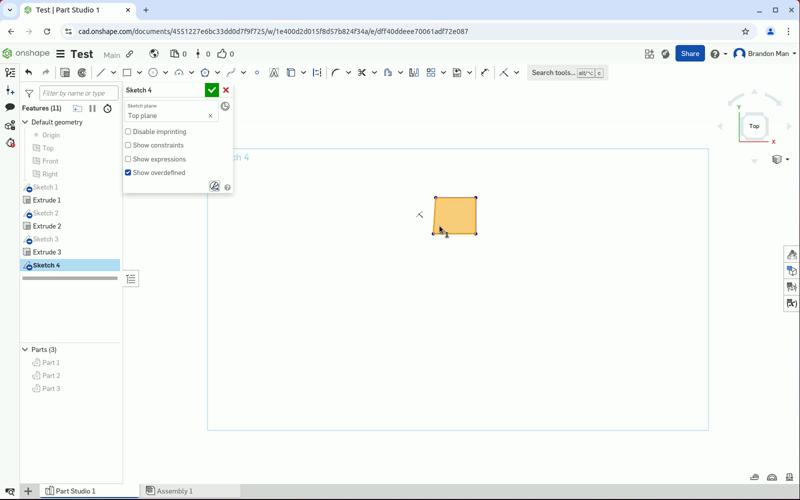
scroll(-6)
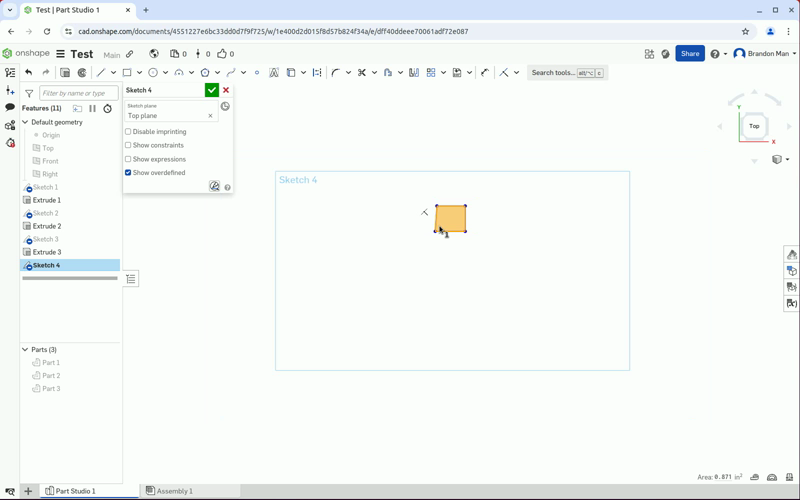
scroll(-6)
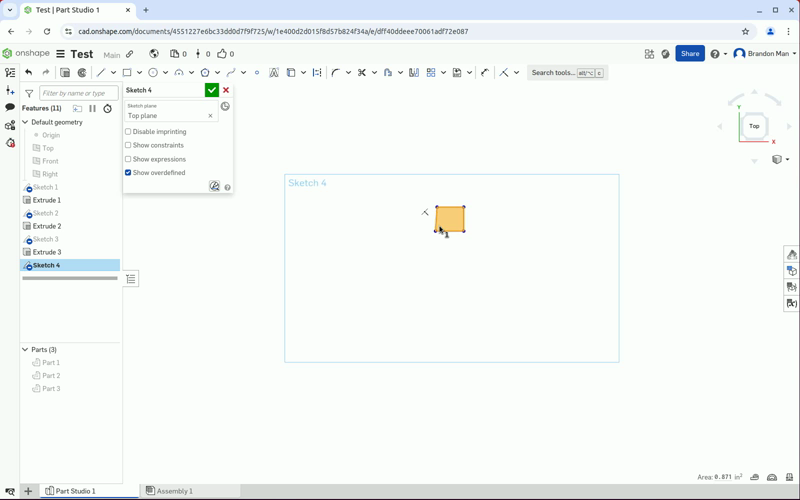
scroll(-6)
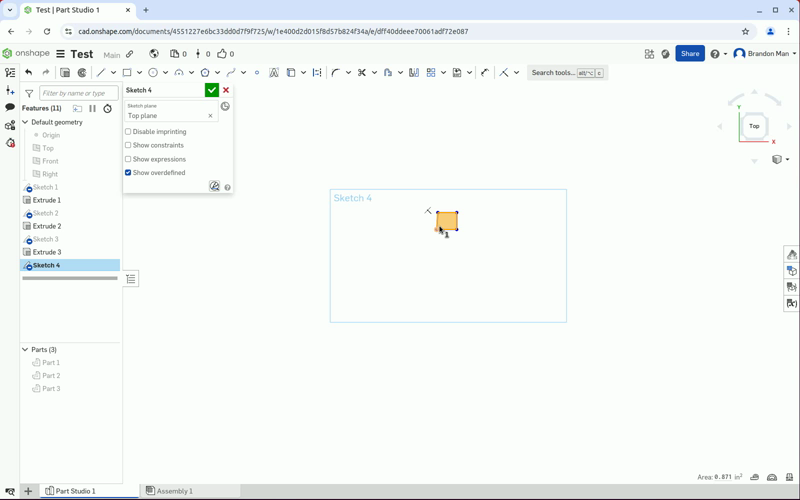
scroll(-6)
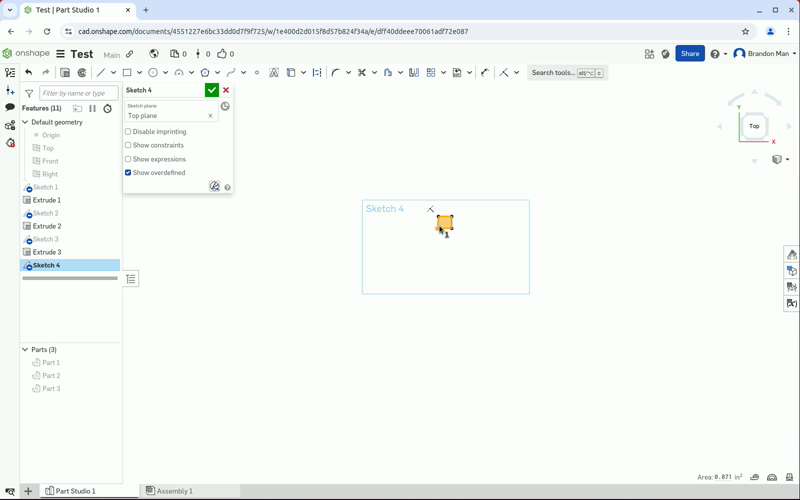
scroll(-6)
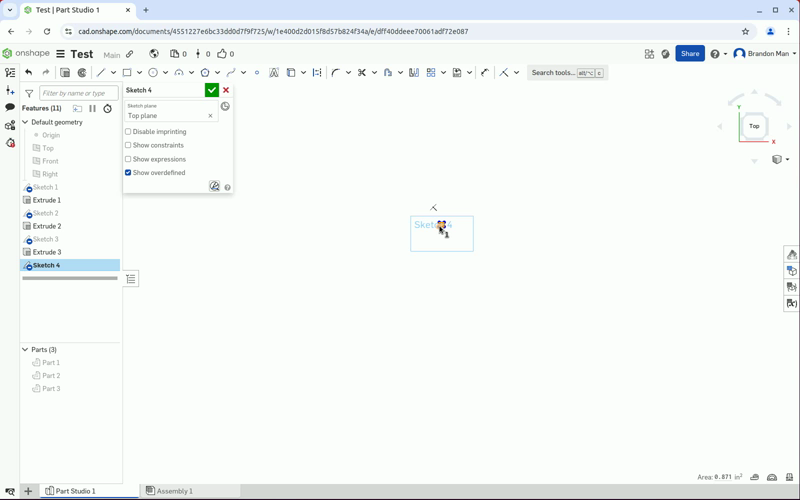
mouse_move(73, 352)
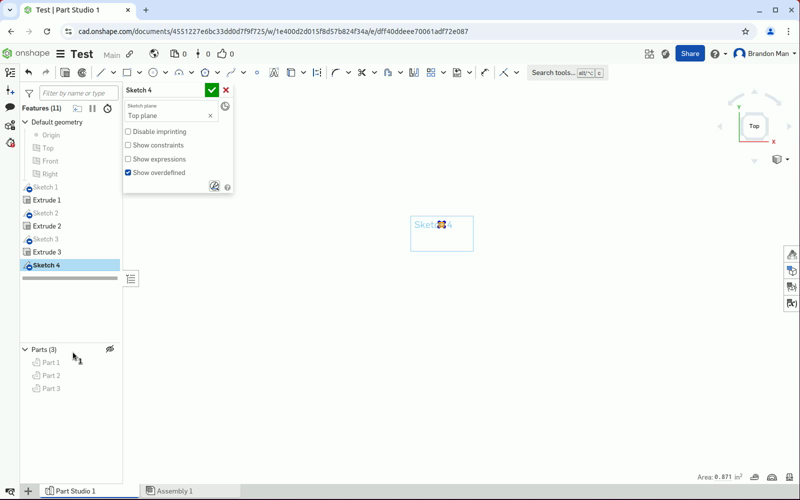
key(shift+y)
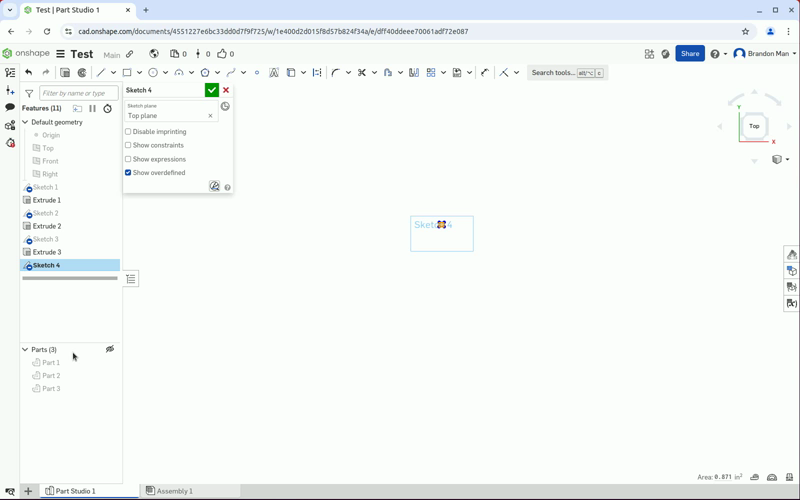
key(shift+e)
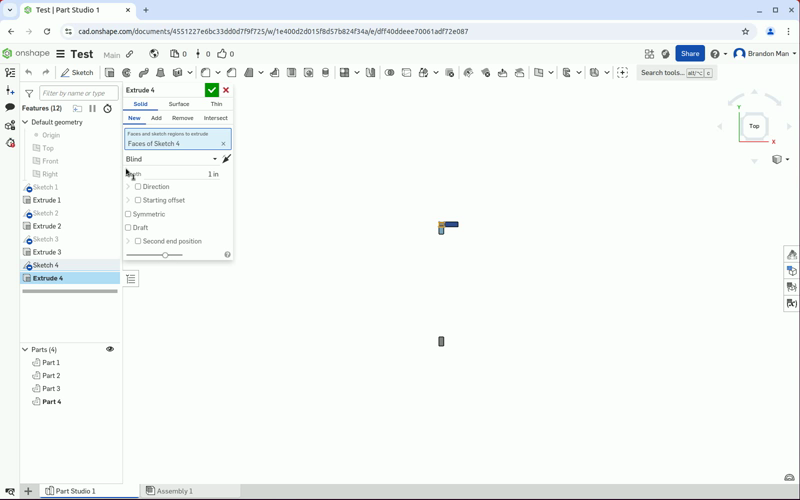
mouse_move(143, 106)
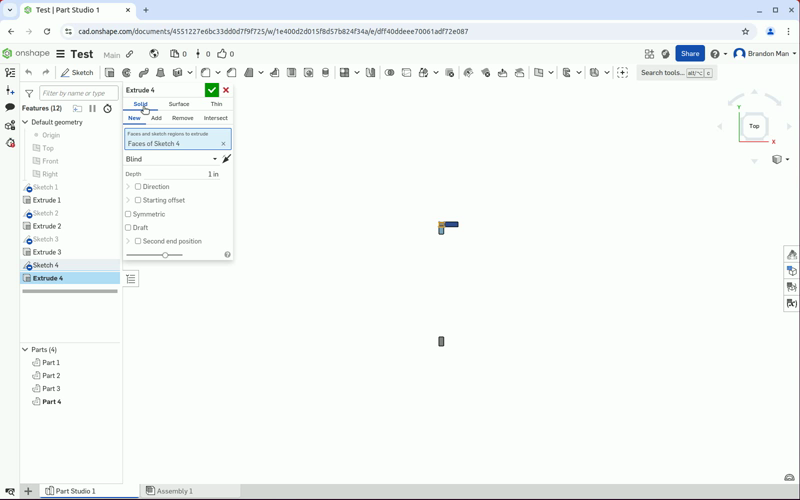
click(143, 106)
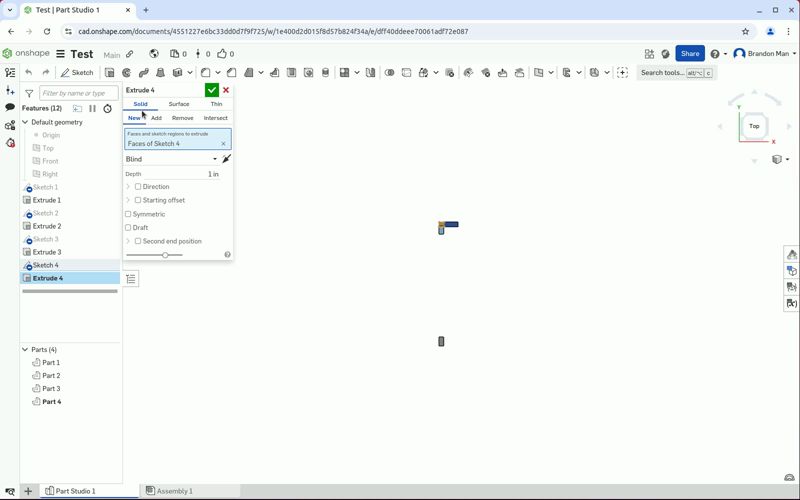
mouse_move(137, 120)
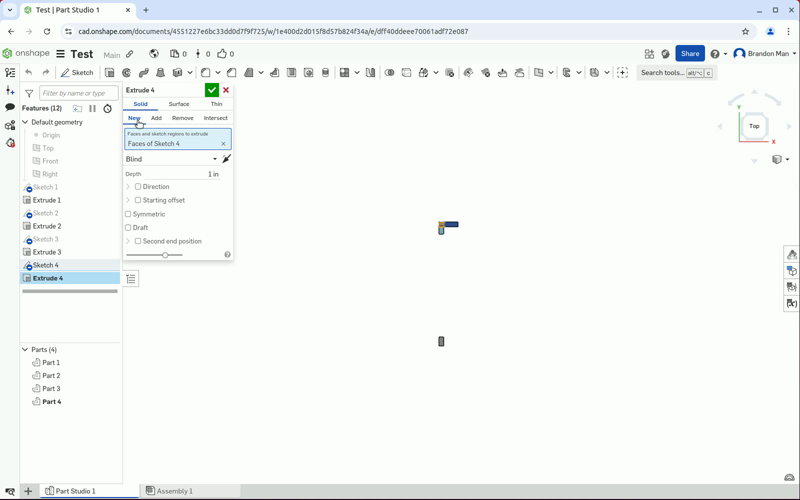
click(137, 120)
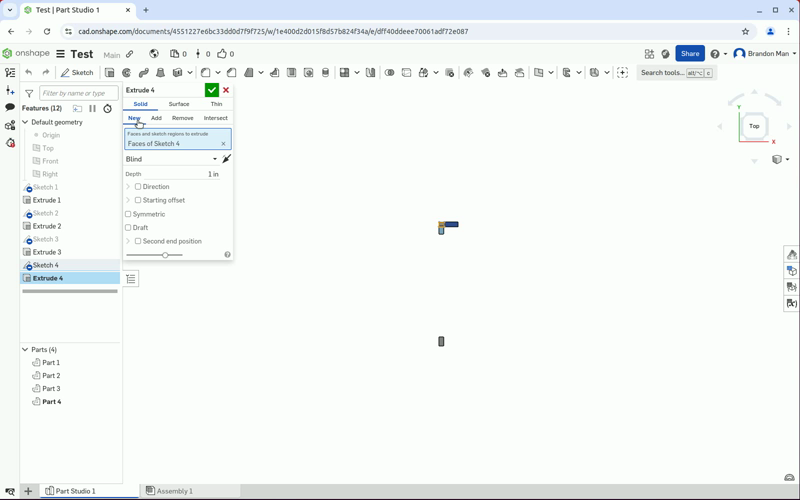
key(tab, 4)
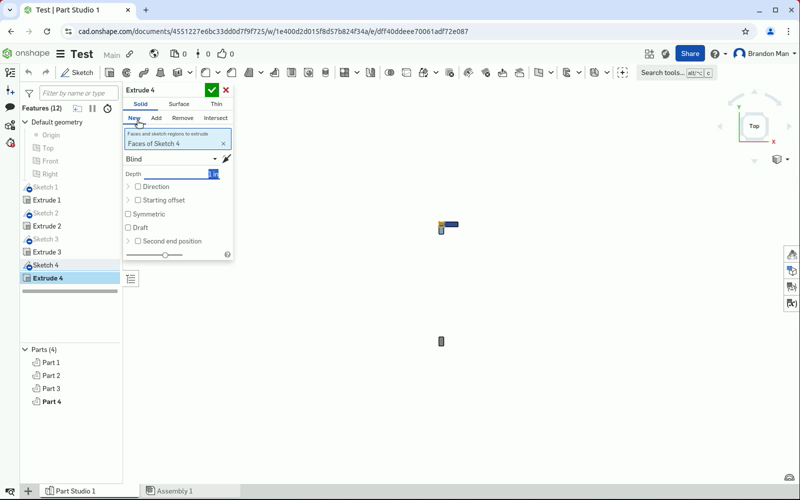
text(23.108)
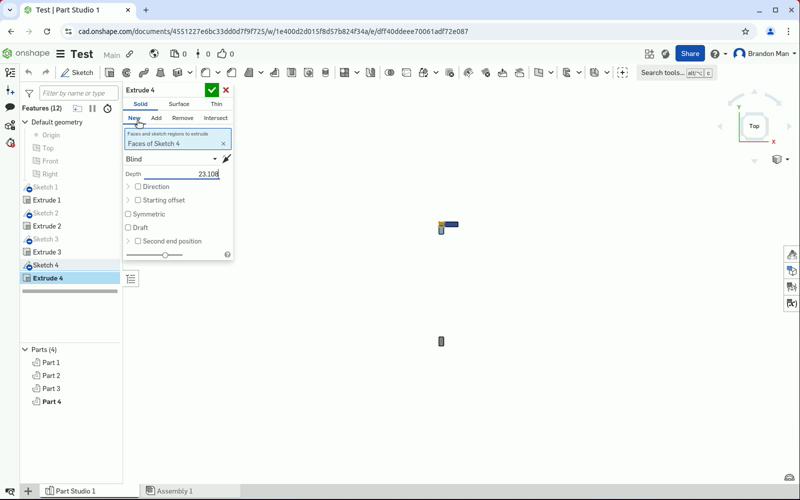
key(tab, 3)
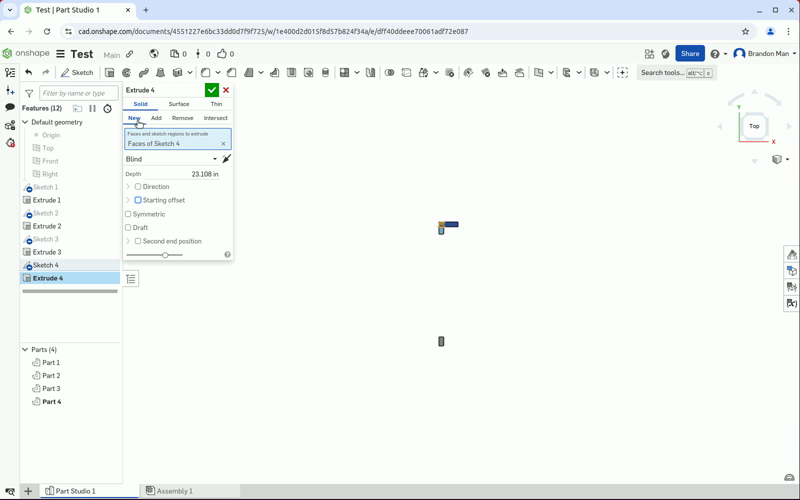
key(tab, 2)
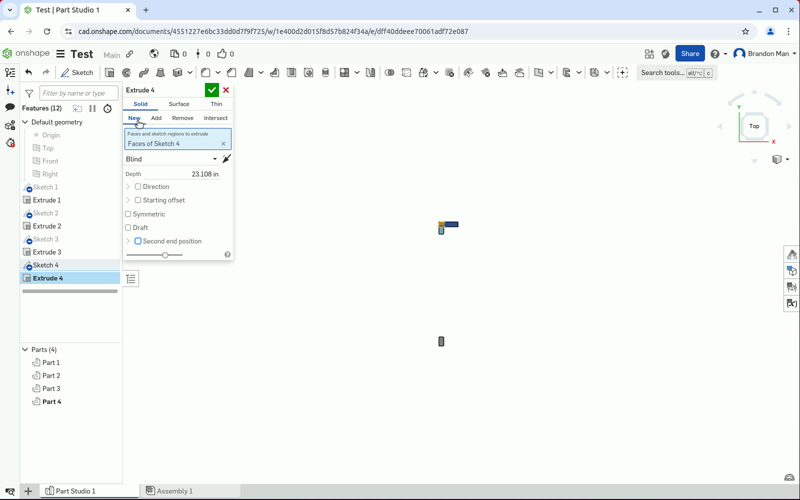
key(space)
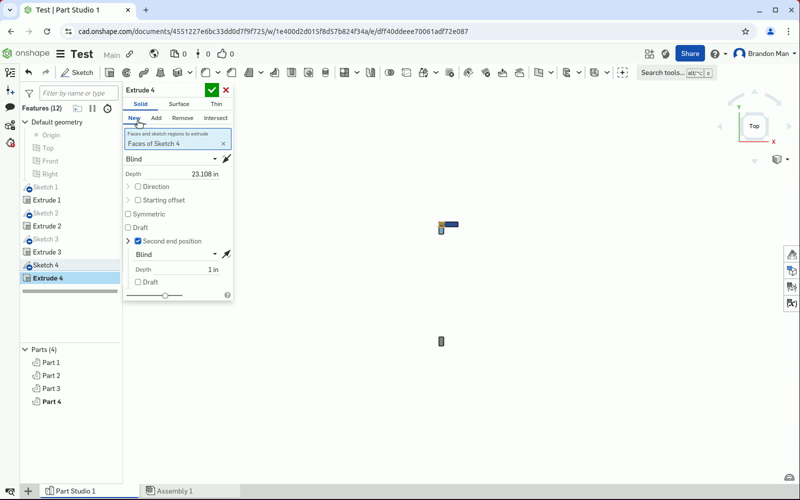
key(tab, 3)
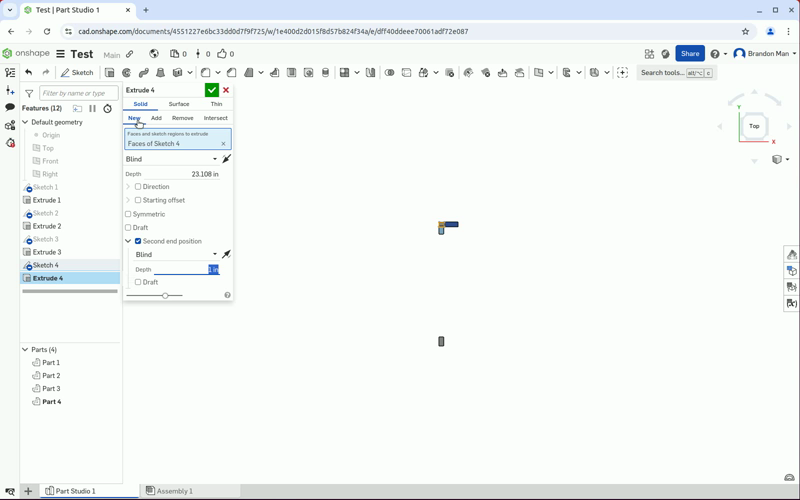
text(23.108)
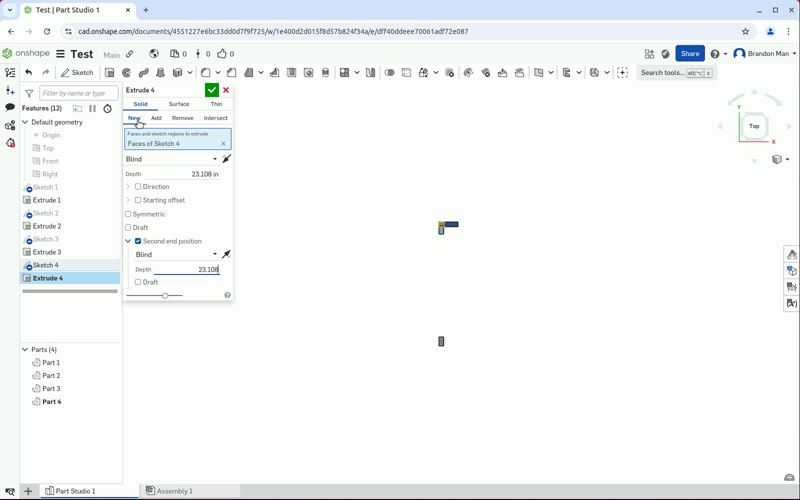
key(enter)
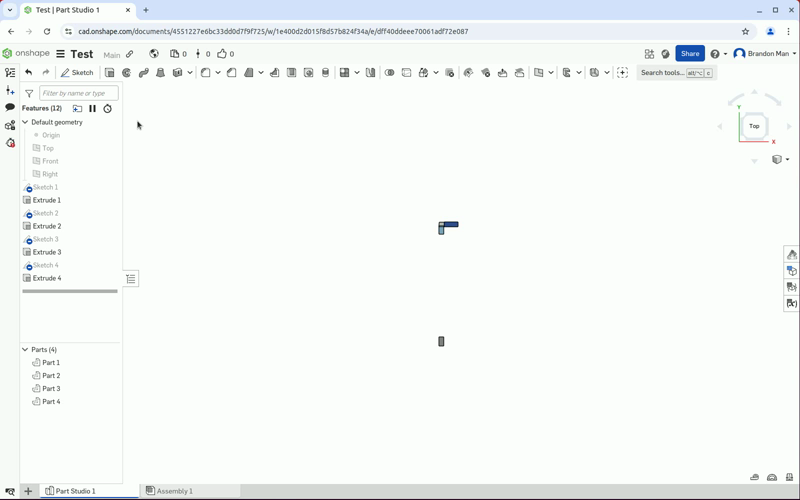
key(shift+h)
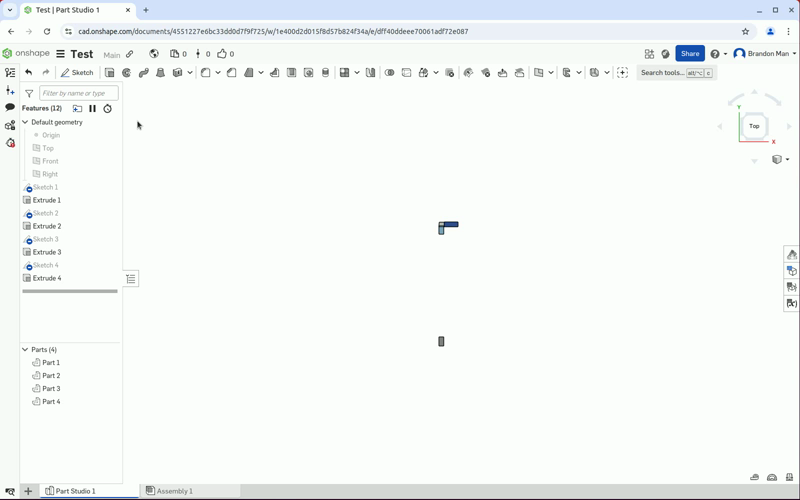
key(shift+h)
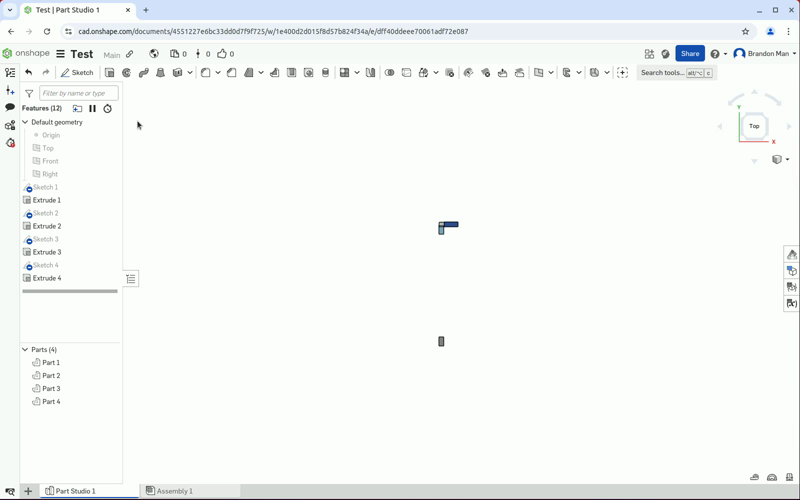
mouse_move(73, 189)
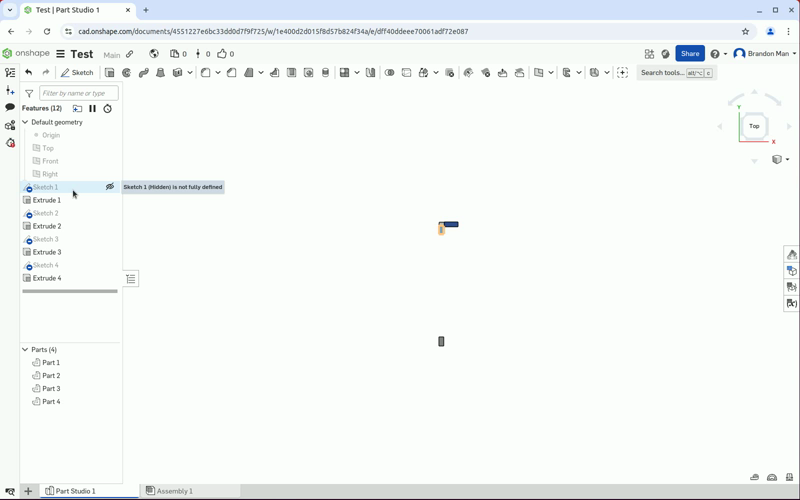
click(73, 189)
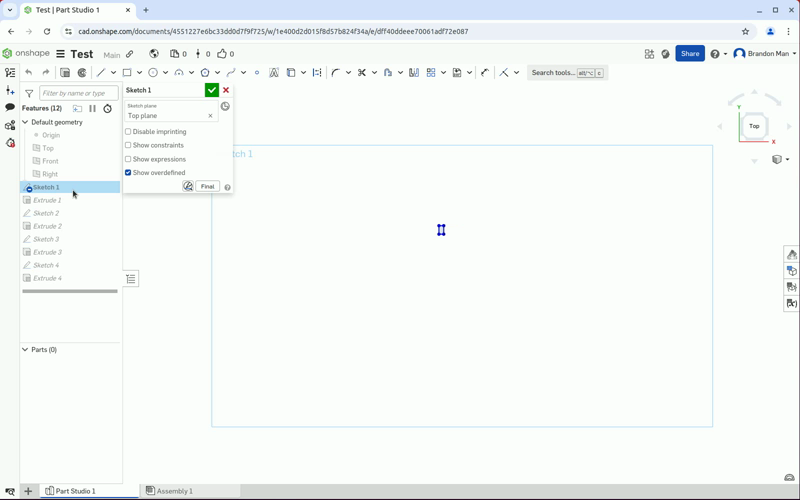
mouse_move(229, 92)
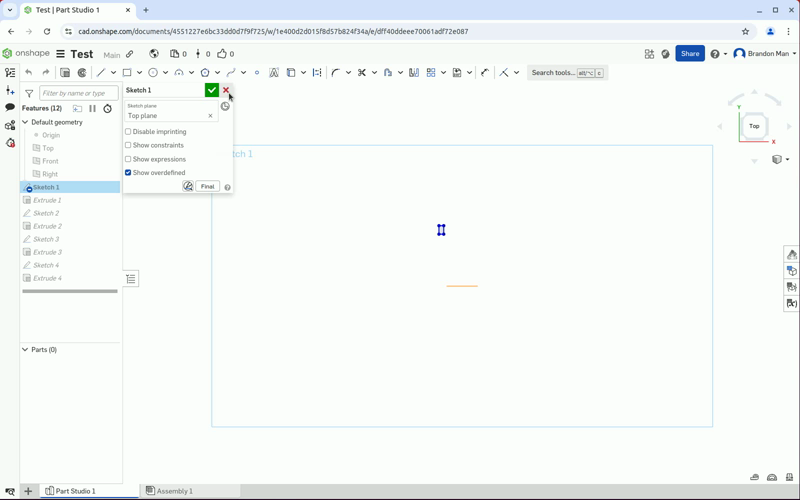
click(229, 92)
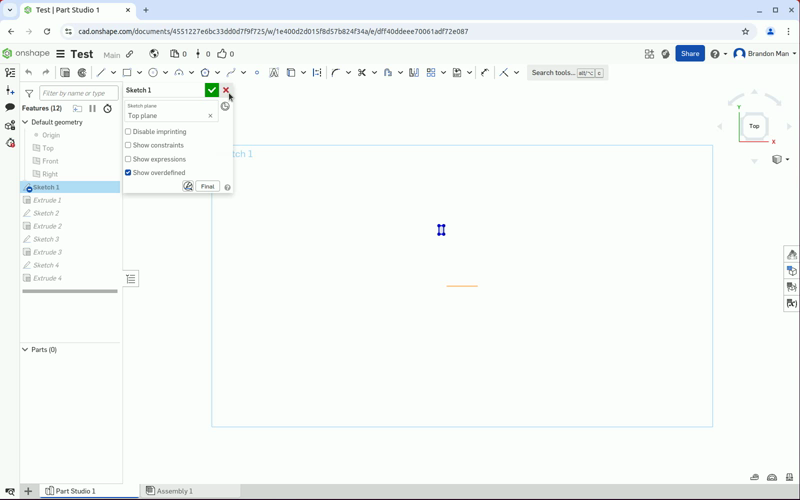
key(shift+s)
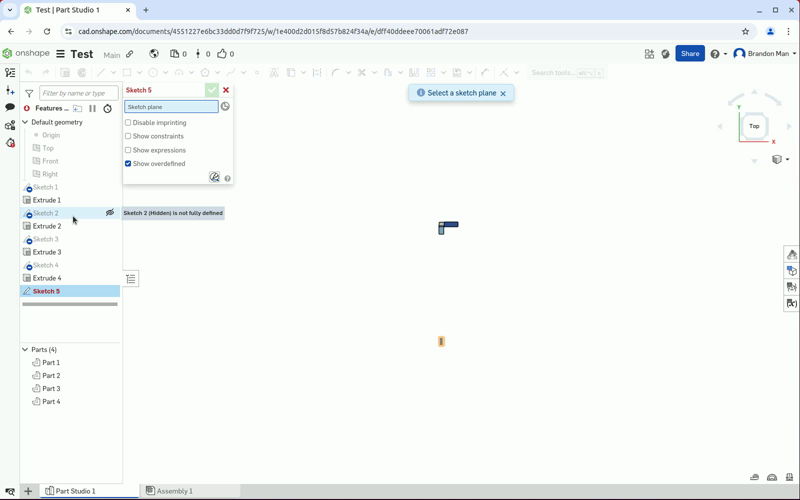
scroll(3)
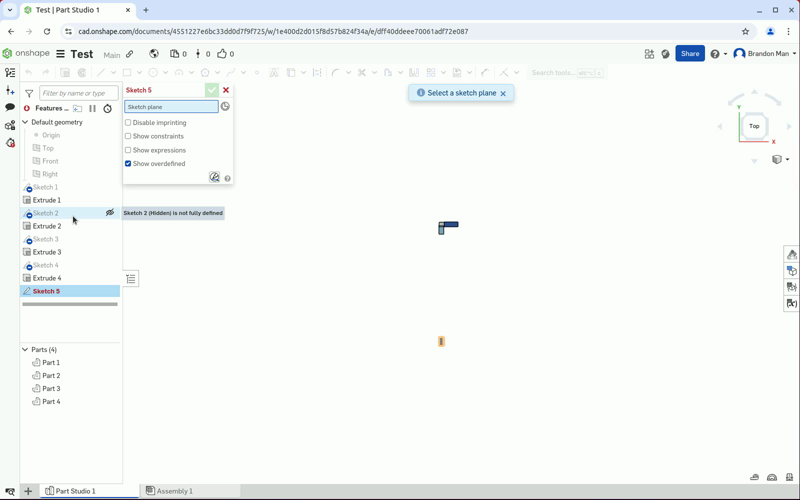
mouse_move(73, 150)
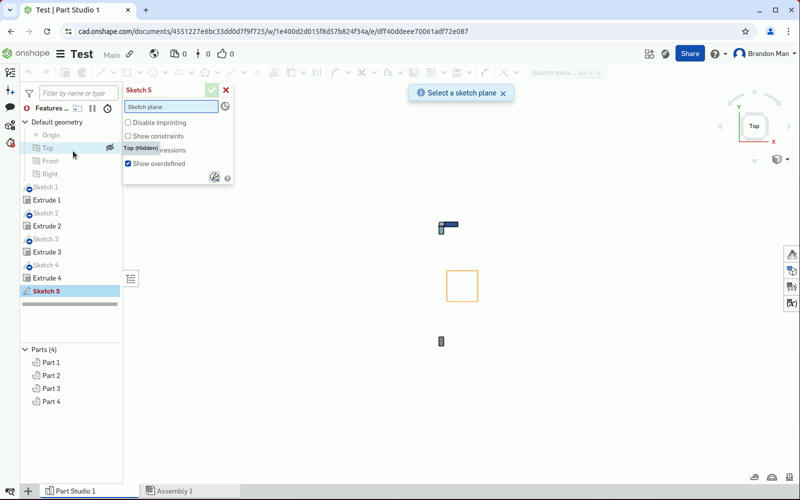
click(73, 150)
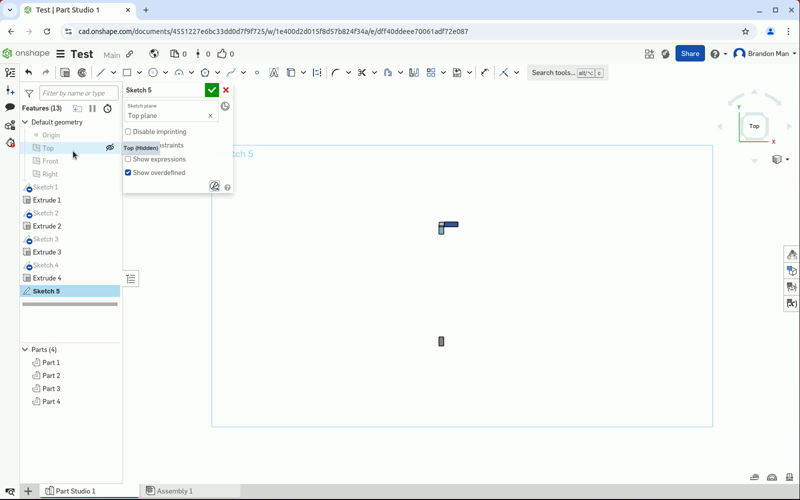
mouse_move(73, 352)
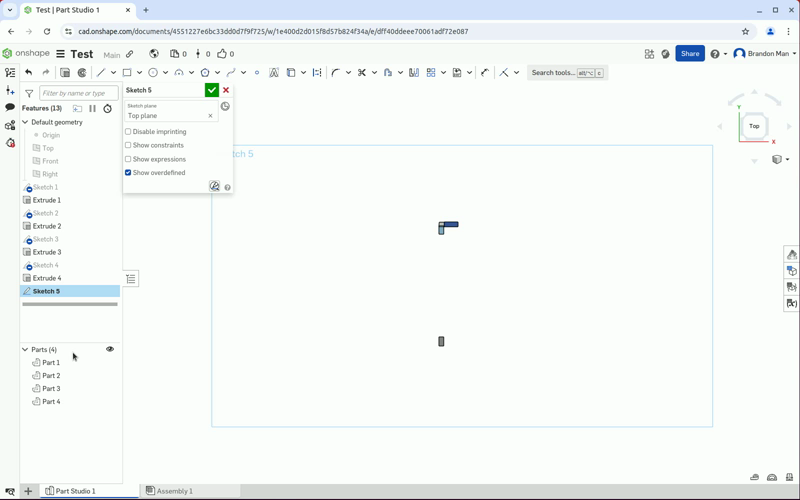
key(y)
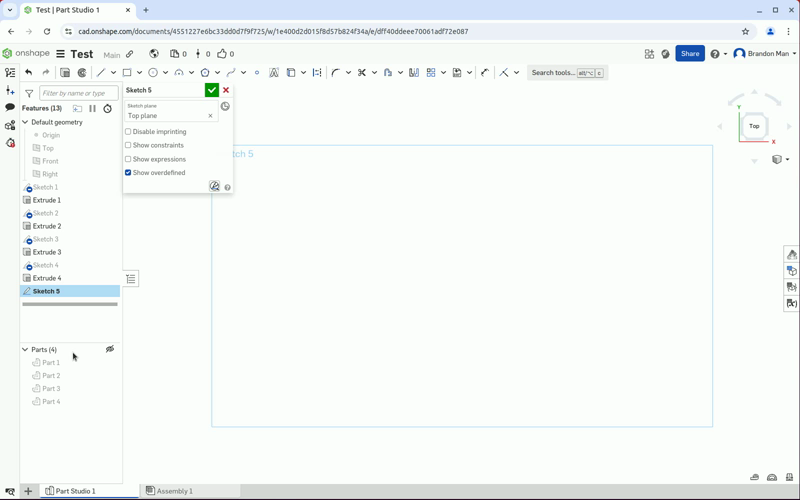
key(l)
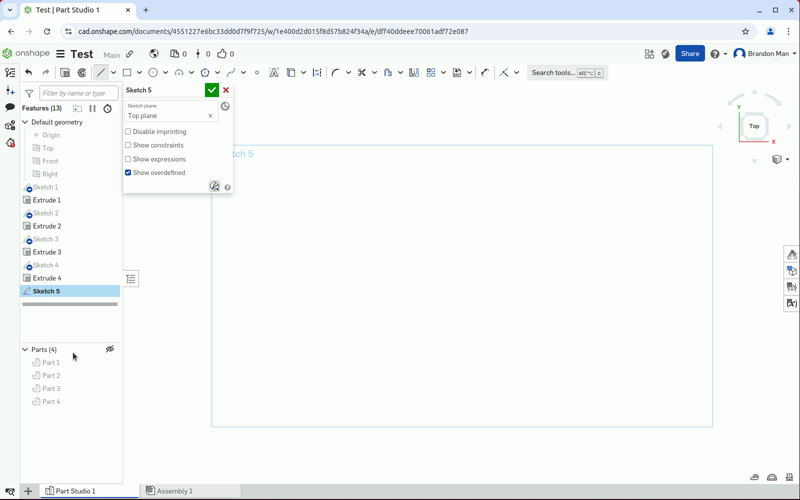
key_down(shift)
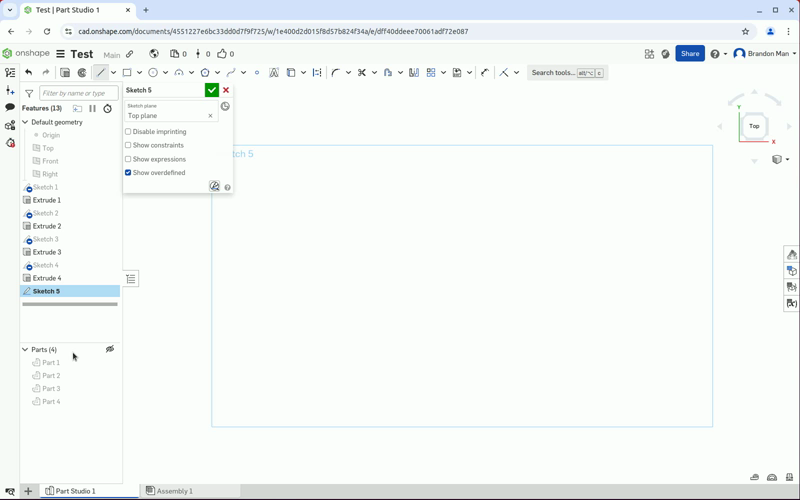
mouse_move(444, 342)
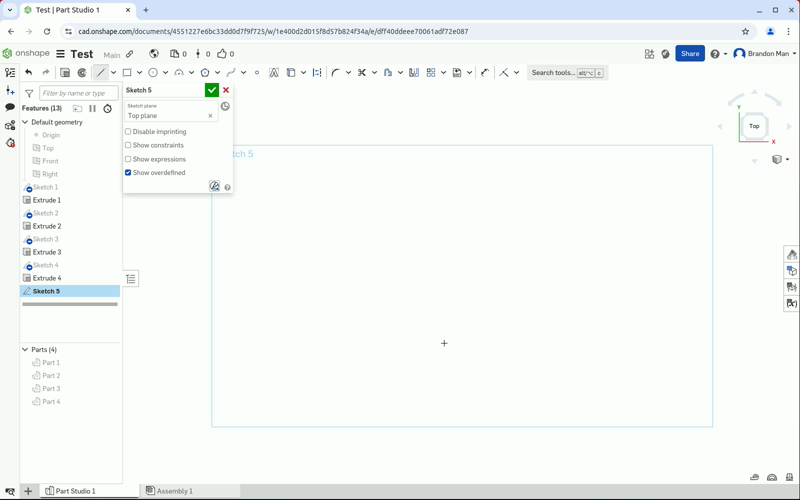
click(444, 342)
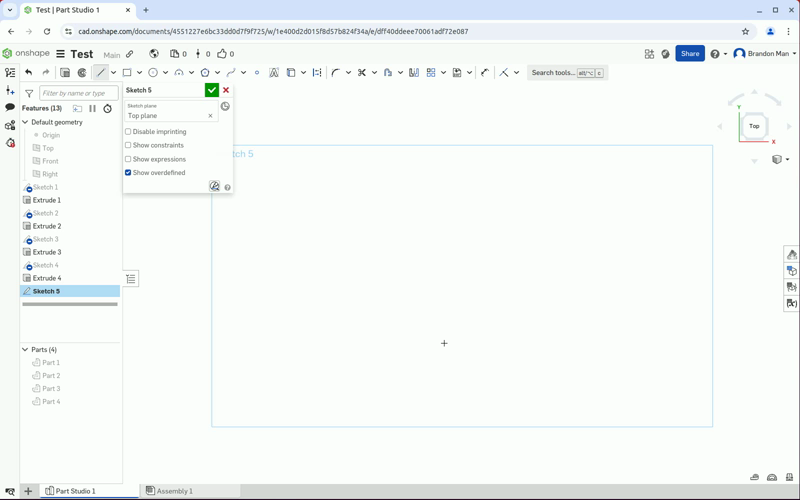
key_up(shift)
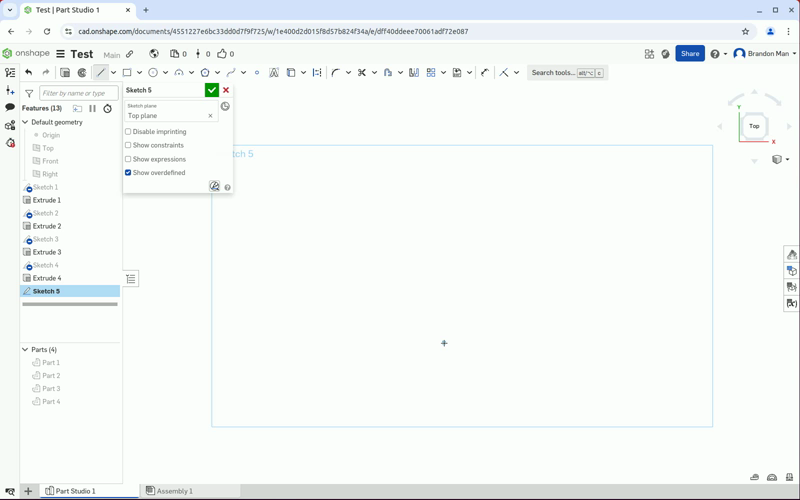
key_down(shift)
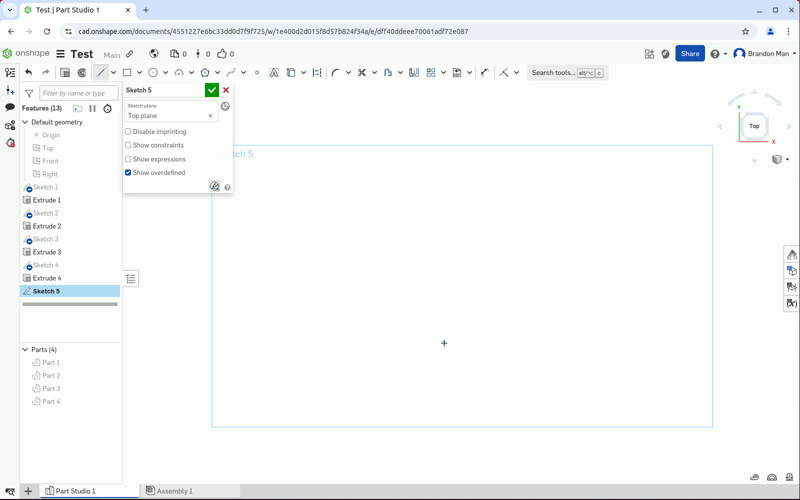
mouse_move(474, 342)
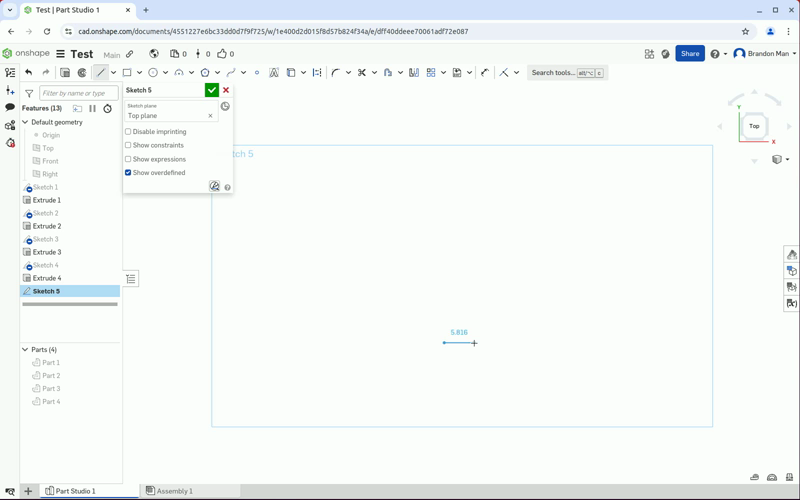
mouse_move(457, 342)
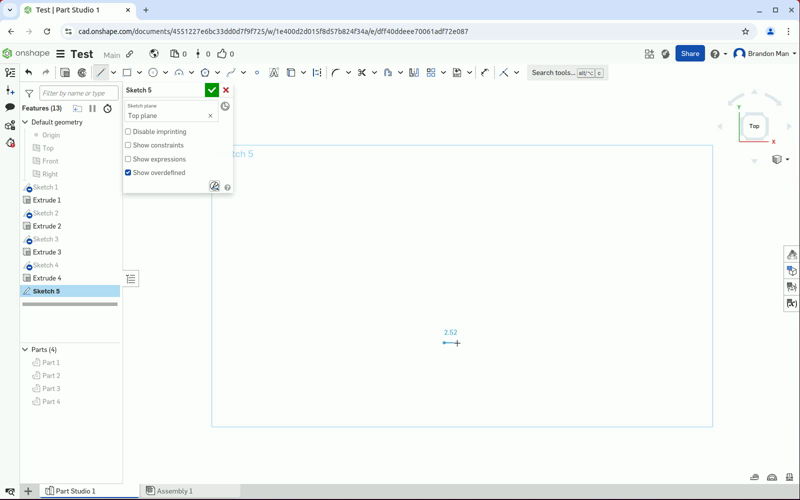
click(457, 342)
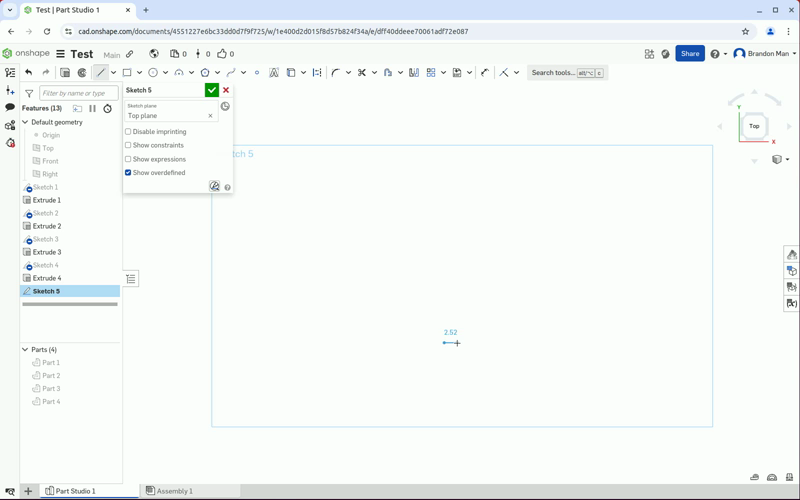
key_up(shift)
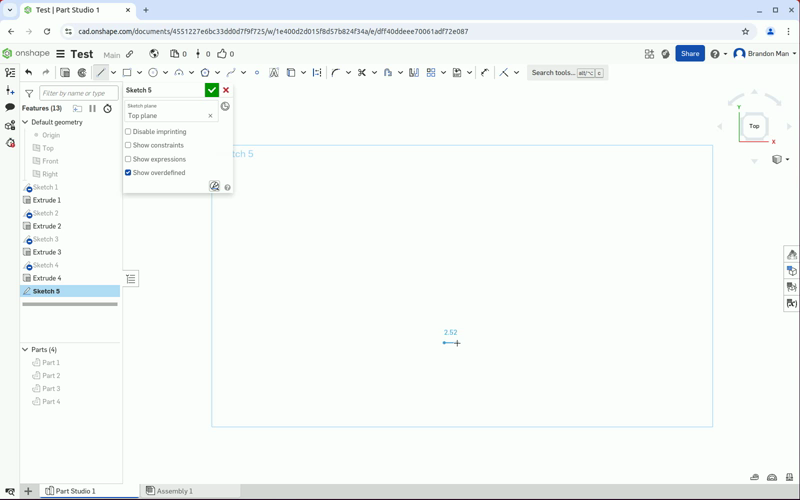
key_down(shift)
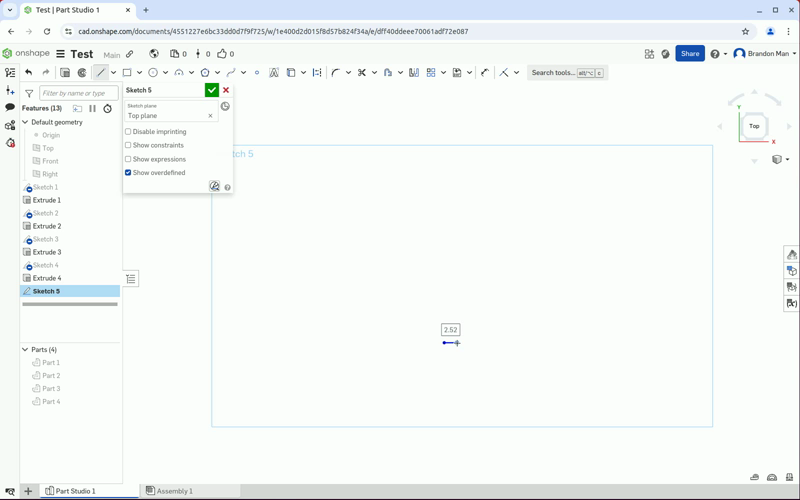
mouse_move(487, 342)
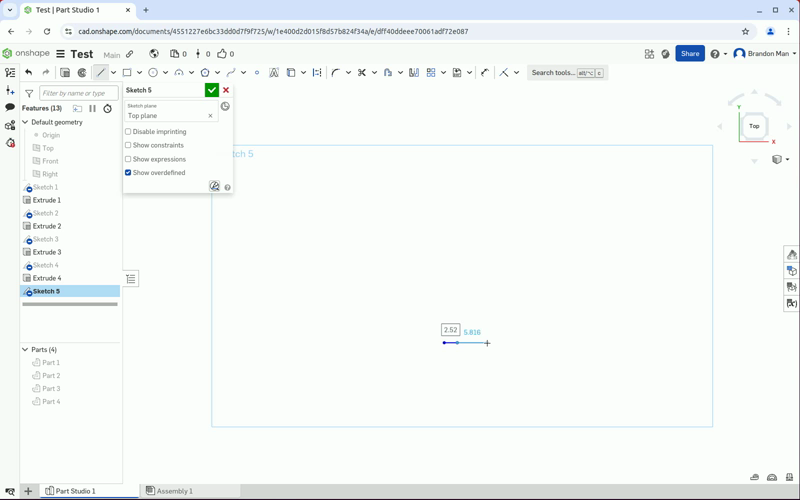
mouse_move(457, 338)
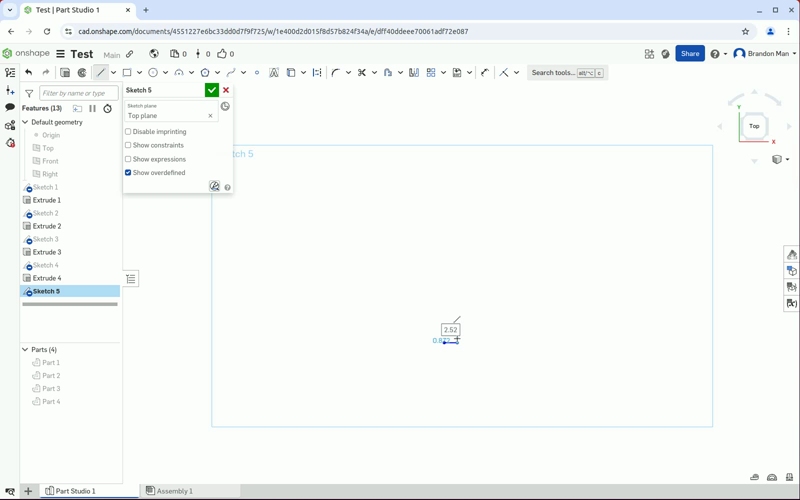
scroll(6)
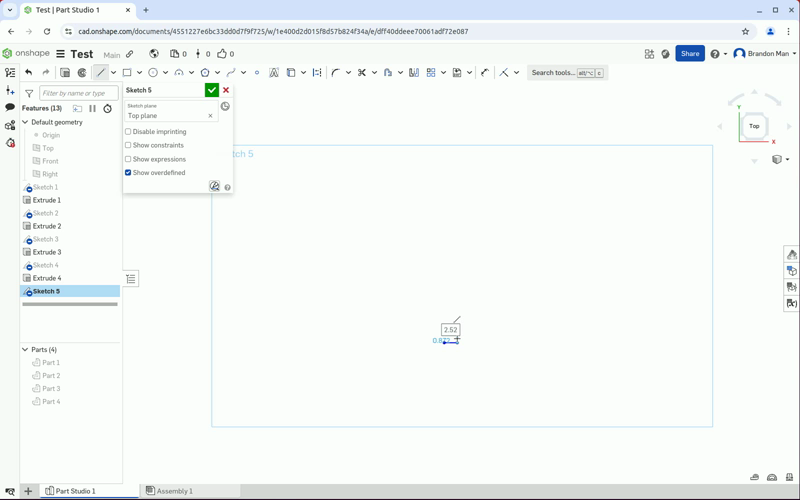
scroll(6)
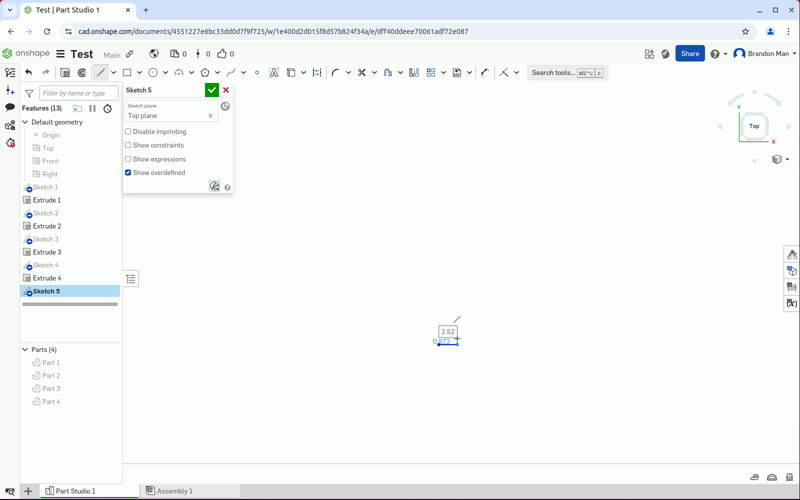
scroll(6)
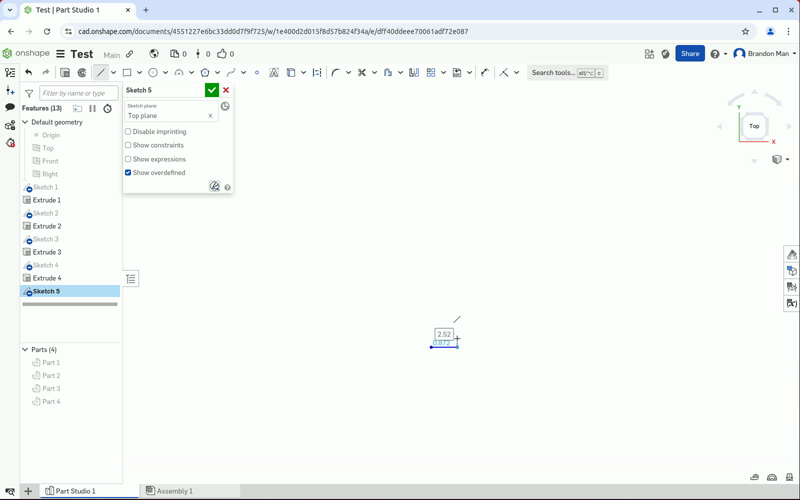
scroll(6)
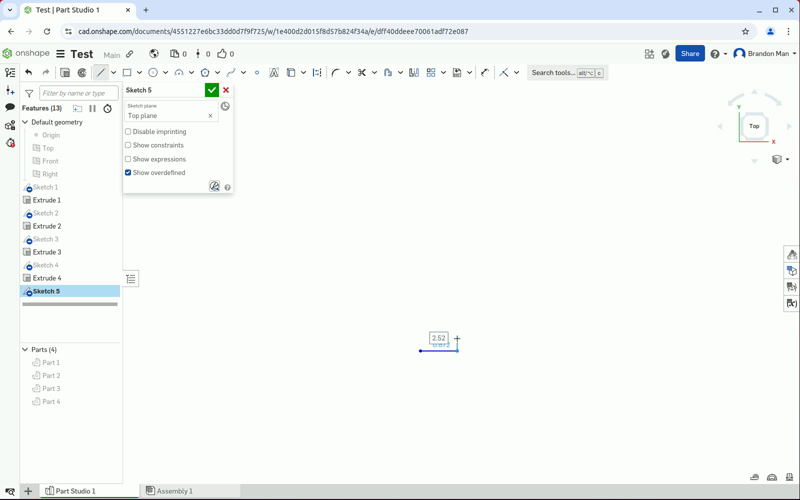
scroll(6)
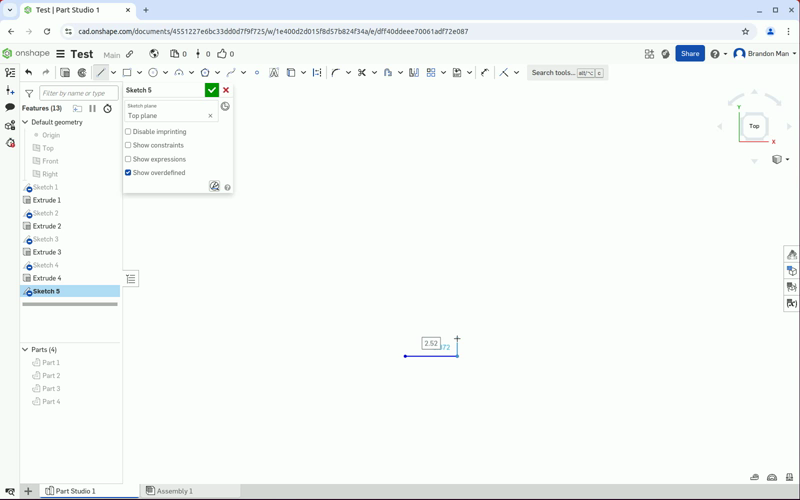
scroll(6)
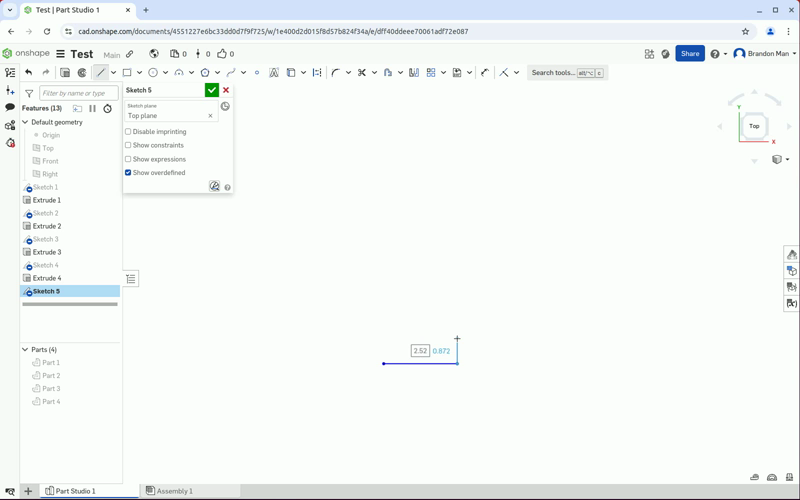
scroll(6)
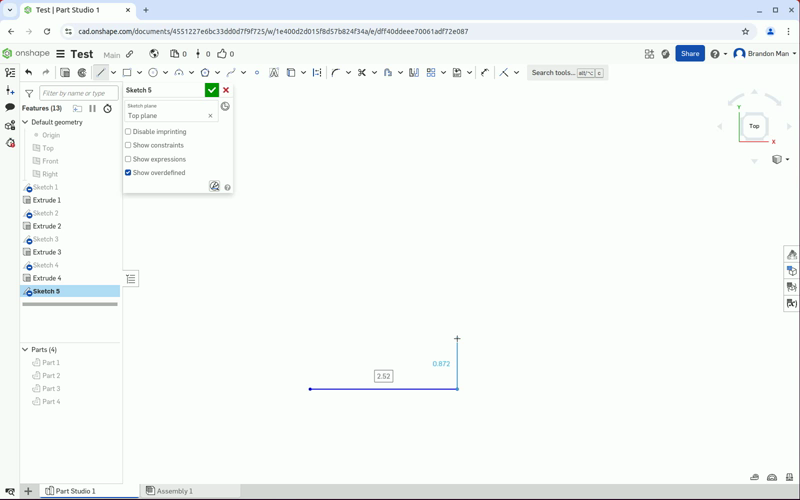
click(457, 338)
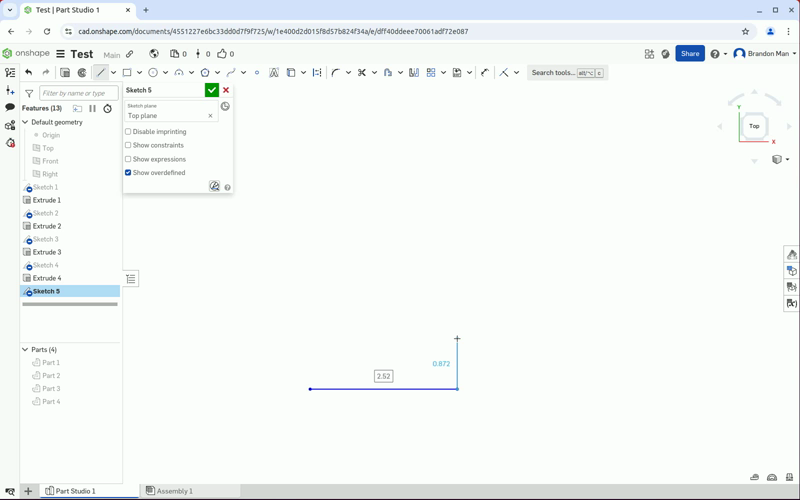
scroll(-6)
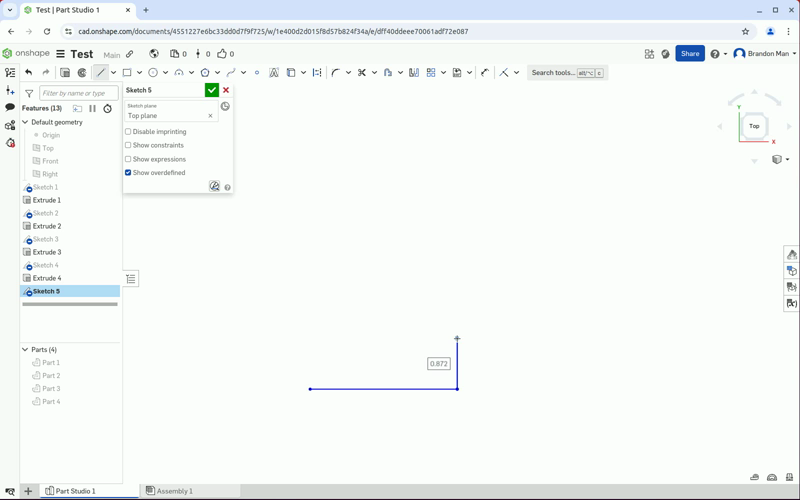
scroll(-6)
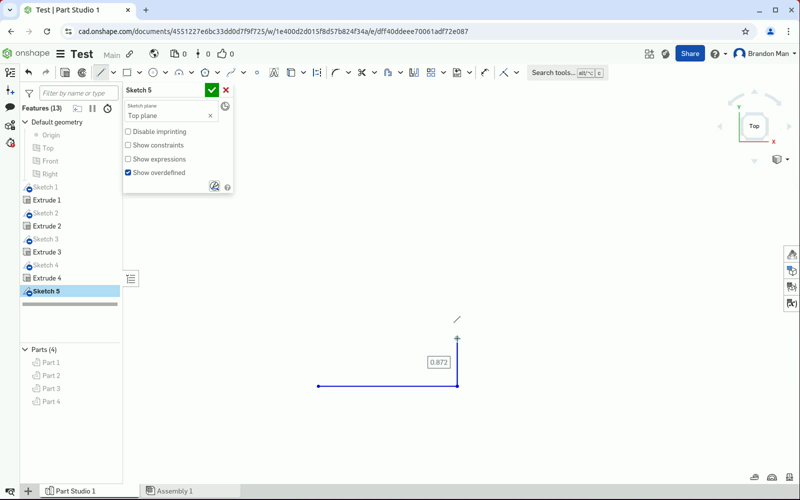
scroll(-6)
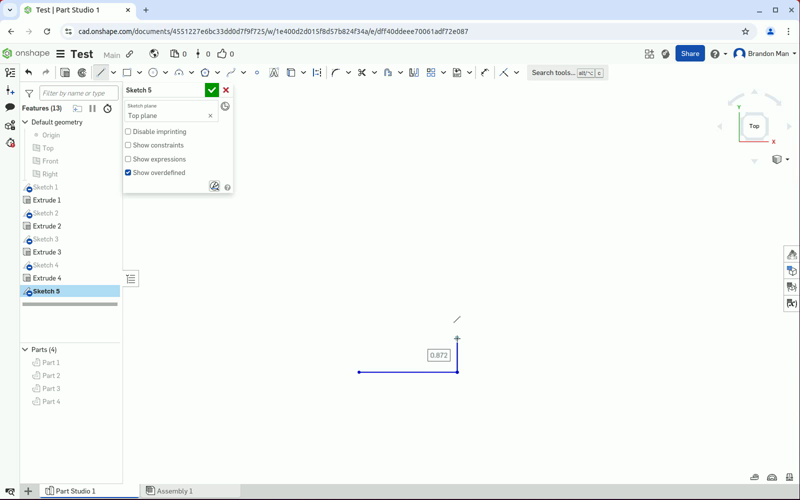
scroll(-6)
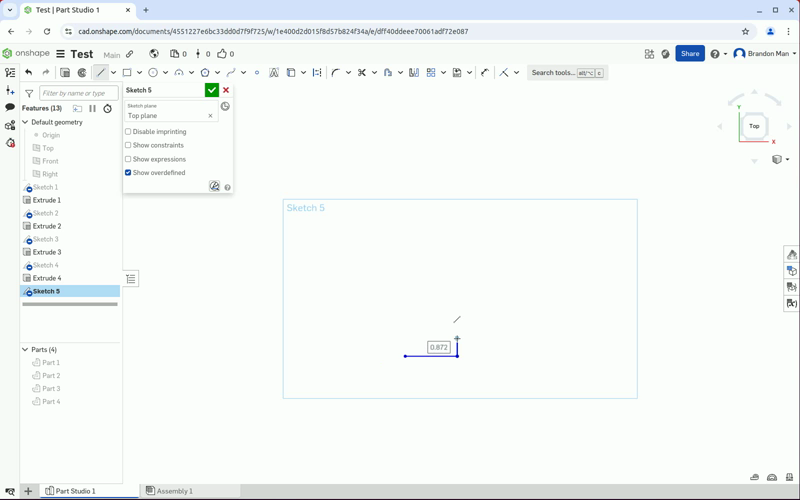
scroll(-6)
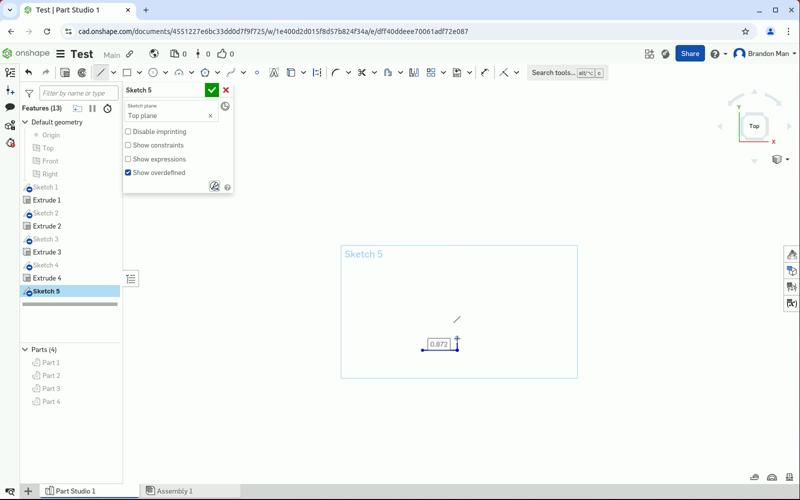
scroll(-6)
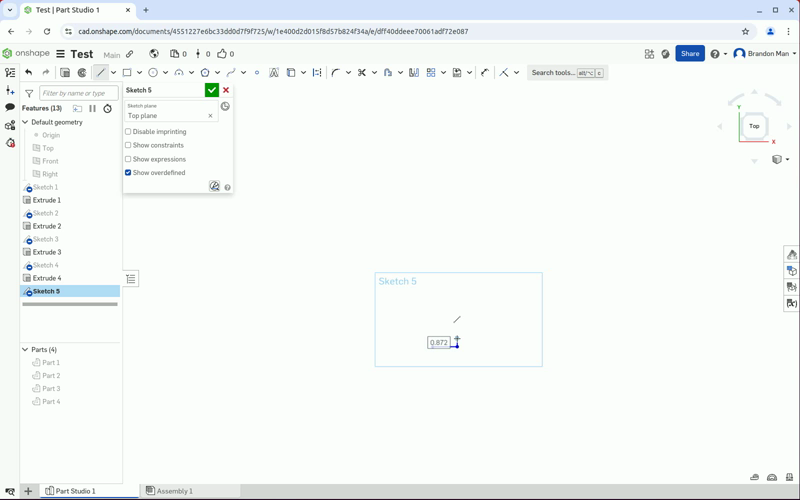
scroll(-6)
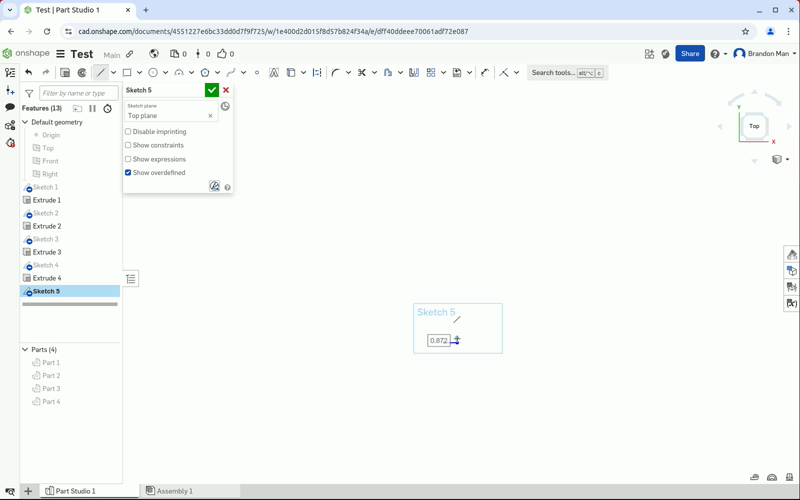
key_up(shift)
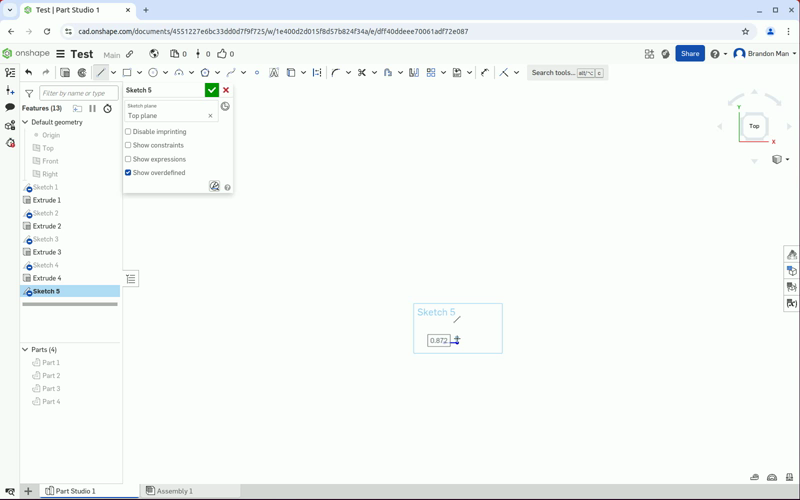
key_down(shift)
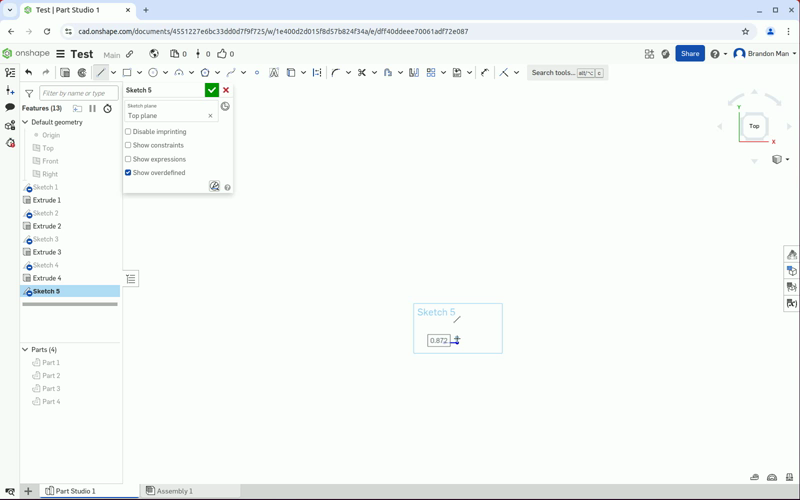
mouse_move(487, 338)
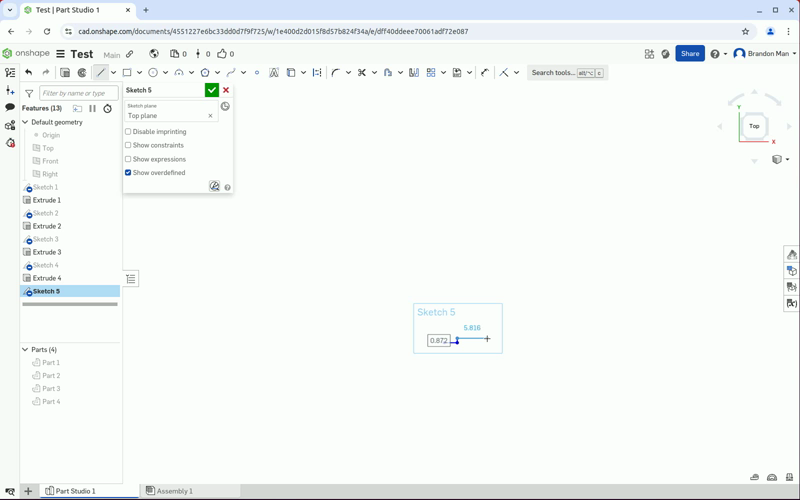
mouse_move(453, 338)
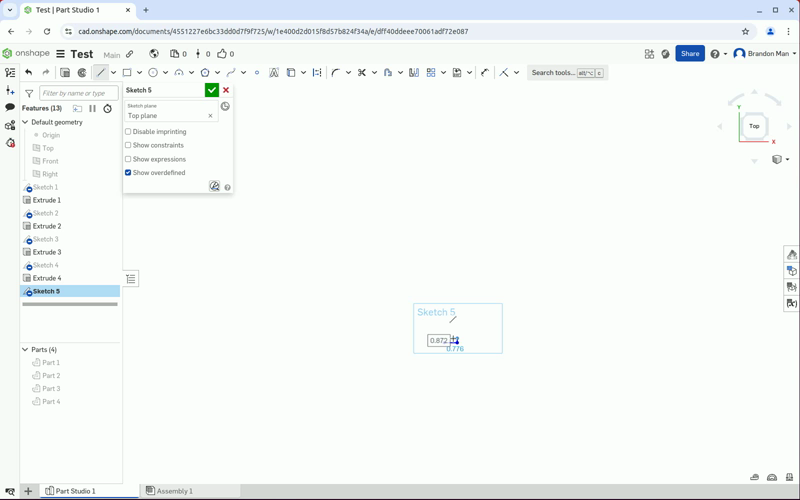
scroll(6)
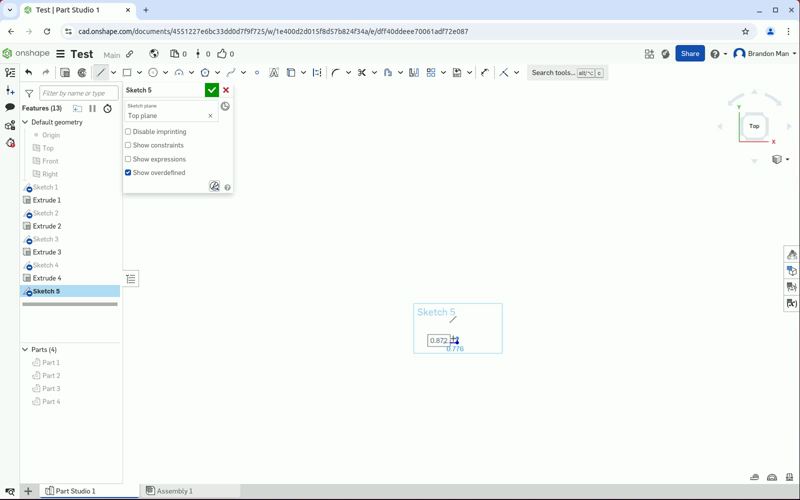
scroll(6)
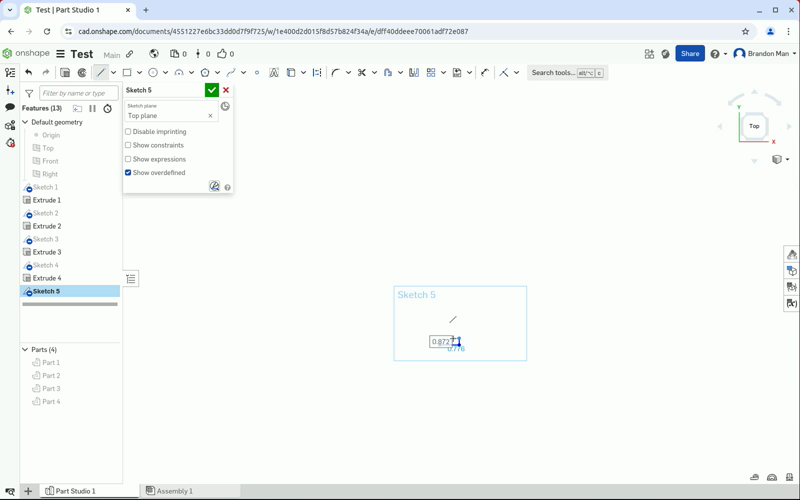
scroll(6)
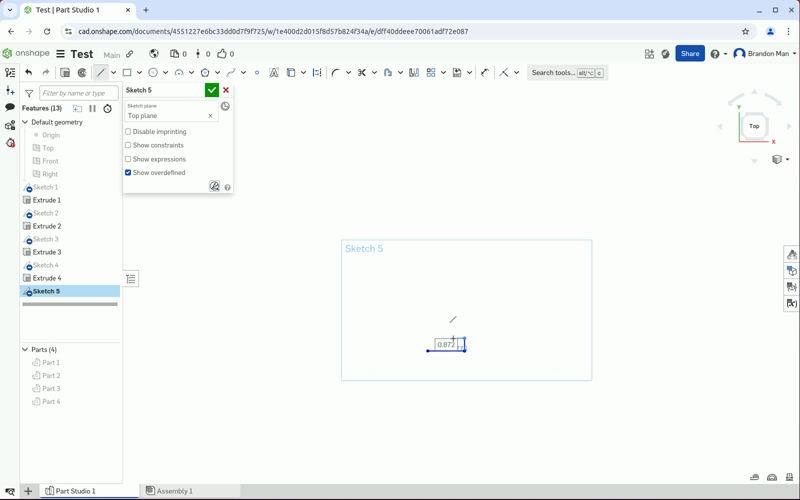
scroll(6)
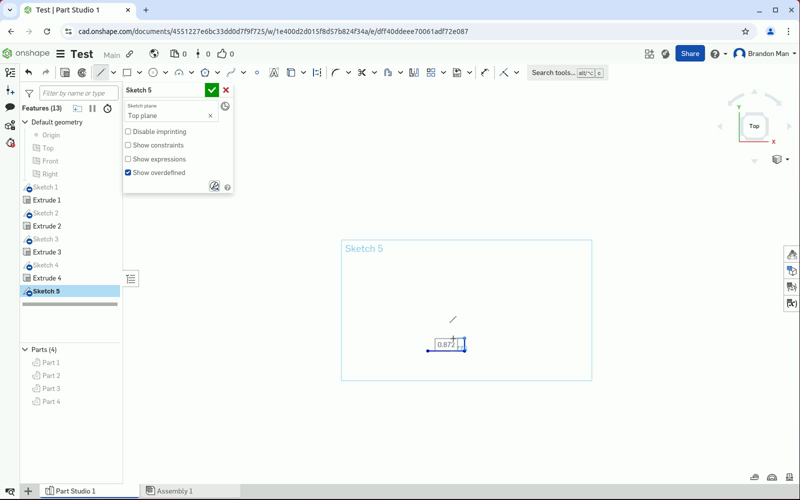
scroll(6)
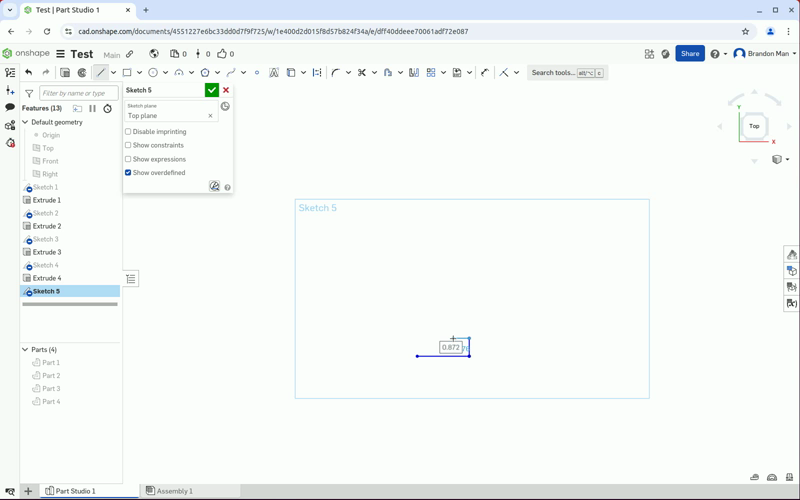
scroll(6)
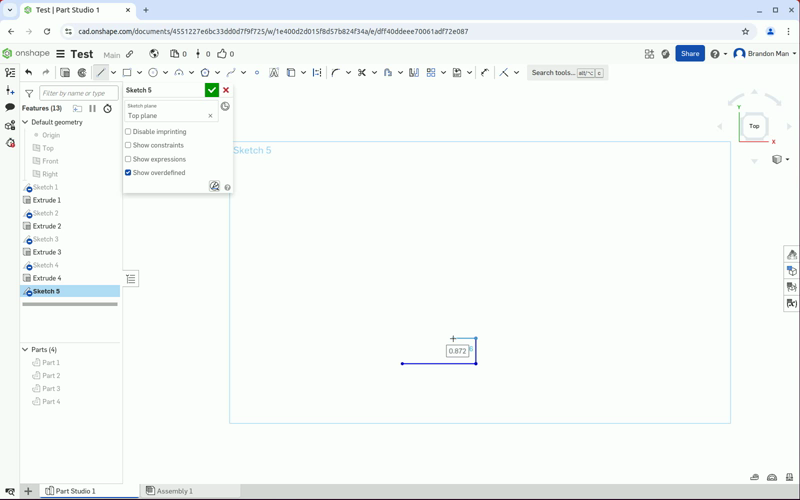
scroll(6)
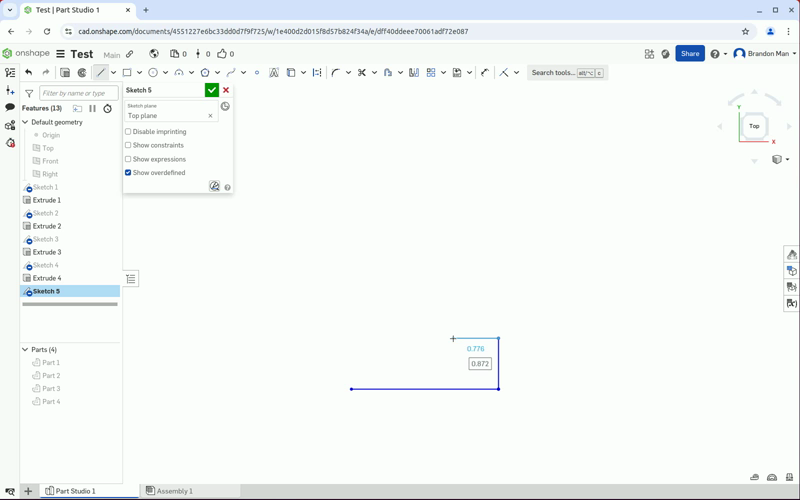
click(453, 338)
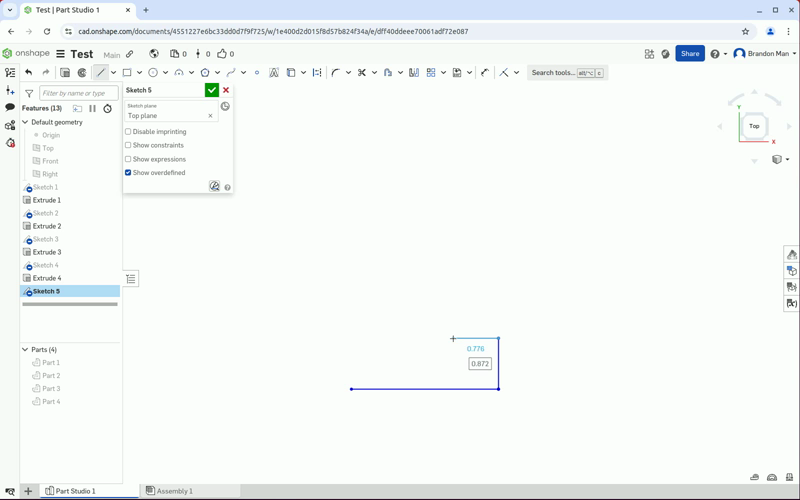
scroll(-6)
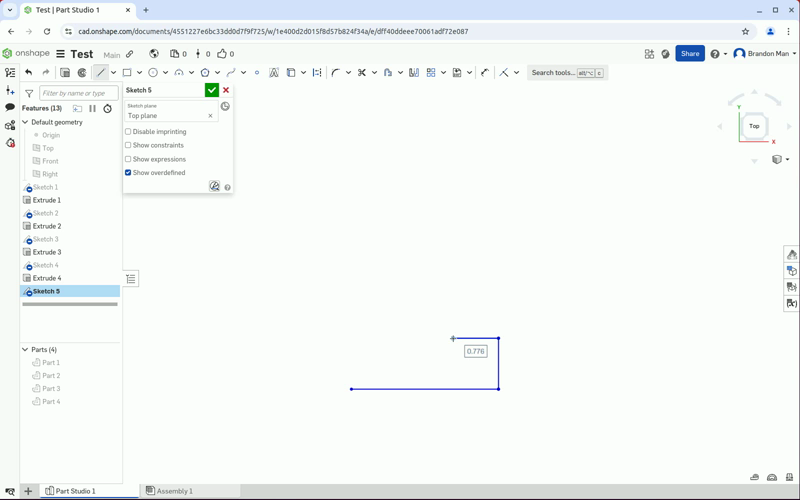
scroll(-6)
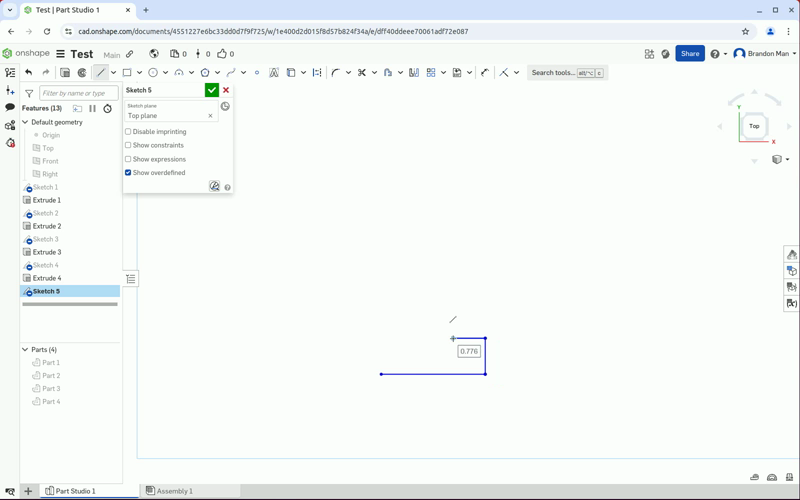
scroll(-6)
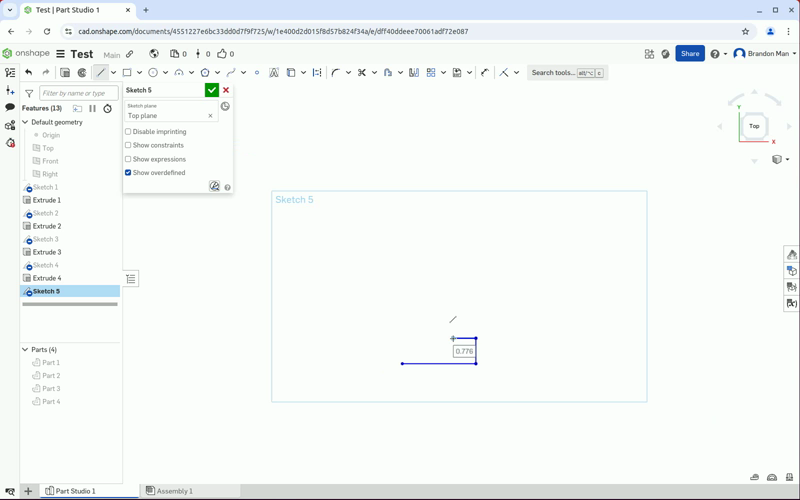
scroll(-6)
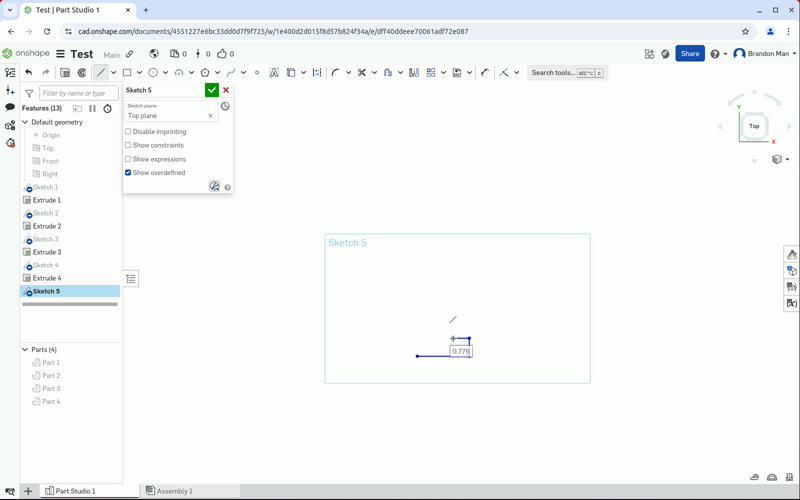
scroll(-6)
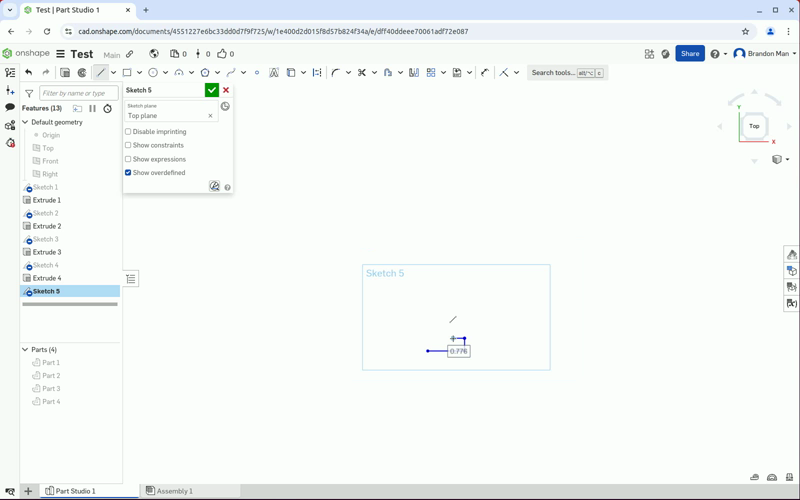
scroll(-6)
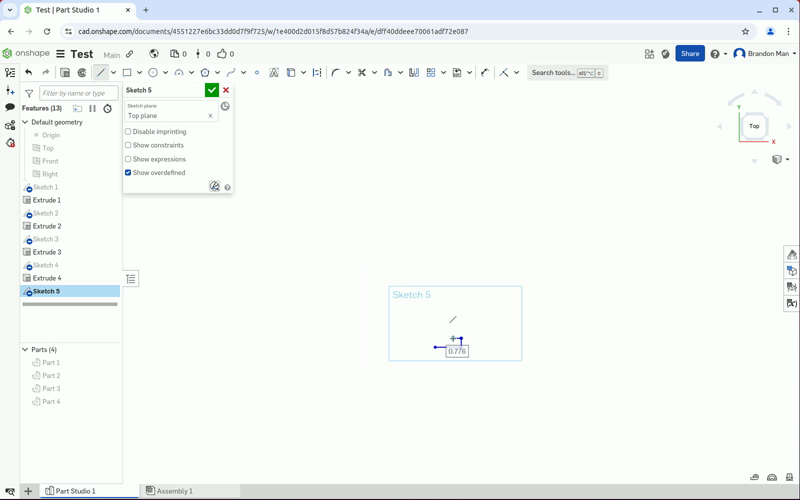
scroll(-6)
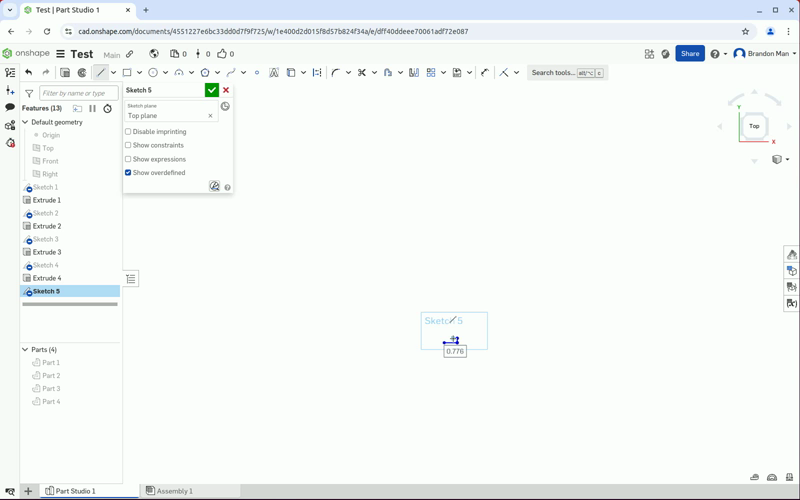
key_up(shift)
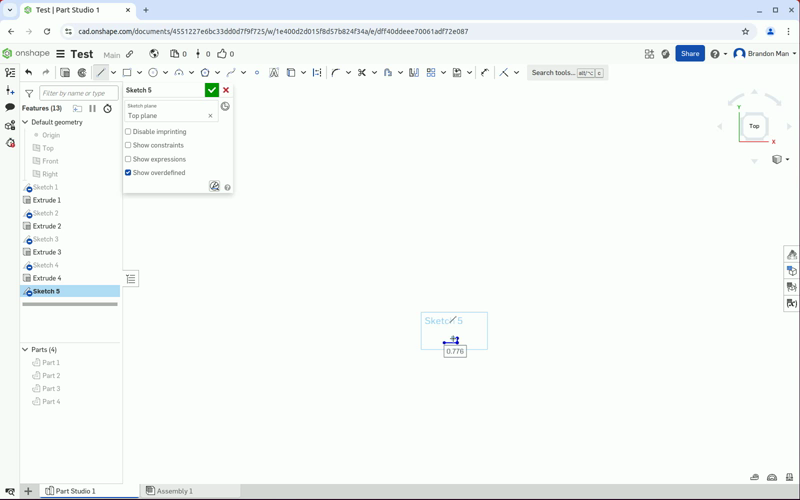
key_down(shift)
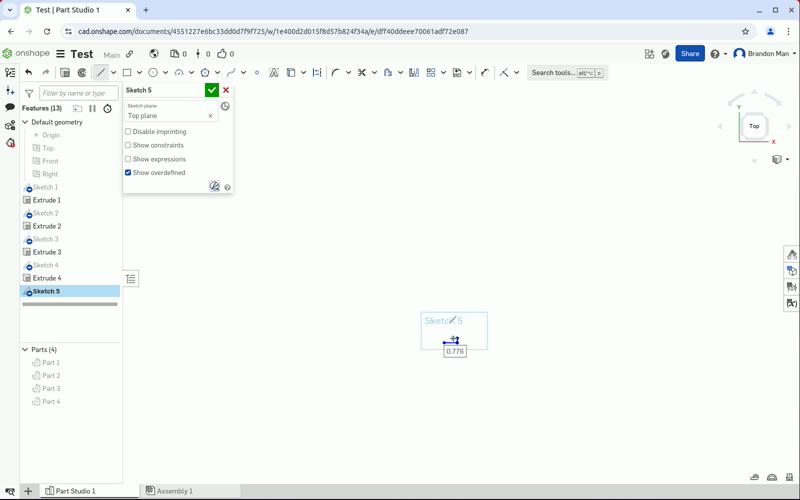
mouse_move(483, 338)
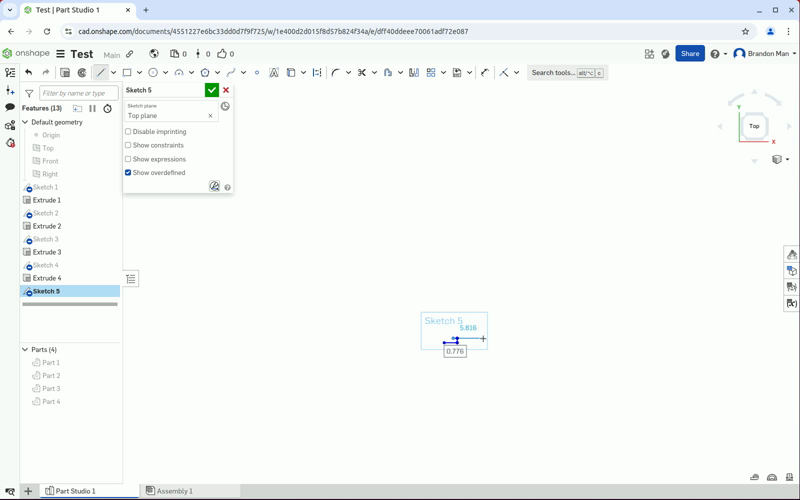
mouse_move(444, 338)
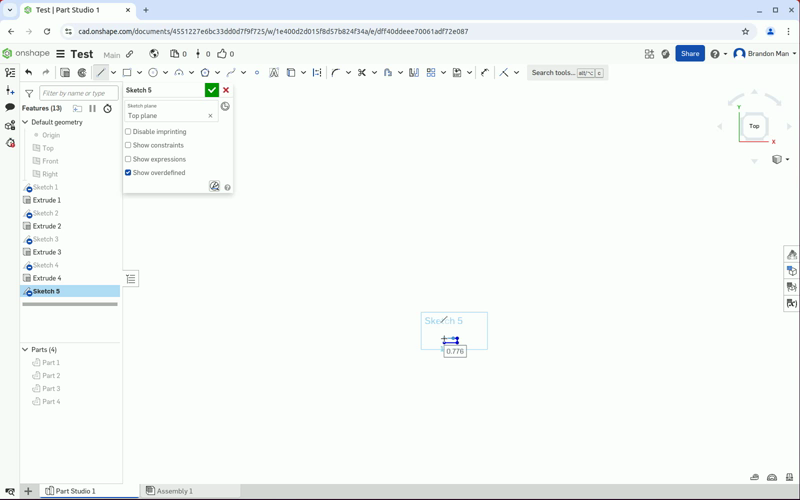
scroll(6)
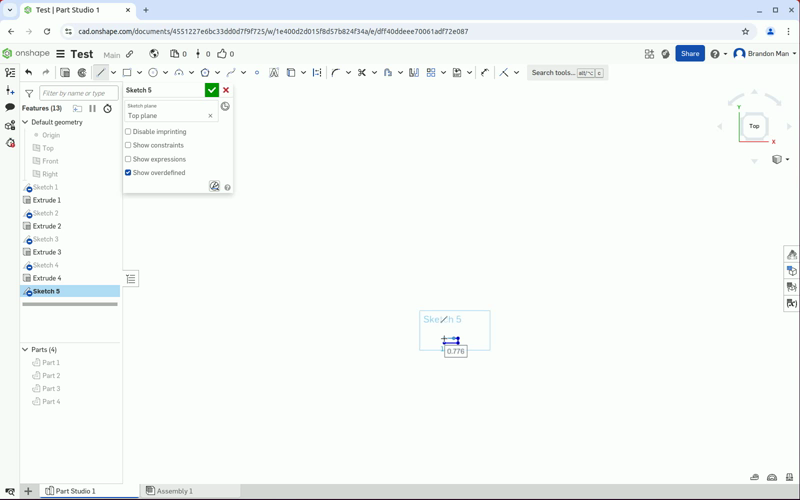
scroll(6)
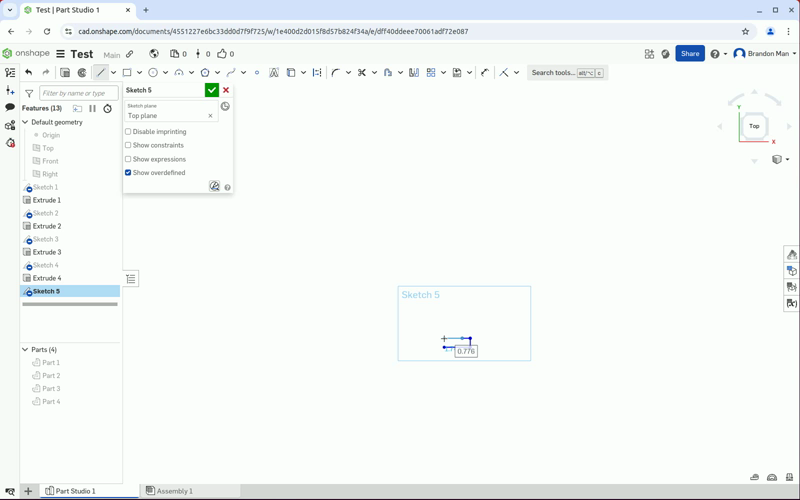
scroll(6)
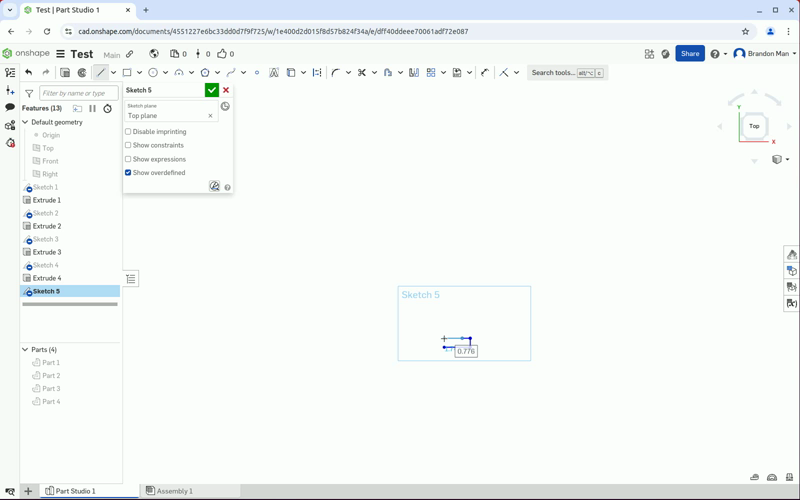
scroll(6)
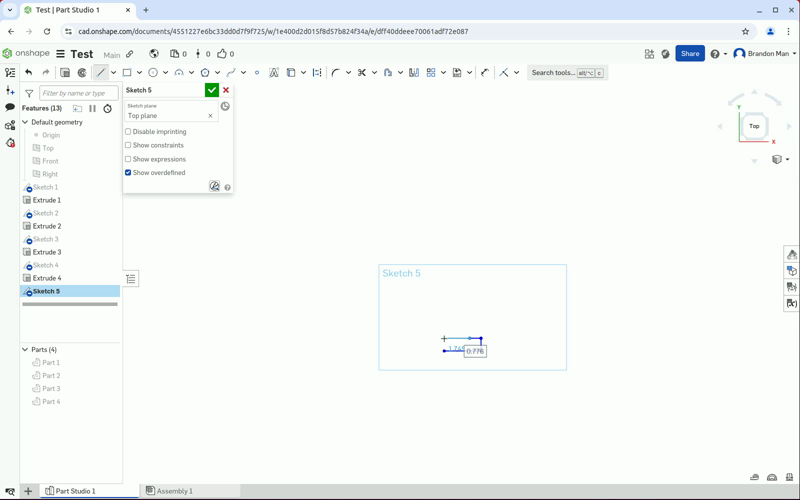
scroll(6)
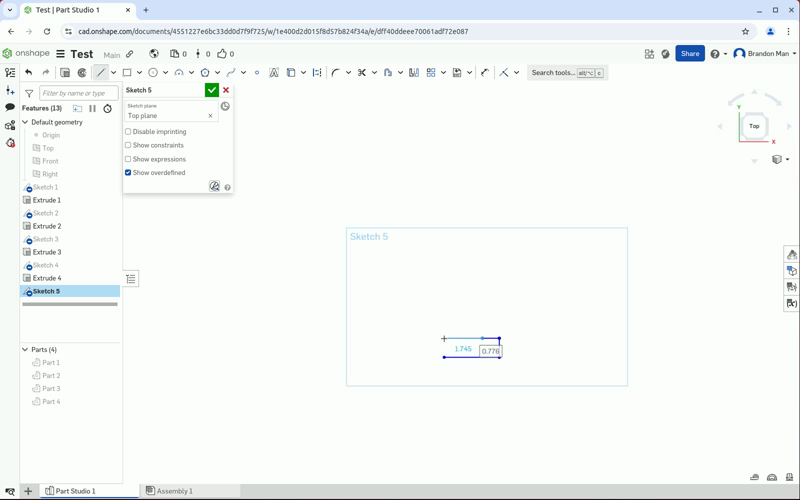
scroll(6)
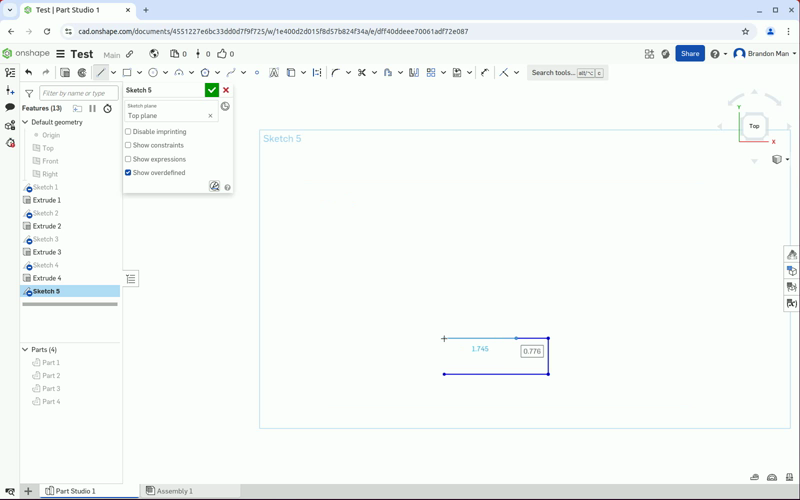
scroll(6)
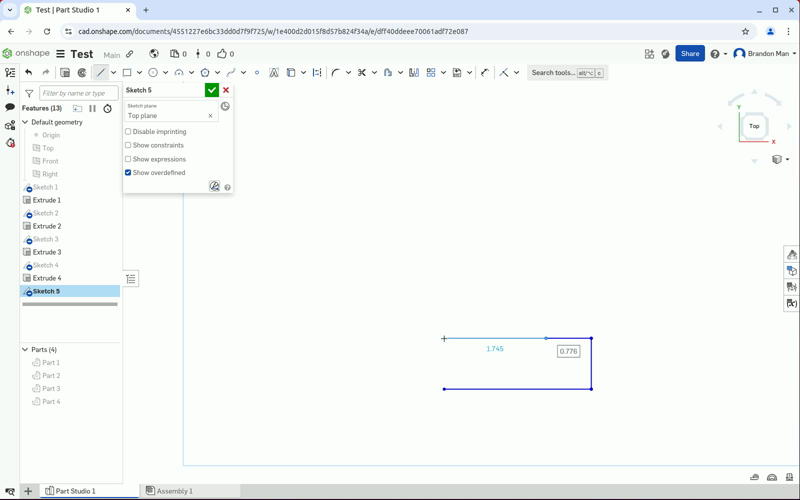
click(444, 338)
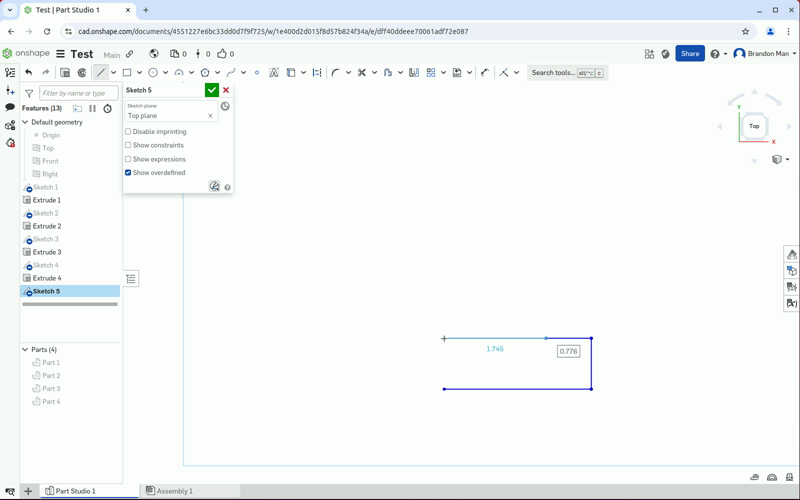
scroll(-6)
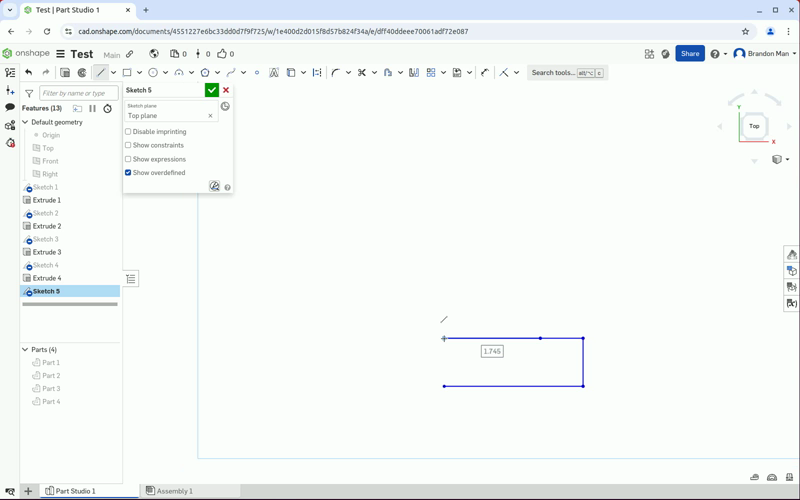
scroll(-6)
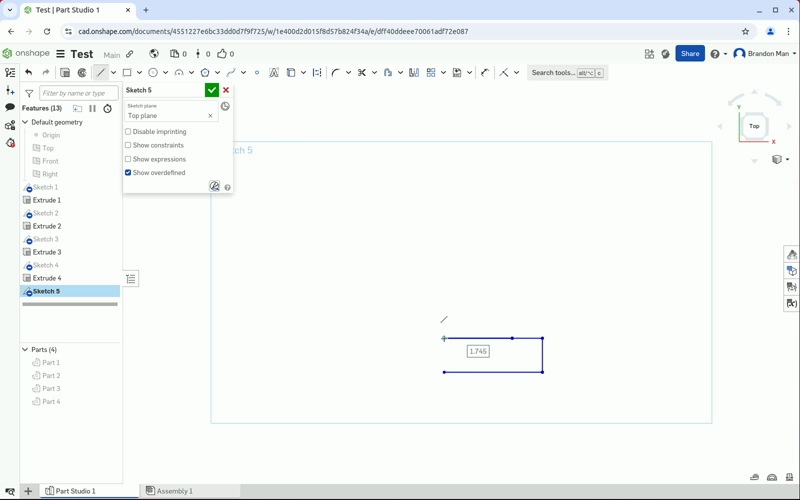
scroll(-6)
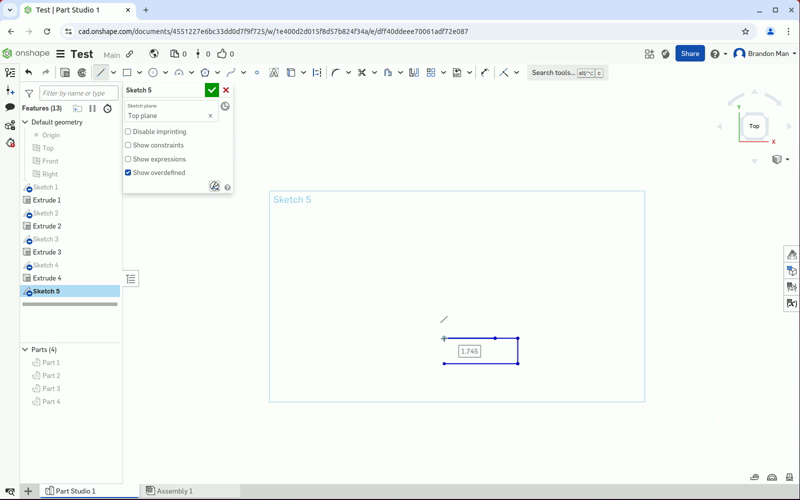
scroll(-6)
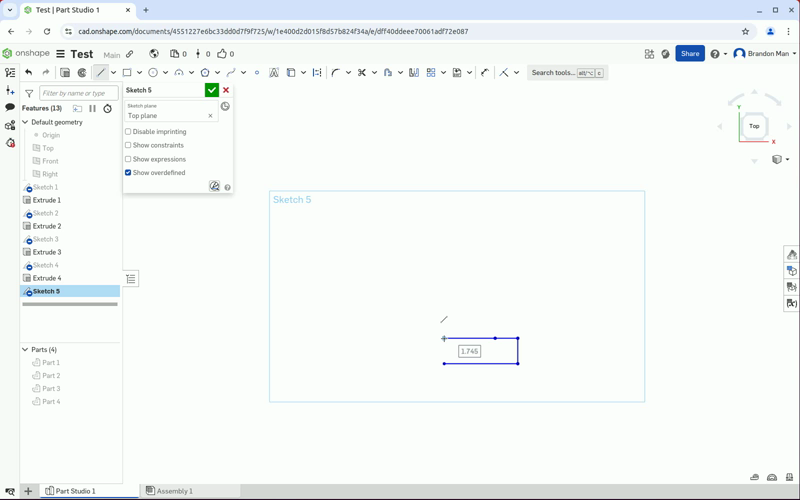
scroll(-6)
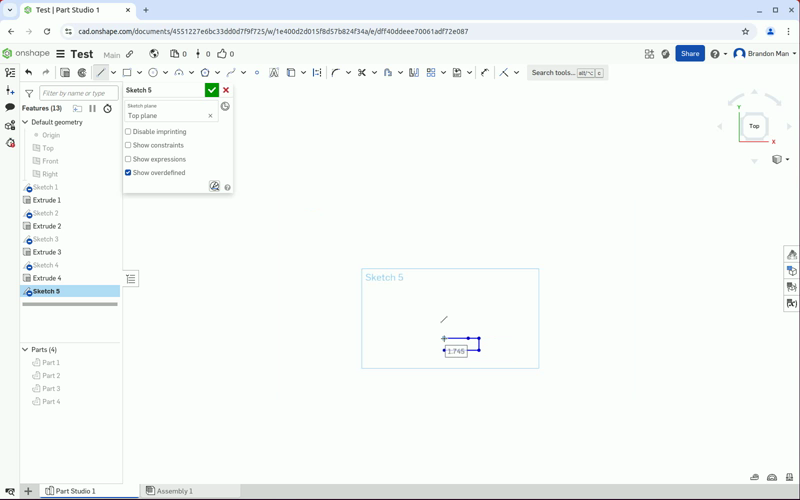
scroll(-6)
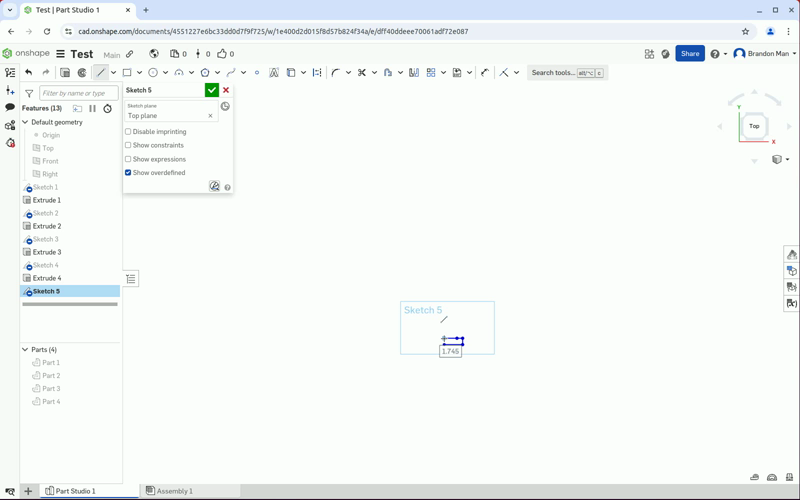
scroll(-6)
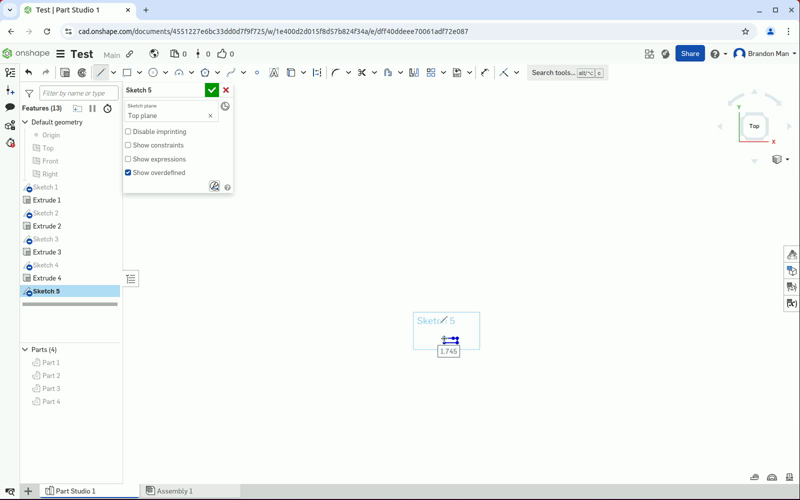
key_up(shift)
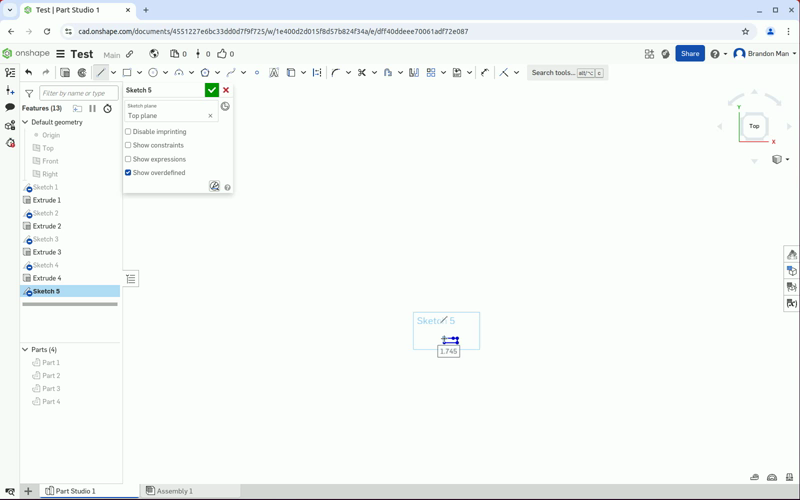
mouse_move(474, 338)
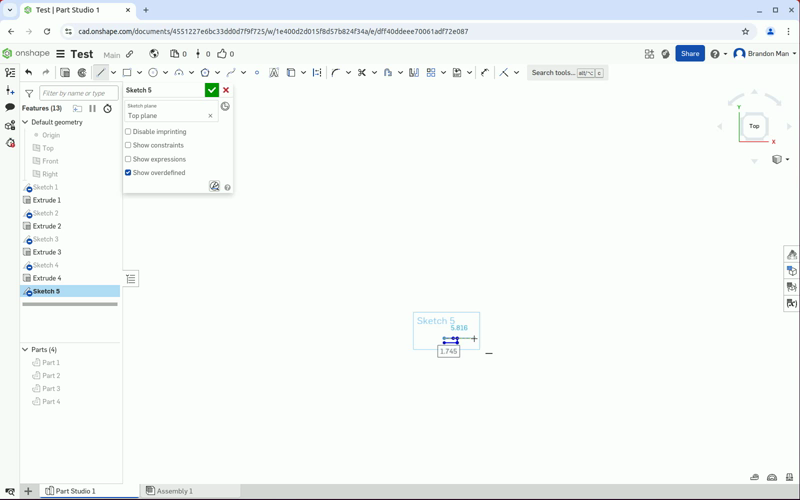
key_down(shift)
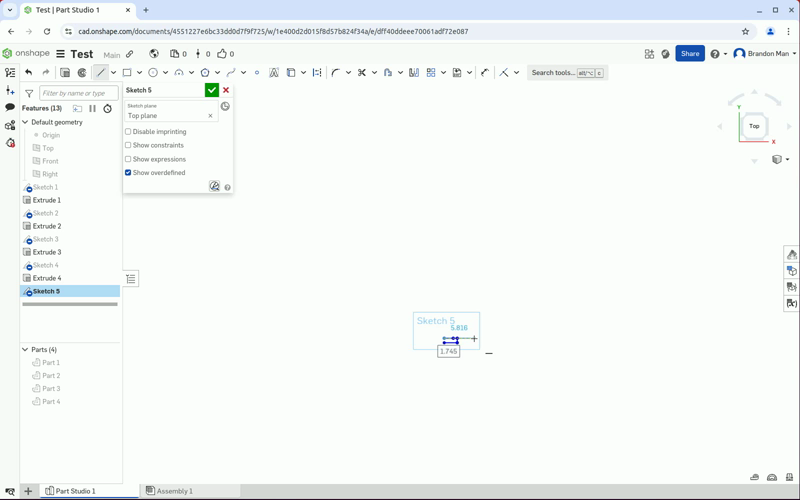
mouse_move(444, 342)
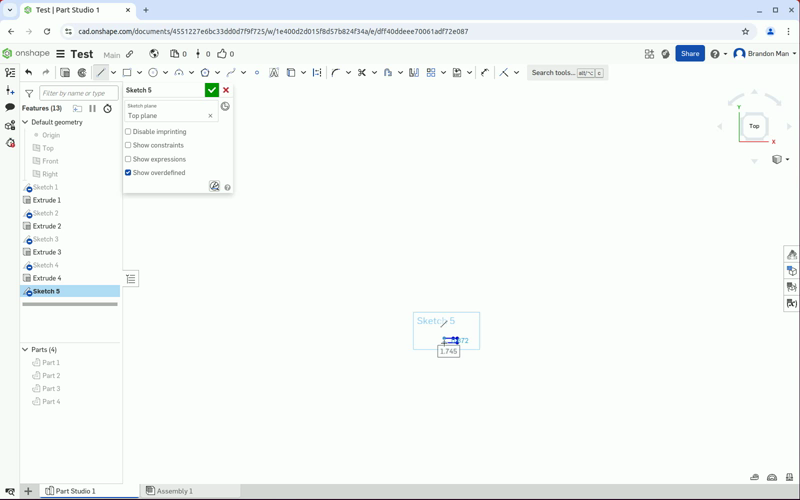
scroll(6)
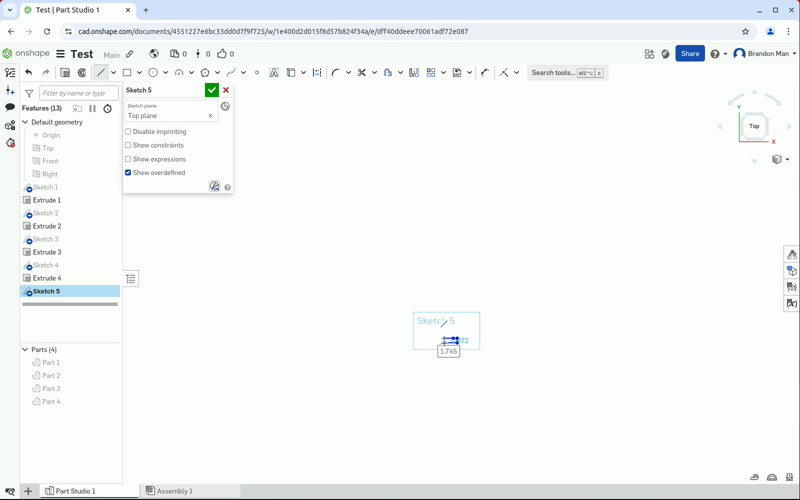
scroll(6)
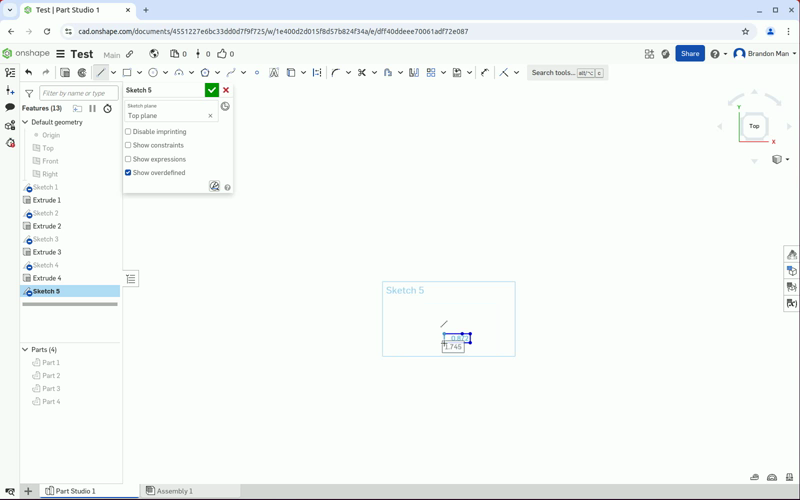
scroll(6)
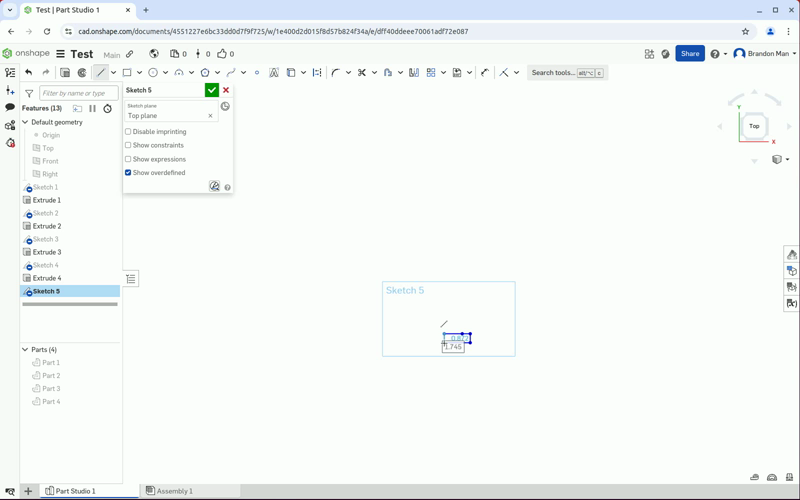
scroll(6)
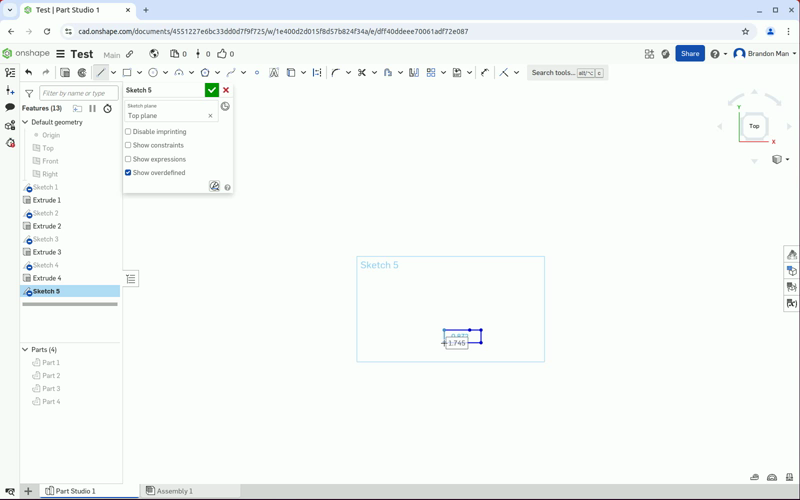
scroll(6)
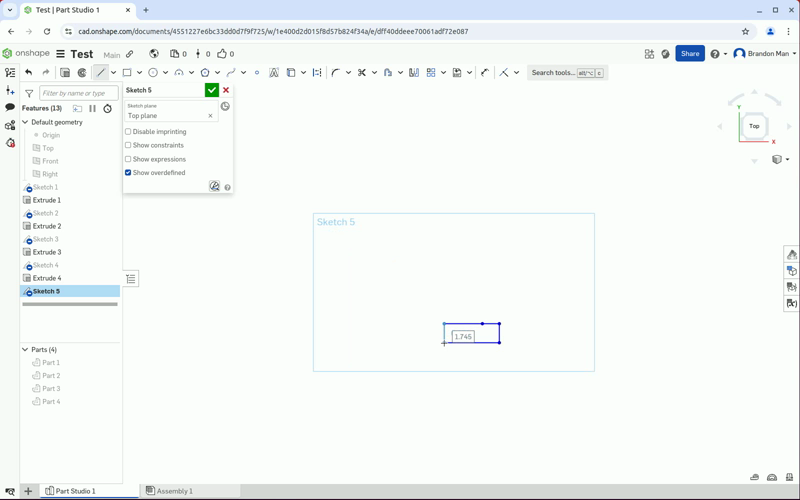
scroll(6)
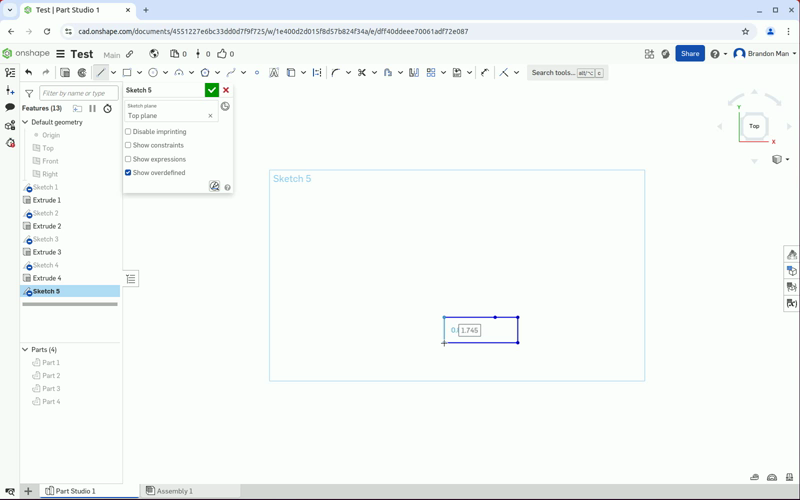
scroll(6)
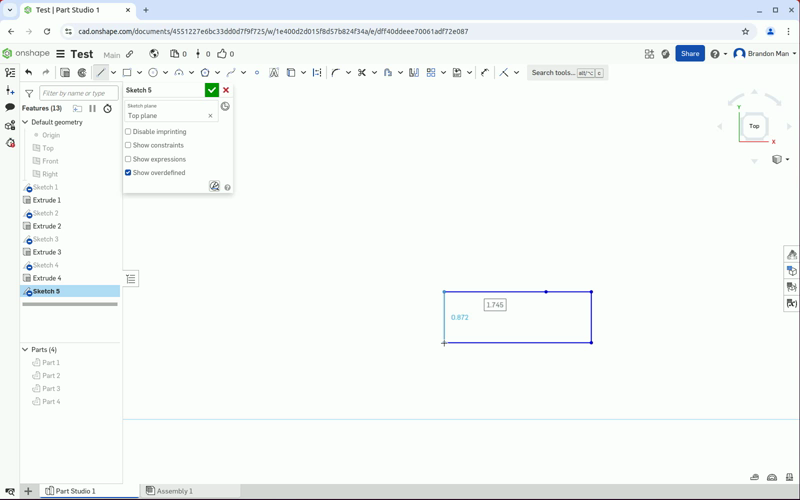
key_up(shift)
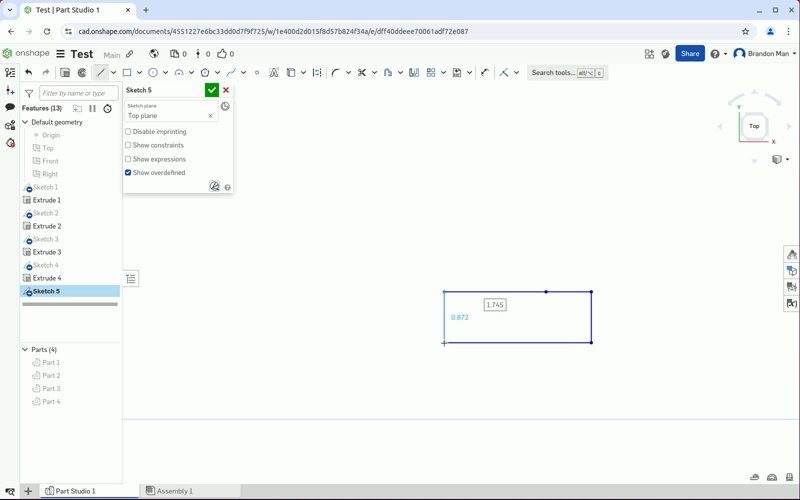
click(444, 342)
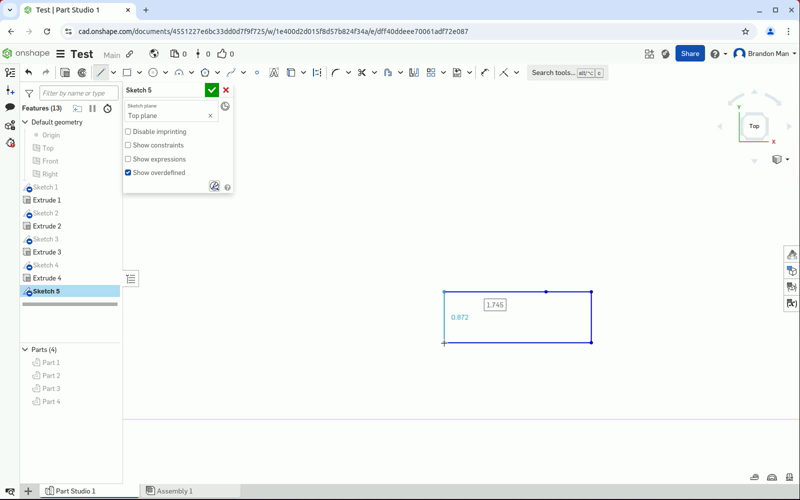
scroll(-6)
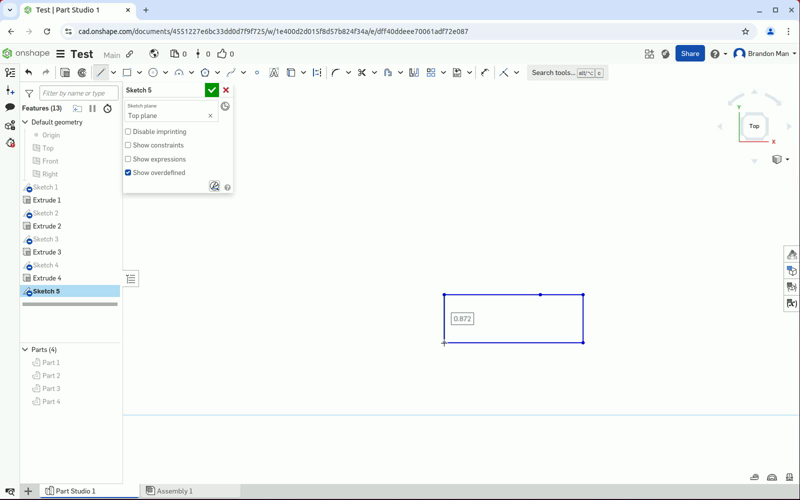
scroll(-6)
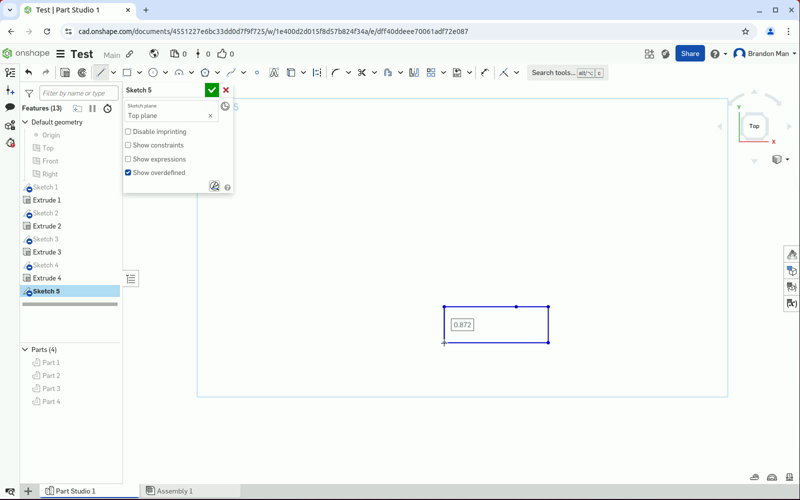
scroll(-6)
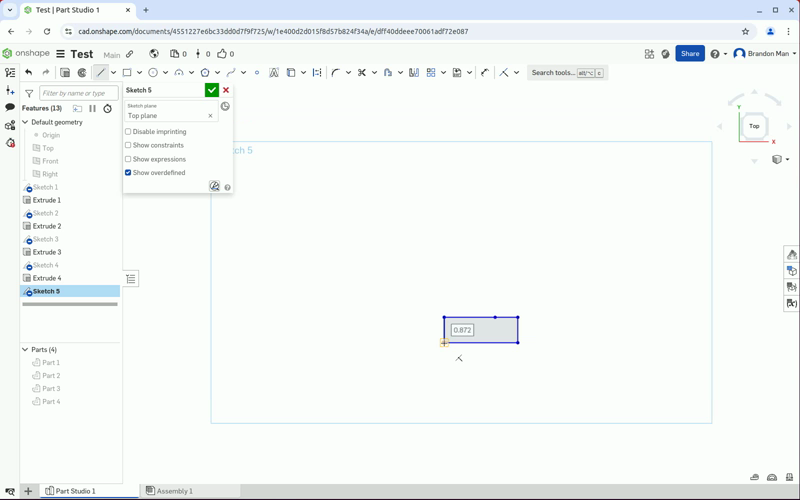
scroll(-6)
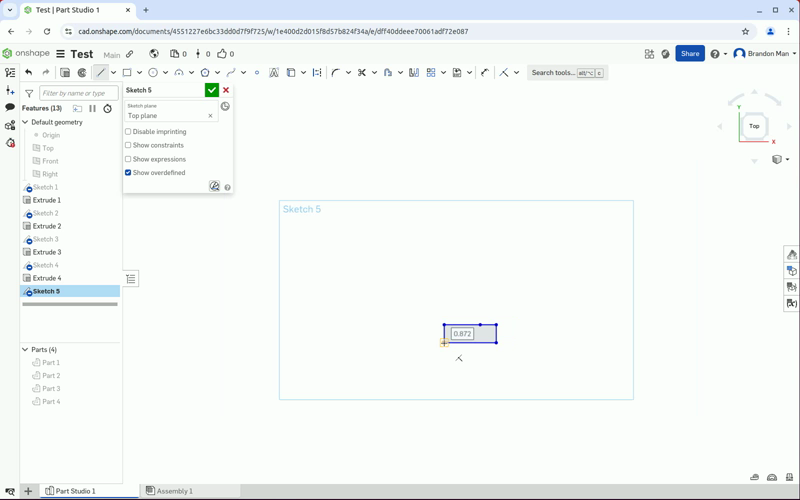
scroll(-6)
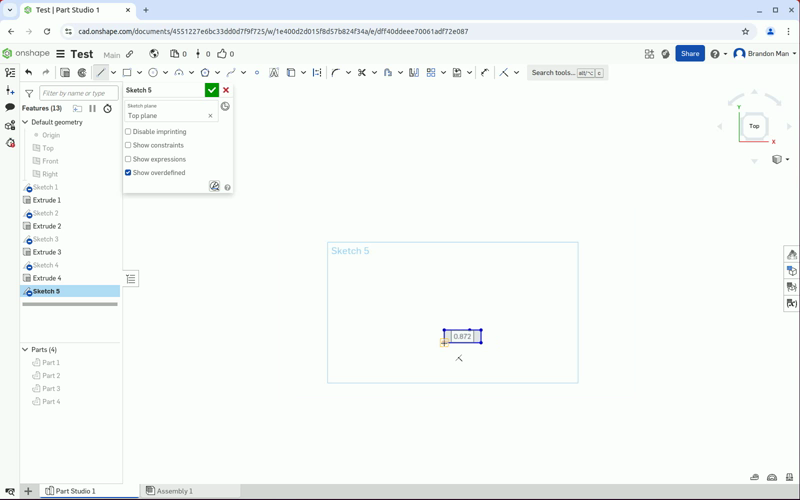
scroll(-6)
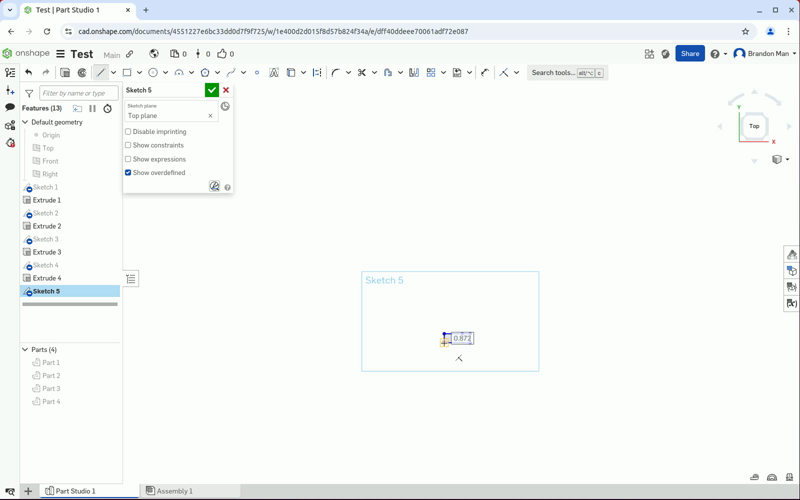
scroll(-6)
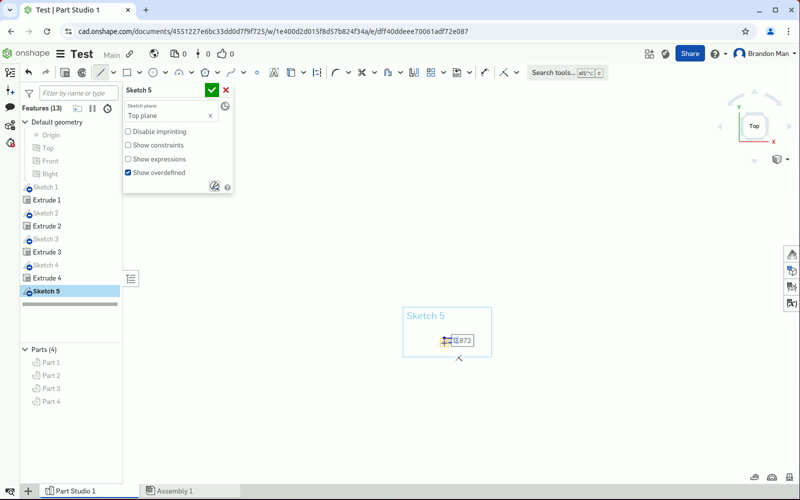
key(esc)
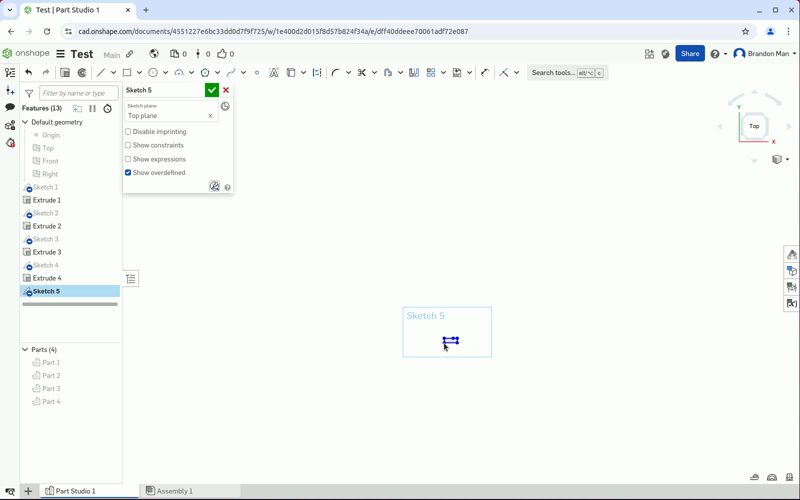
mouse_move(445, 340)
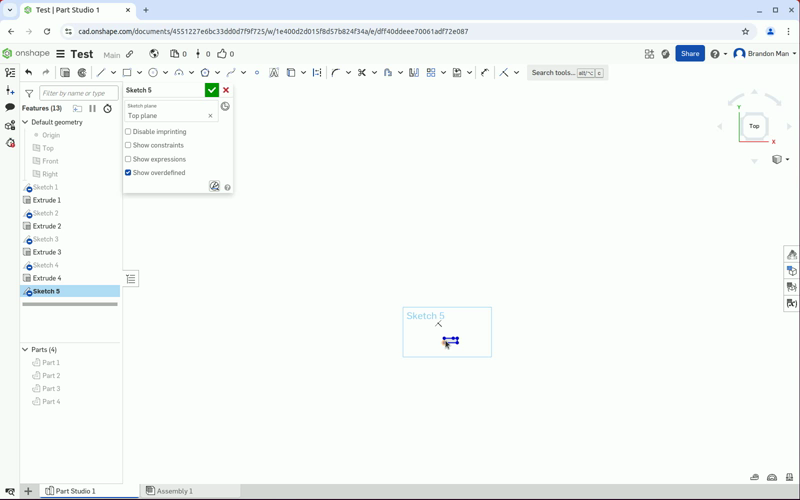
scroll(6)
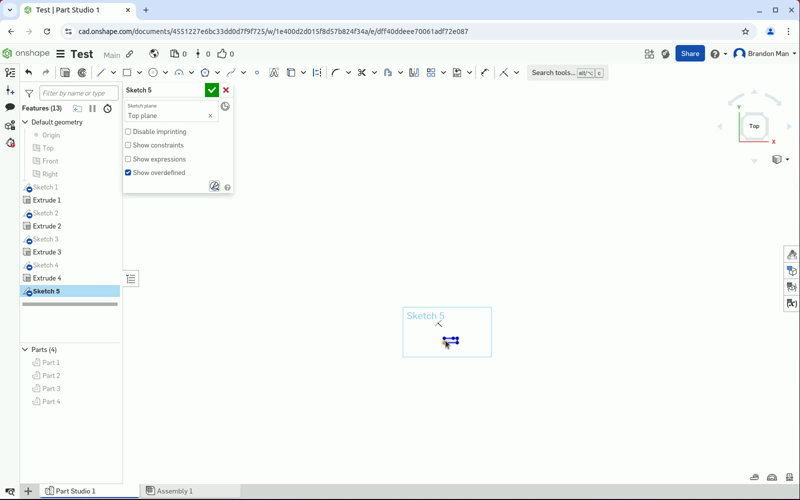
scroll(6)
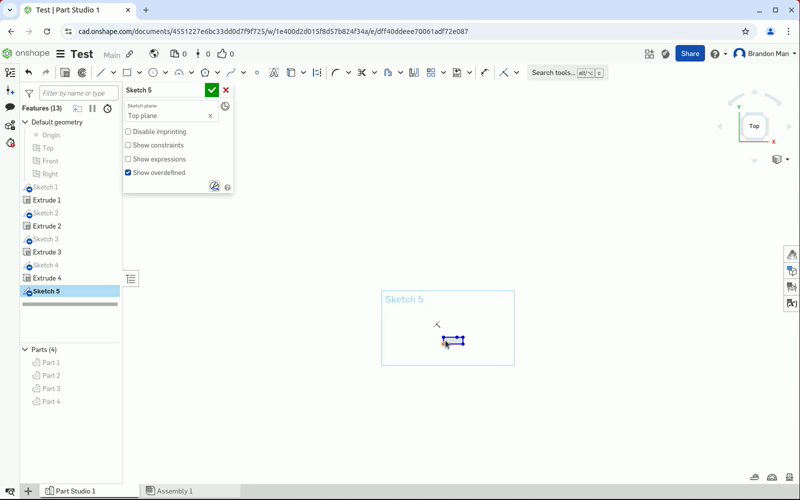
scroll(6)
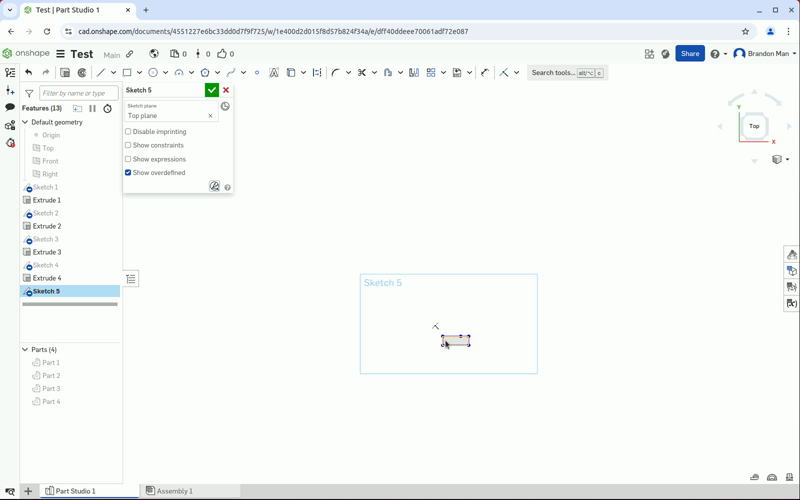
scroll(6)
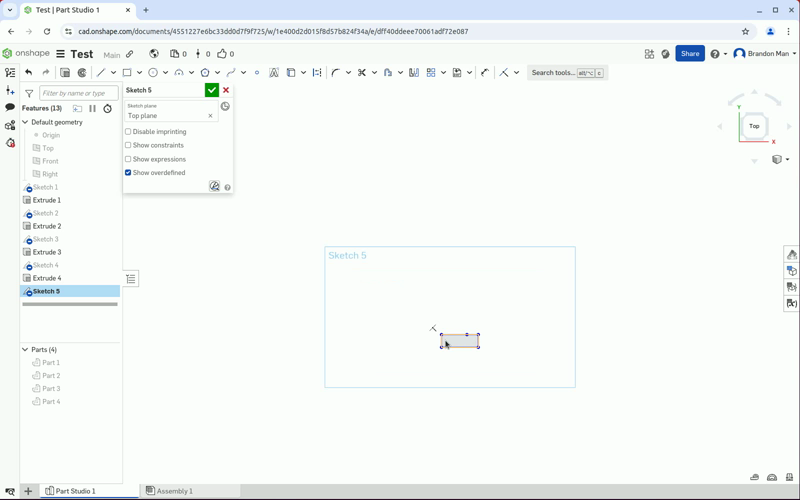
scroll(6)
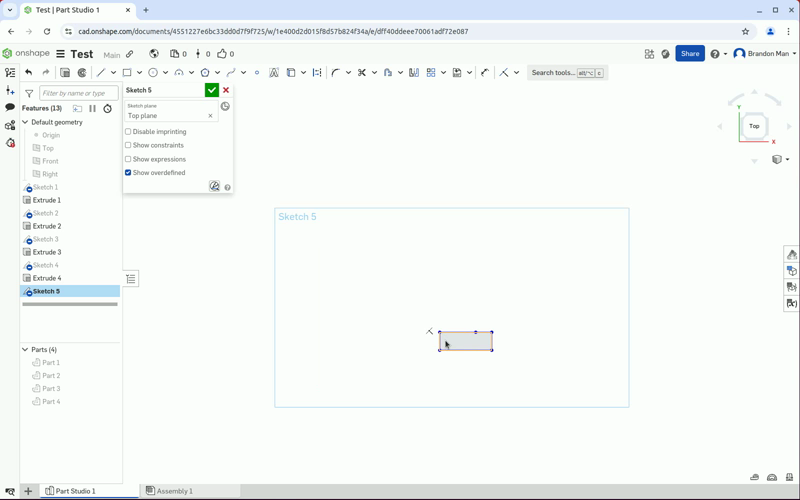
scroll(6)
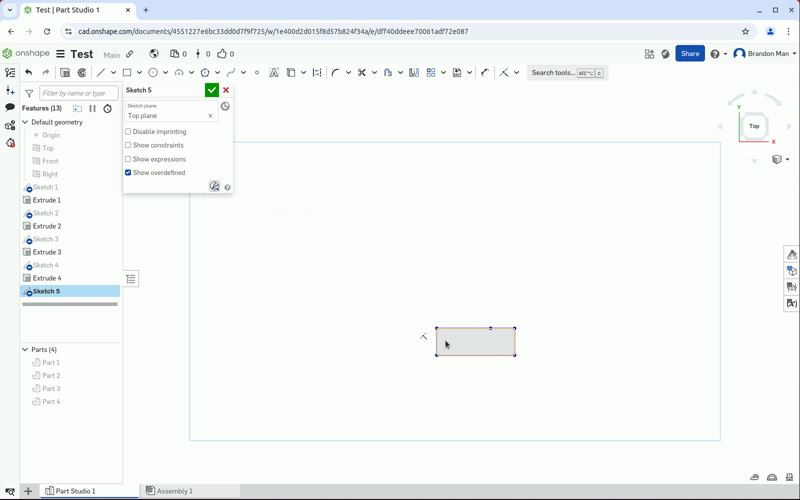
scroll(6)
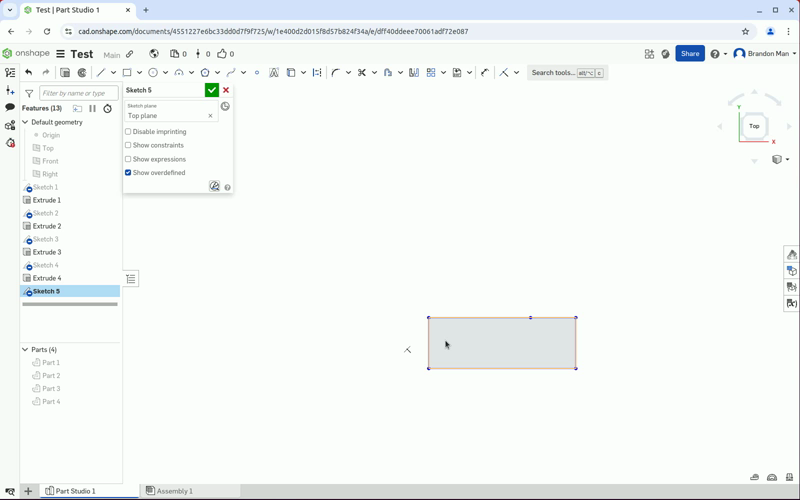
click(445, 340)
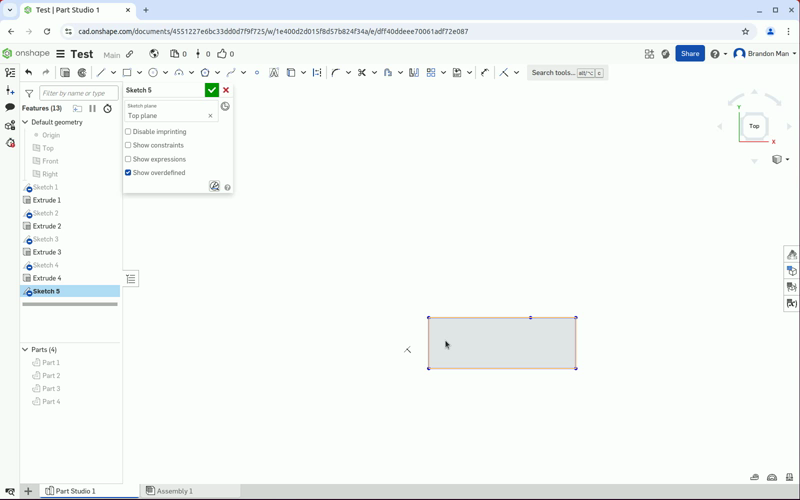
scroll(-6)
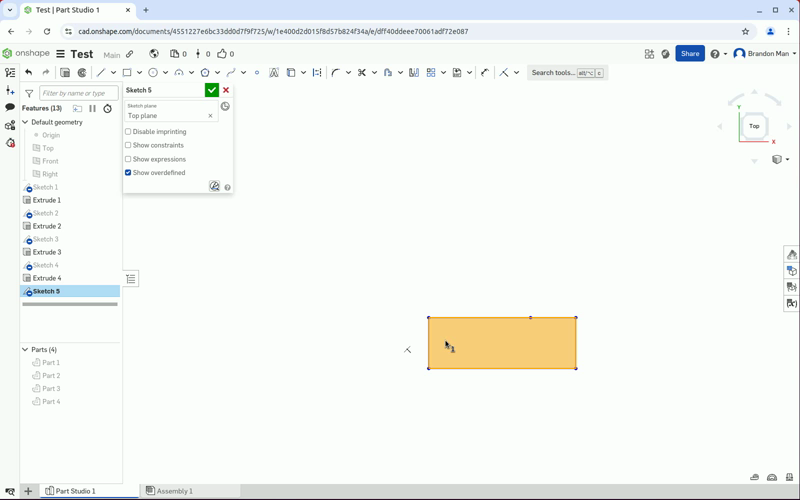
scroll(-6)
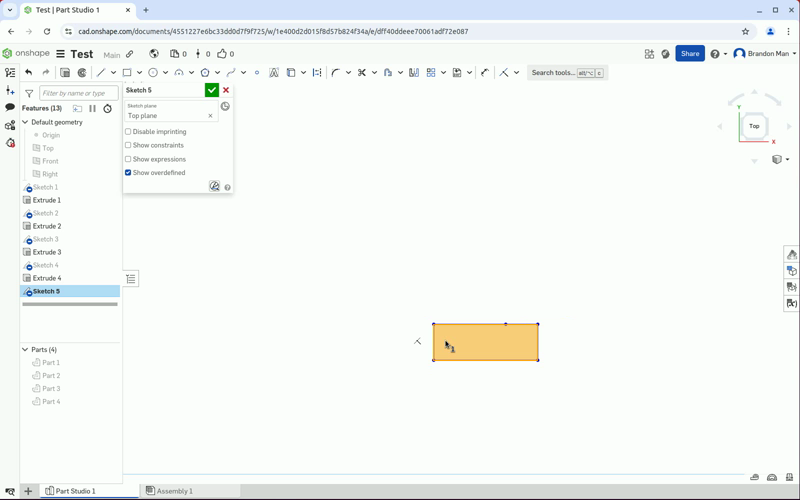
scroll(-6)
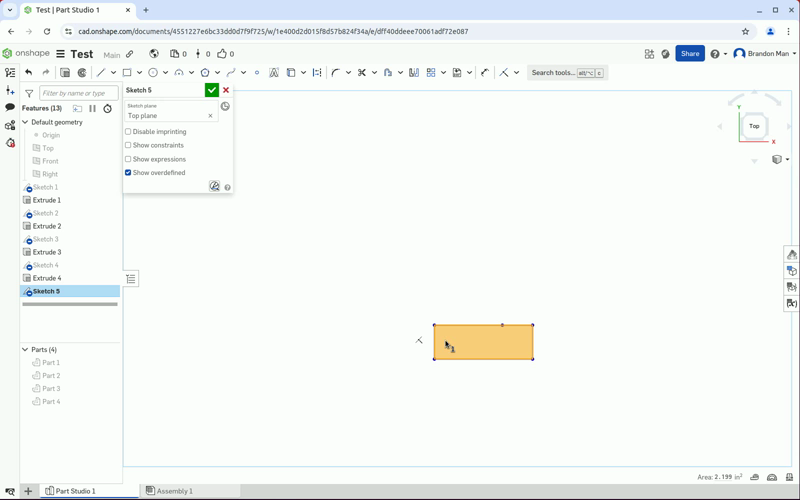
scroll(-6)
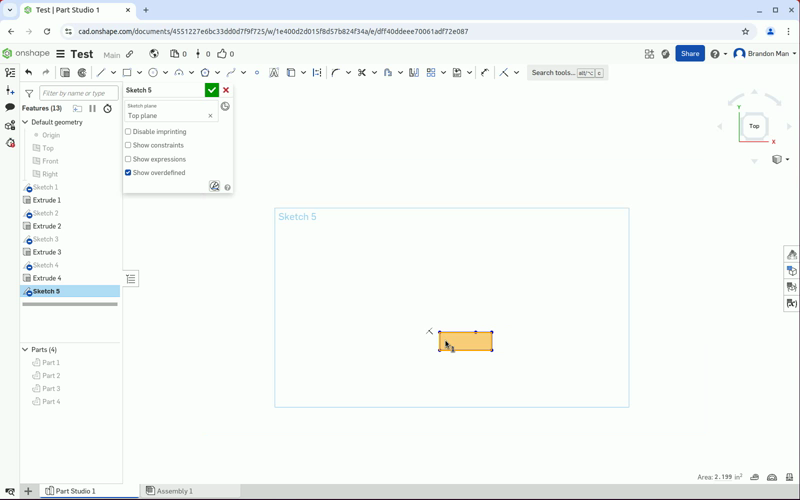
scroll(-6)
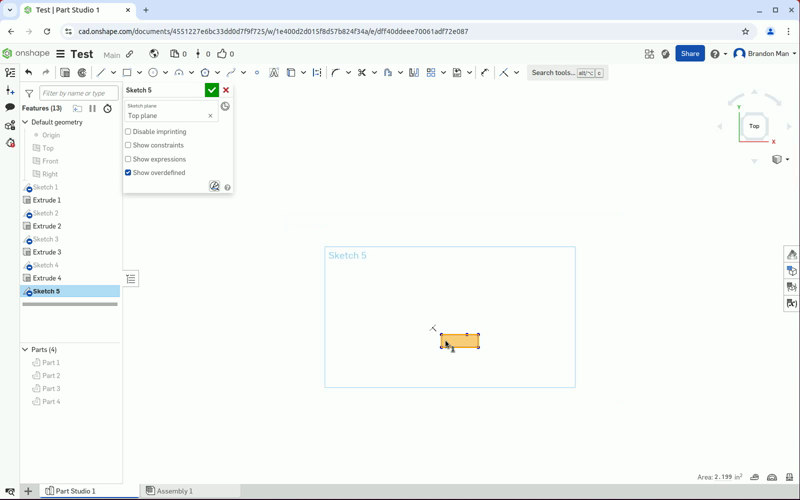
scroll(-6)
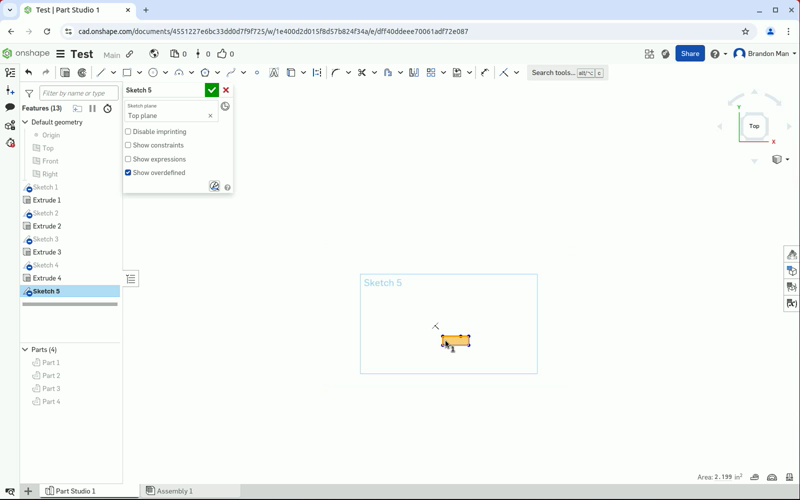
scroll(-6)
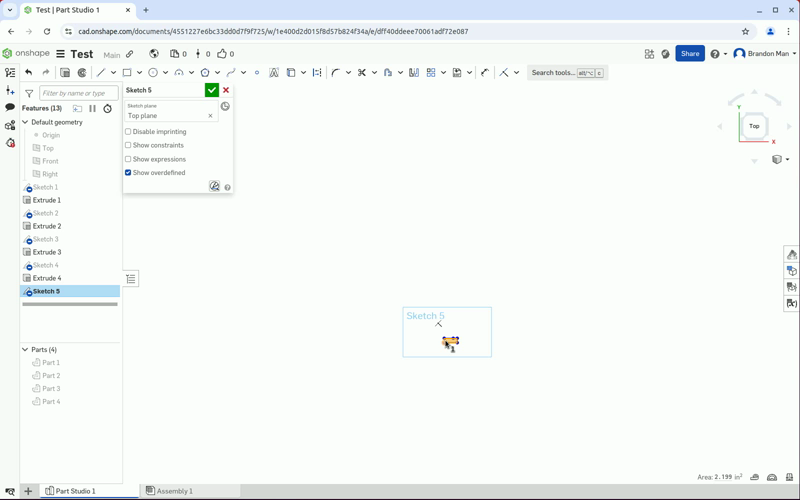
mouse_move(73, 352)
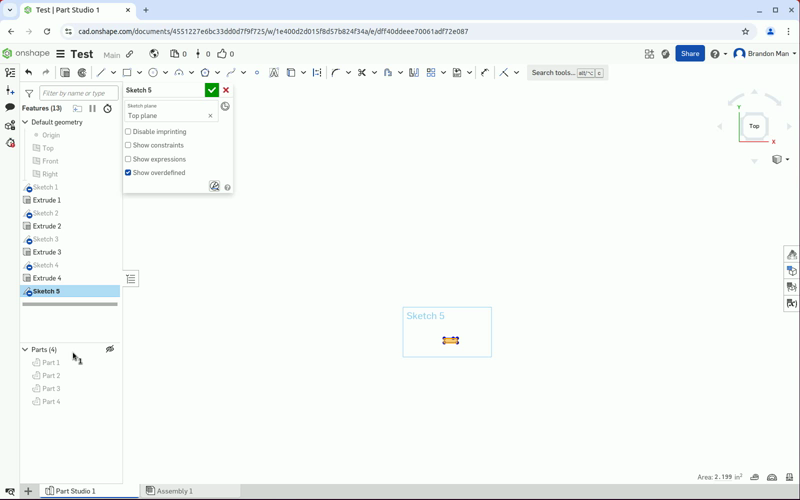
key(shift+y)
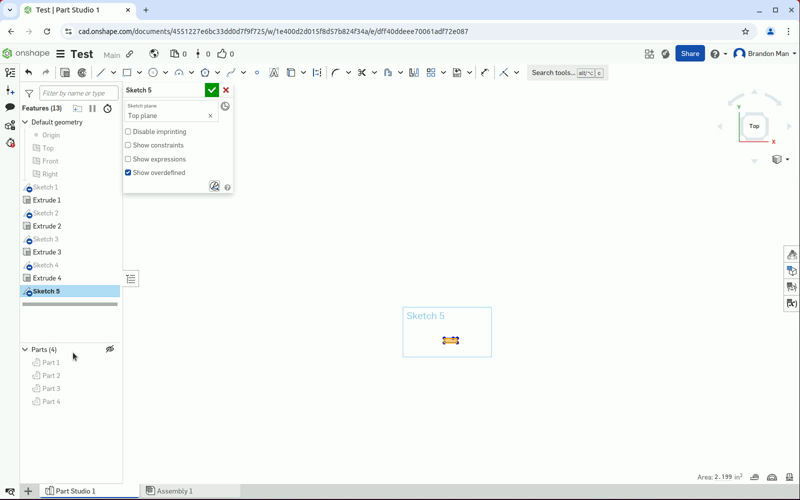
key(shift+e)
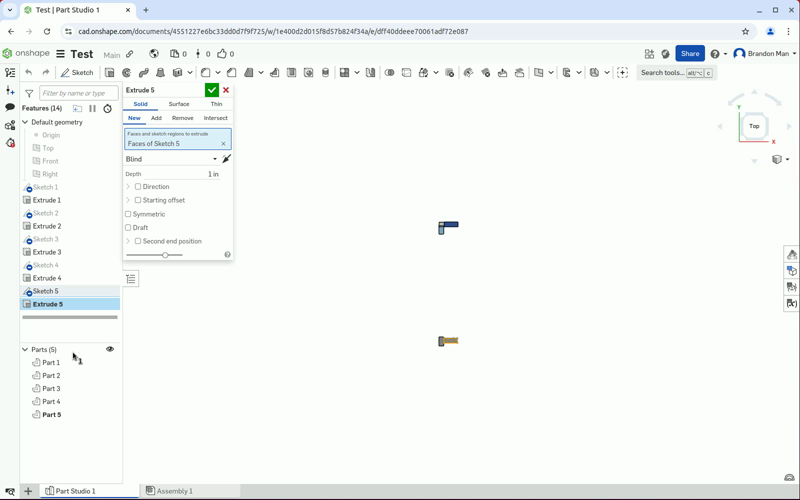
mouse_move(143, 106)
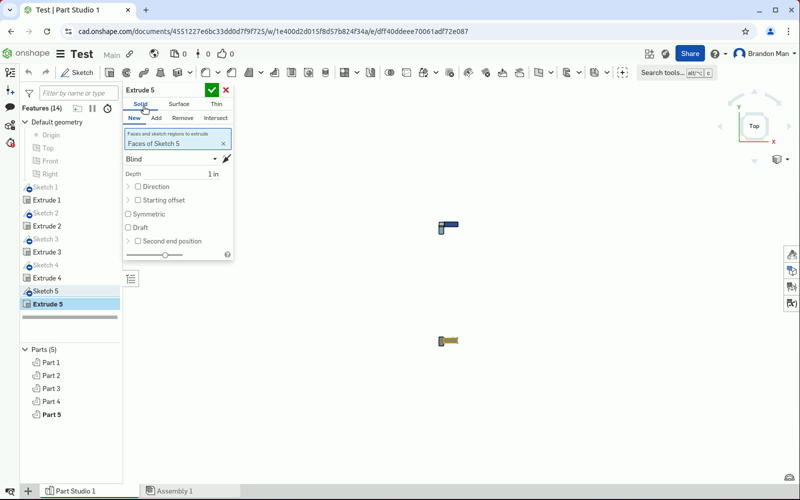
click(143, 106)
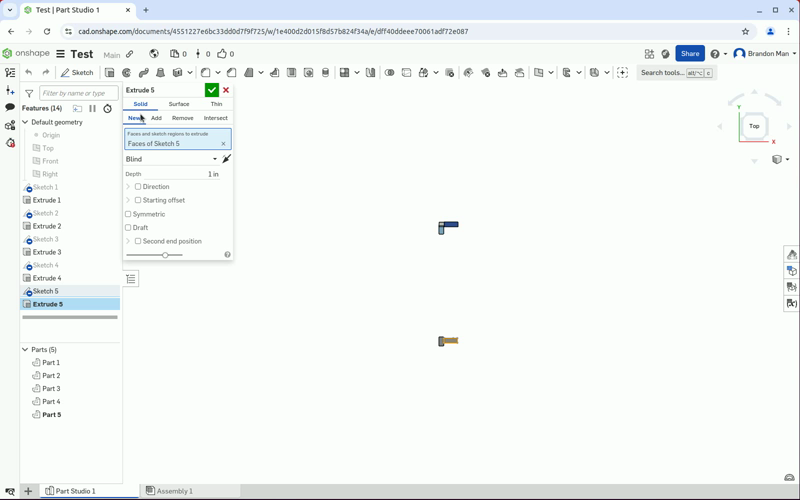
mouse_move(137, 120)
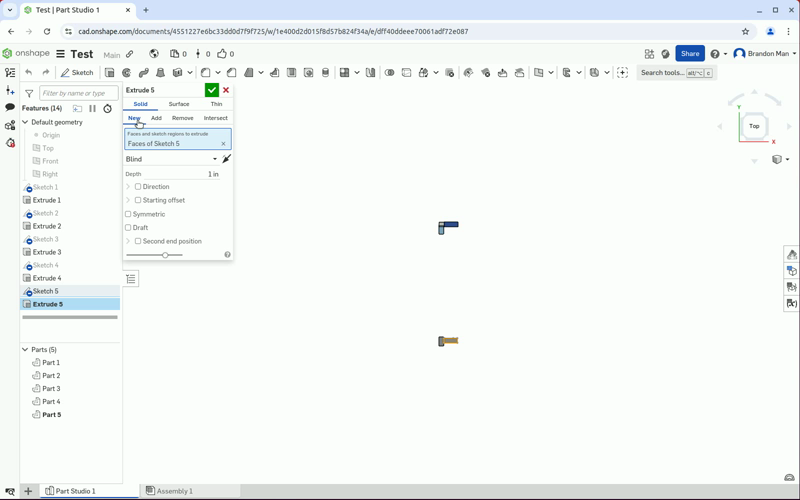
click(137, 120)
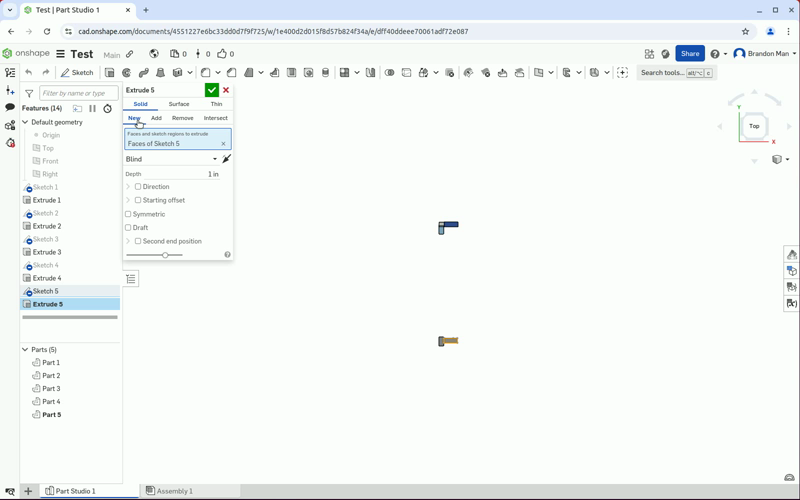
key(tab, 4)
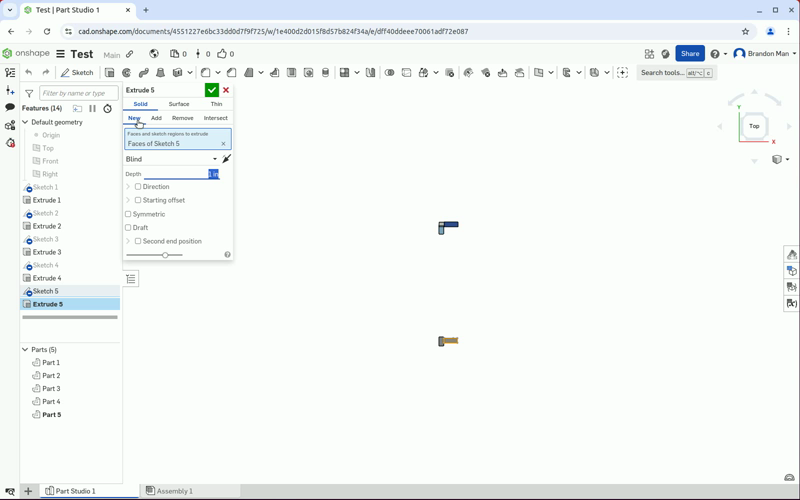
text(23.108)
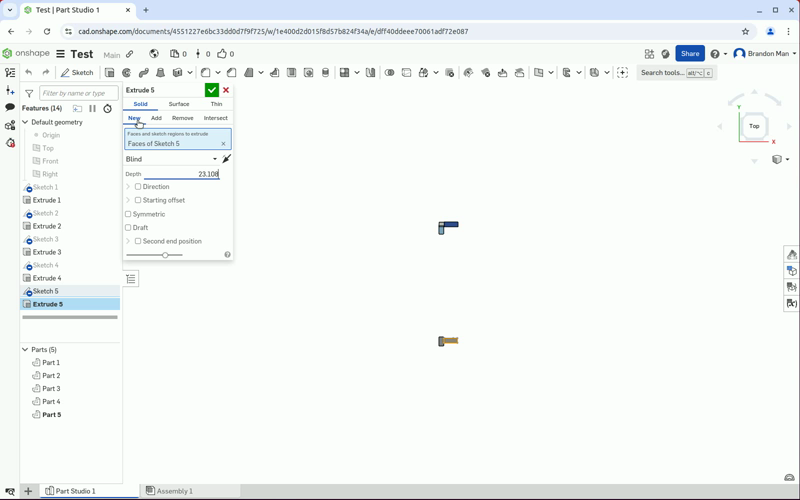
key(tab, 3)
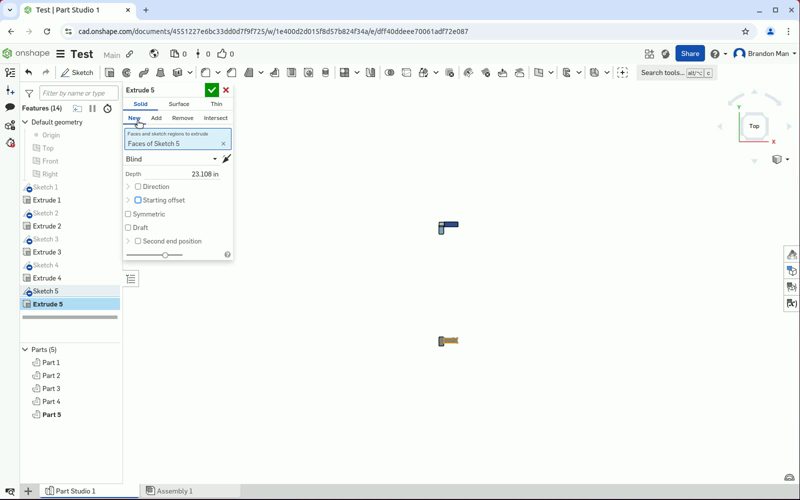
key(tab, 2)
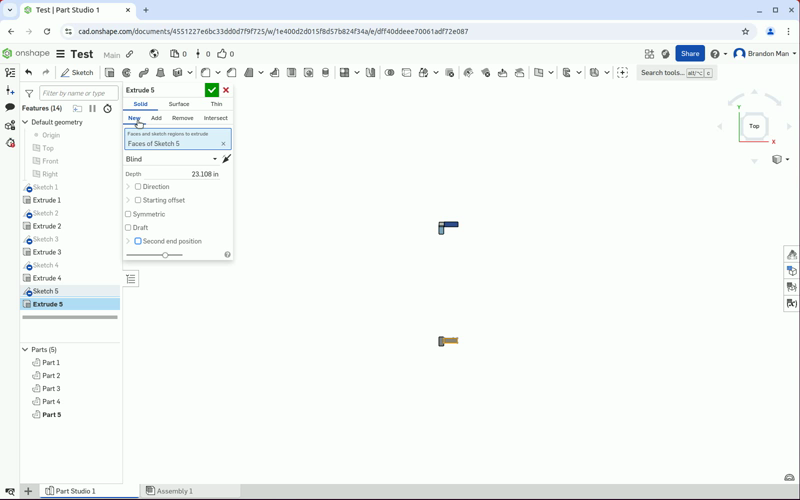
key(space)
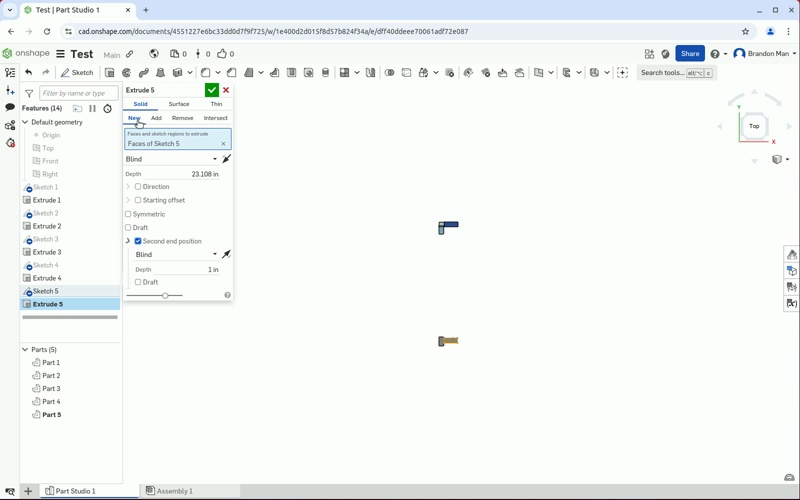
key(tab, 3)
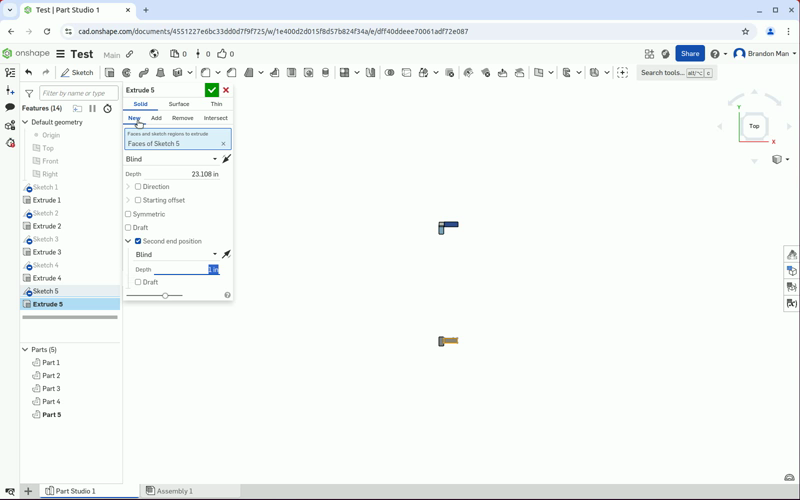
text(23.108)
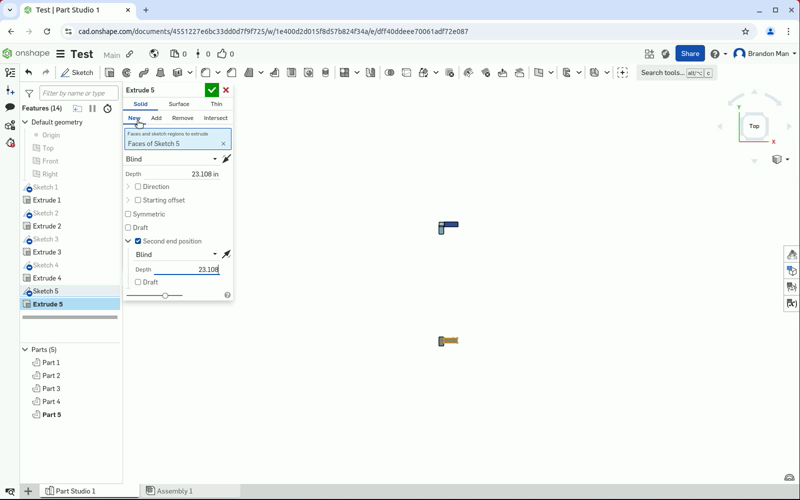
key(enter)
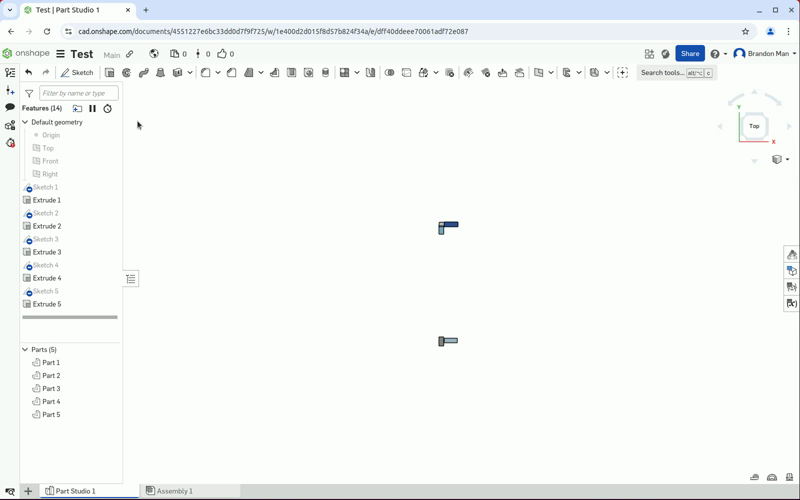
key(shift+h)
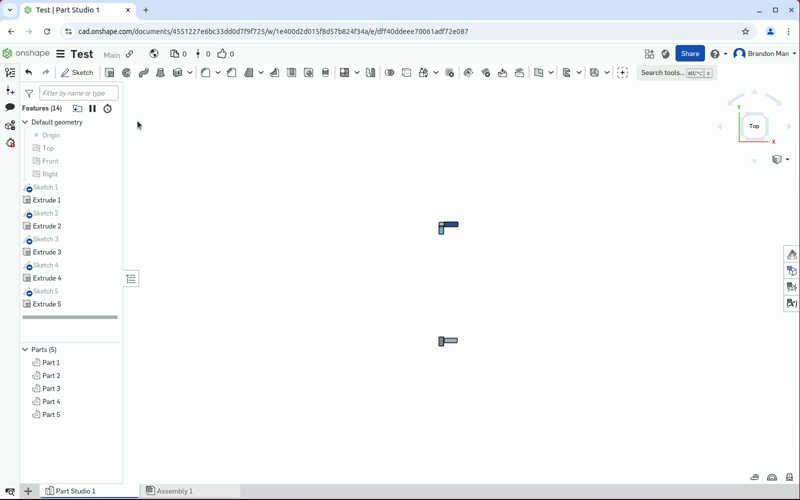
key(shift+h)
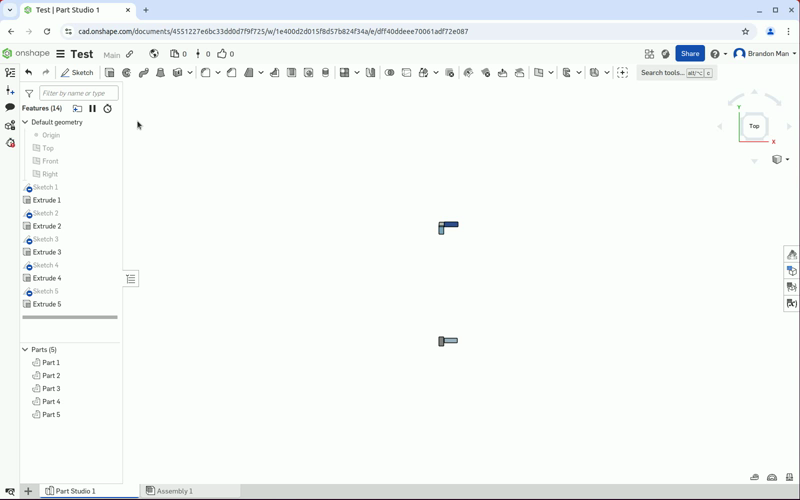
mouse_move(73, 189)
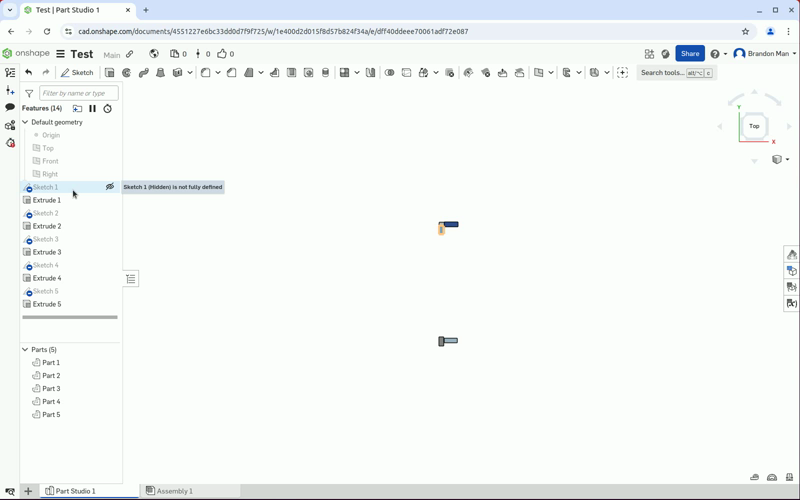
click(73, 189)
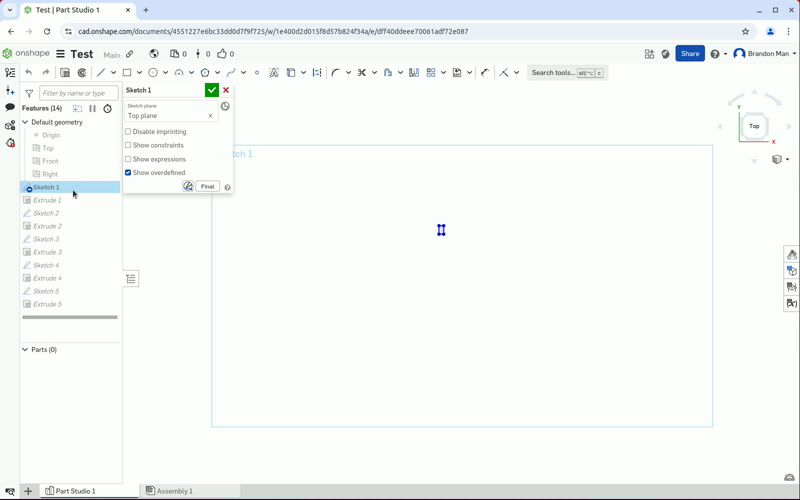
mouse_move(229, 92)
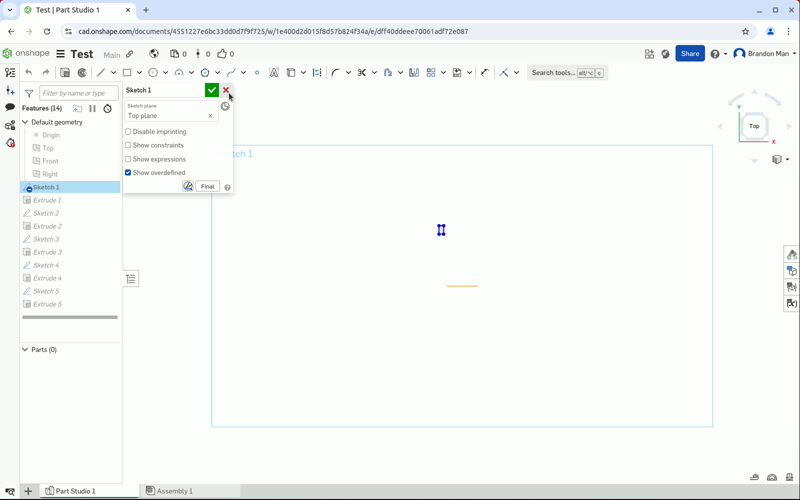
click(229, 92)
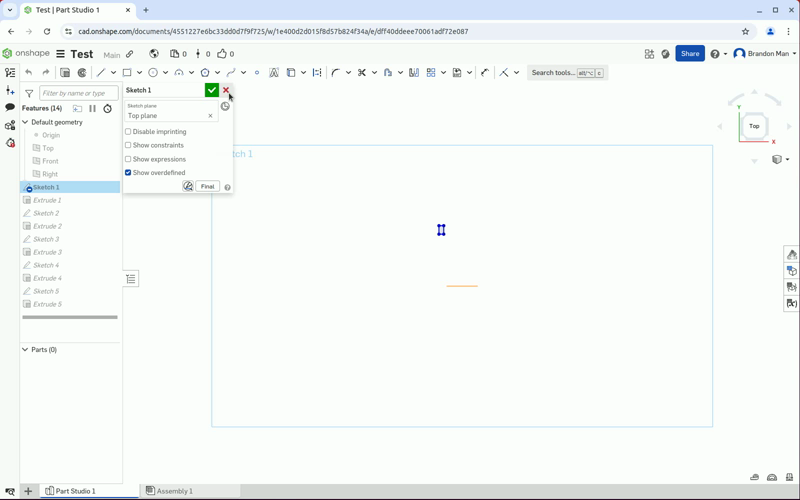
key(shift+s)
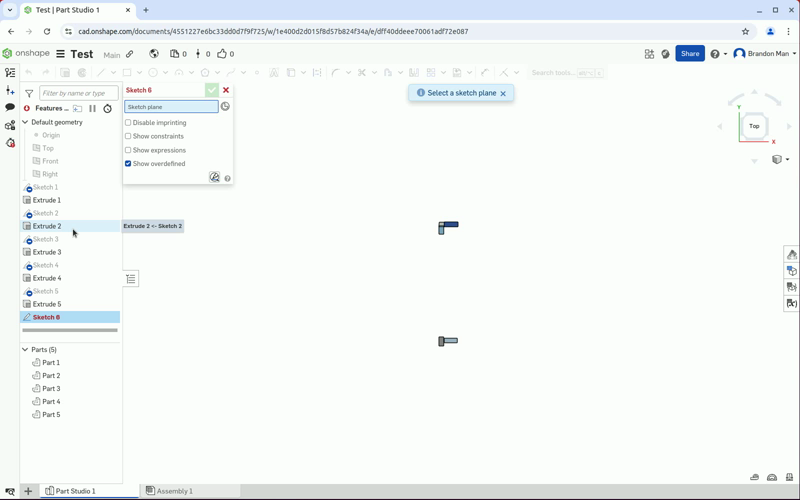
scroll(3)
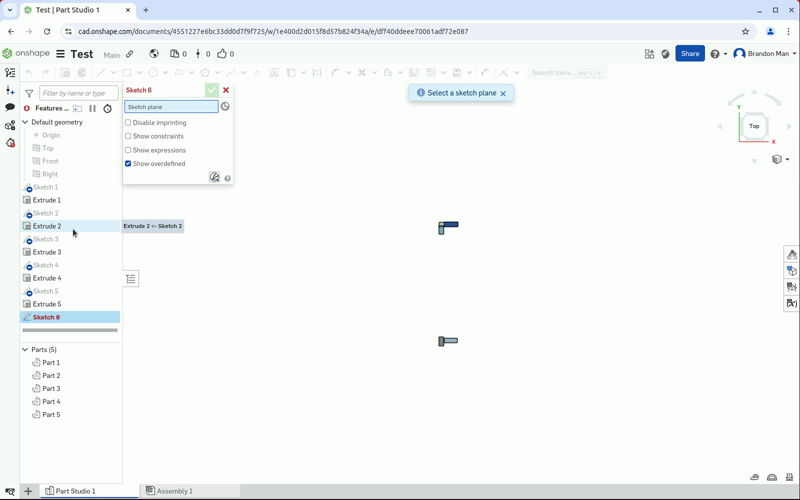
mouse_move(73, 150)
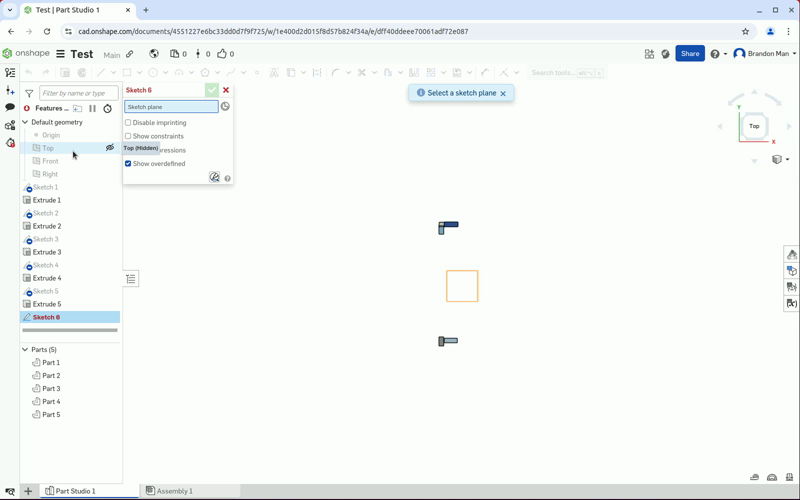
click(73, 150)
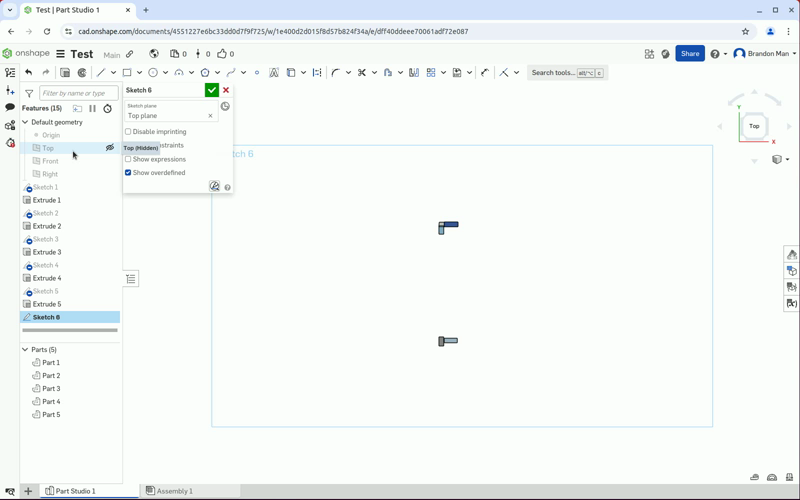
mouse_move(73, 352)
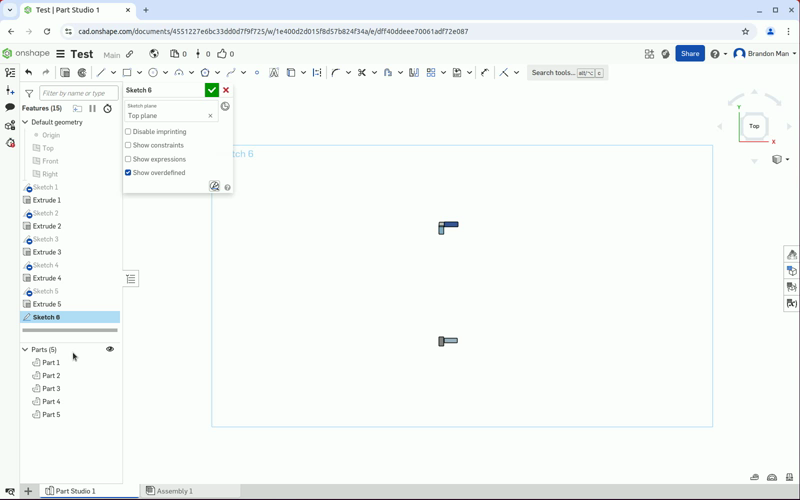
key(y)
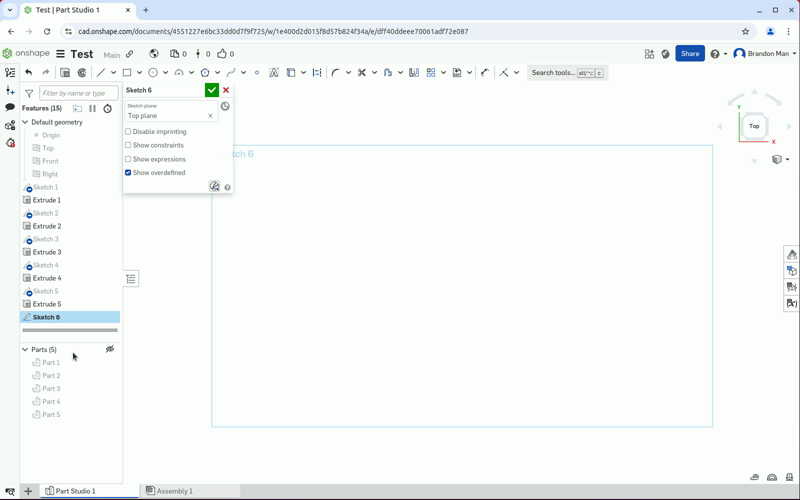
key(l)
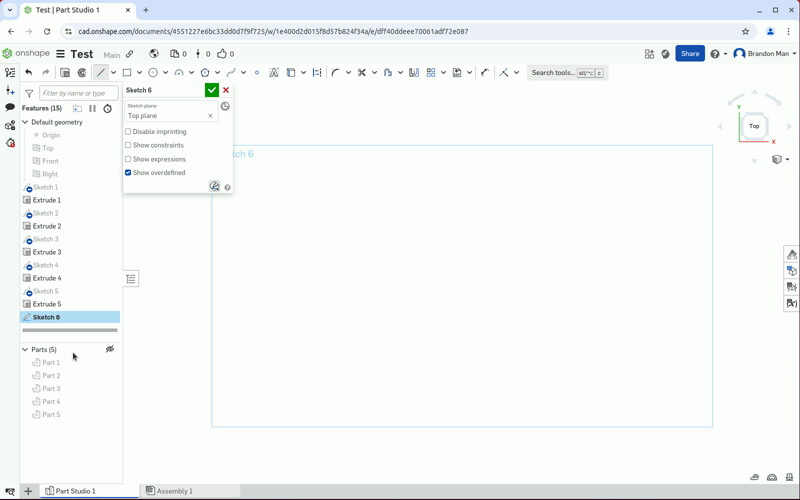
key_down(shift)
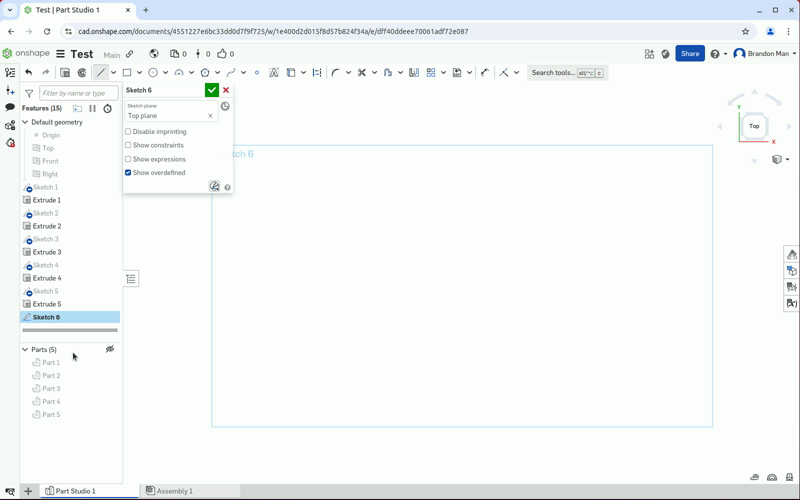
mouse_move(439, 342)
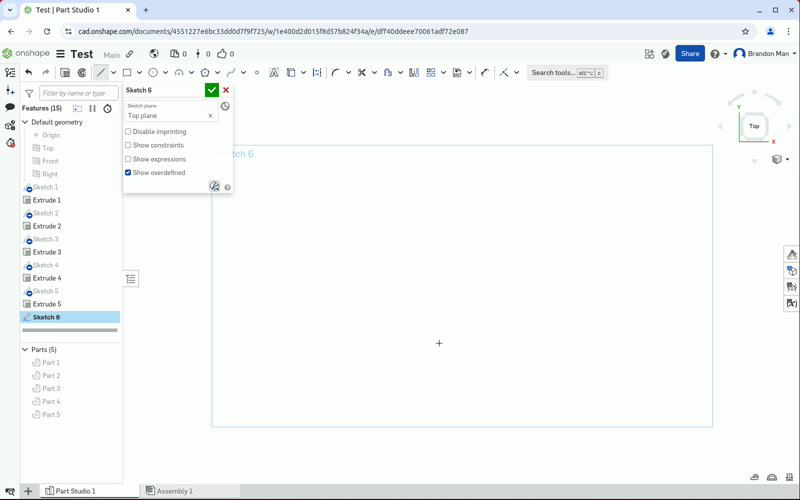
click(439, 342)
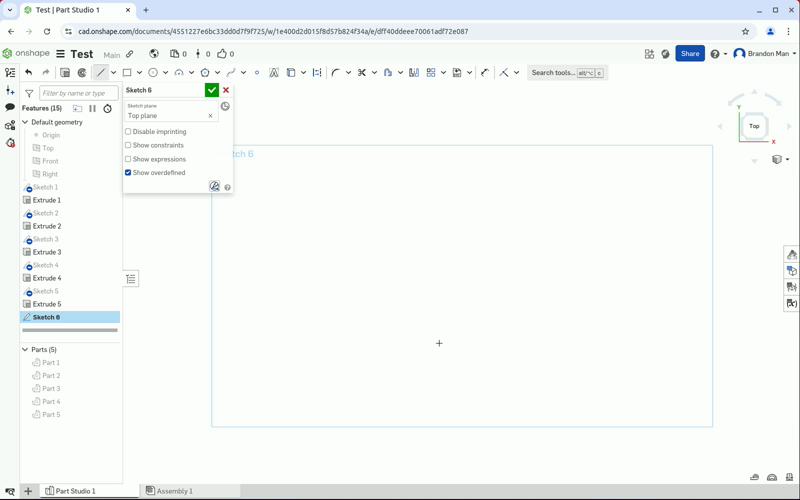
key_up(shift)
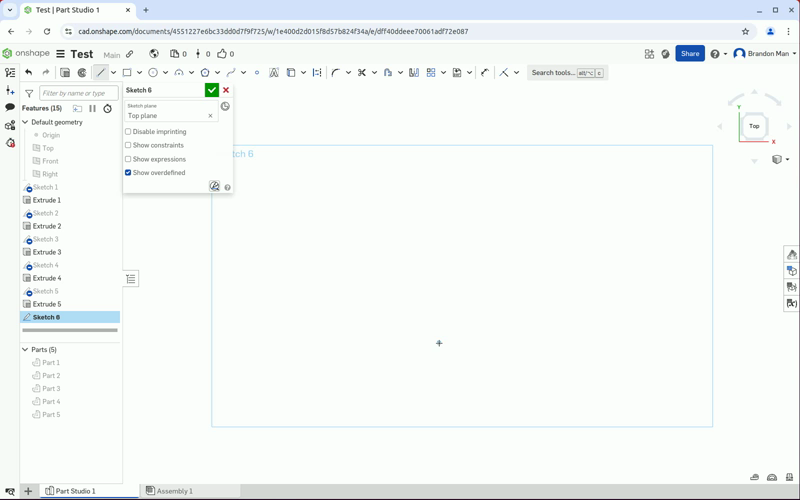
key_down(shift)
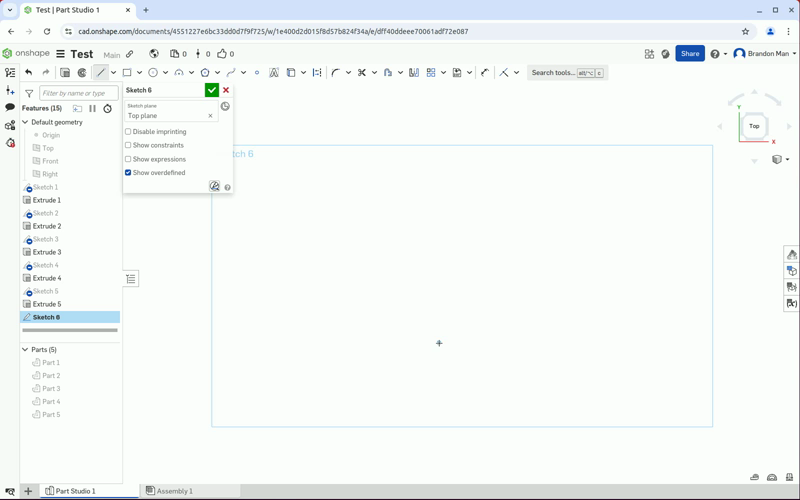
mouse_move(469, 342)
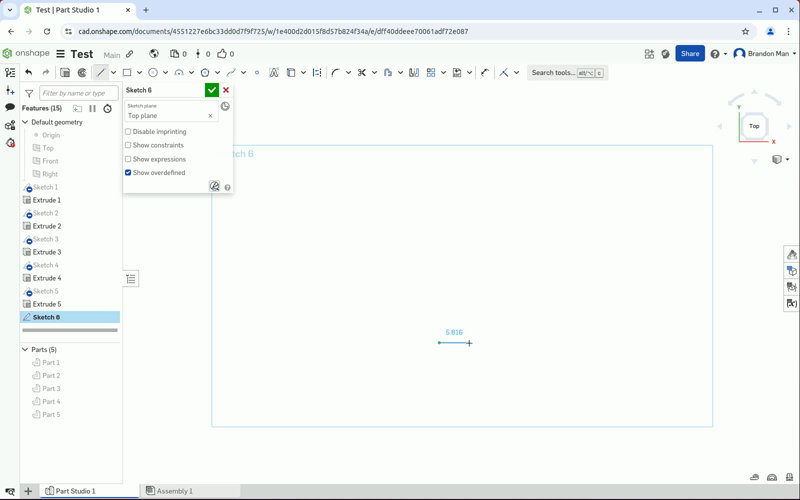
mouse_move(444, 342)
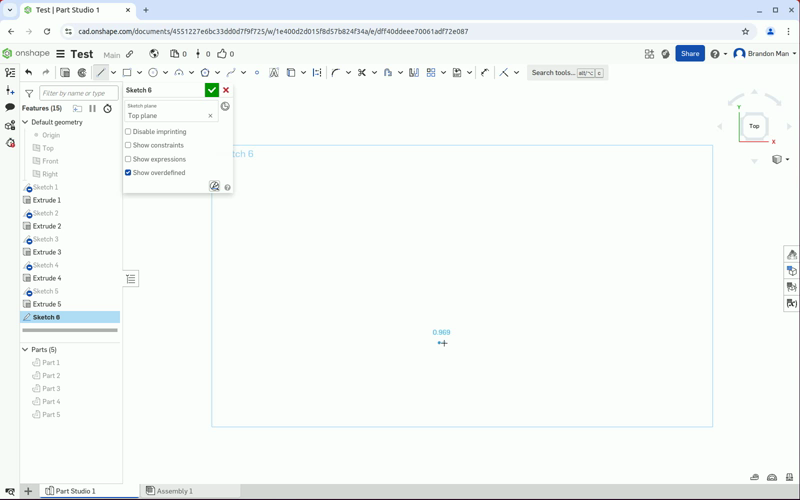
scroll(6)
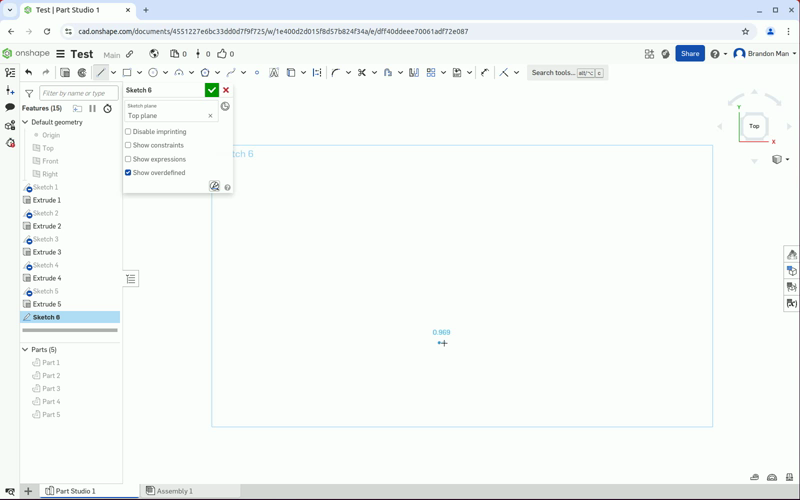
scroll(6)
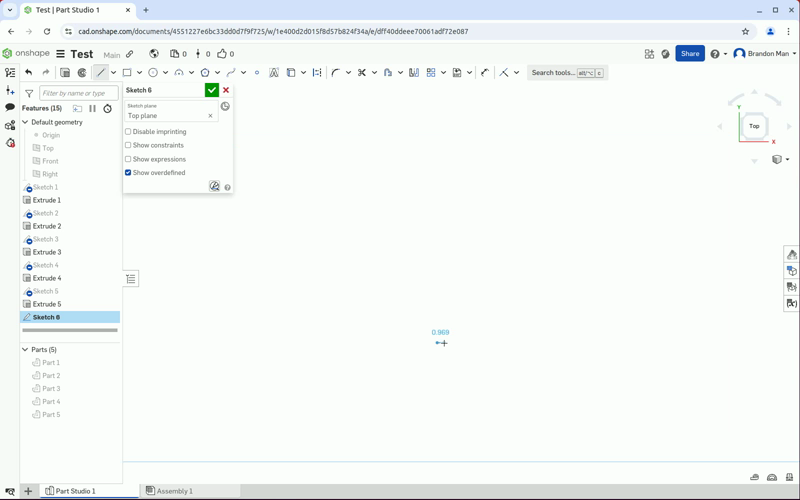
scroll(6)
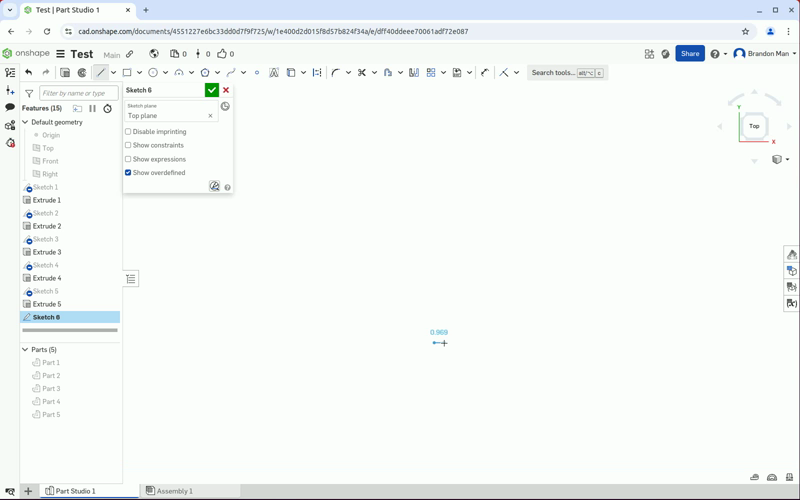
scroll(6)
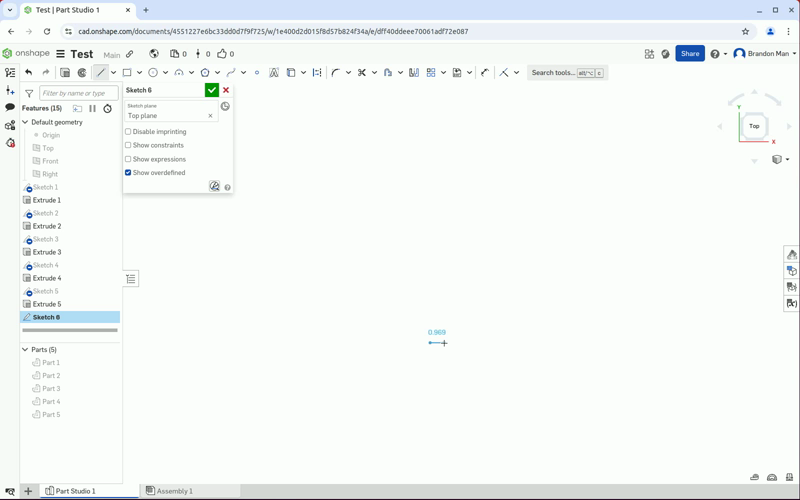
scroll(6)
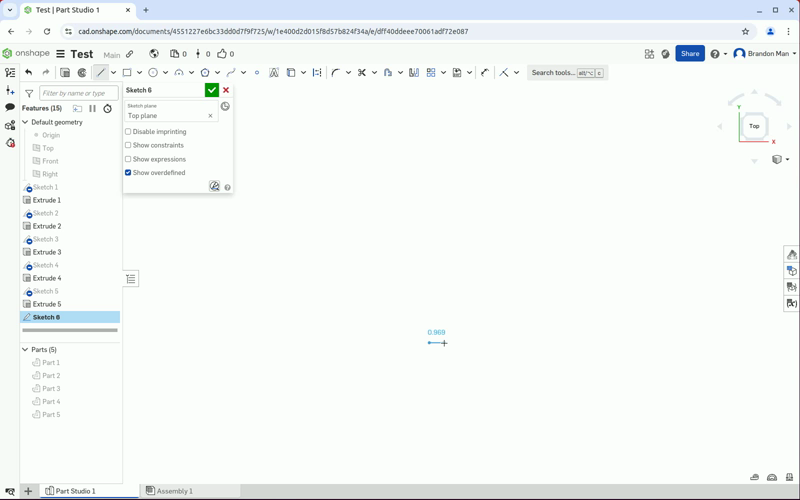
scroll(6)
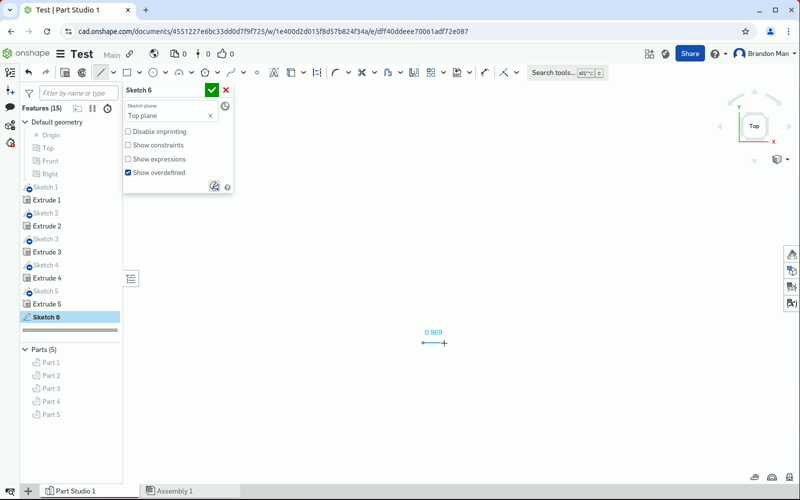
scroll(6)
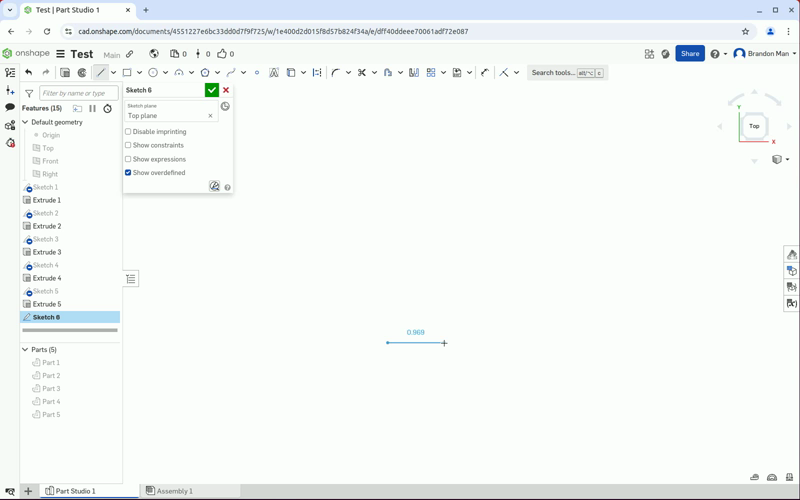
click(444, 342)
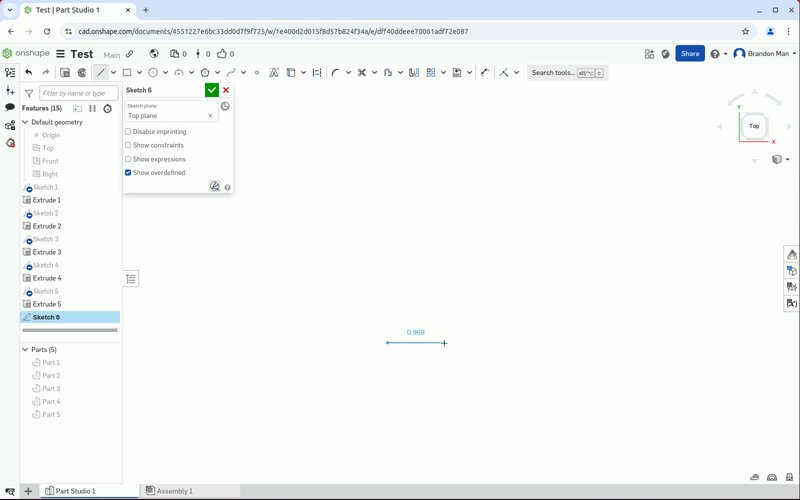
scroll(-6)
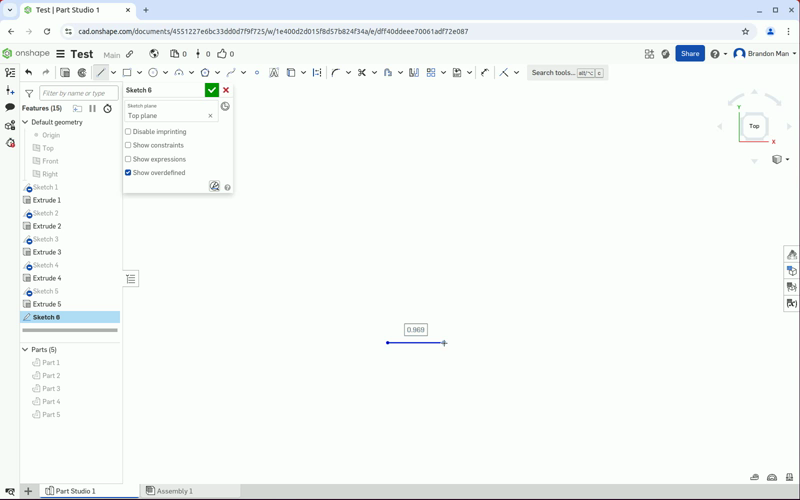
scroll(-6)
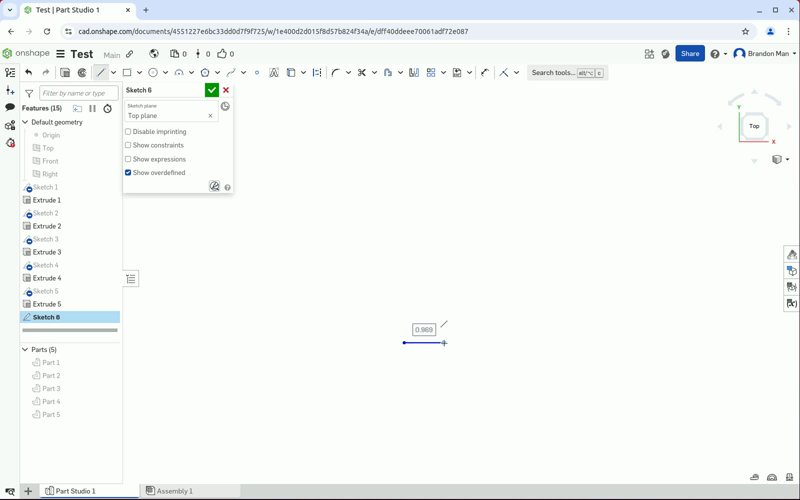
scroll(-6)
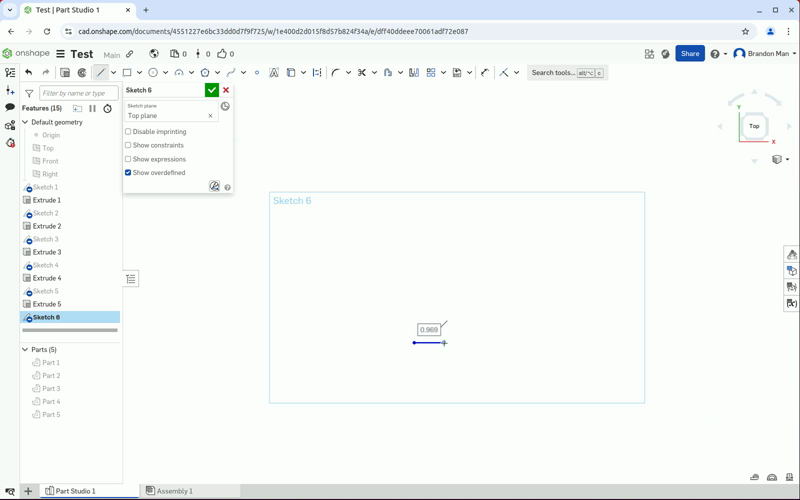
scroll(-6)
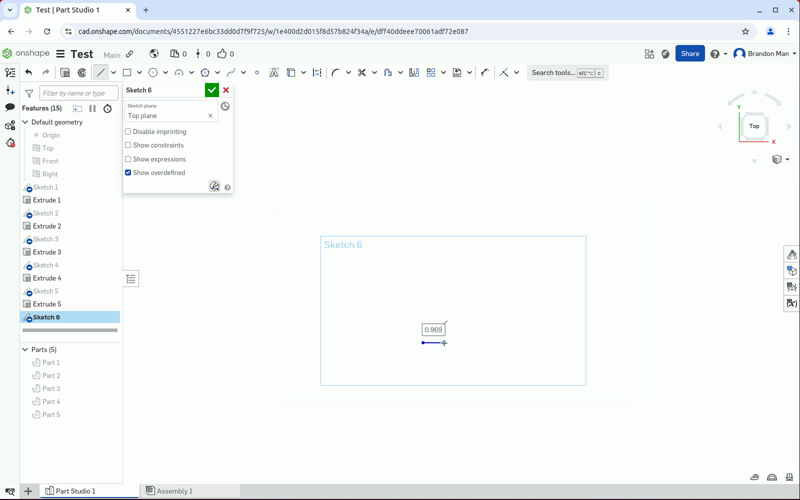
scroll(-6)
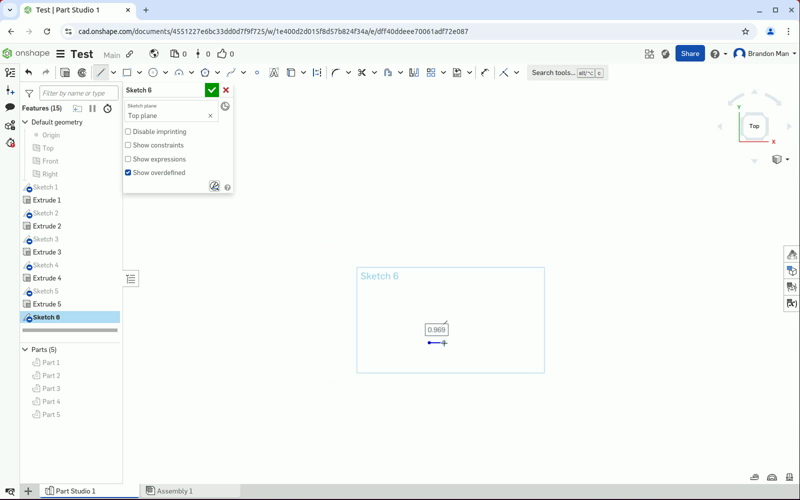
scroll(-6)
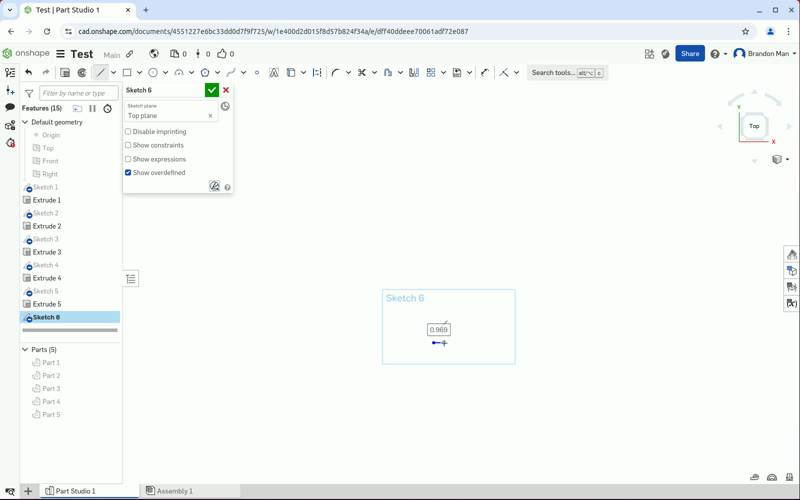
scroll(-6)
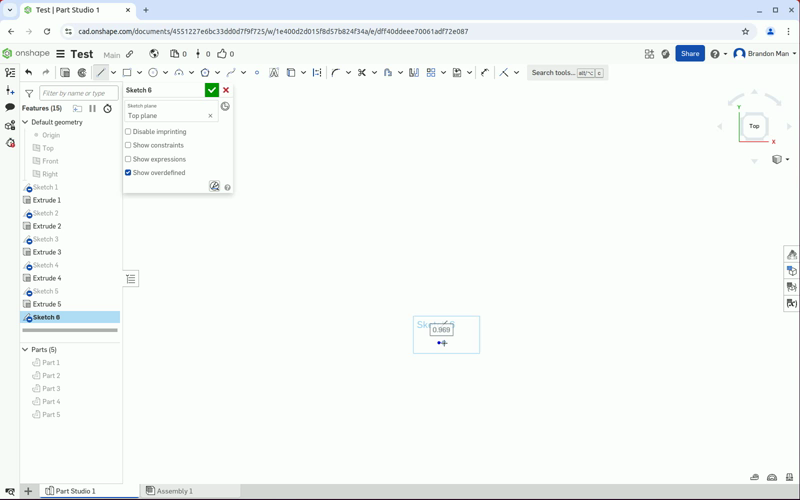
key_up(shift)
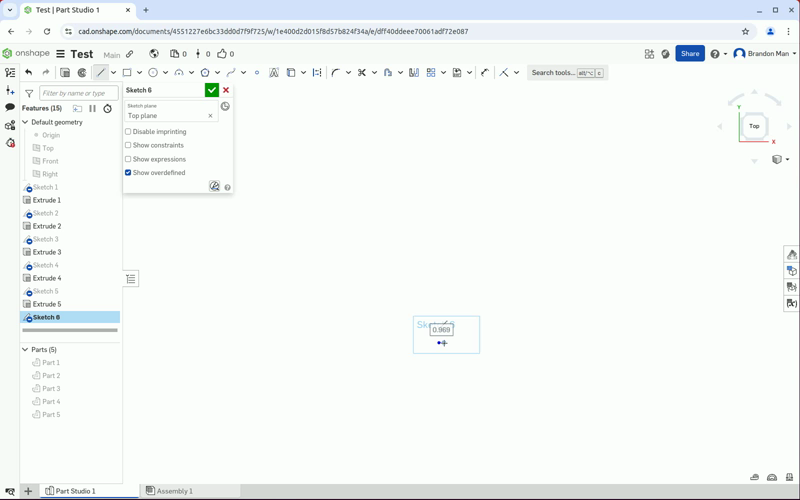
key_down(shift)
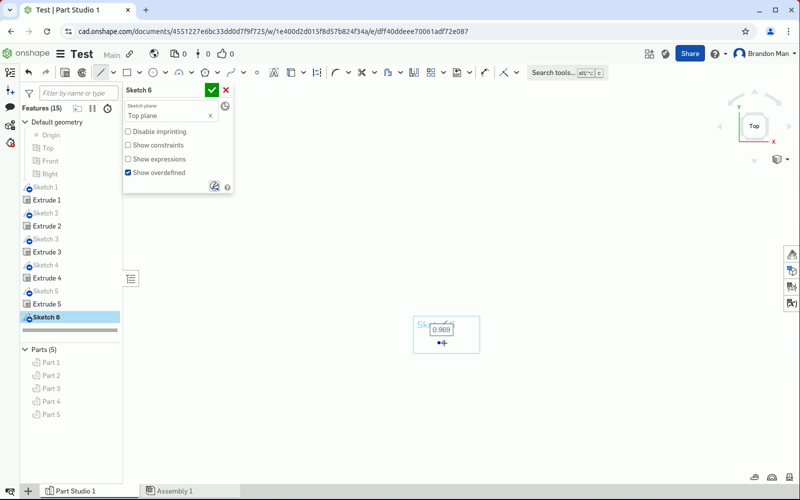
mouse_move(474, 342)
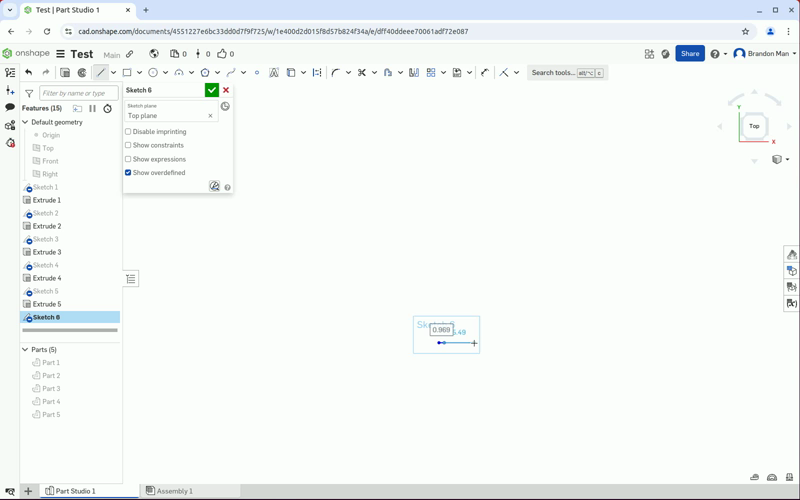
mouse_move(444, 338)
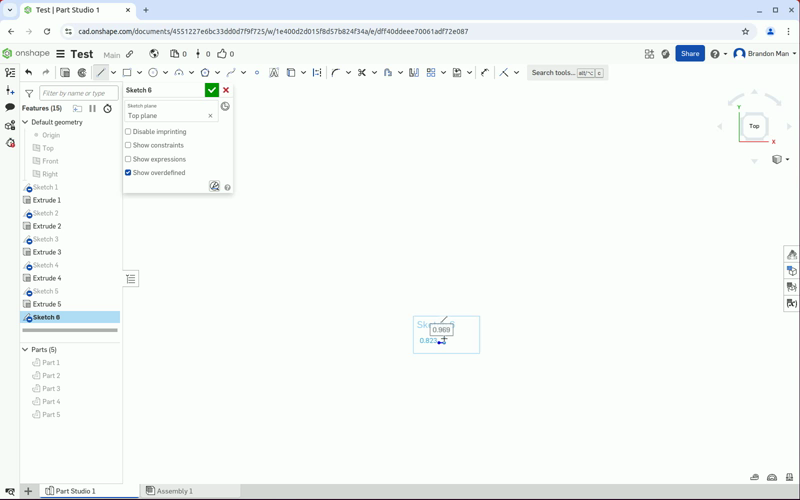
scroll(6)
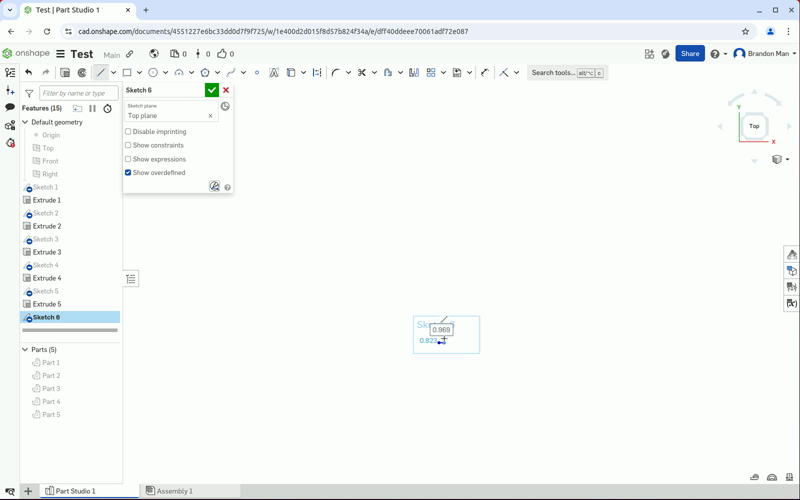
scroll(6)
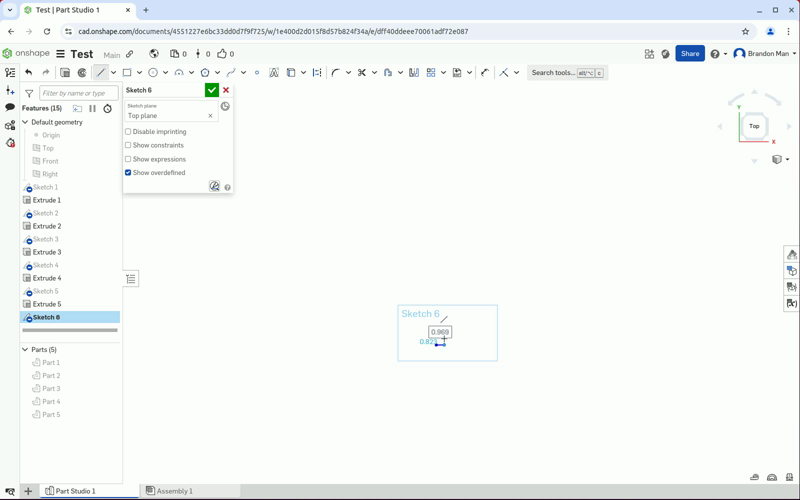
scroll(6)
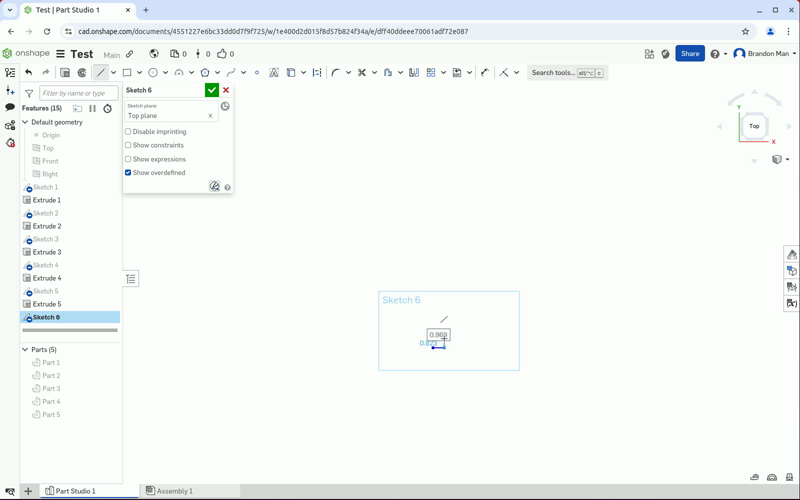
scroll(6)
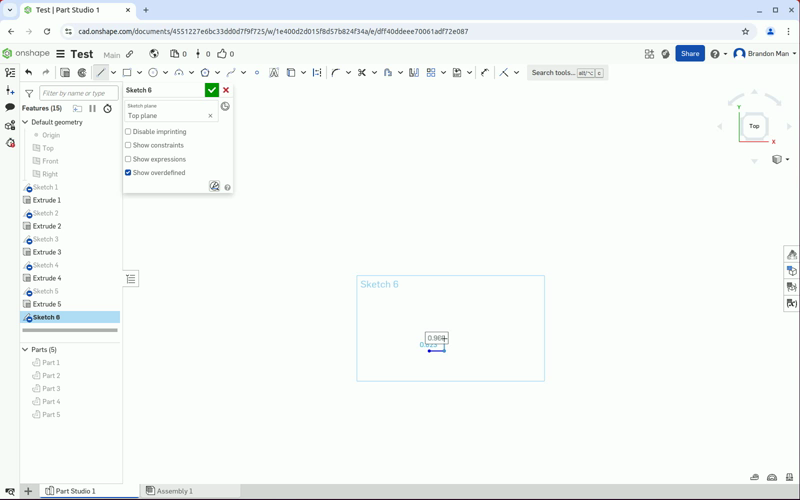
scroll(6)
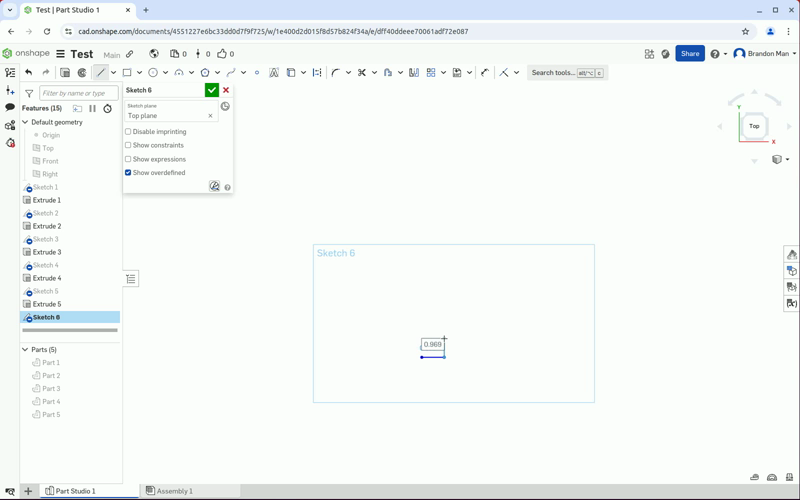
scroll(6)
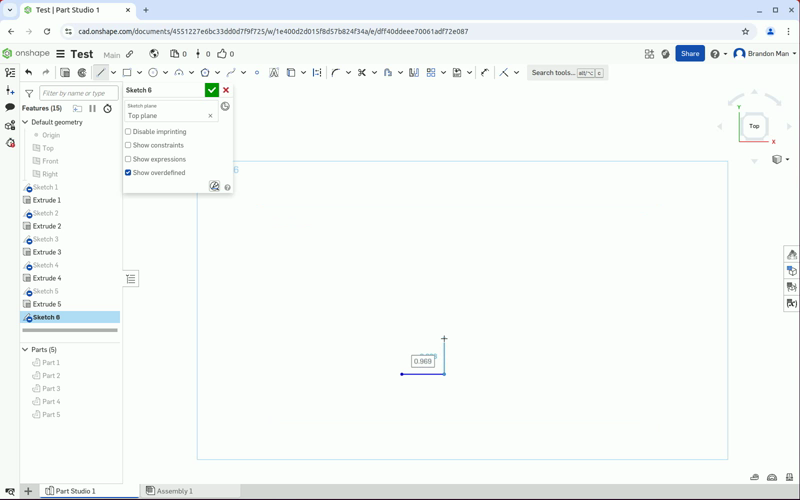
scroll(6)
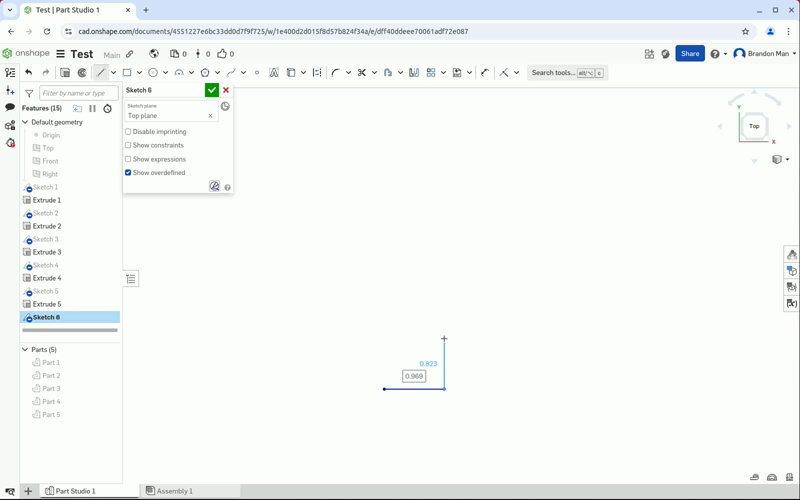
click(444, 338)
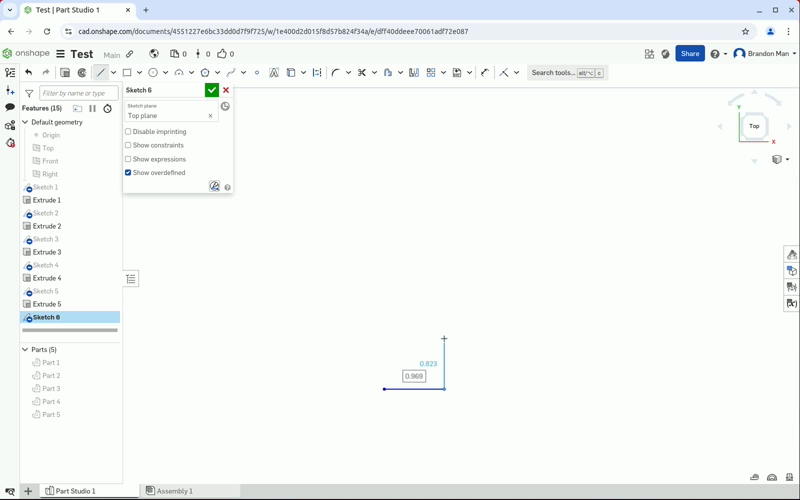
scroll(-6)
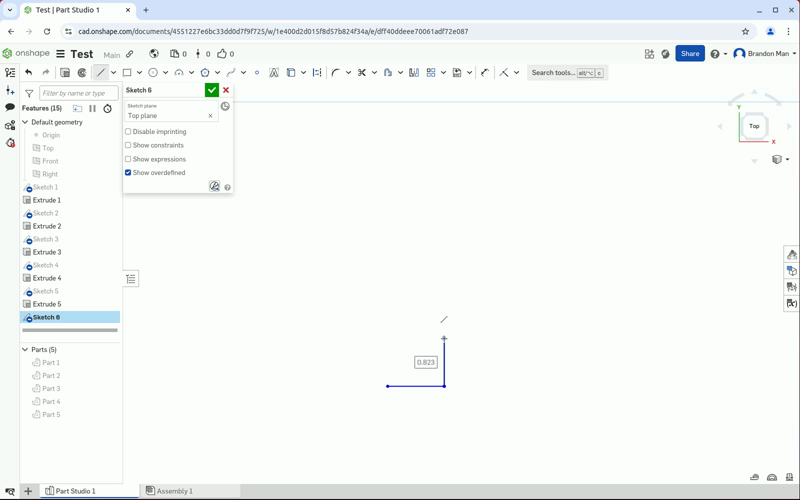
scroll(-6)
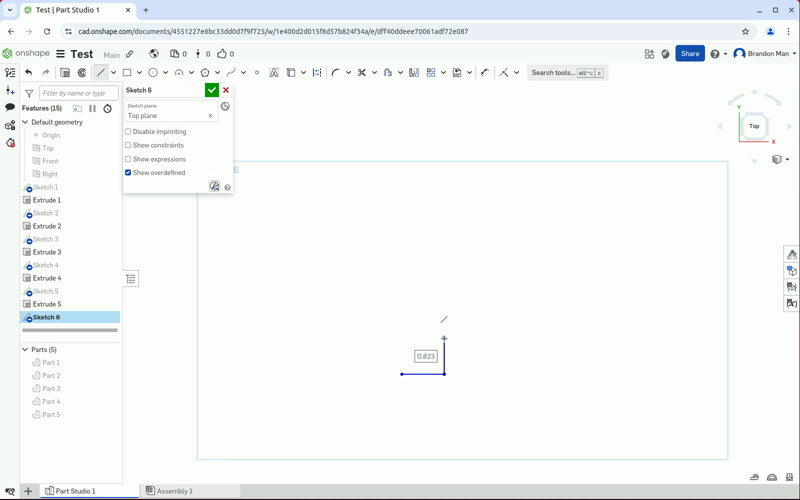
scroll(-6)
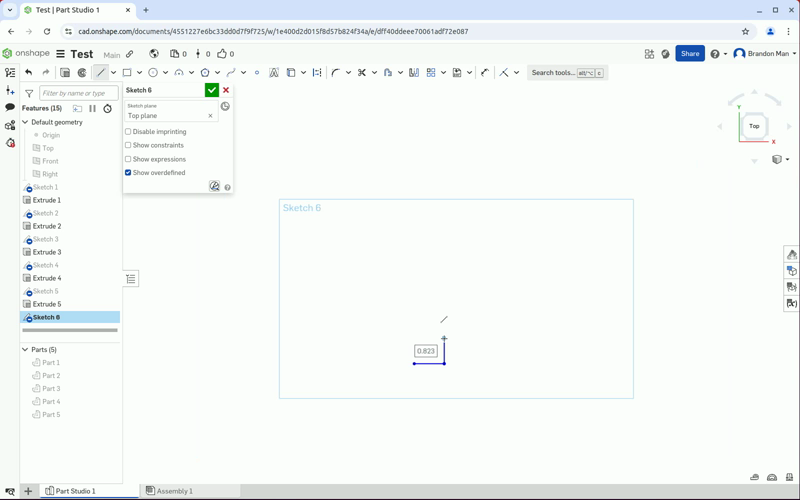
scroll(-6)
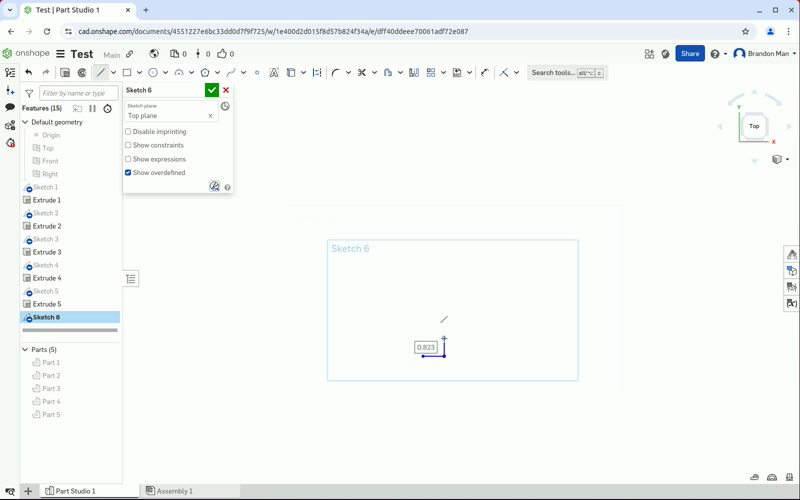
scroll(-6)
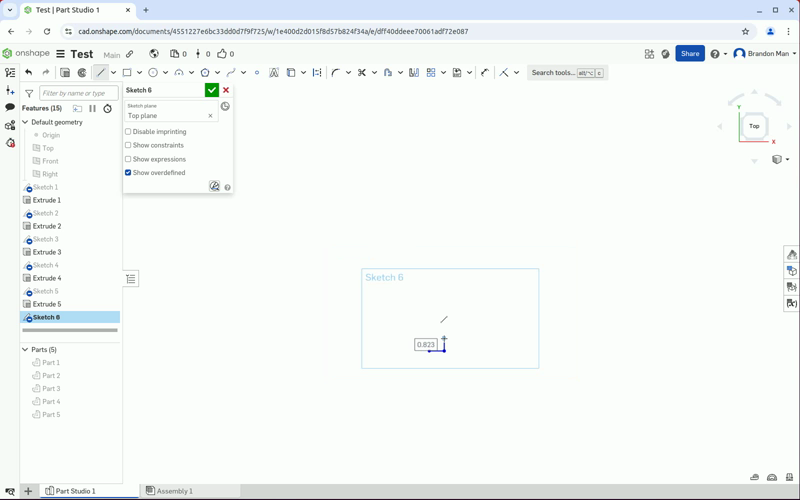
scroll(-6)
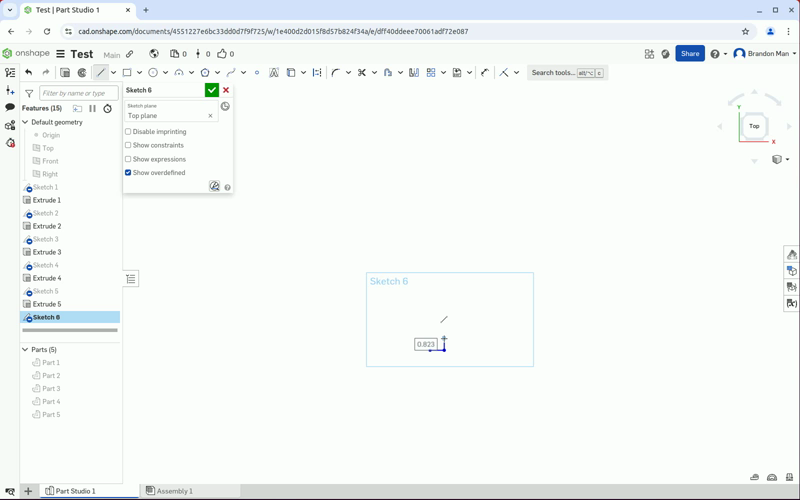
scroll(-6)
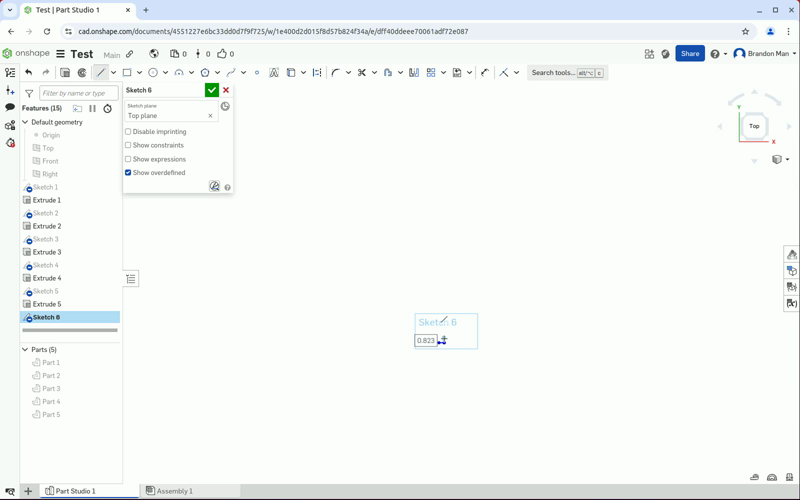
key_up(shift)
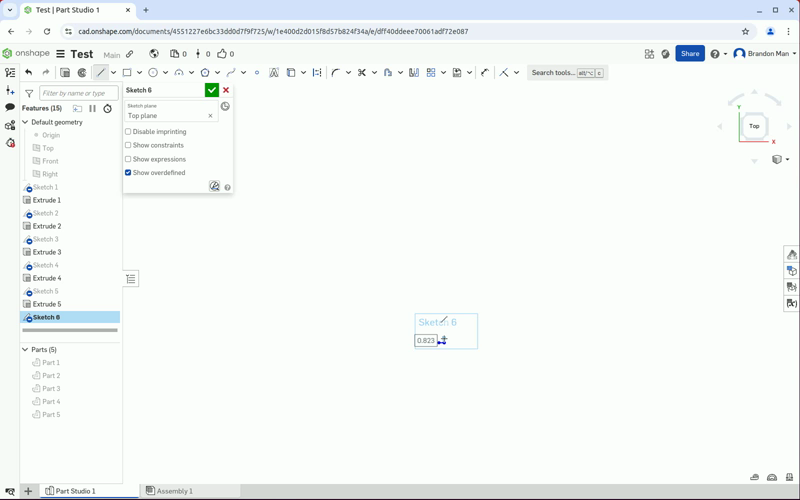
key_down(shift)
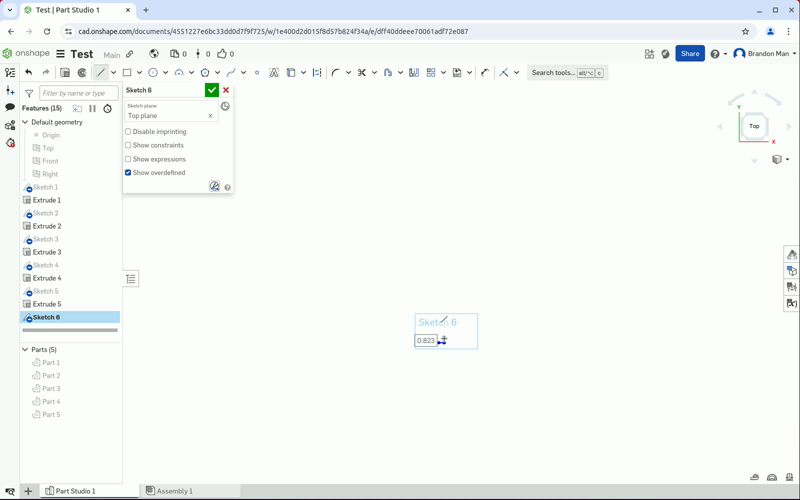
mouse_move(474, 338)
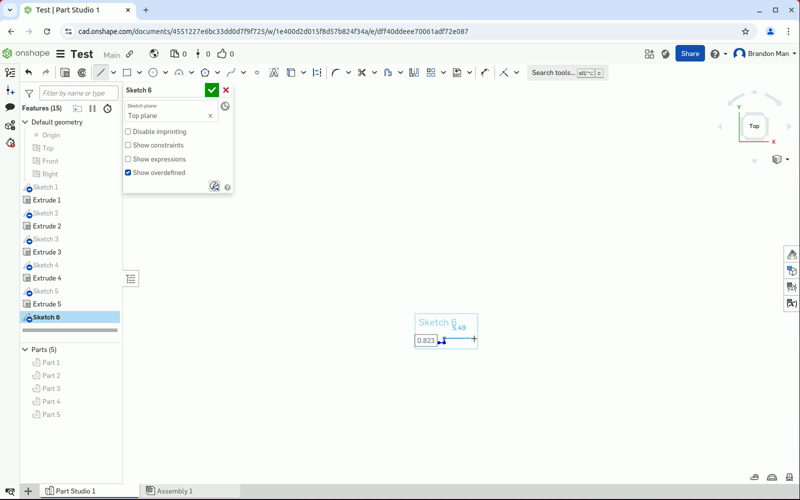
mouse_move(439, 338)
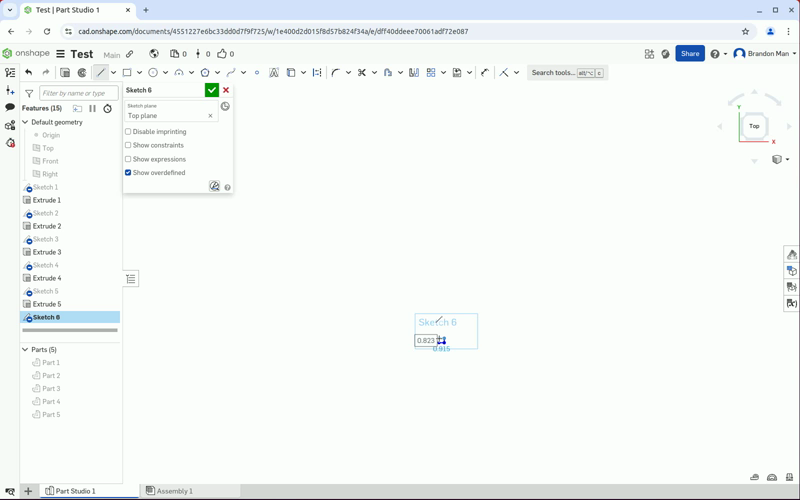
scroll(6)
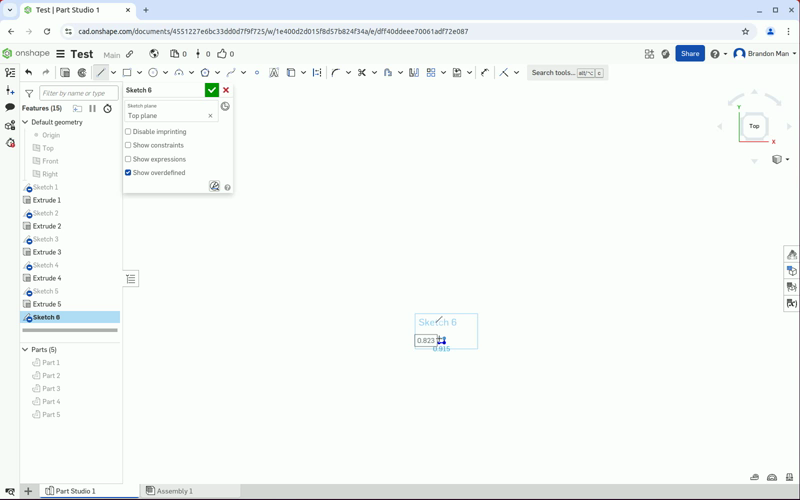
scroll(6)
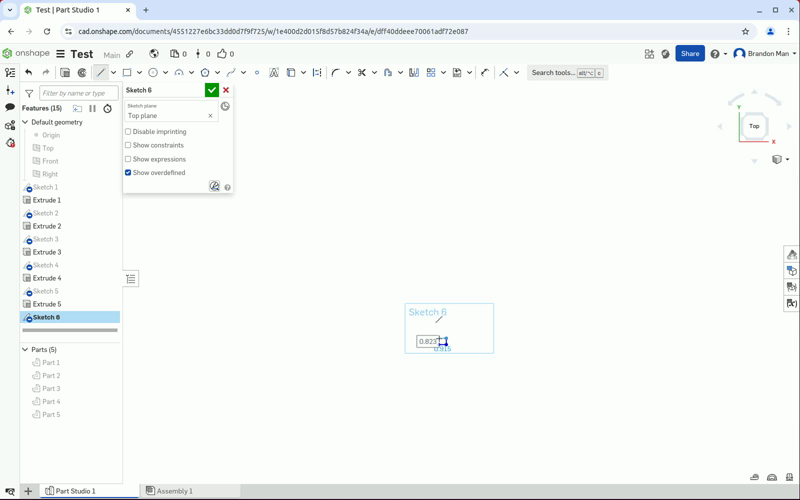
scroll(6)
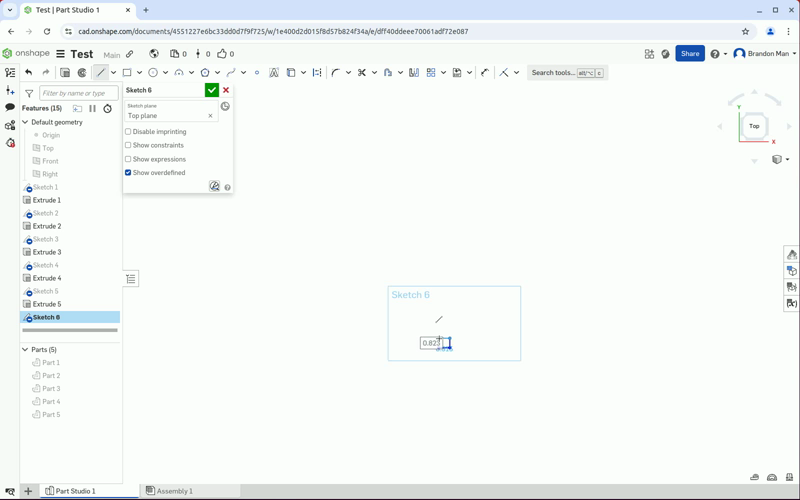
scroll(6)
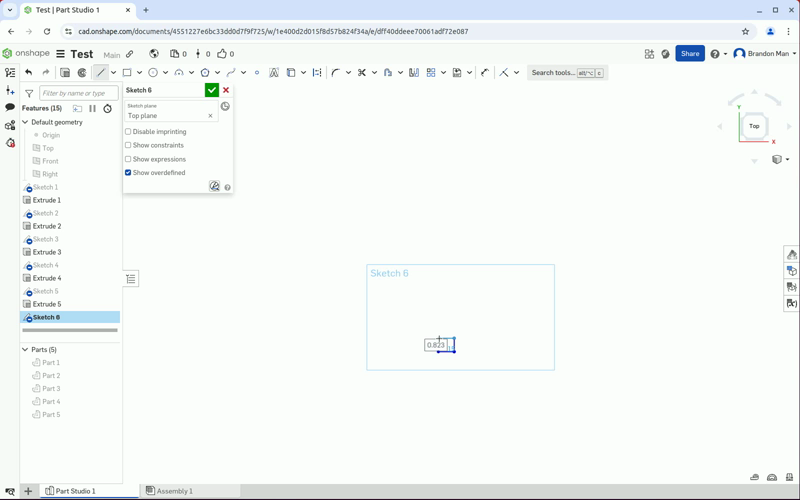
scroll(6)
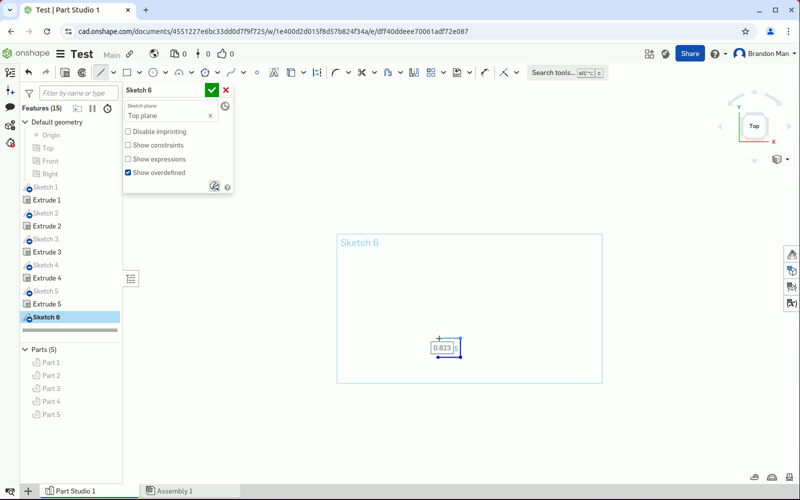
scroll(6)
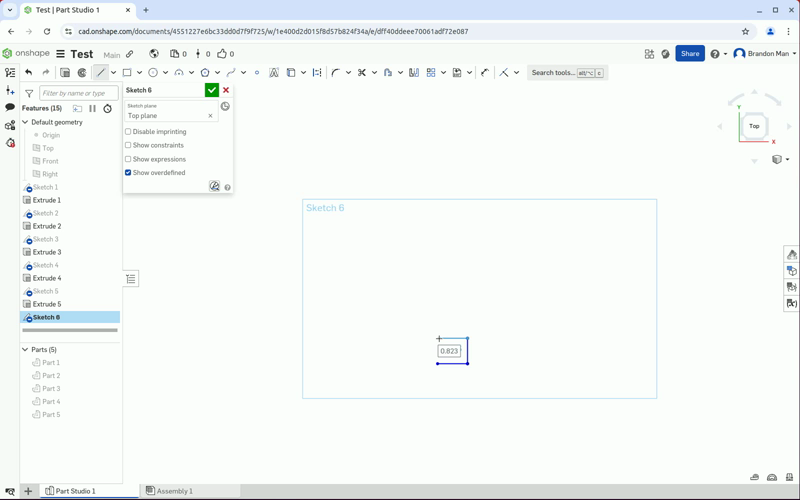
scroll(6)
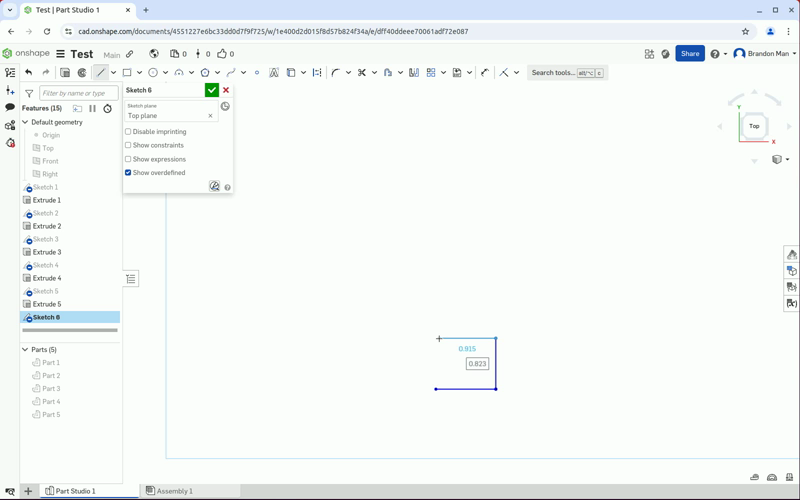
click(439, 338)
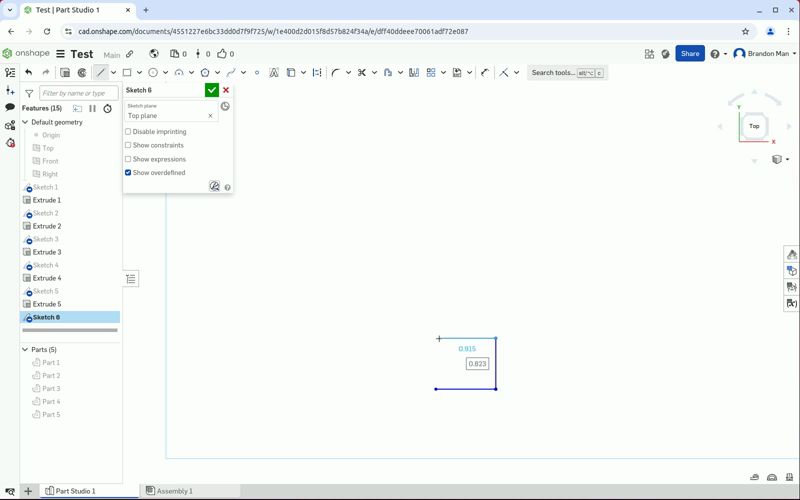
scroll(-6)
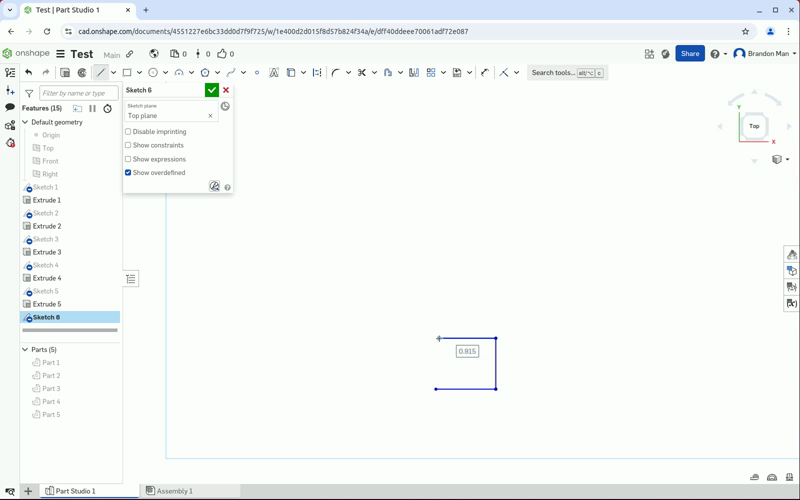
scroll(-6)
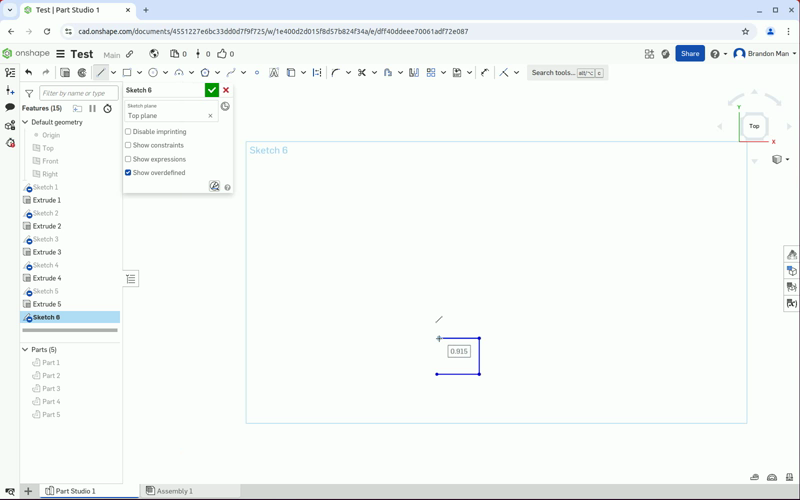
scroll(-6)
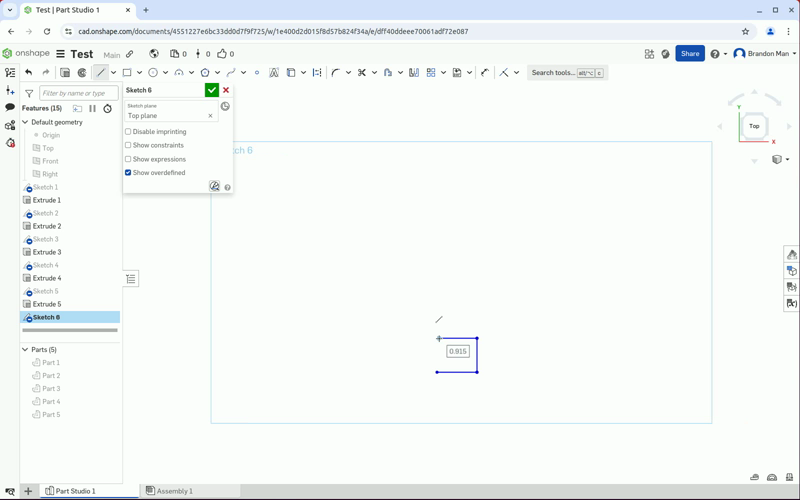
scroll(-6)
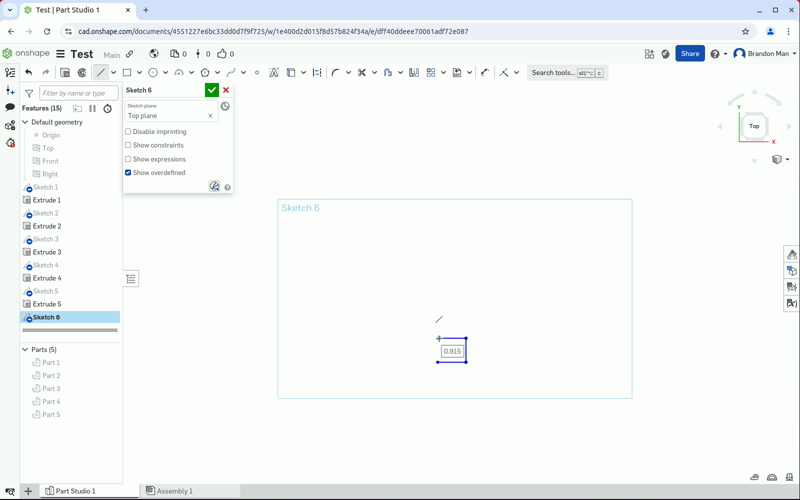
scroll(-6)
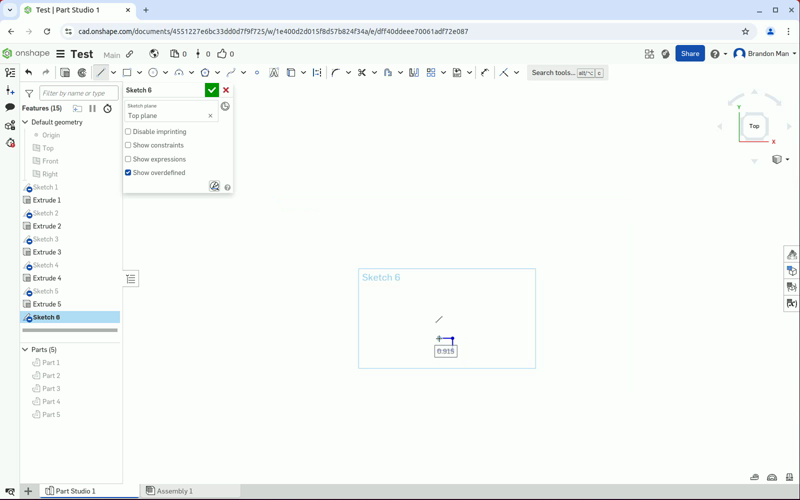
scroll(-6)
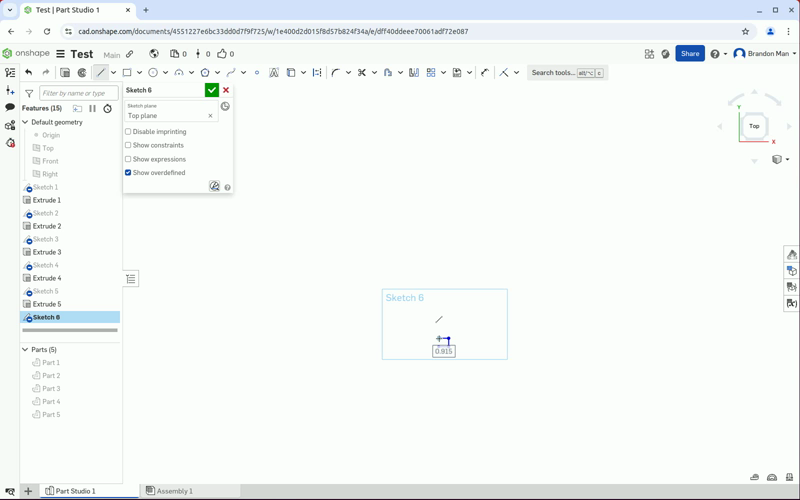
scroll(-6)
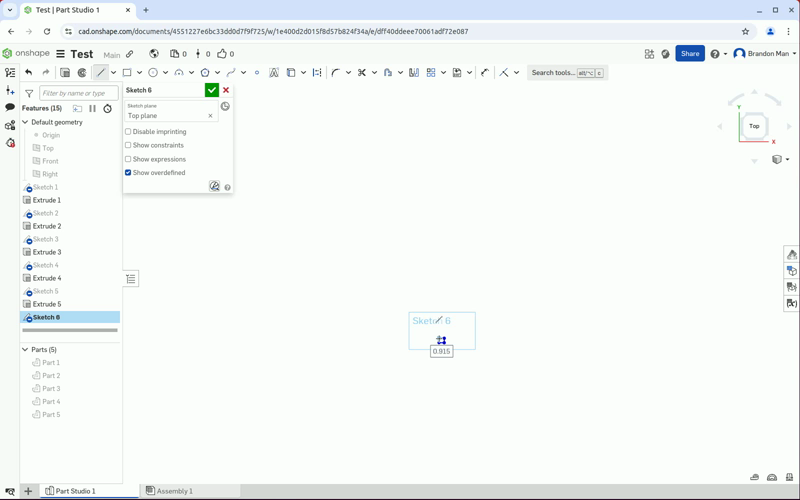
key_up(shift)
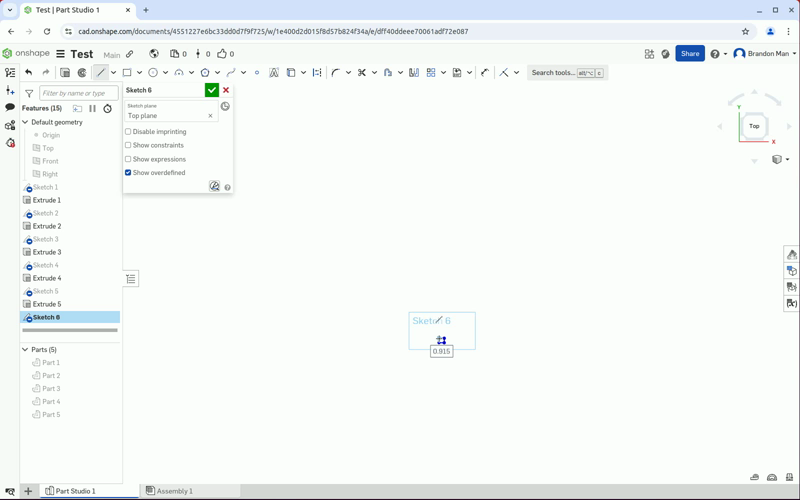
mouse_move(469, 338)
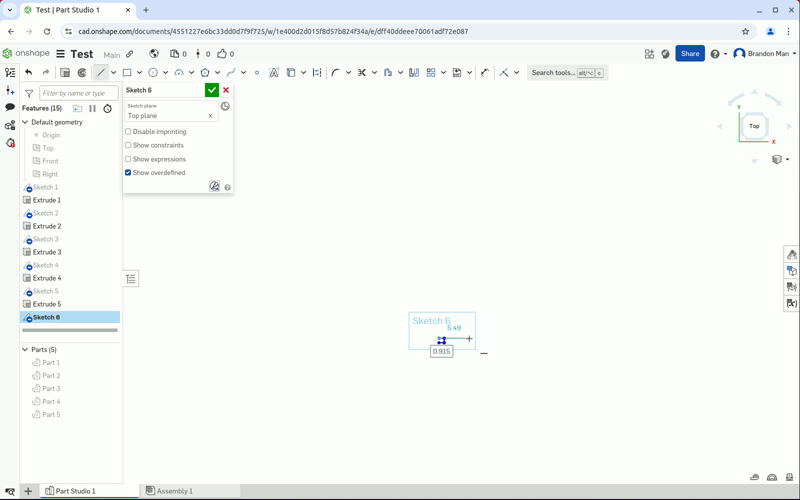
key_down(shift)
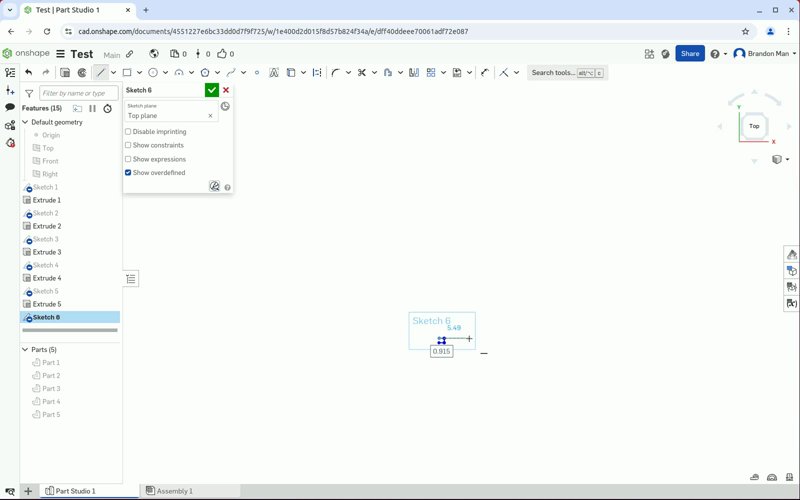
mouse_move(439, 342)
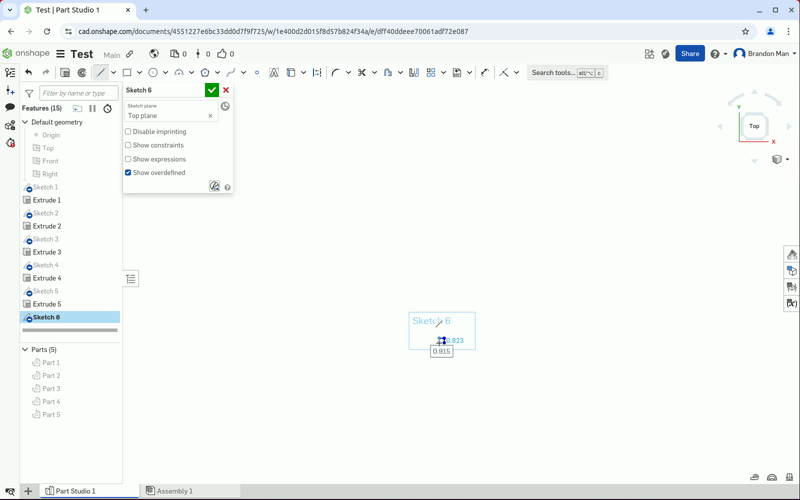
scroll(6)
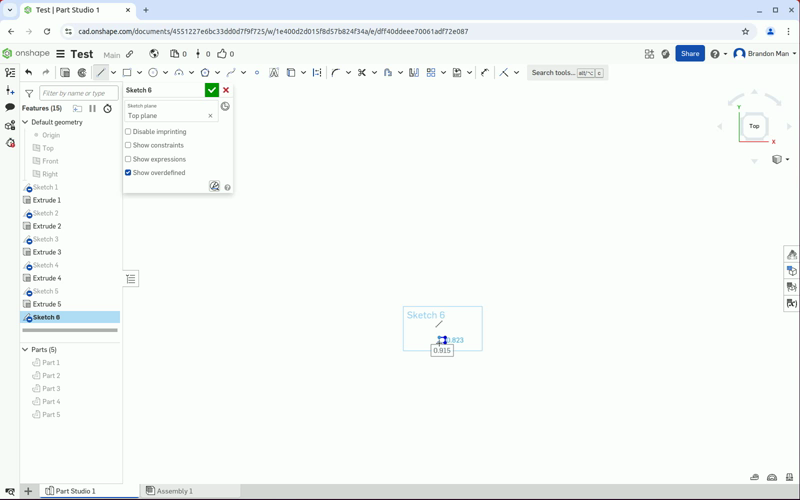
scroll(6)
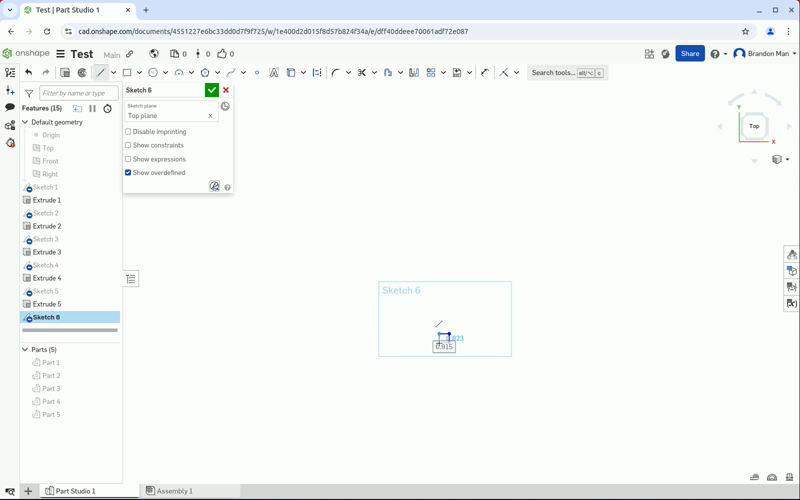
scroll(6)
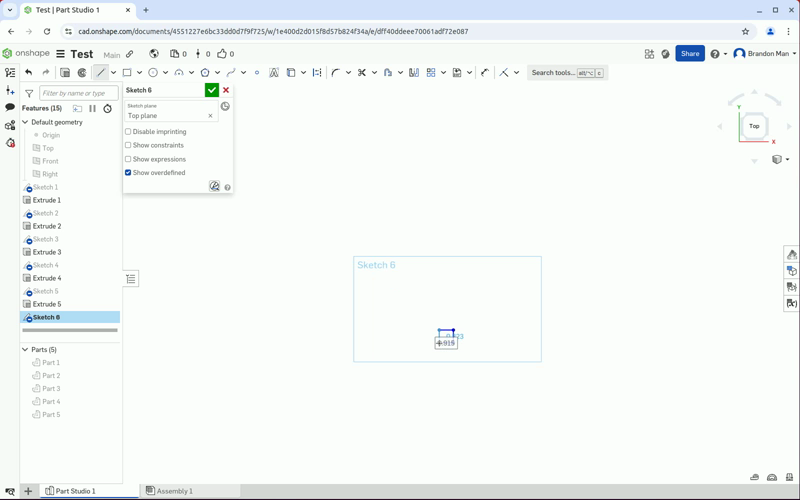
scroll(6)
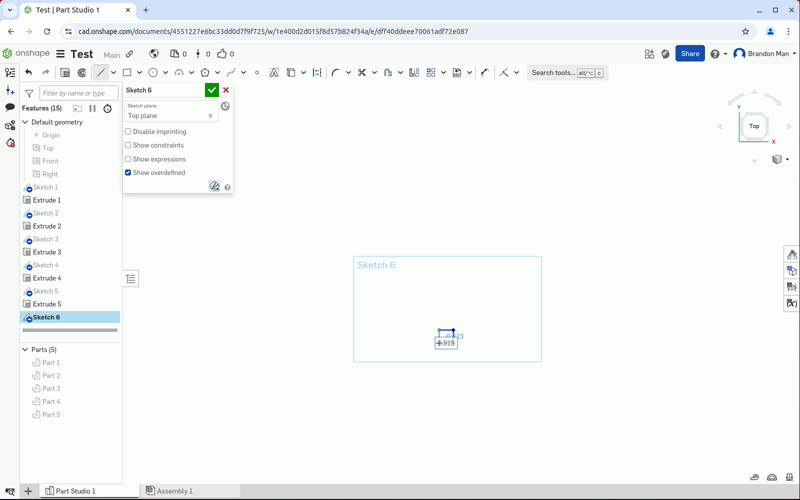
scroll(6)
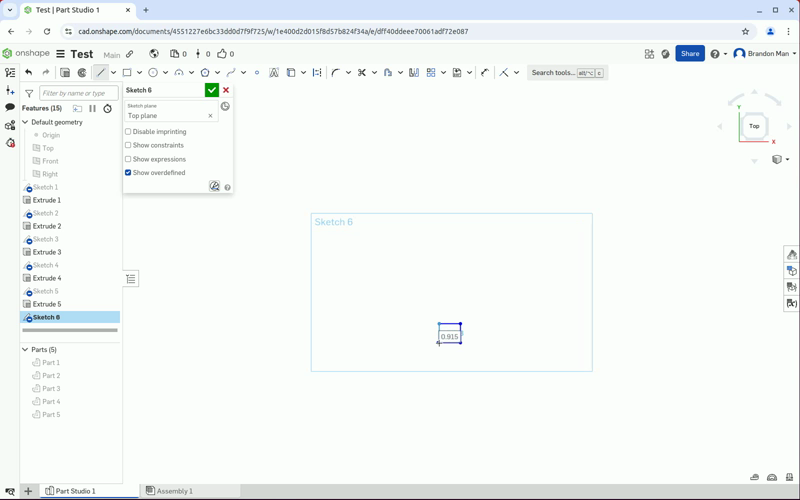
scroll(6)
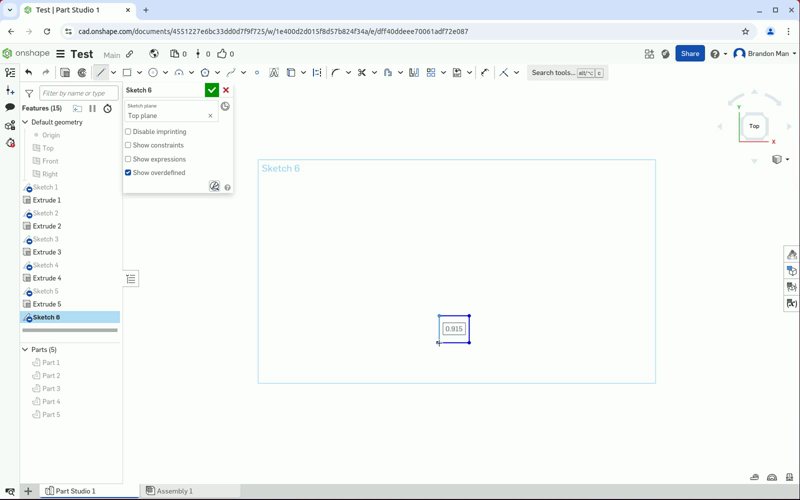
scroll(6)
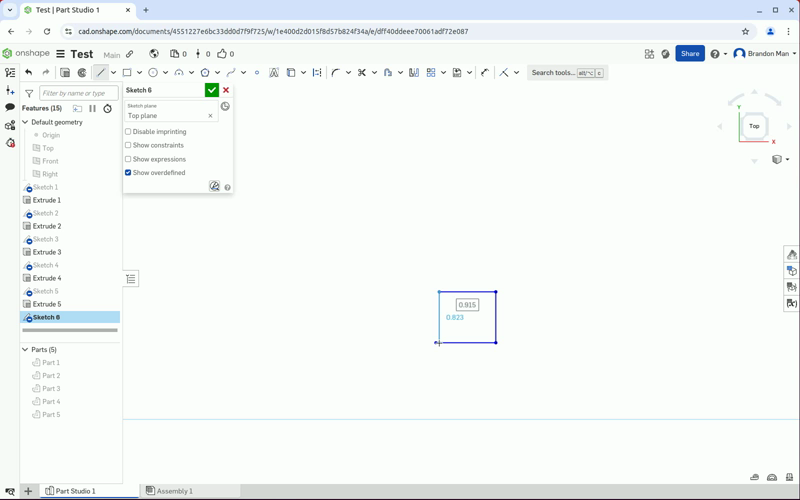
key_up(shift)
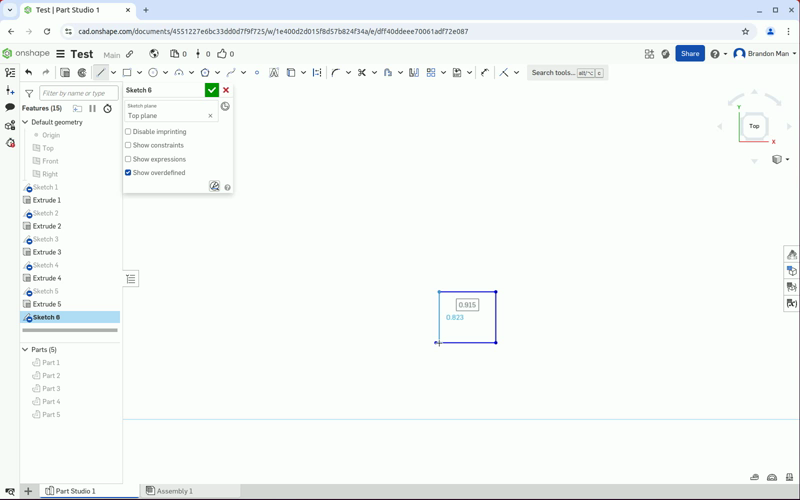
click(439, 342)
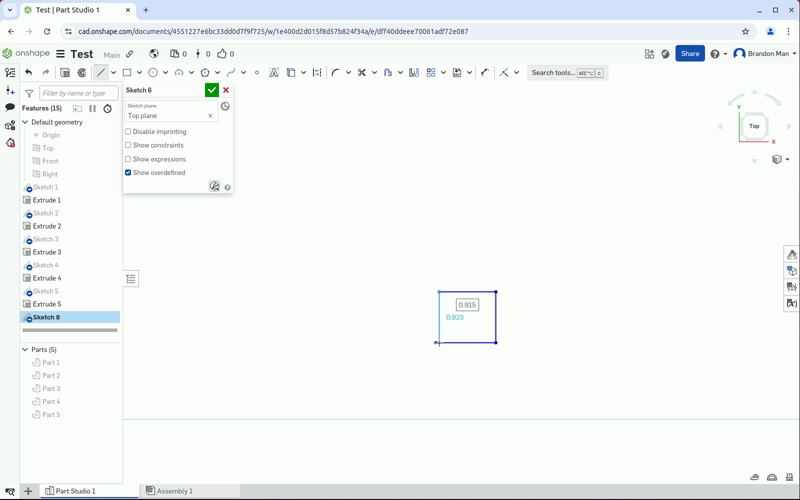
scroll(-6)
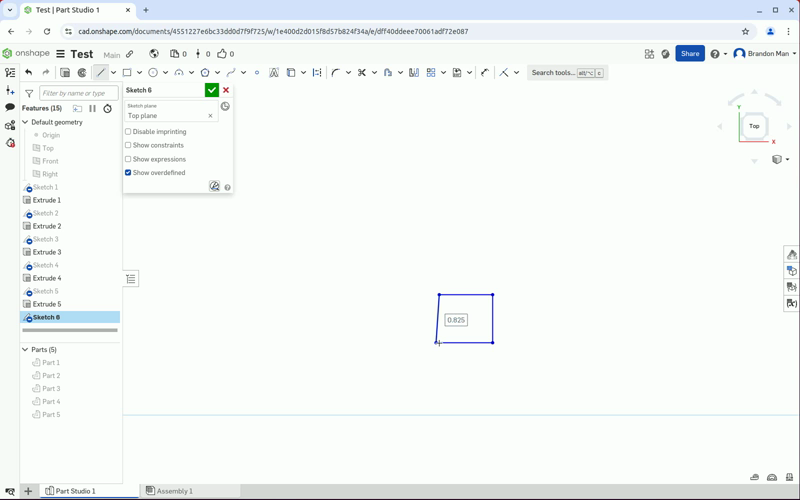
scroll(-6)
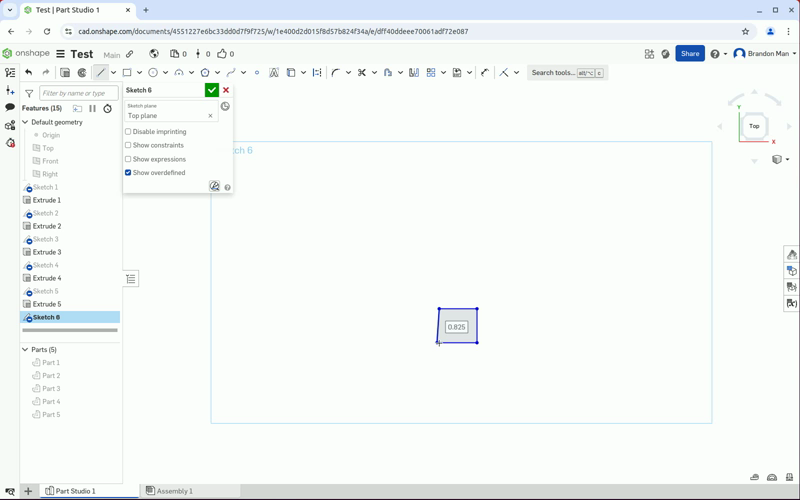
scroll(-6)
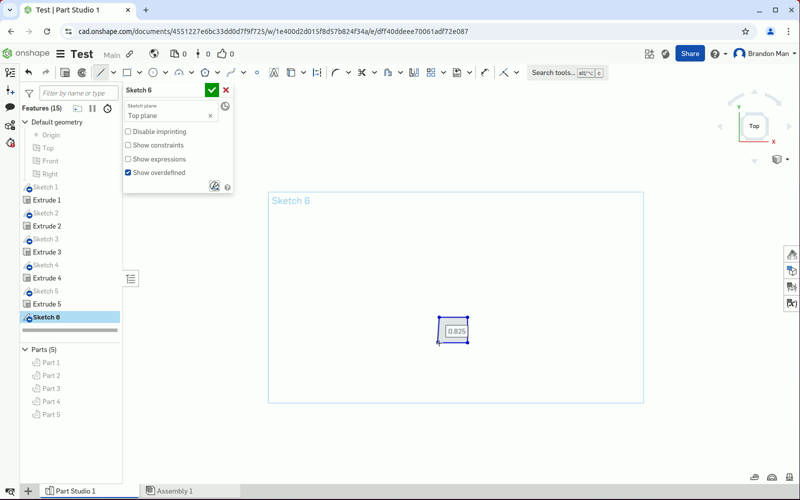
scroll(-6)
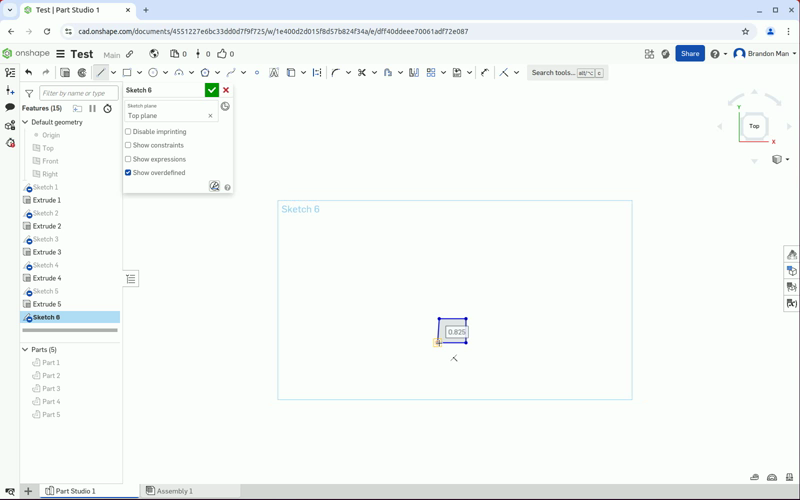
scroll(-6)
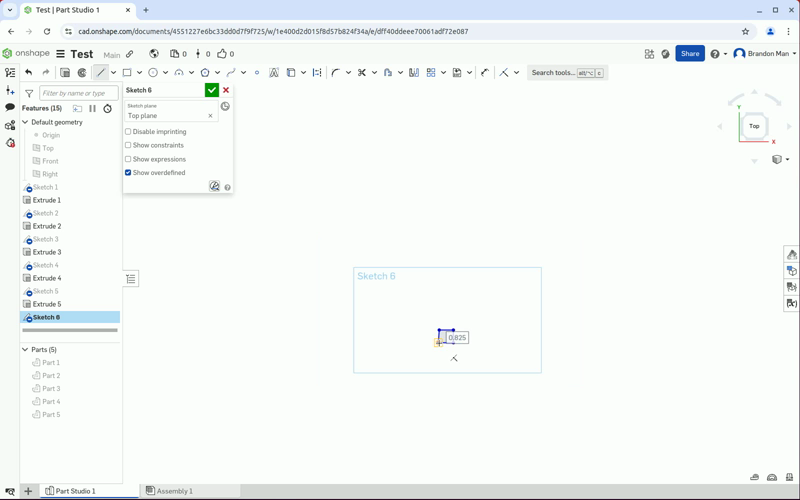
scroll(-6)
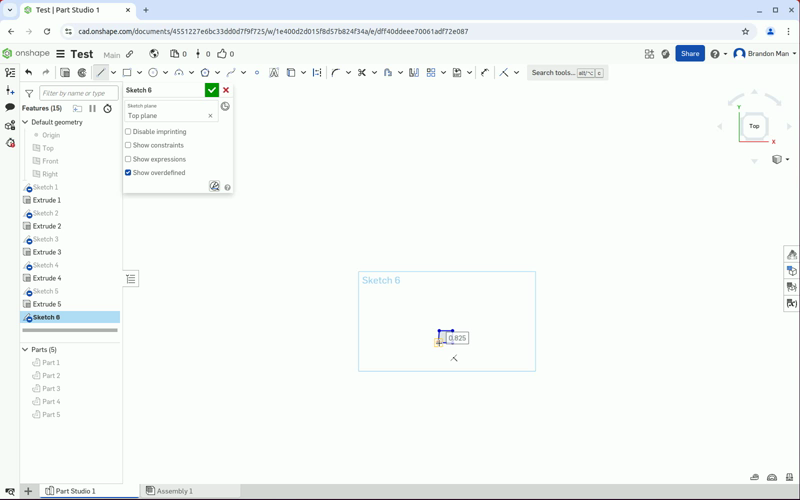
scroll(-6)
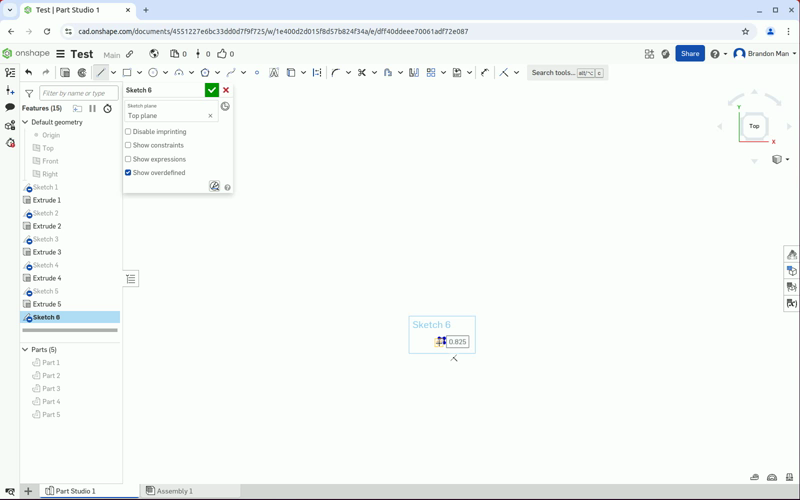
key(esc)
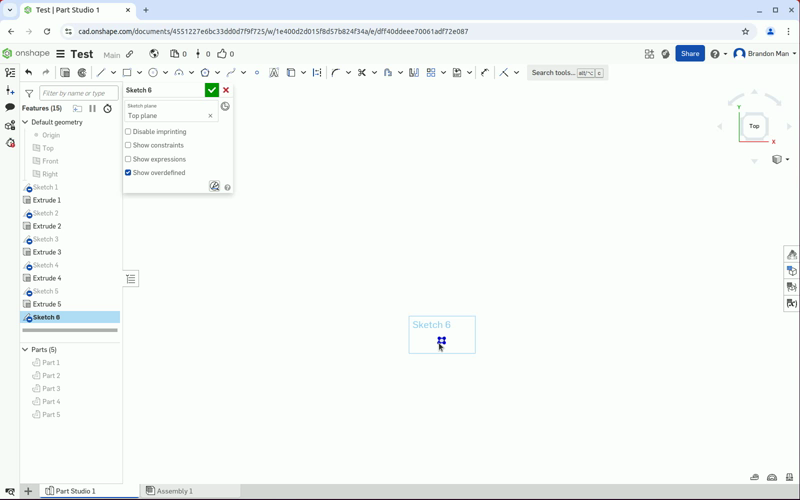
mouse_move(443, 341)
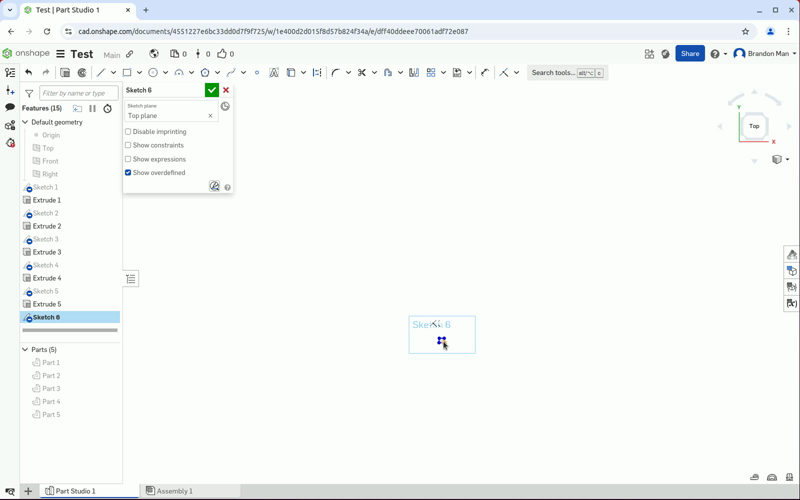
scroll(6)
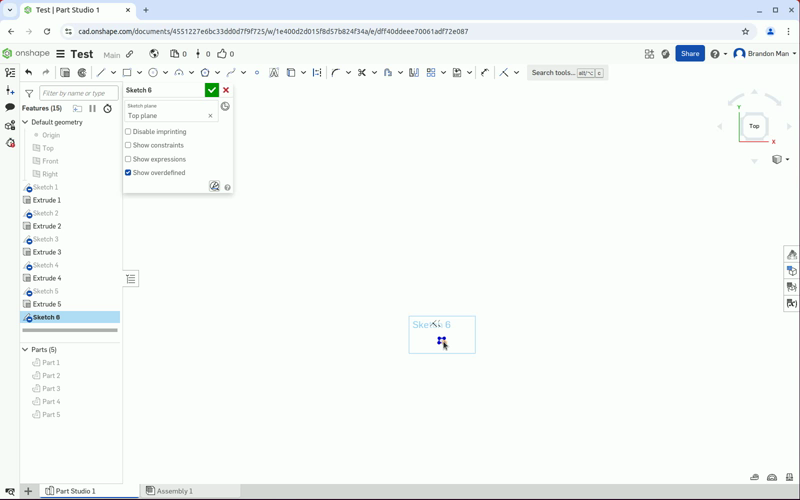
scroll(6)
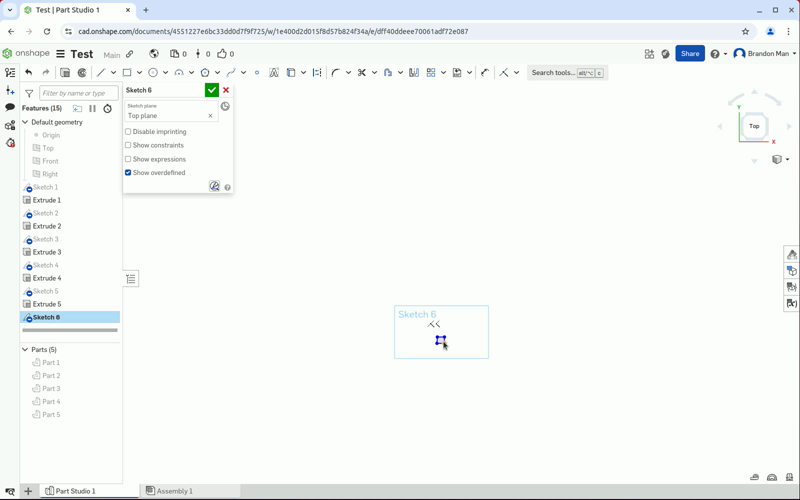
scroll(6)
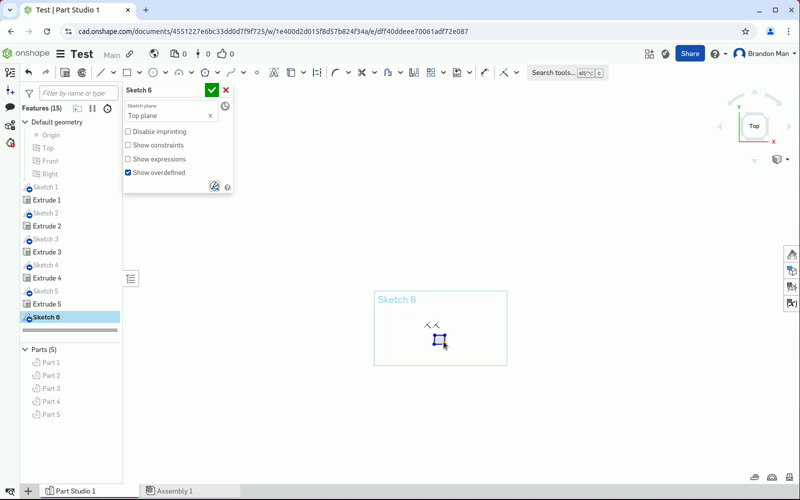
scroll(6)
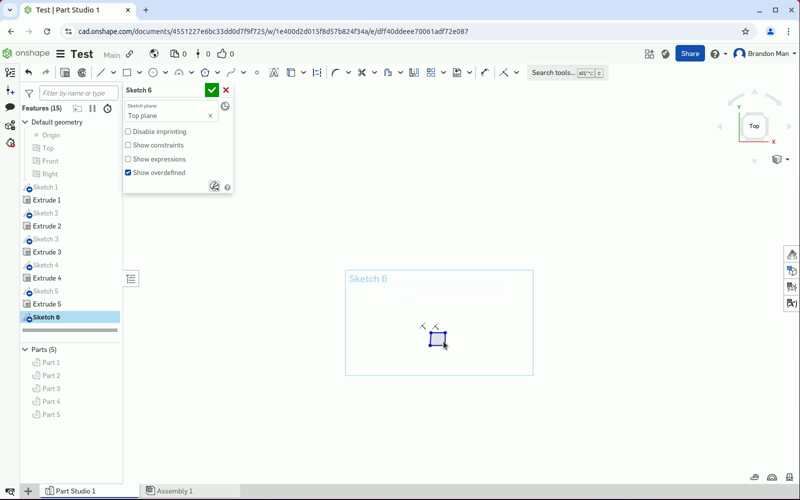
scroll(6)
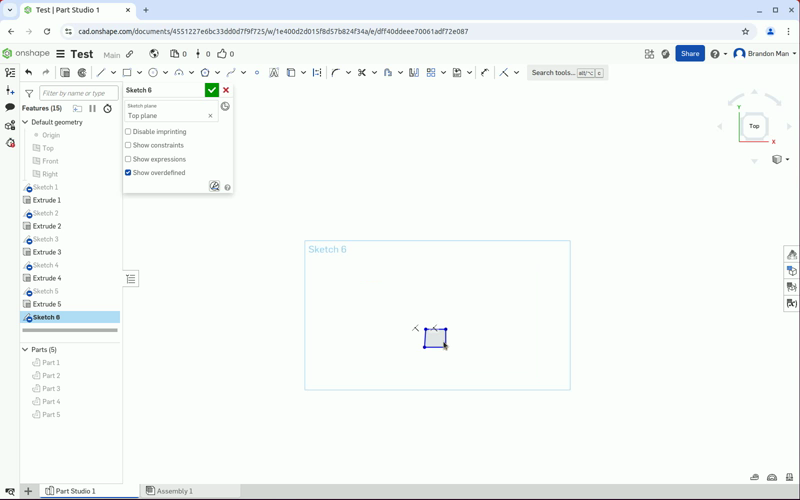
scroll(6)
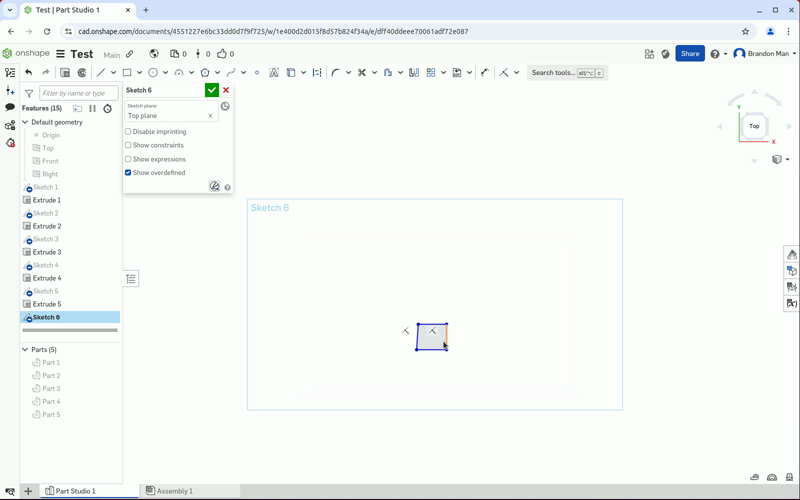
scroll(6)
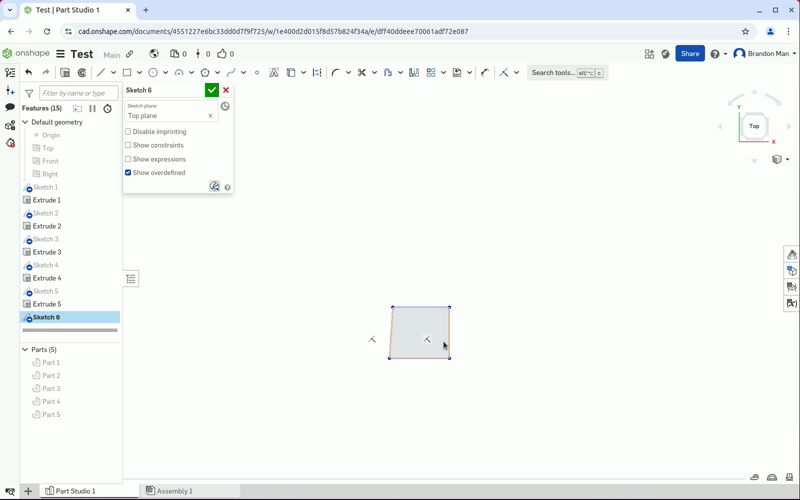
click(443, 341)
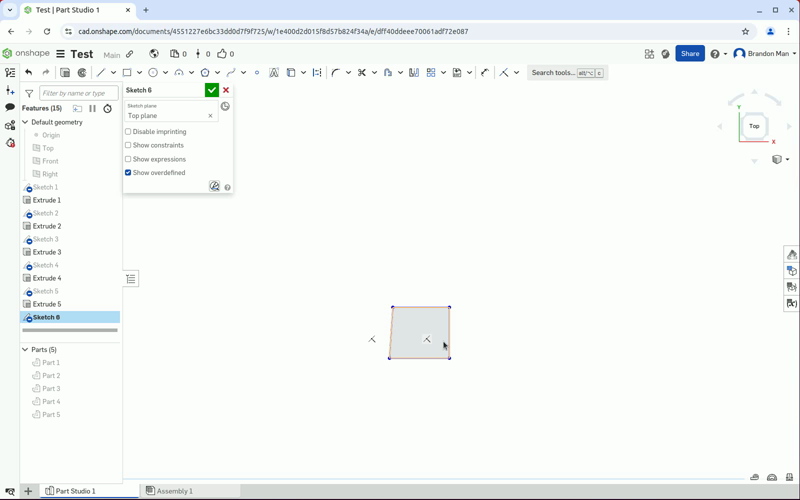
scroll(-6)
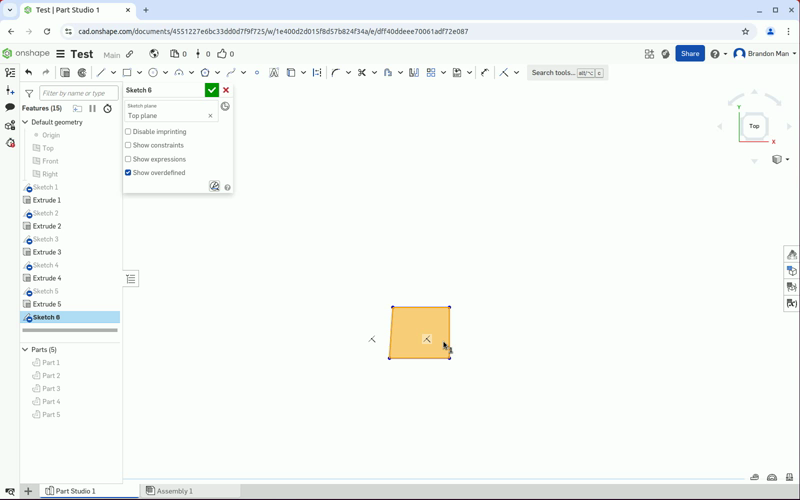
scroll(-6)
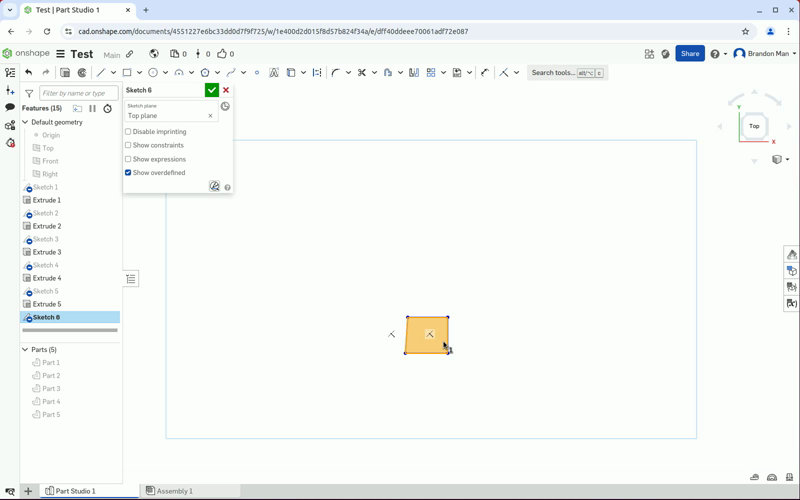
scroll(-6)
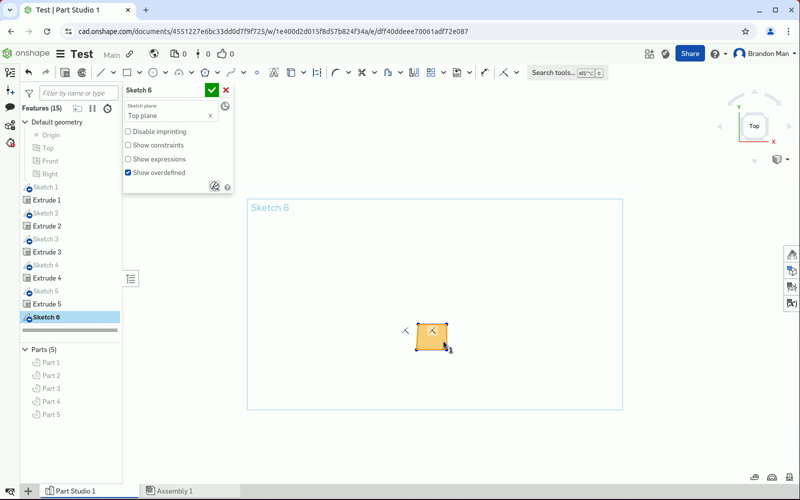
scroll(-6)
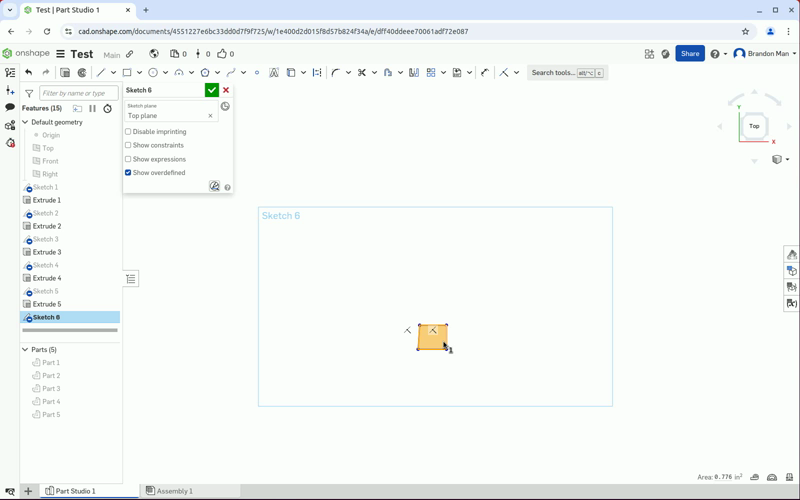
scroll(-6)
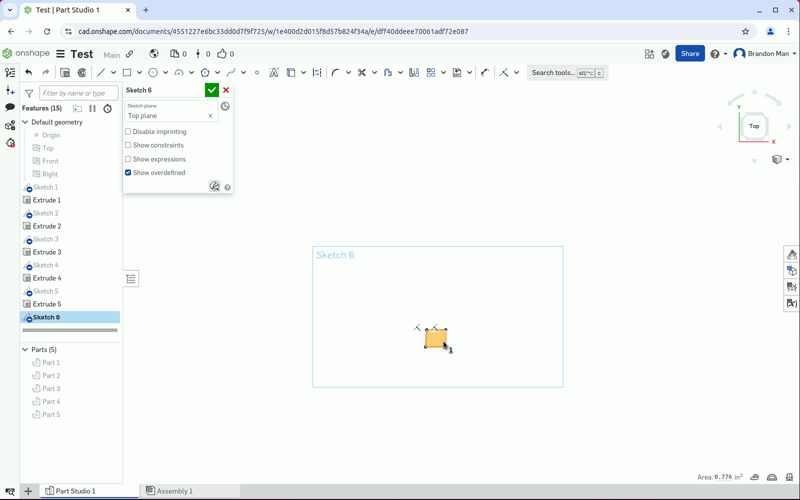
scroll(-6)
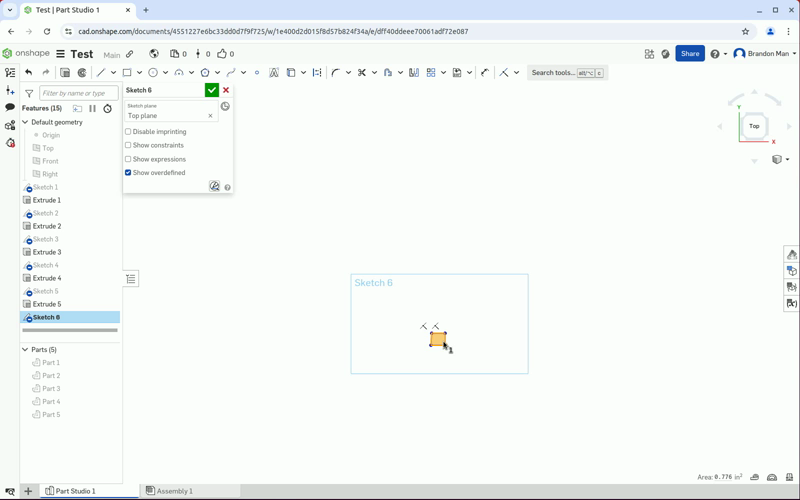
scroll(-6)
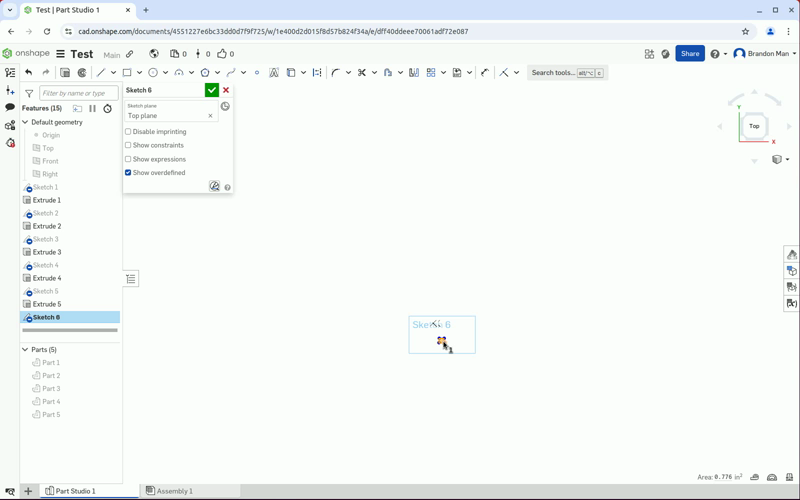
mouse_move(73, 352)
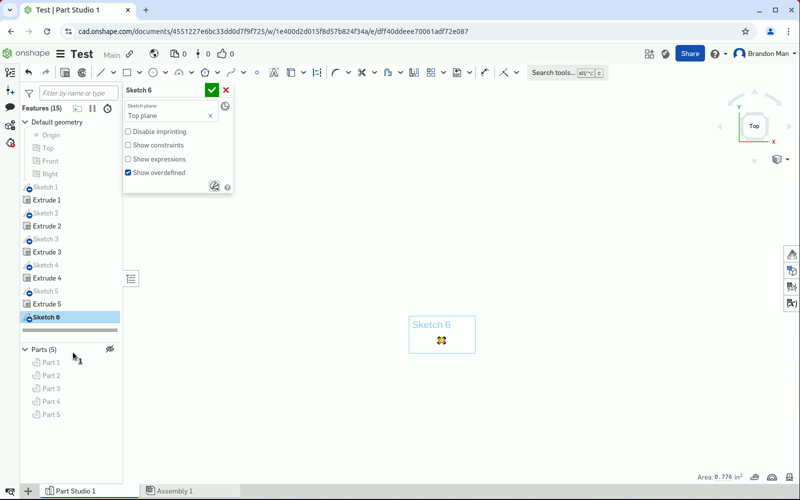
key(shift+y)
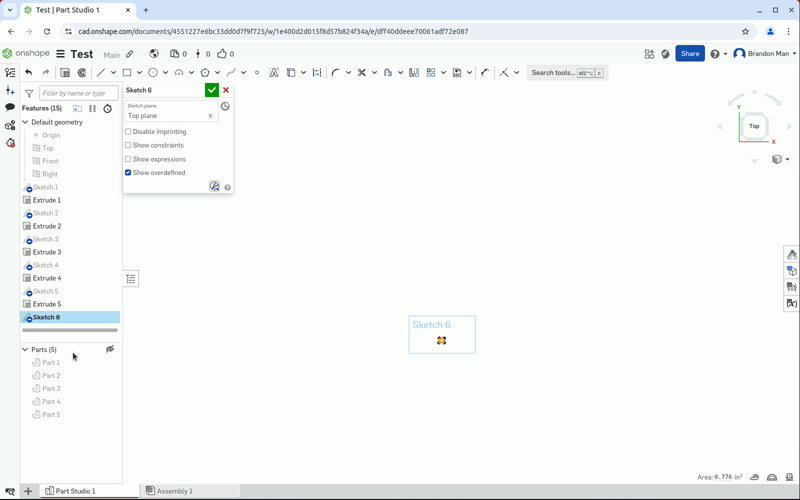
key(shift+e)
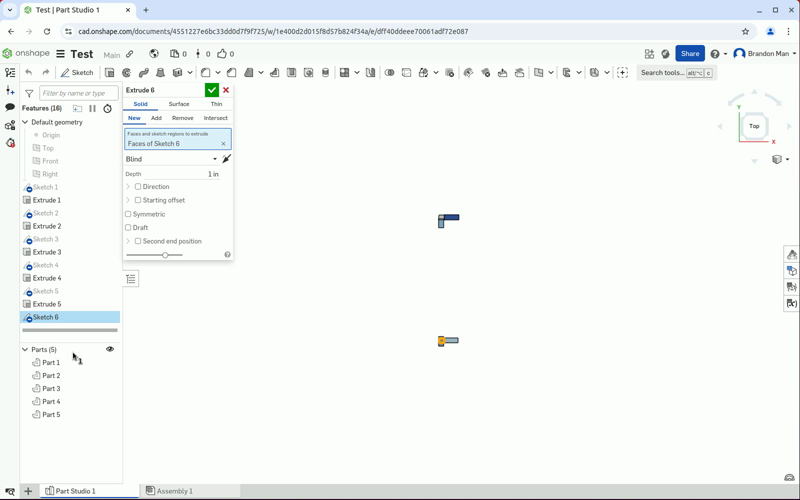
mouse_move(143, 106)
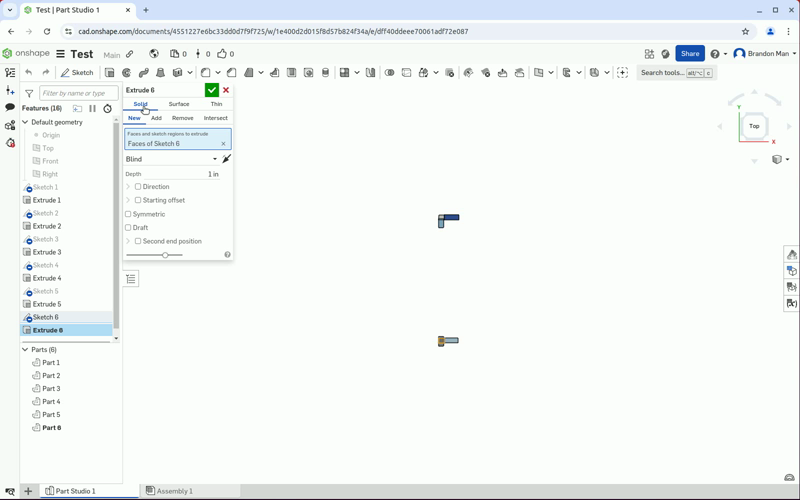
click(143, 106)
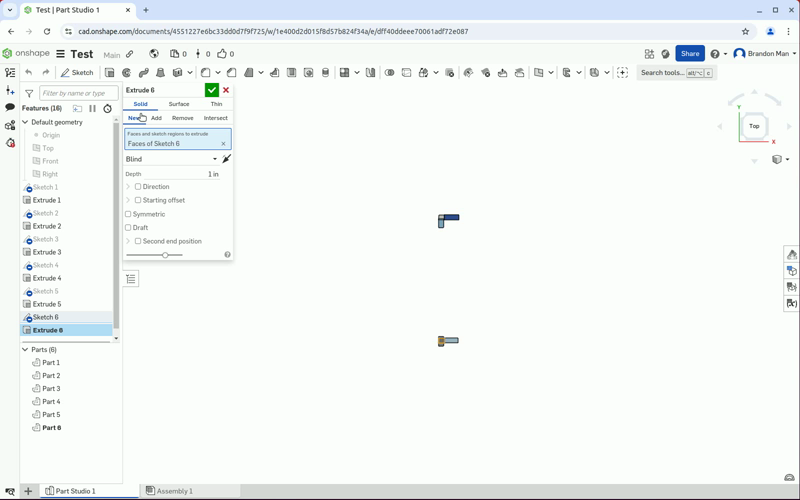
mouse_move(137, 120)
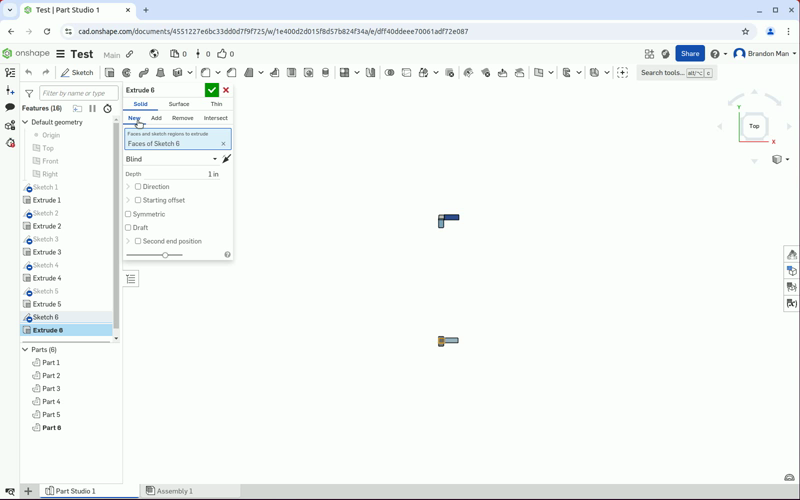
click(137, 120)
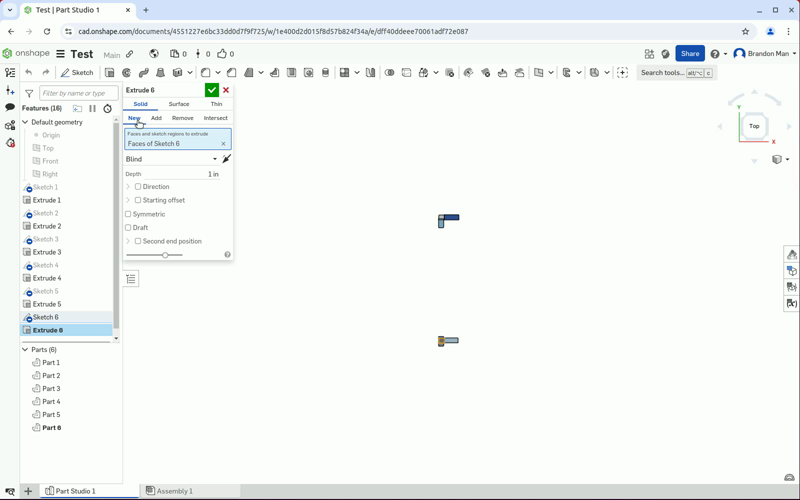
key(tab, 4)
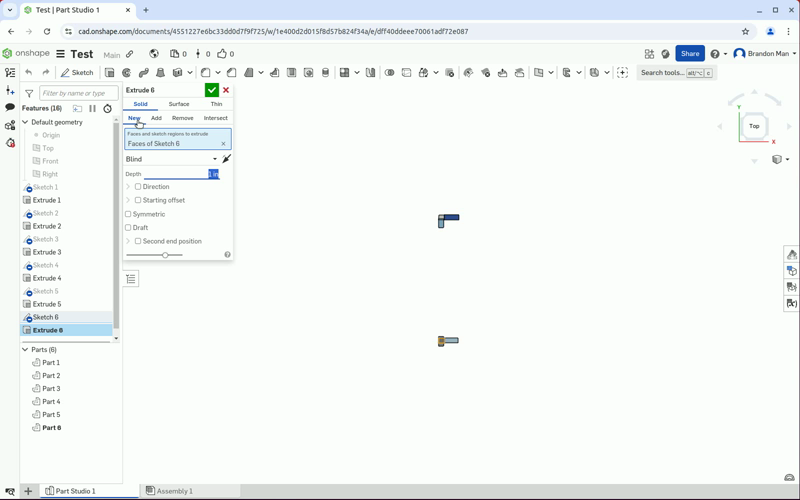
text(23.108)
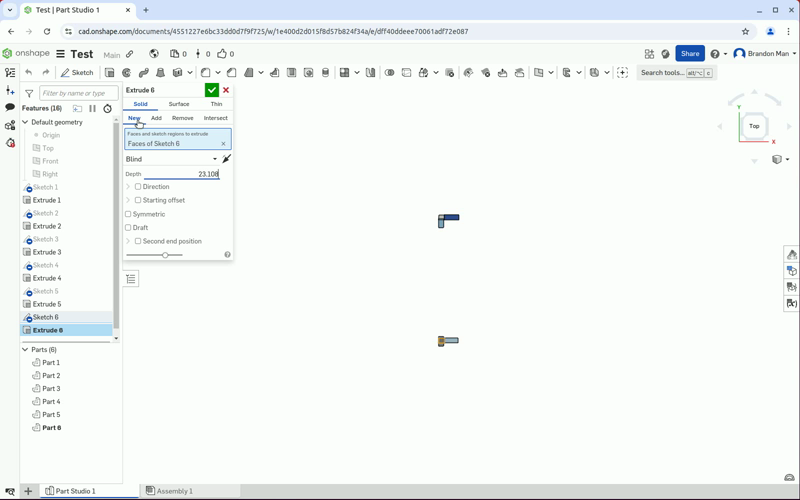
key(tab, 3)
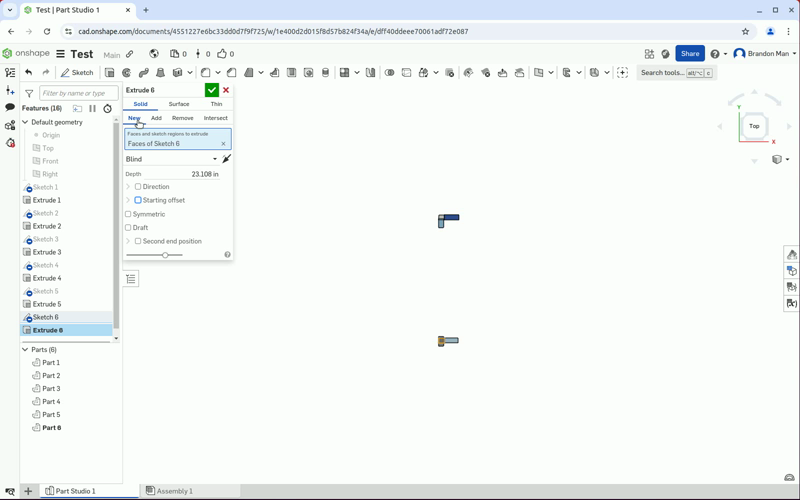
key(tab, 2)
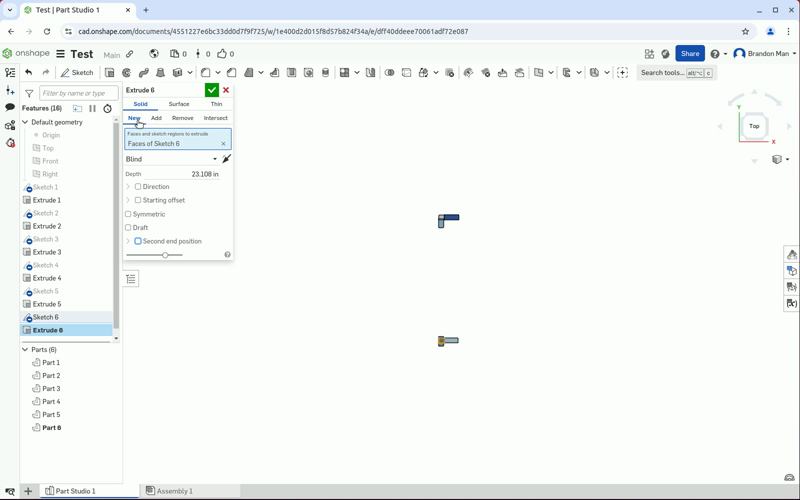
key(space)
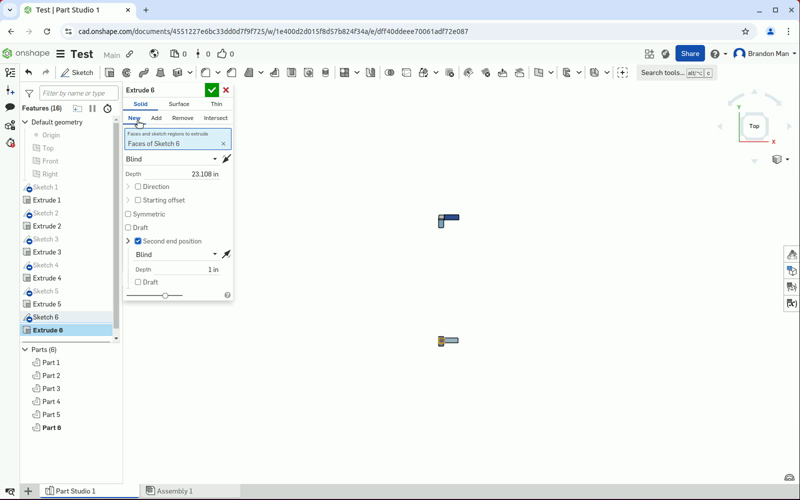
key(tab, 3)
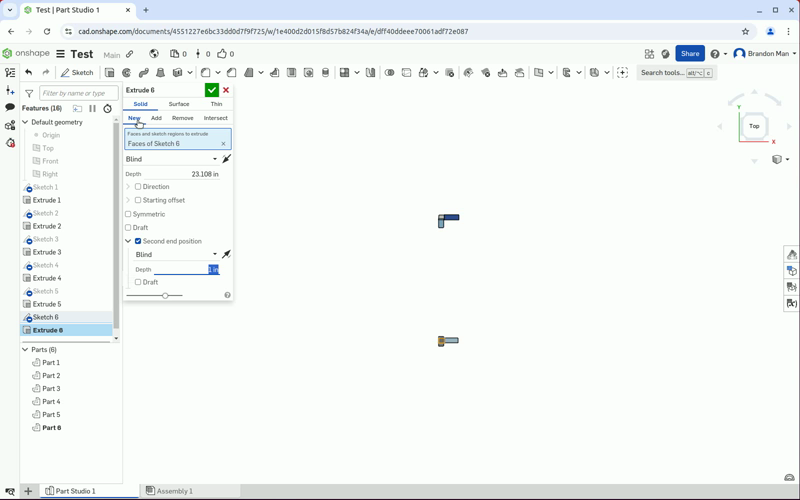
text(23.108)
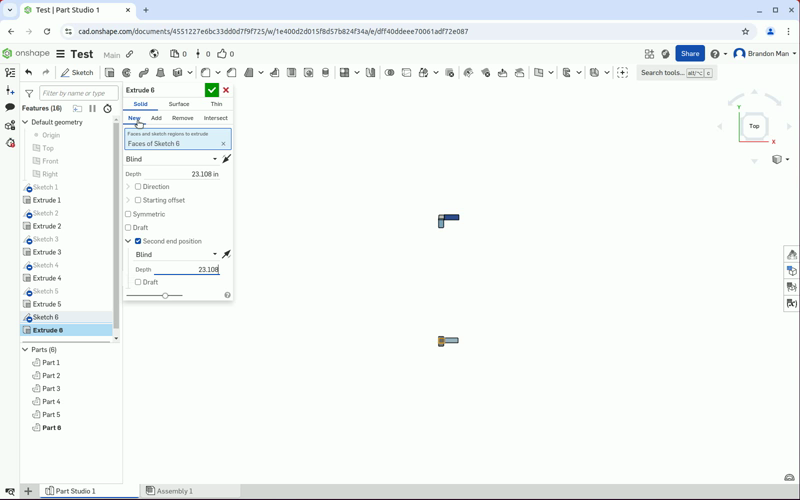
key(enter)
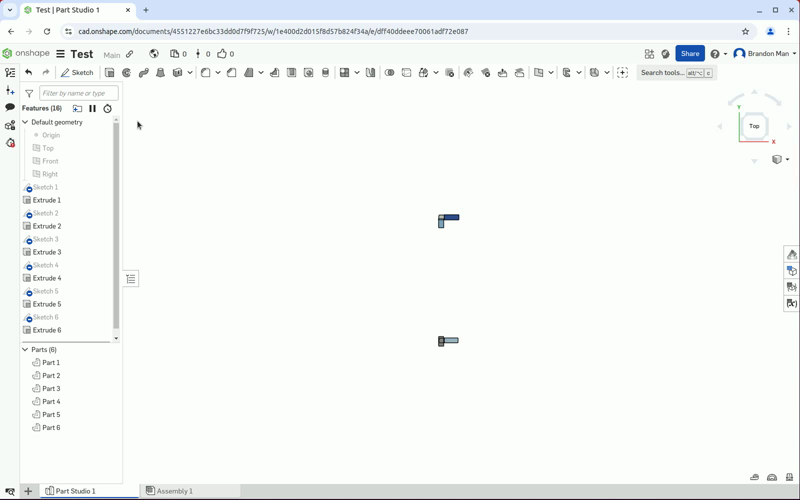
key(shift+h)
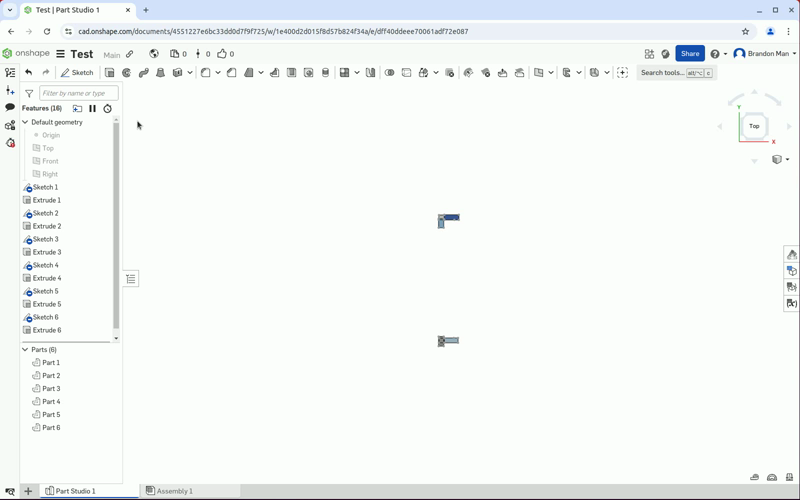
key(shift+h)
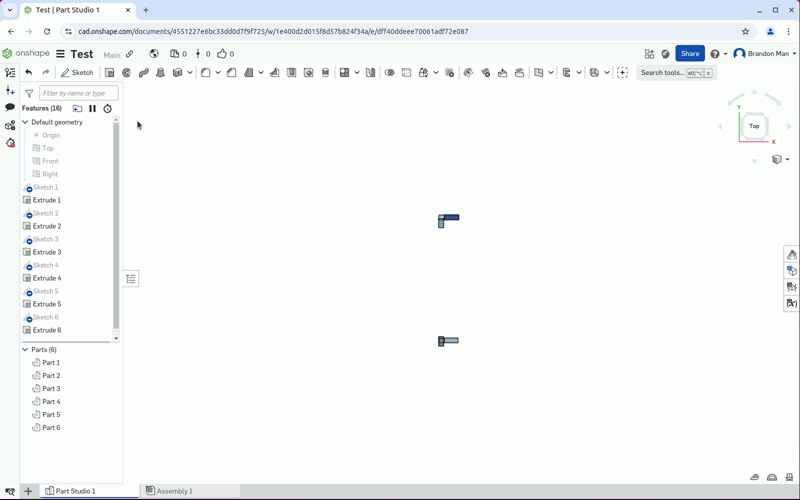
mouse_move(69, 189)
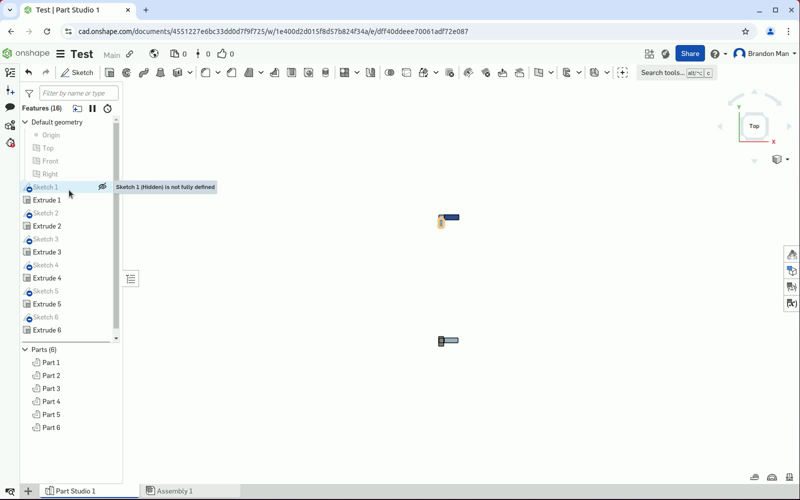
click(69, 189)
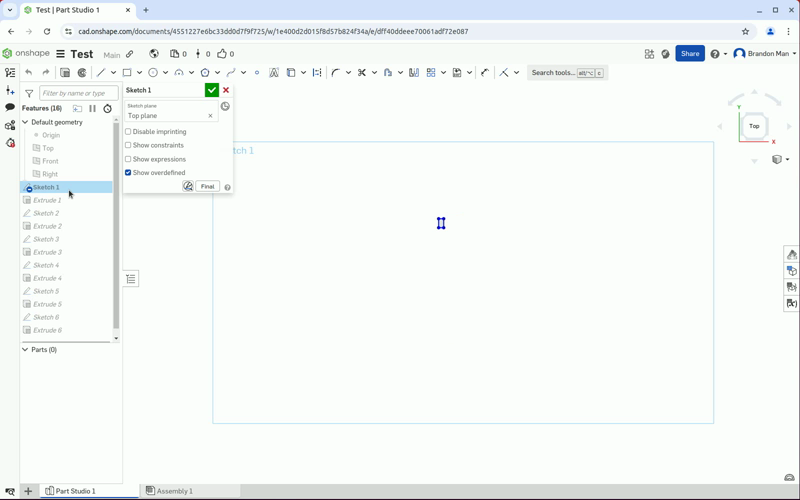
mouse_move(229, 92)
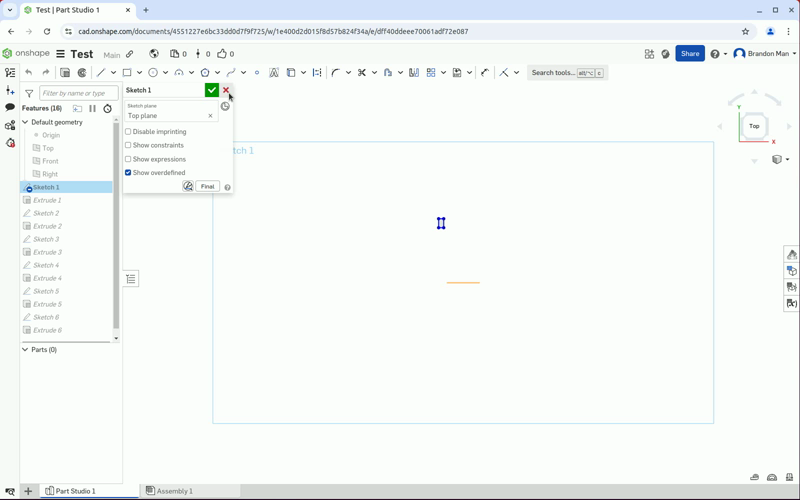
click(229, 92)
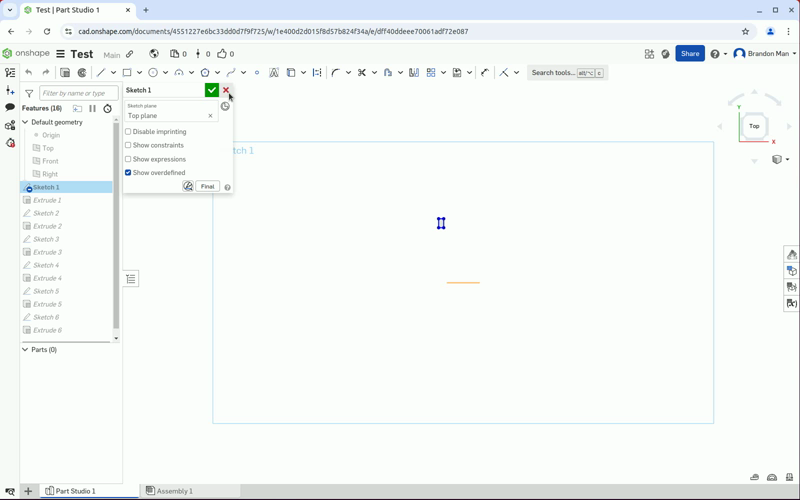
key(shift+s)
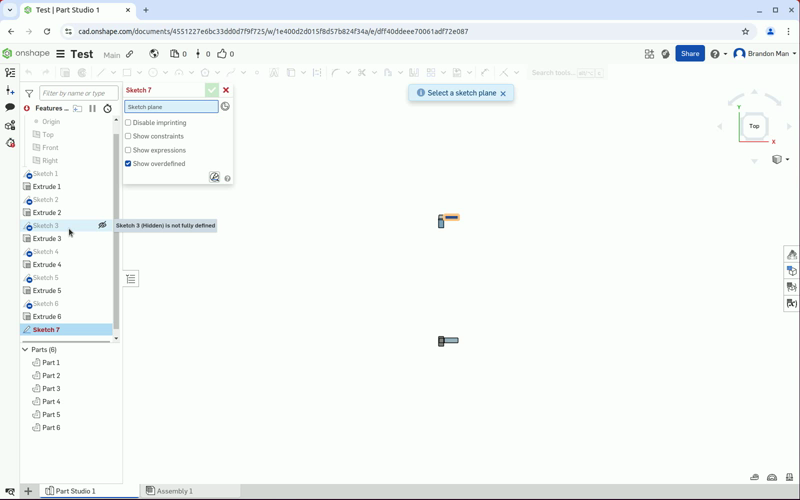
scroll(3)
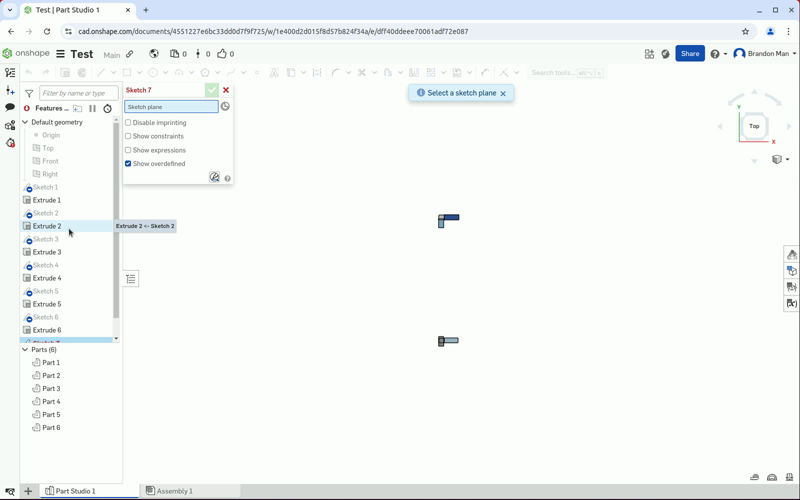
mouse_move(69, 150)
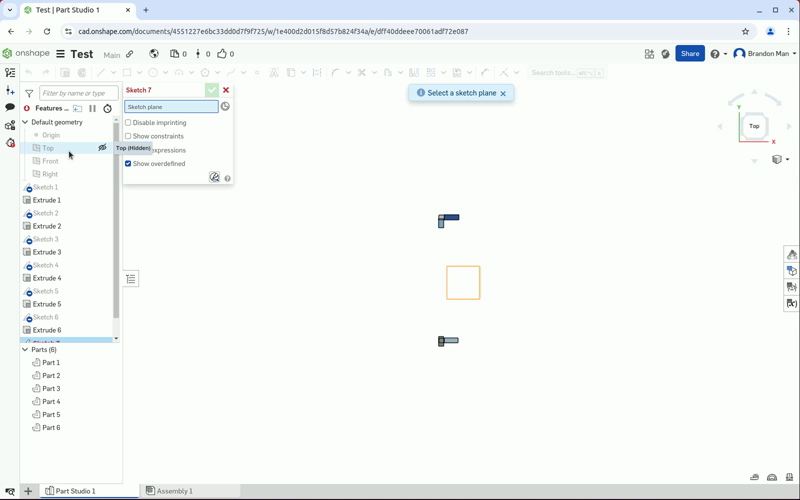
click(69, 150)
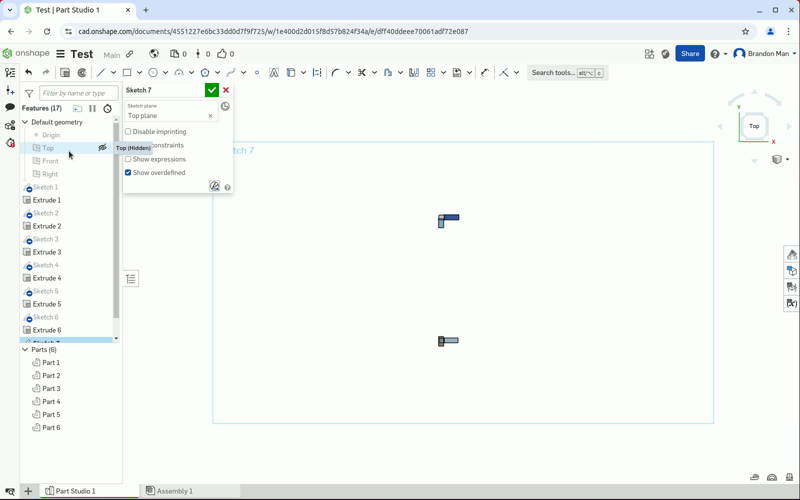
mouse_move(73, 352)
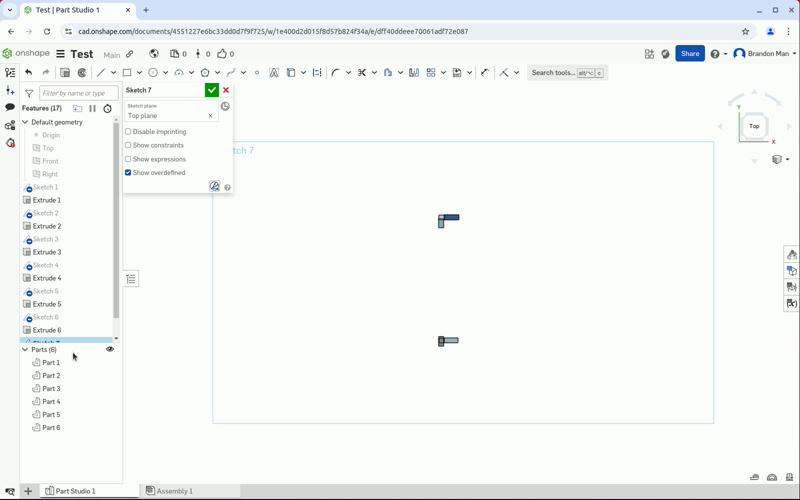
key(y)
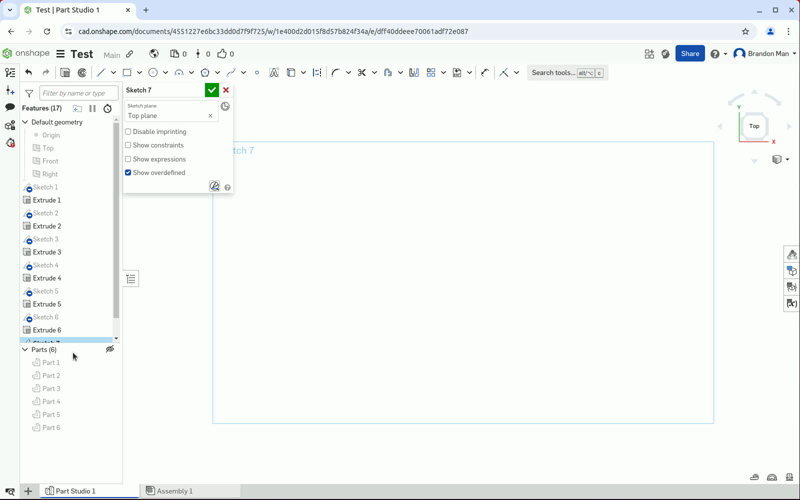
key(l)
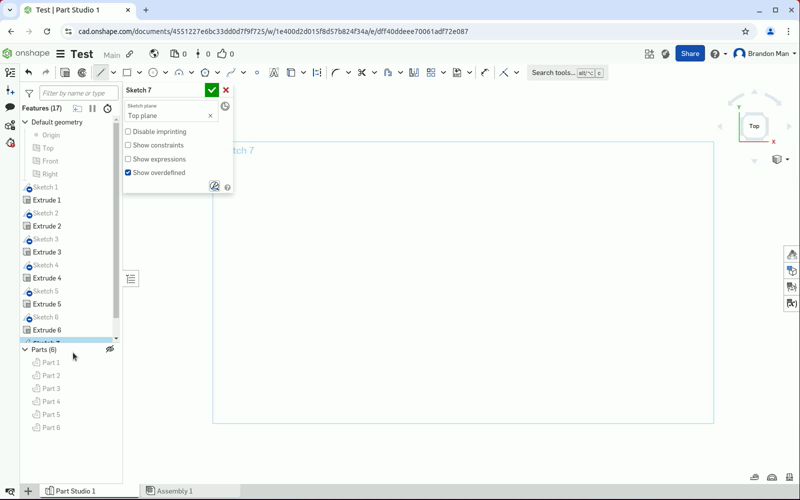
key_down(shift)
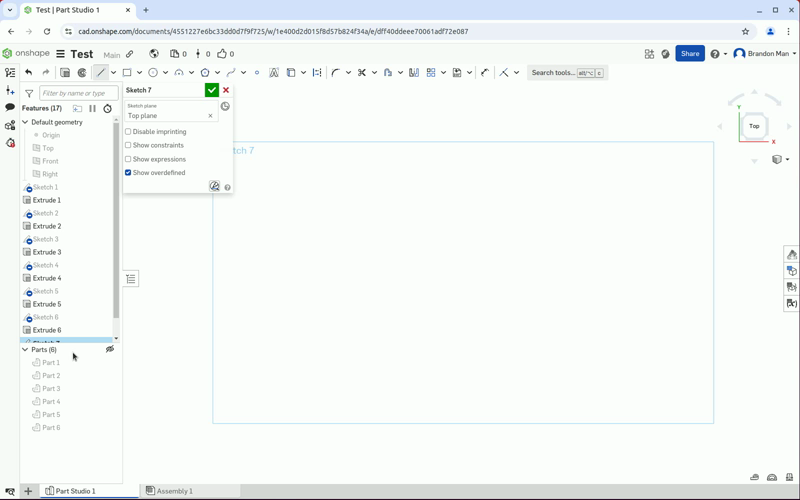
mouse_move(451, 339)
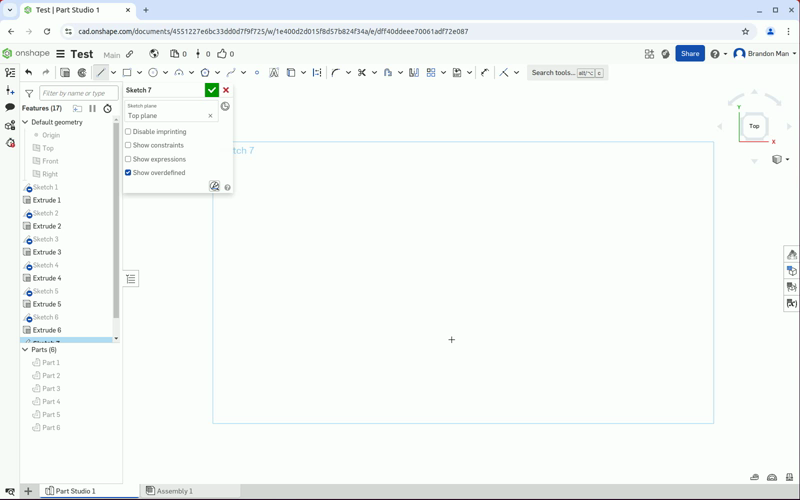
click(451, 339)
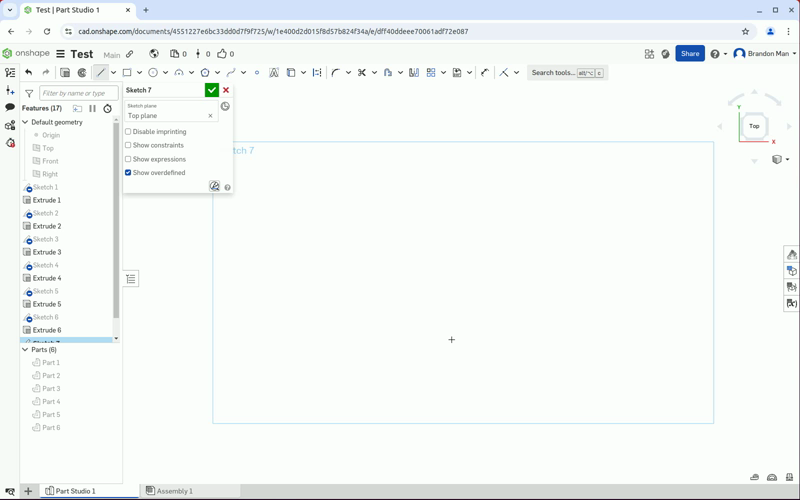
key_up(shift)
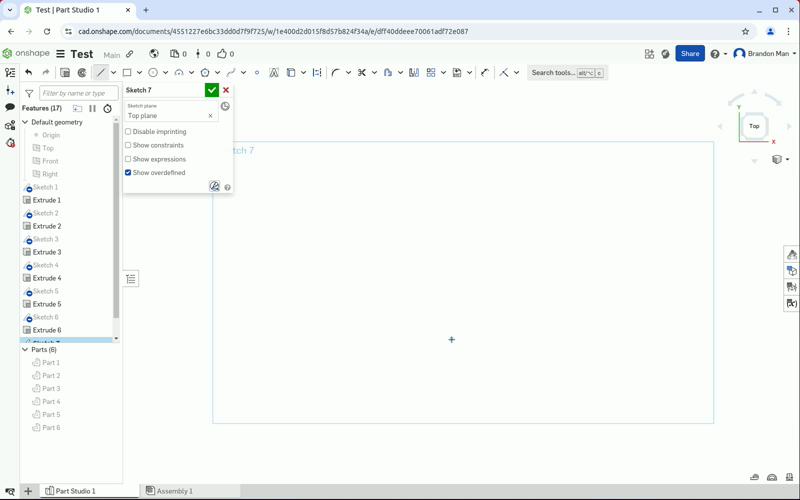
key_down(shift)
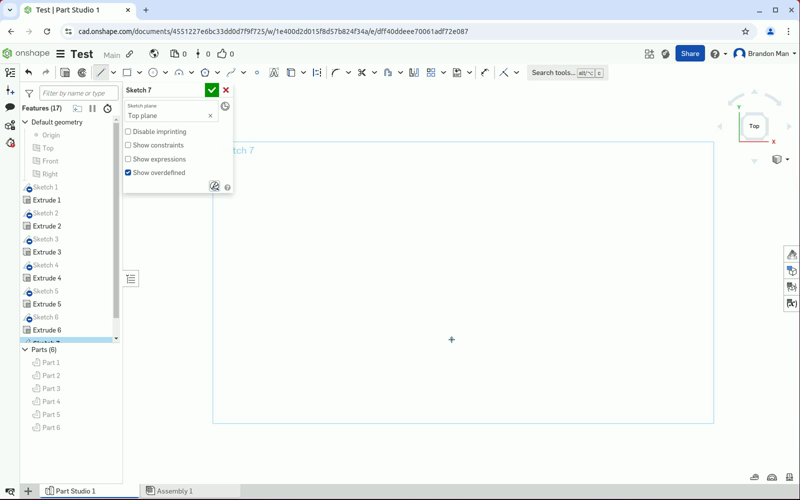
mouse_move(481, 339)
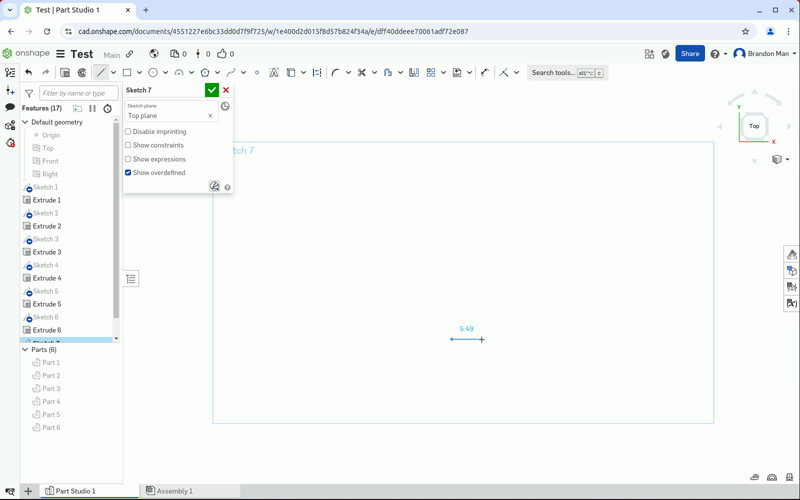
mouse_move(455, 339)
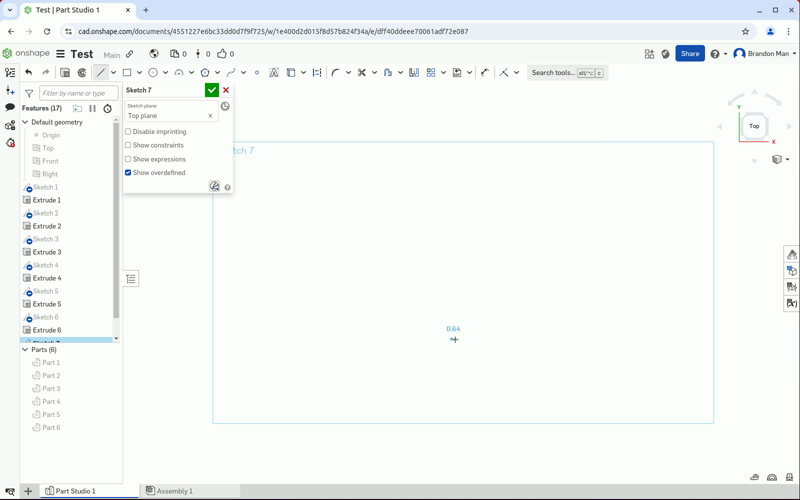
scroll(6)
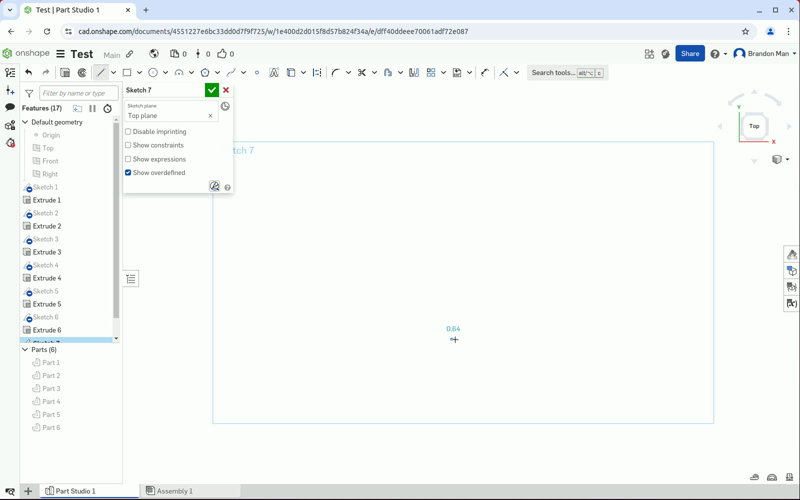
scroll(6)
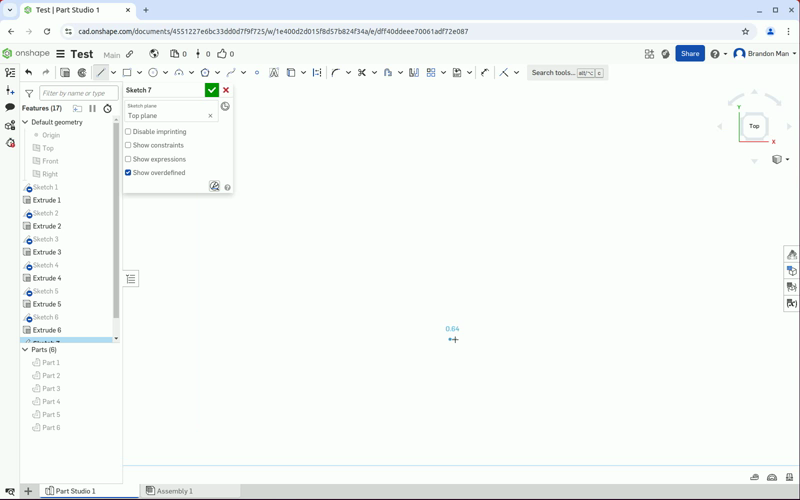
scroll(6)
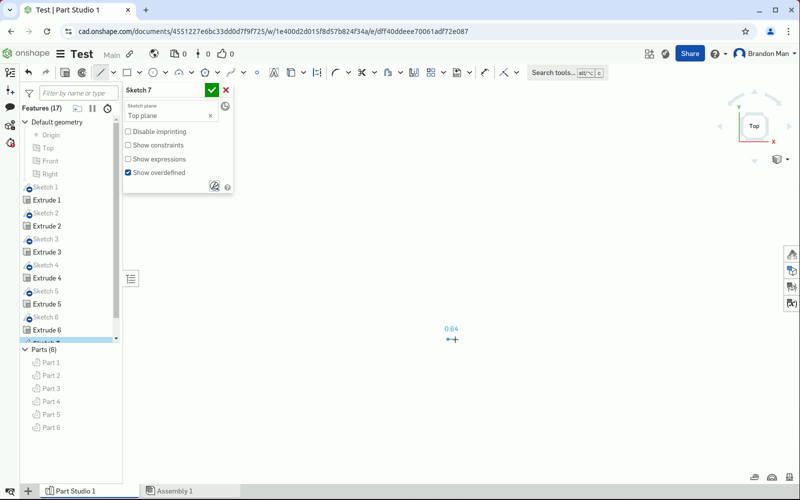
scroll(6)
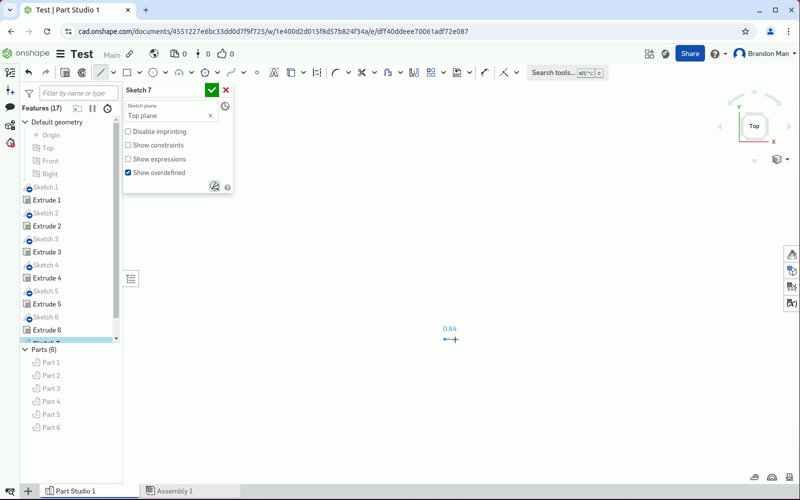
scroll(6)
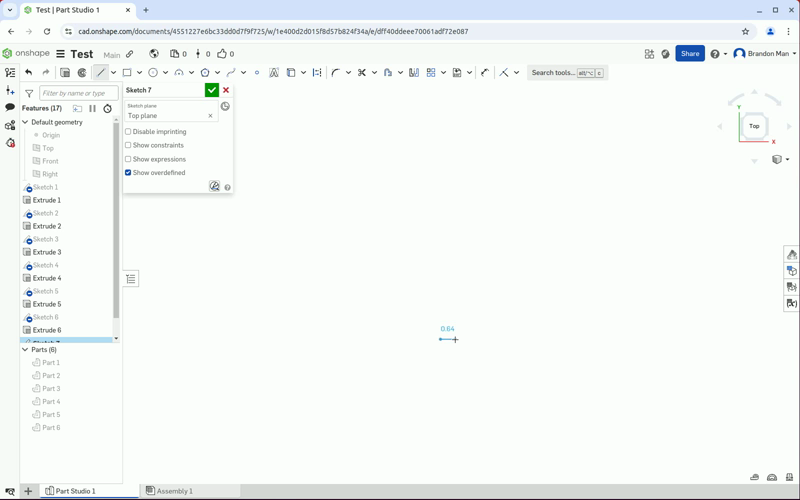
scroll(6)
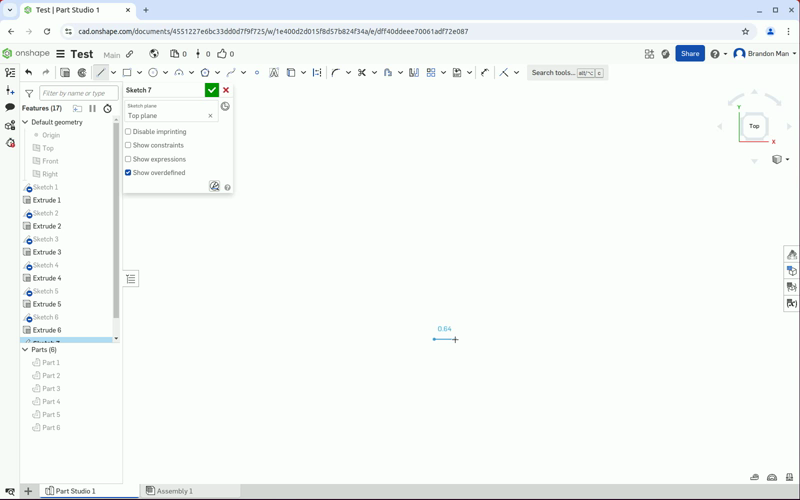
scroll(6)
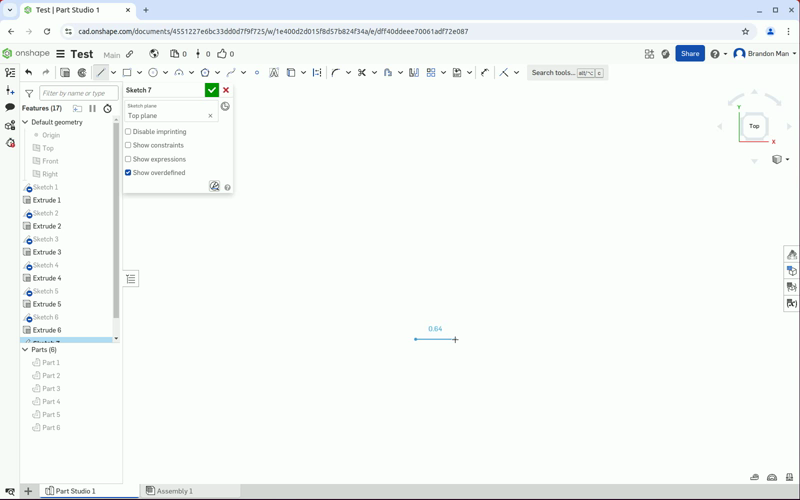
click(455, 339)
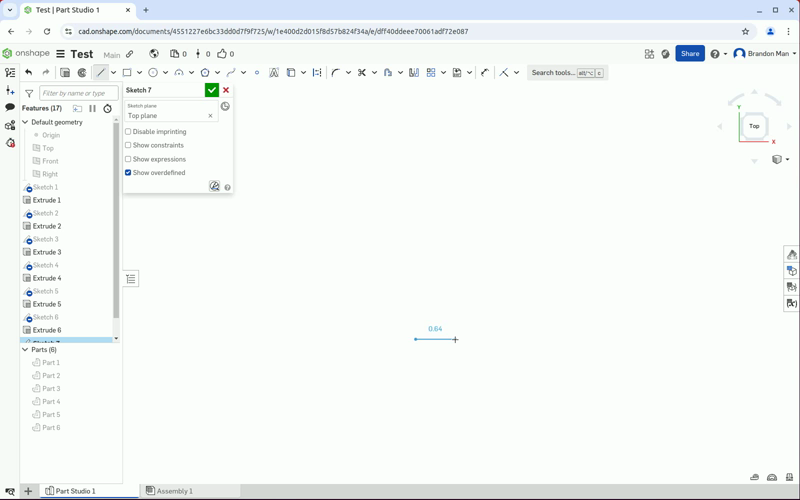
scroll(-6)
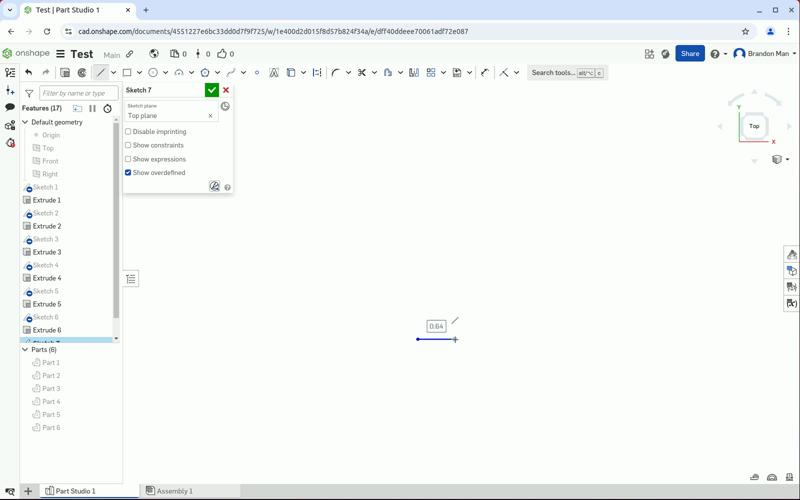
scroll(-6)
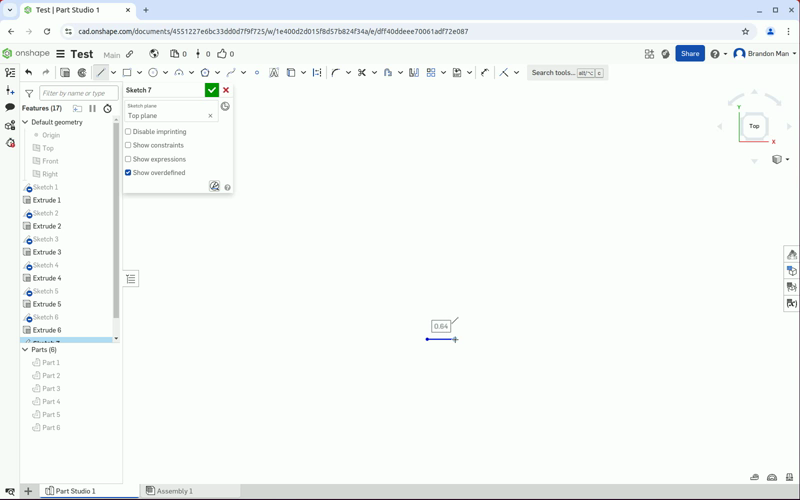
scroll(-6)
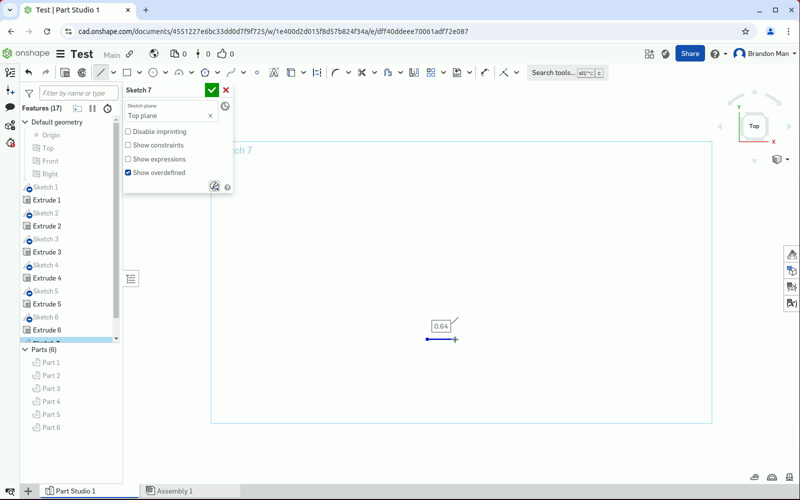
scroll(-6)
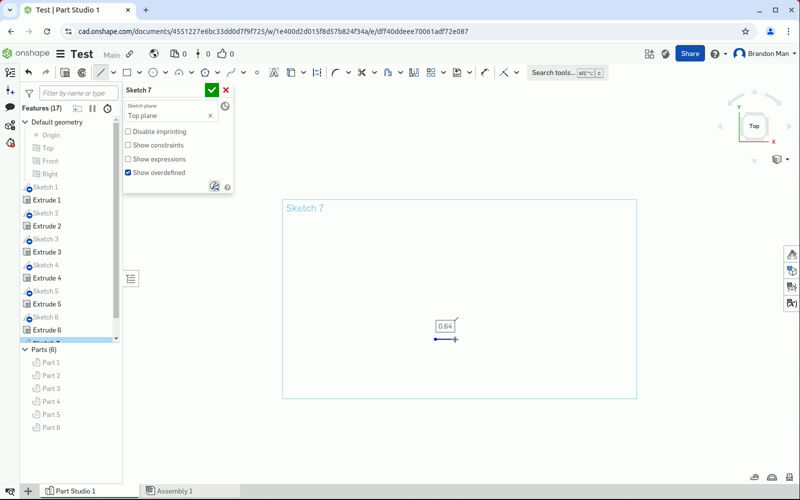
scroll(-6)
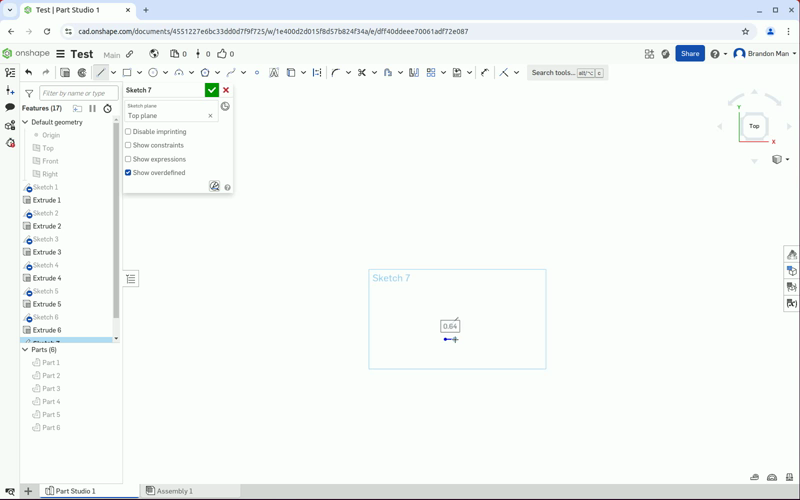
scroll(-6)
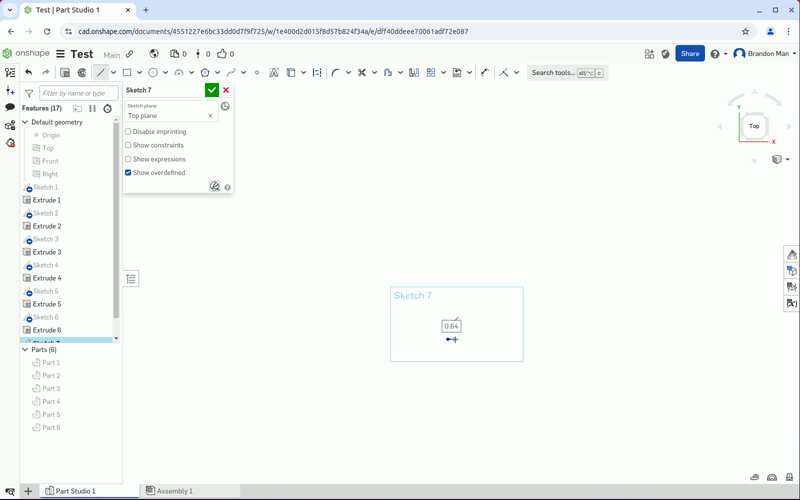
scroll(-6)
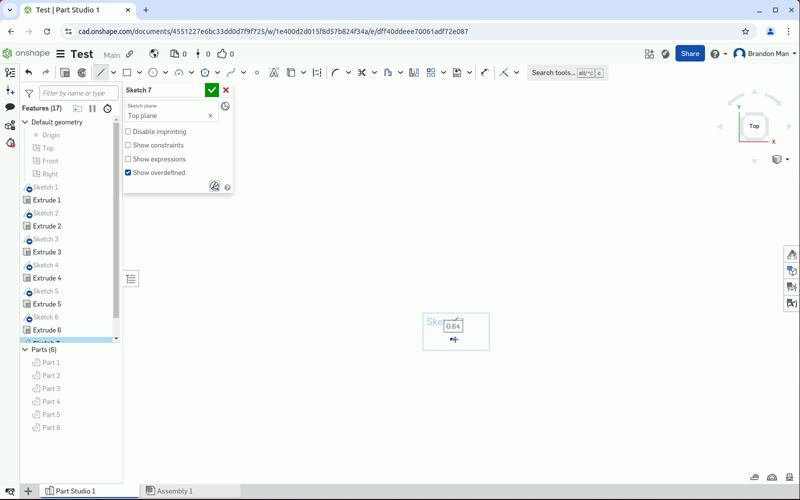
key_up(shift)
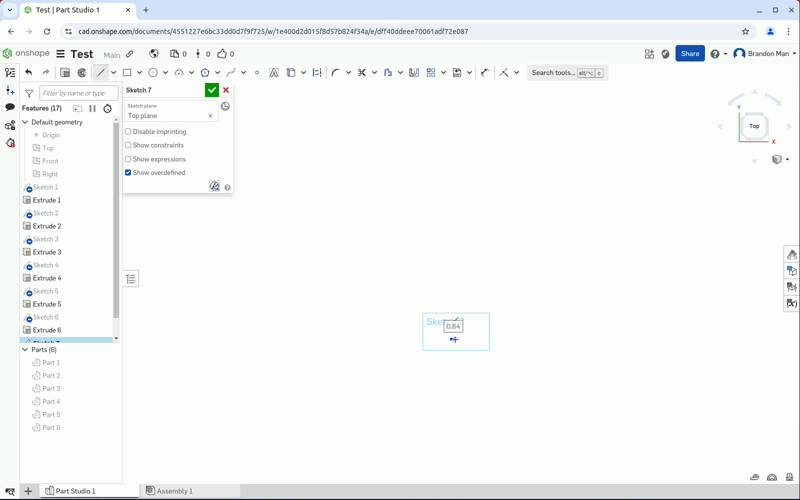
key_down(shift)
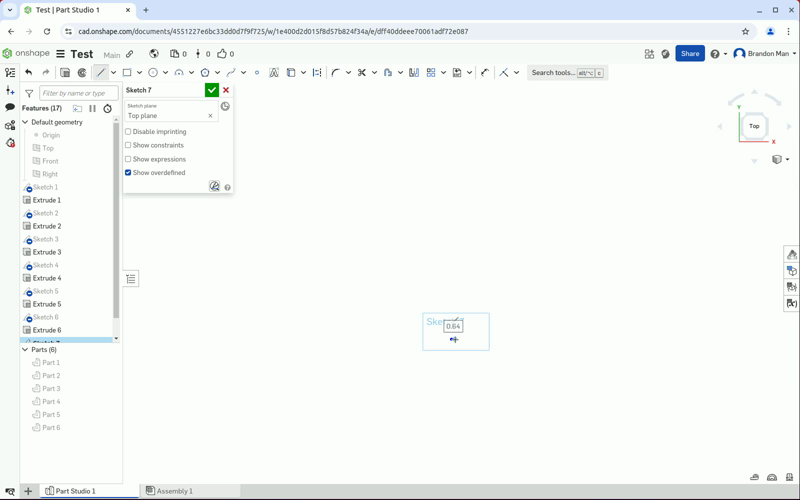
mouse_move(485, 339)
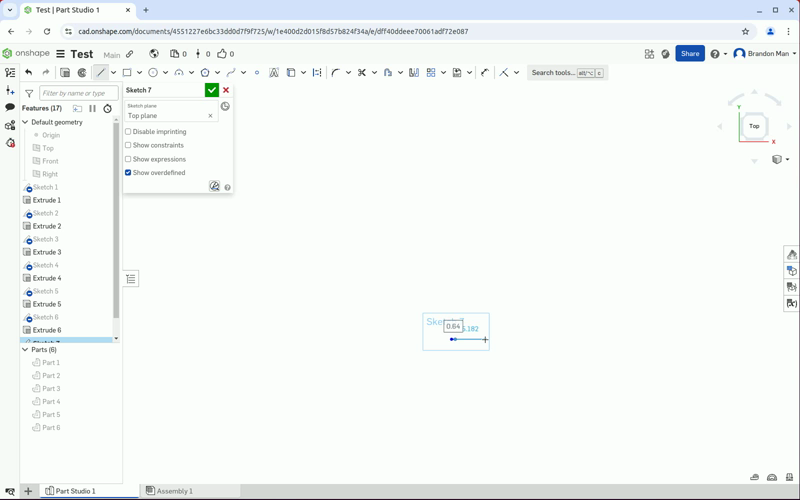
mouse_move(461, 339)
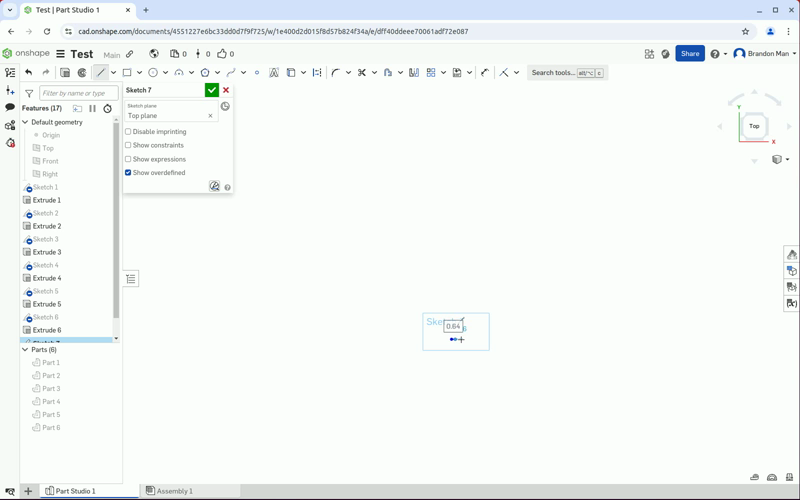
scroll(6)
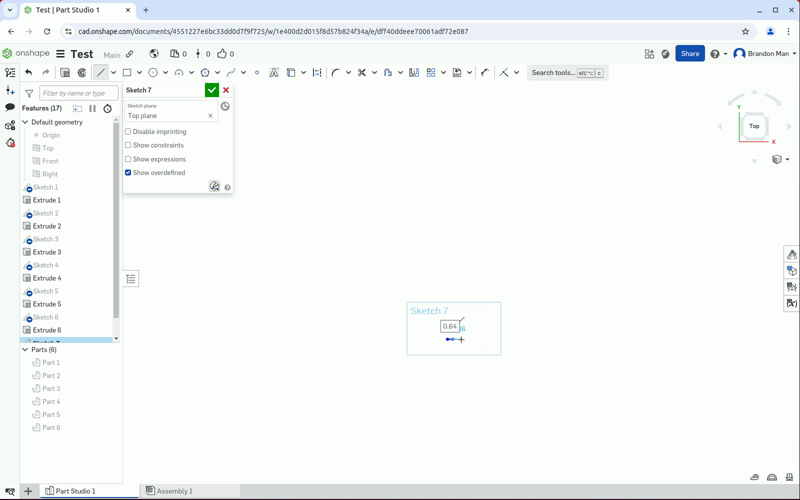
scroll(6)
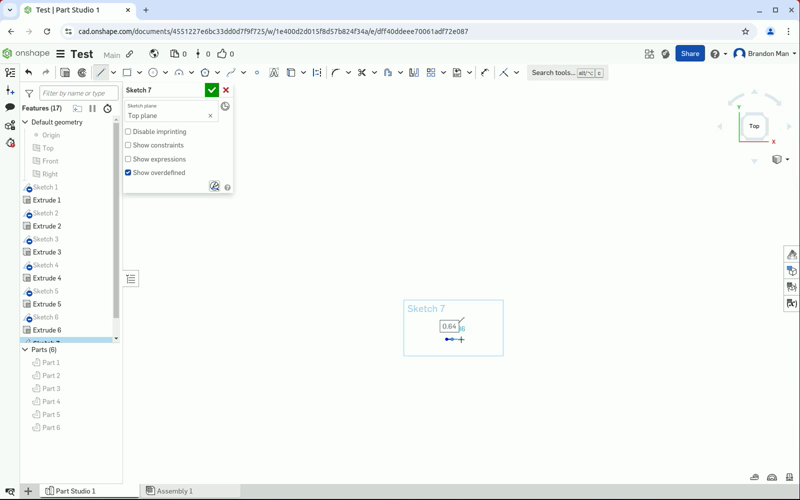
scroll(6)
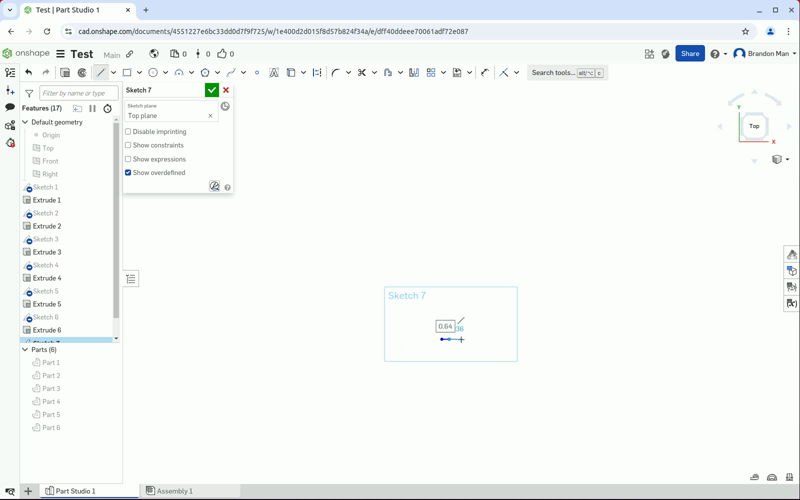
scroll(6)
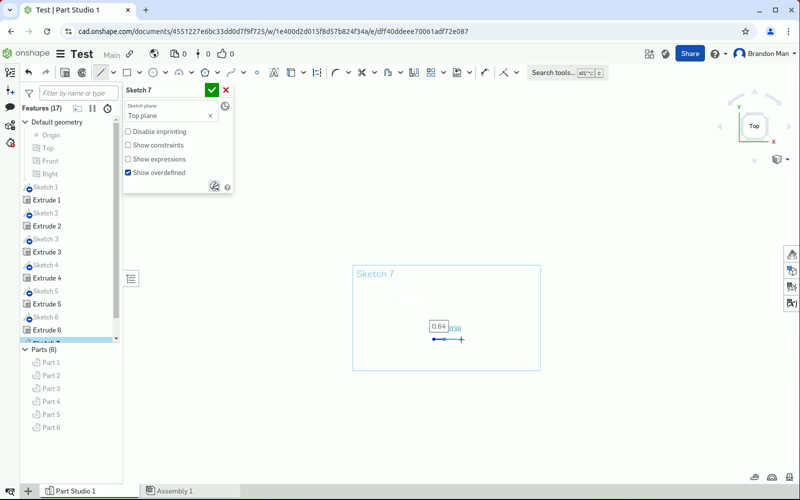
scroll(6)
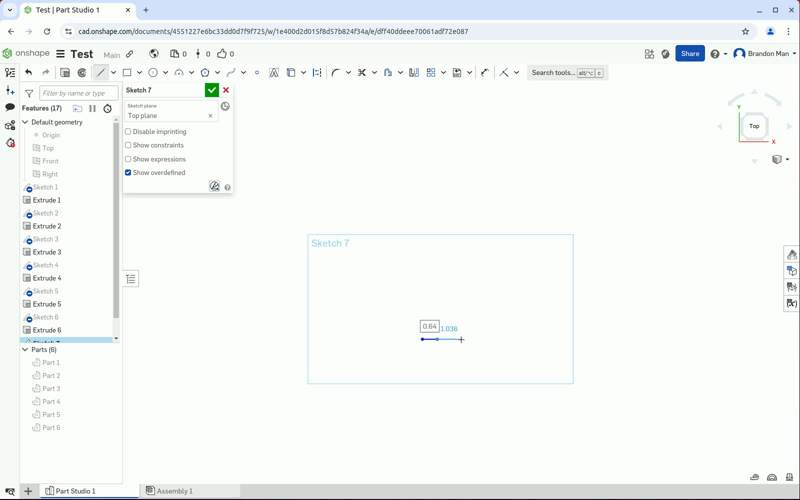
scroll(6)
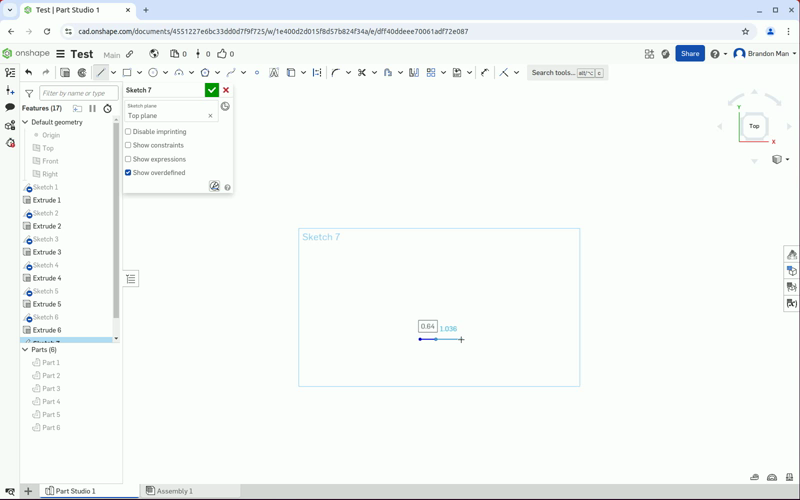
scroll(6)
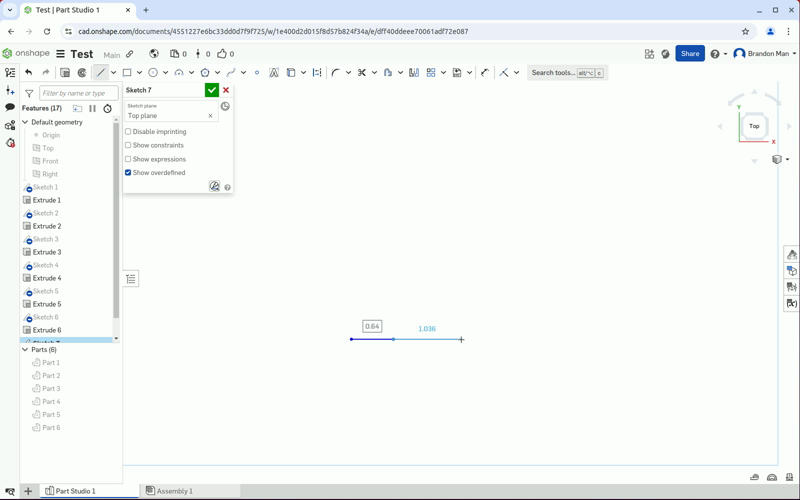
click(461, 339)
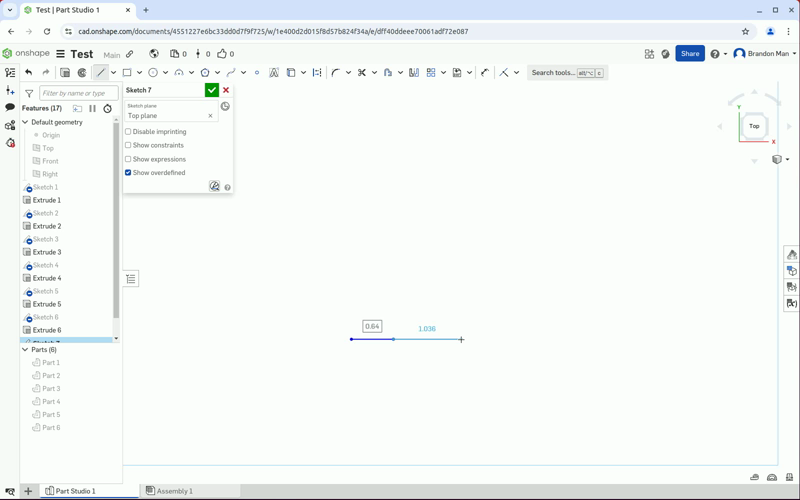
scroll(-6)
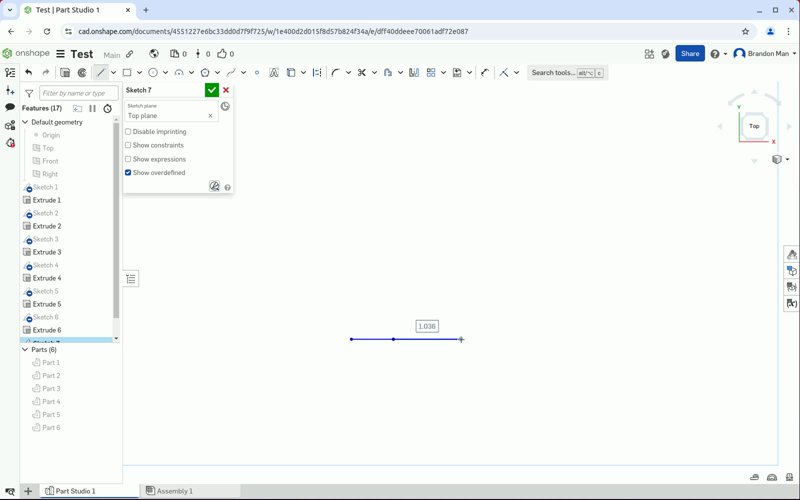
scroll(-6)
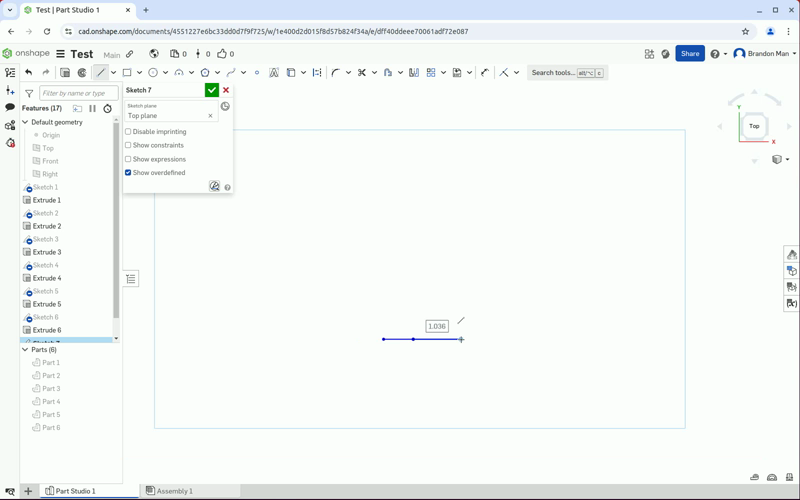
scroll(-6)
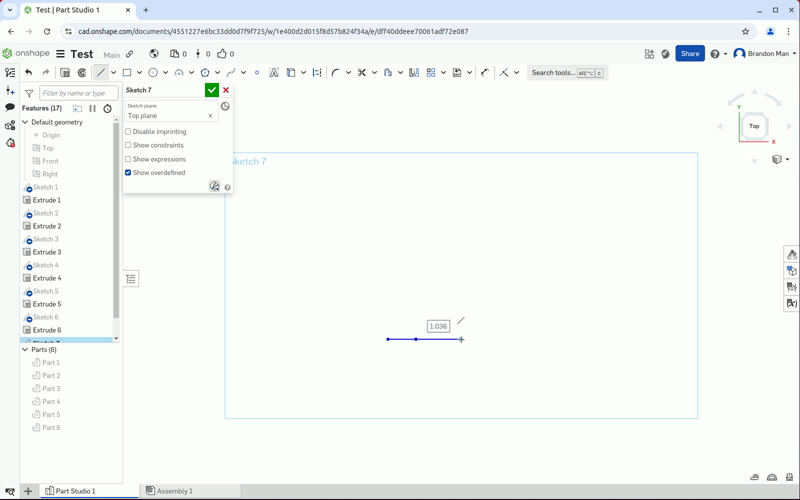
scroll(-6)
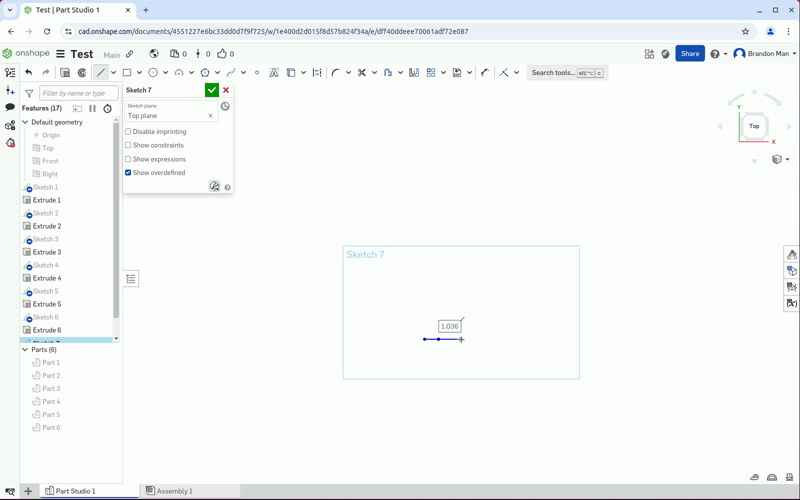
scroll(-6)
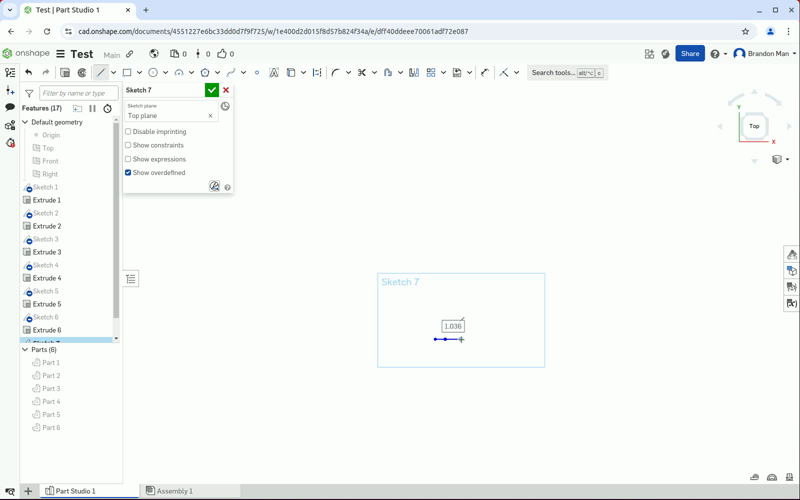
scroll(-6)
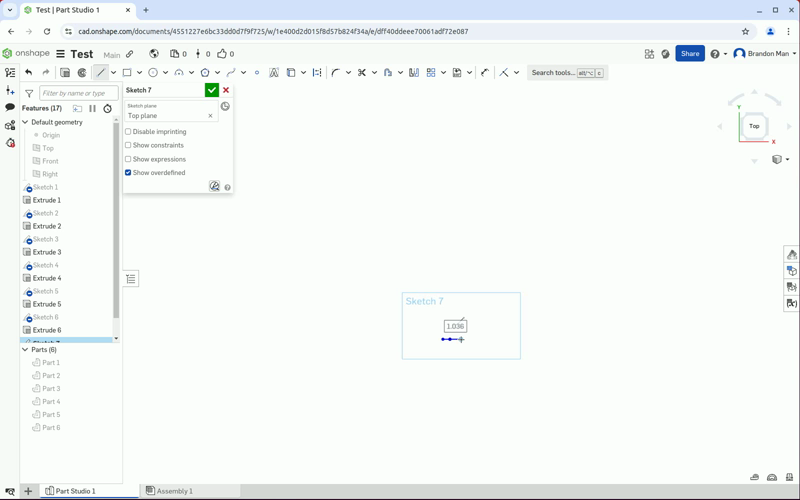
scroll(-6)
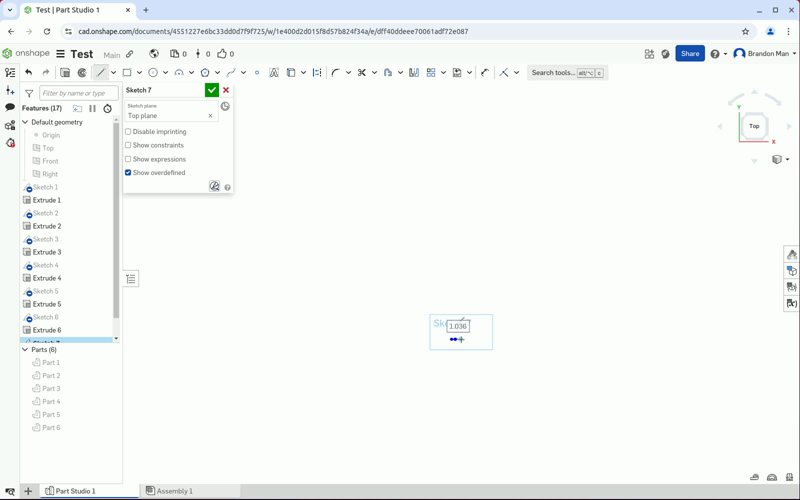
key_up(shift)
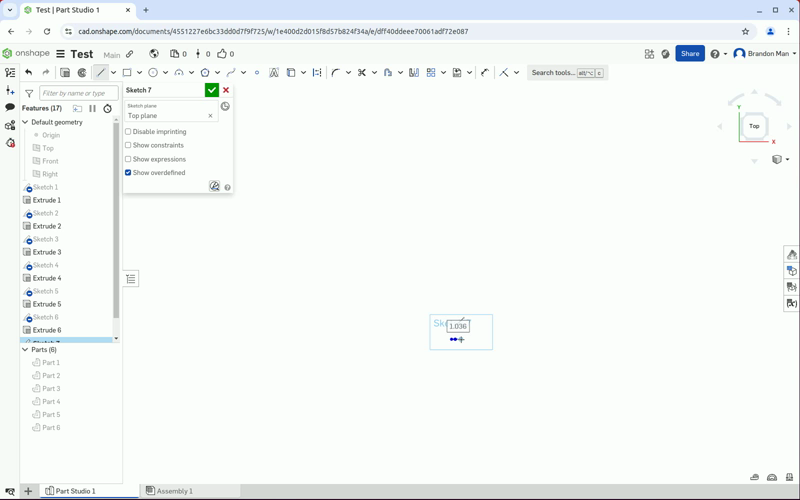
key_down(shift)
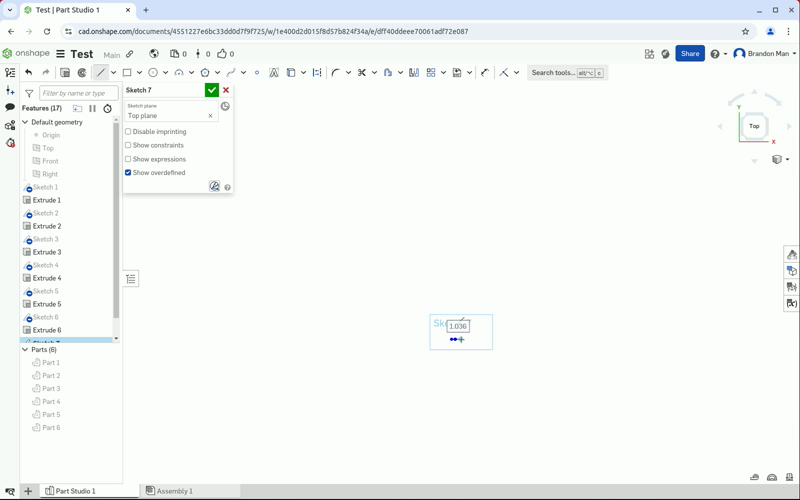
mouse_move(461, 226)
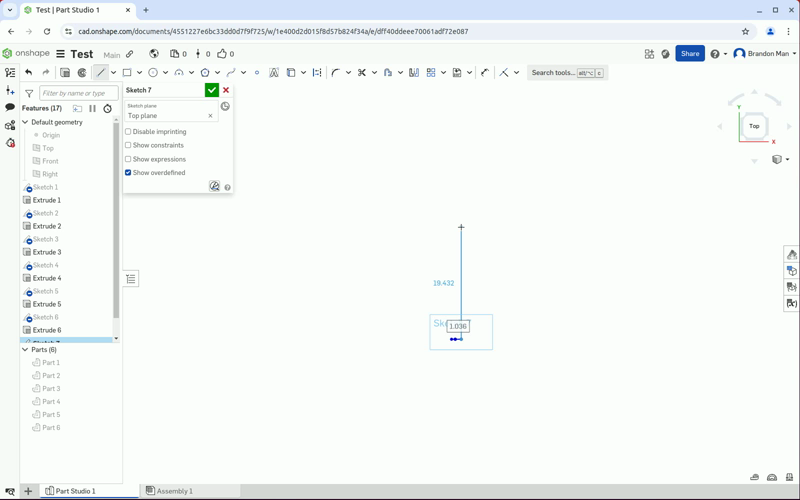
click(461, 226)
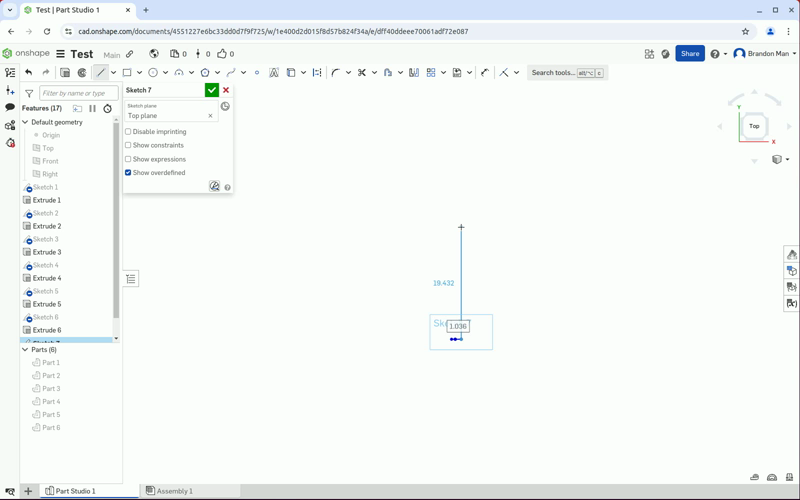
key_up(shift)
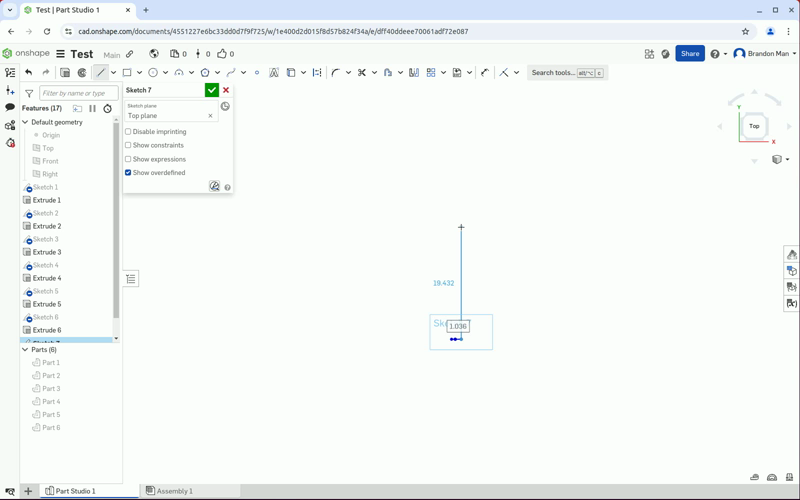
key_down(shift)
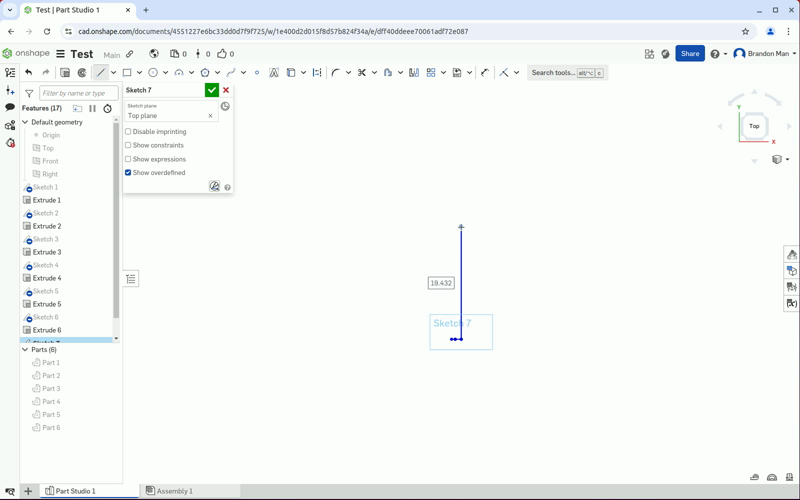
mouse_move(491, 226)
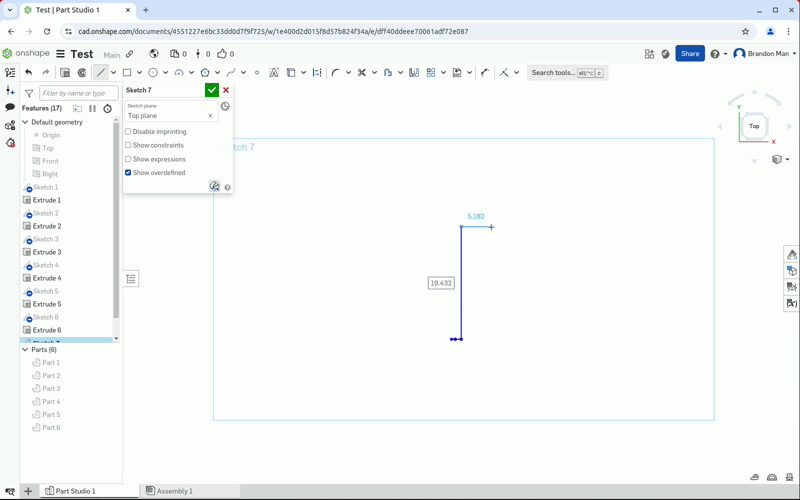
mouse_move(455, 226)
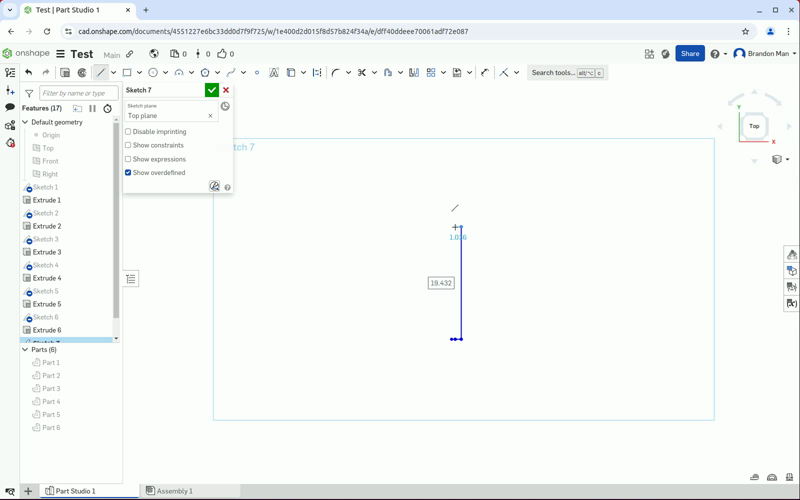
scroll(6)
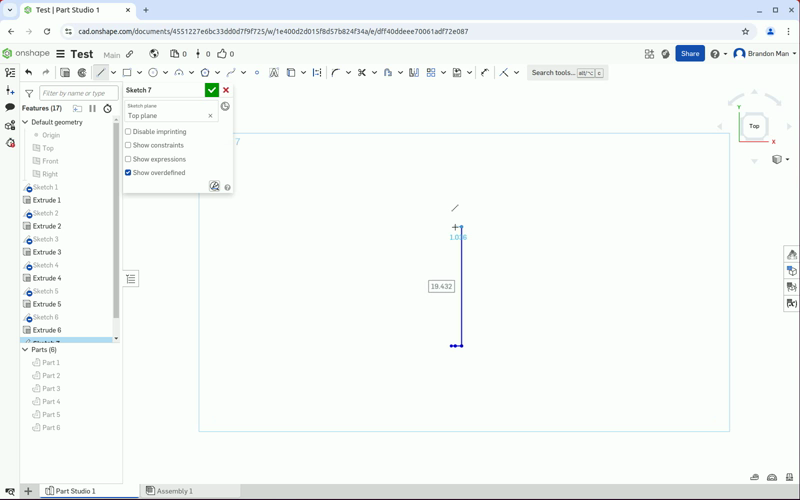
scroll(6)
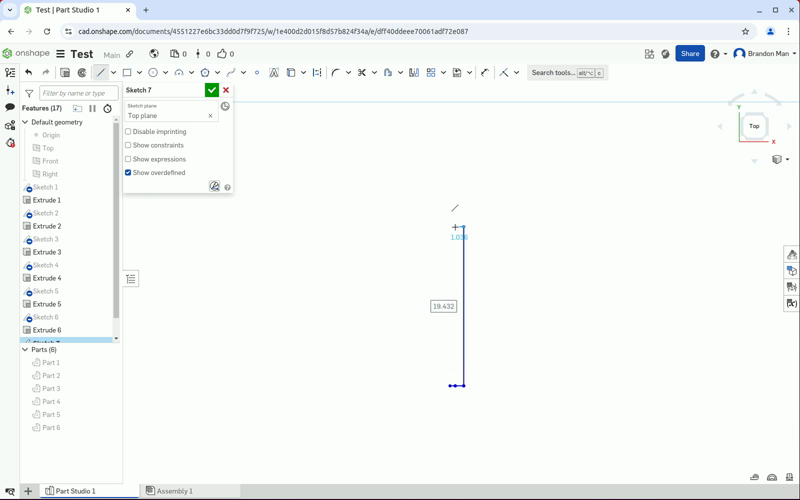
scroll(6)
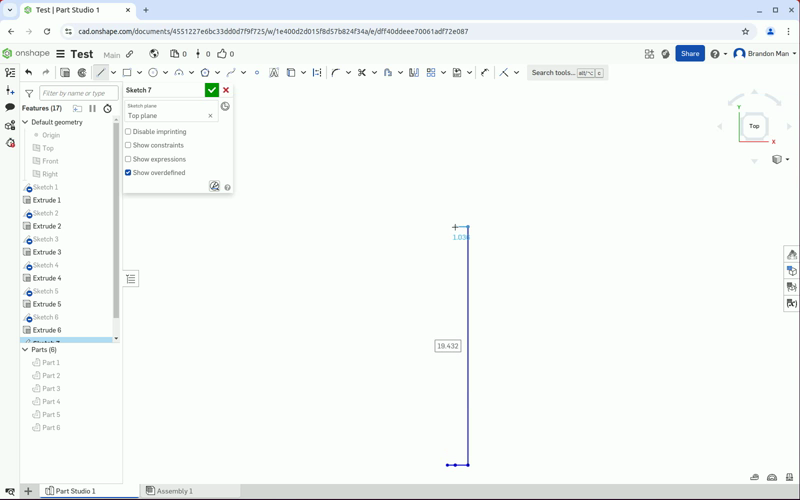
scroll(6)
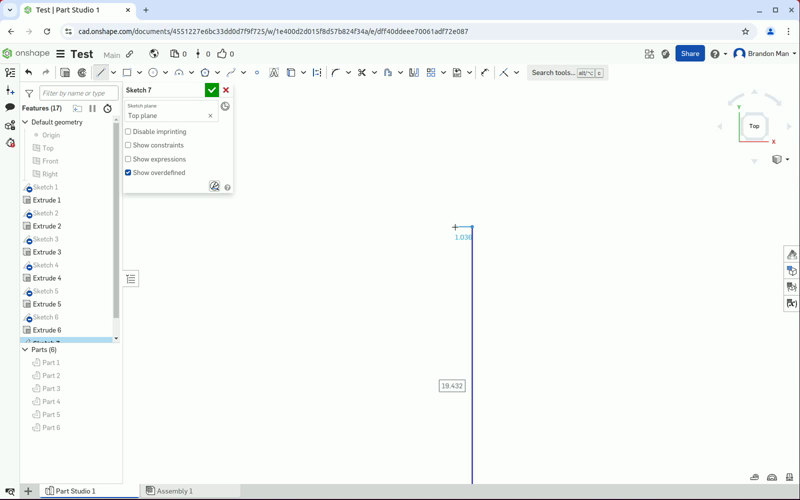
scroll(6)
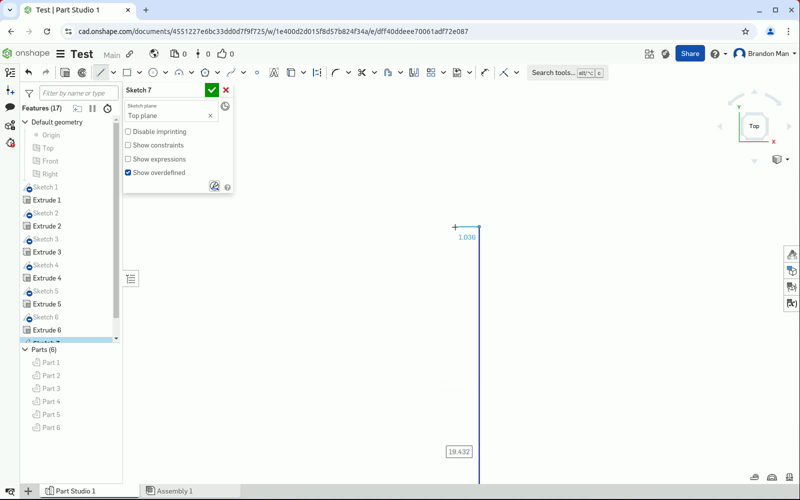
scroll(6)
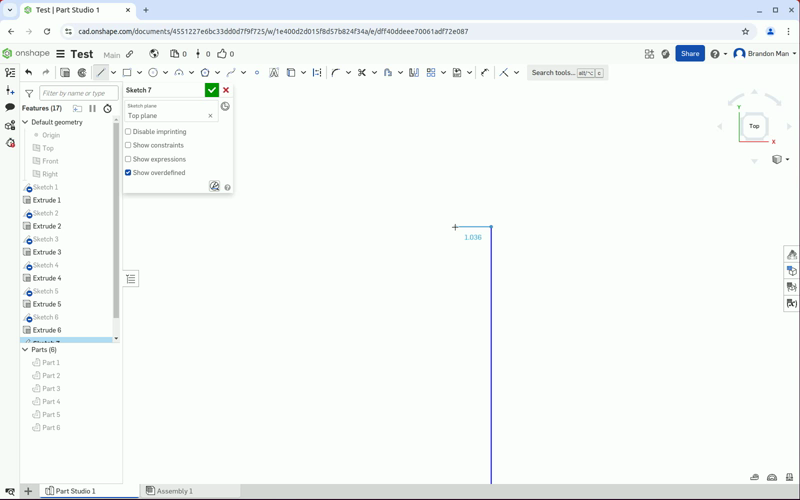
scroll(6)
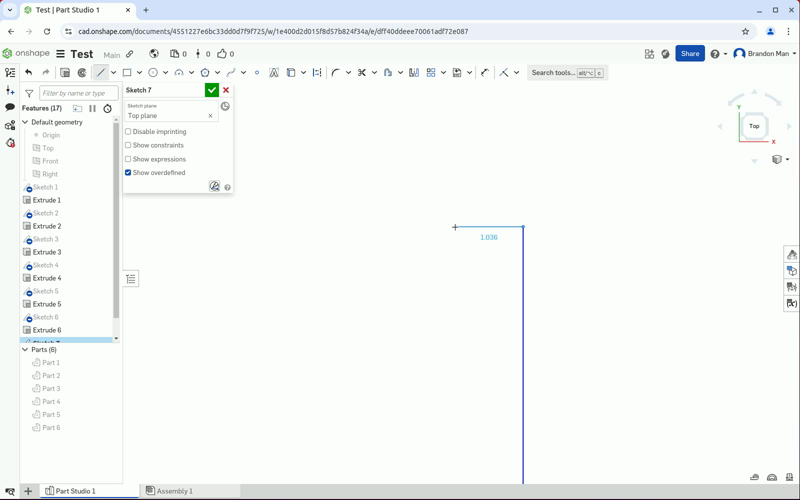
click(455, 226)
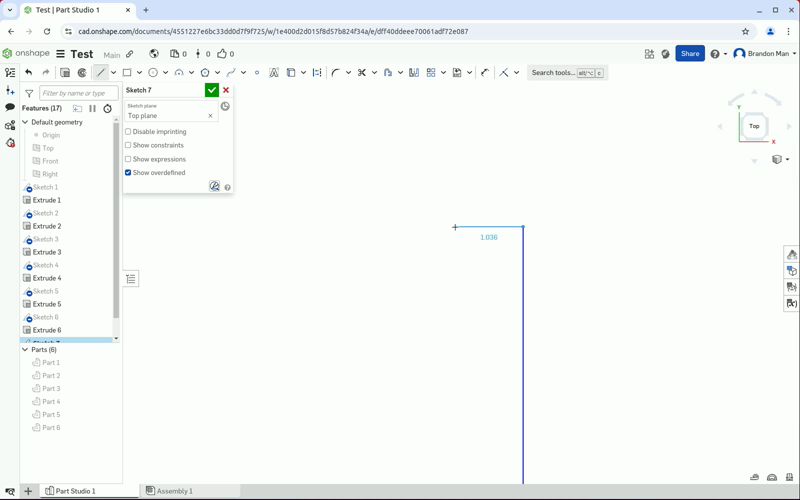
scroll(-6)
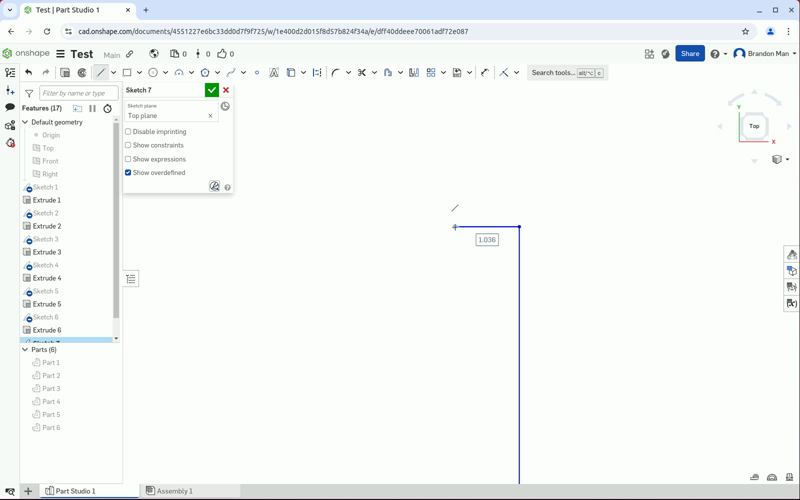
scroll(-6)
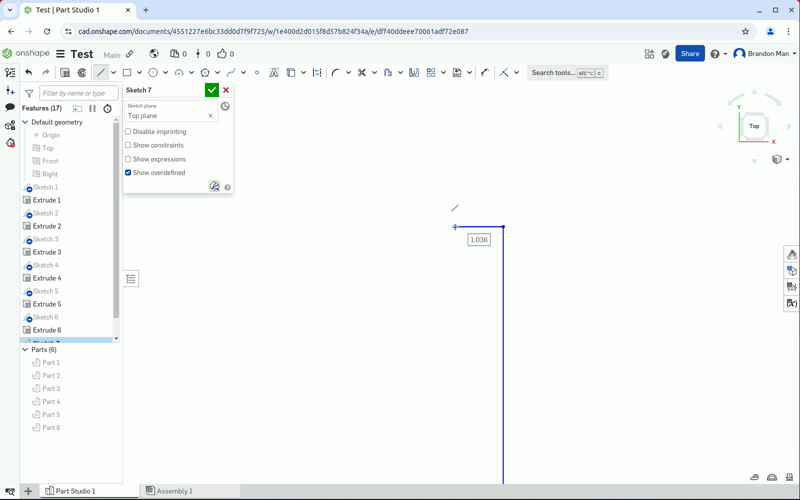
scroll(-6)
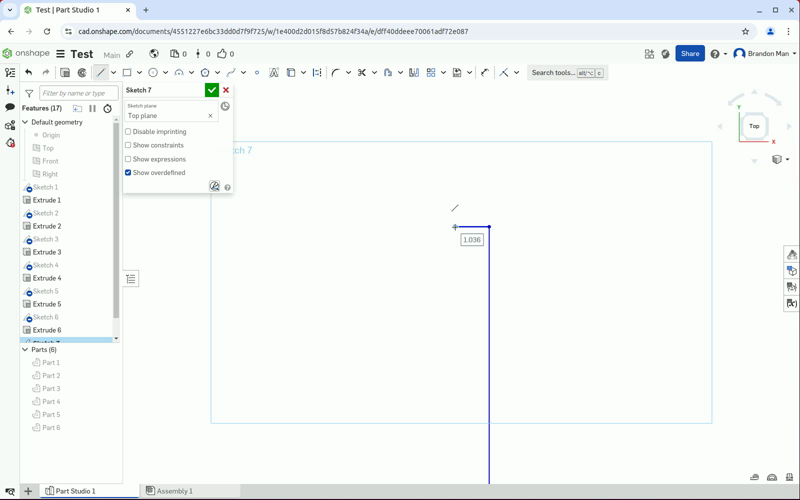
scroll(-6)
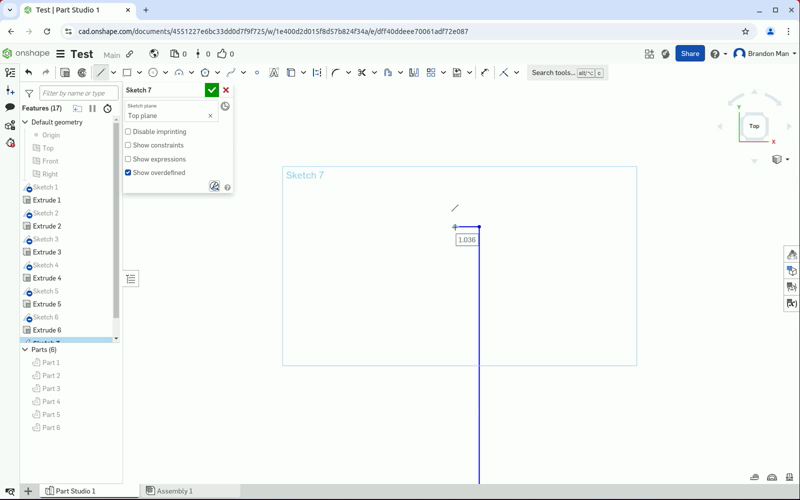
scroll(-6)
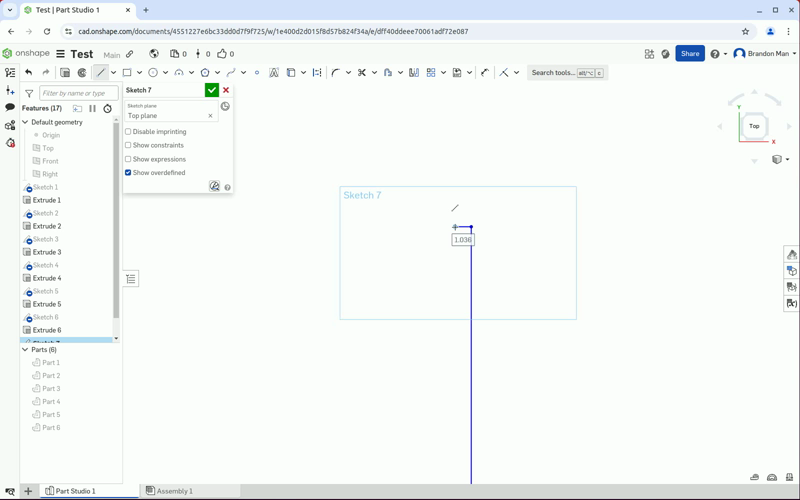
scroll(-6)
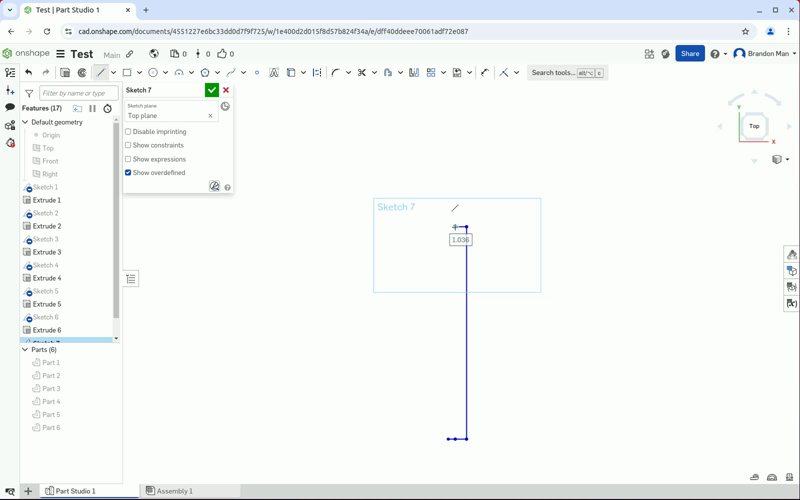
scroll(-6)
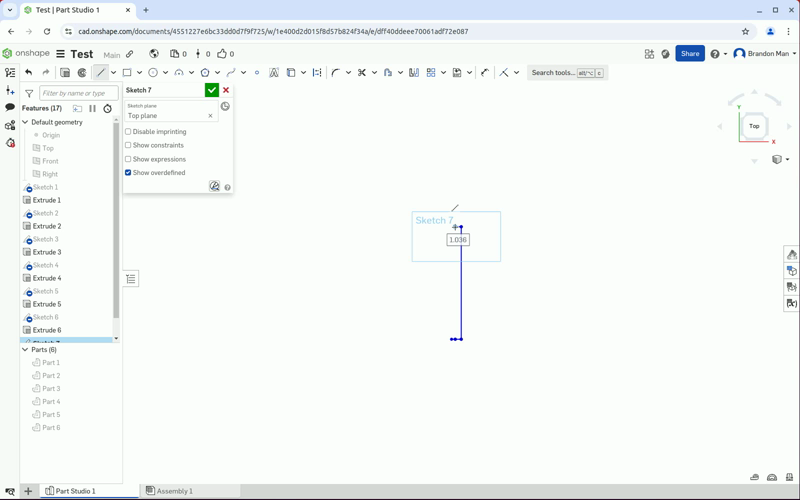
key_up(shift)
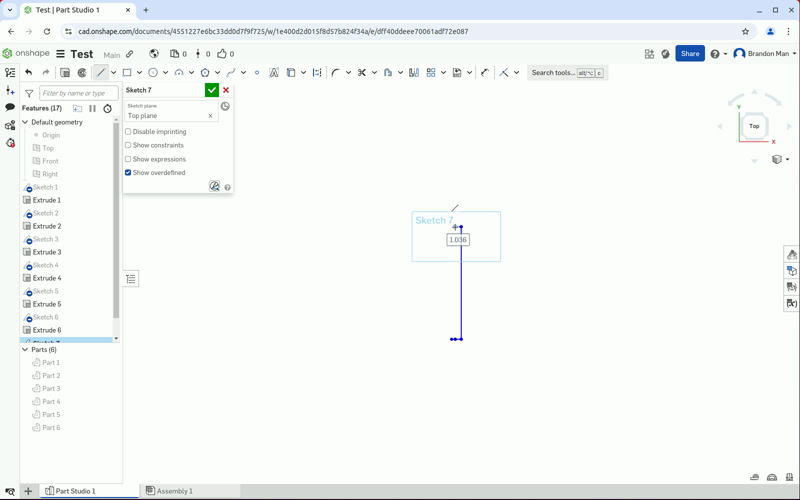
key_down(shift)
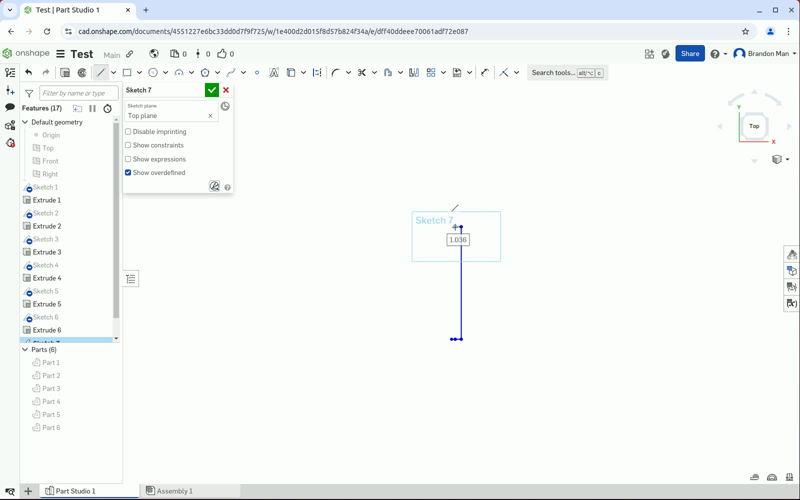
mouse_move(485, 226)
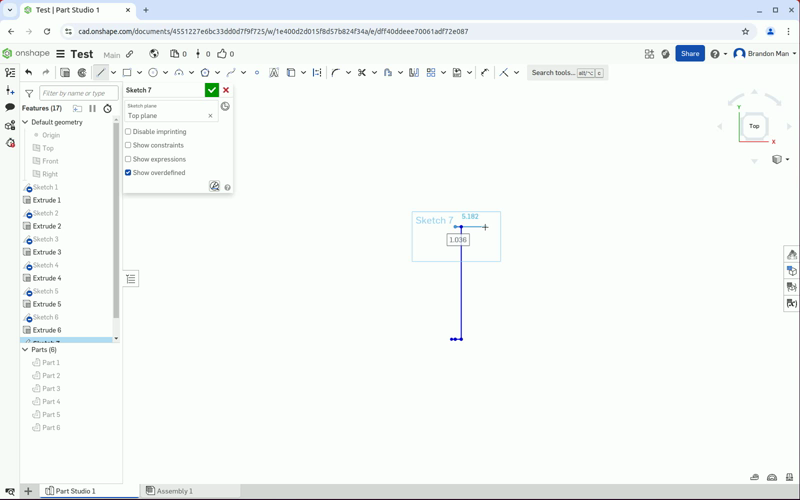
mouse_move(451, 226)
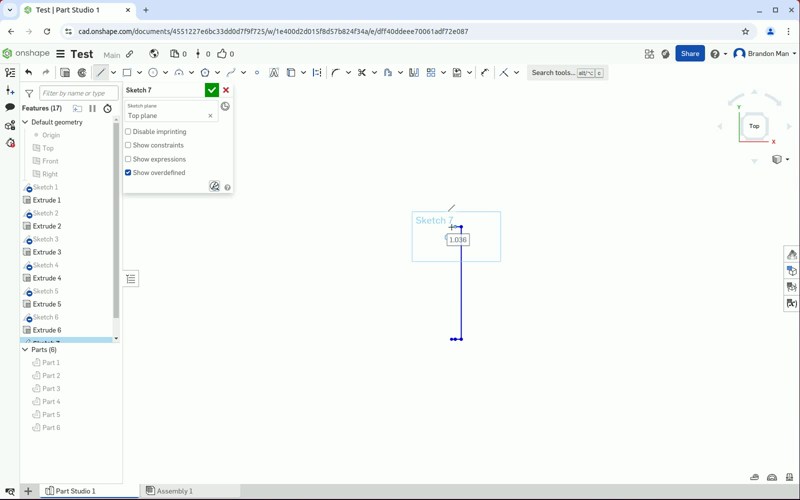
scroll(6)
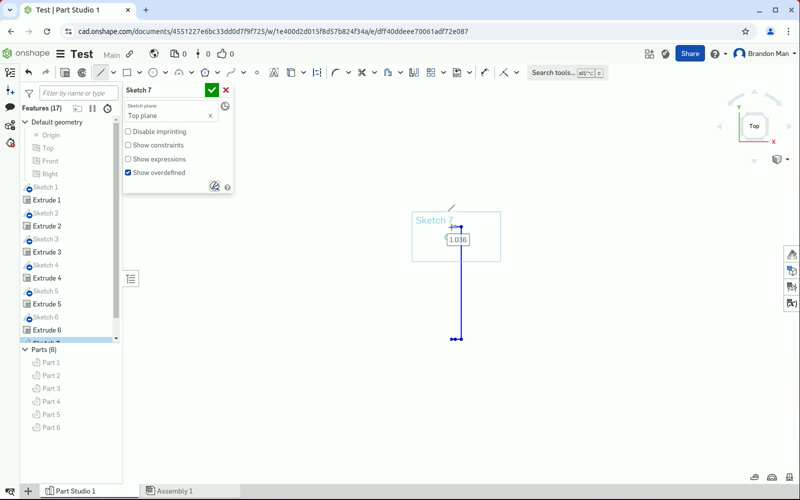
scroll(6)
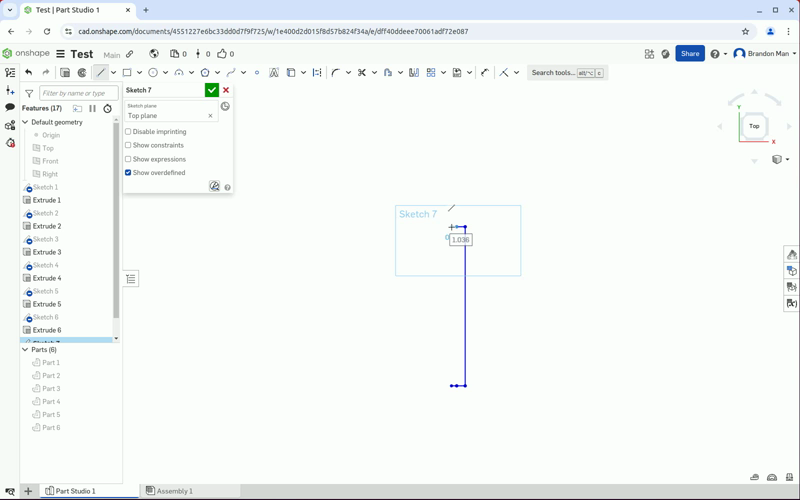
scroll(6)
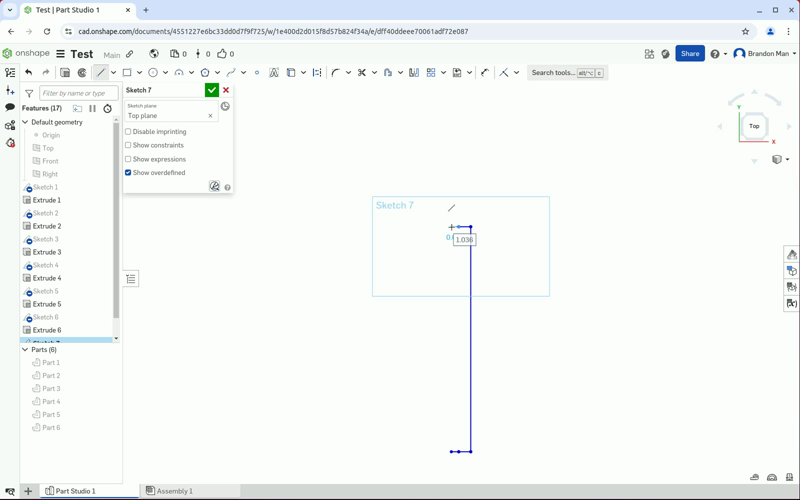
scroll(6)
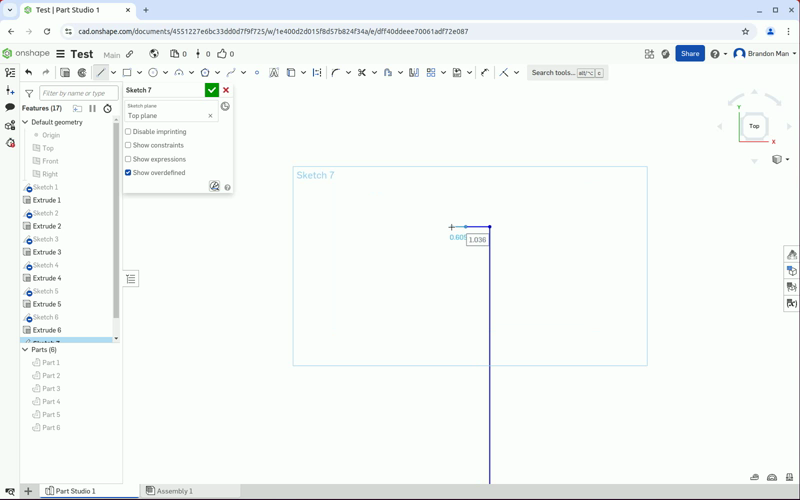
scroll(6)
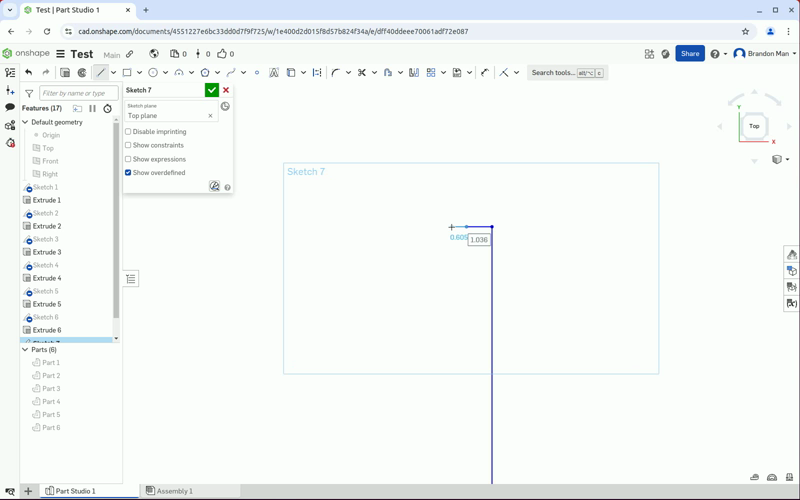
scroll(6)
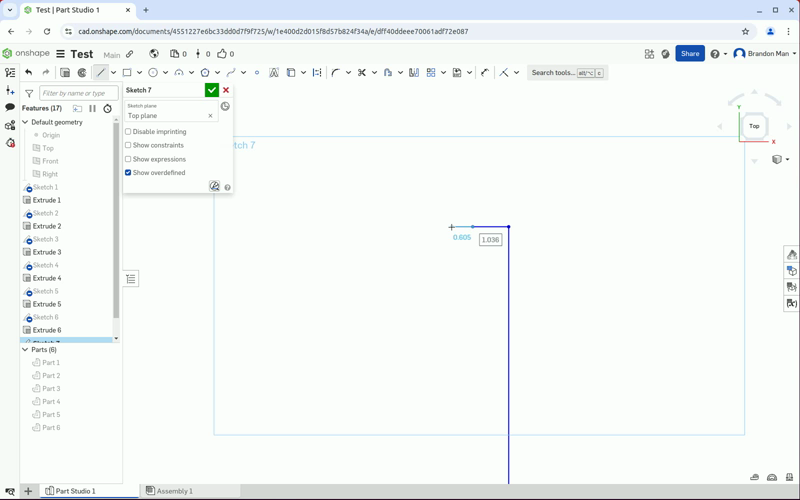
scroll(6)
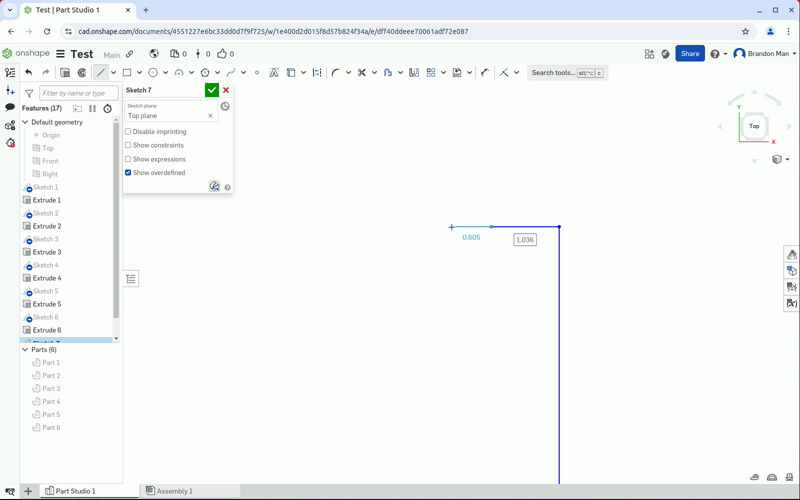
click(451, 226)
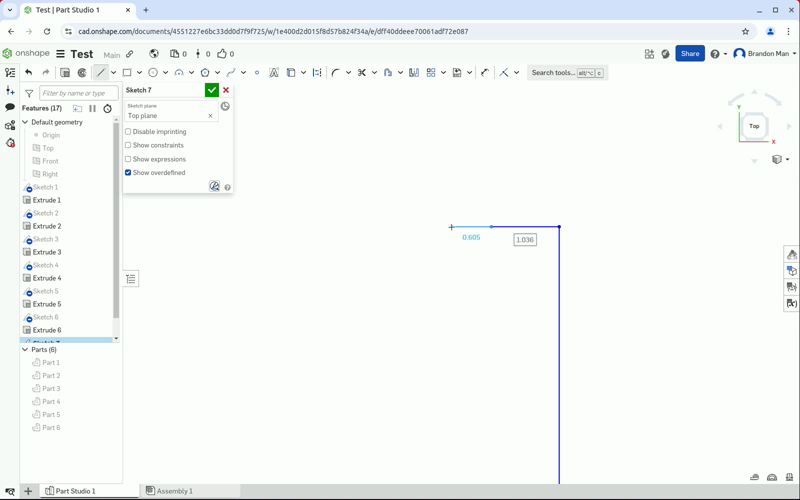
scroll(-6)
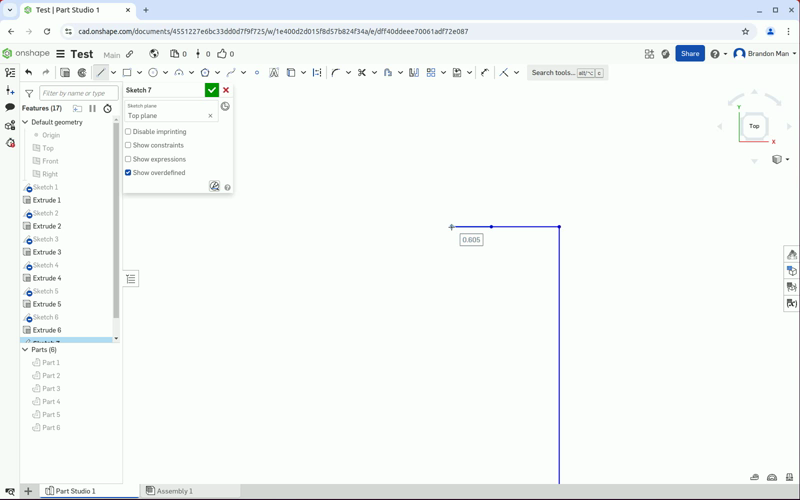
scroll(-6)
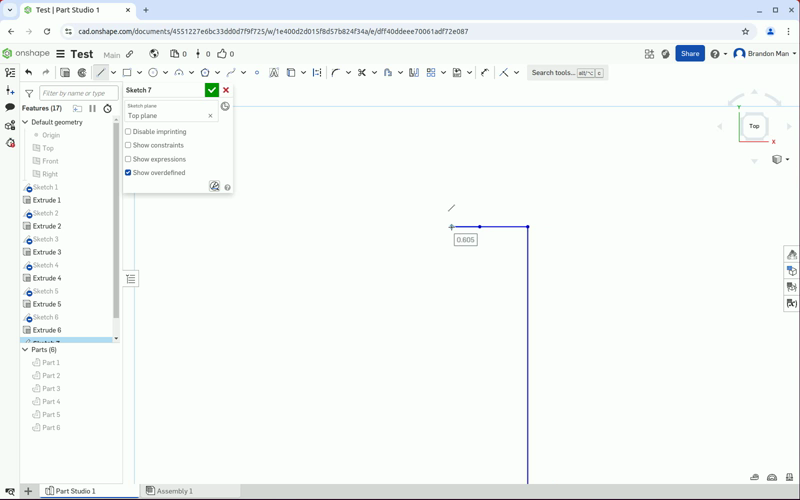
scroll(-6)
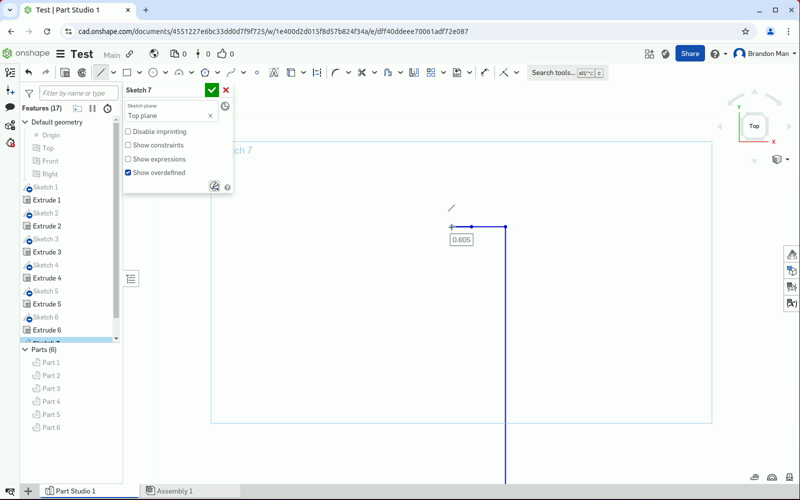
scroll(-6)
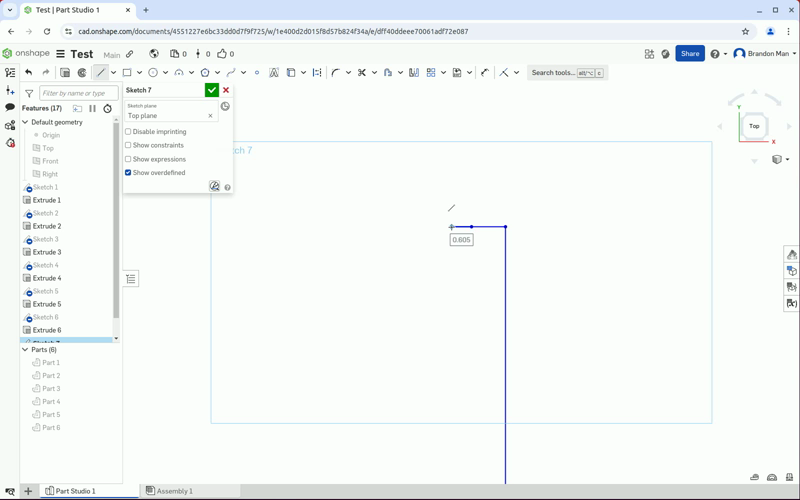
scroll(-6)
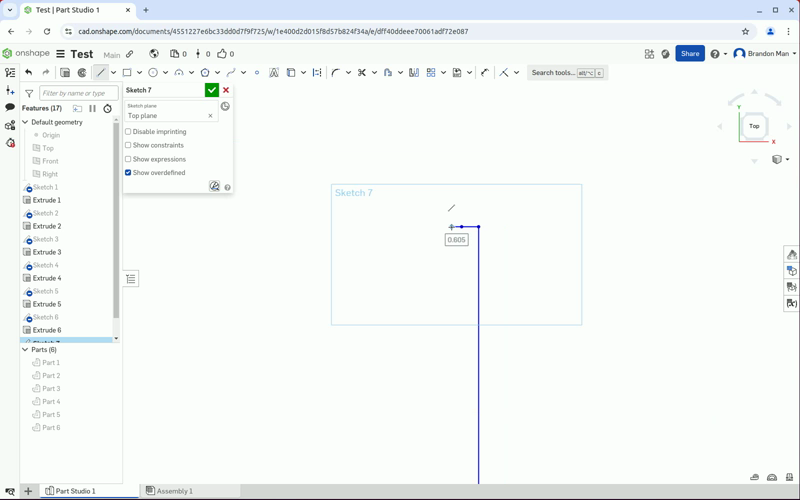
scroll(-6)
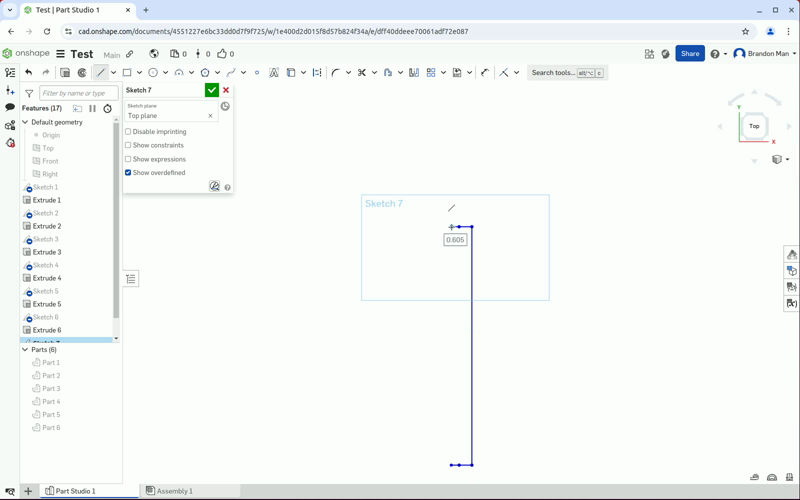
scroll(-6)
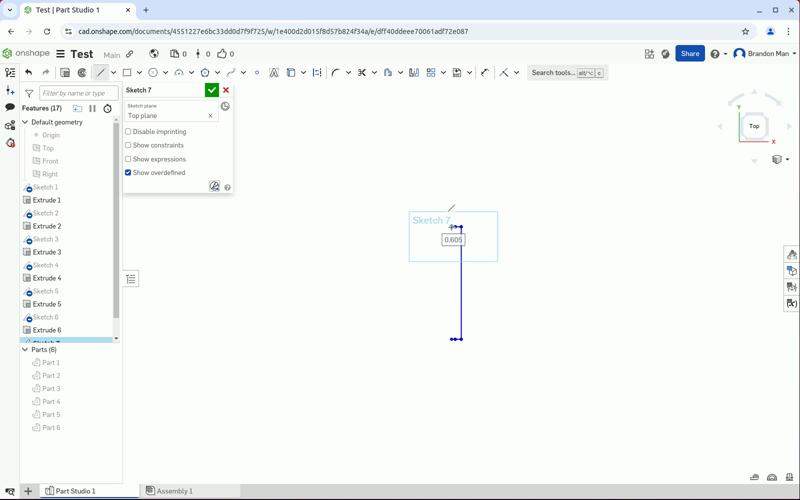
key_up(shift)
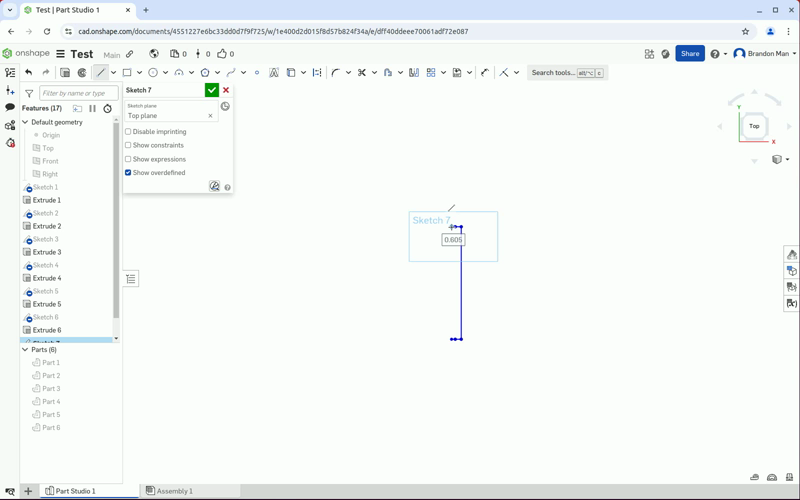
key_down(shift)
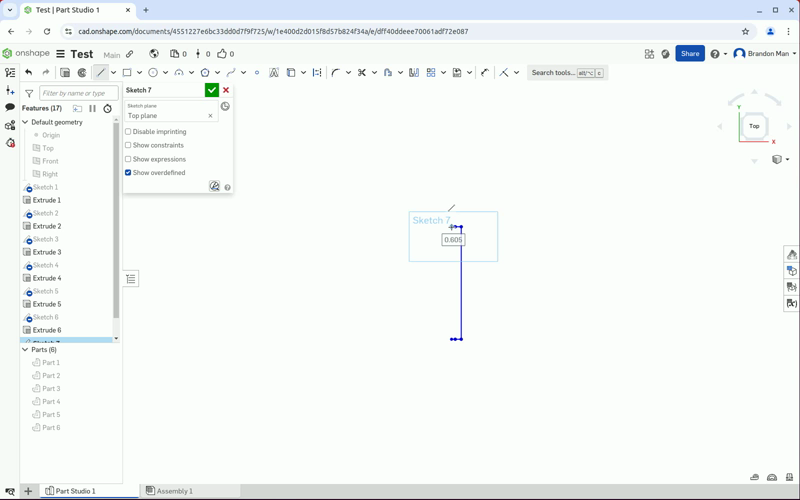
mouse_move(451, 339)
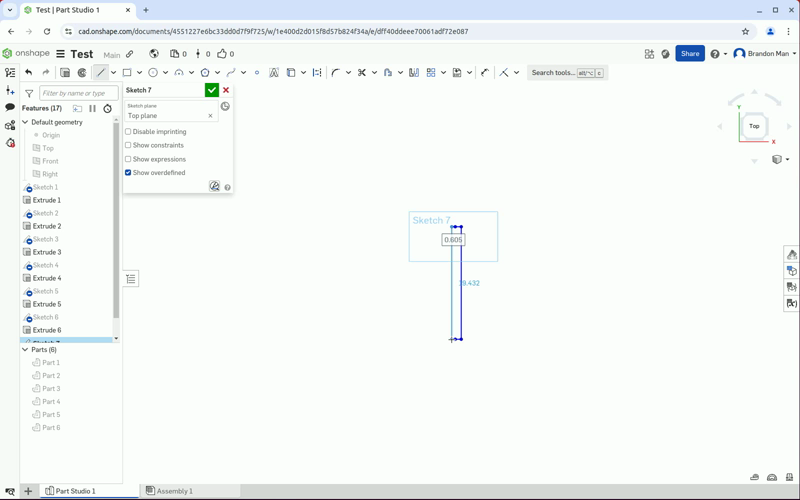
scroll(6)
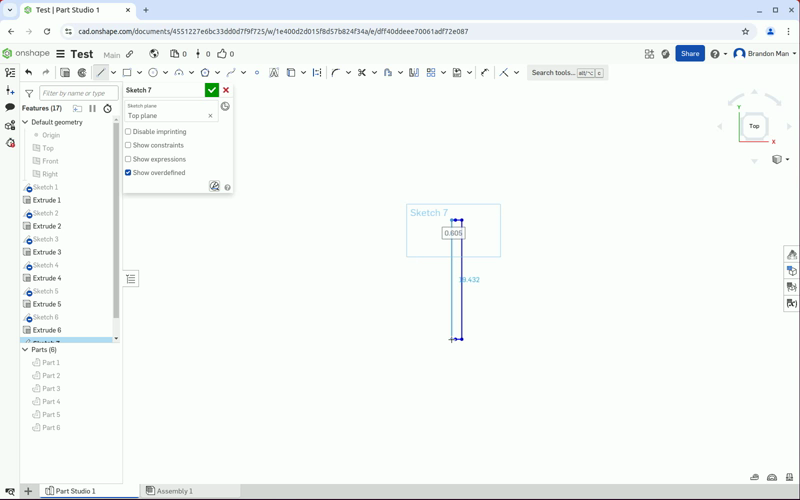
scroll(6)
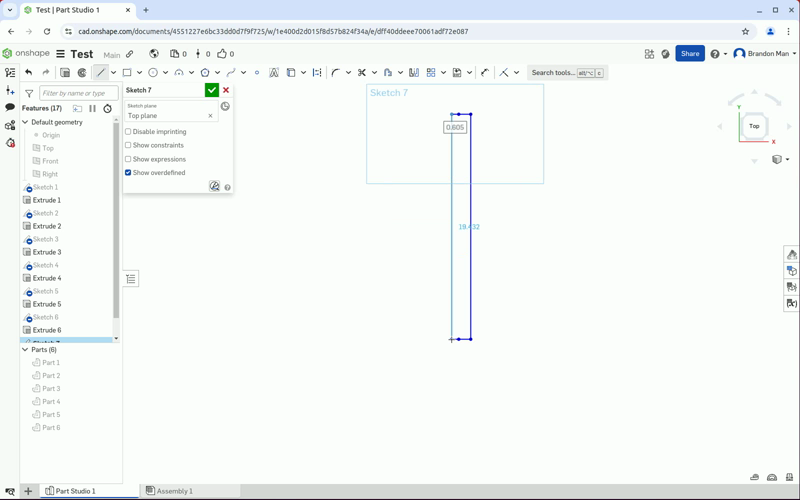
scroll(6)
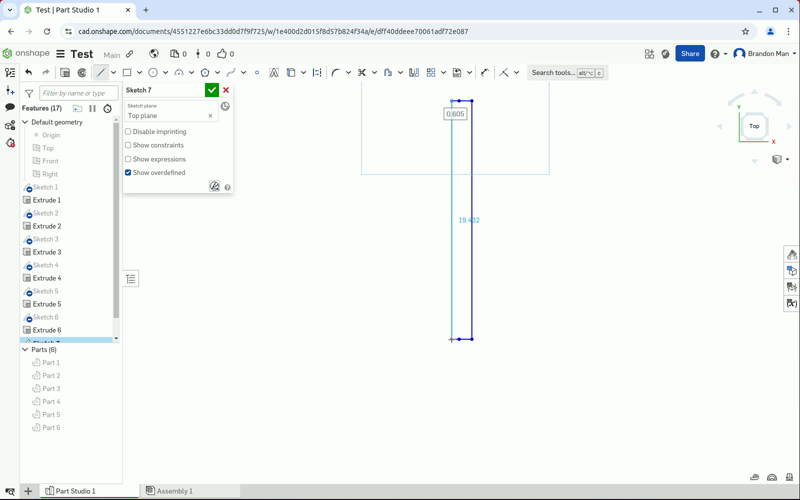
scroll(6)
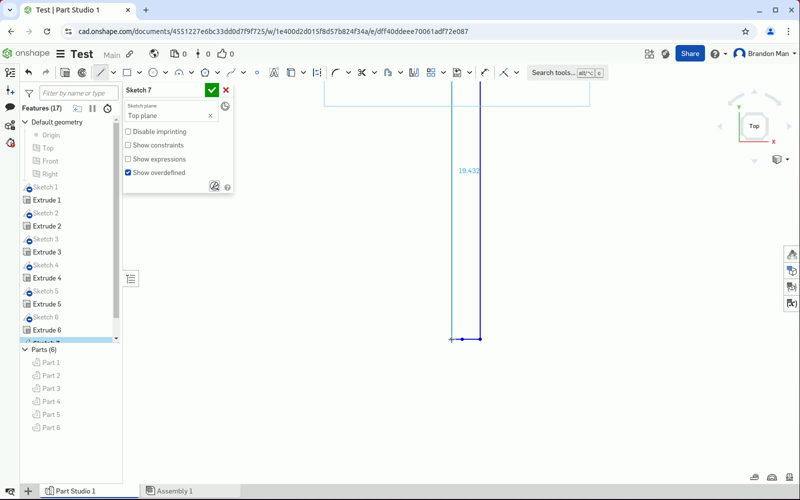
scroll(6)
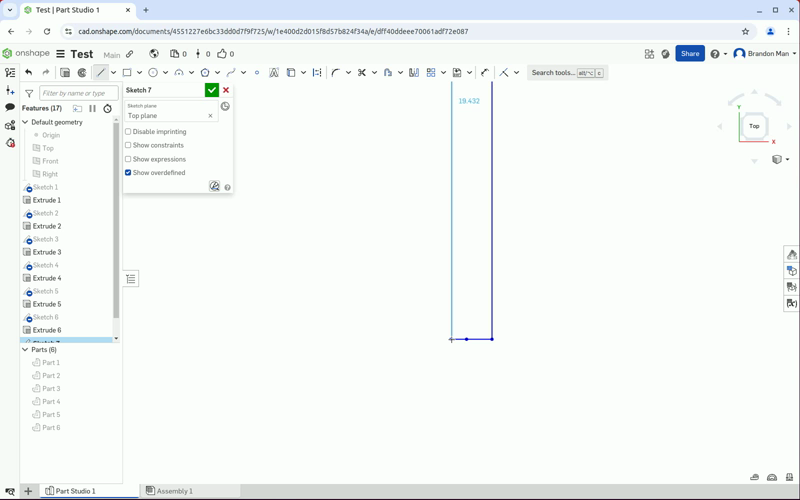
scroll(6)
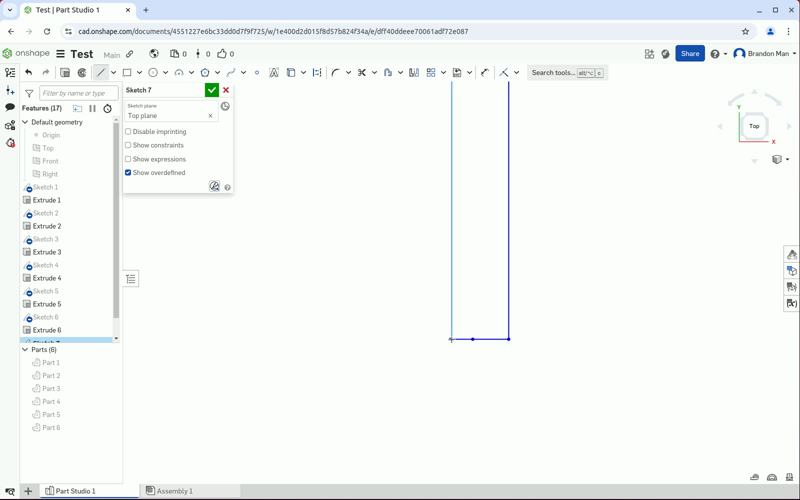
scroll(6)
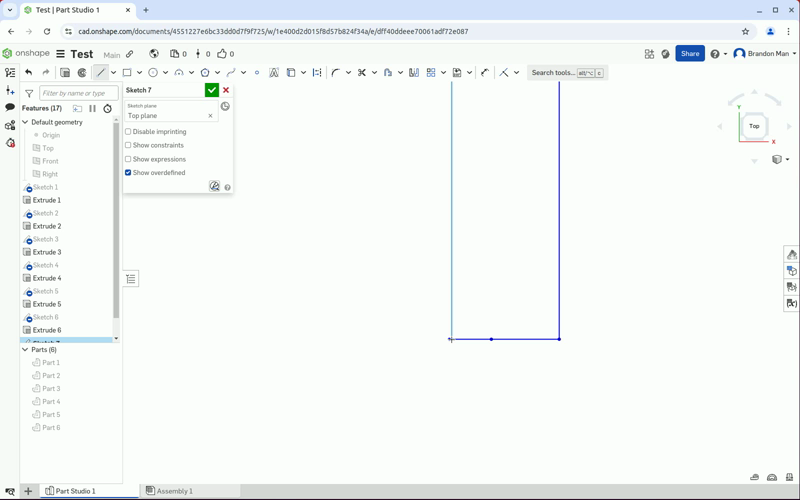
key_up(shift)
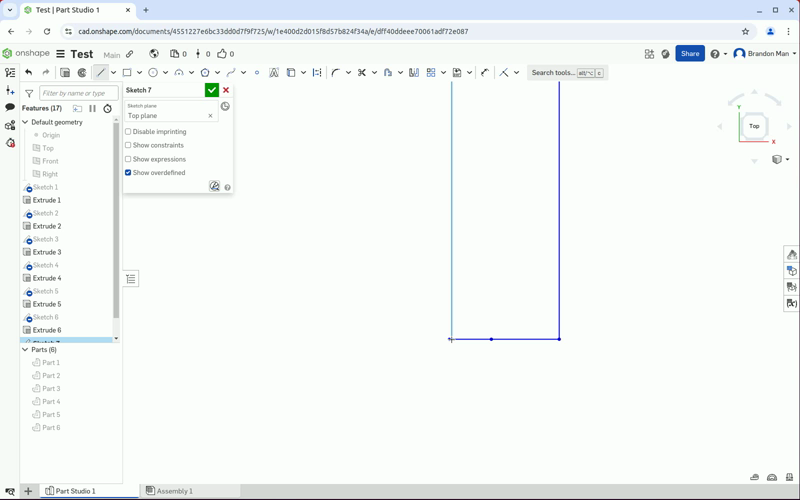
click(451, 339)
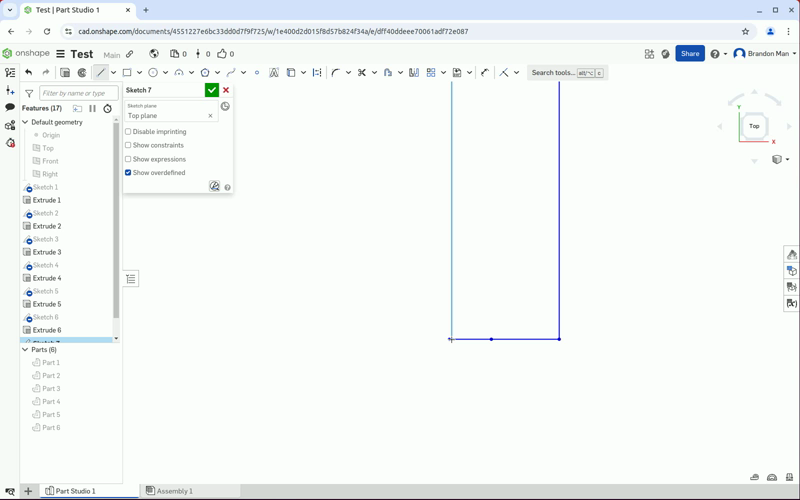
scroll(-6)
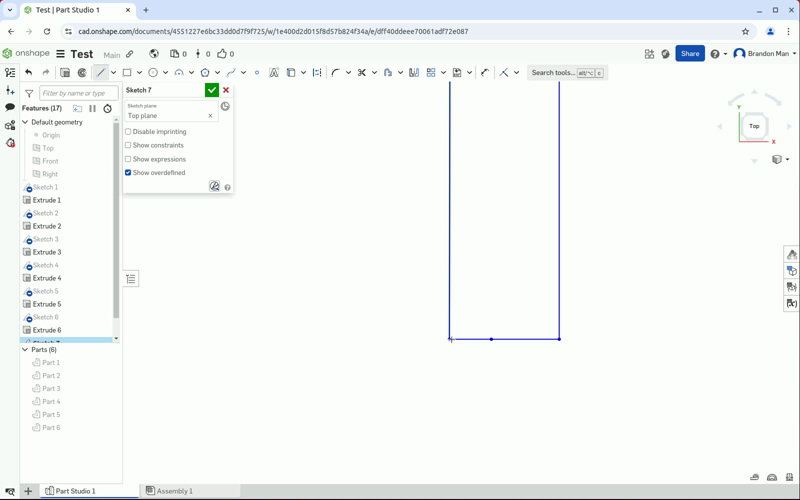
scroll(-6)
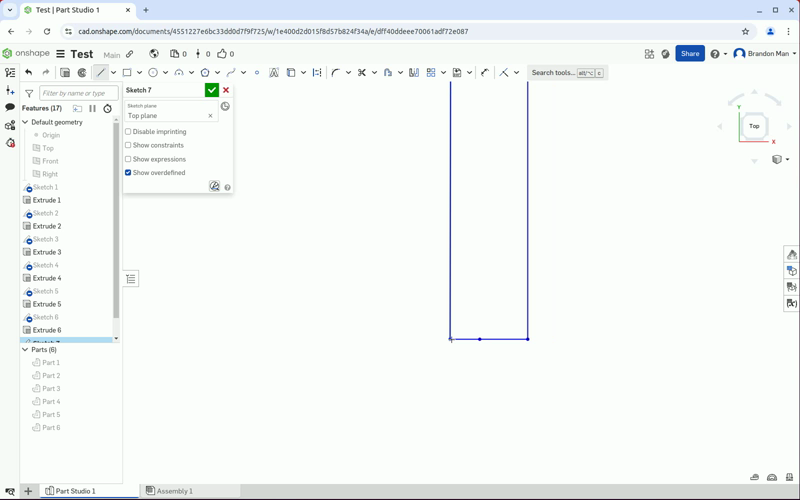
scroll(-6)
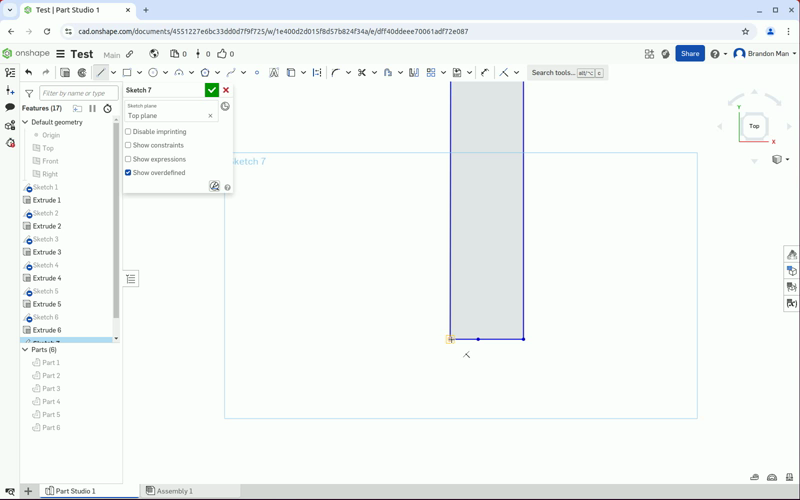
scroll(-6)
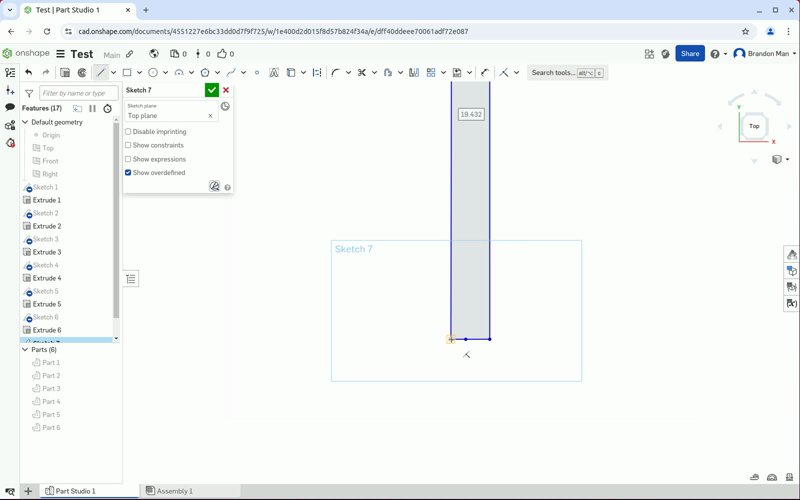
scroll(-6)
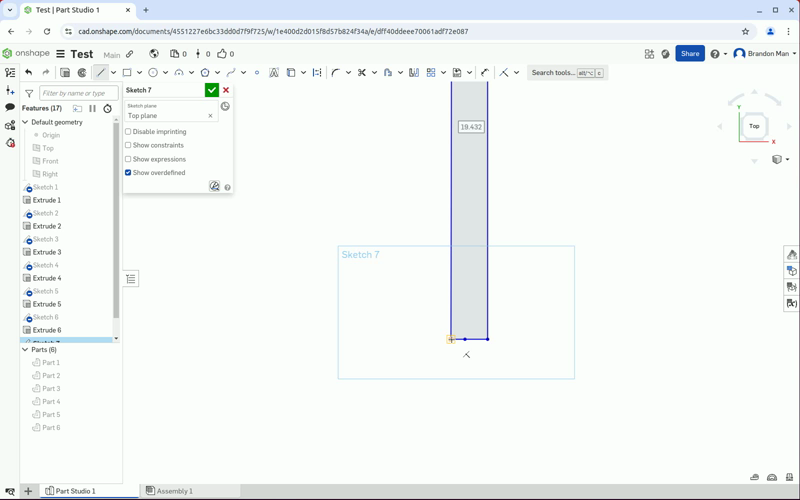
scroll(-6)
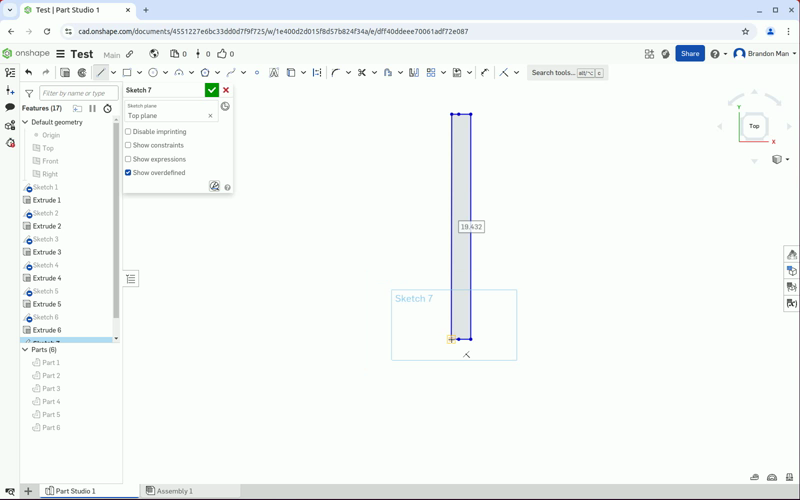
scroll(-6)
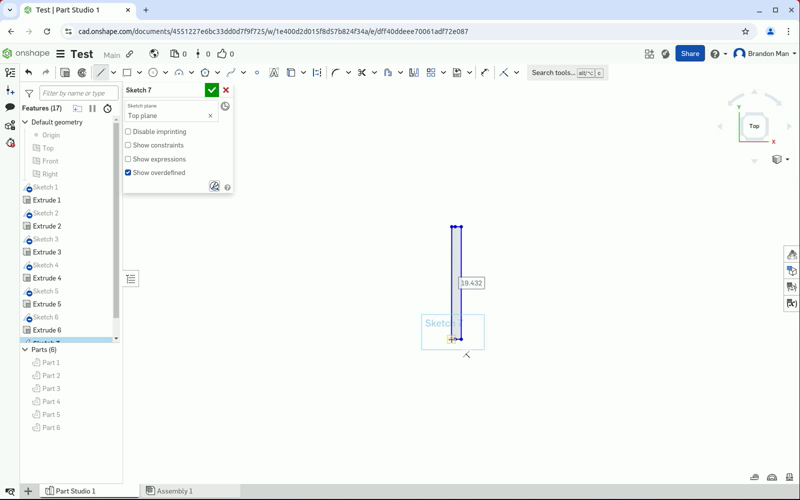
key(esc)
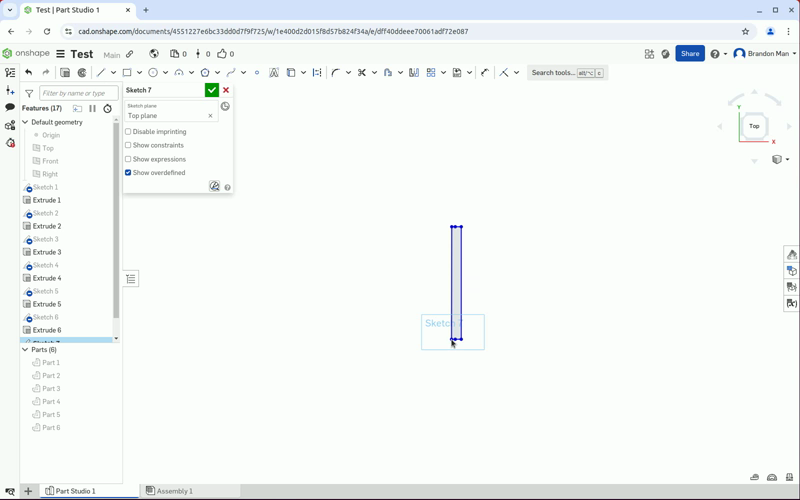
mouse_move(457, 319)
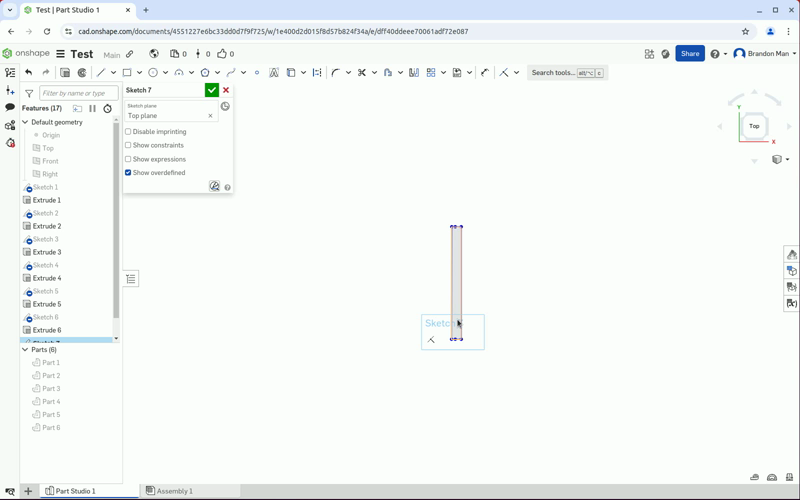
scroll(6)
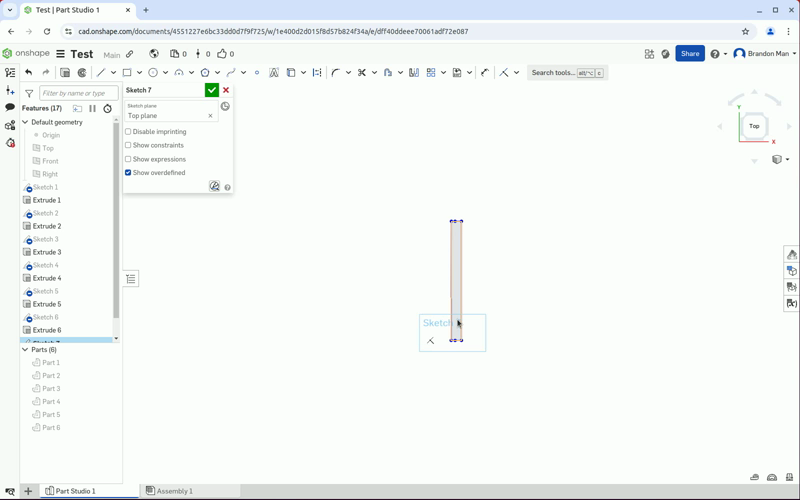
scroll(6)
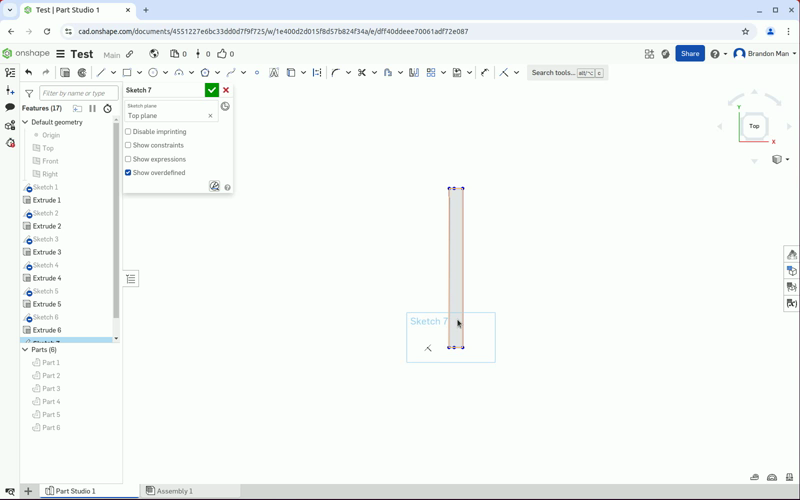
scroll(6)
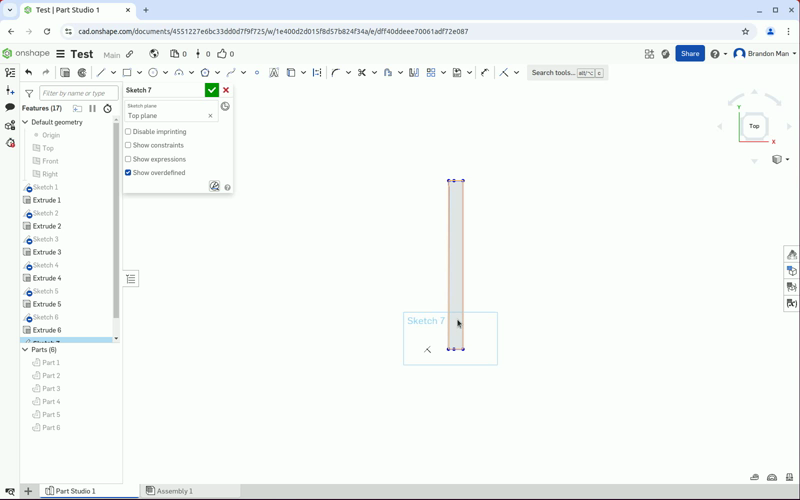
scroll(6)
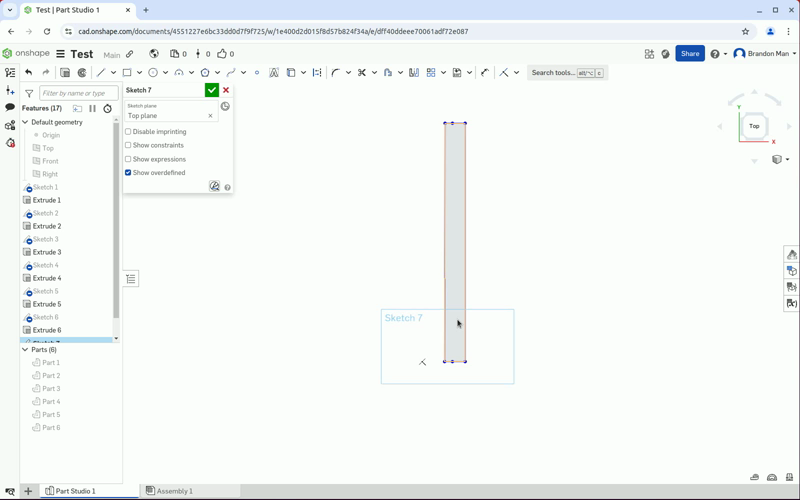
scroll(6)
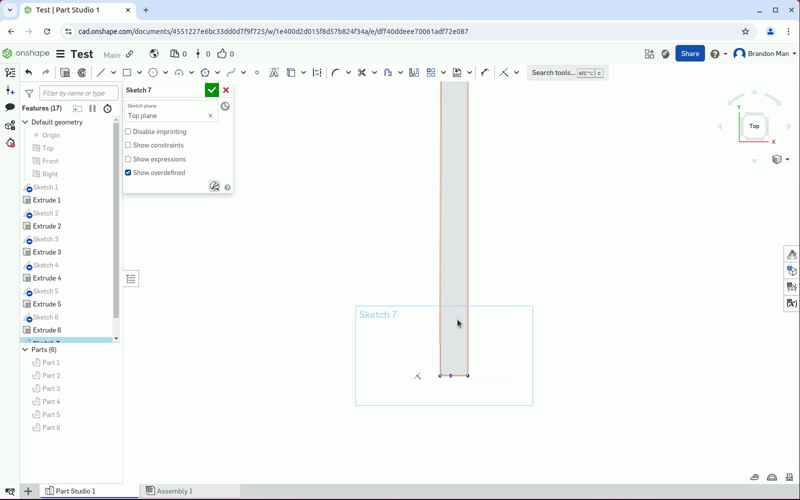
scroll(6)
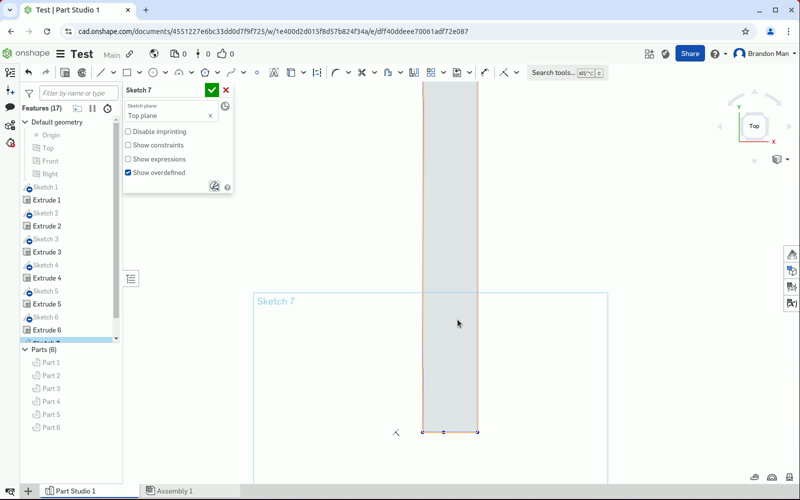
scroll(6)
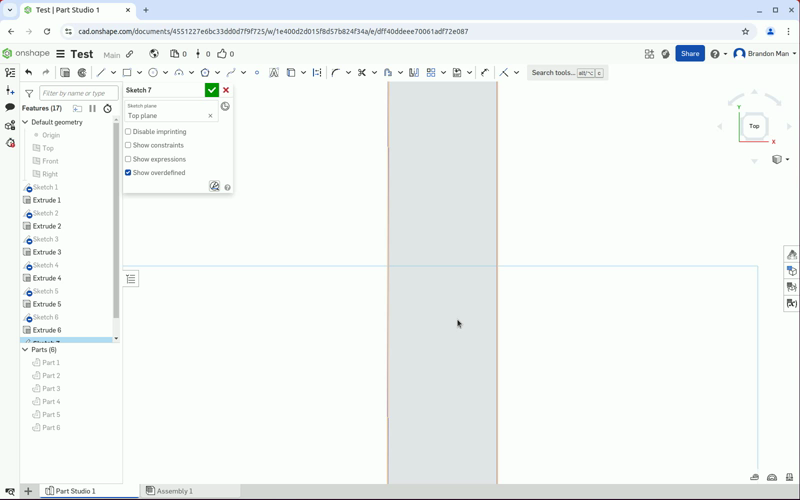
click(457, 319)
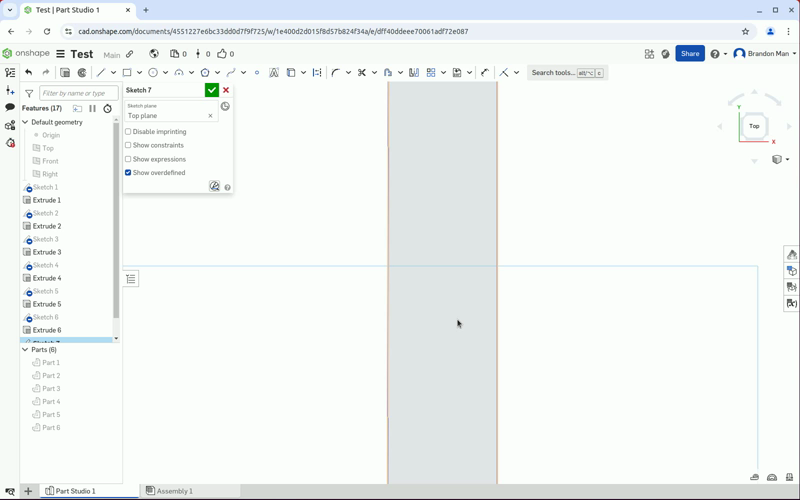
scroll(-6)
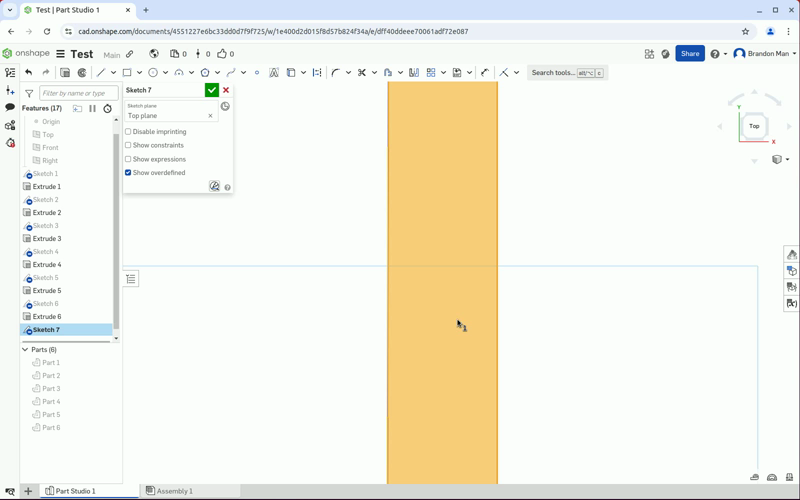
scroll(-6)
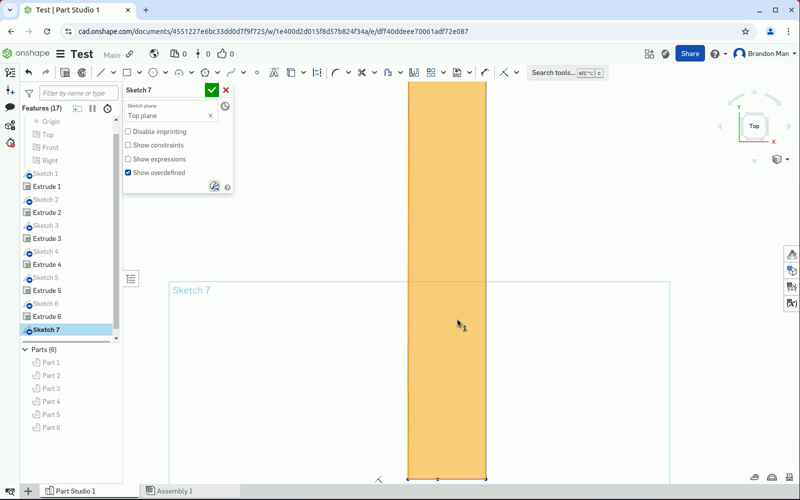
scroll(-6)
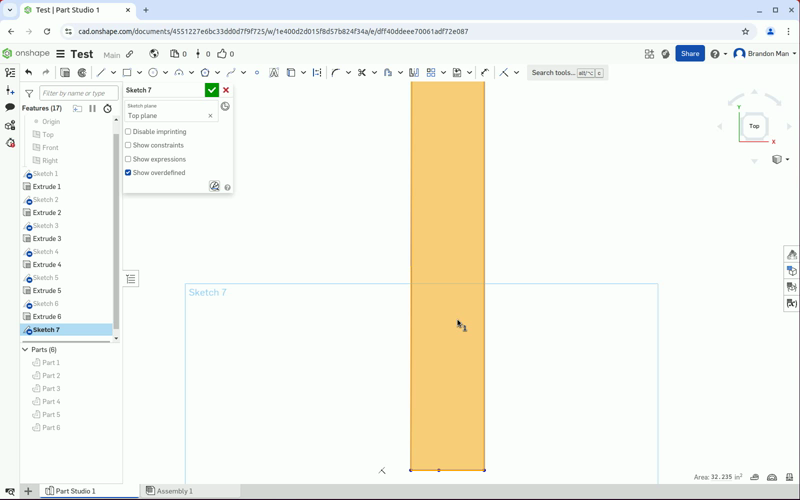
scroll(-6)
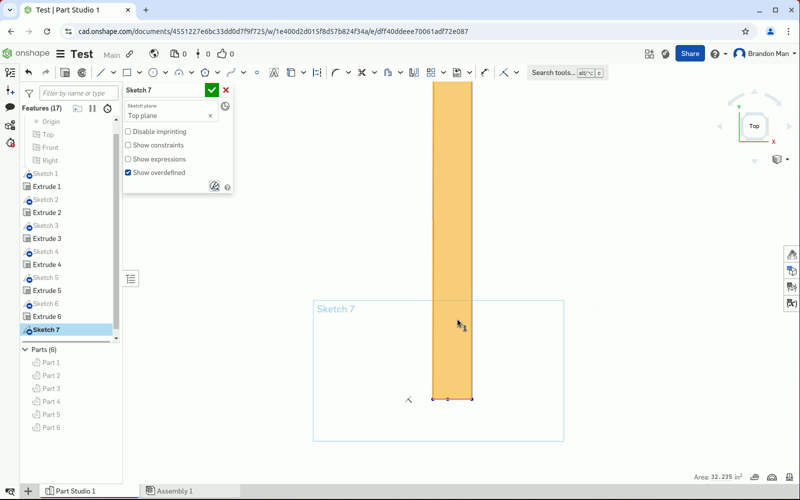
scroll(-6)
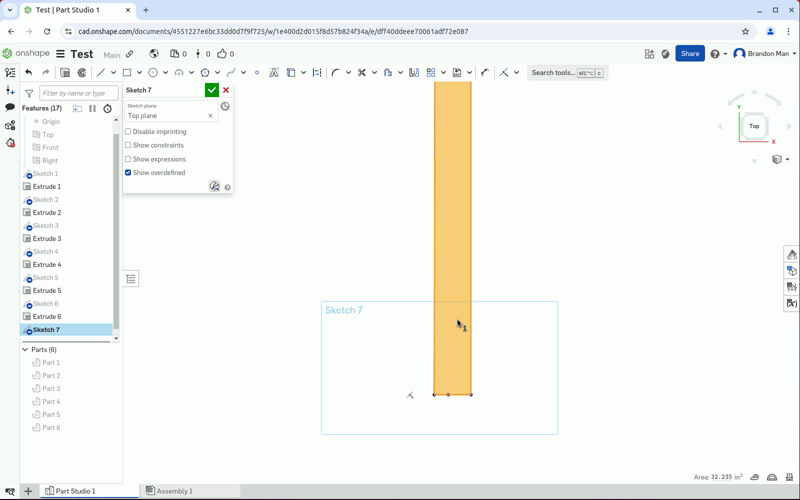
scroll(-6)
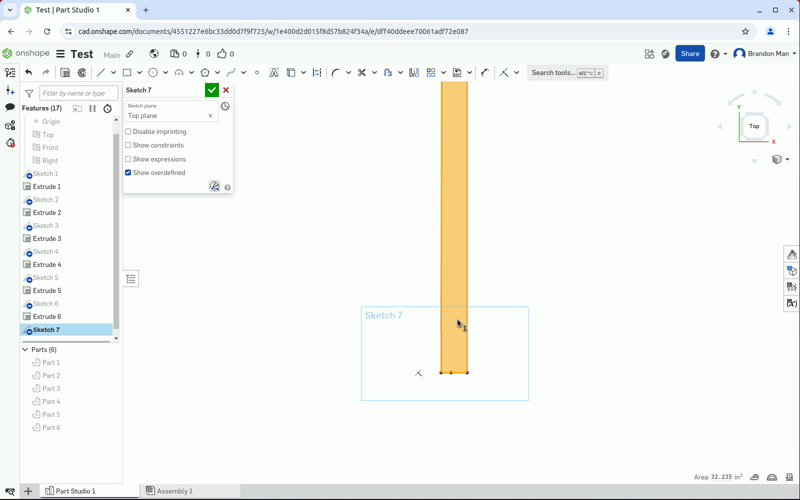
scroll(-6)
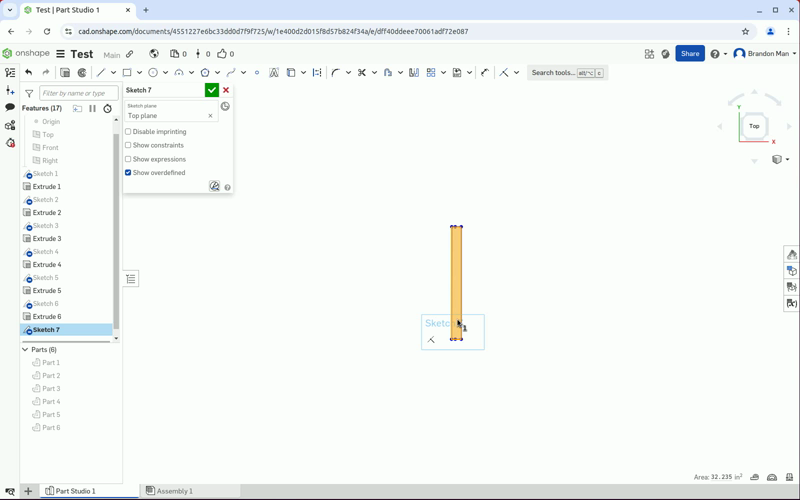
mouse_move(73, 352)
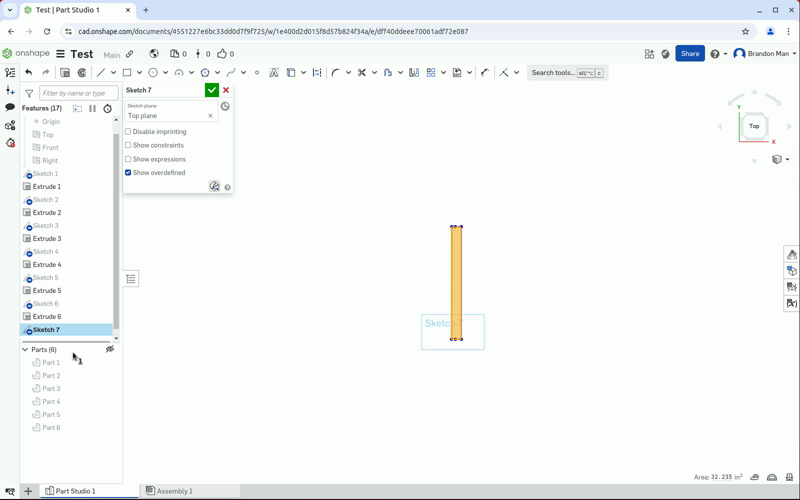
key(shift+y)
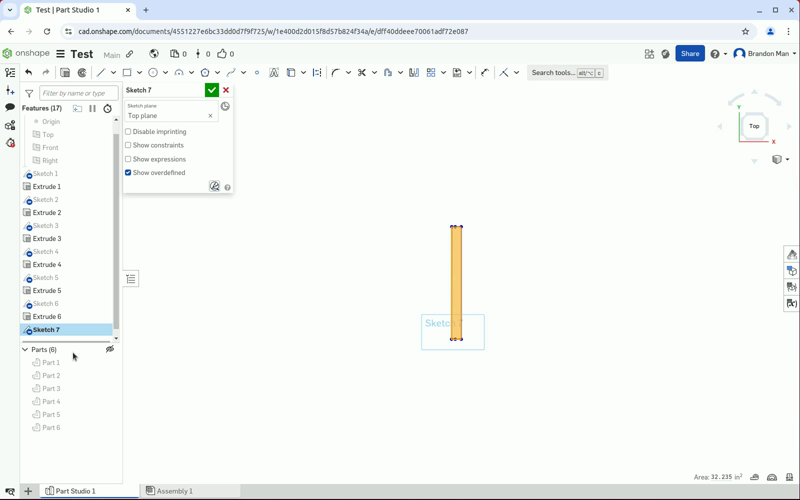
key(shift+e)
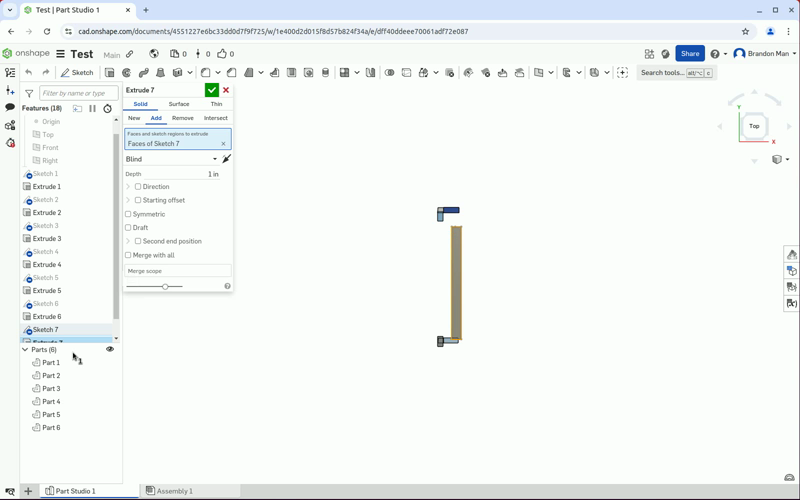
mouse_move(143, 106)
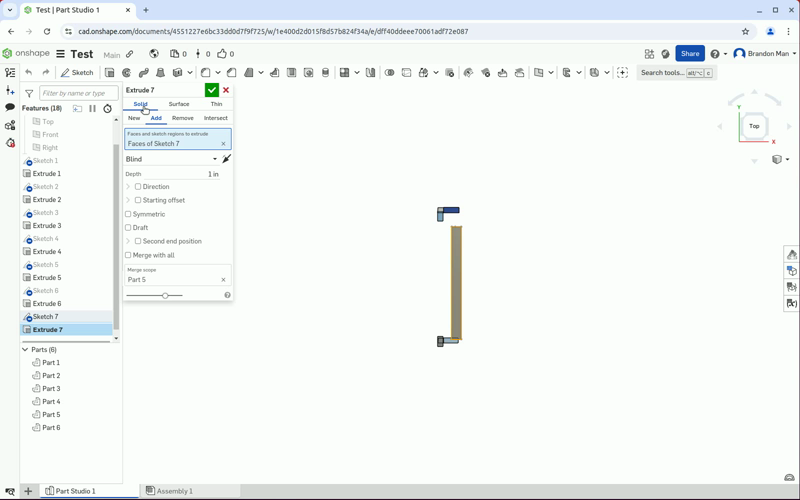
click(143, 106)
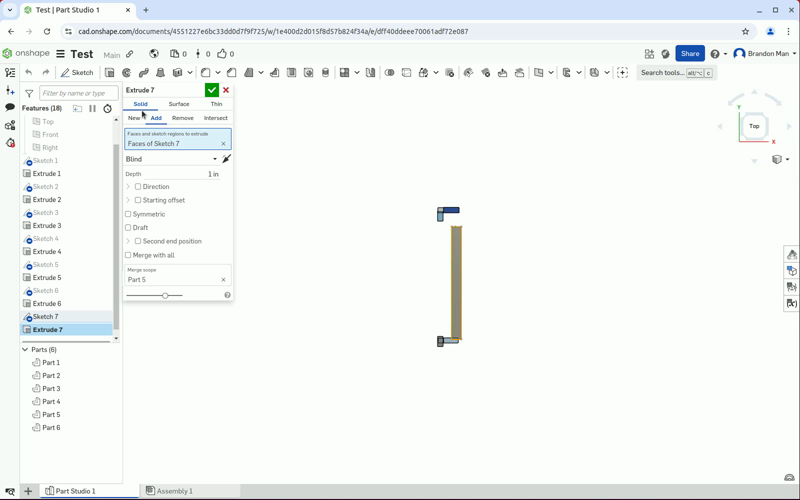
mouse_move(137, 120)
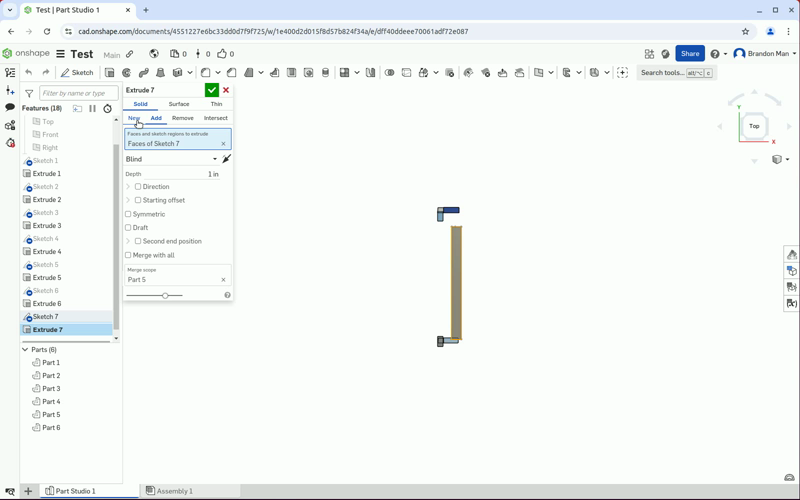
click(137, 120)
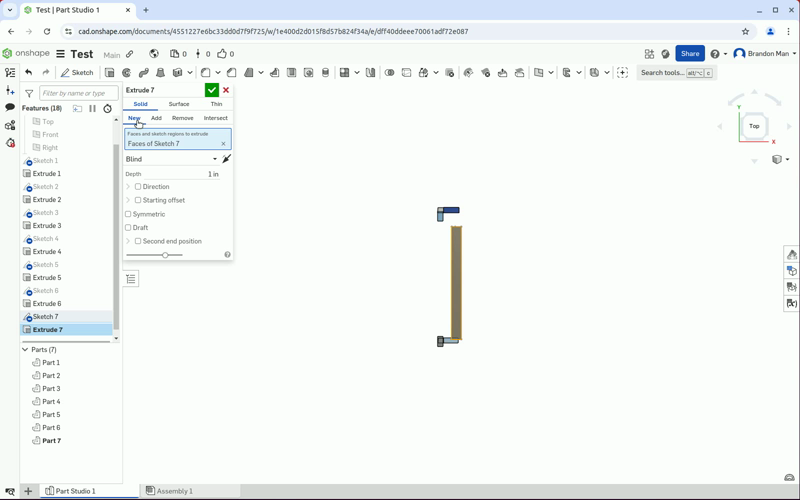
key(tab, 4)
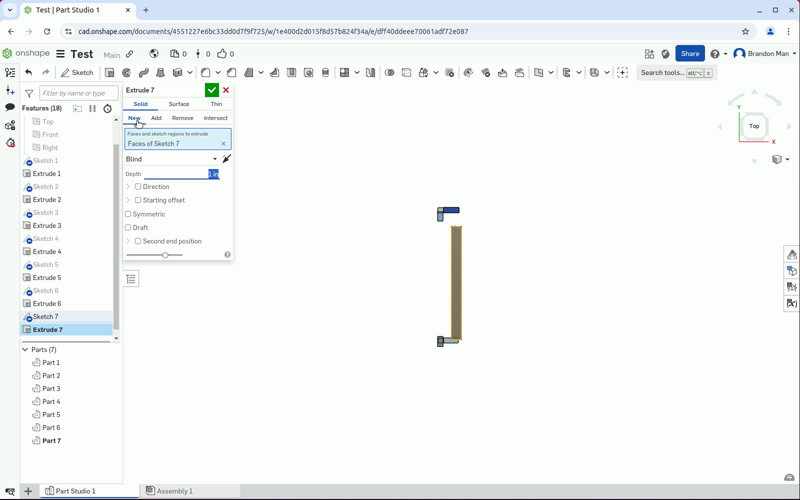
text(23.108)
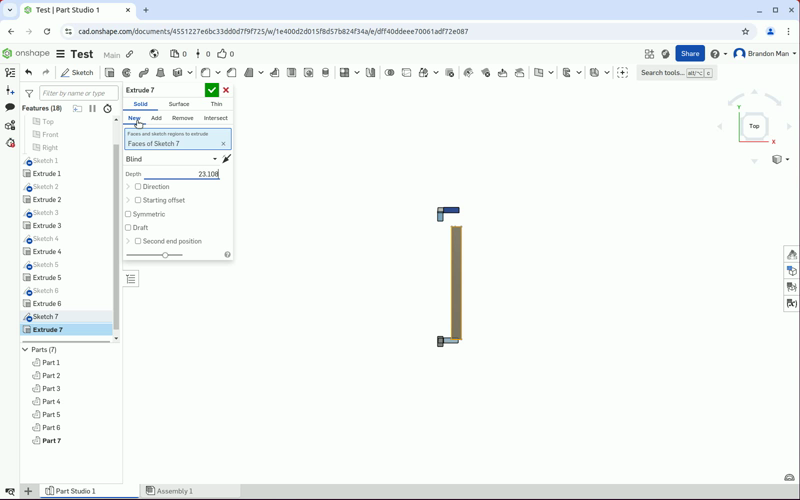
key(tab, 3)
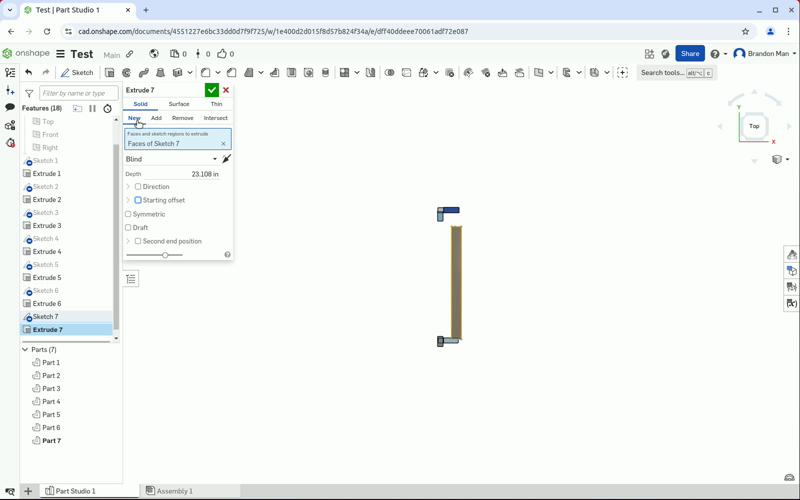
key(tab, 2)
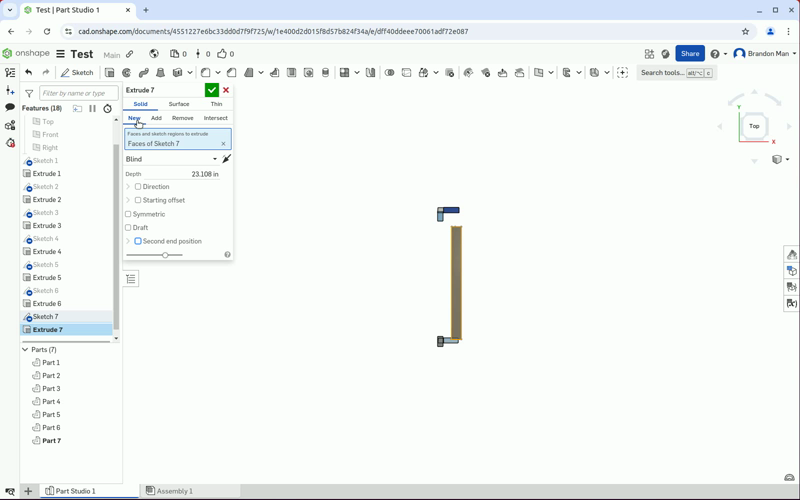
key(space)
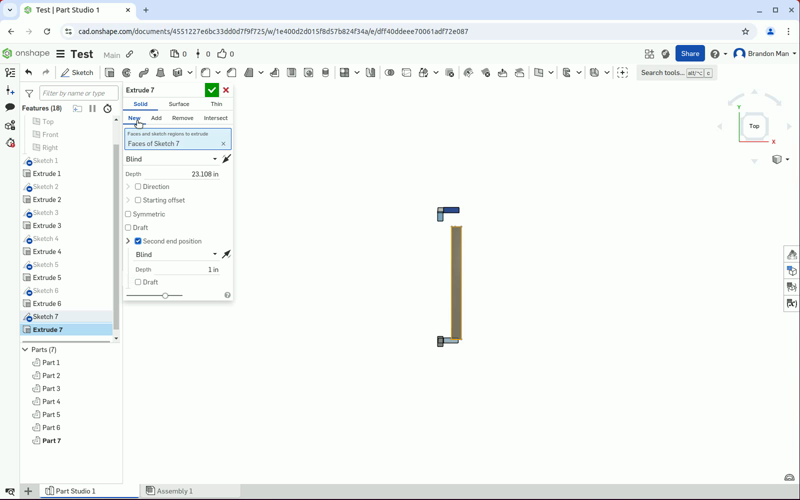
key(tab, 3)
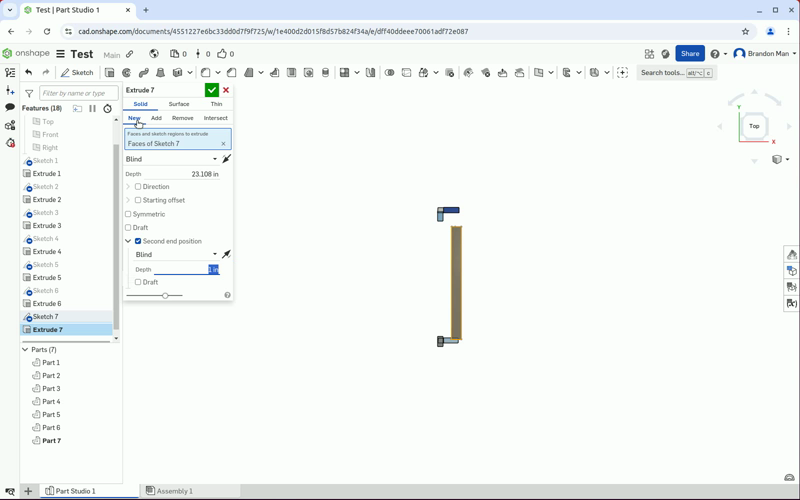
text(23.108)
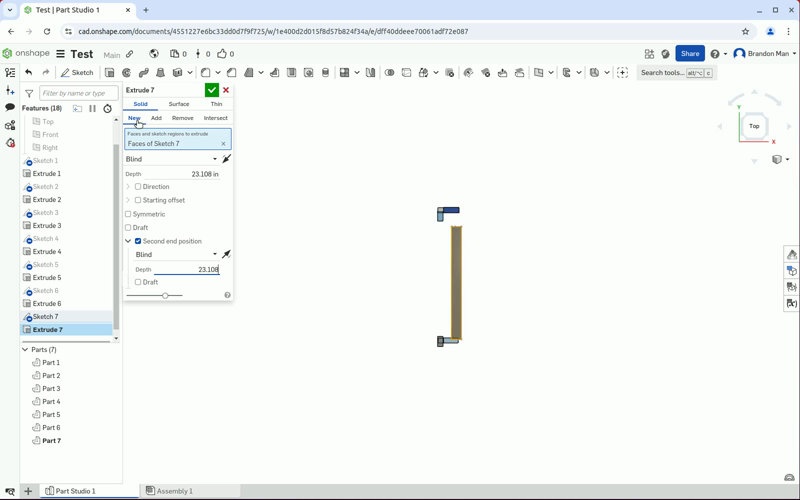
key(enter)
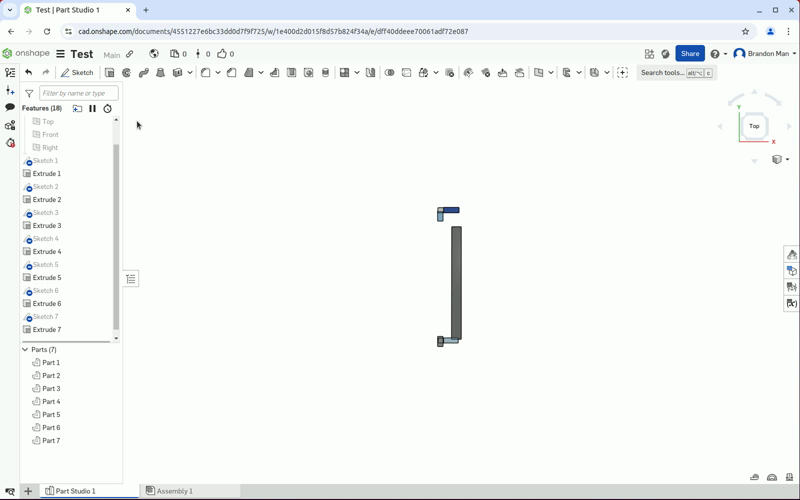
key(shift+h)
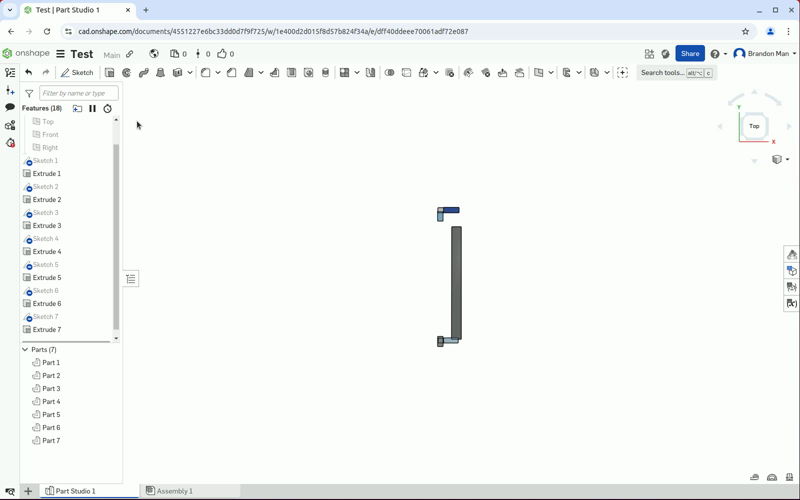
key(shift+h)
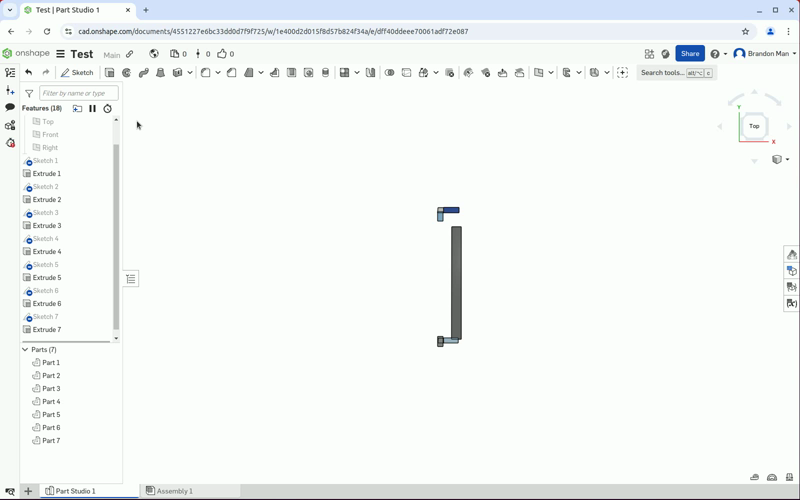
key(shift+7)
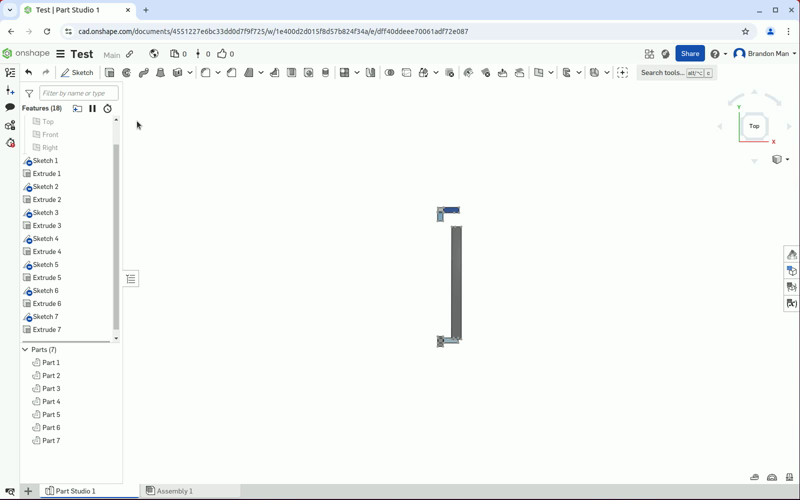
key(up, 3)
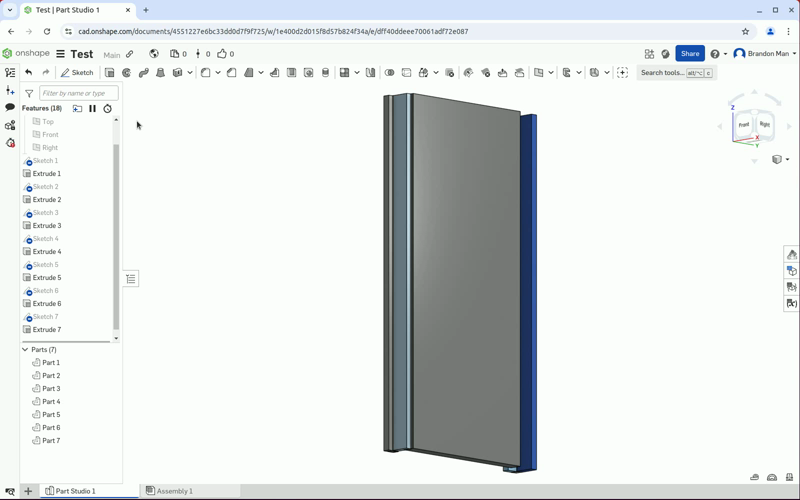
key(left, 3)
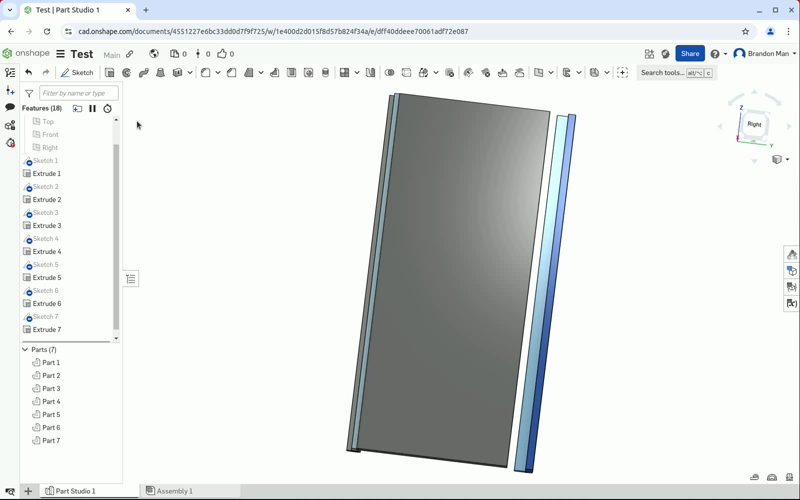
key(right, 3)
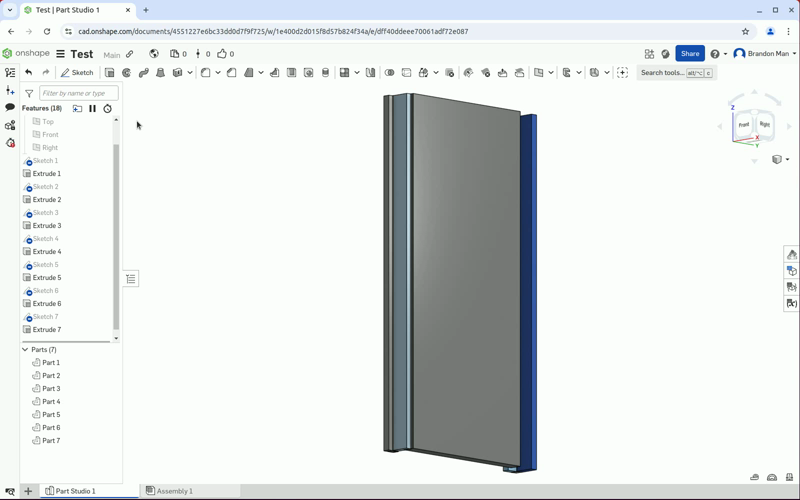
key(down, 3)
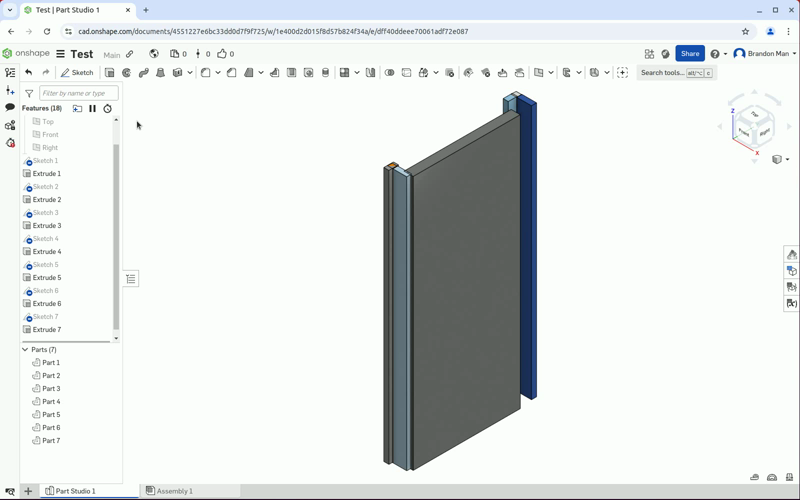
mouse_move(69, 163)
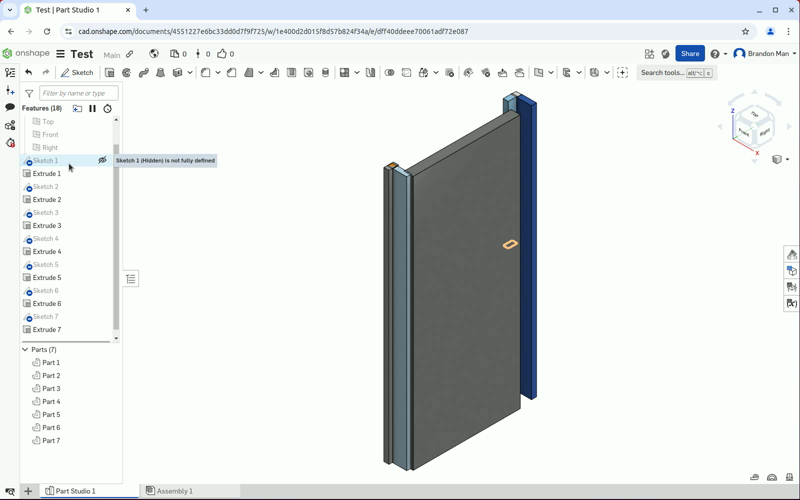
click(69, 163)